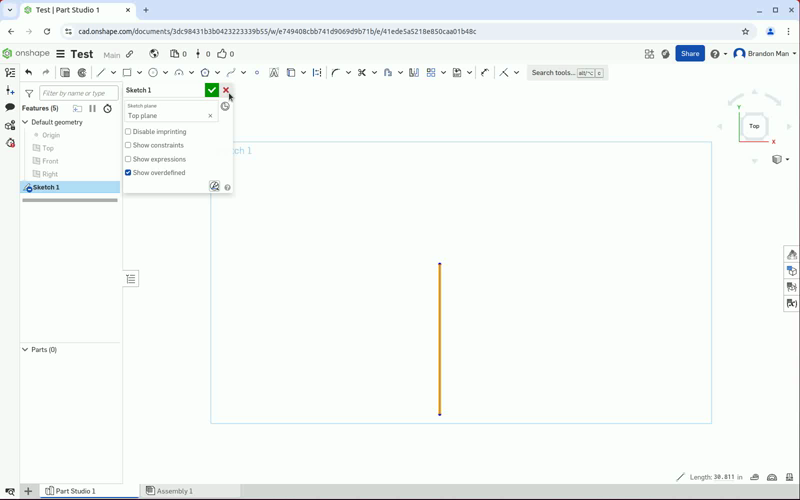
key(shift+h)
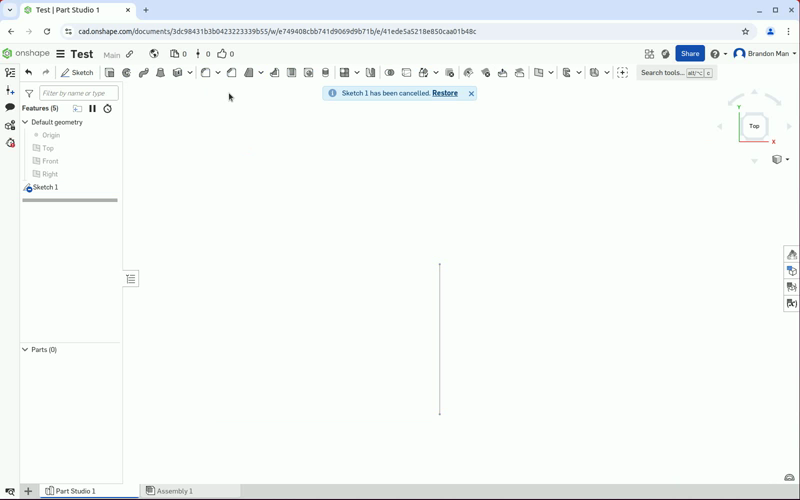
key(shift+s)
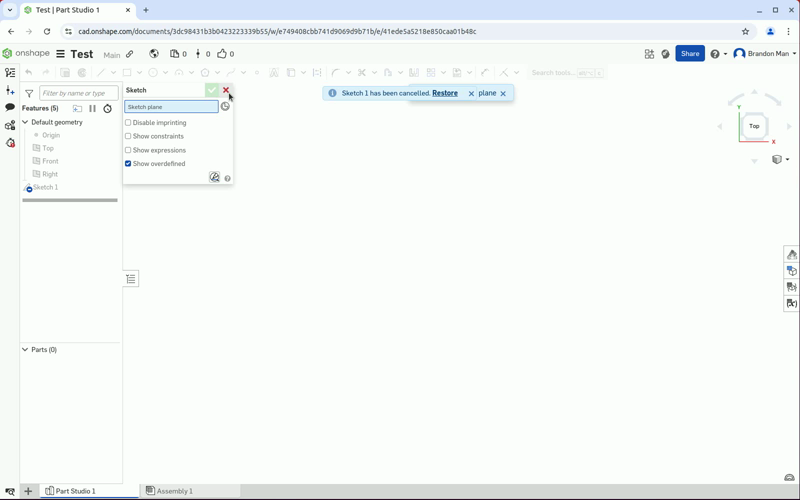
mouse_move(73, 150)
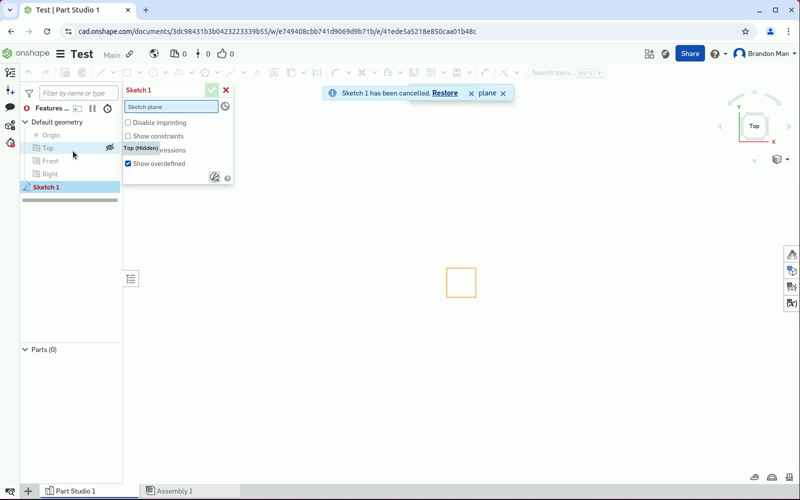
click(73, 150)
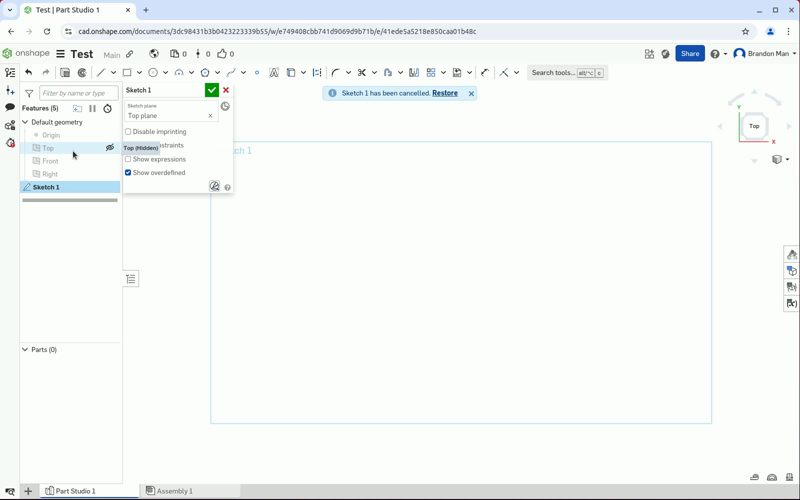
mouse_move(73, 352)
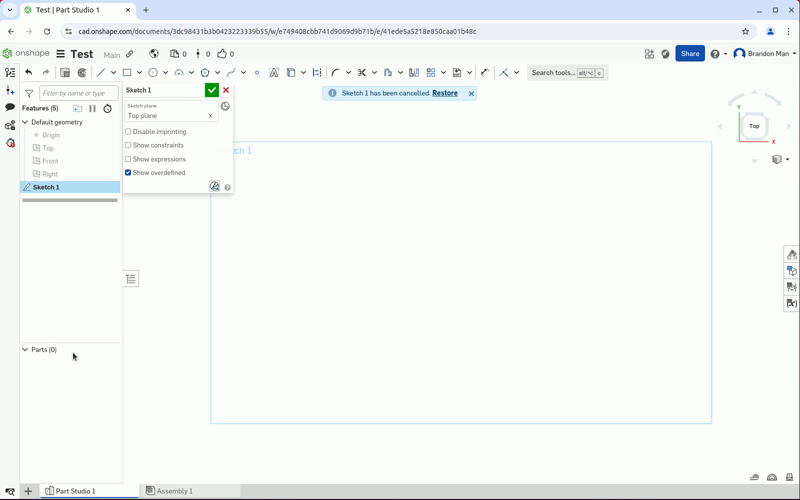
key(y)
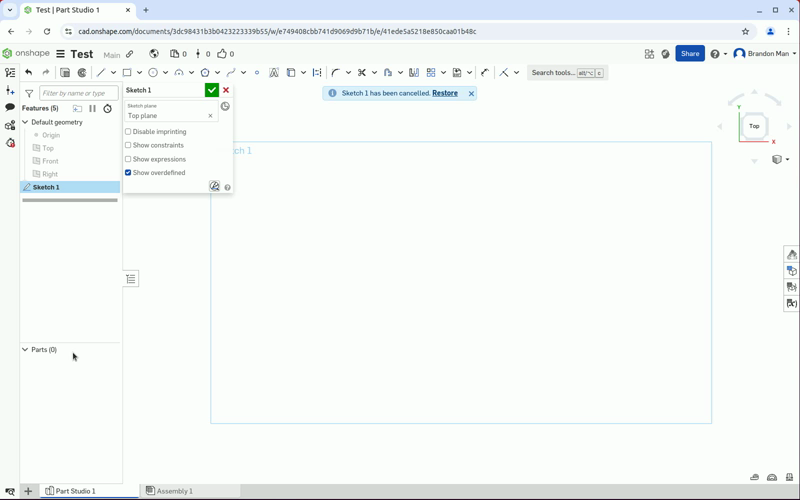
key(l)
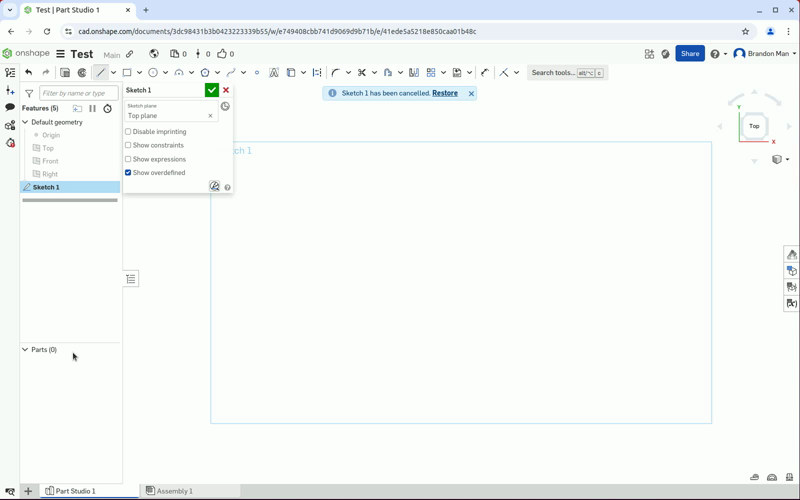
key_down(shift)
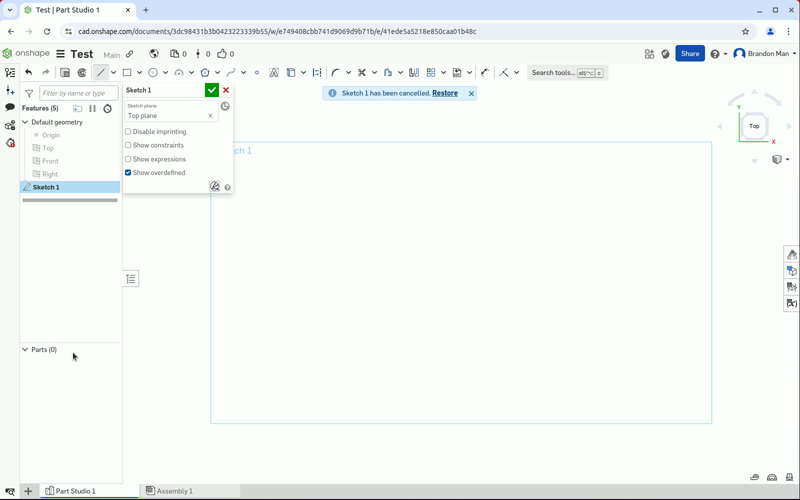
mouse_move(419, 282)
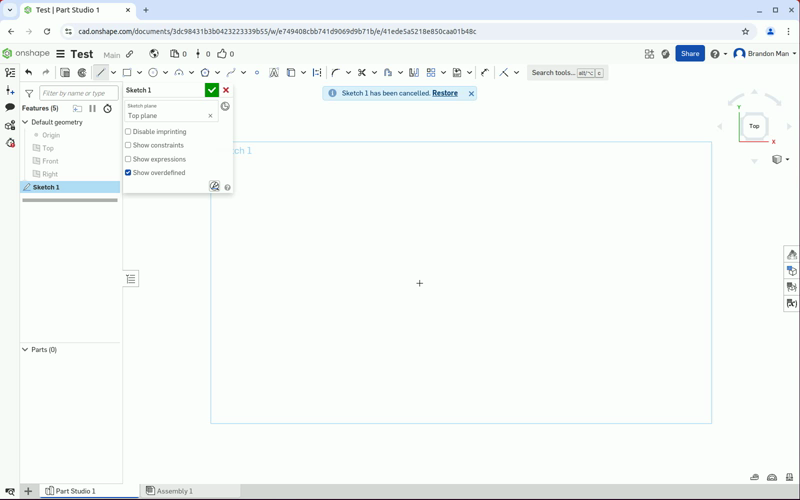
click(419, 282)
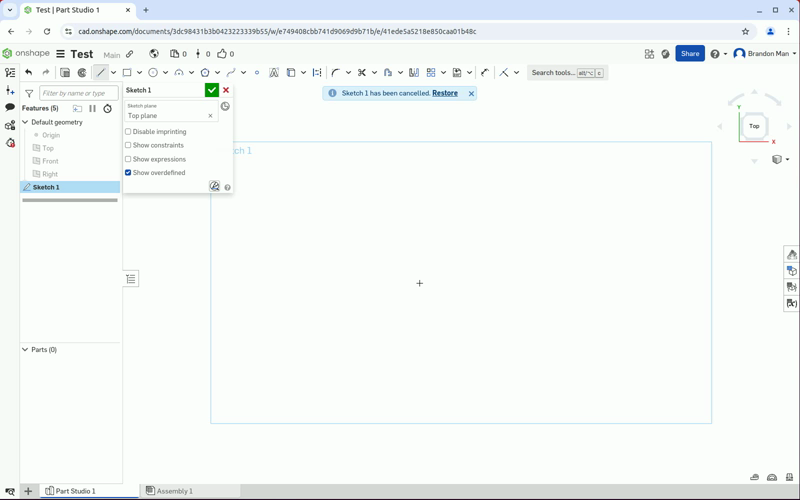
key_up(shift)
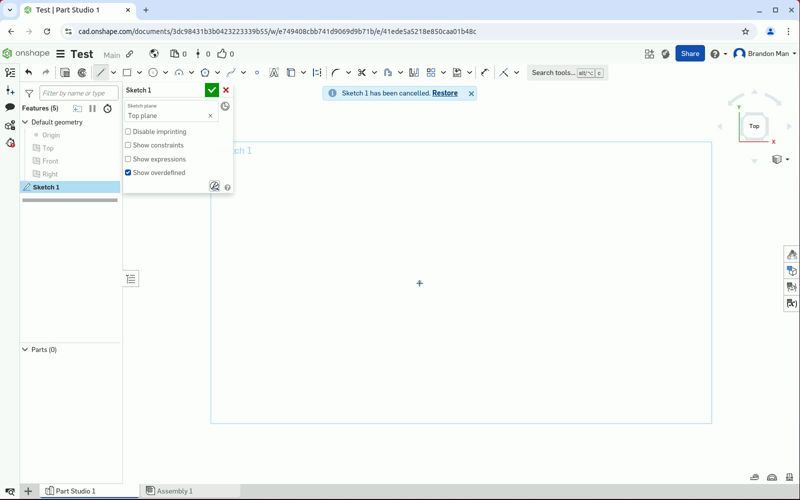
key_down(shift)
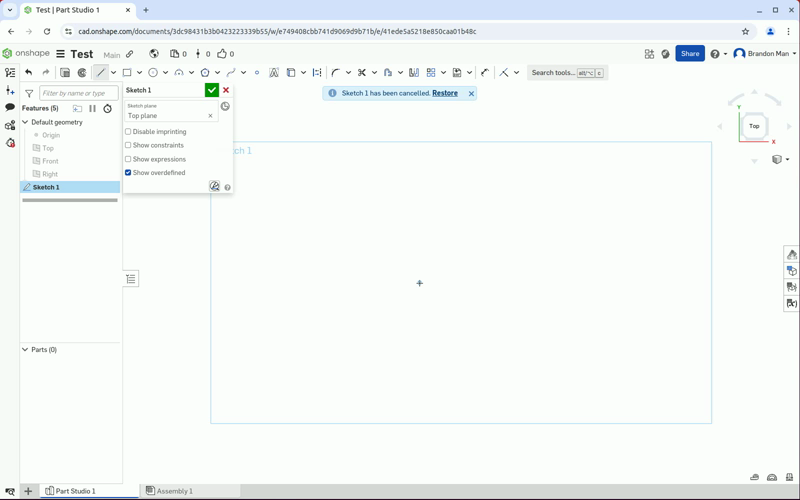
mouse_move(449, 282)
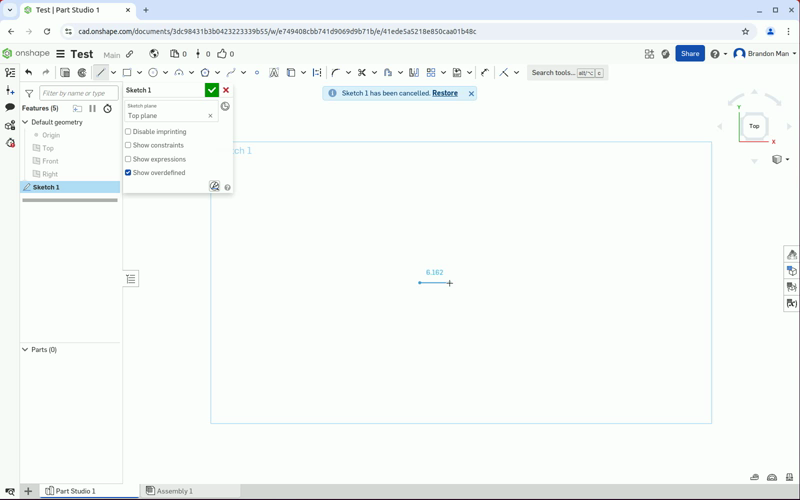
mouse_move(461, 282)
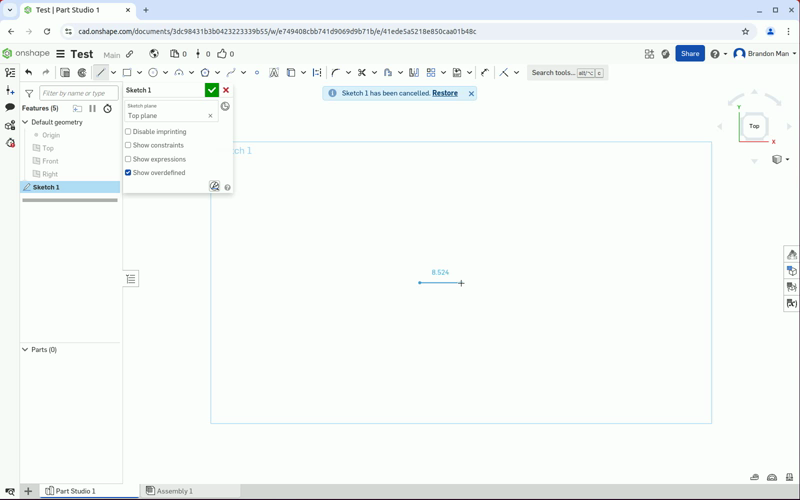
click(461, 282)
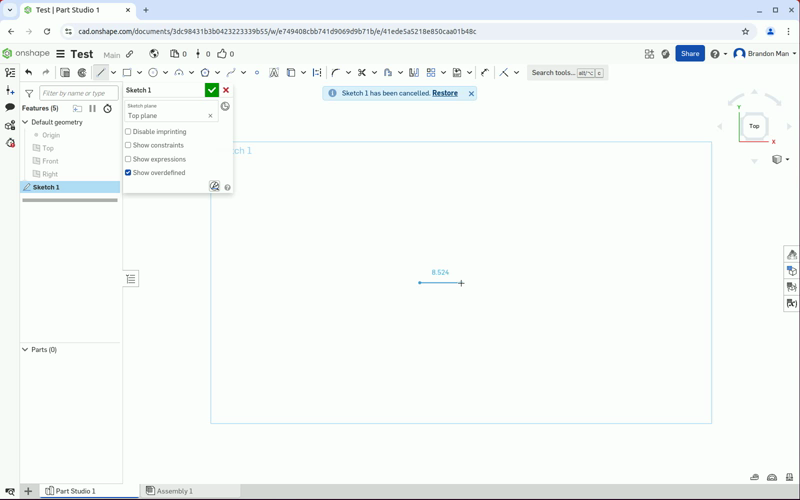
key_up(shift)
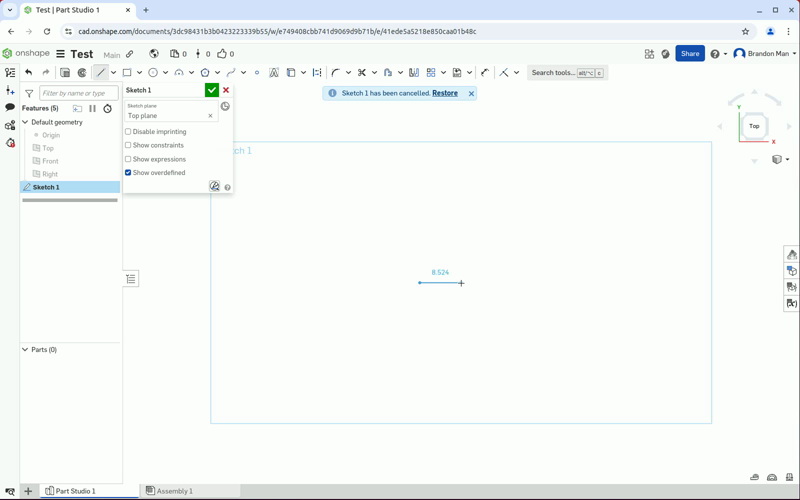
key_down(shift)
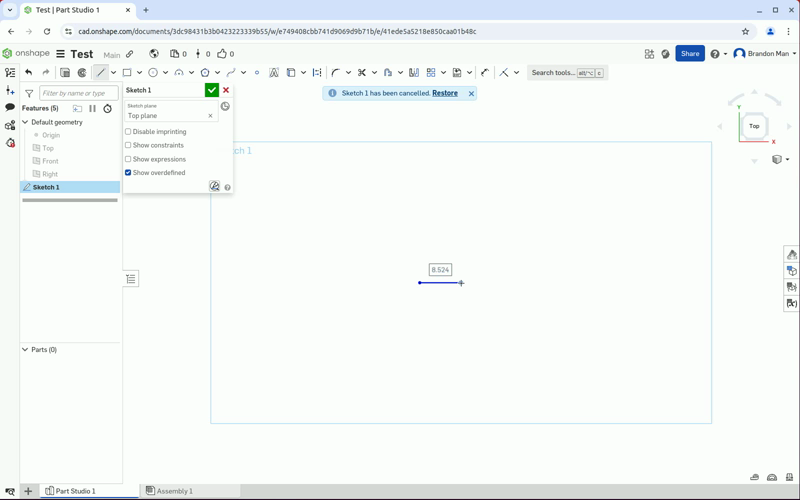
mouse_move(491, 282)
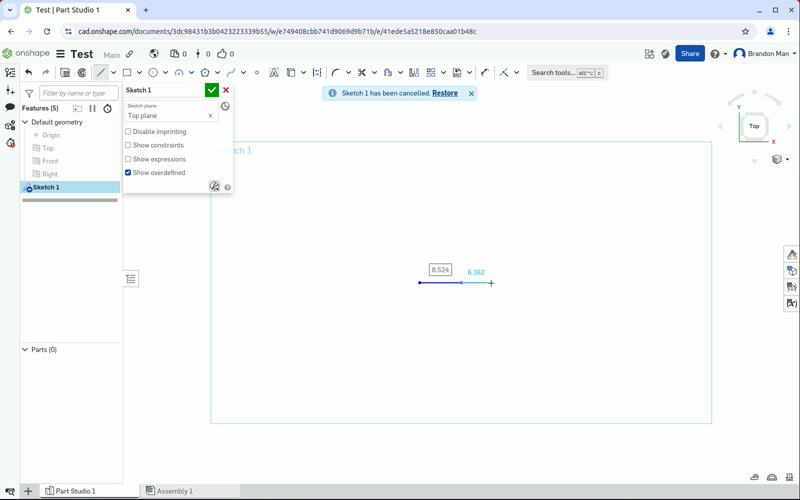
mouse_move(502, 282)
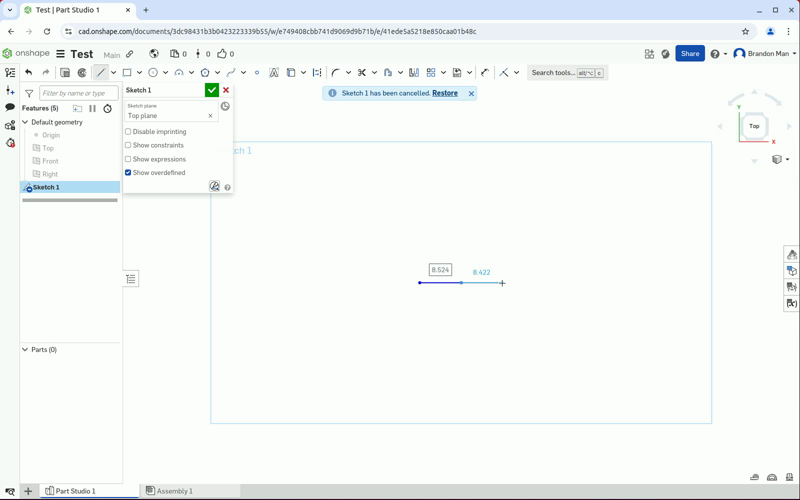
click(502, 282)
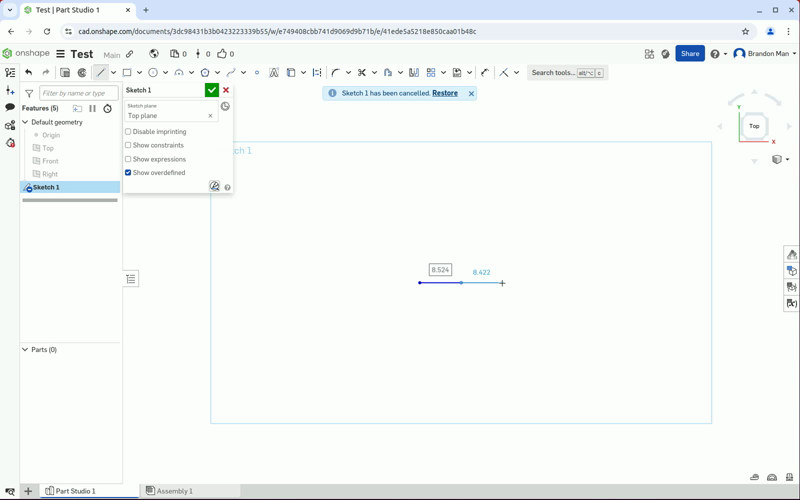
key_up(shift)
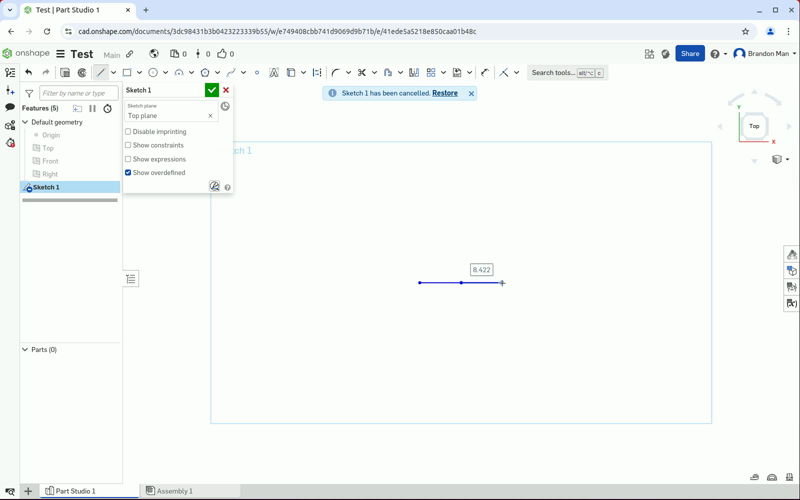
key_down(shift)
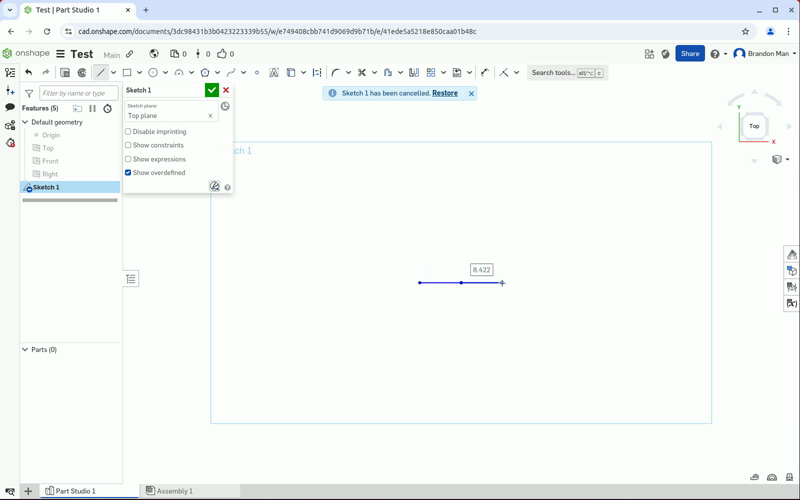
mouse_move(532, 282)
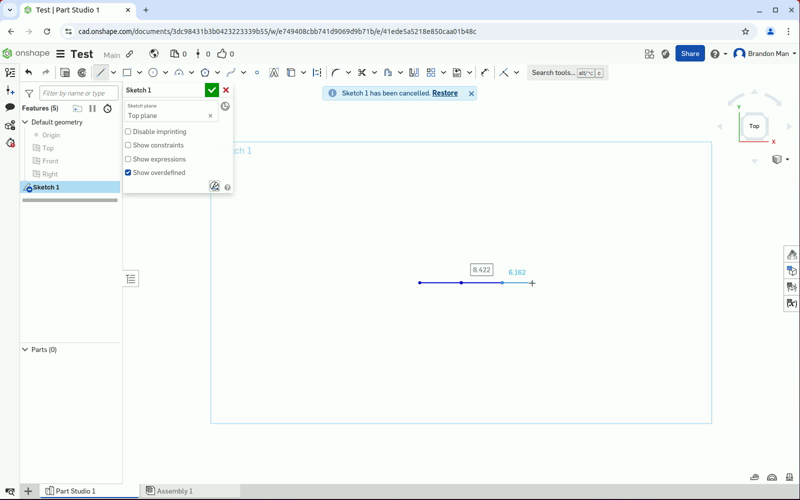
mouse_move(502, 255)
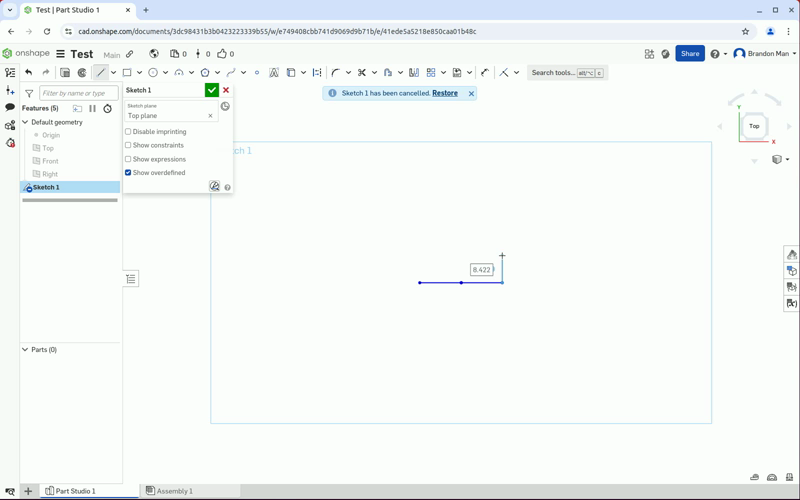
click(502, 255)
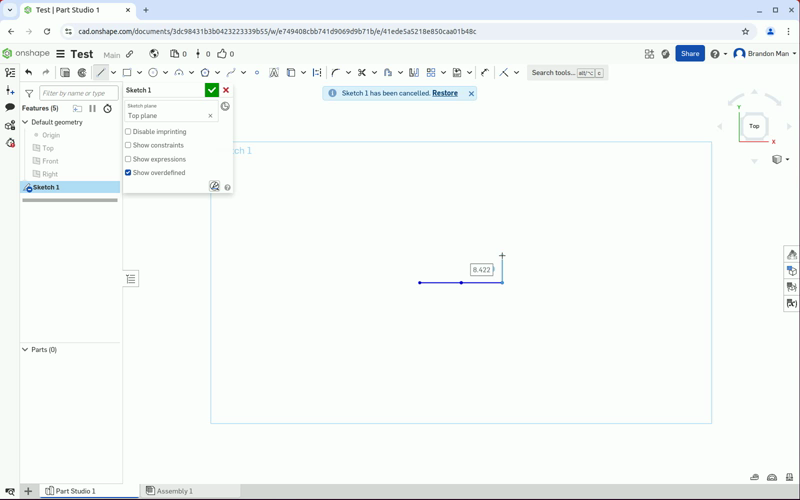
key_up(shift)
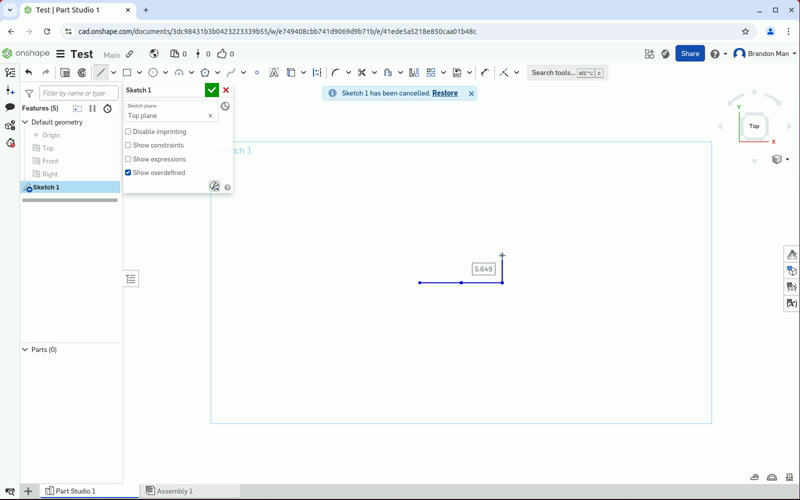
key_down(shift)
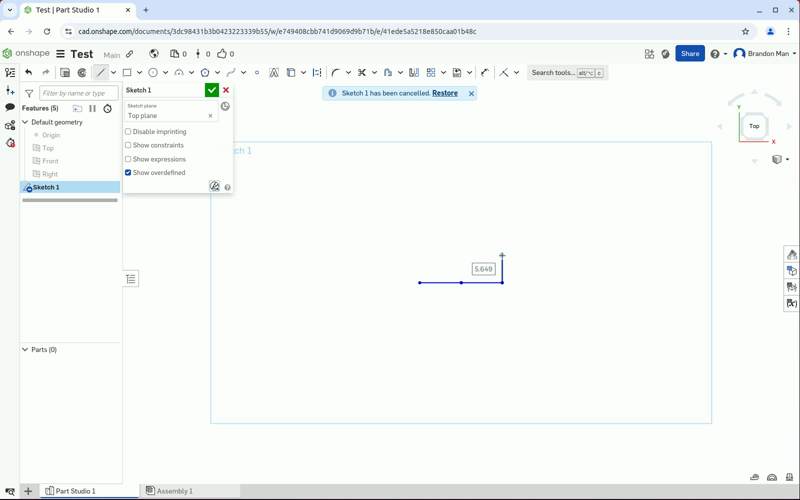
mouse_move(532, 255)
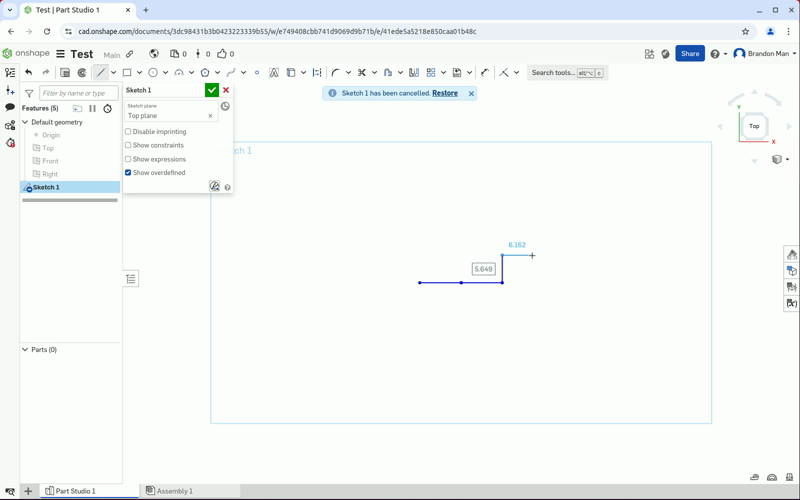
mouse_move(494, 255)
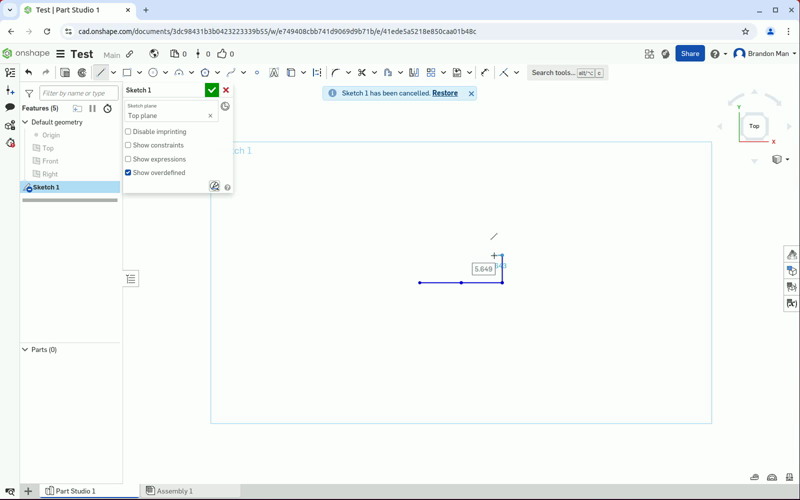
click(494, 255)
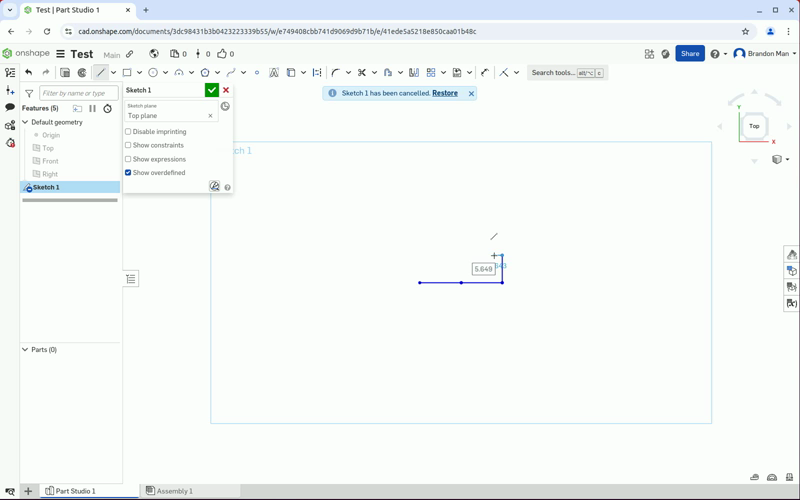
key_up(shift)
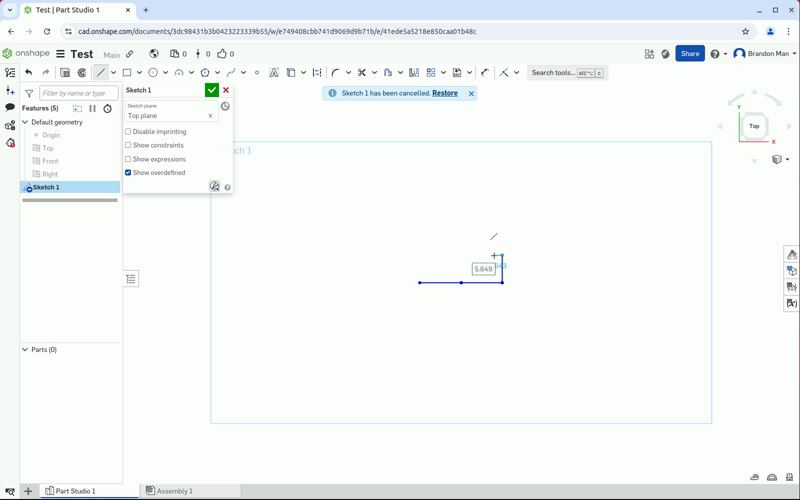
key_down(shift)
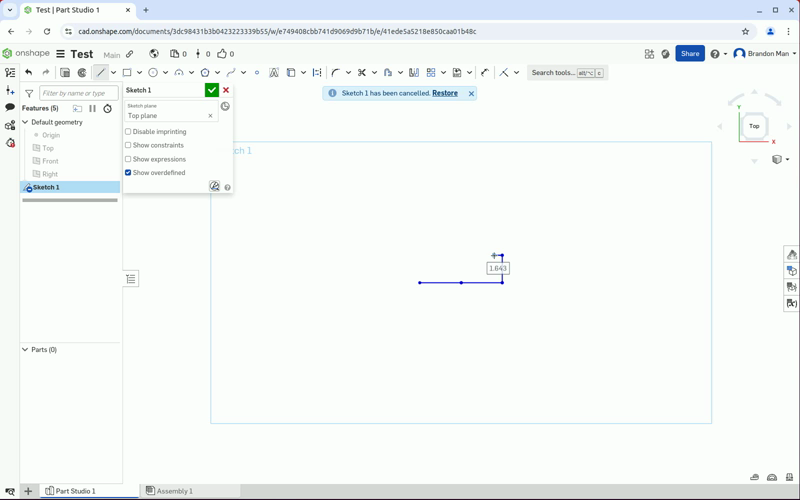
mouse_move(524, 255)
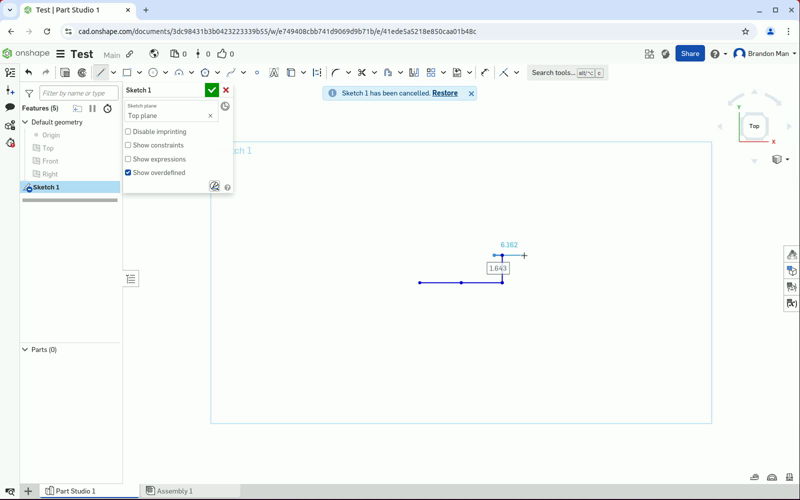
mouse_move(494, 274)
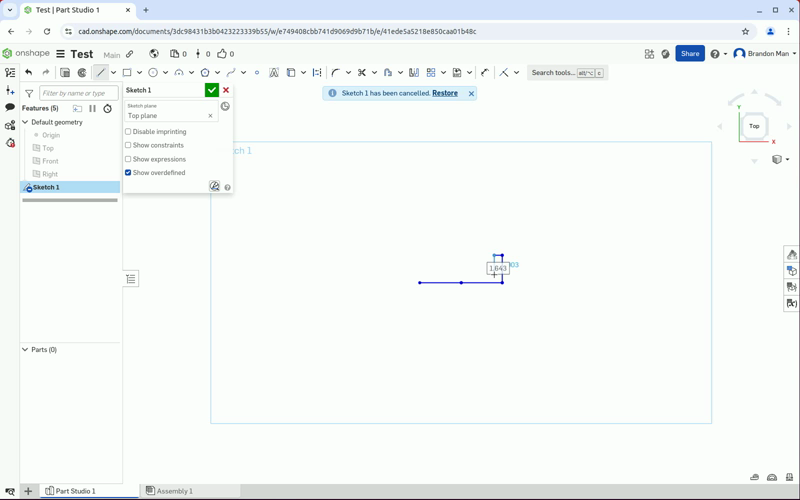
click(494, 274)
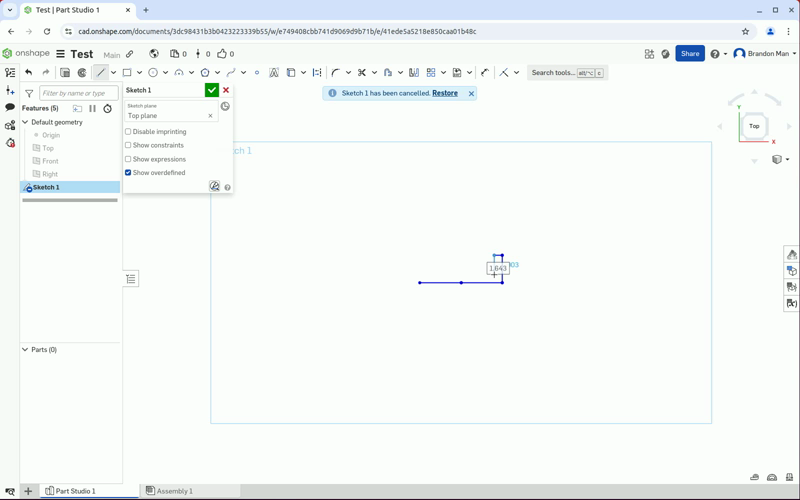
key_up(shift)
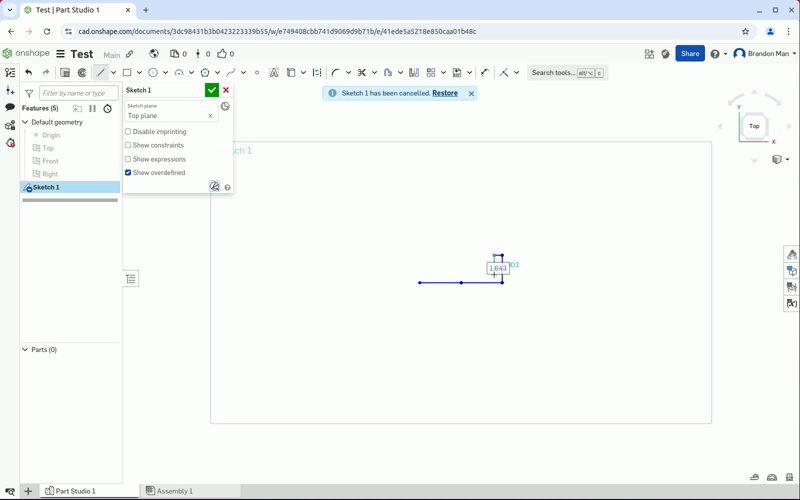
key_down(shift)
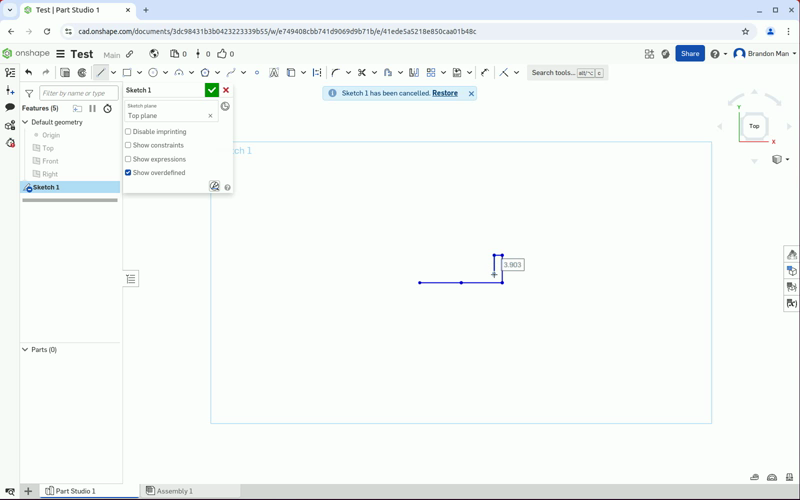
mouse_move(428, 274)
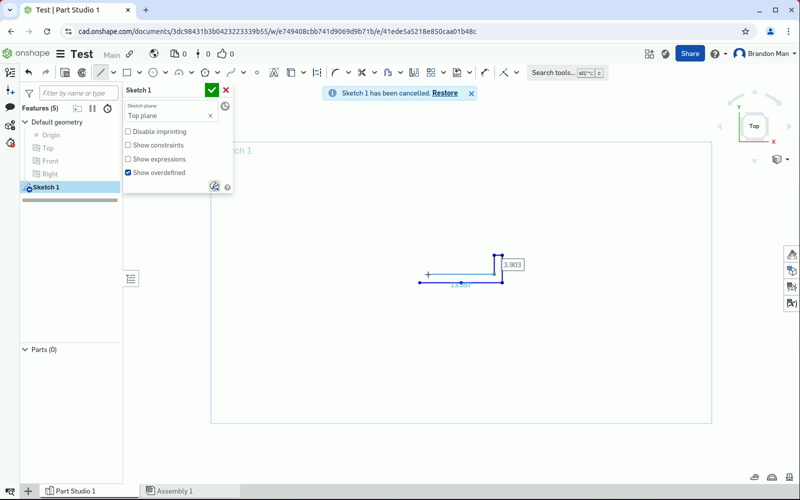
click(428, 274)
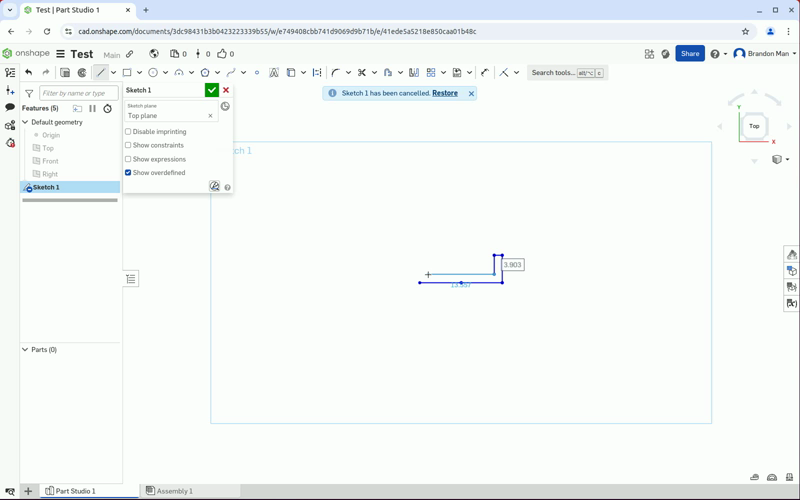
key_up(shift)
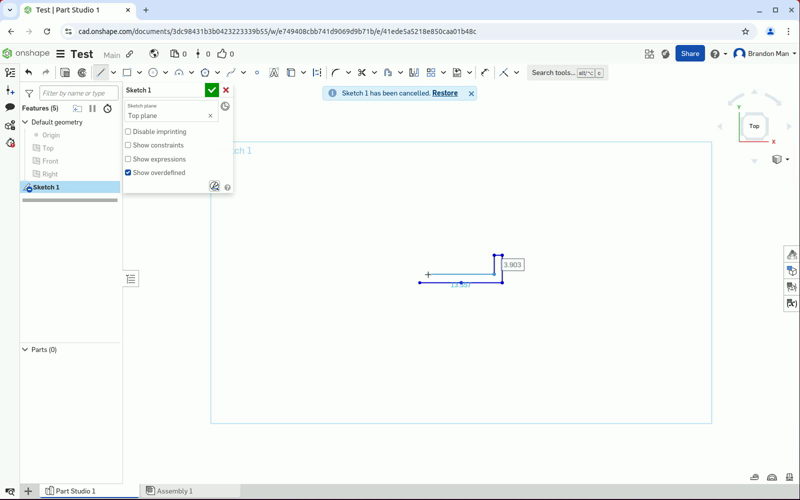
key_down(shift)
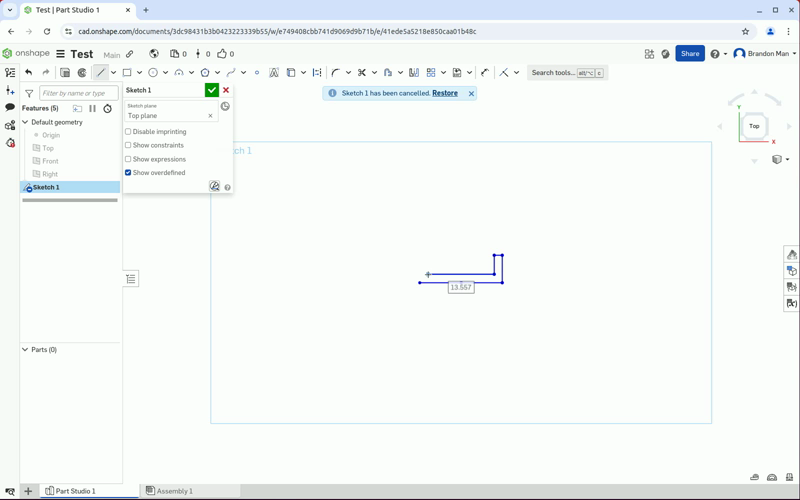
mouse_move(458, 274)
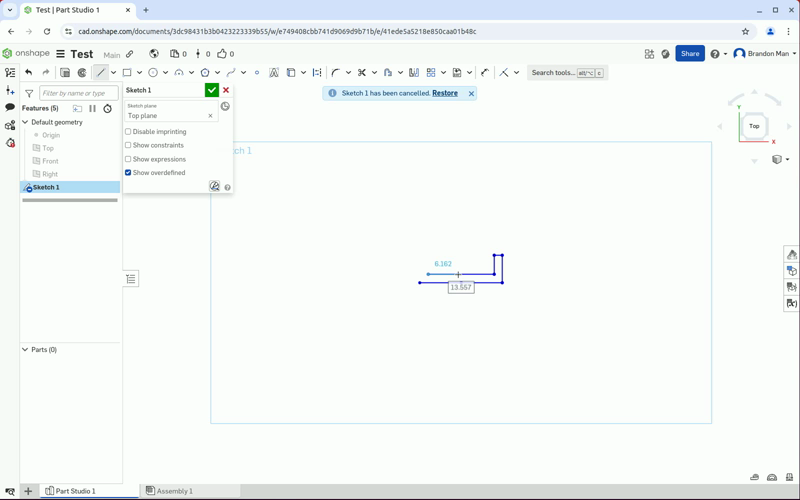
mouse_move(428, 255)
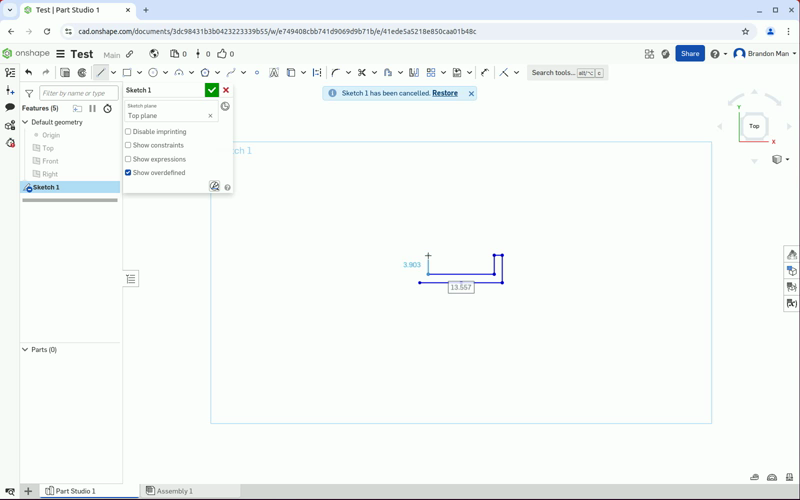
click(428, 255)
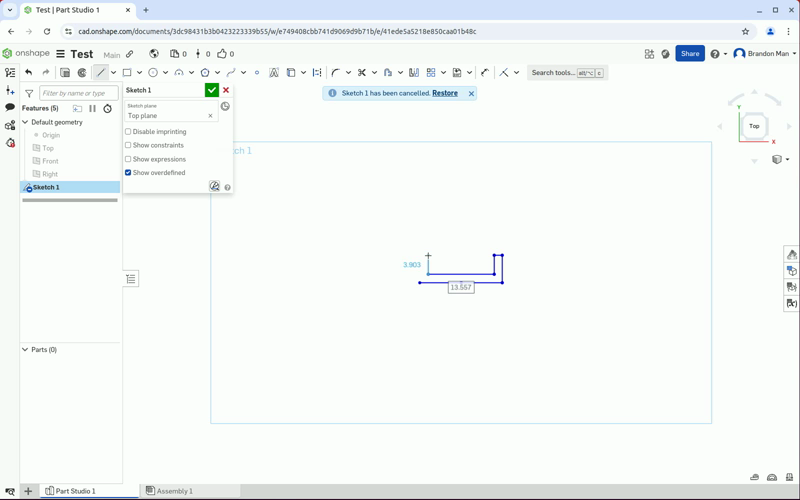
key_up(shift)
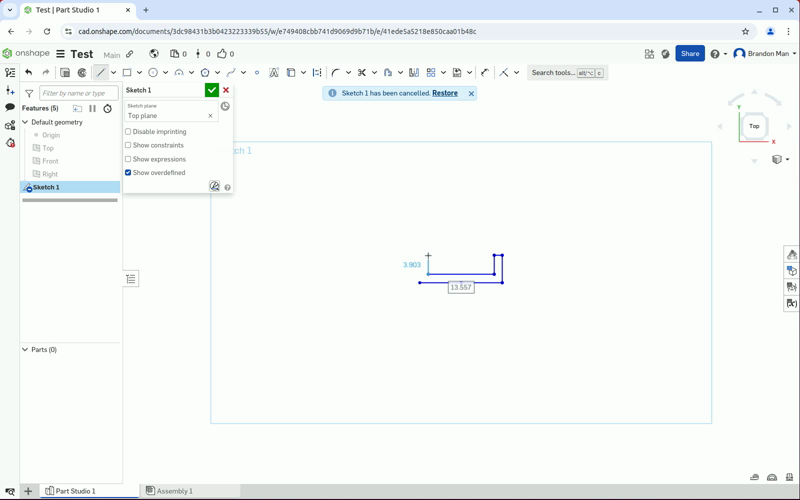
key_down(shift)
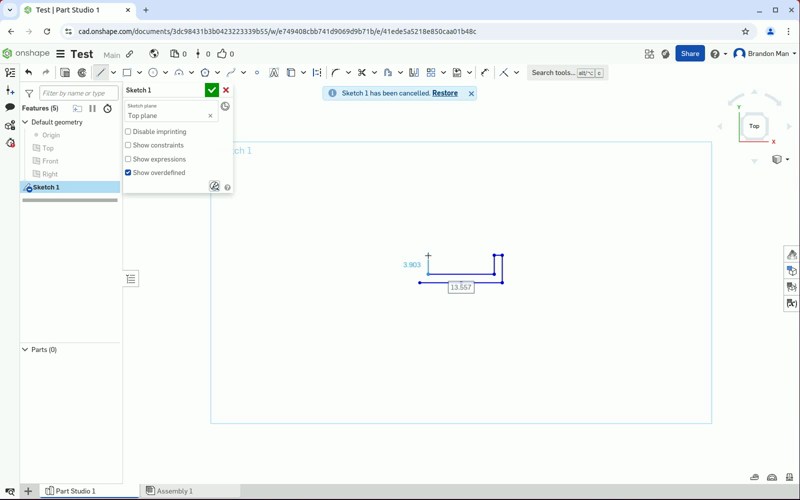
mouse_move(458, 255)
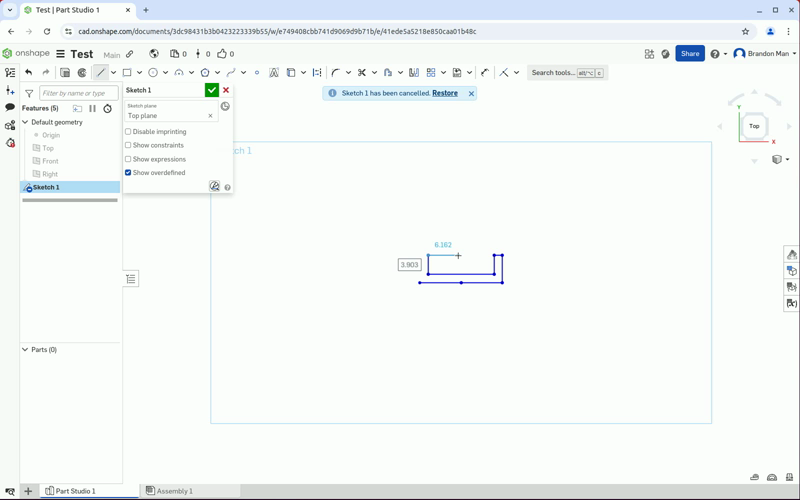
mouse_move(419, 255)
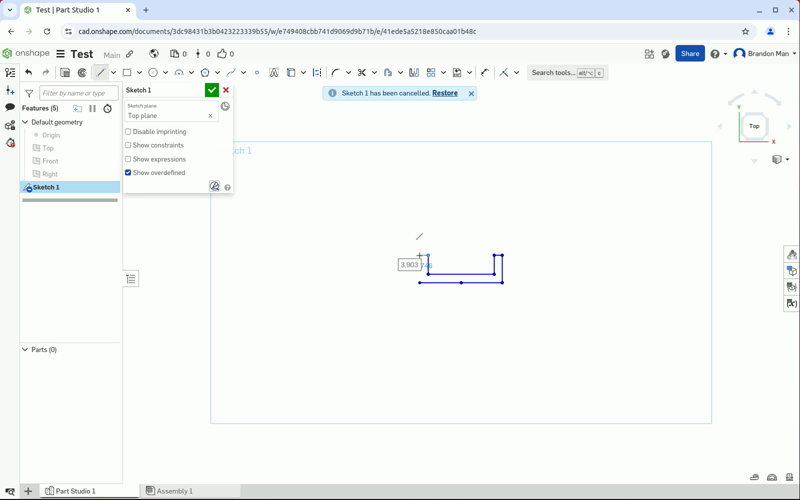
click(419, 255)
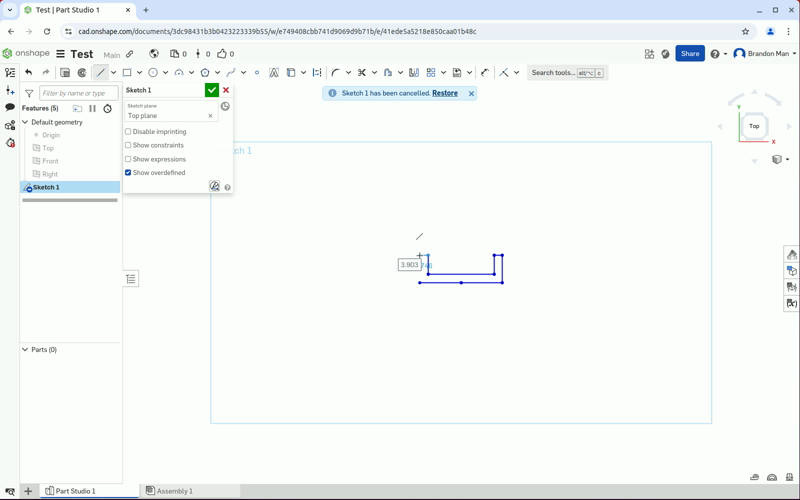
key_up(shift)
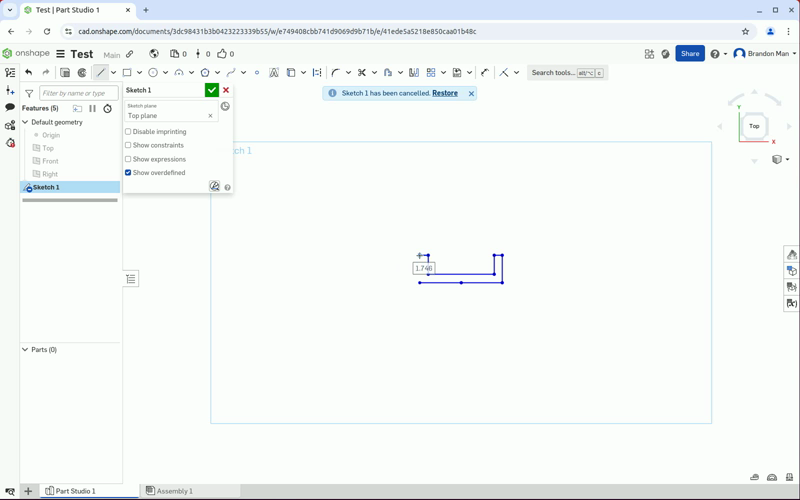
mouse_move(449, 255)
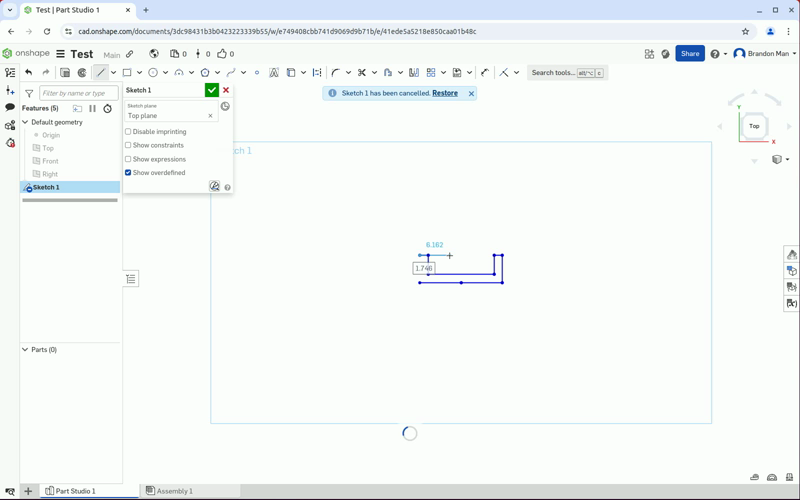
key_down(shift)
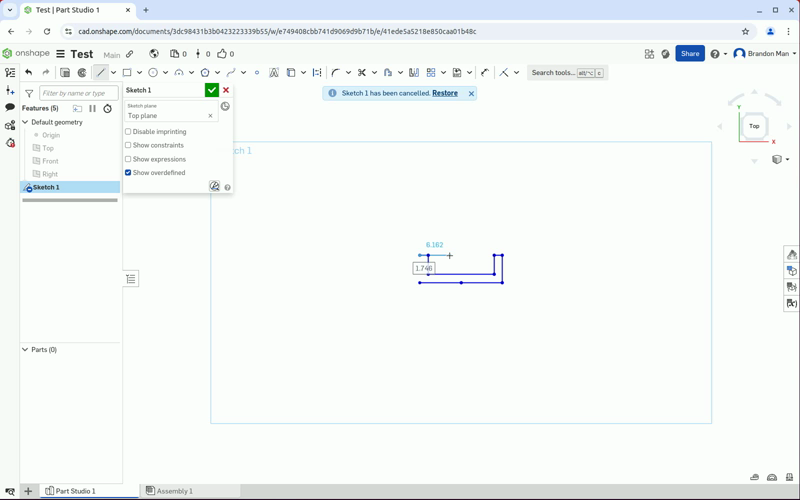
mouse_move(419, 282)
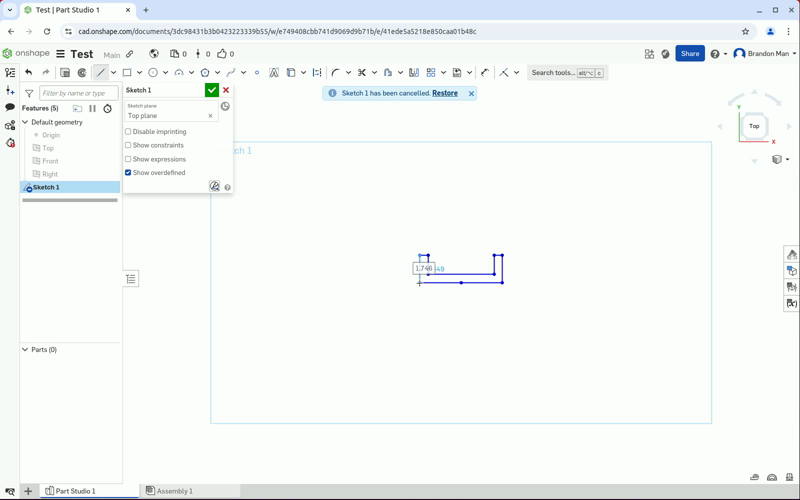
key_up(shift)
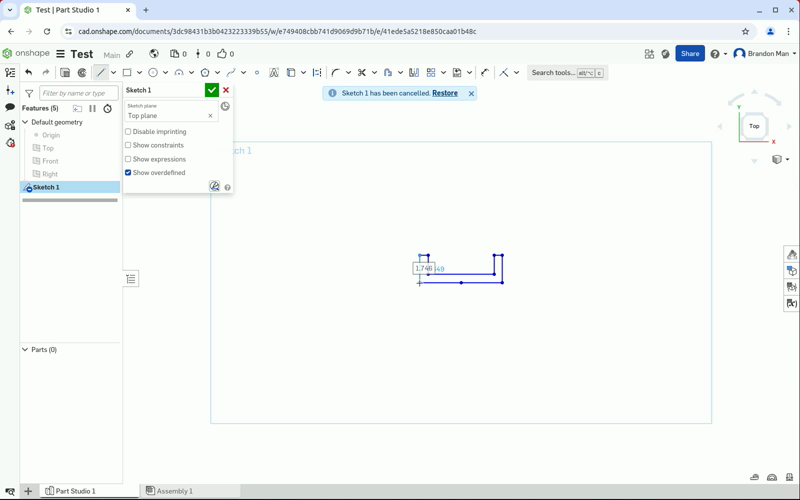
click(419, 282)
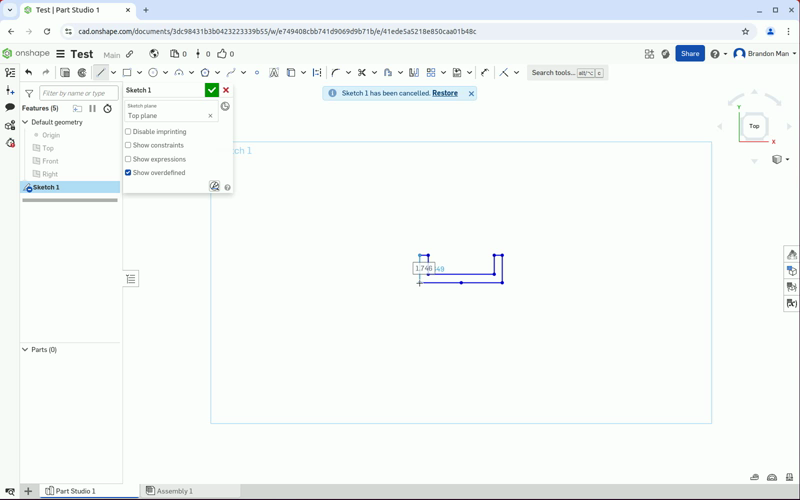
key(esc)
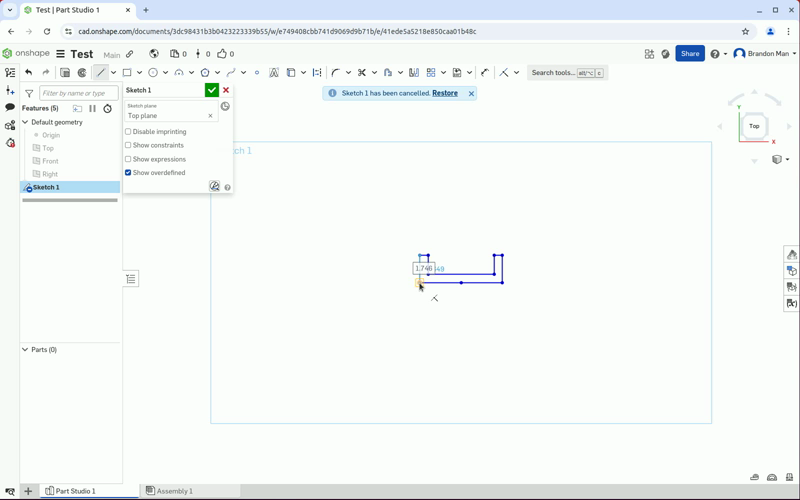
mouse_move(469, 278)
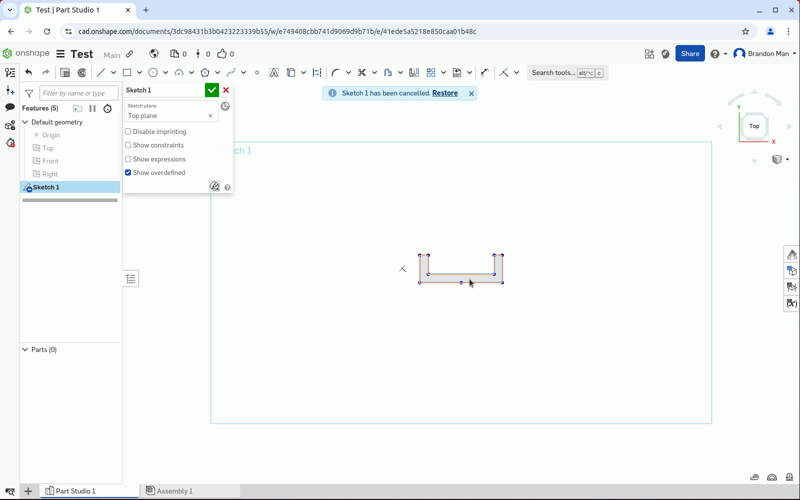
scroll(6)
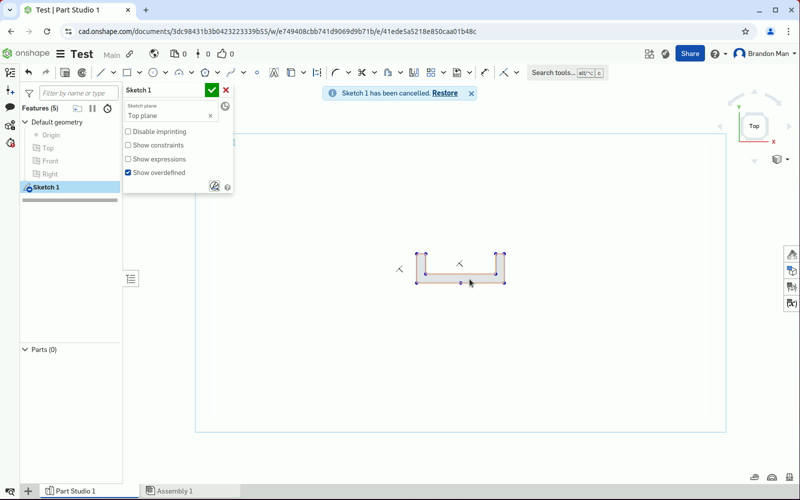
scroll(6)
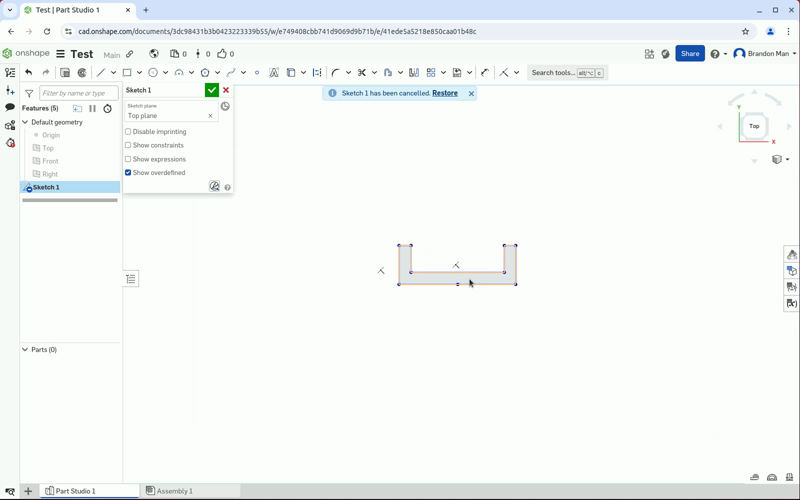
scroll(6)
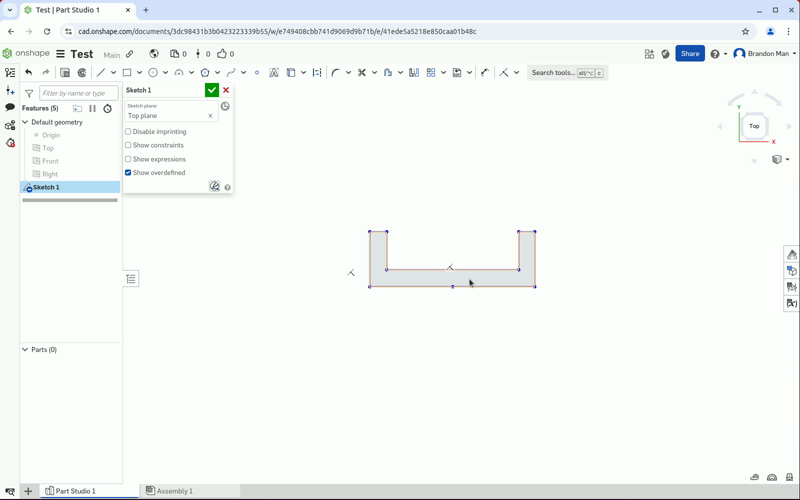
scroll(6)
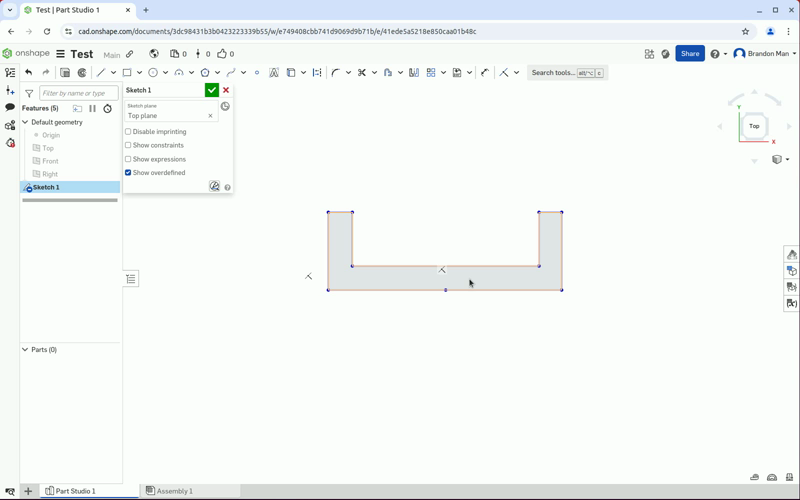
scroll(6)
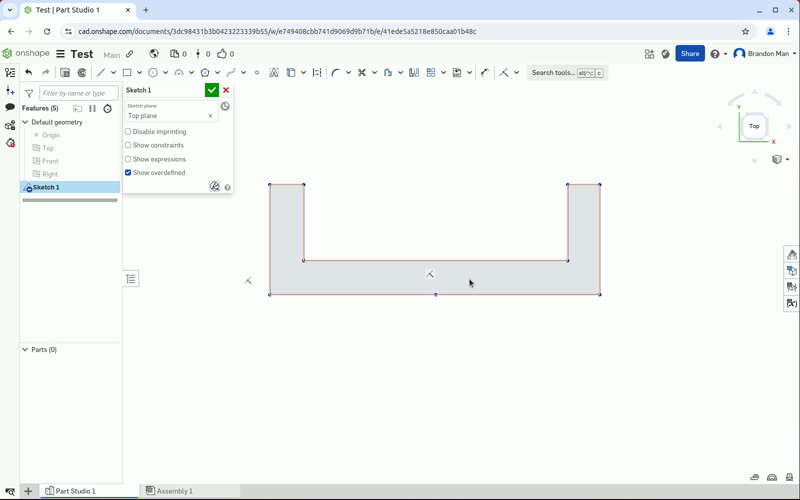
scroll(6)
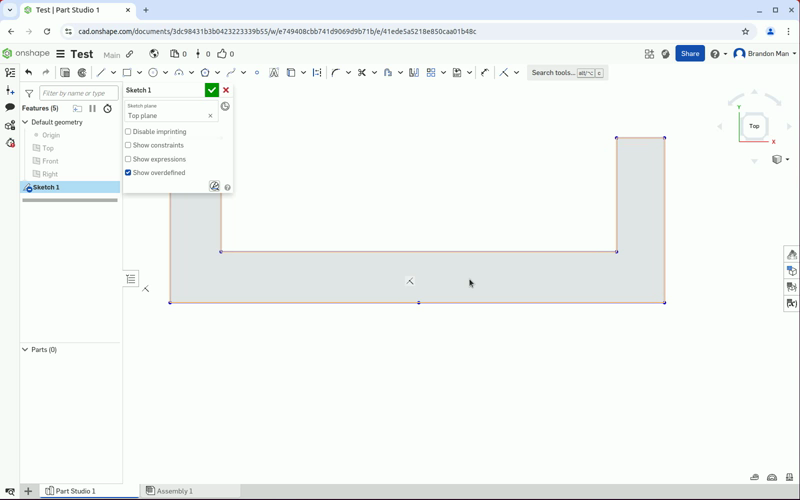
scroll(6)
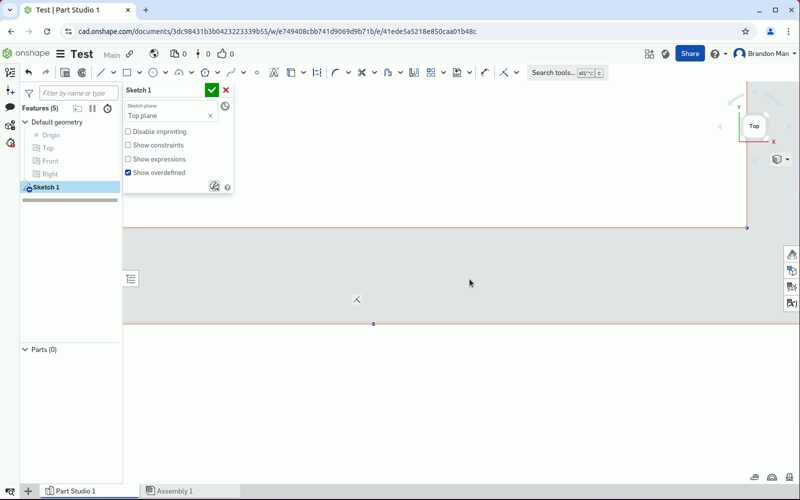
click(469, 278)
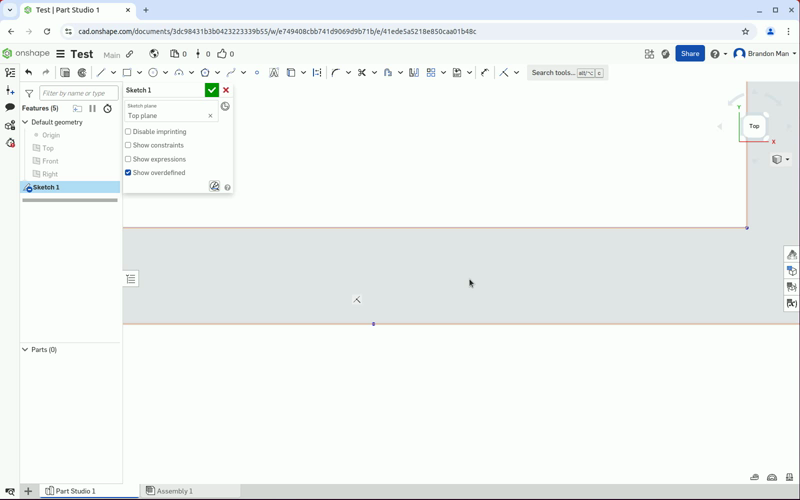
scroll(-6)
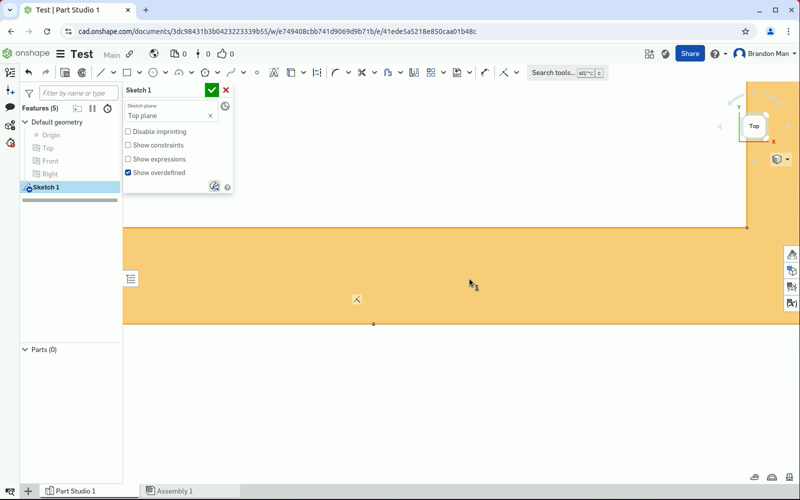
scroll(-6)
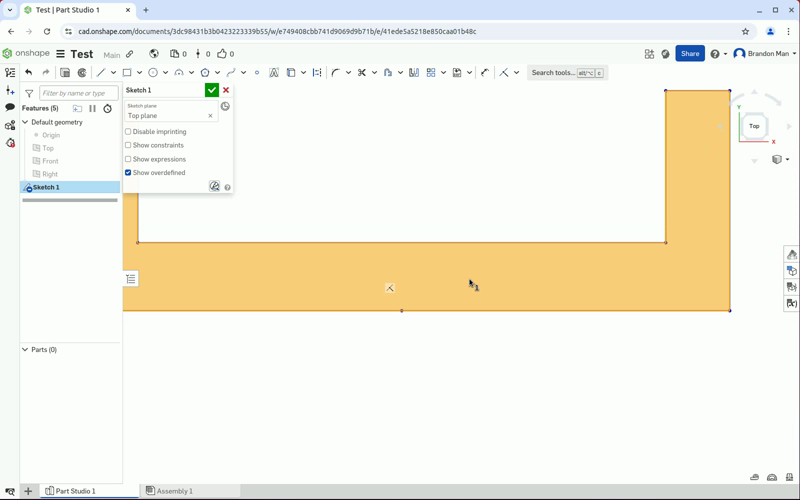
scroll(-6)
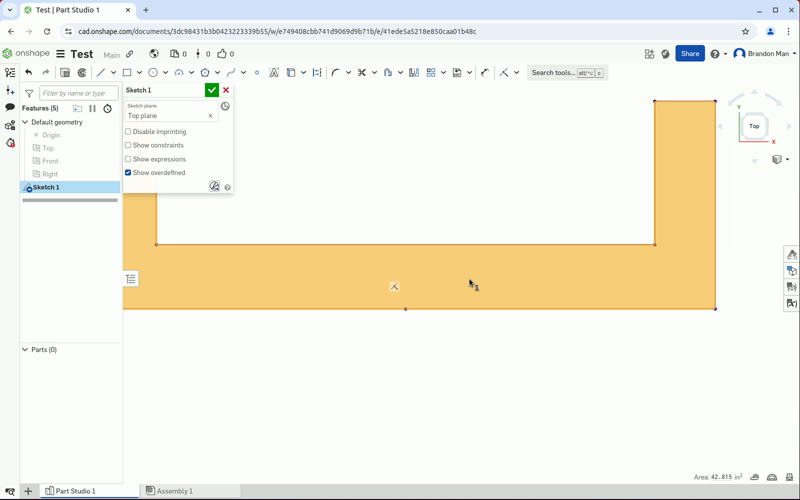
scroll(-6)
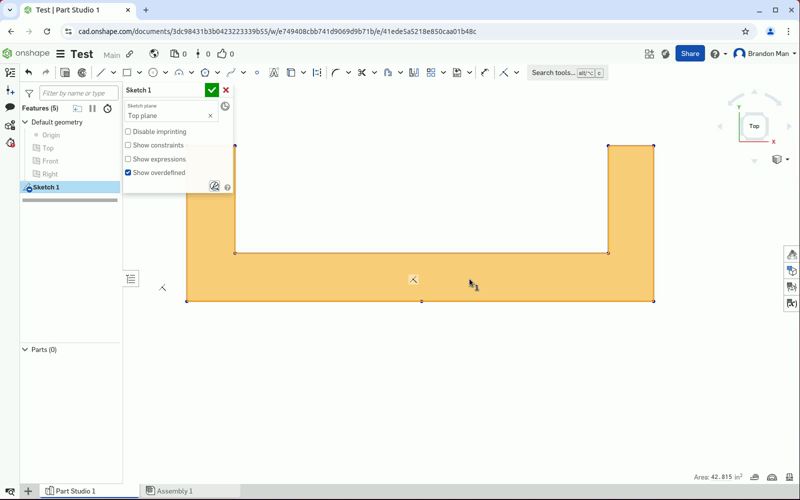
scroll(-6)
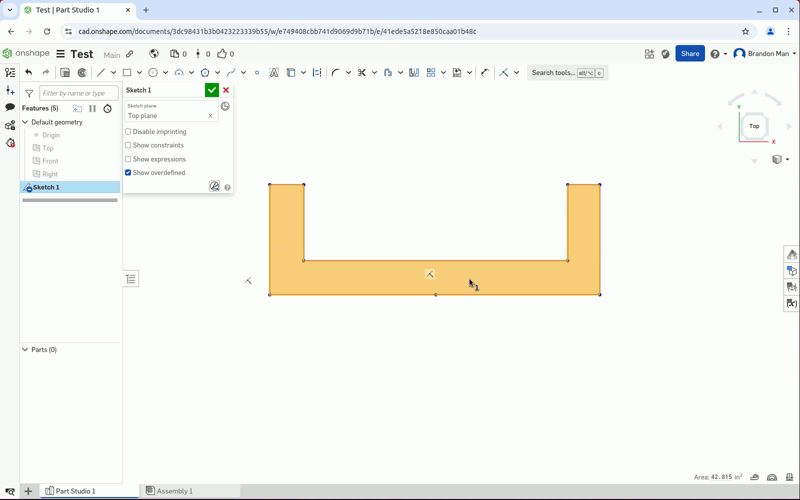
scroll(-6)
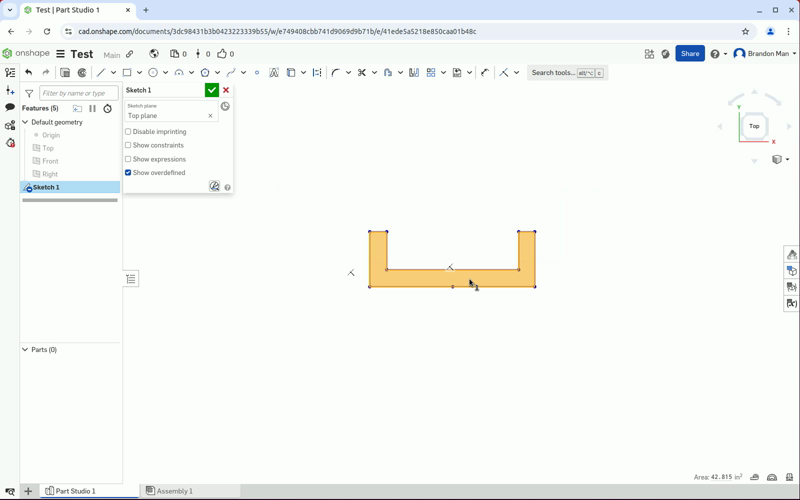
scroll(-6)
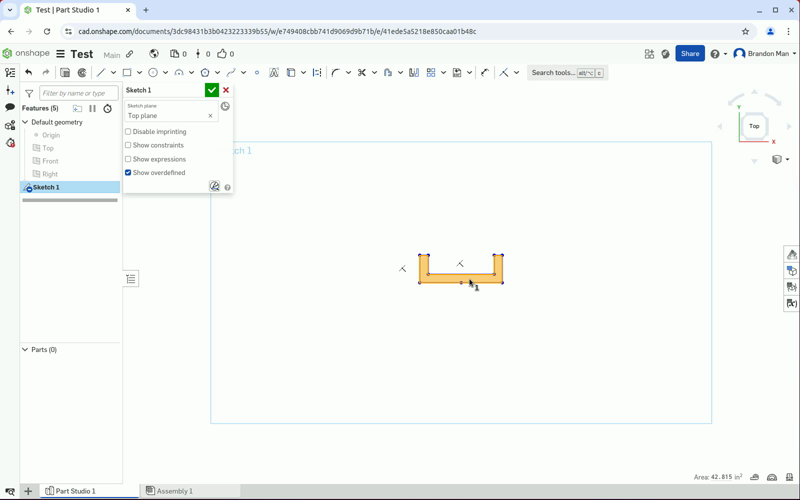
mouse_move(73, 352)
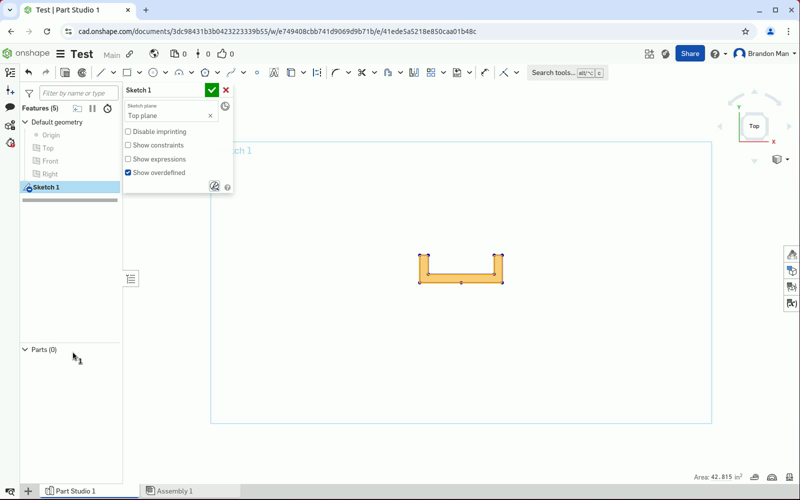
key(shift+y)
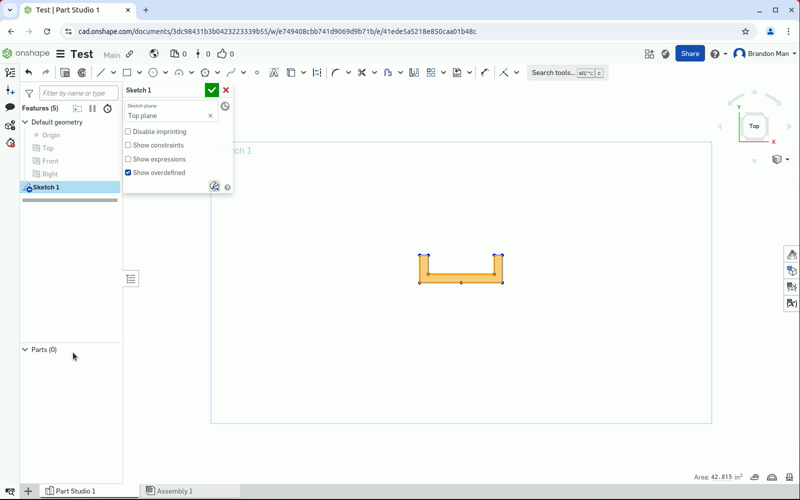
key(shift+e)
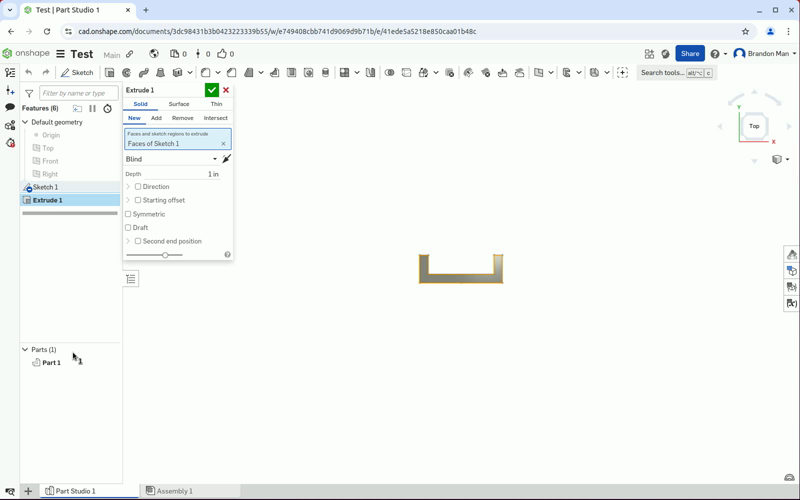
mouse_move(143, 106)
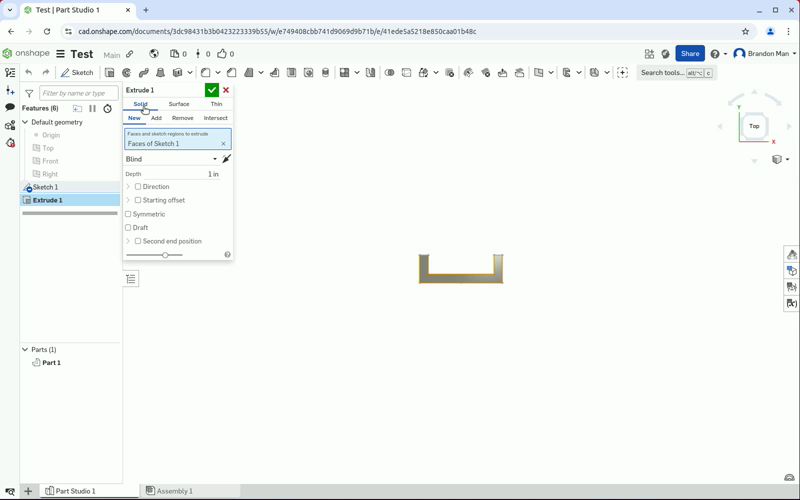
click(143, 106)
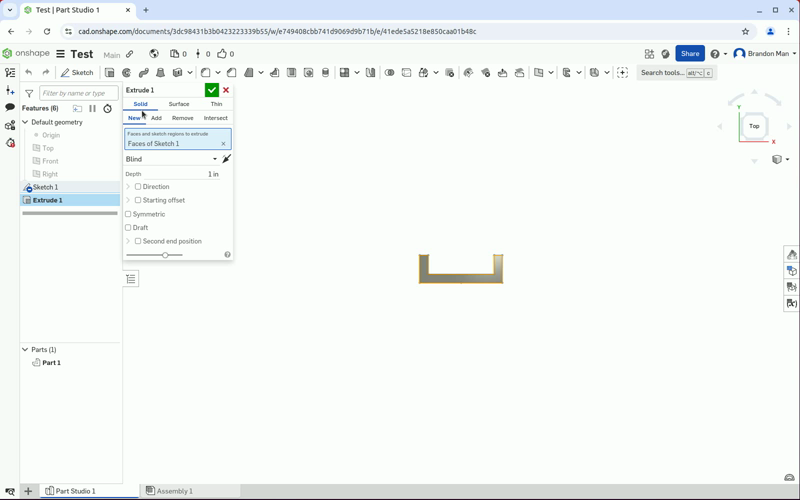
mouse_move(137, 120)
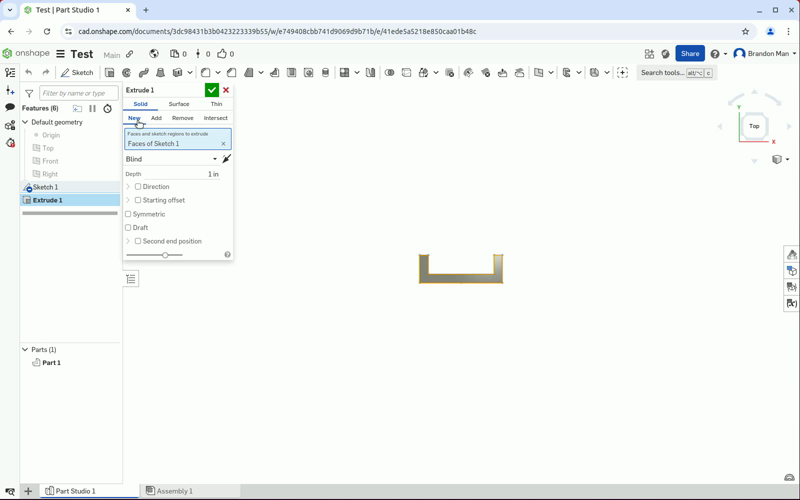
click(137, 120)
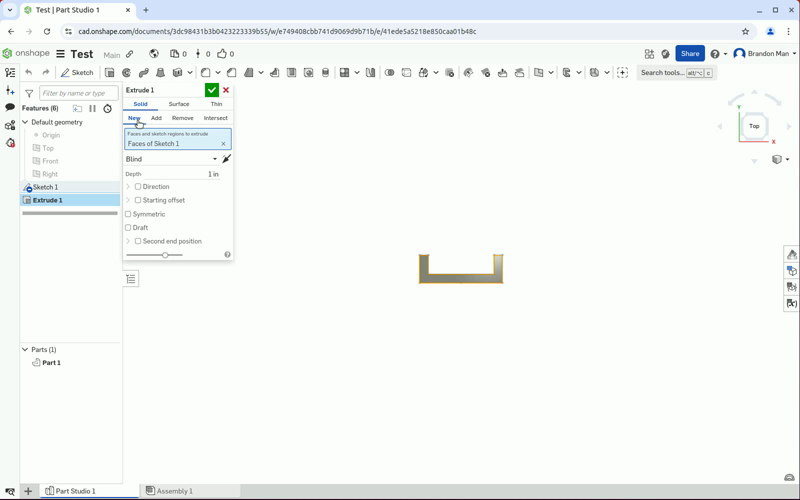
key(tab, 4)
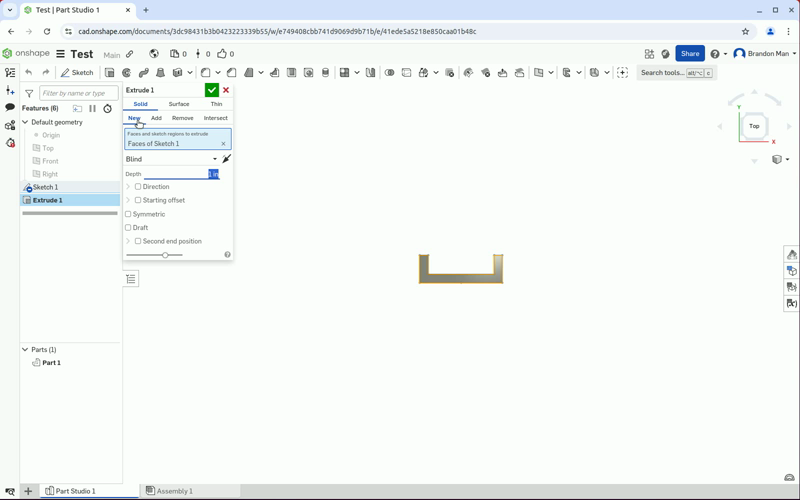
text(21.905)
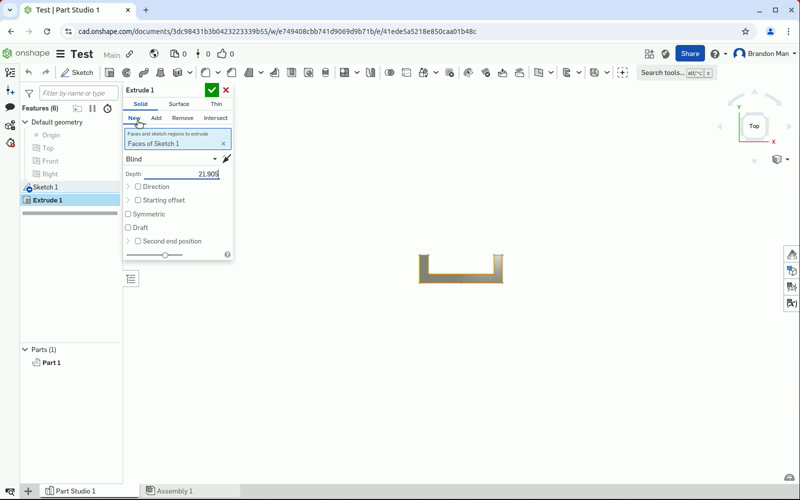
key(enter)
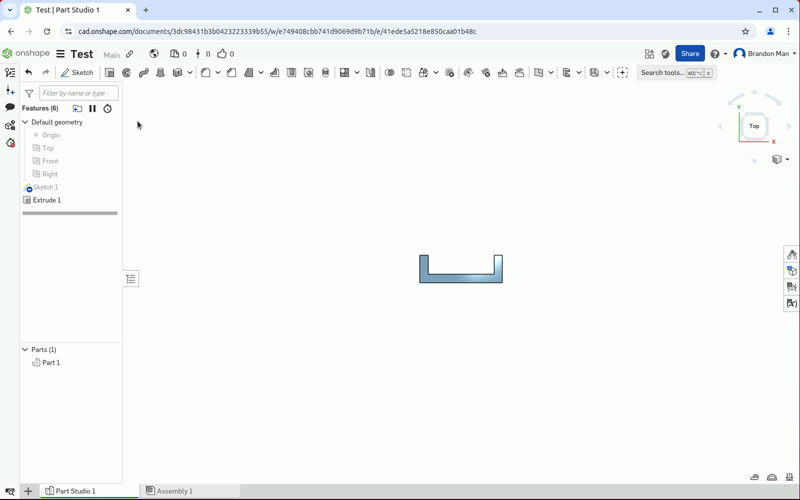
key(shift+h)
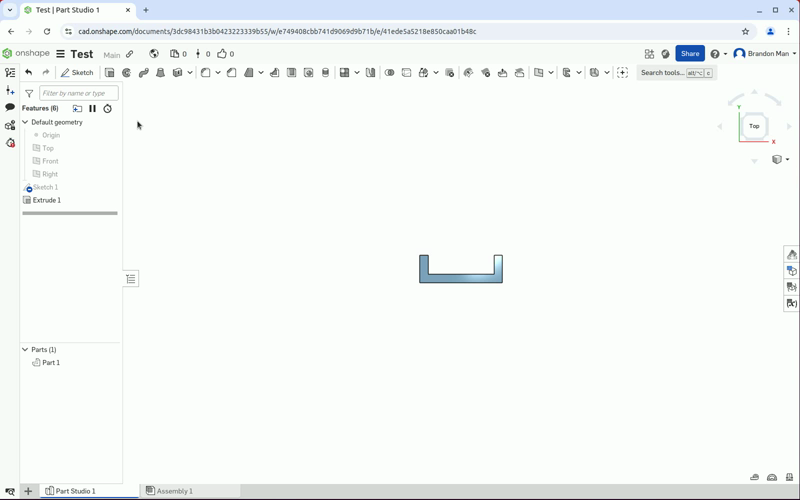
key(shift+h)
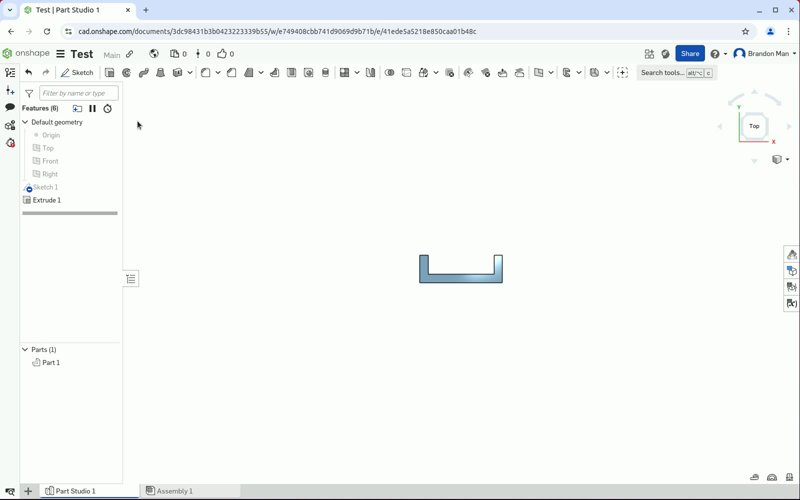
mouse_move(73, 189)
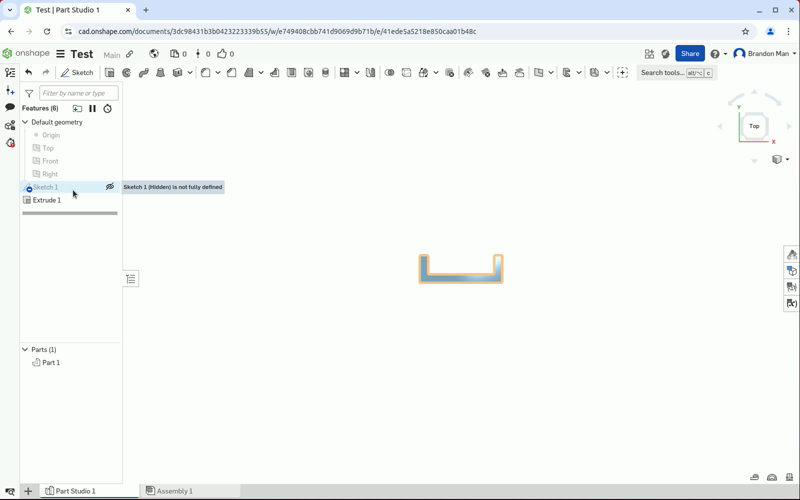
click(73, 189)
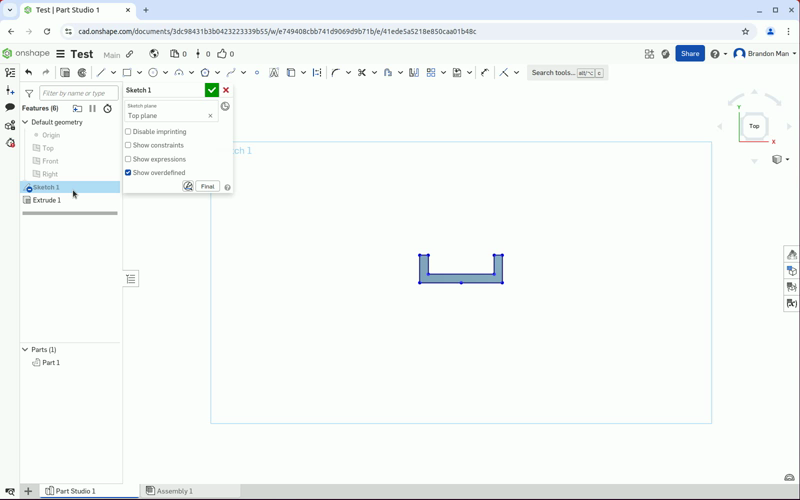
mouse_move(229, 92)
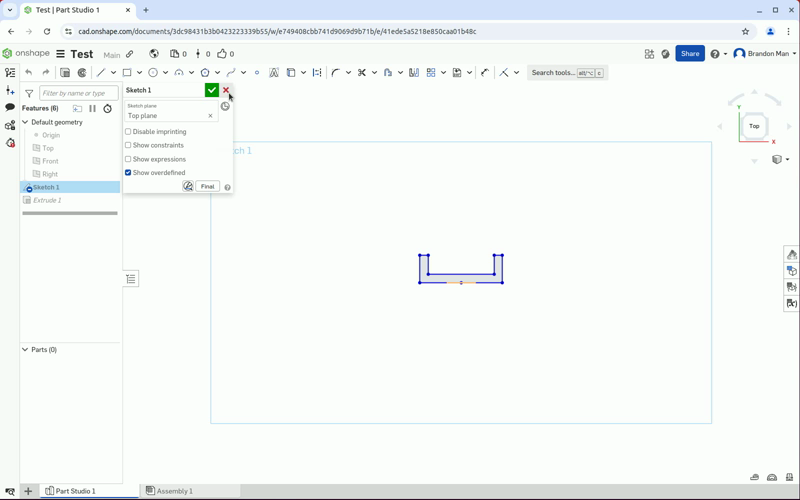
click(229, 92)
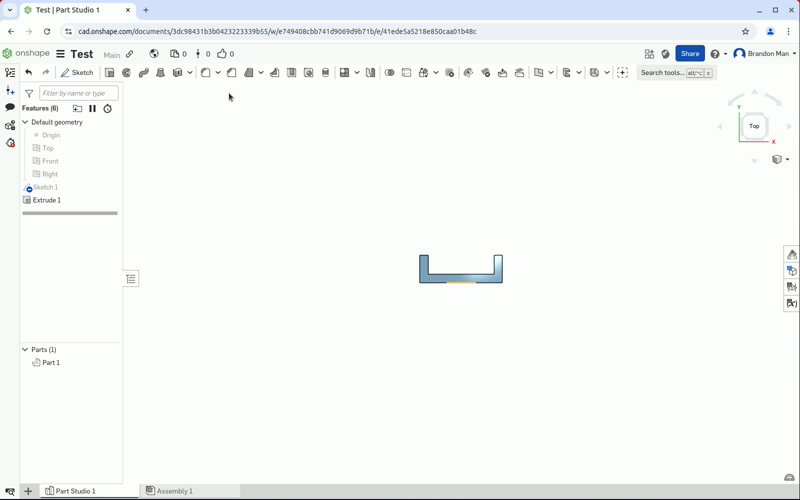
mouse_move(541, 75)
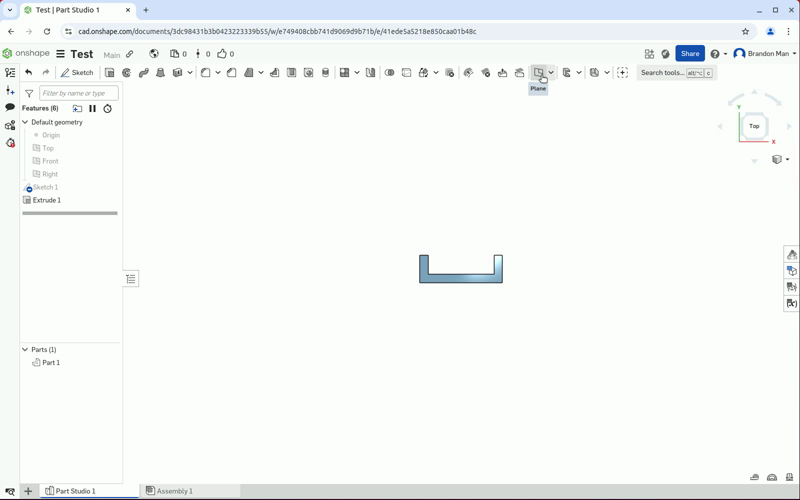
click(541, 75)
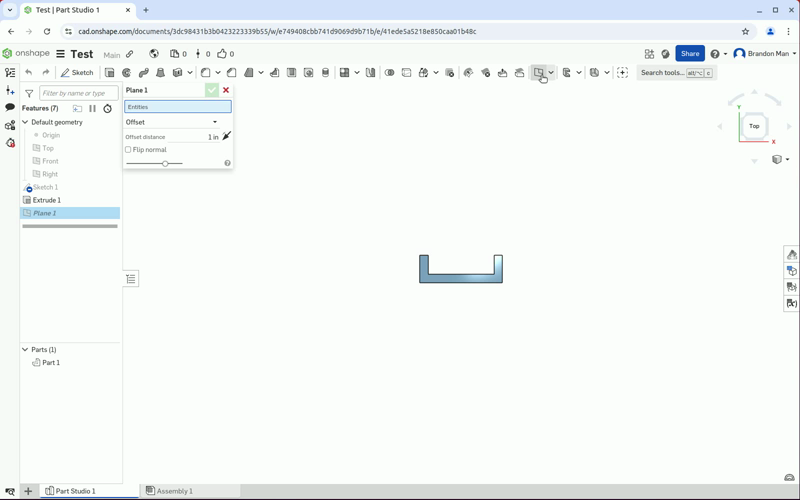
mouse_move(73, 150)
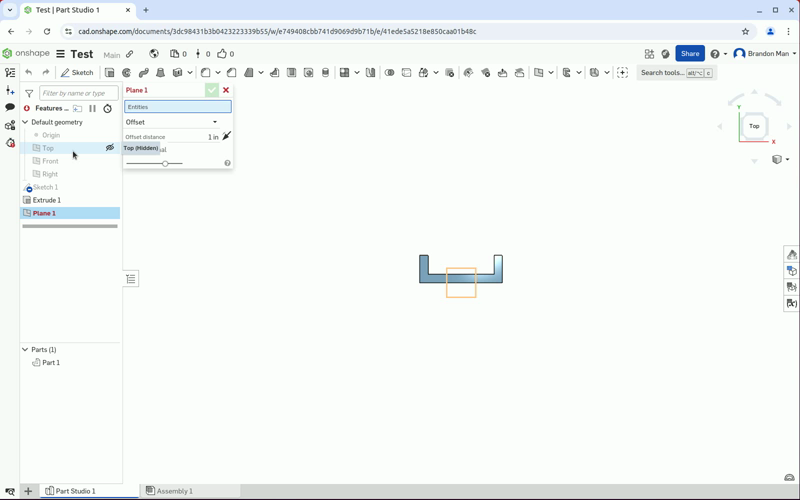
click(73, 150)
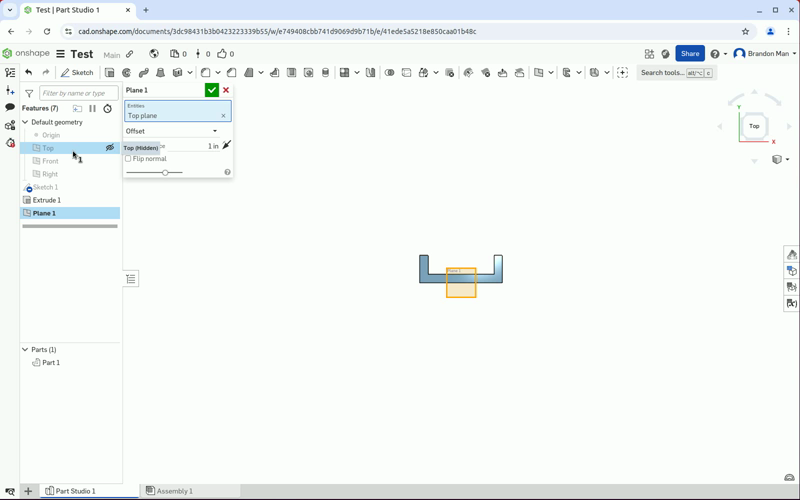
key(tab, 2)
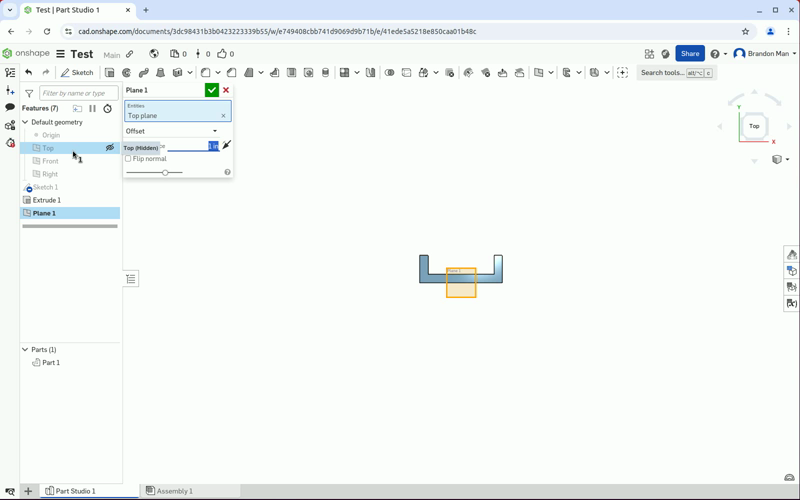
text(21.907)
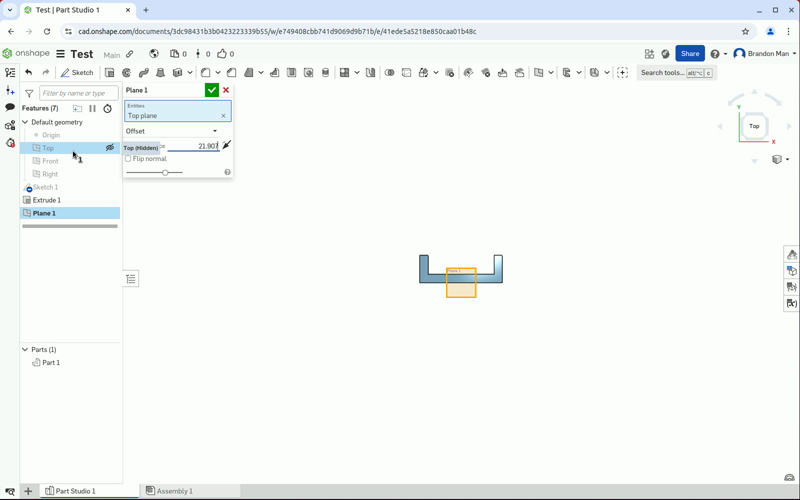
key(enter, 2)
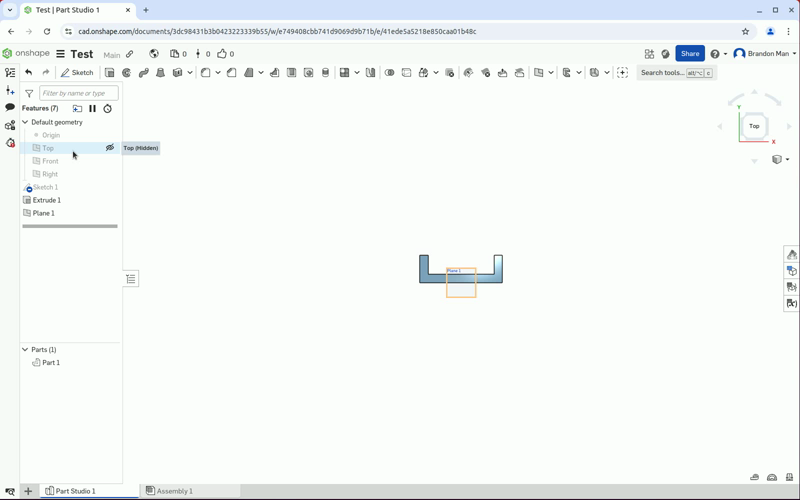
key(shift+s)
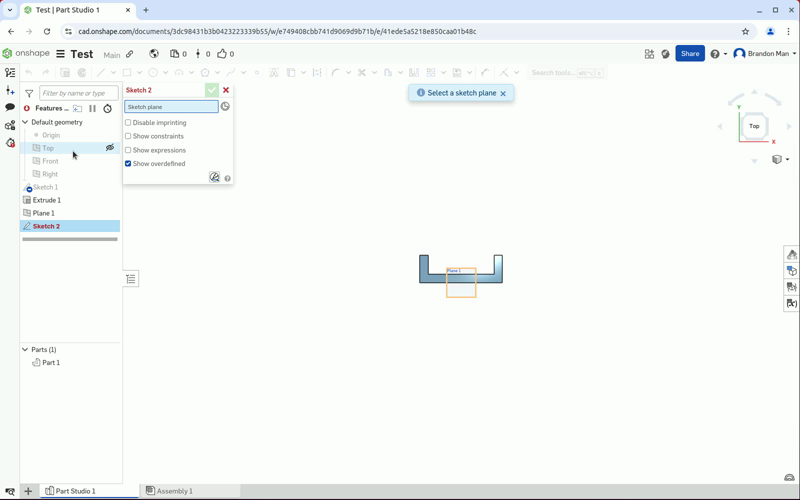
mouse_move(73, 215)
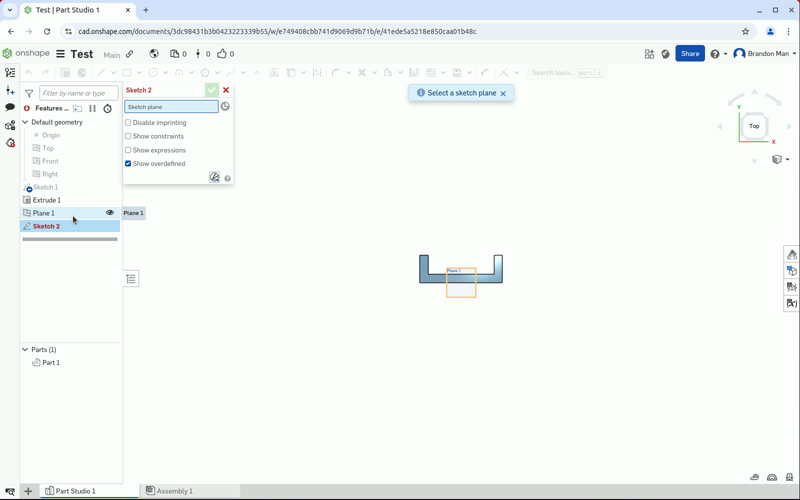
click(73, 215)
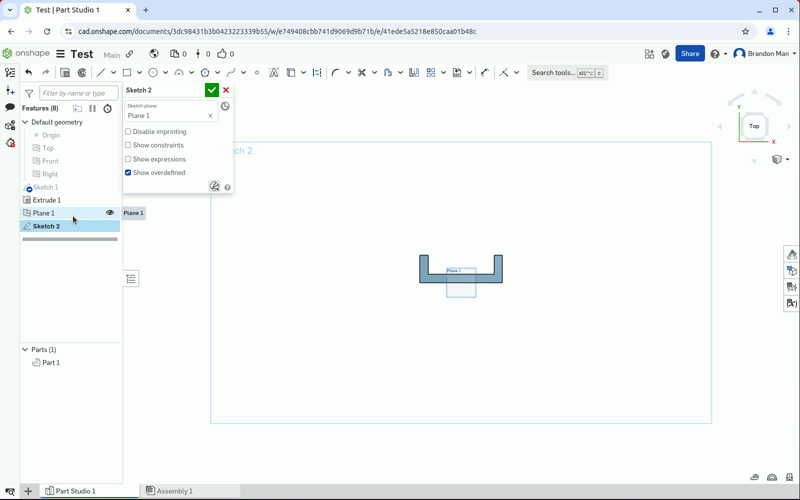
mouse_move(73, 352)
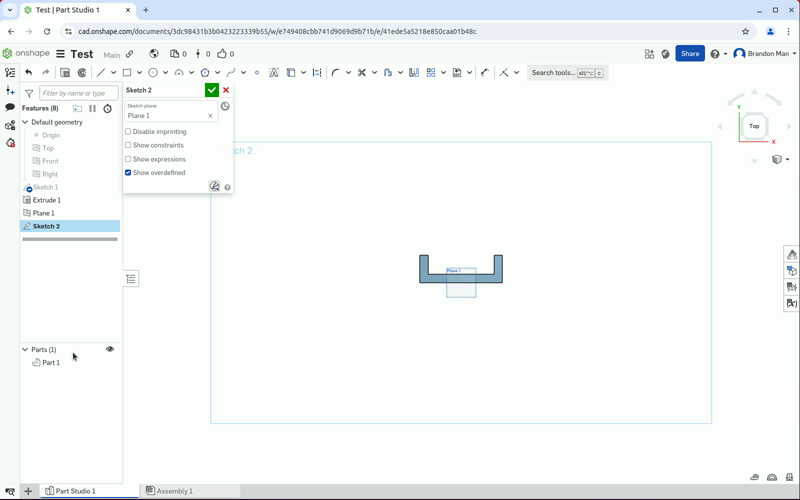
key(y)
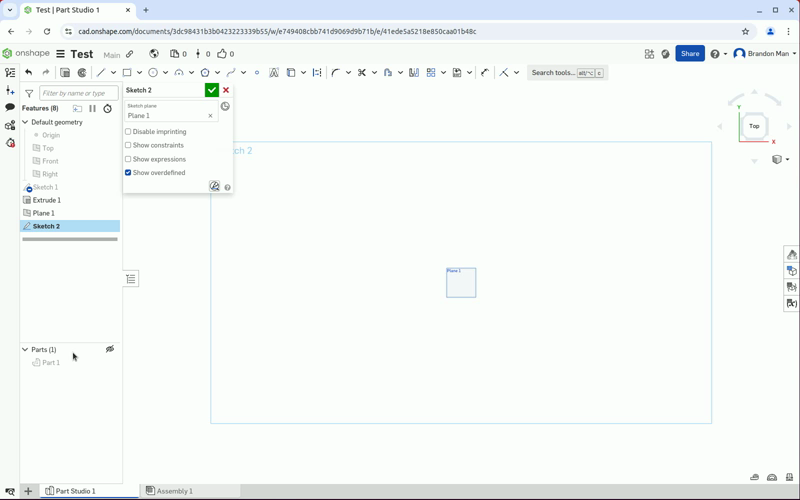
key(l)
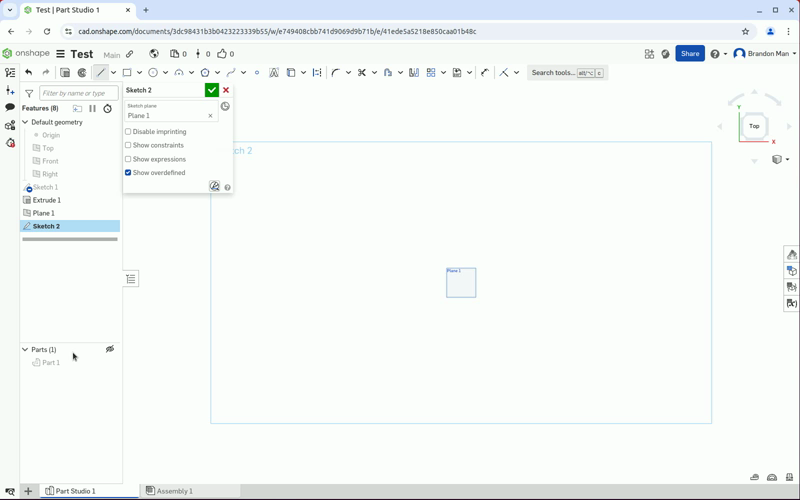
key_down(shift)
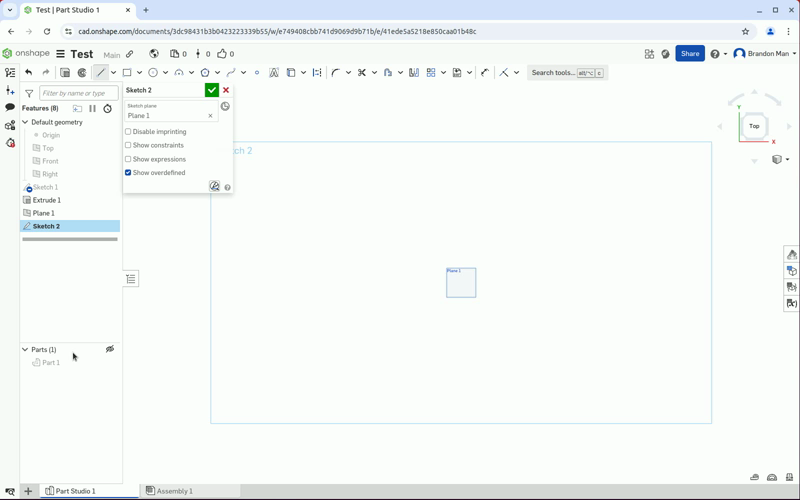
mouse_move(419, 264)
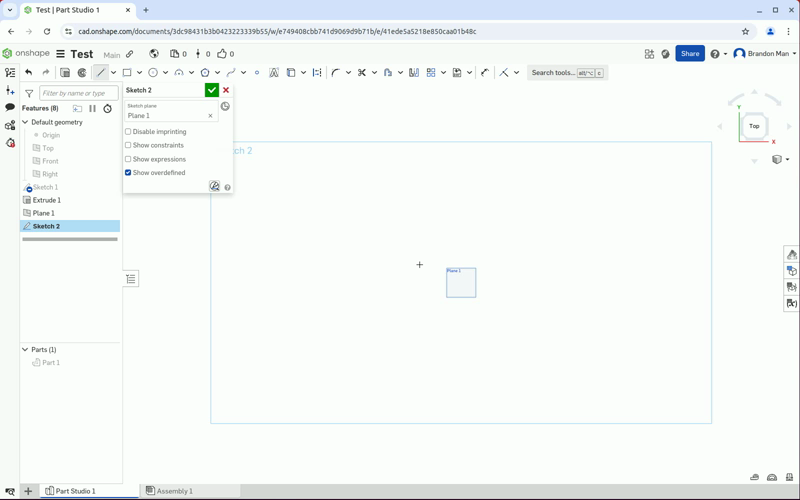
click(419, 264)
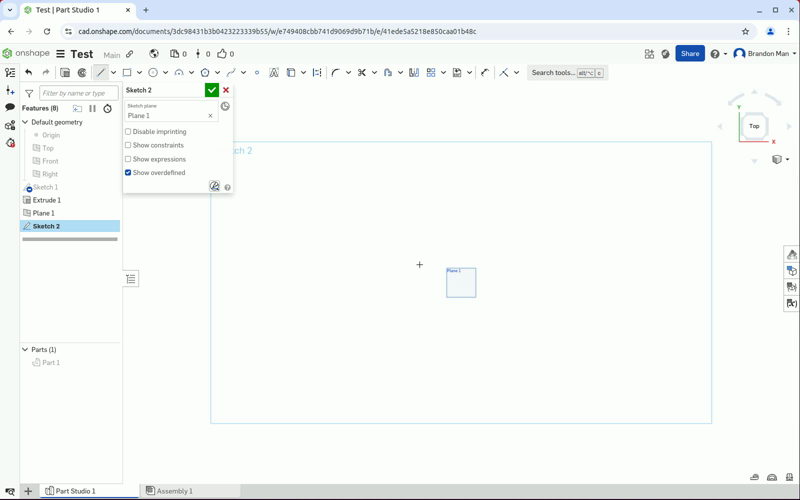
key_up(shift)
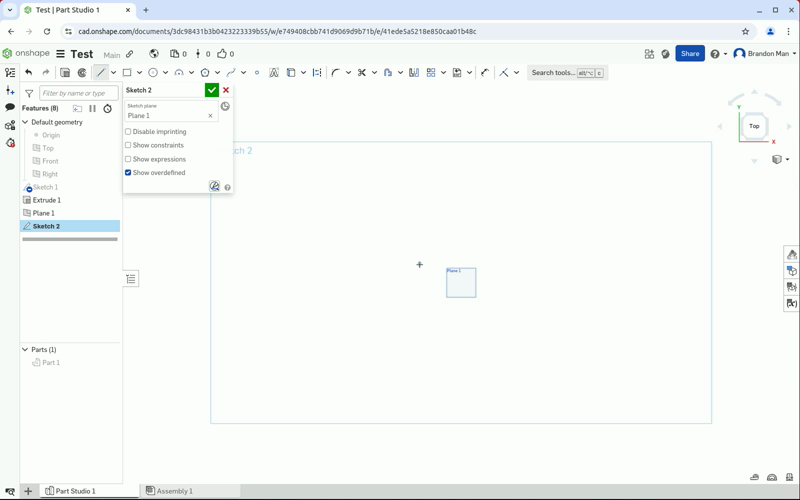
key_down(shift)
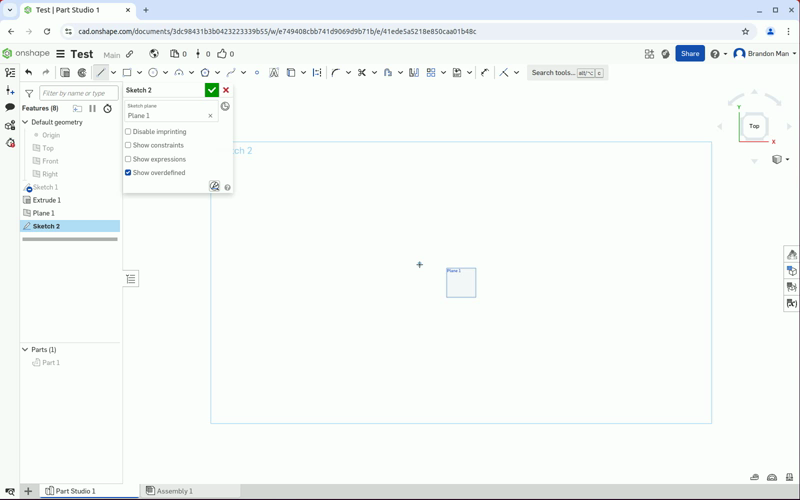
mouse_move(449, 264)
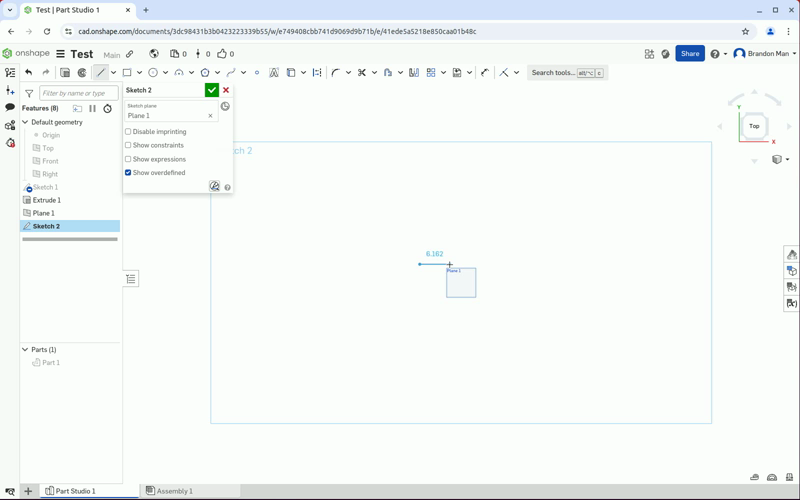
mouse_move(421, 264)
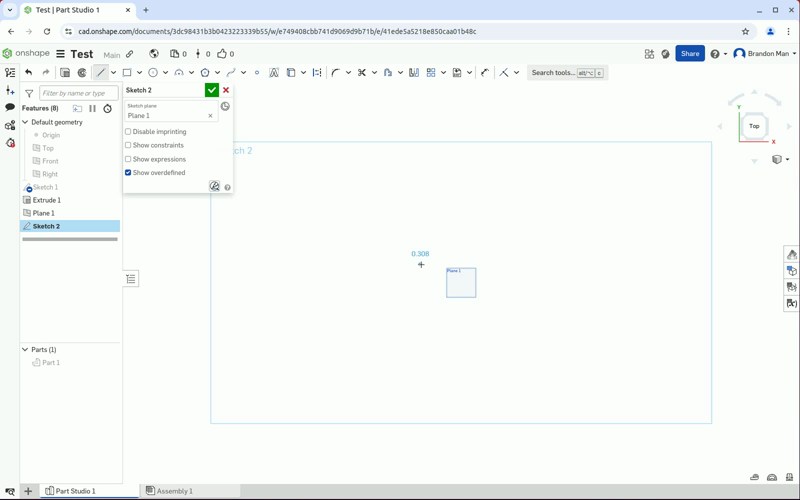
scroll(6)
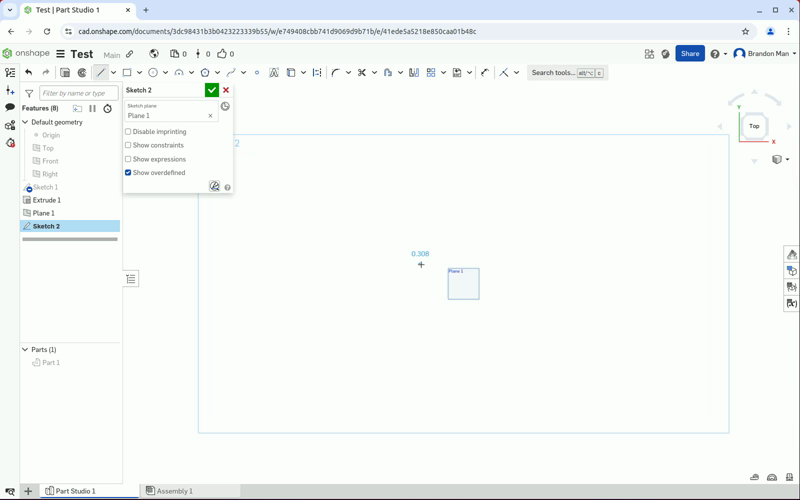
scroll(6)
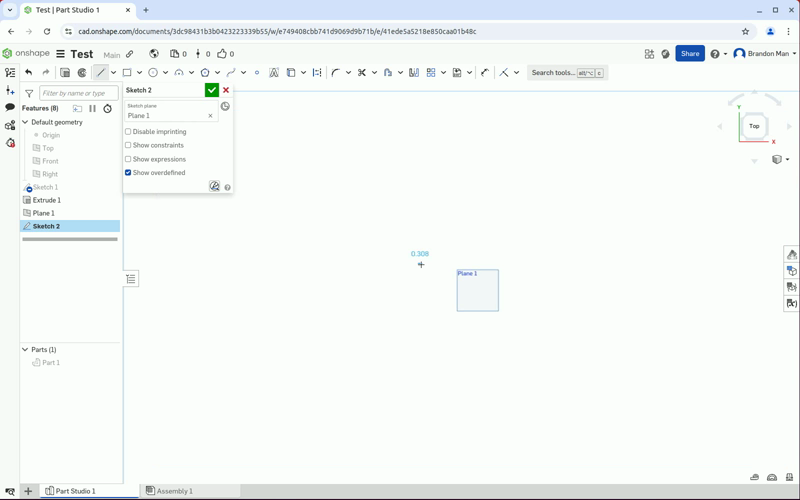
scroll(6)
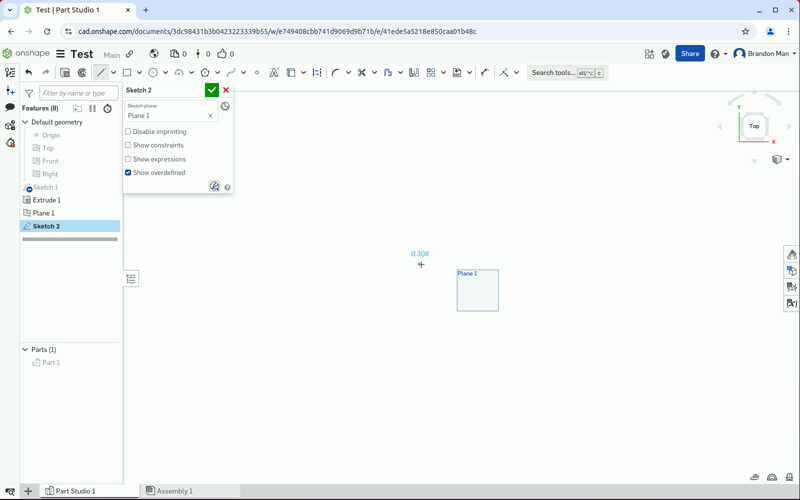
scroll(6)
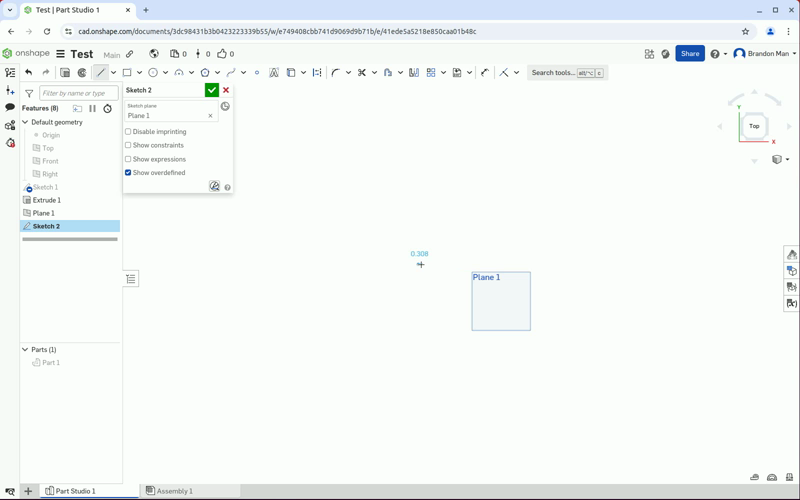
scroll(6)
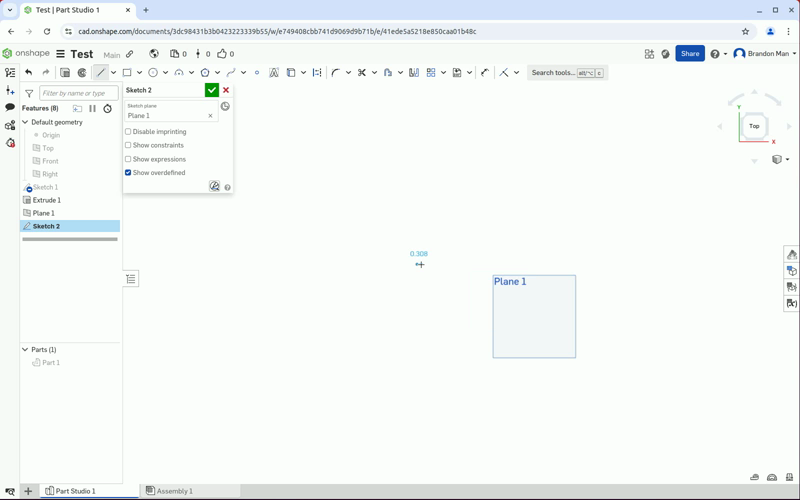
scroll(6)
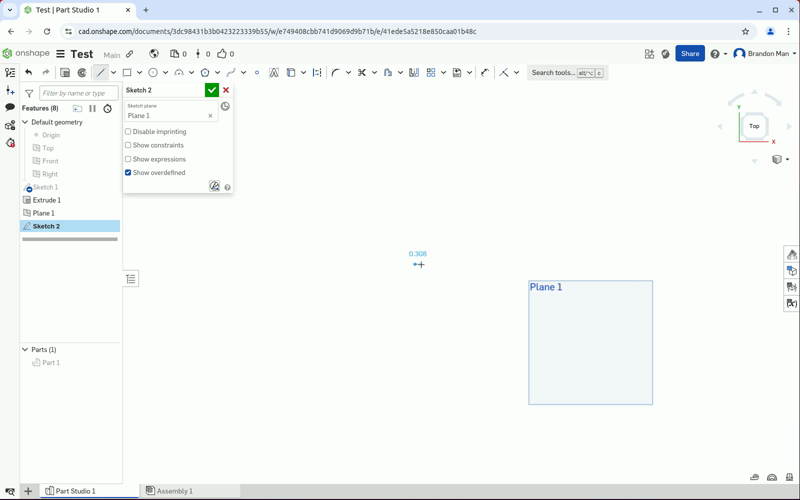
scroll(6)
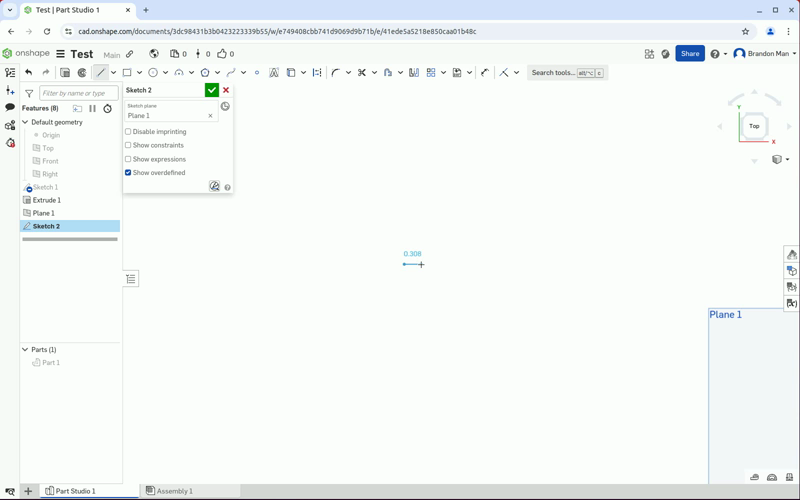
click(421, 264)
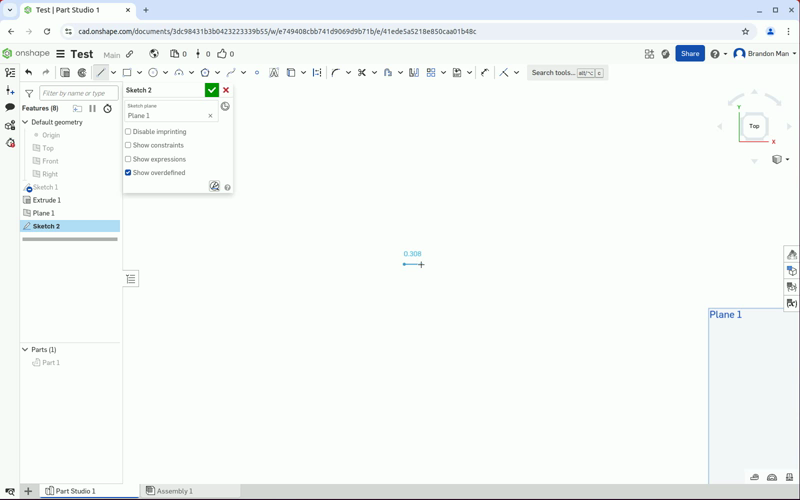
scroll(-6)
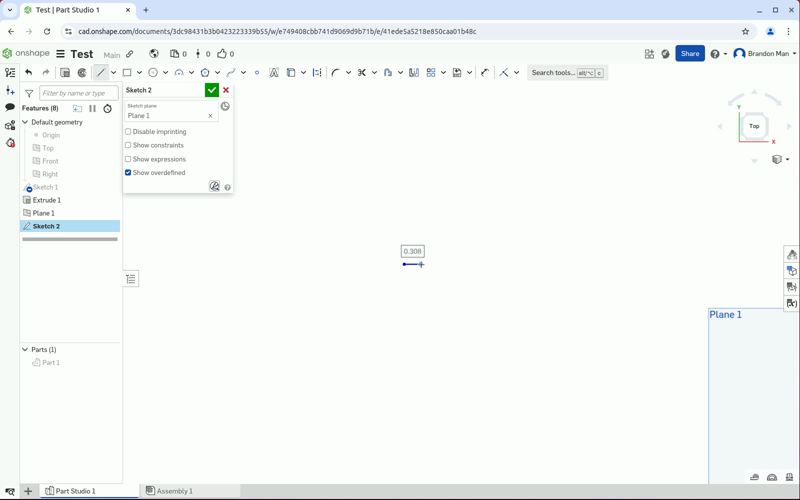
scroll(-6)
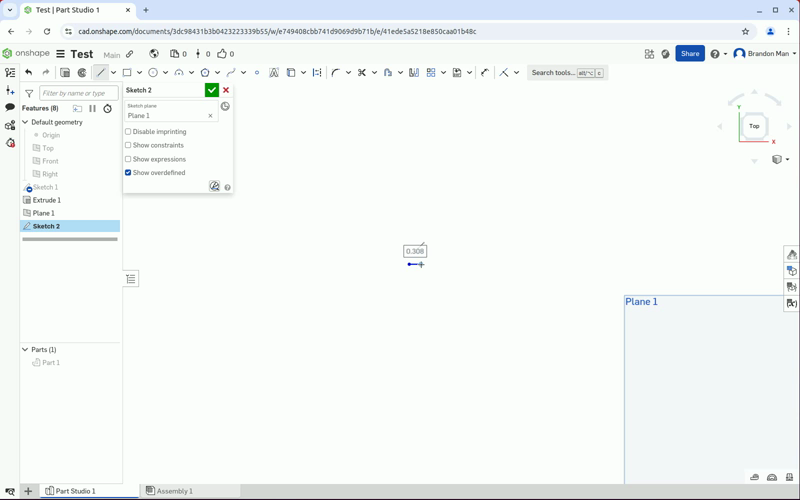
scroll(-6)
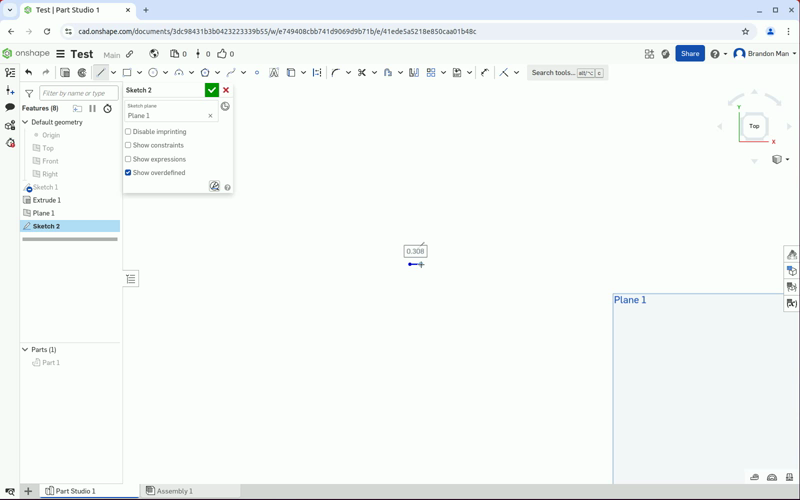
scroll(-6)
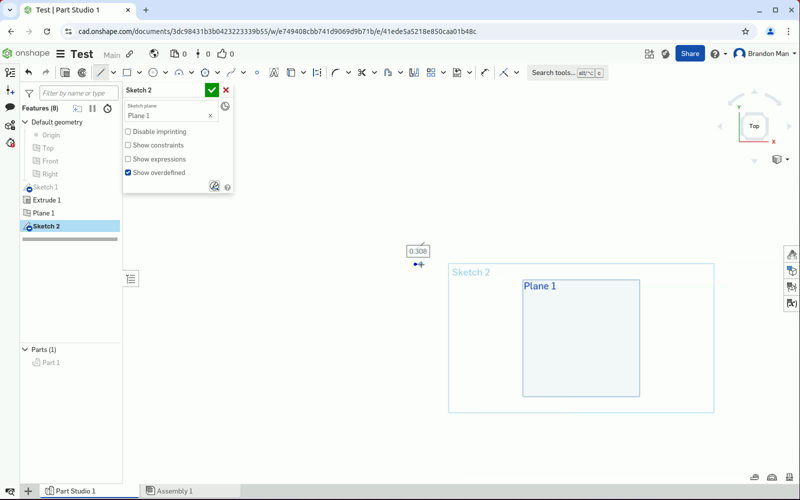
scroll(-6)
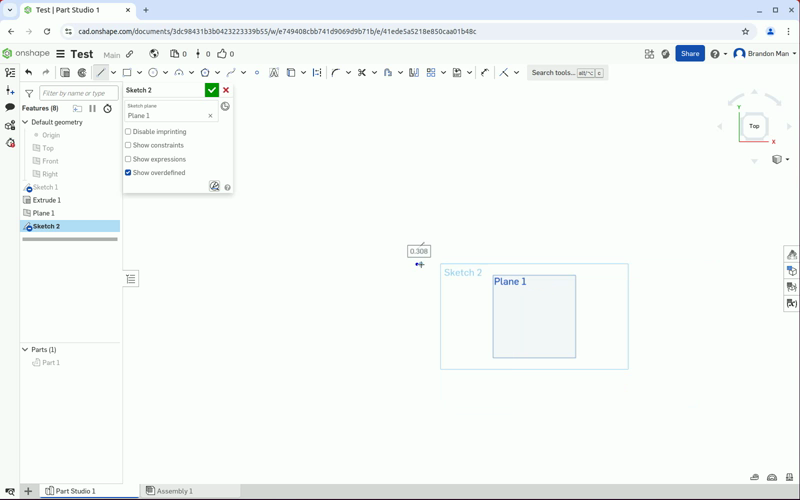
scroll(-6)
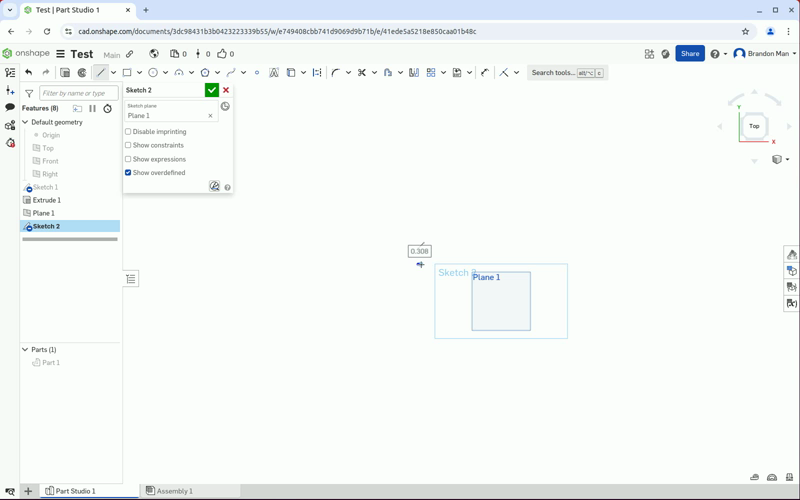
scroll(-6)
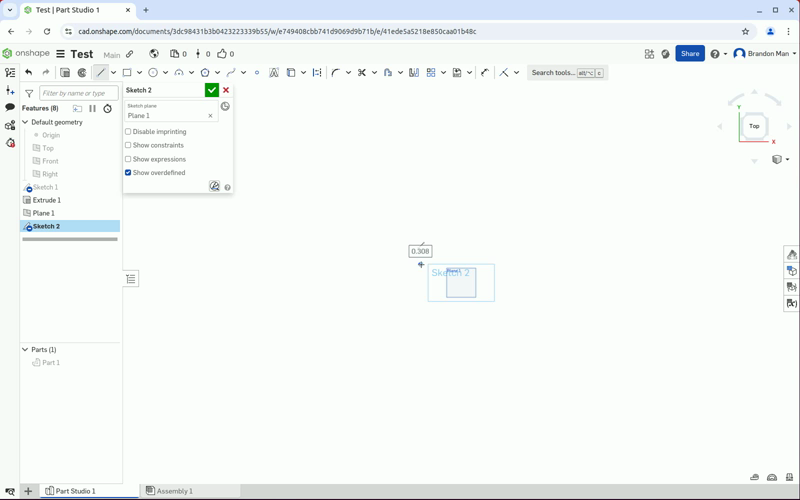
key_up(shift)
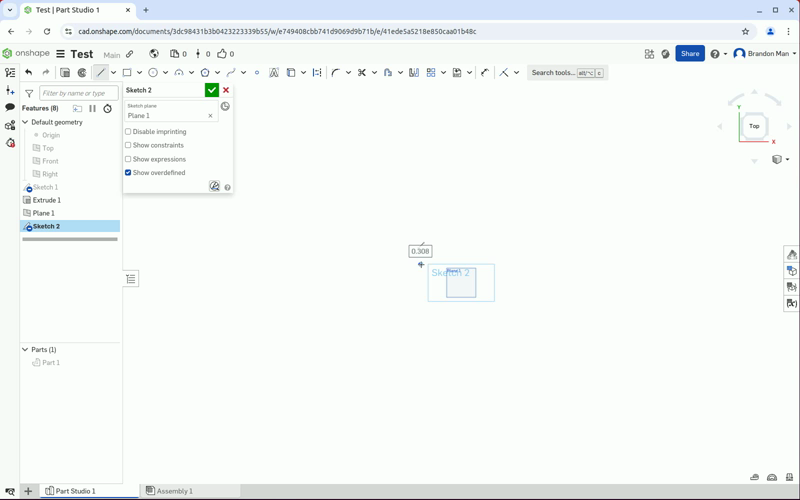
key_down(shift)
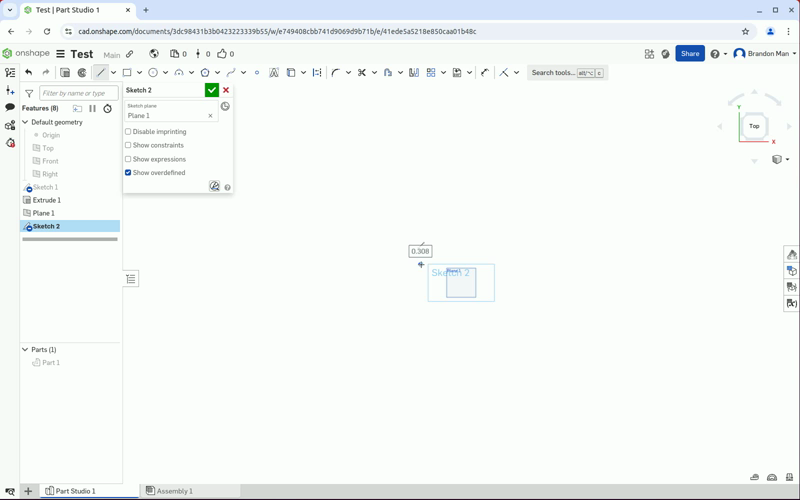
mouse_move(451, 264)
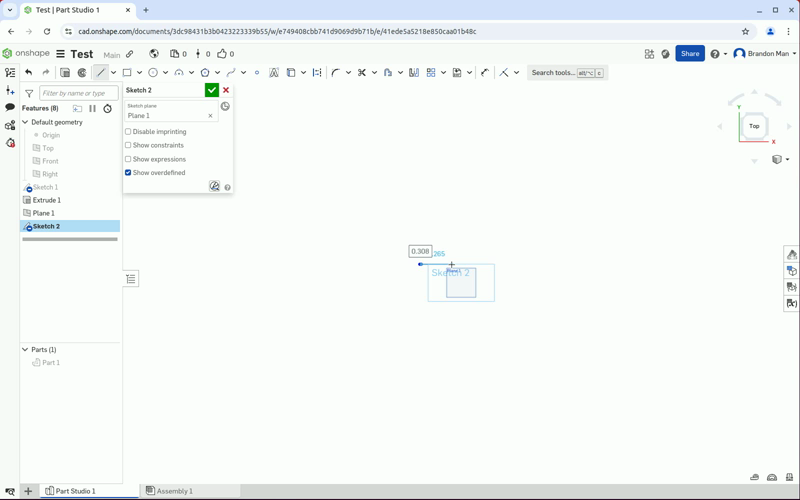
mouse_move(421, 255)
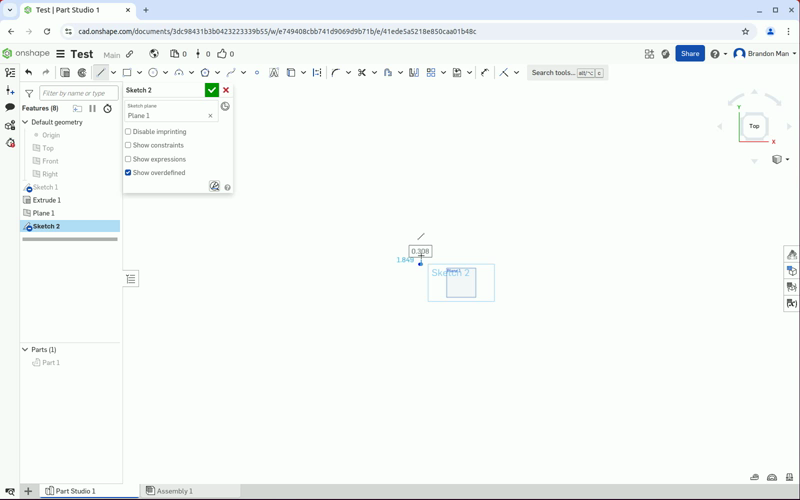
click(421, 255)
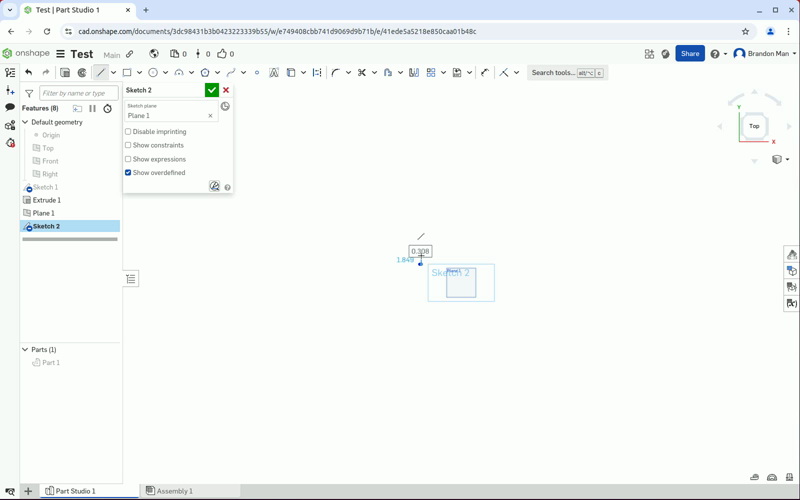
key_up(shift)
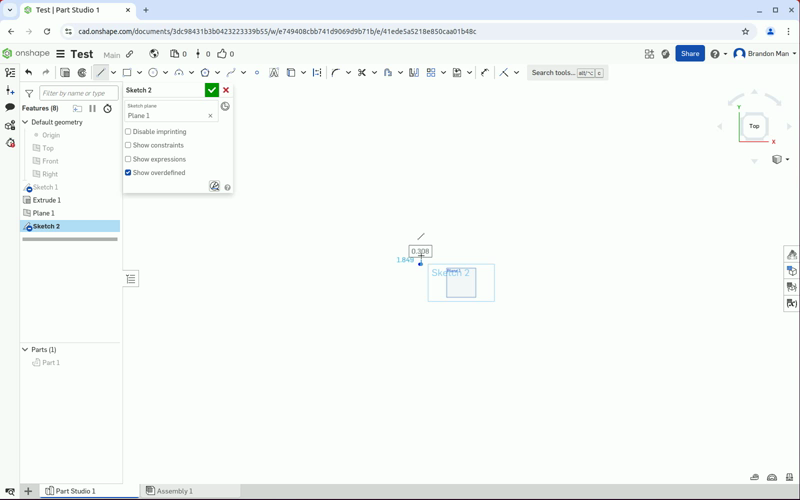
key_down(shift)
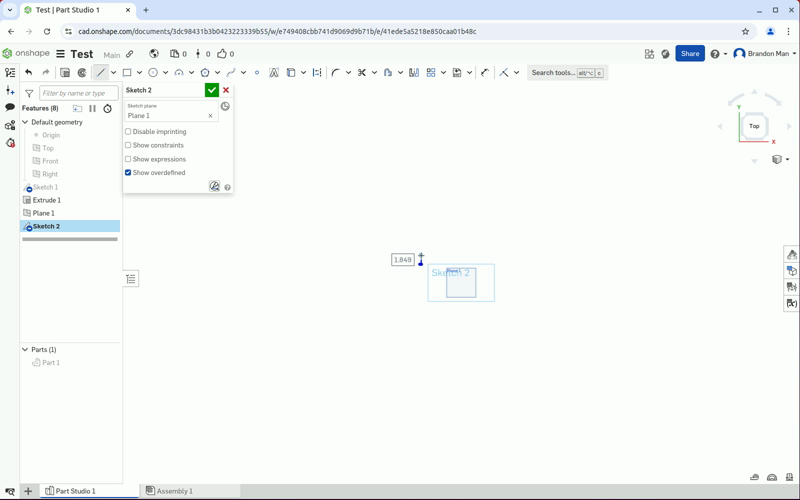
mouse_move(451, 255)
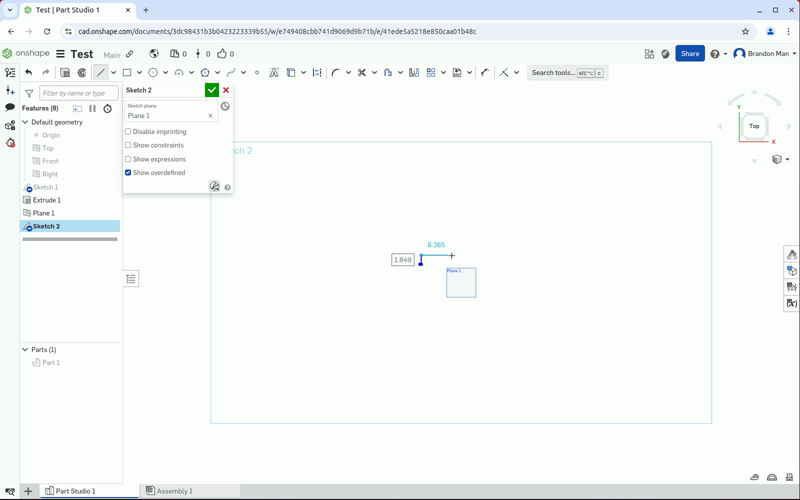
mouse_move(419, 255)
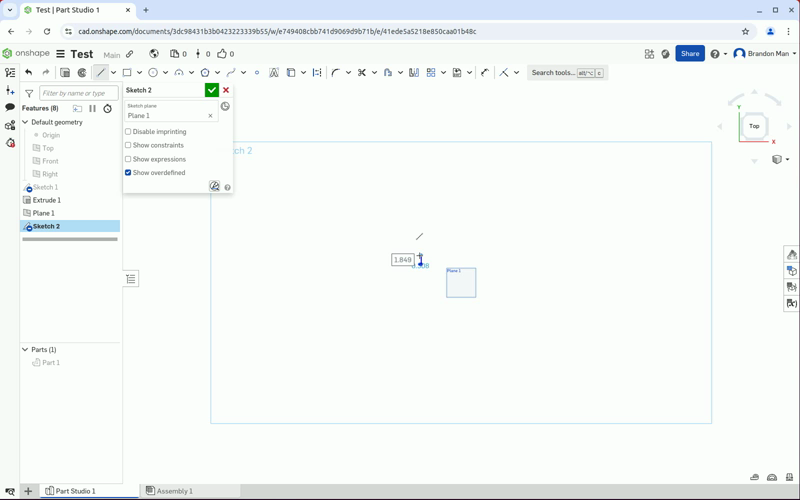
scroll(6)
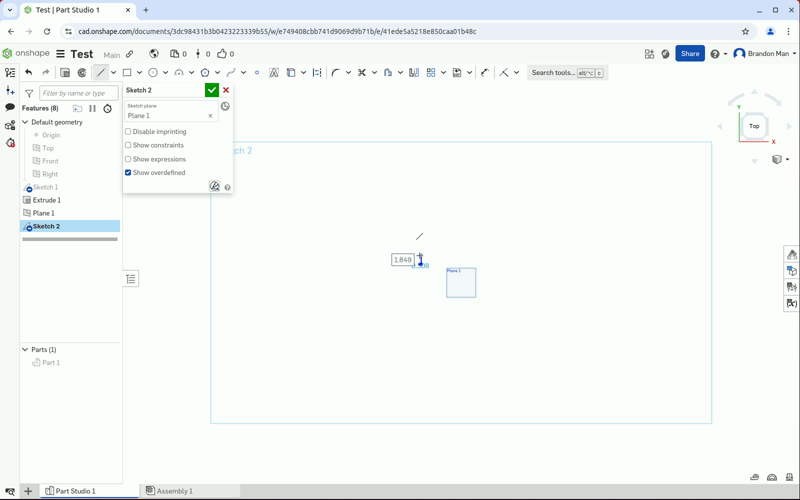
scroll(6)
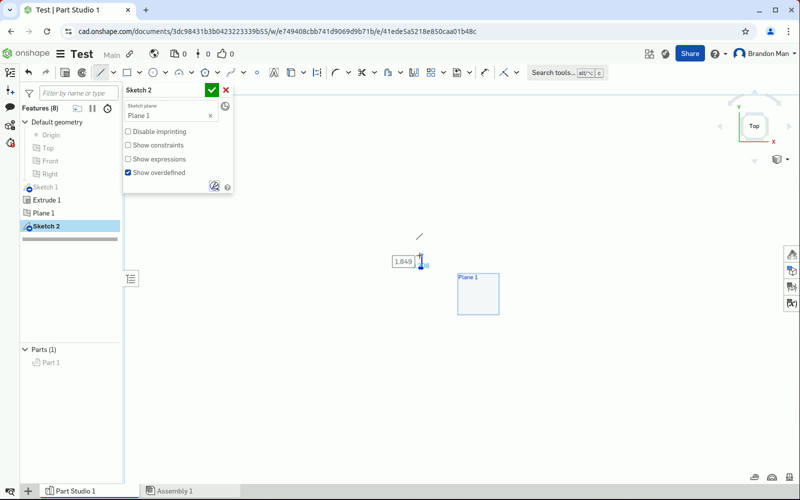
scroll(6)
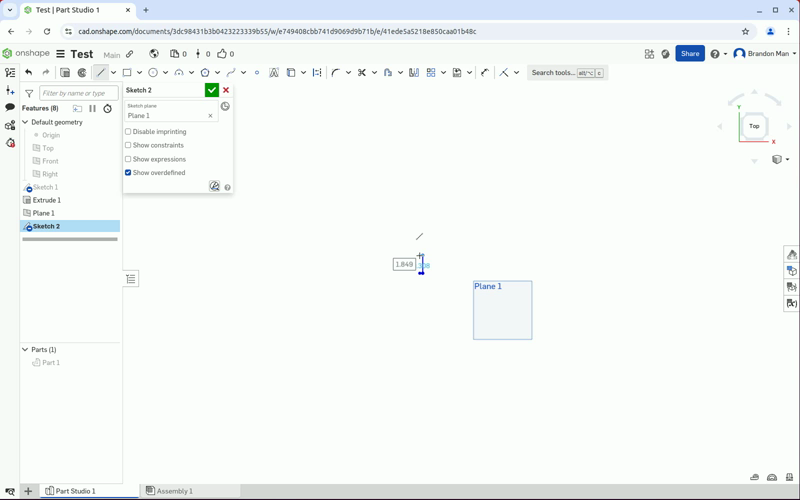
scroll(6)
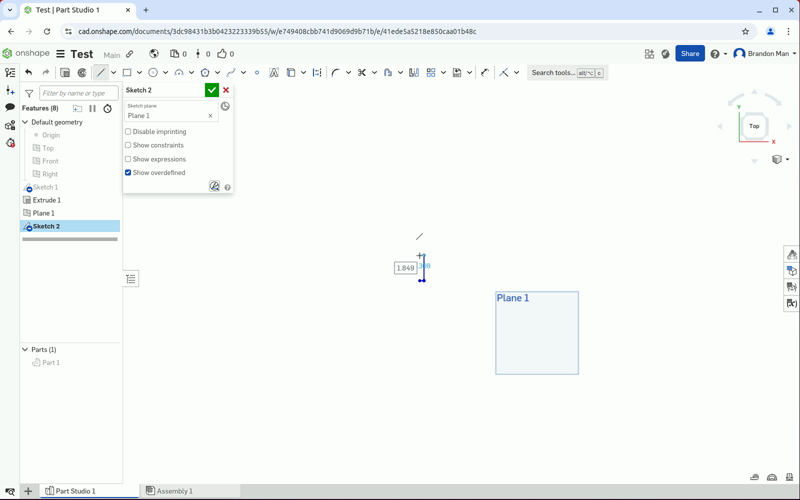
scroll(6)
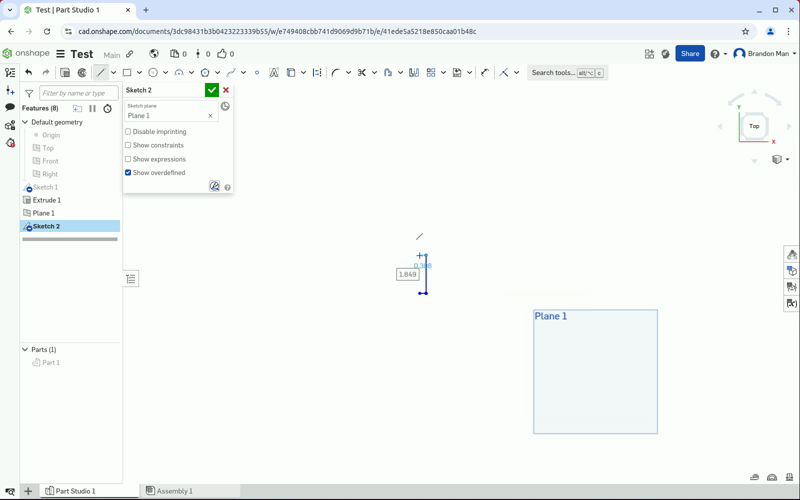
scroll(6)
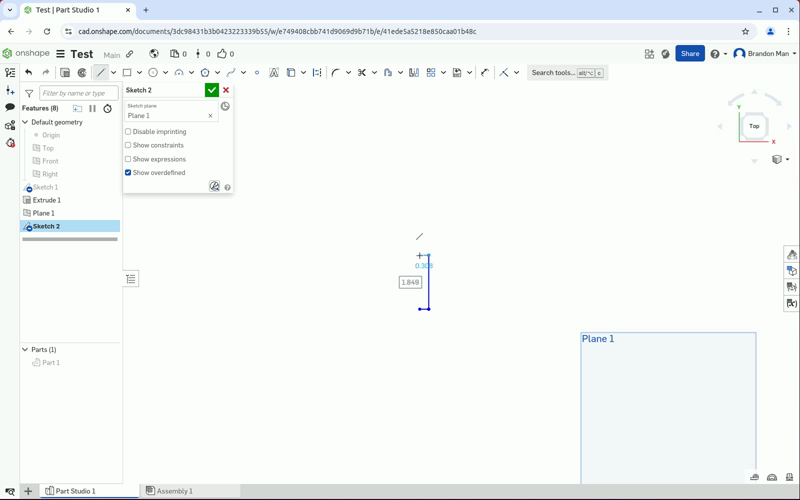
scroll(6)
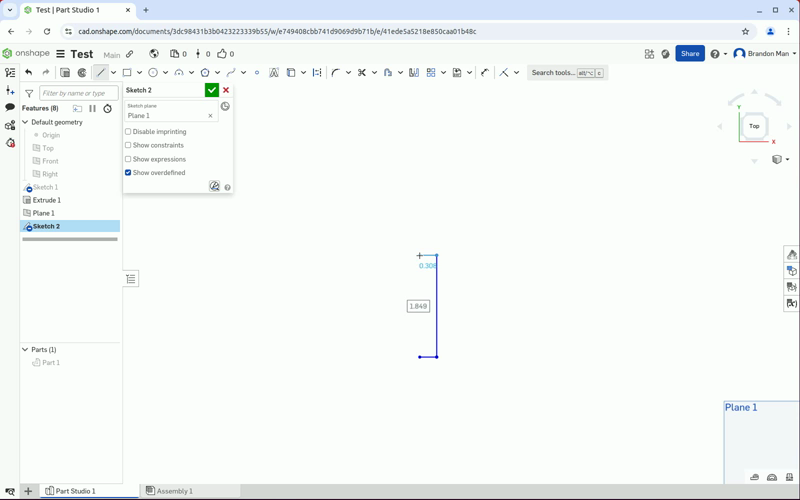
click(419, 255)
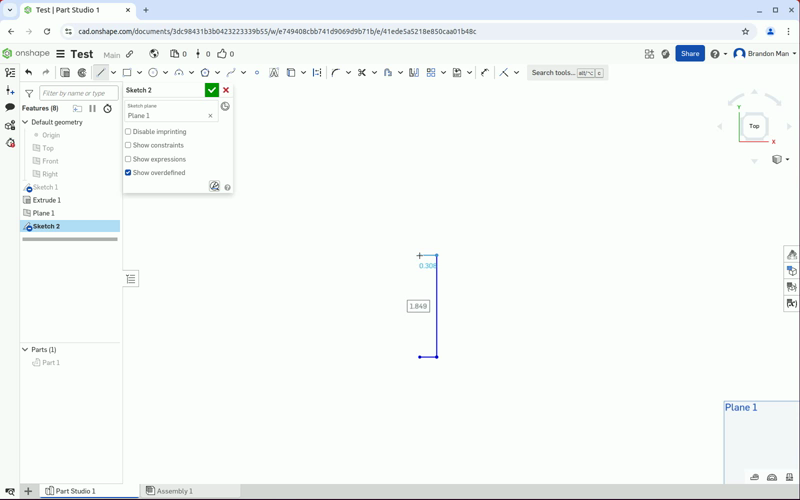
scroll(-6)
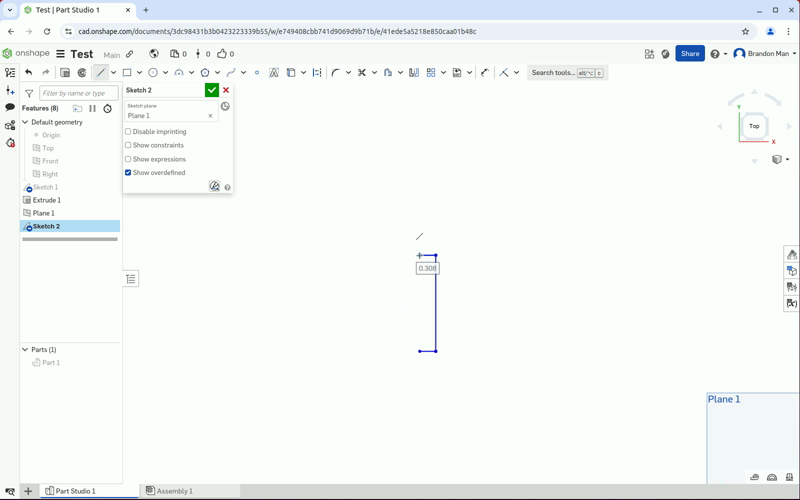
scroll(-6)
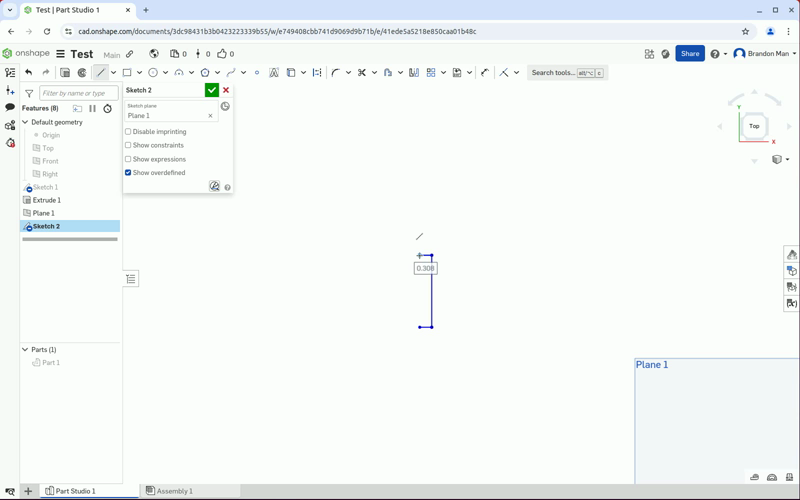
scroll(-6)
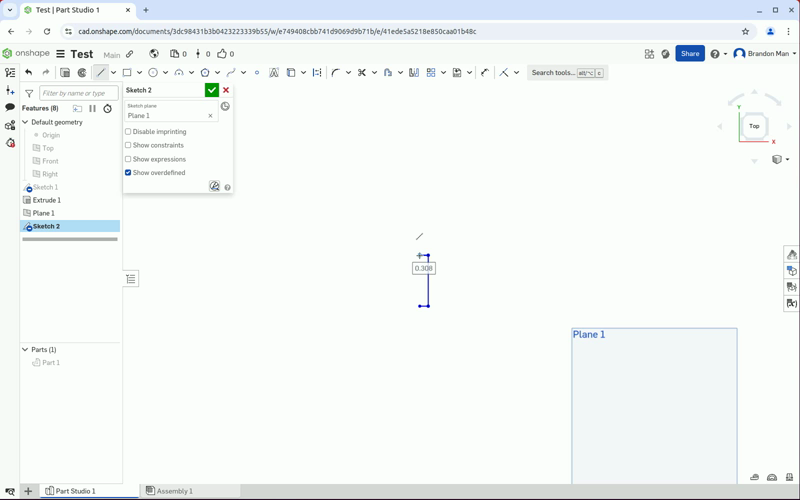
scroll(-6)
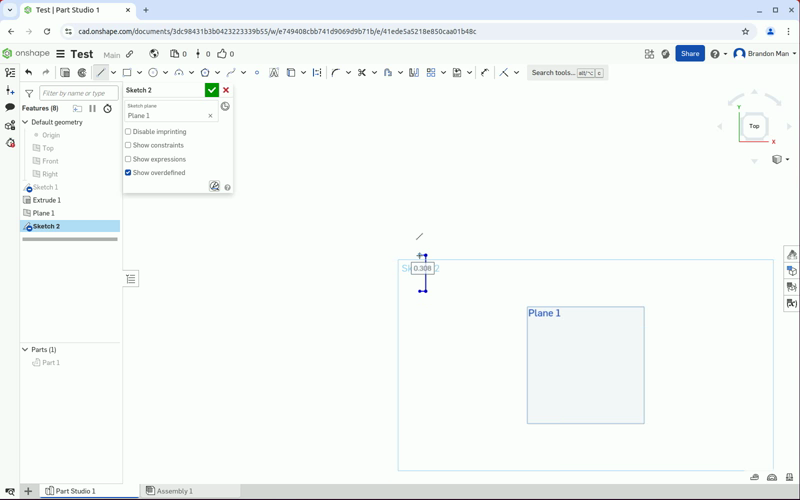
scroll(-6)
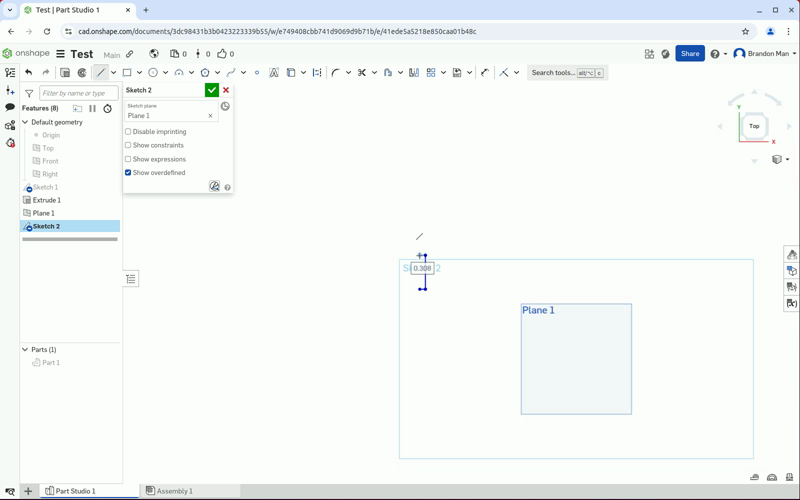
scroll(-6)
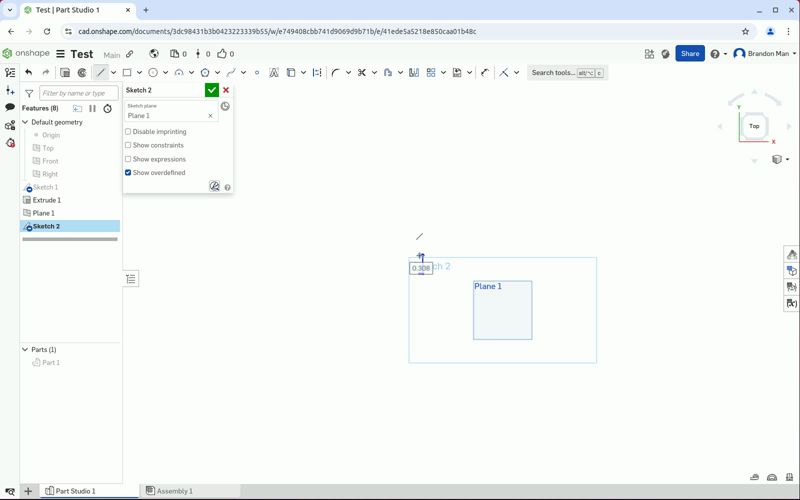
scroll(-6)
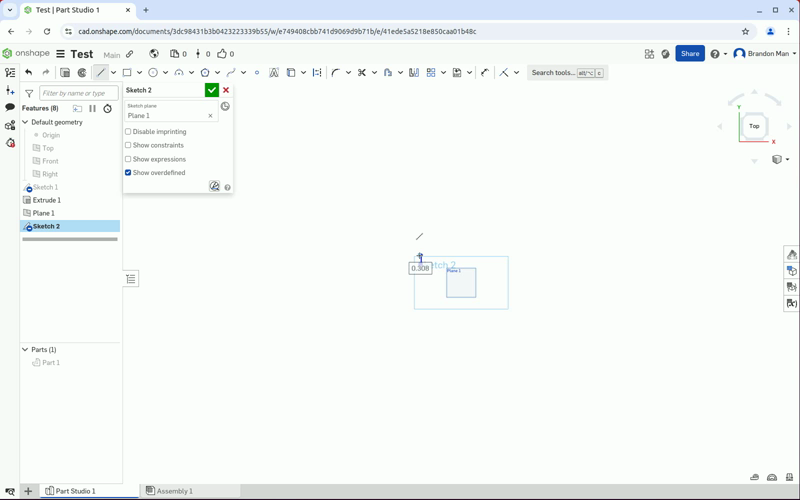
key_up(shift)
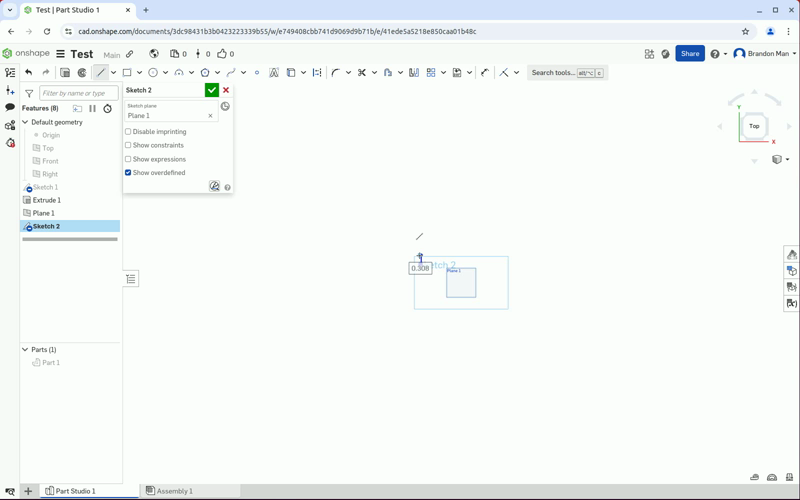
mouse_move(449, 255)
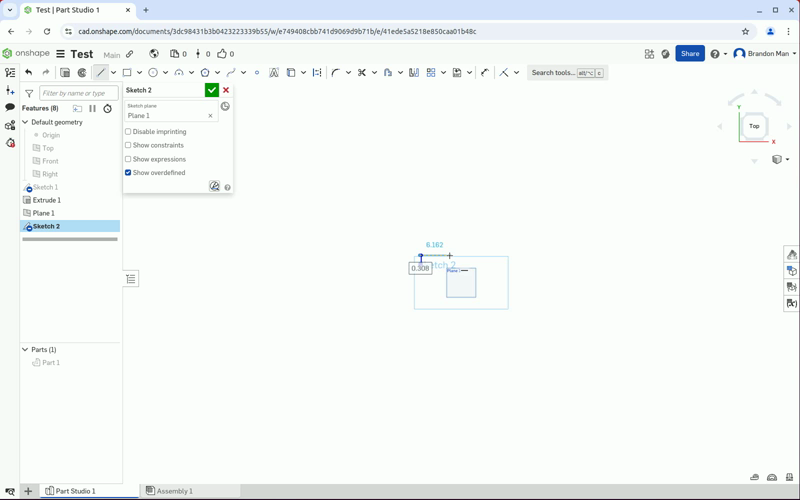
key_down(shift)
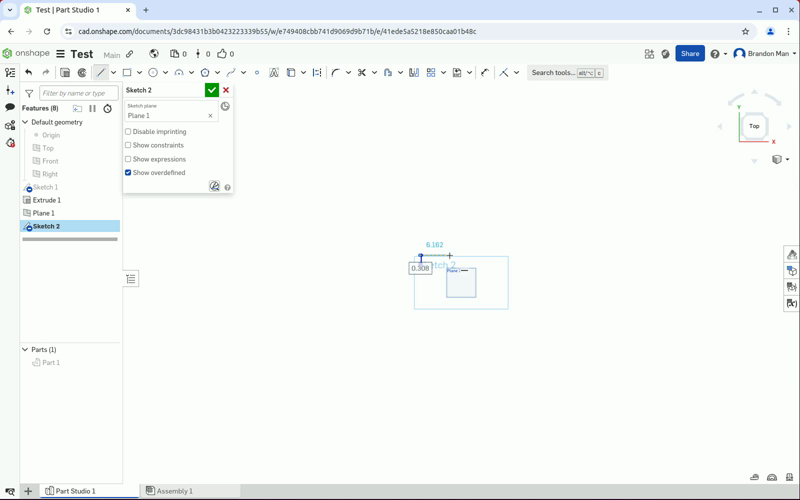
mouse_move(419, 264)
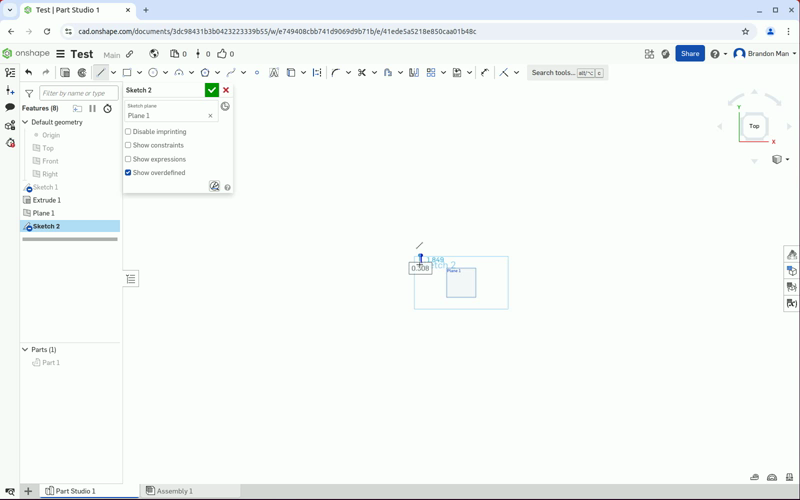
scroll(6)
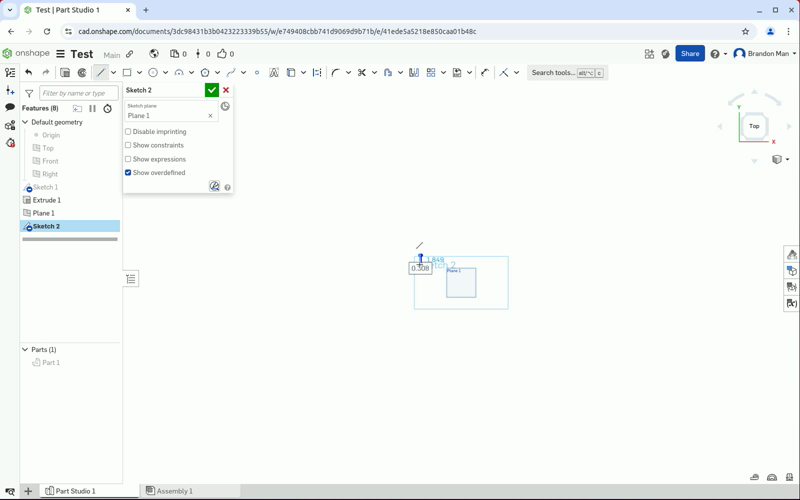
scroll(6)
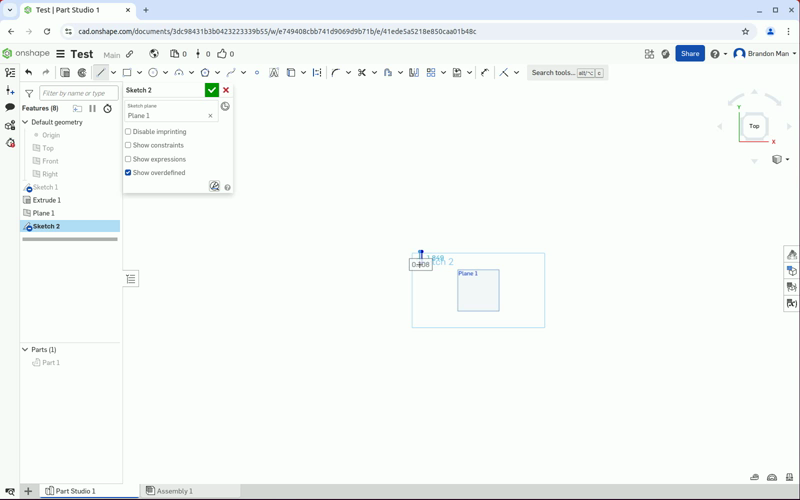
scroll(6)
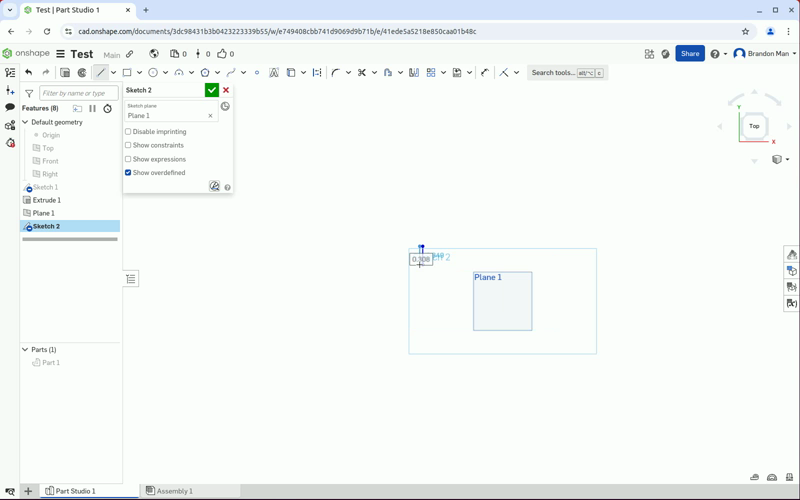
scroll(6)
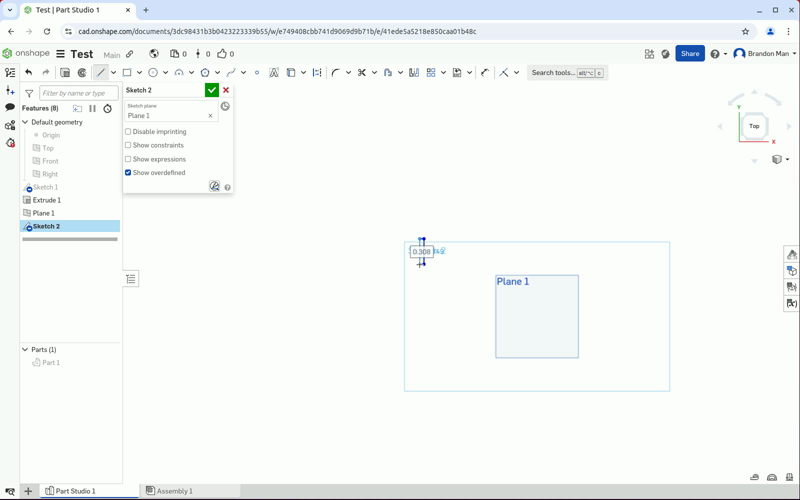
scroll(6)
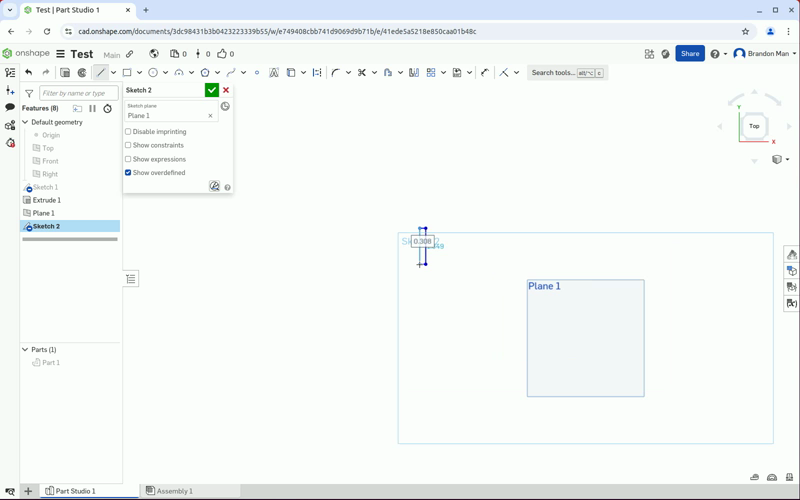
scroll(6)
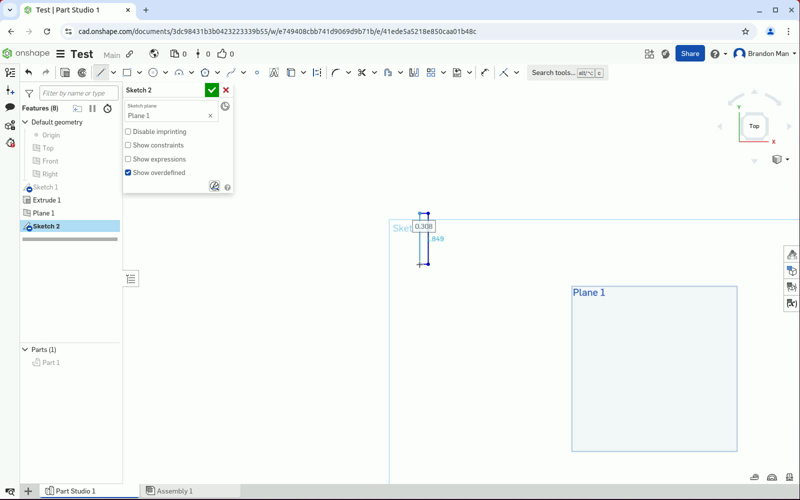
scroll(6)
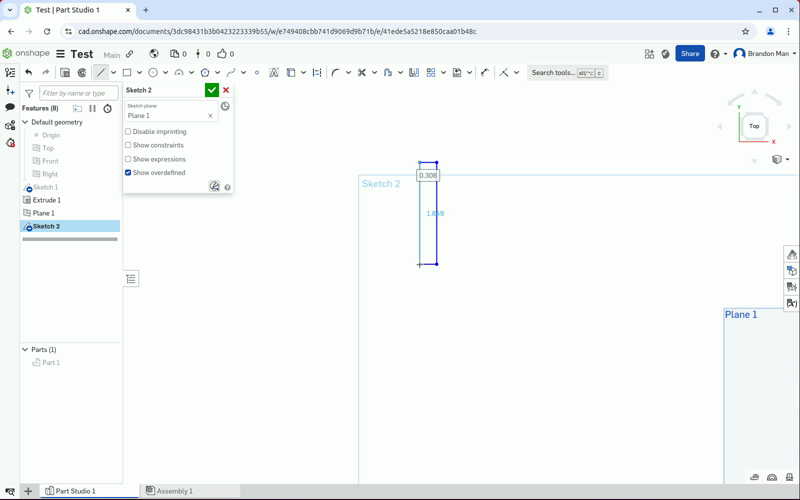
key_up(shift)
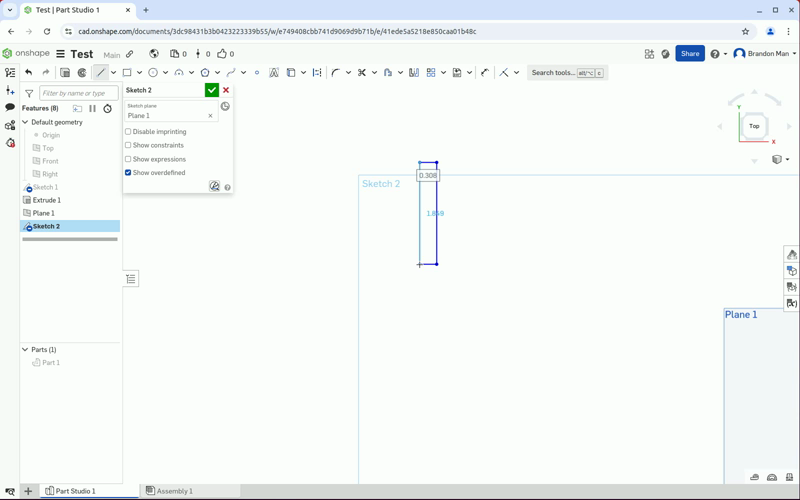
click(419, 264)
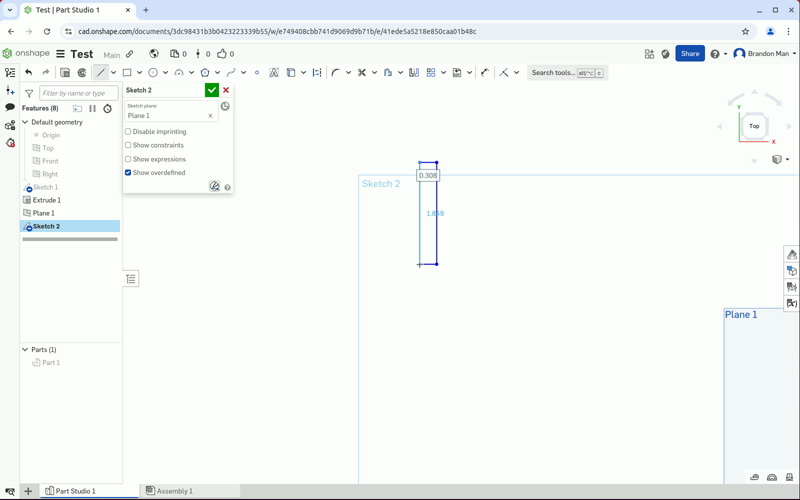
scroll(-6)
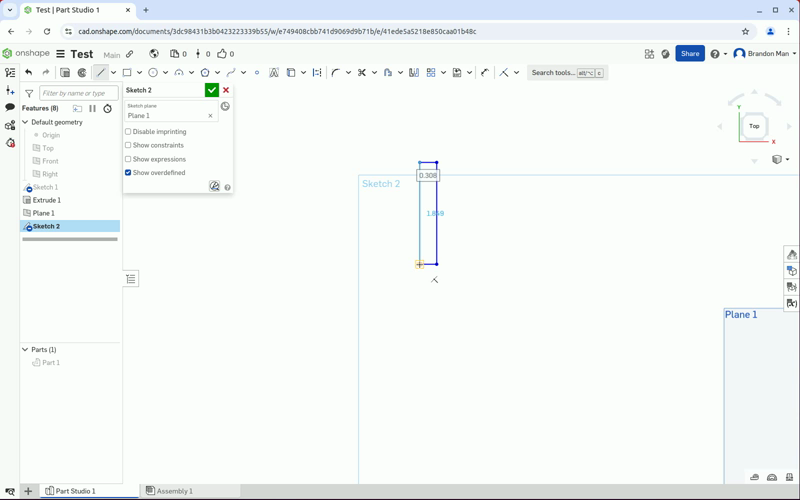
scroll(-6)
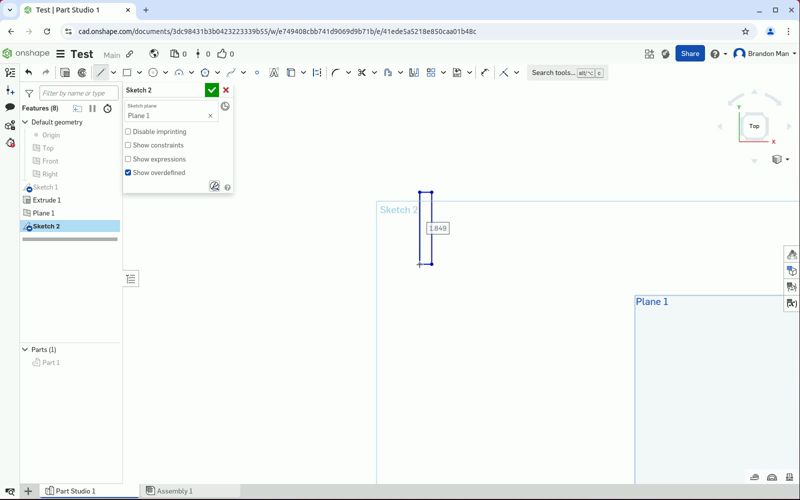
scroll(-6)
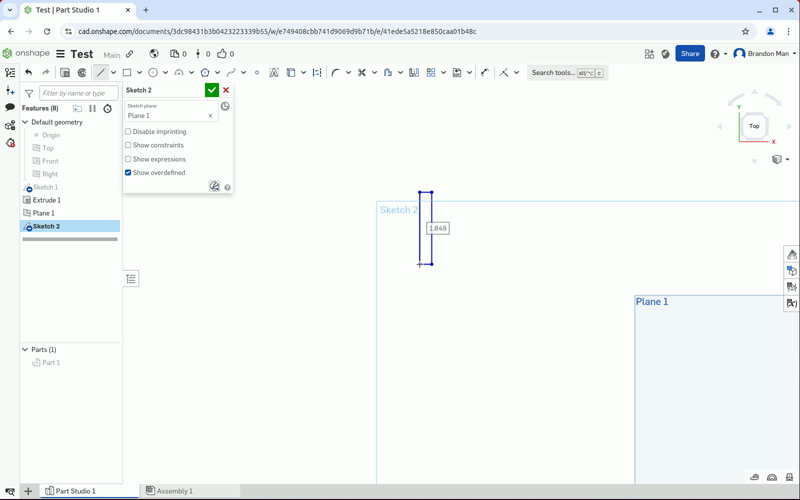
scroll(-6)
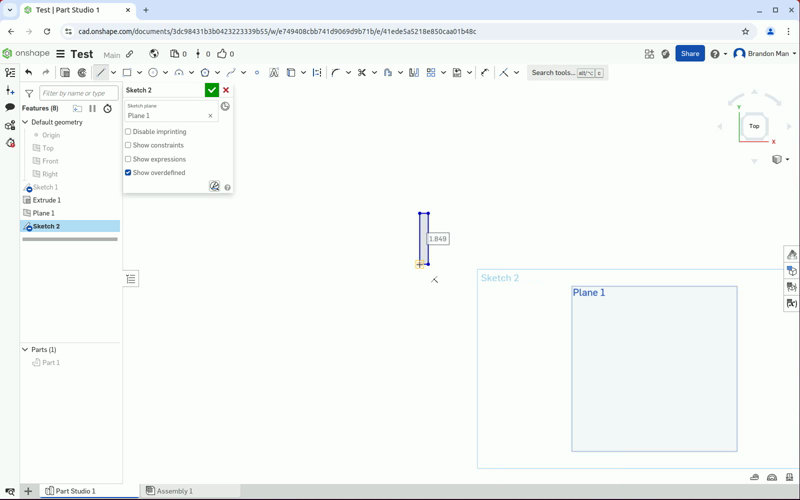
scroll(-6)
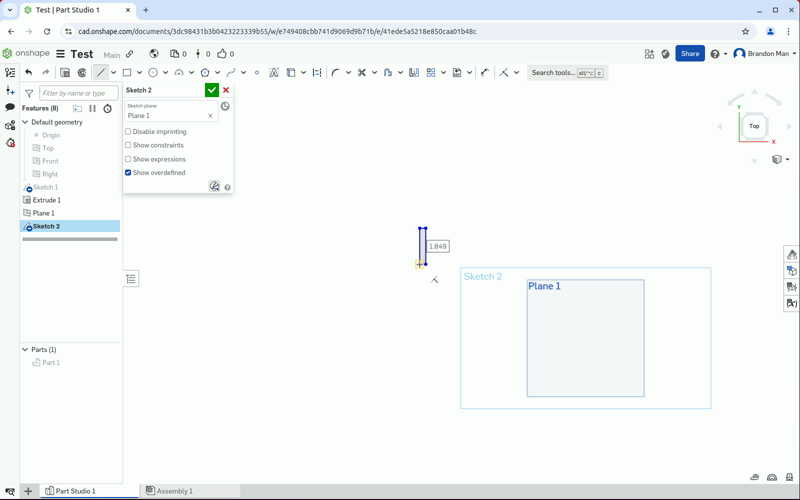
scroll(-6)
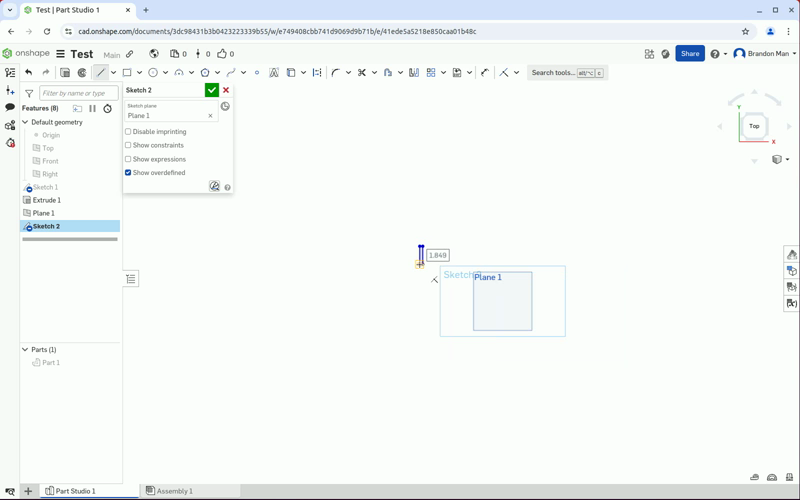
scroll(-6)
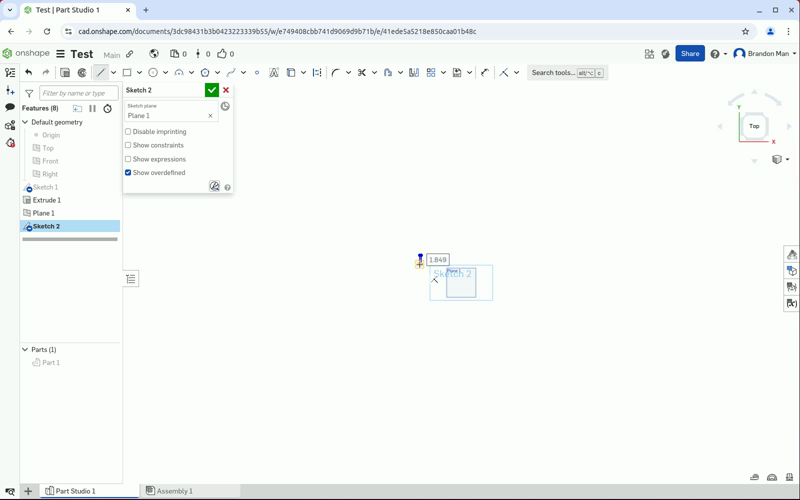
key(esc)
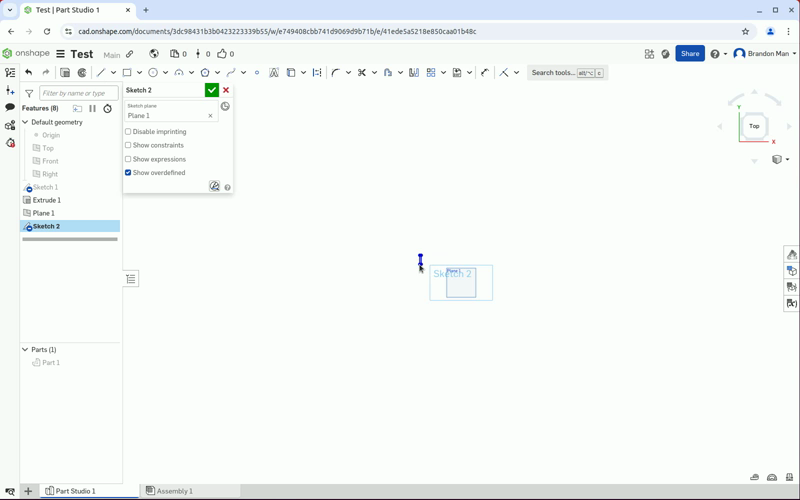
mouse_move(421, 261)
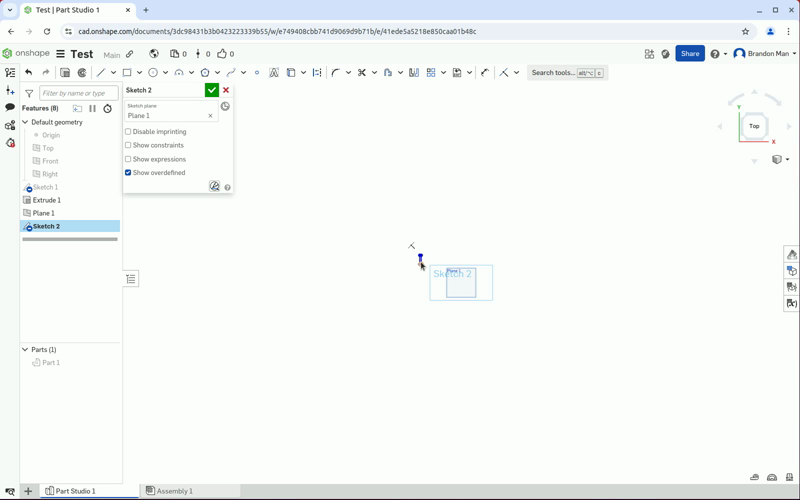
scroll(6)
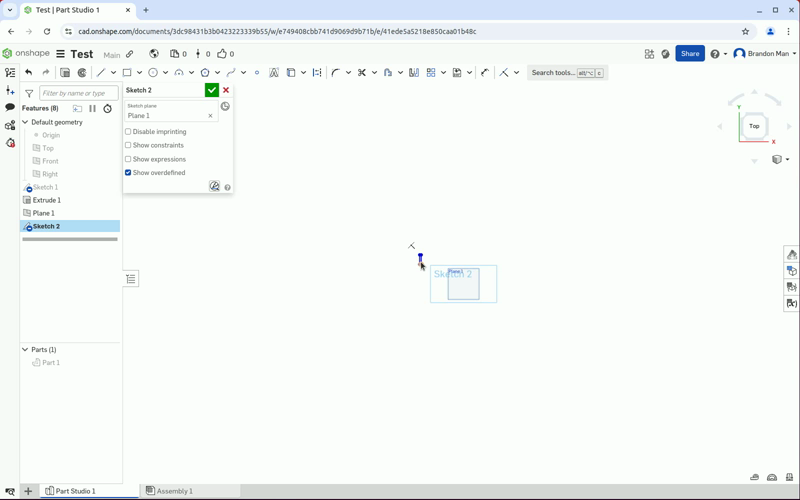
scroll(6)
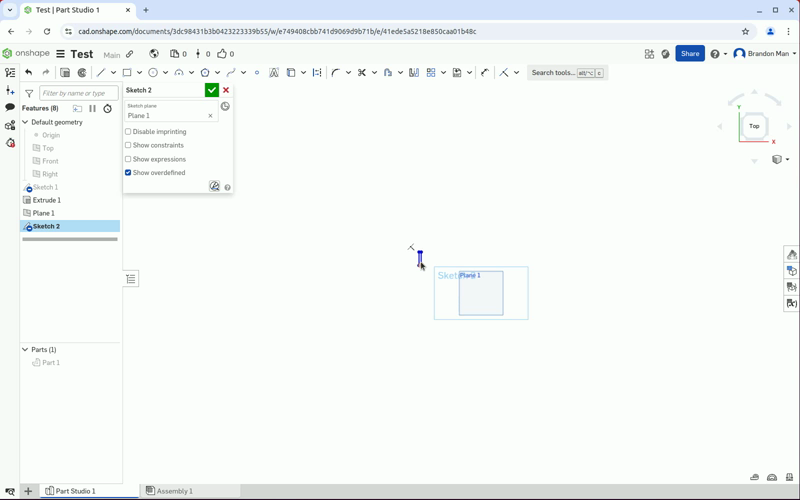
scroll(6)
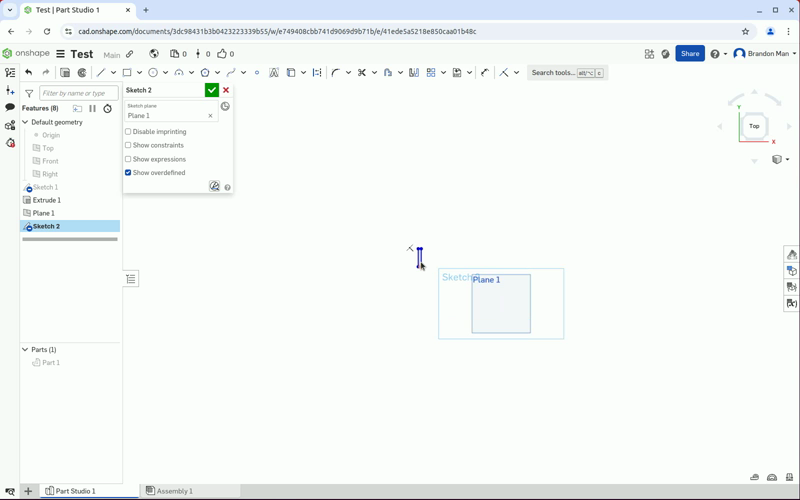
scroll(6)
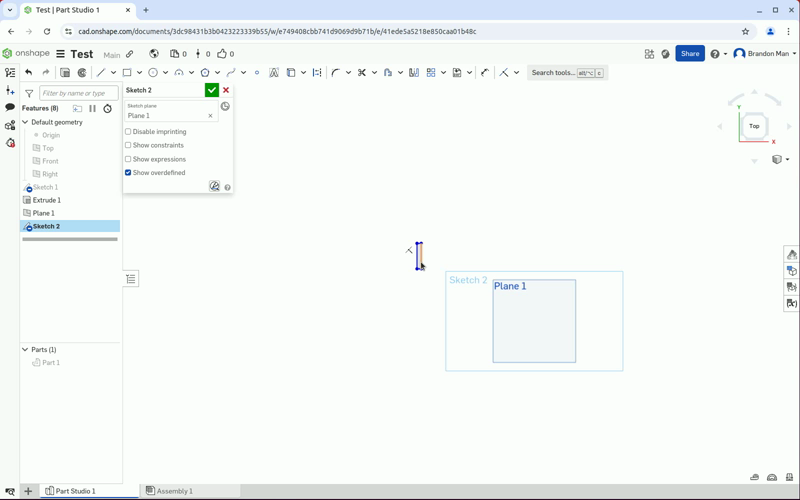
scroll(6)
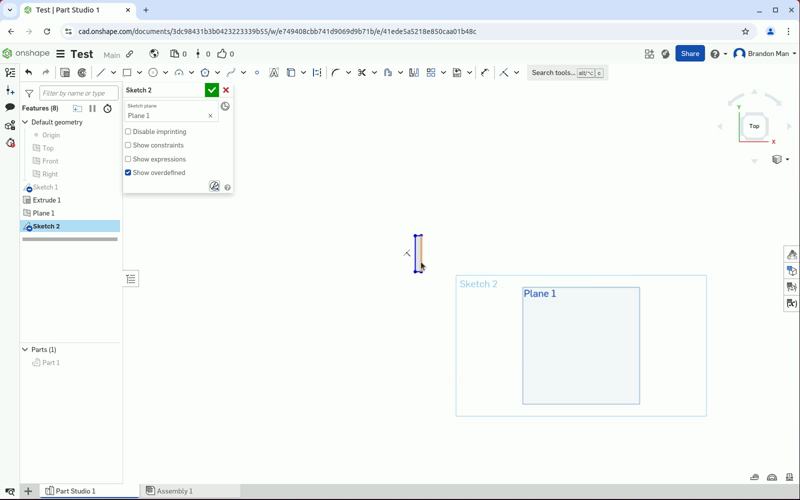
scroll(6)
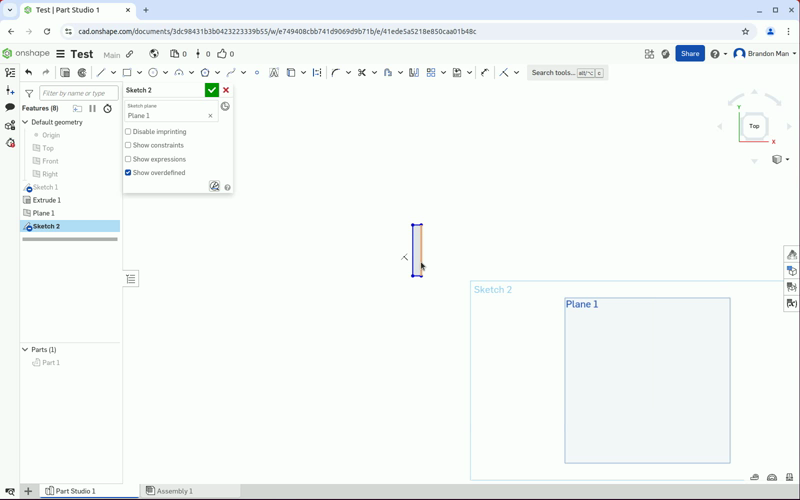
scroll(6)
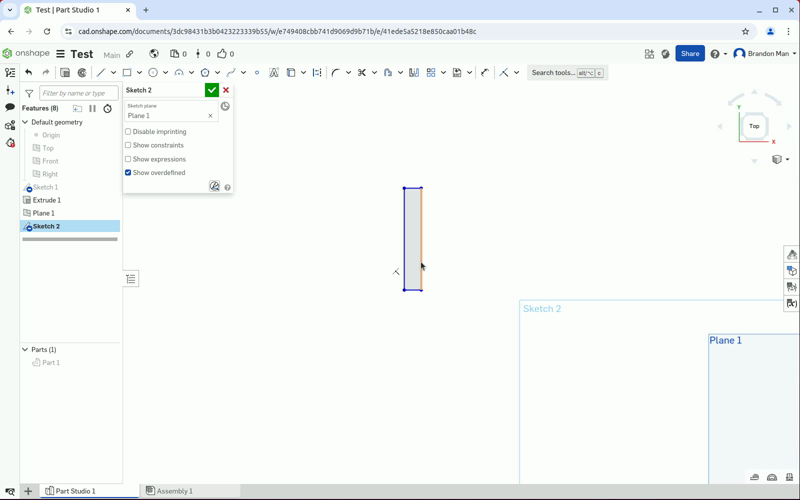
click(421, 261)
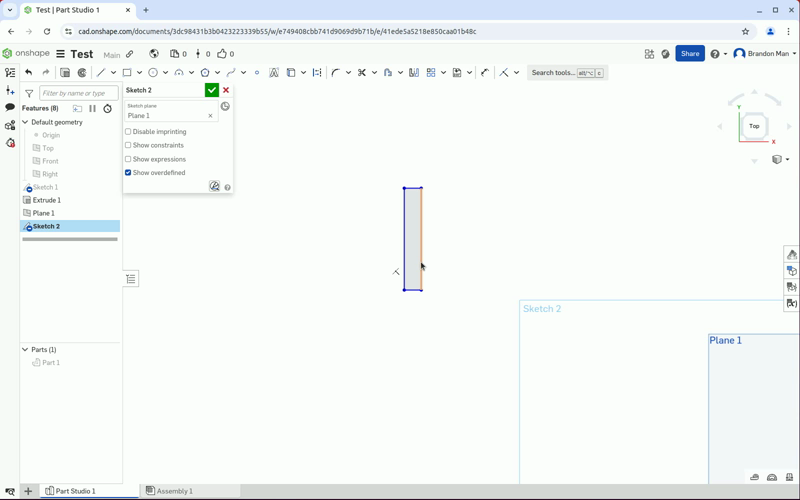
scroll(-6)
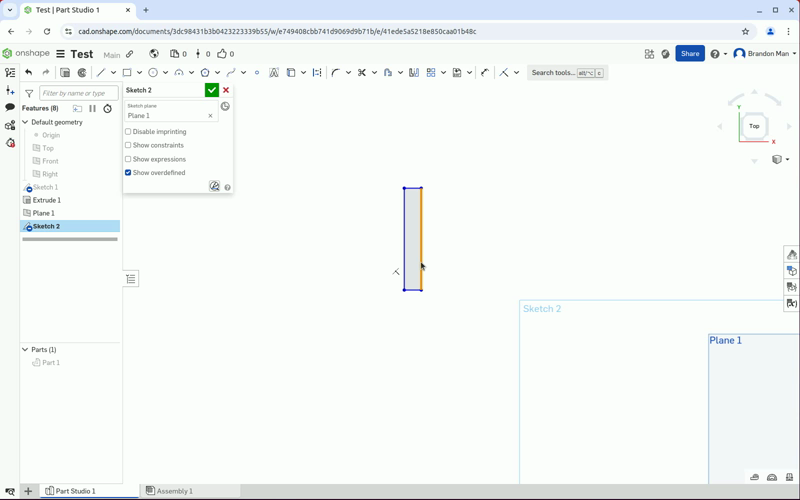
scroll(-6)
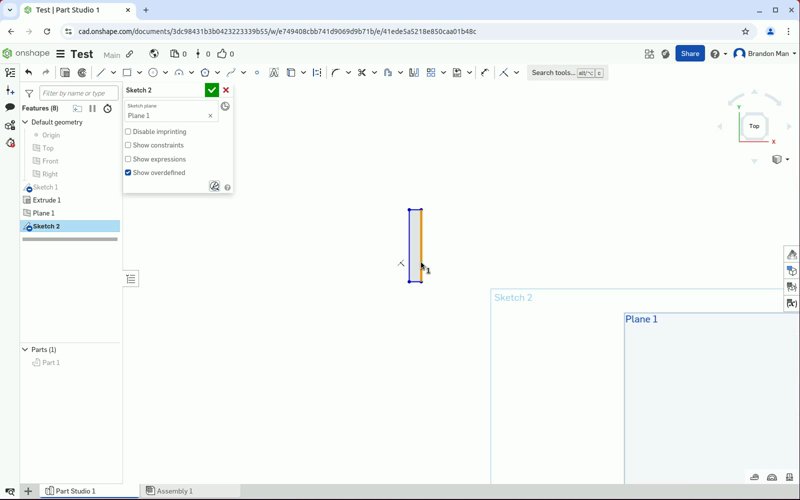
scroll(-6)
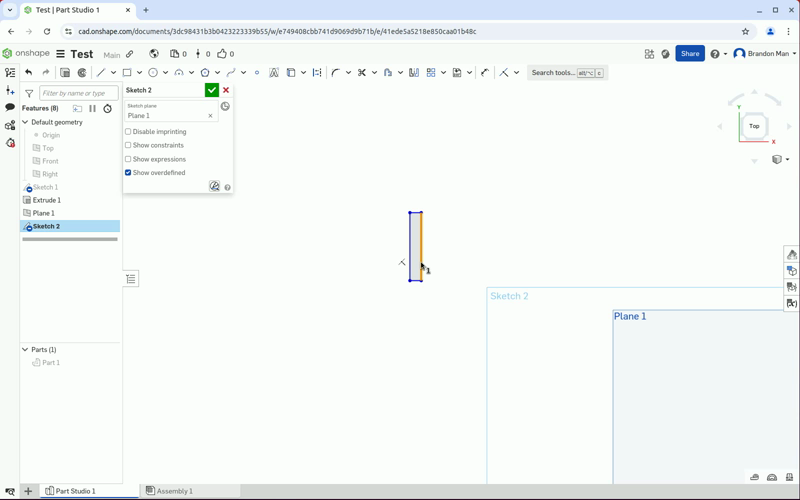
scroll(-6)
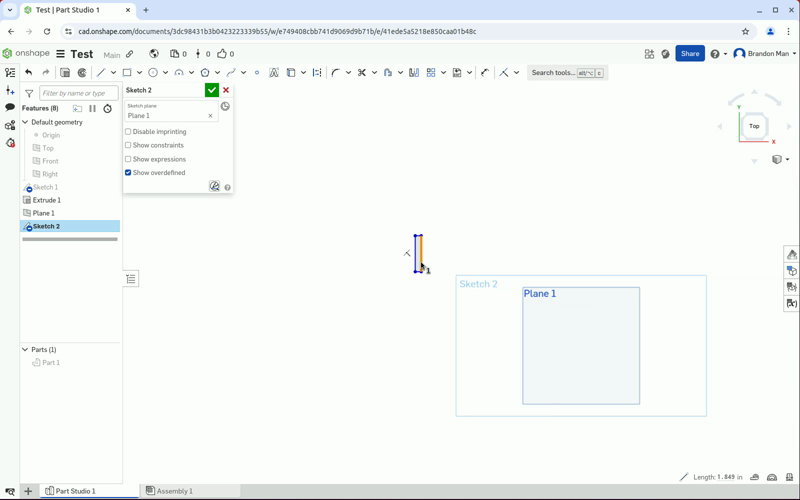
scroll(-6)
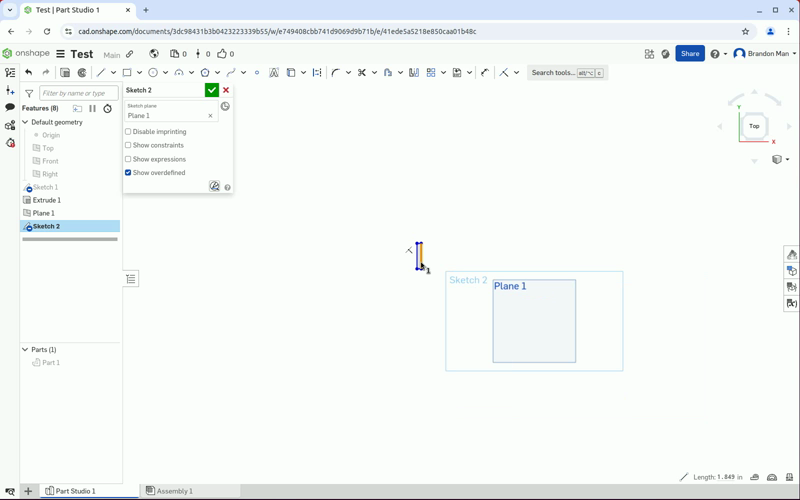
scroll(-6)
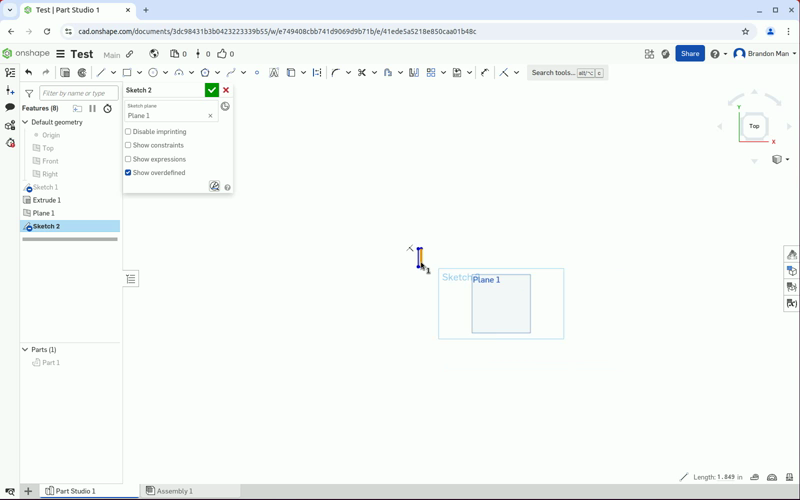
scroll(-6)
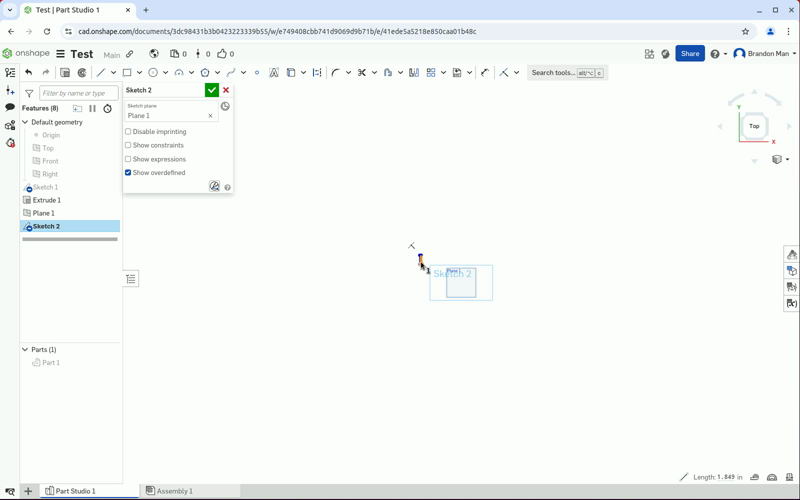
mouse_move(73, 352)
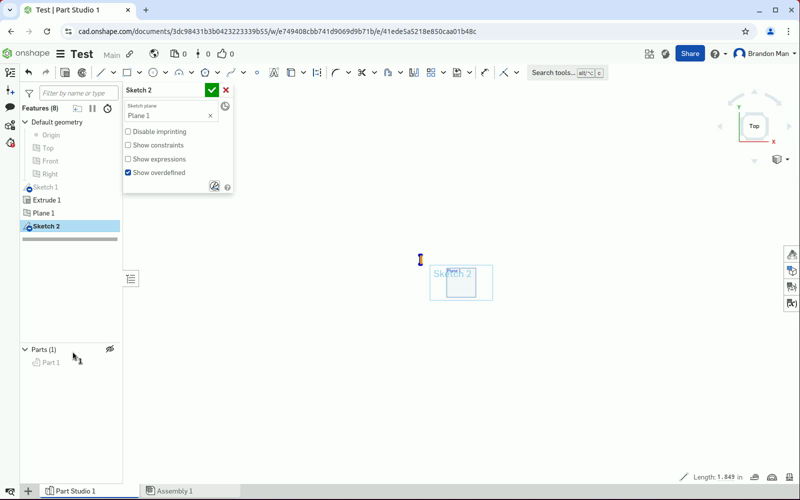
key(shift+y)
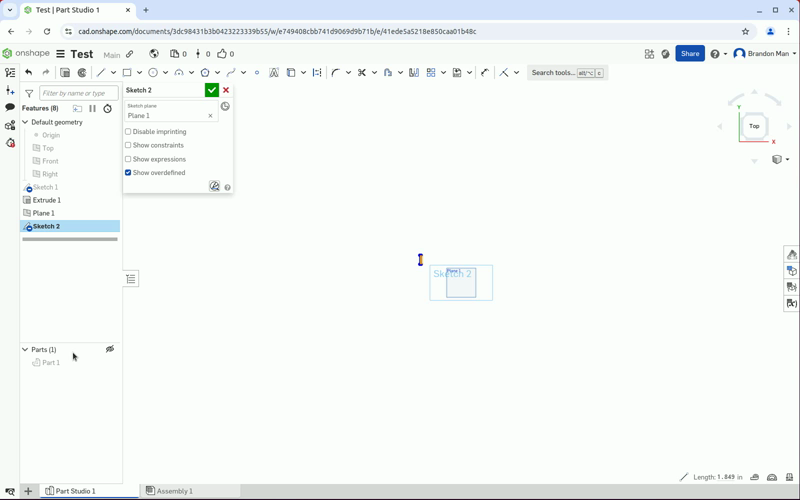
key(shift+e)
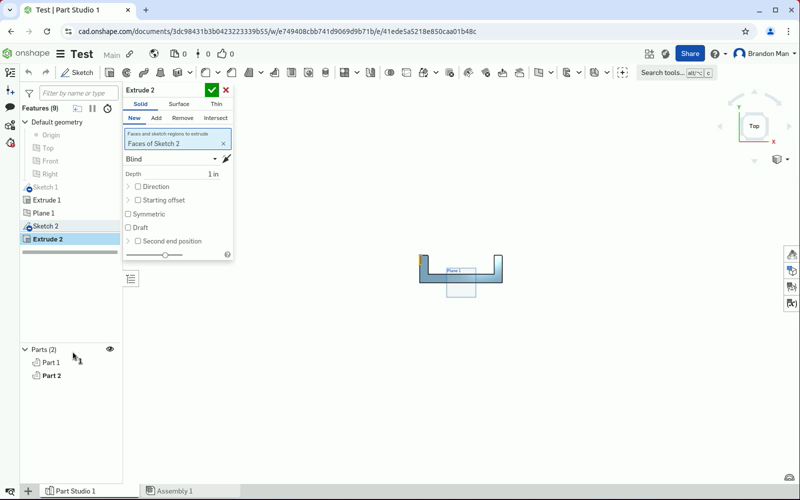
mouse_move(143, 106)
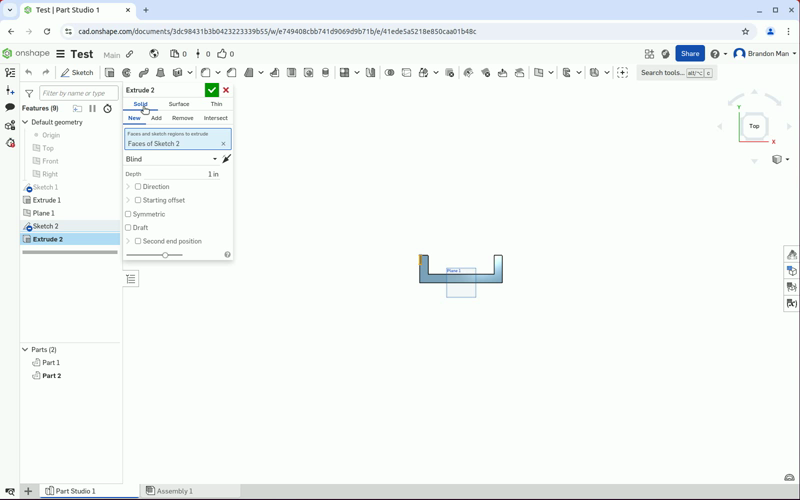
click(143, 106)
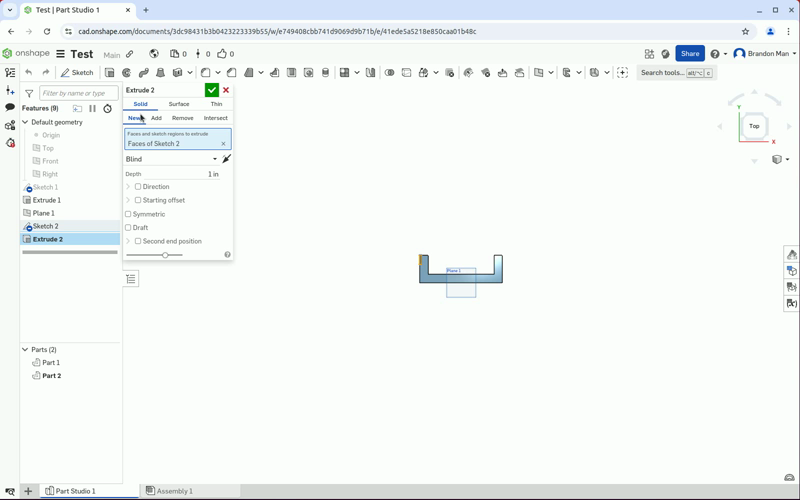
mouse_move(137, 120)
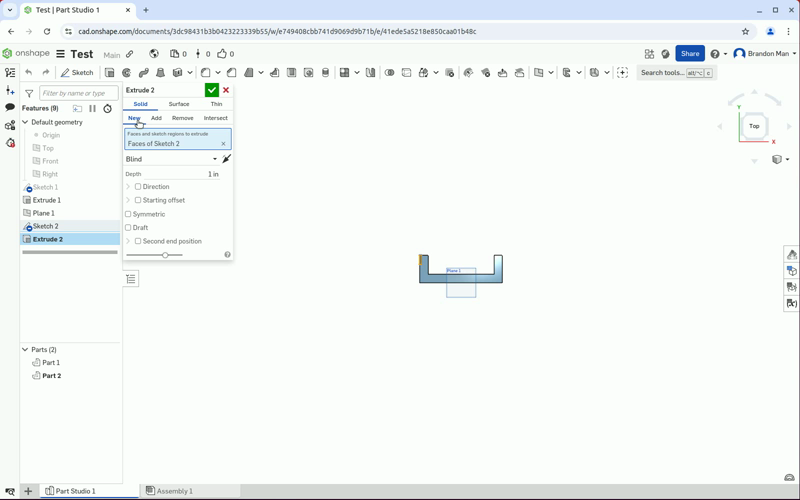
click(137, 120)
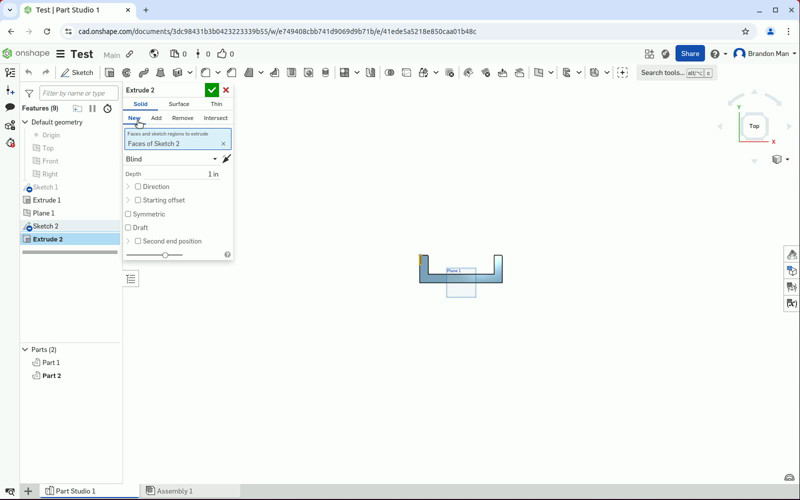
key(tab, 4)
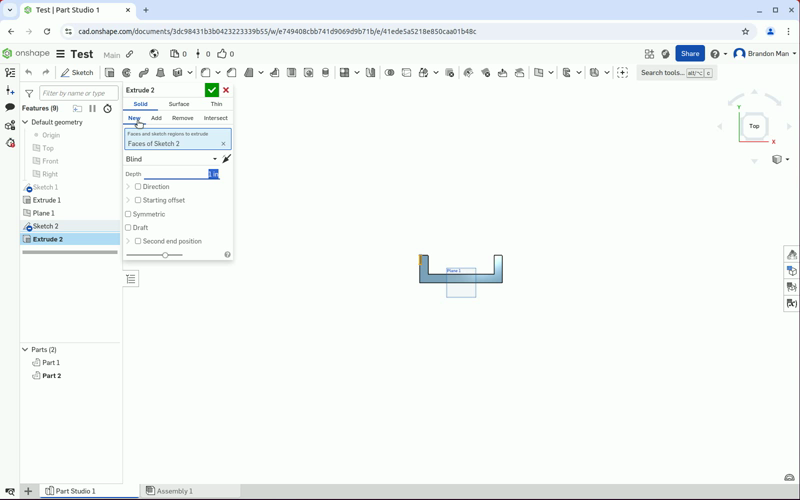
text(1.204)
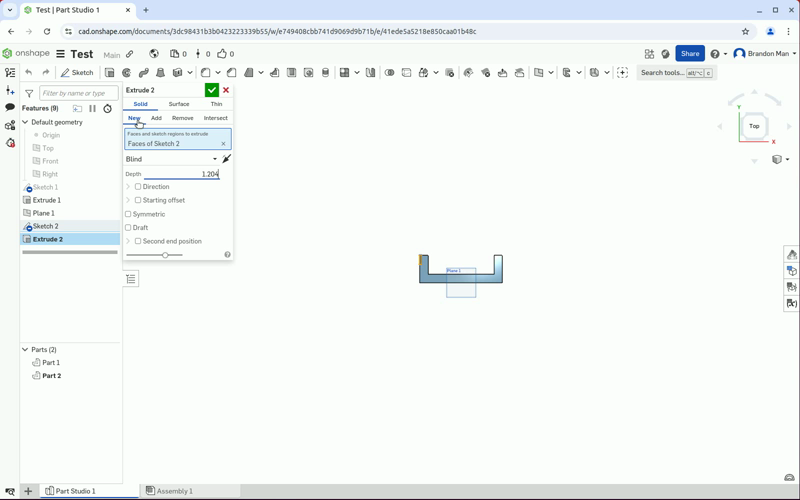
key(enter)
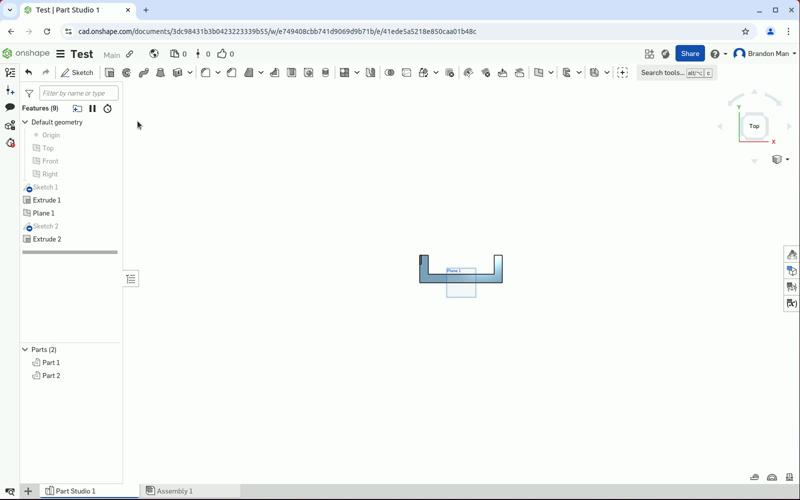
key(shift+h)
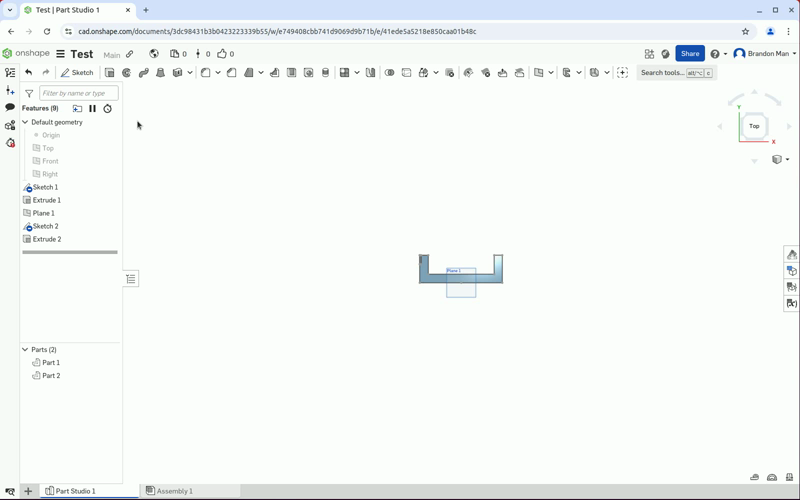
key(shift+h)
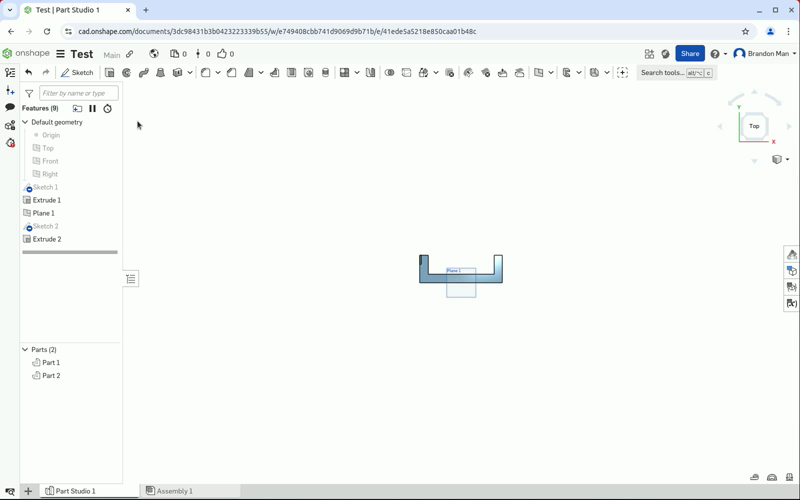
mouse_move(73, 189)
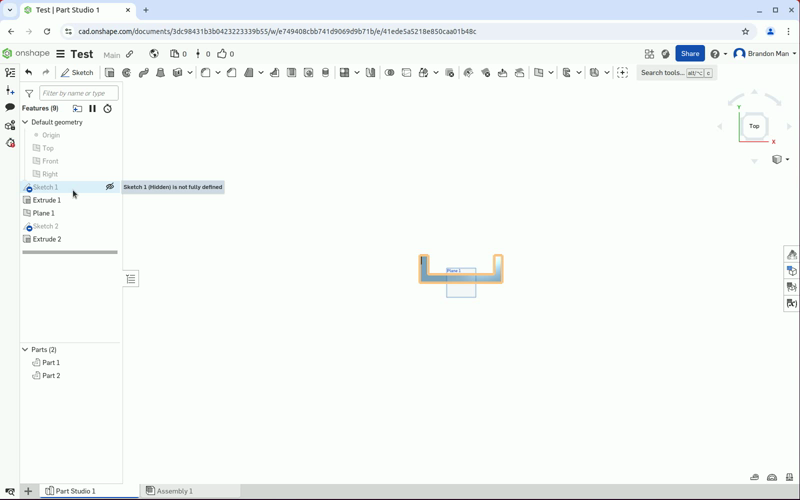
click(73, 189)
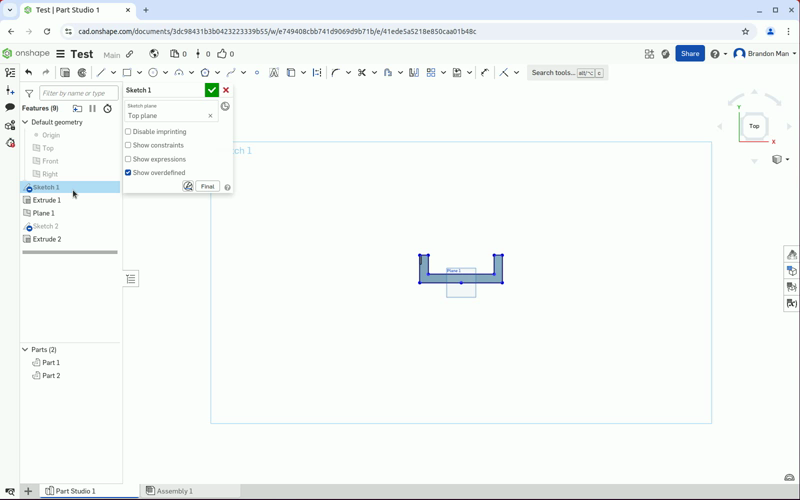
mouse_move(229, 92)
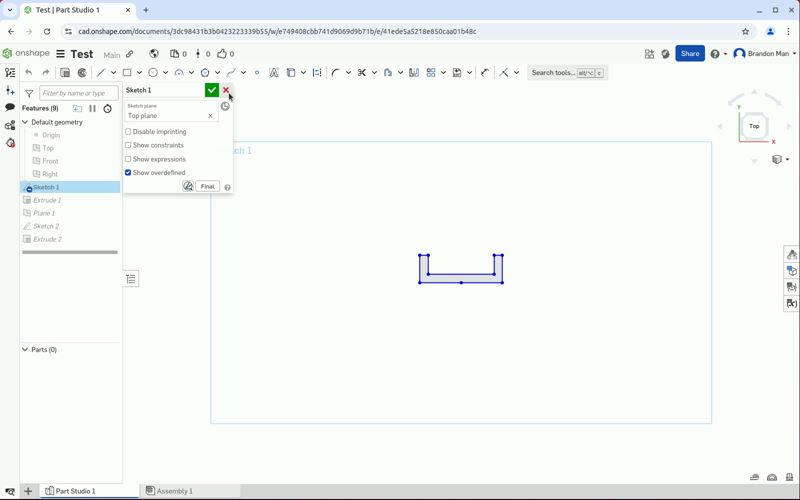
click(229, 92)
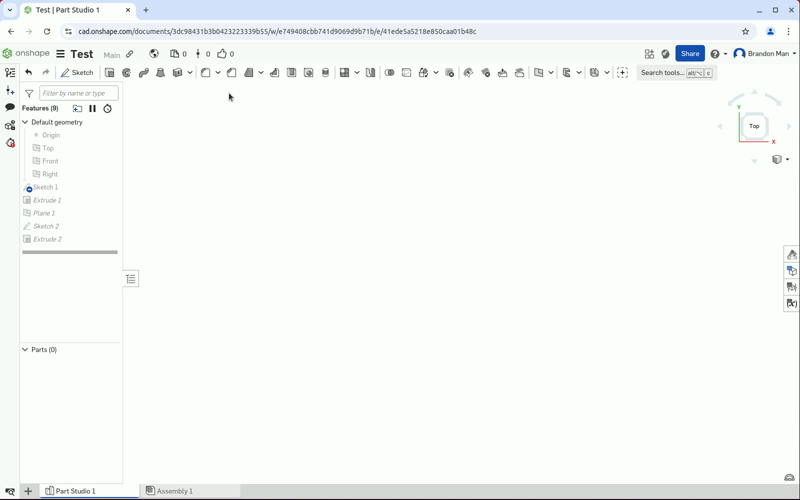
key(shift+s)
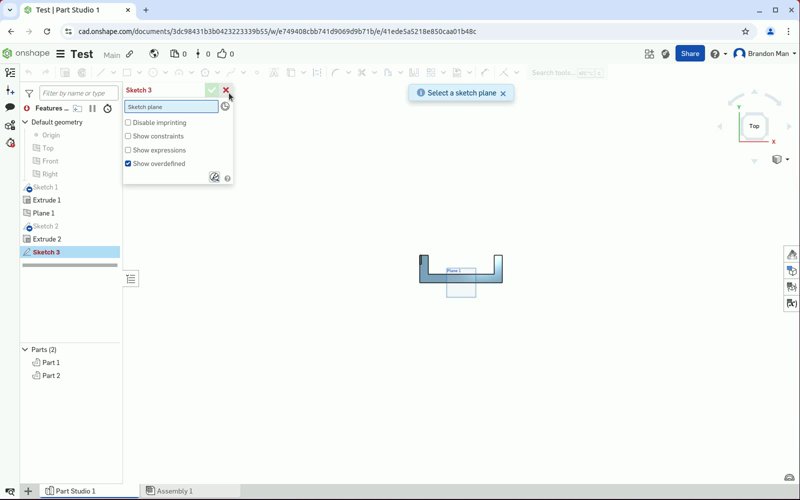
mouse_move(73, 215)
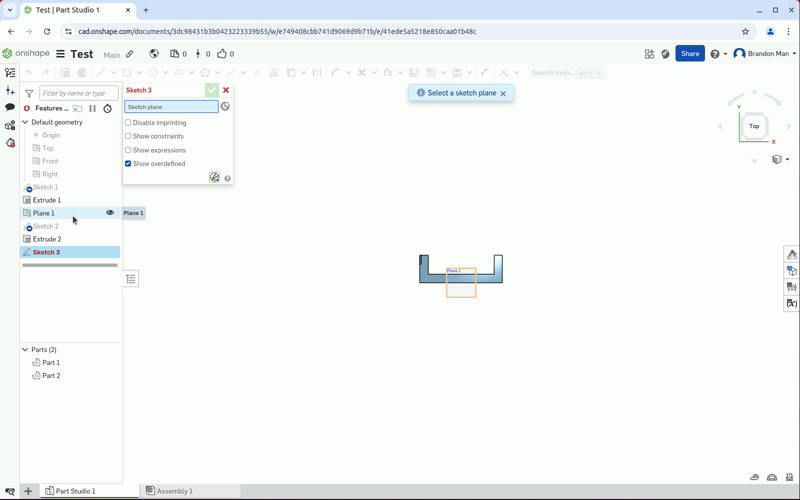
click(73, 215)
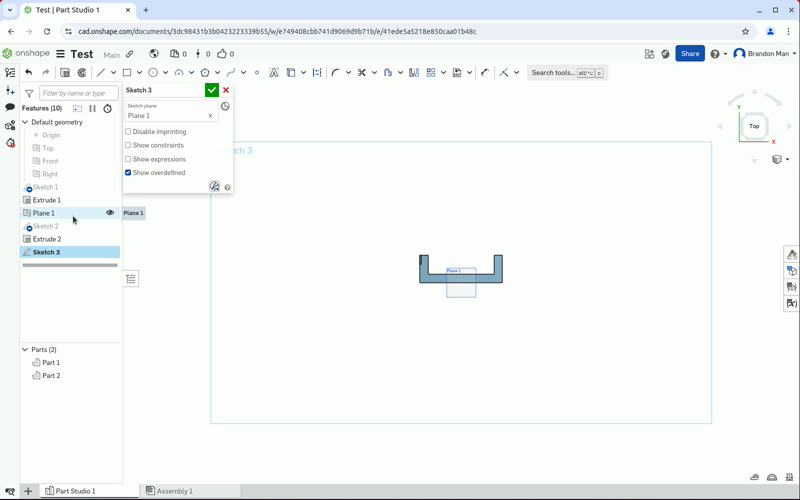
mouse_move(73, 352)
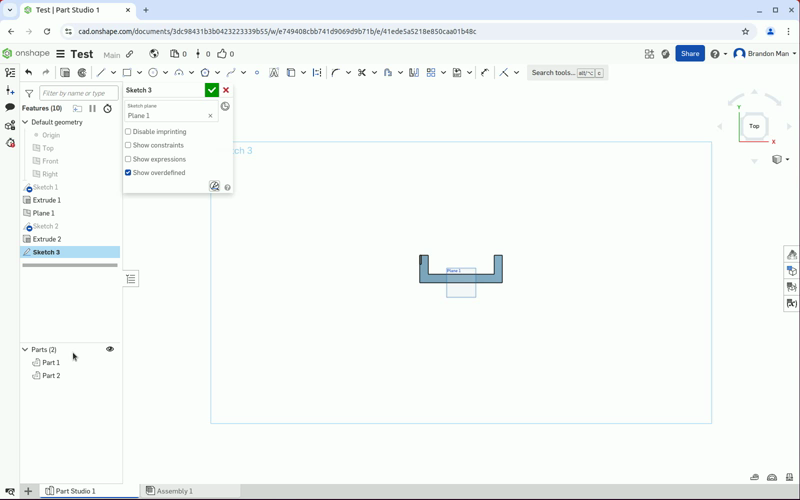
key(y)
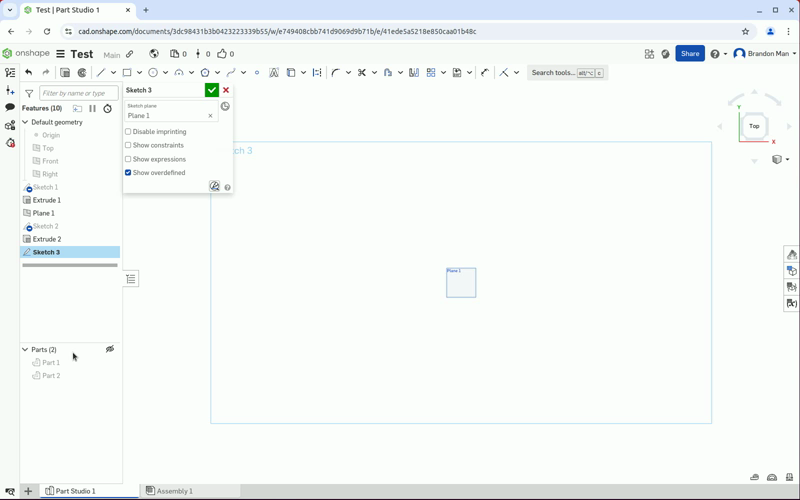
key(l)
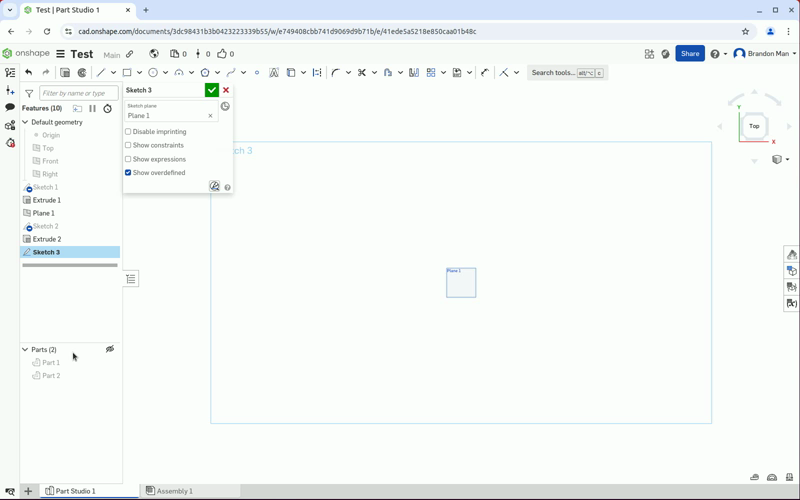
key_down(shift)
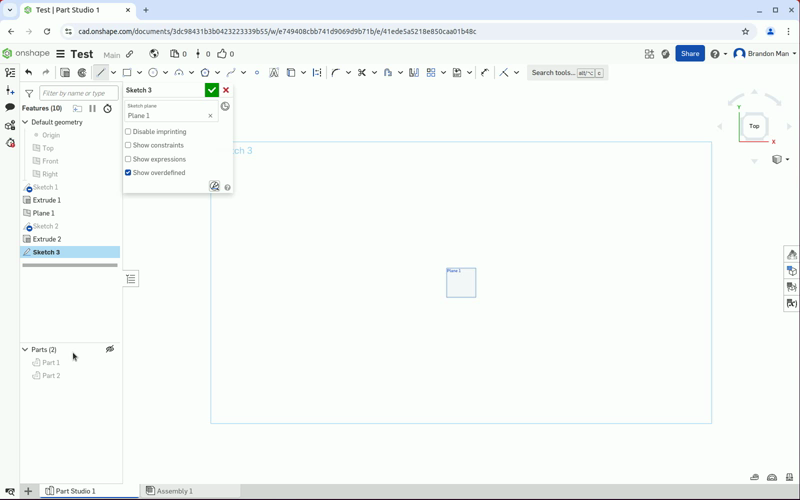
mouse_move(419, 282)
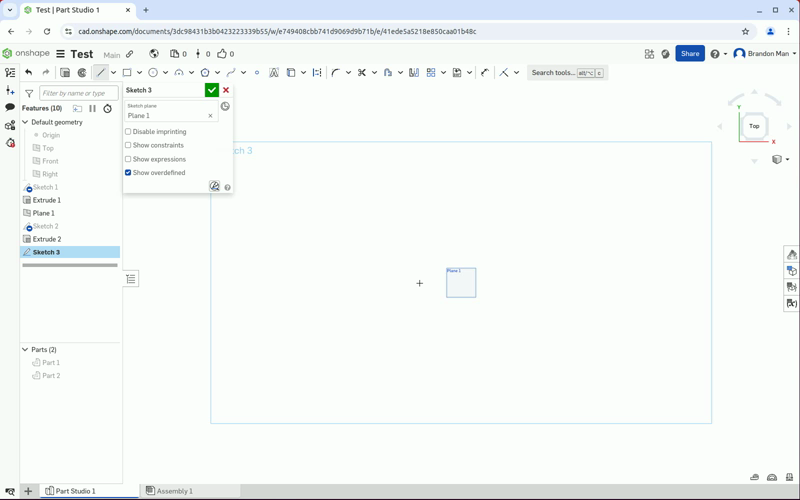
click(419, 282)
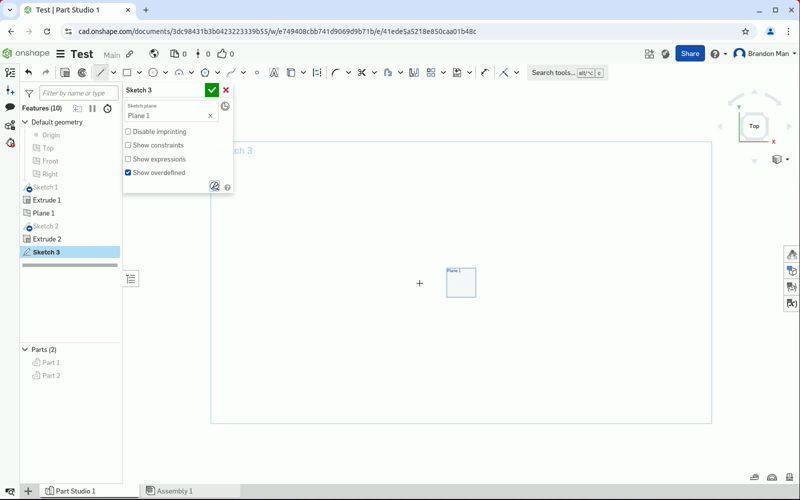
key_up(shift)
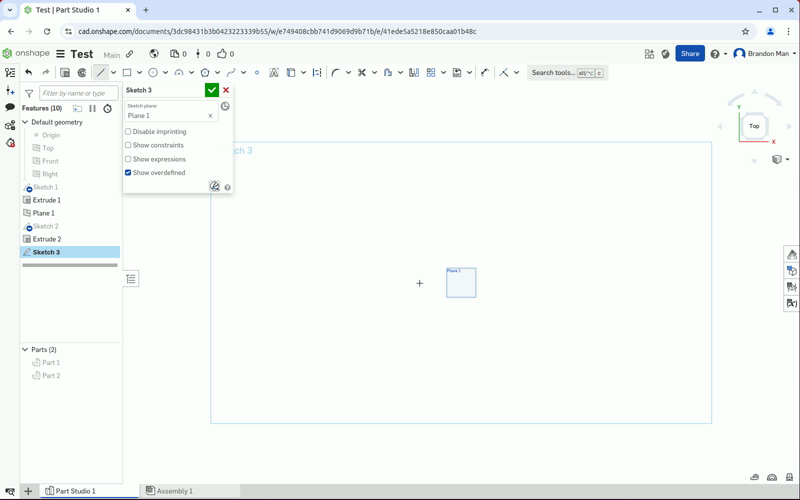
key_down(shift)
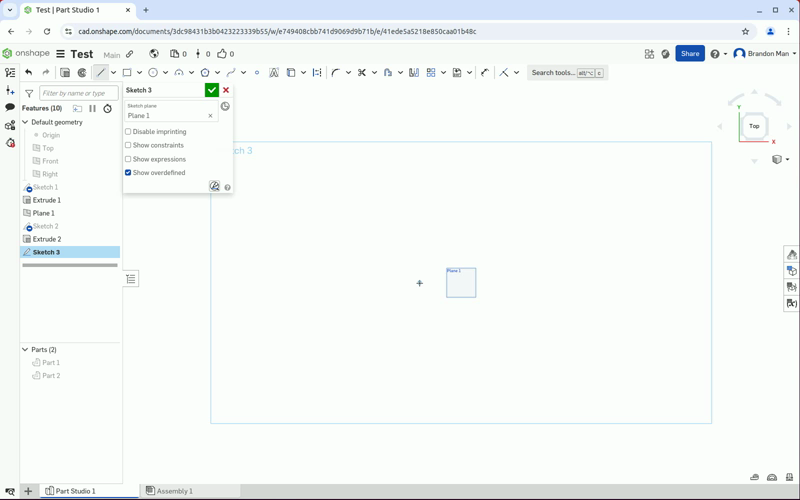
mouse_move(449, 282)
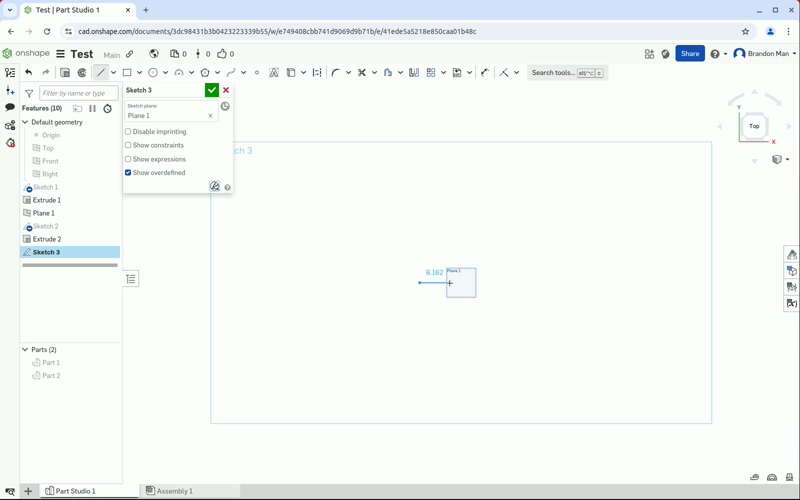
mouse_move(434, 282)
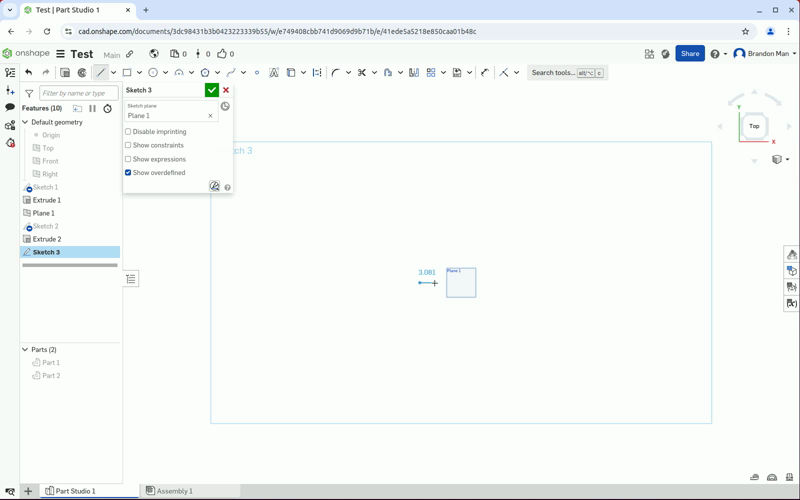
click(434, 282)
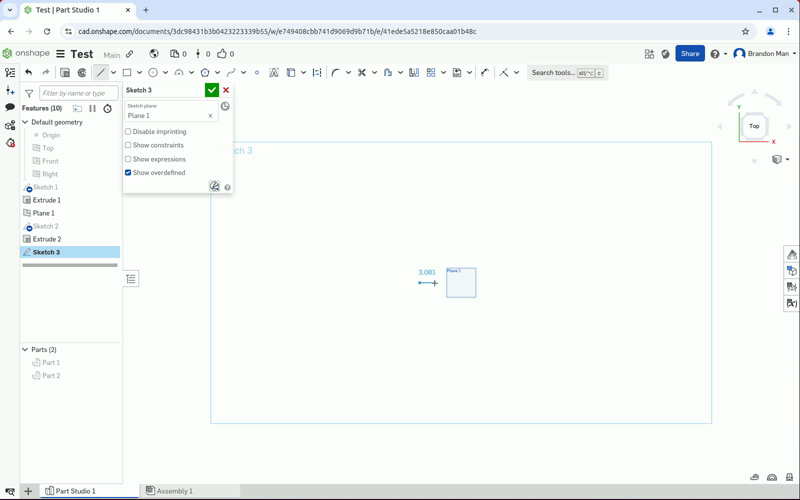
key_up(shift)
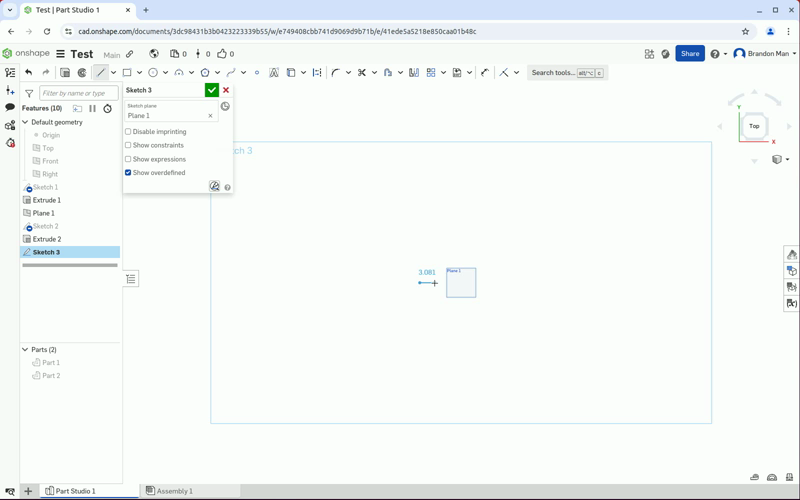
key_down(shift)
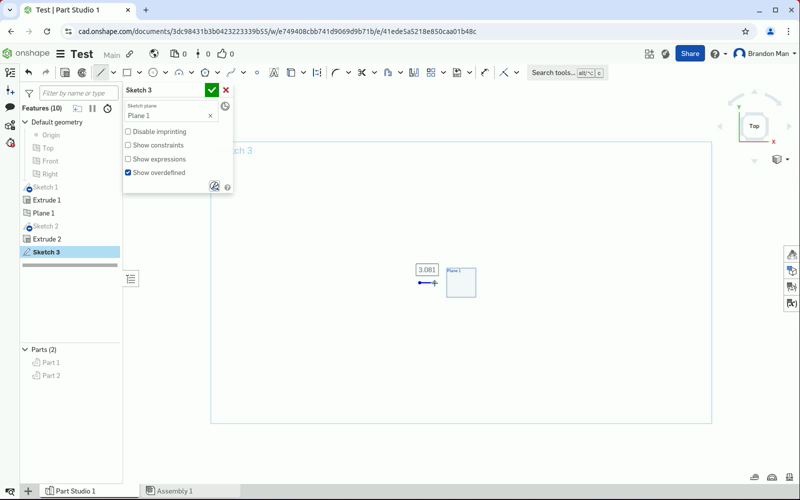
mouse_move(464, 282)
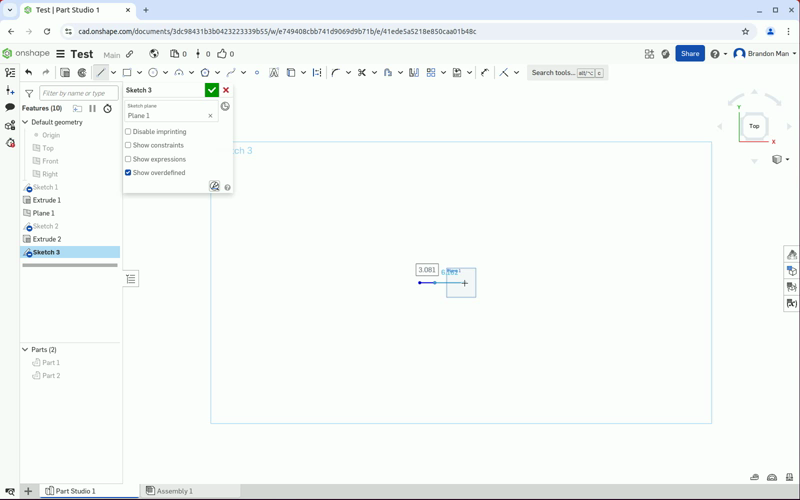
mouse_move(434, 281)
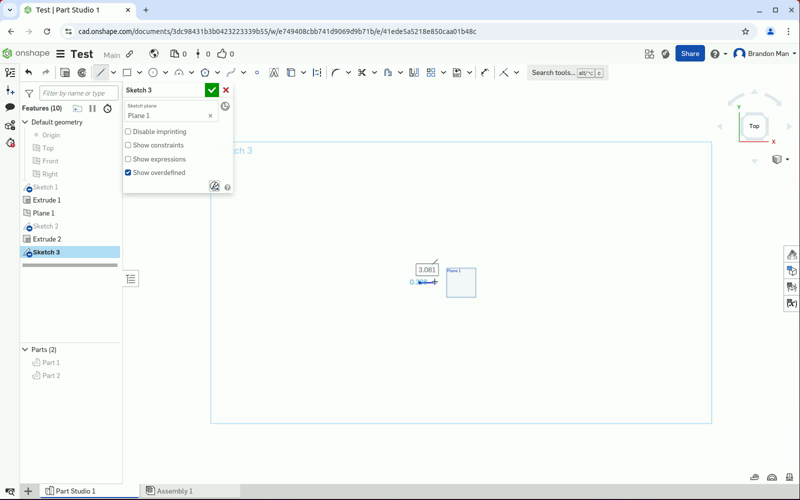
scroll(6)
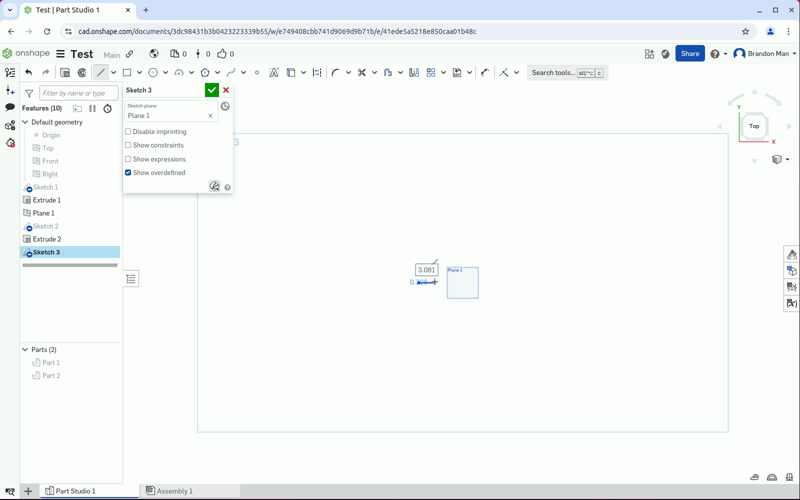
scroll(6)
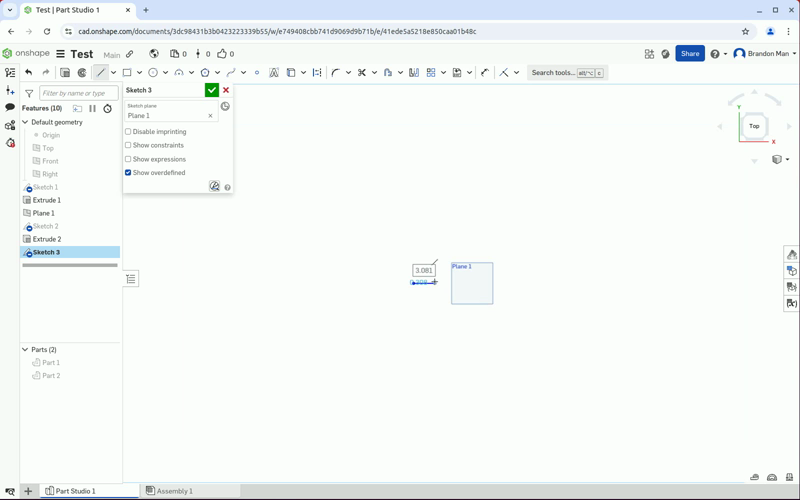
scroll(6)
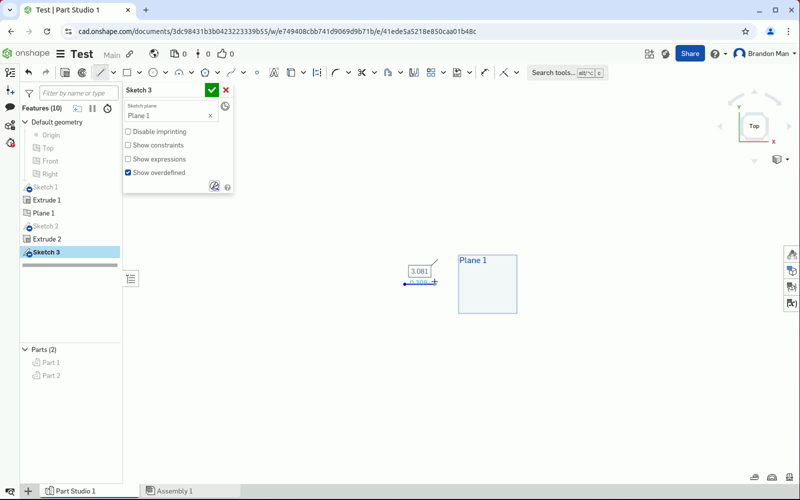
scroll(6)
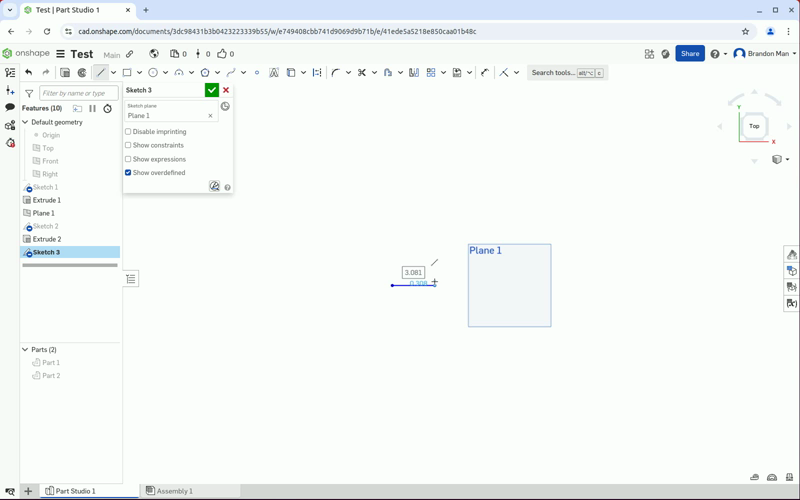
scroll(6)
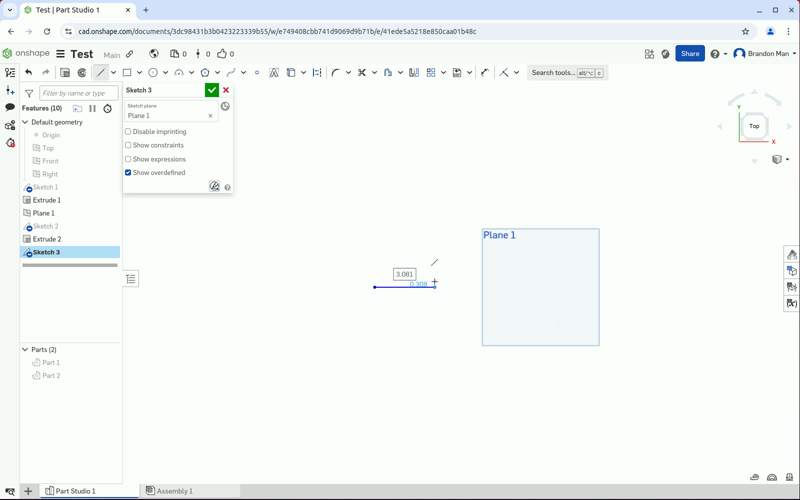
scroll(6)
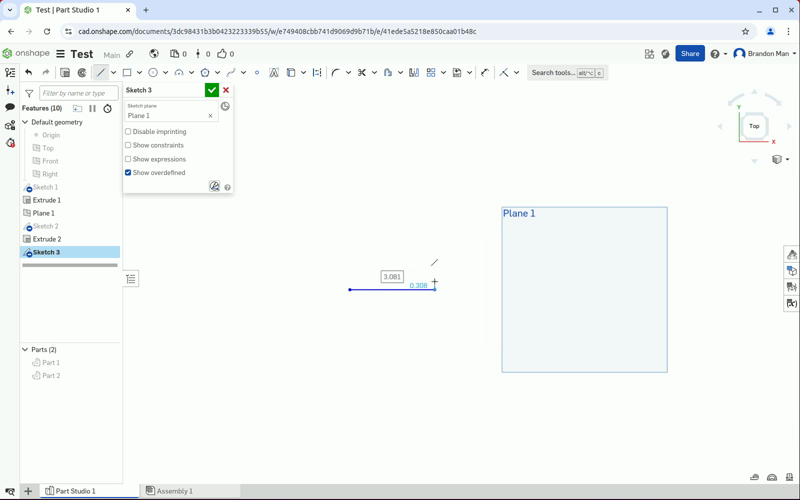
scroll(6)
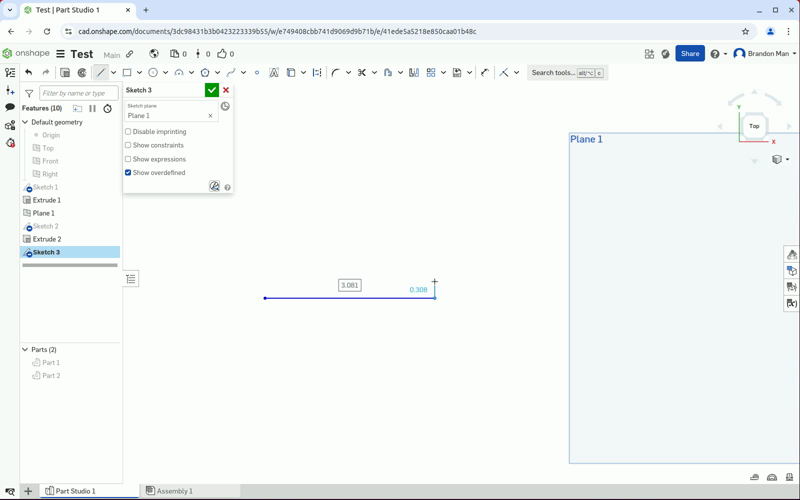
click(434, 281)
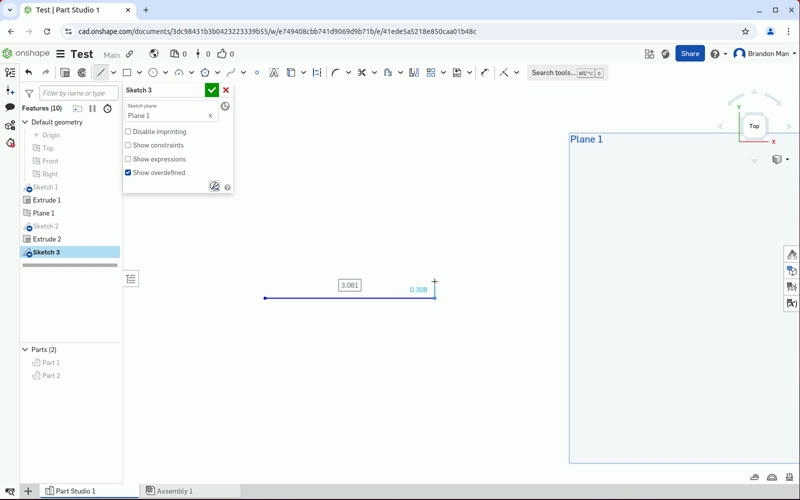
scroll(-6)
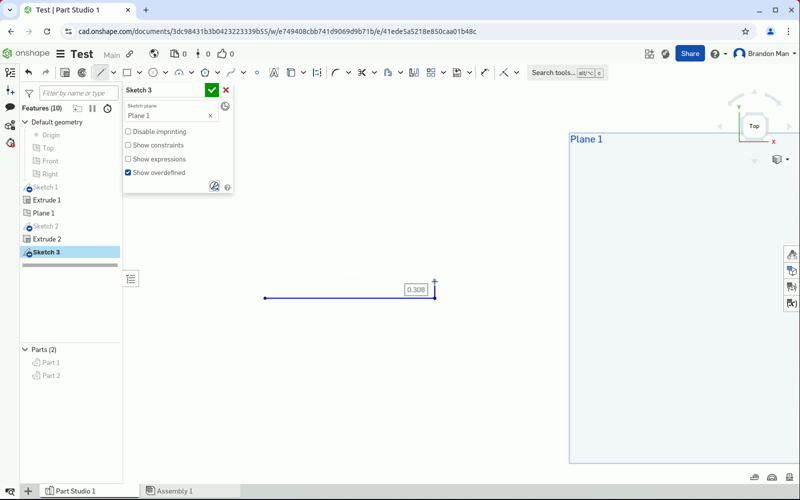
scroll(-6)
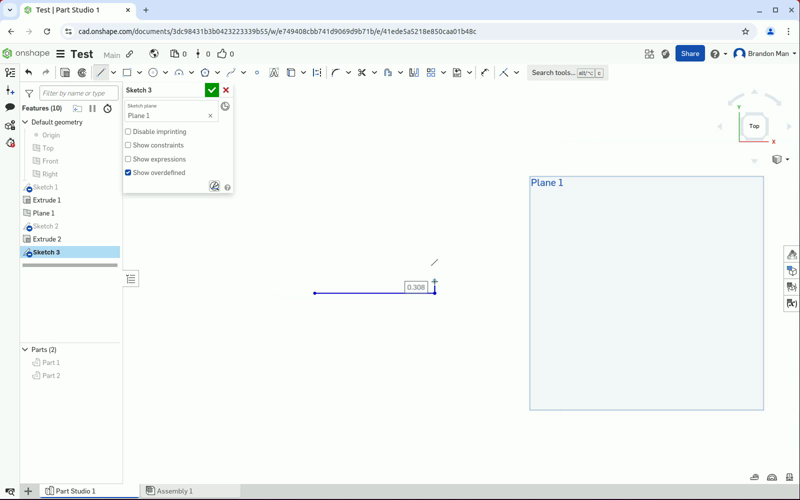
scroll(-6)
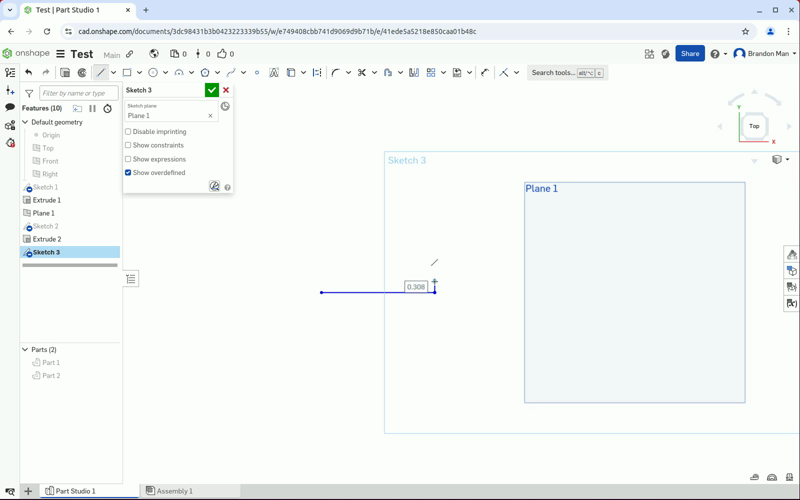
scroll(-6)
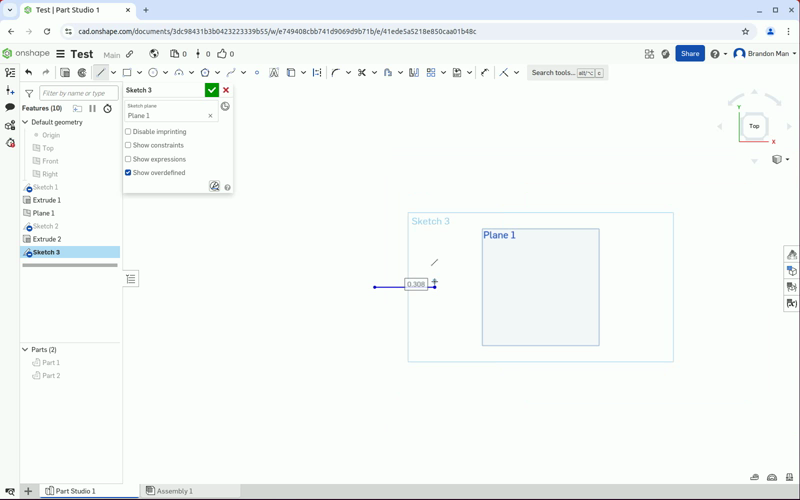
scroll(-6)
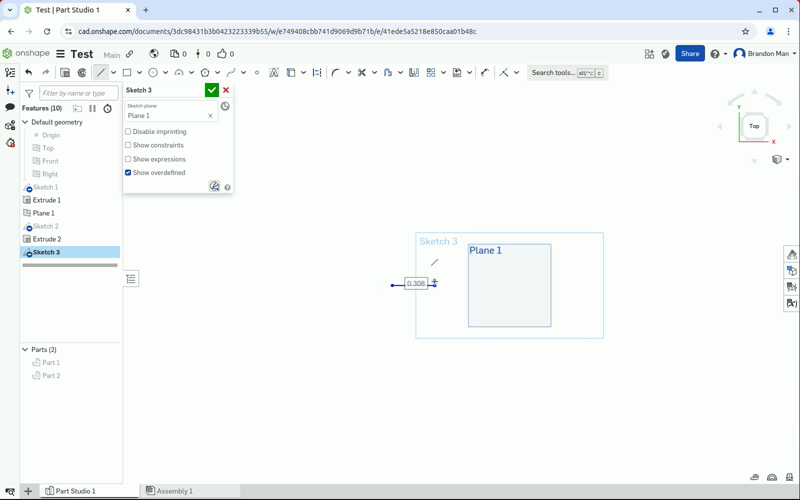
scroll(-6)
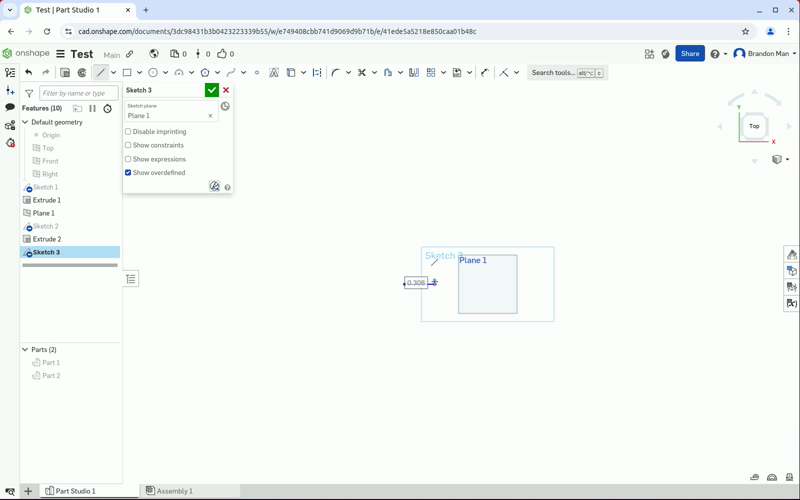
scroll(-6)
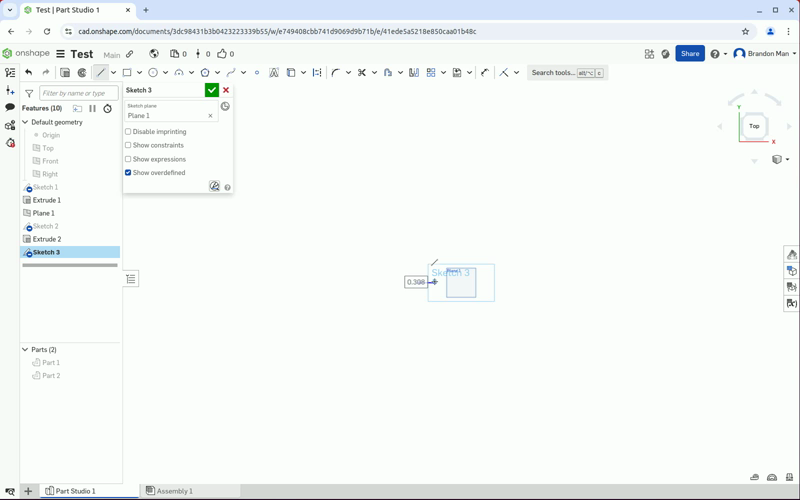
key_up(shift)
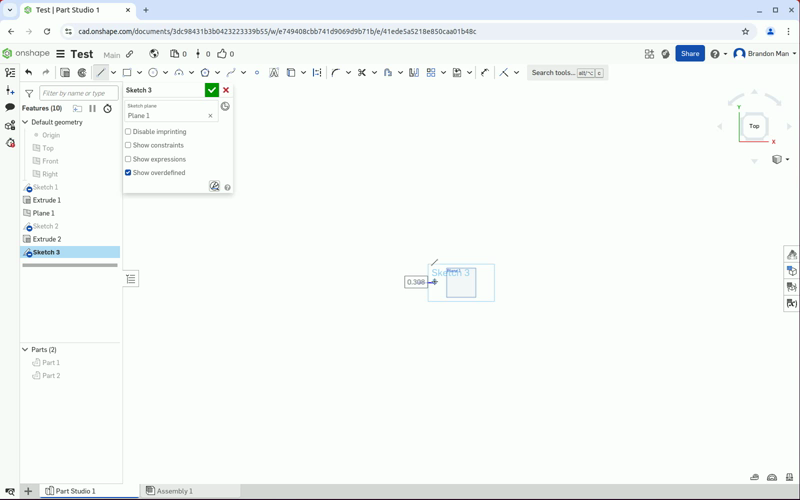
key_down(shift)
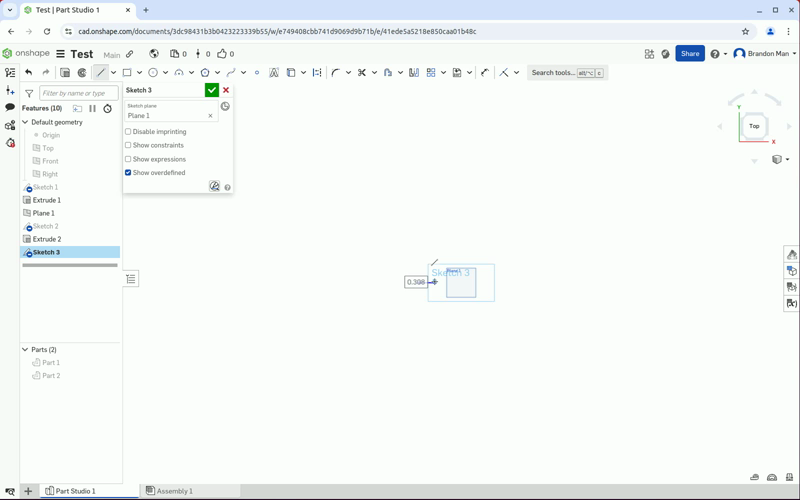
mouse_move(464, 281)
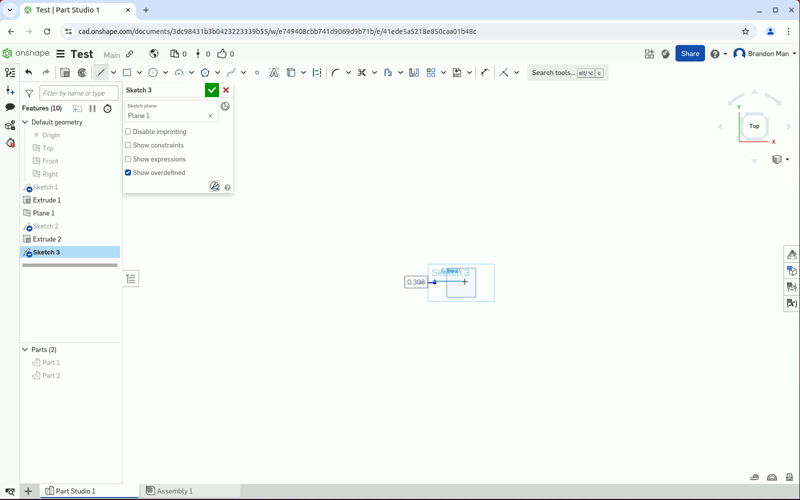
mouse_move(419, 281)
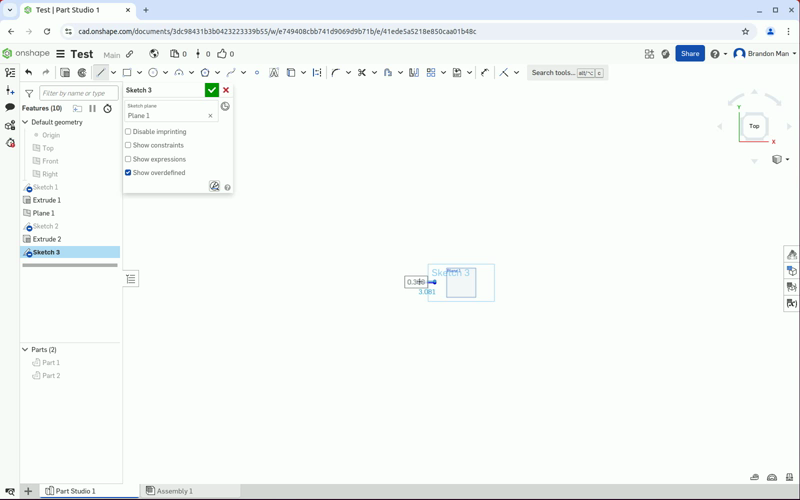
scroll(6)
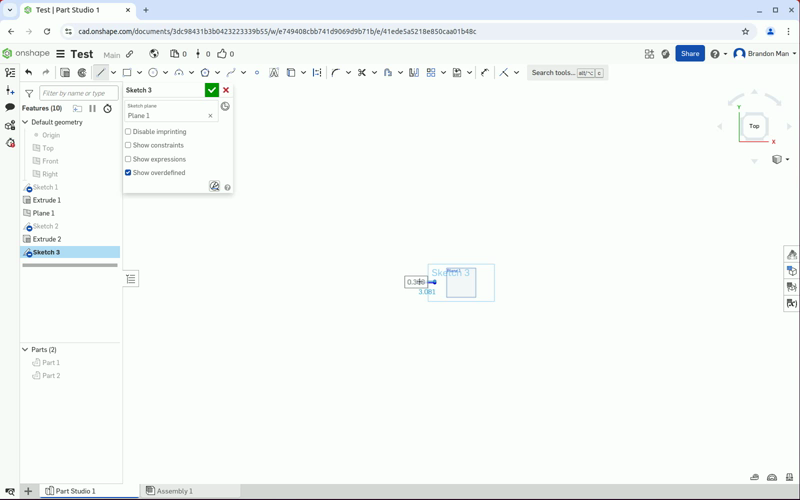
scroll(6)
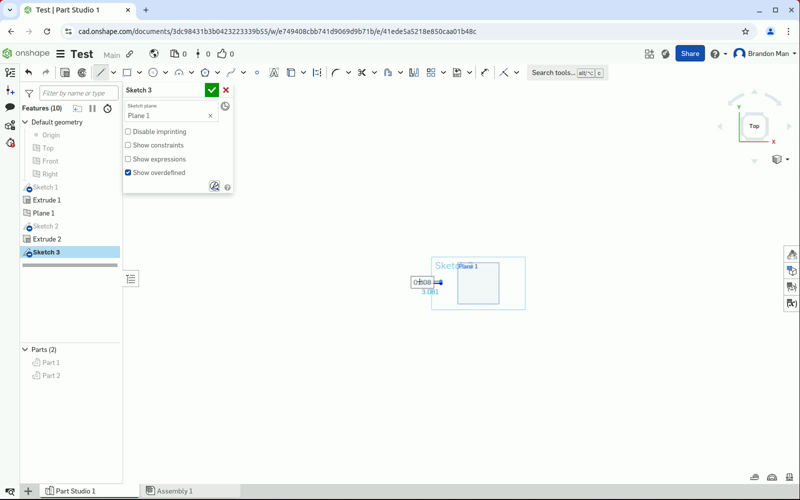
scroll(6)
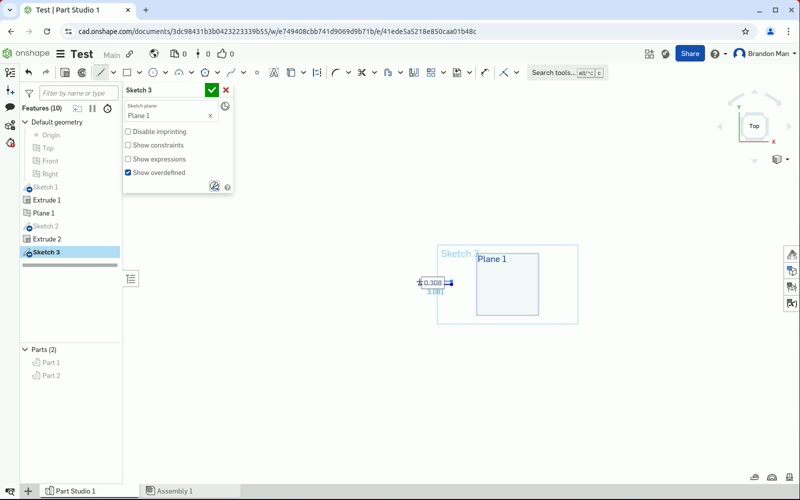
scroll(6)
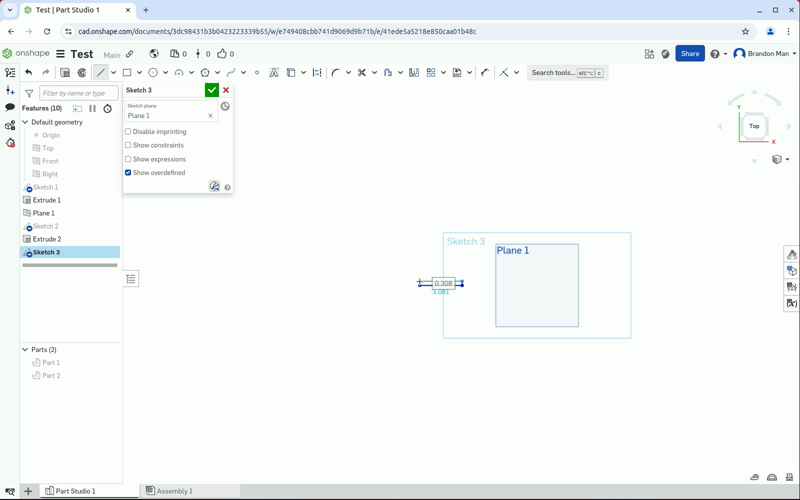
scroll(6)
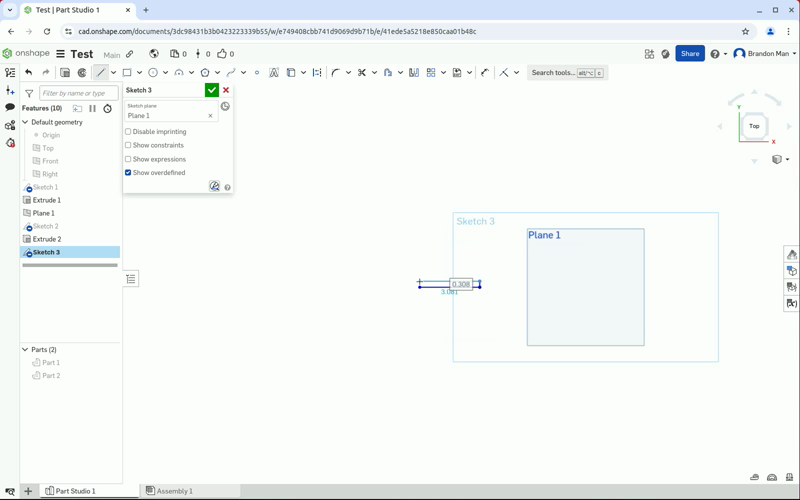
scroll(6)
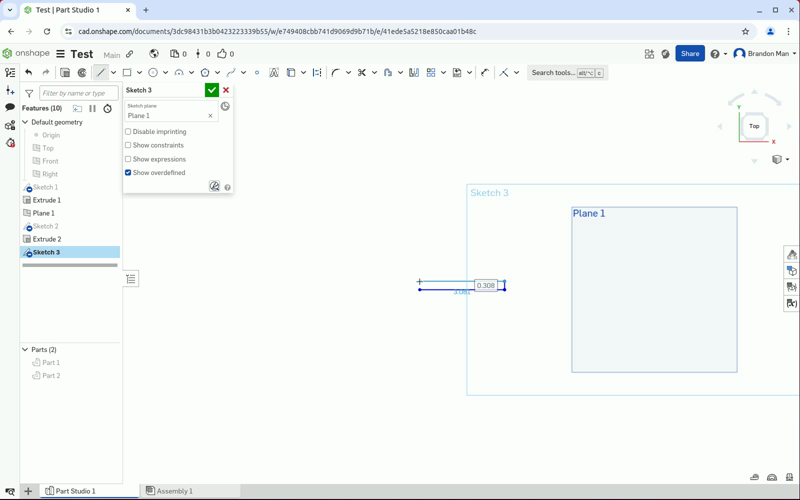
scroll(6)
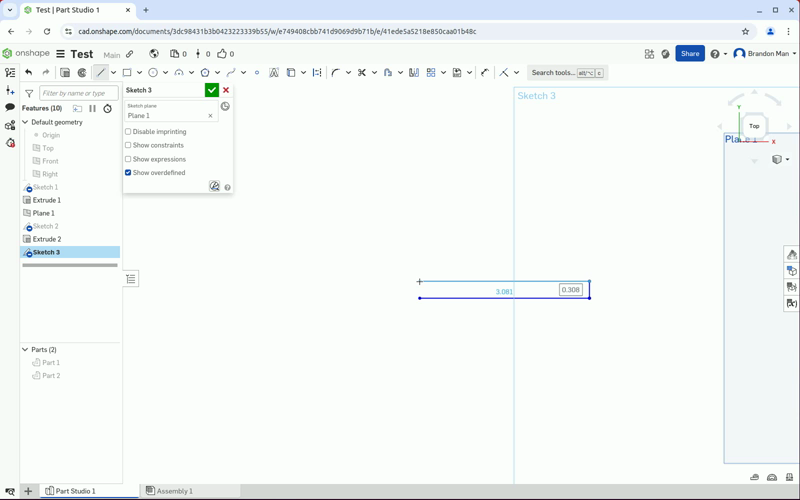
click(419, 281)
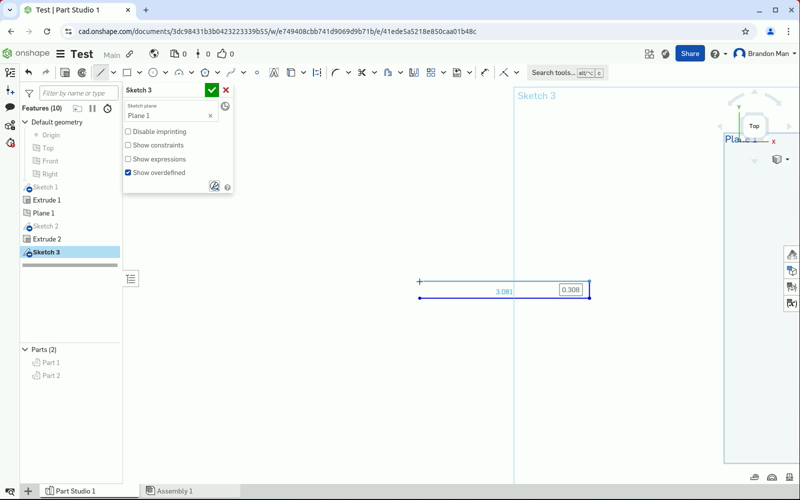
scroll(-6)
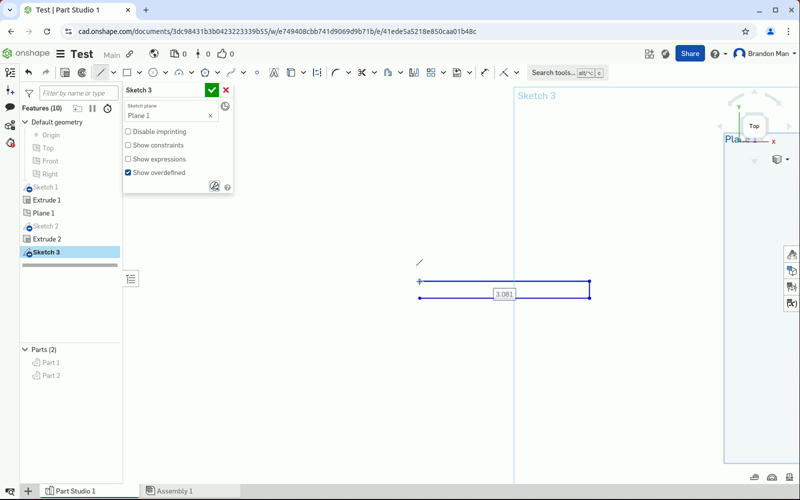
scroll(-6)
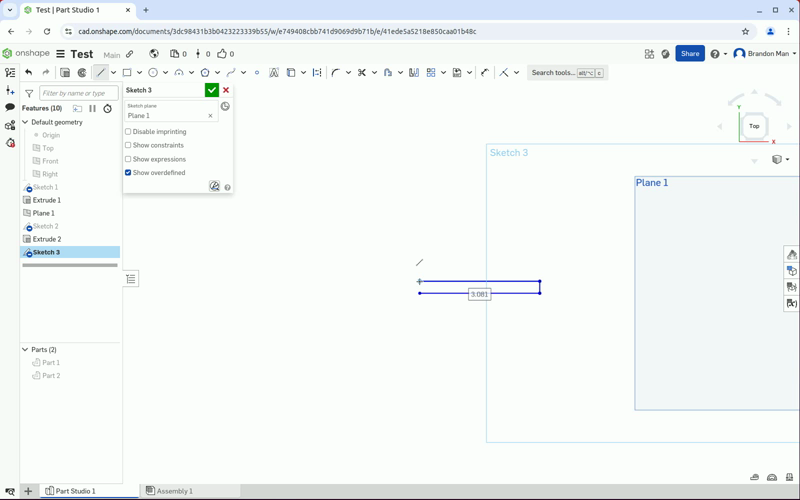
scroll(-6)
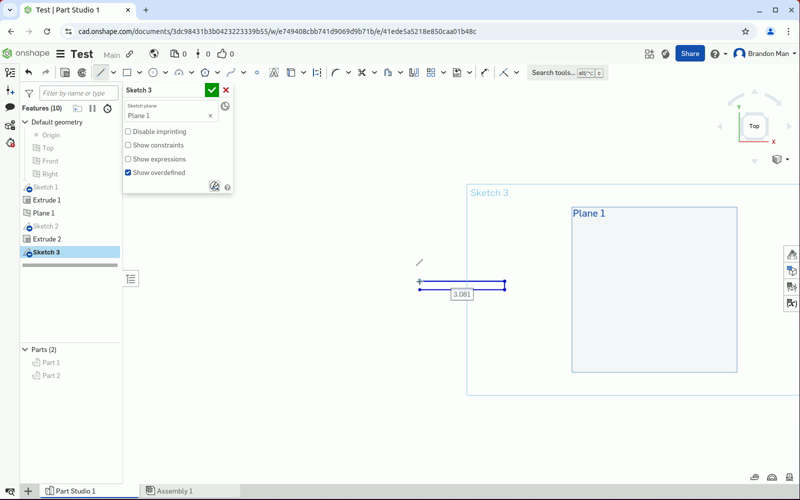
scroll(-6)
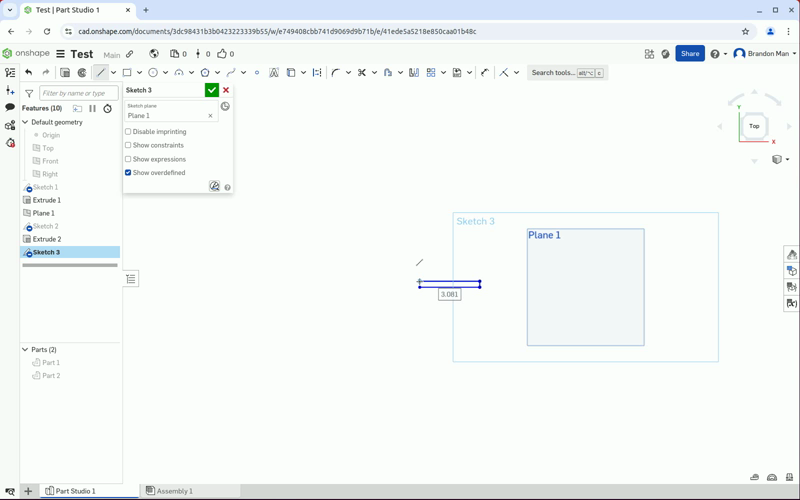
scroll(-6)
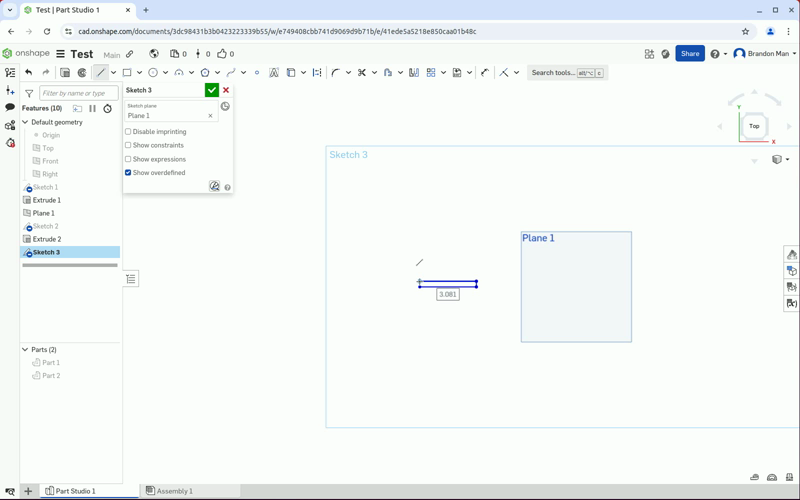
scroll(-6)
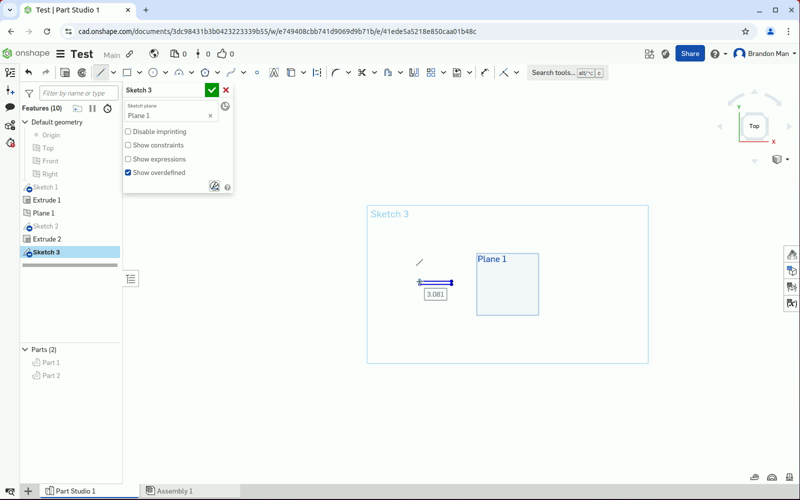
scroll(-6)
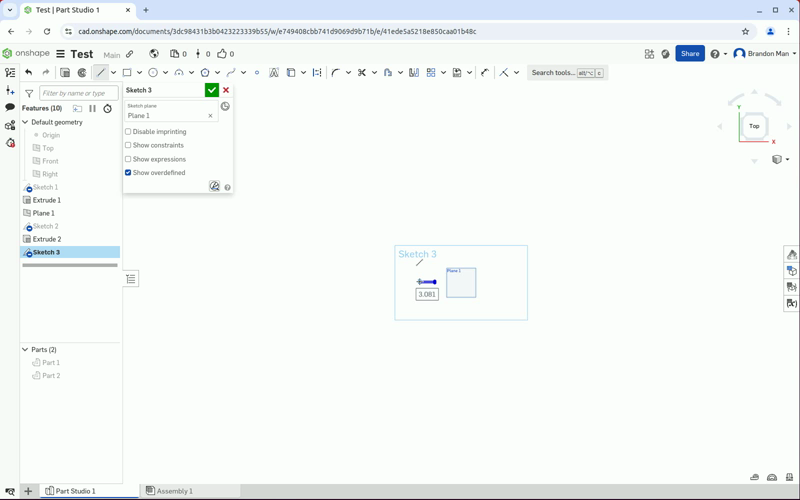
key_up(shift)
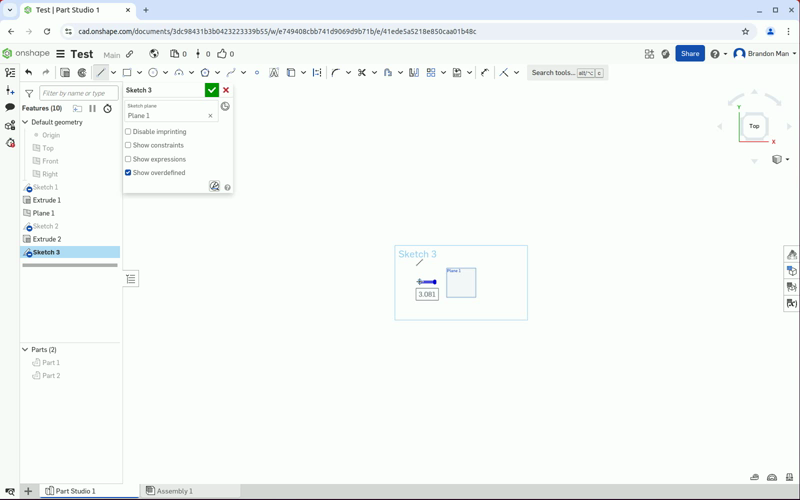
mouse_move(449, 281)
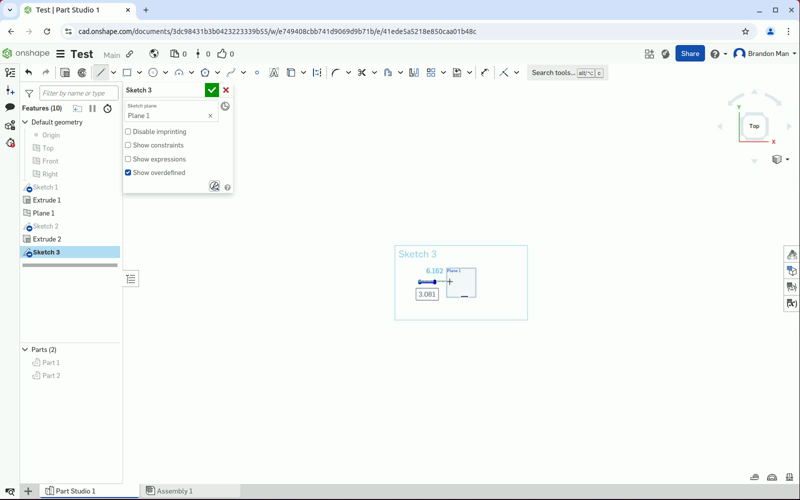
key_down(shift)
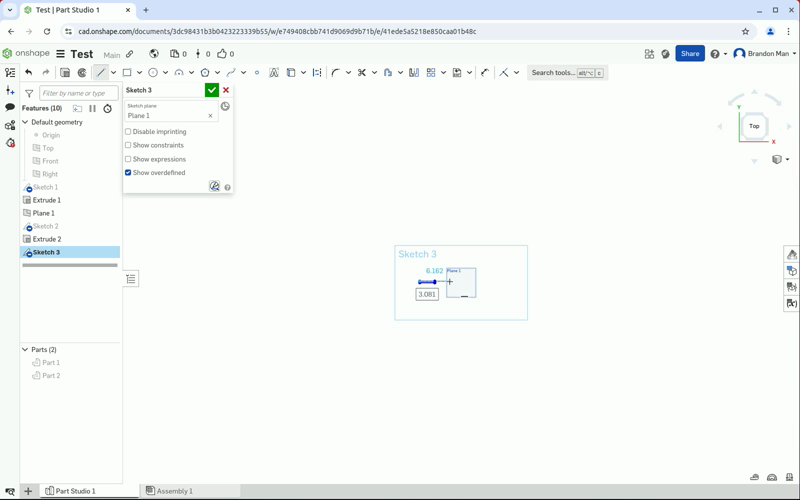
mouse_move(419, 282)
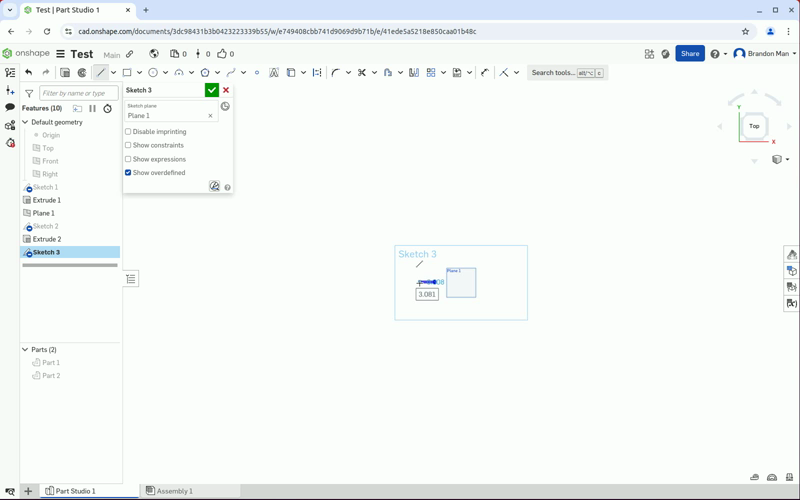
scroll(6)
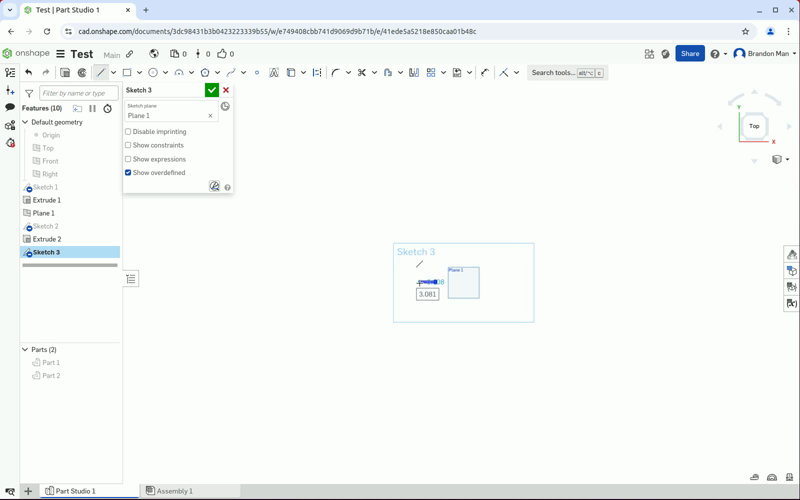
scroll(6)
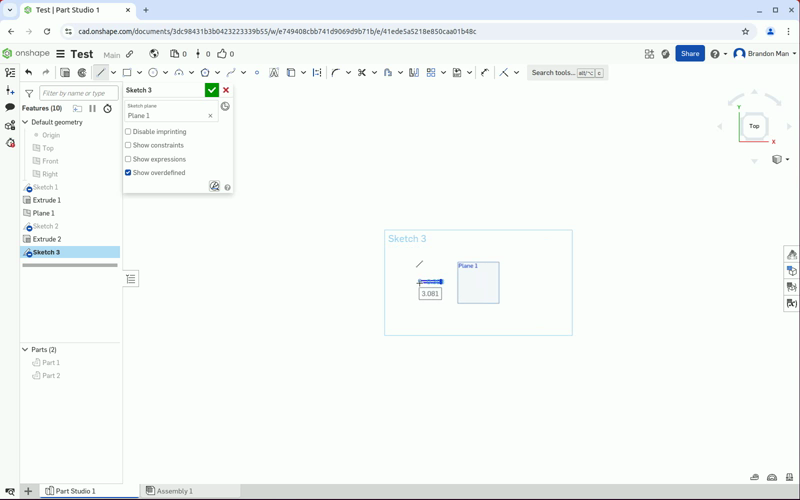
scroll(6)
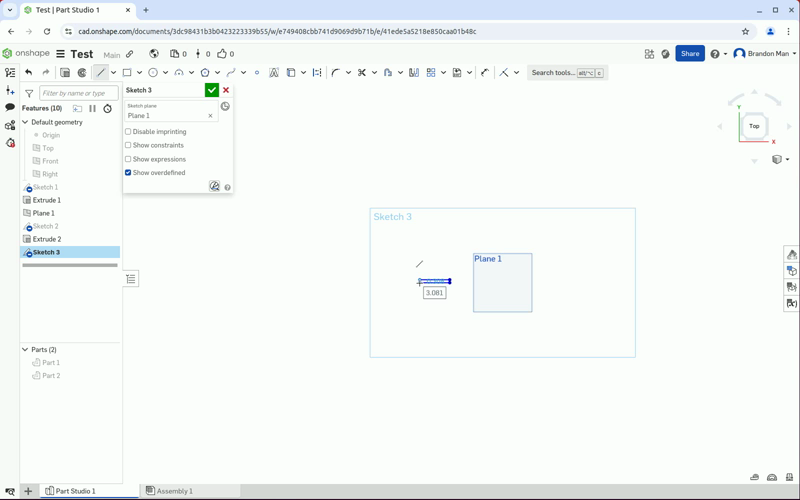
scroll(6)
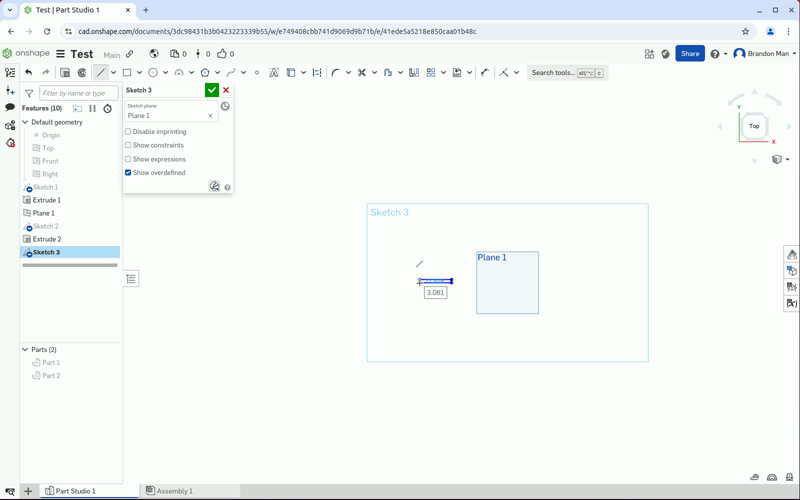
scroll(6)
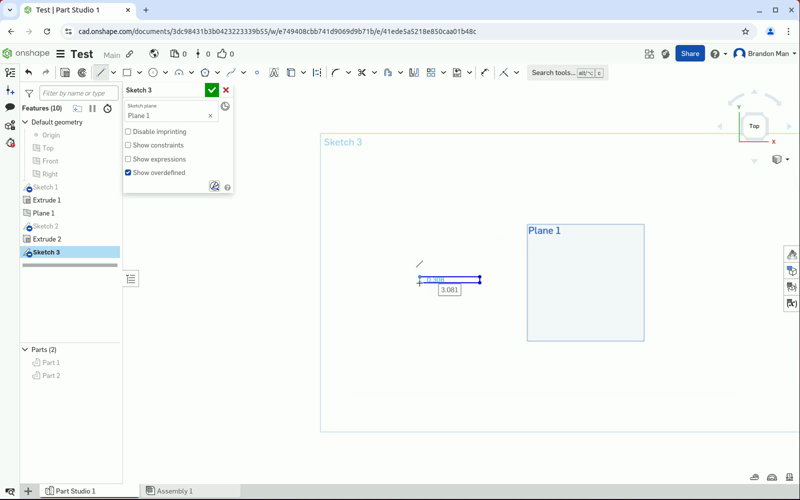
scroll(6)
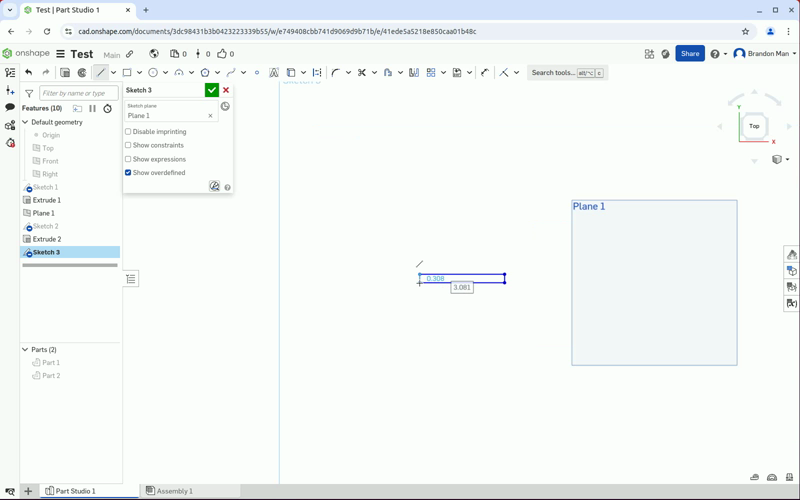
scroll(6)
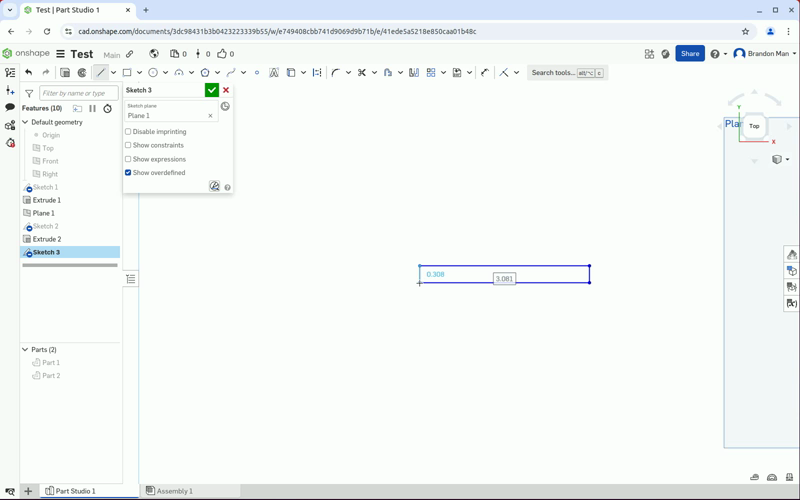
key_up(shift)
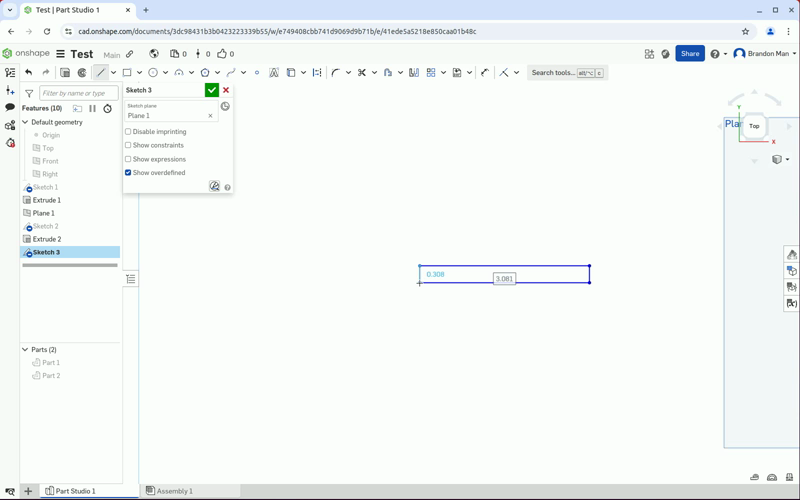
click(419, 282)
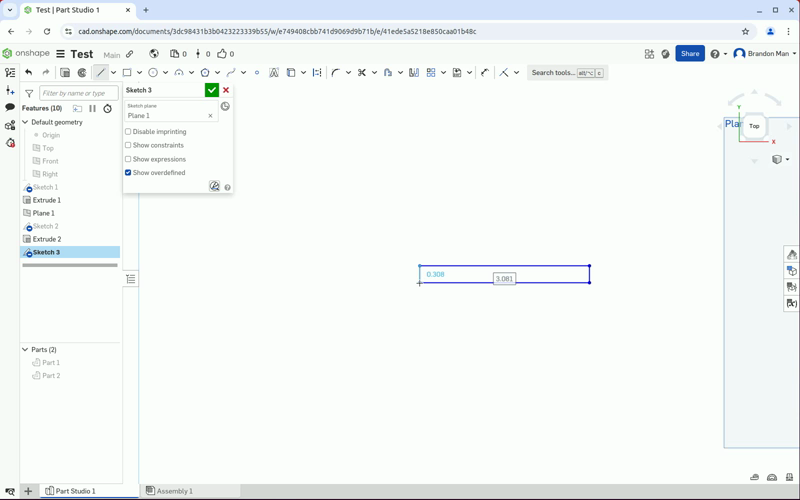
scroll(-6)
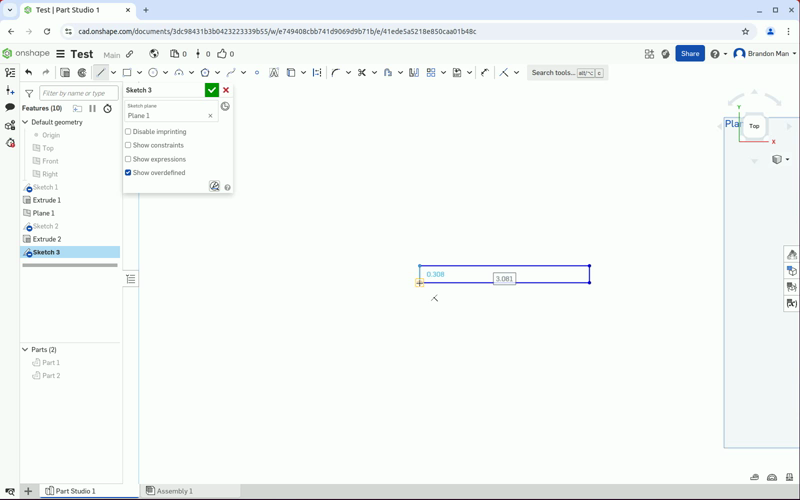
scroll(-6)
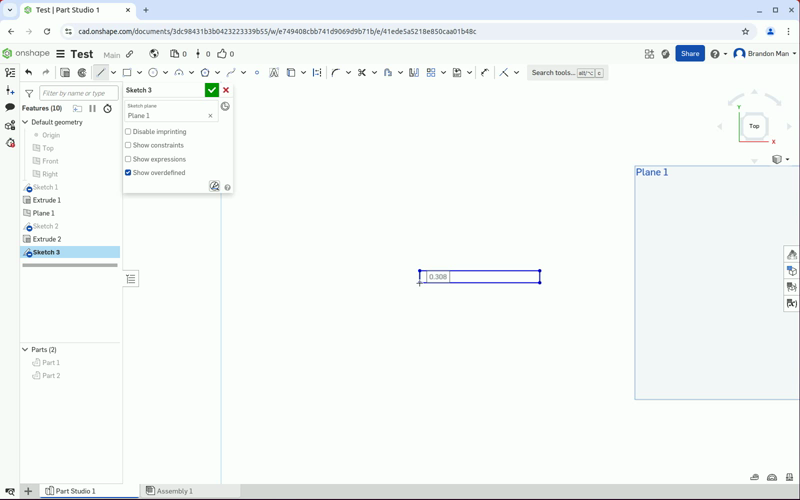
scroll(-6)
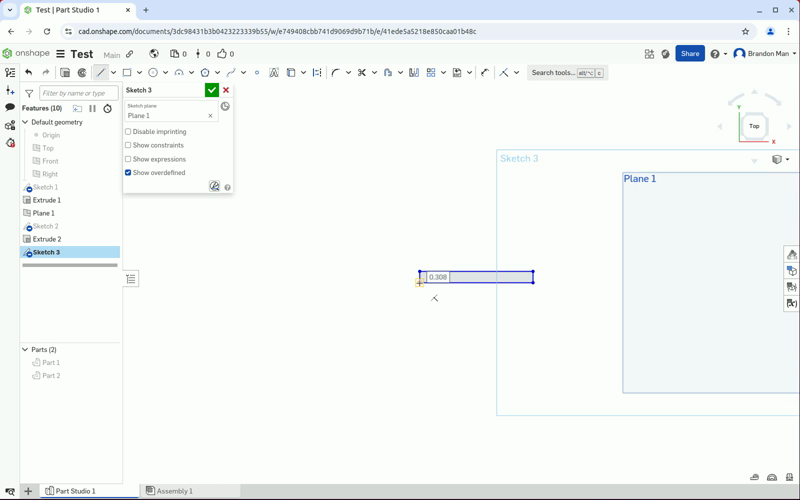
scroll(-6)
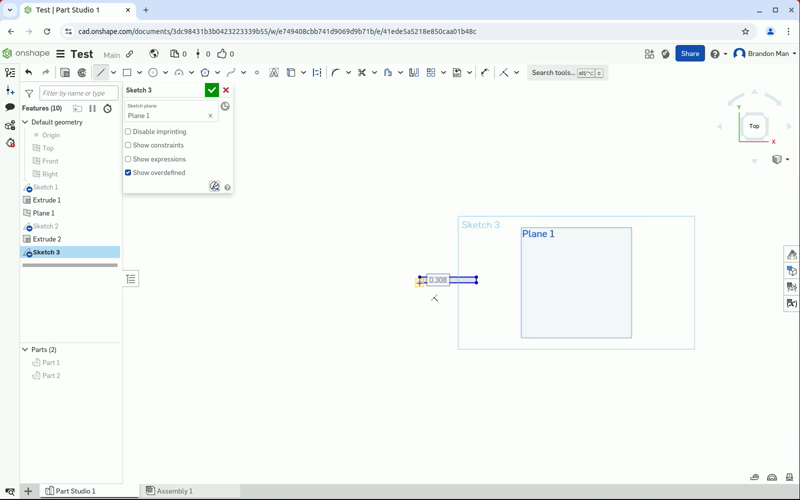
scroll(-6)
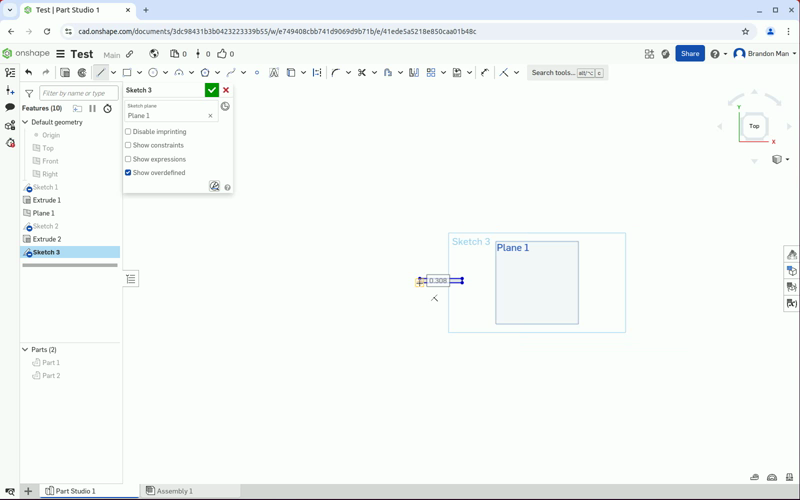
scroll(-6)
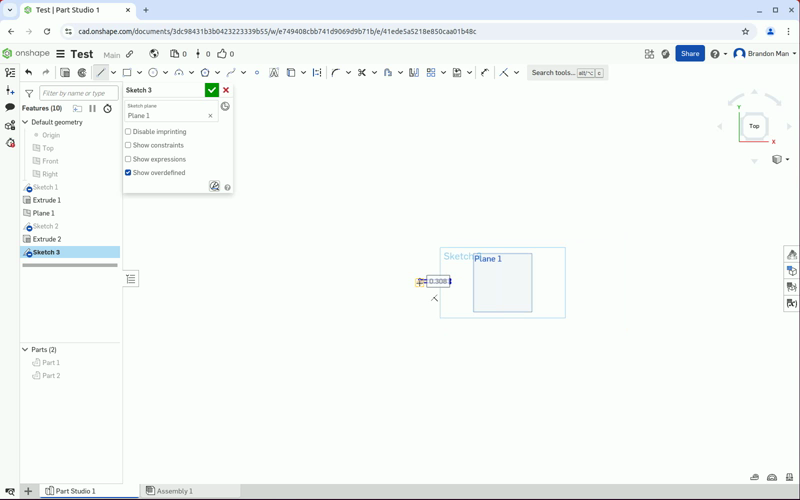
scroll(-6)
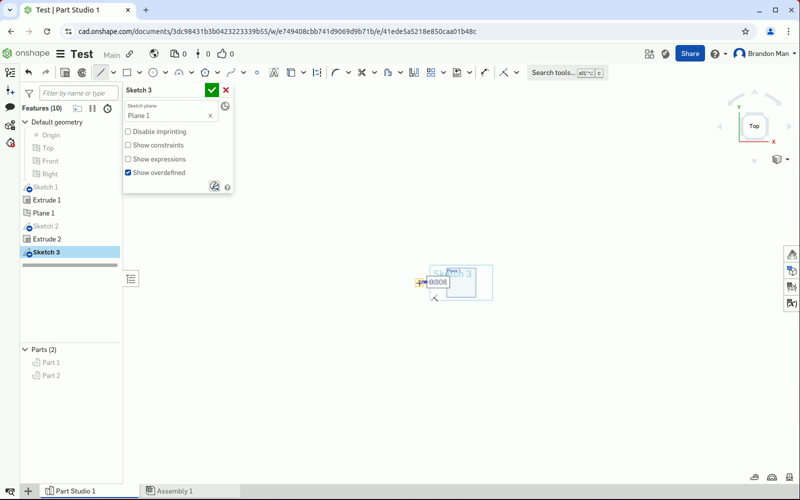
key(esc)
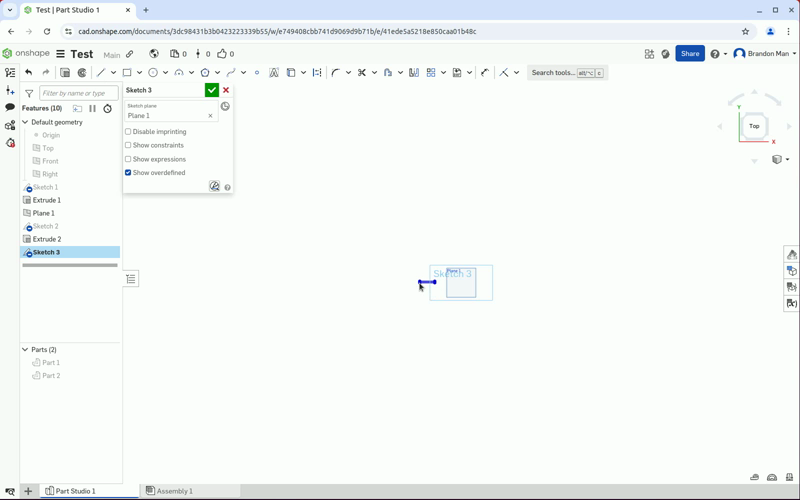
mouse_move(428, 281)
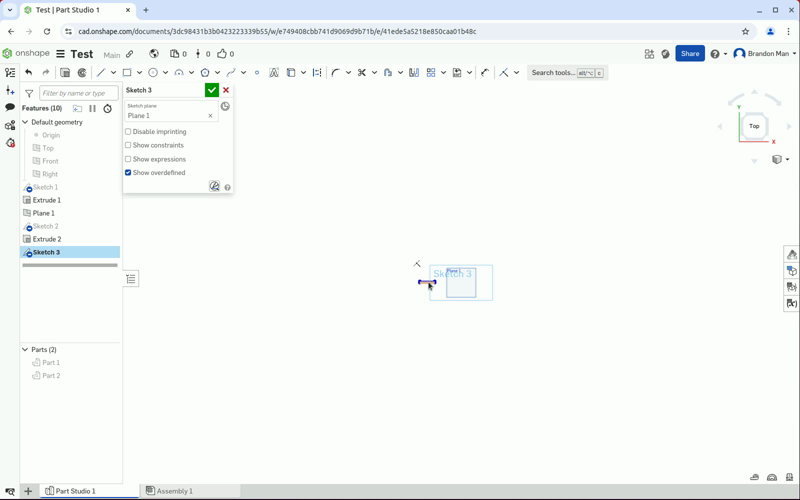
scroll(6)
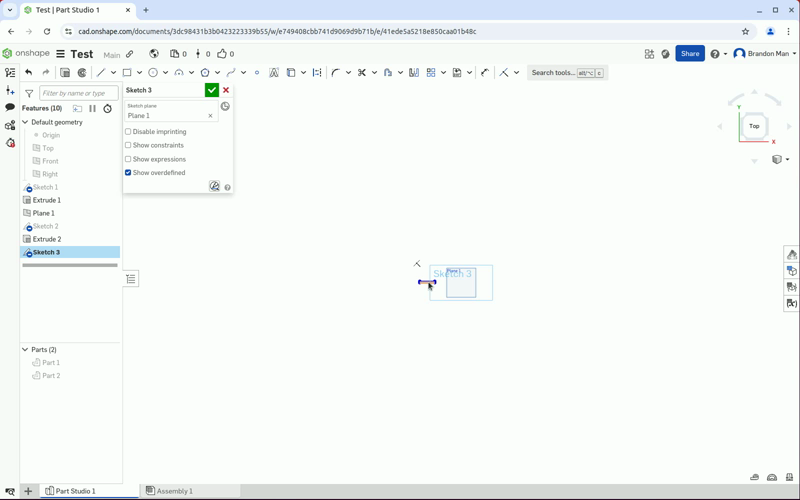
scroll(6)
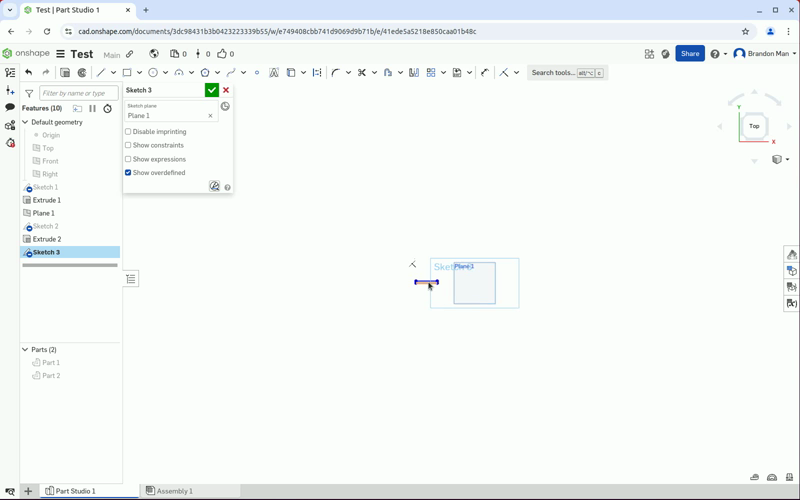
scroll(6)
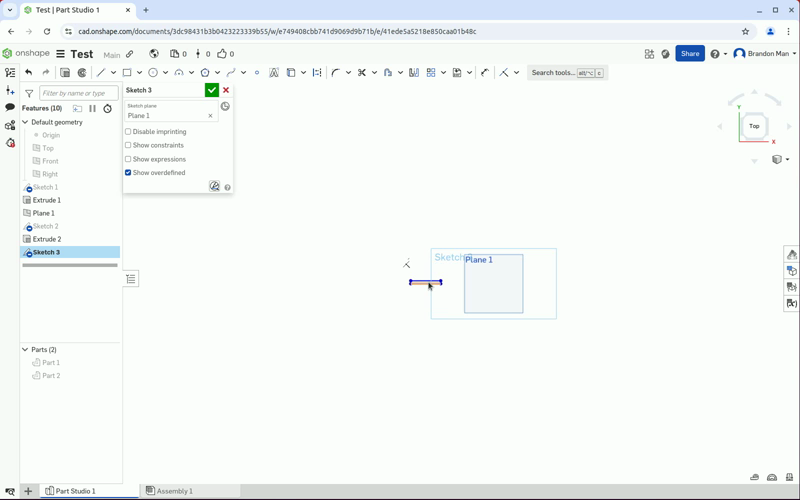
scroll(6)
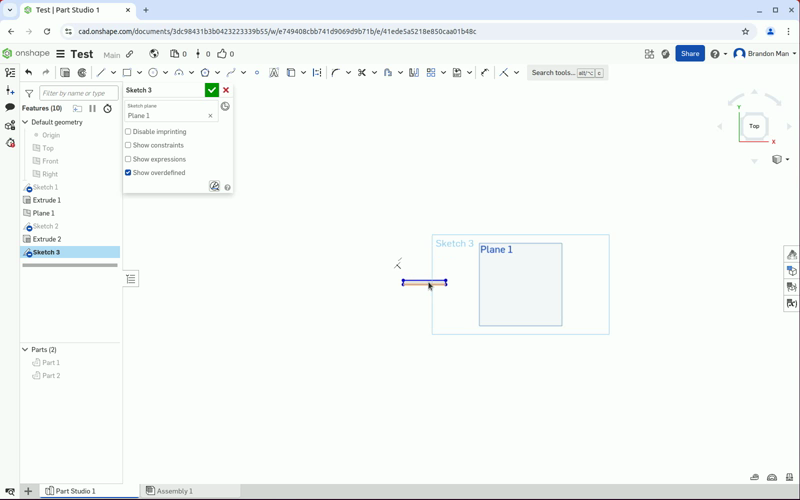
scroll(6)
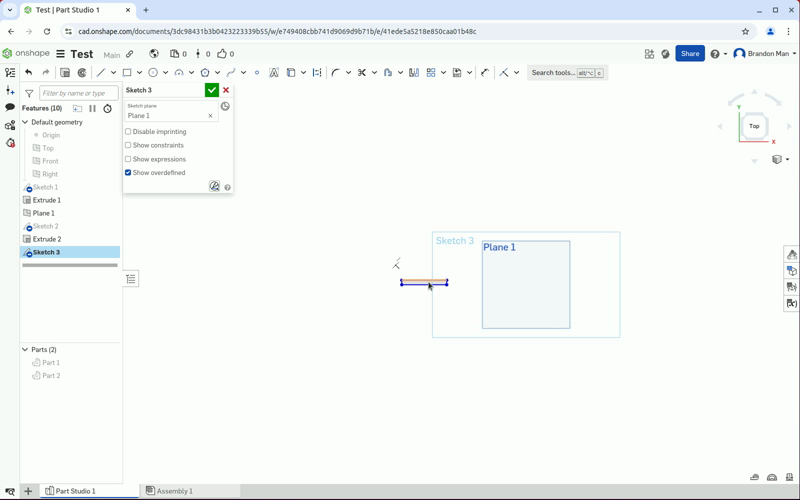
scroll(6)
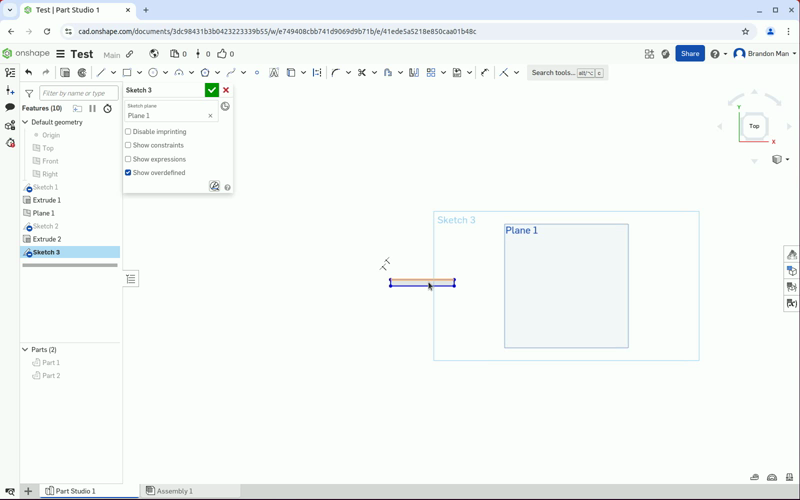
scroll(6)
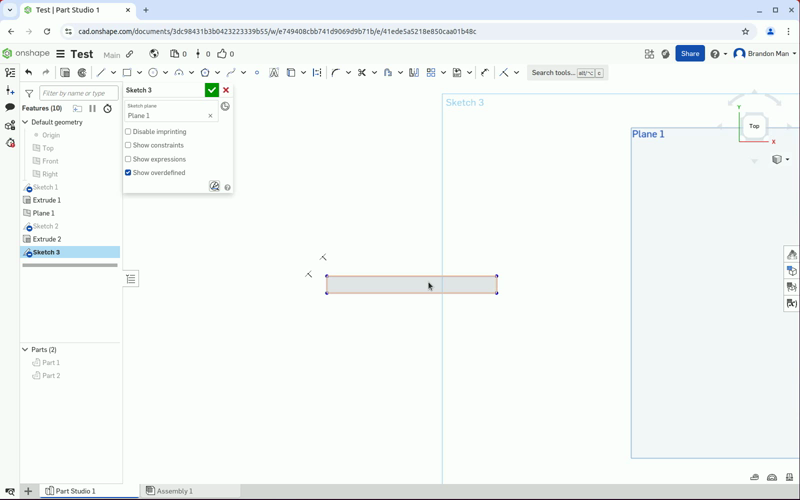
click(428, 281)
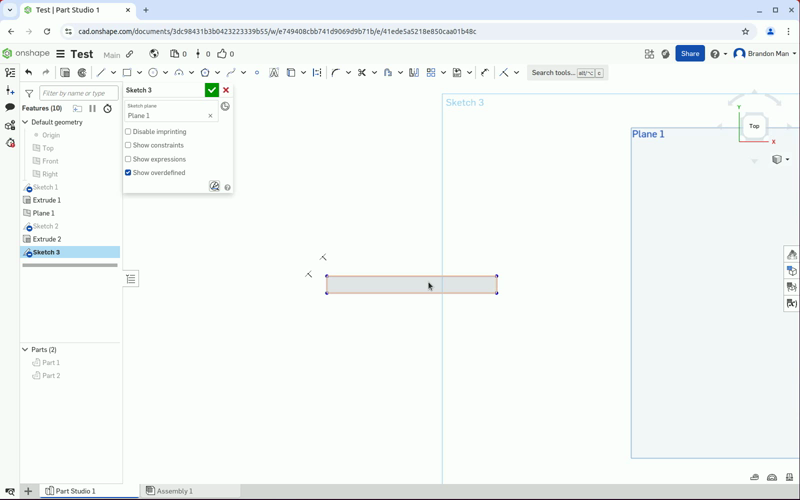
scroll(-6)
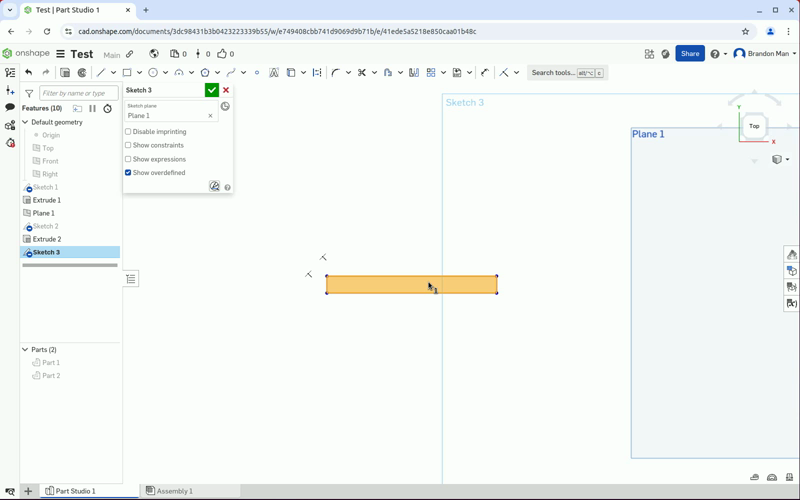
scroll(-6)
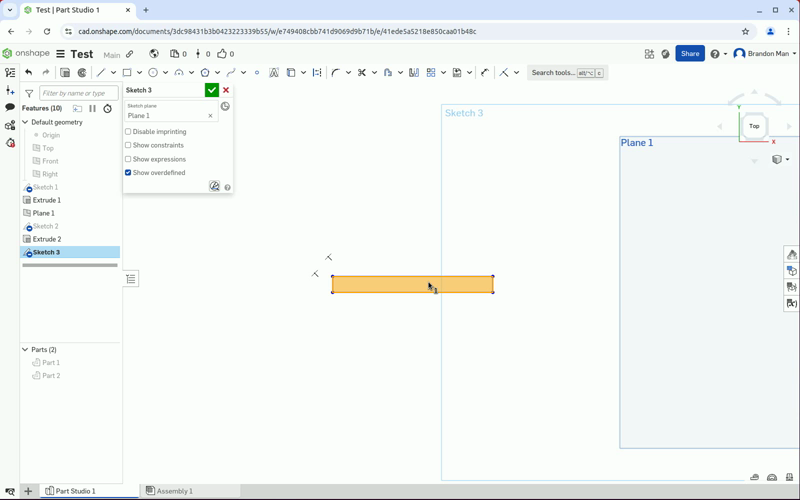
scroll(-6)
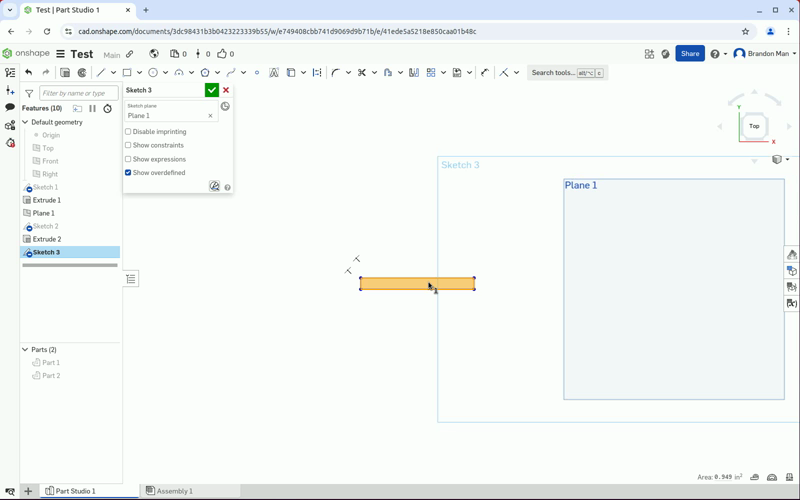
scroll(-6)
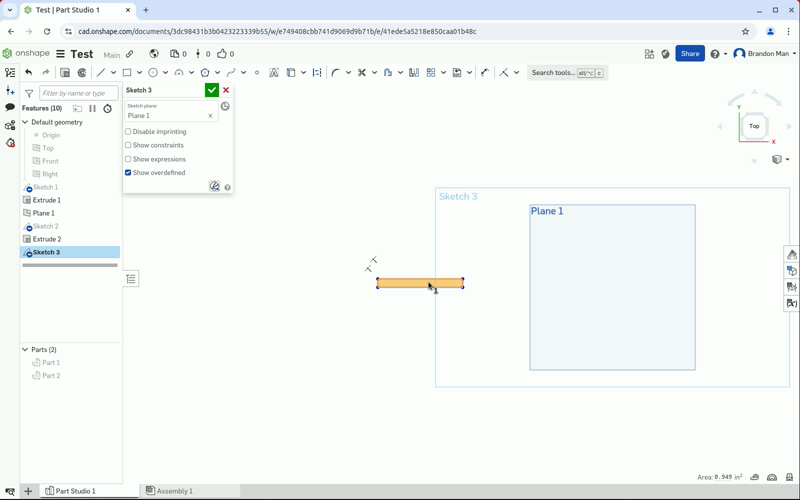
scroll(-6)
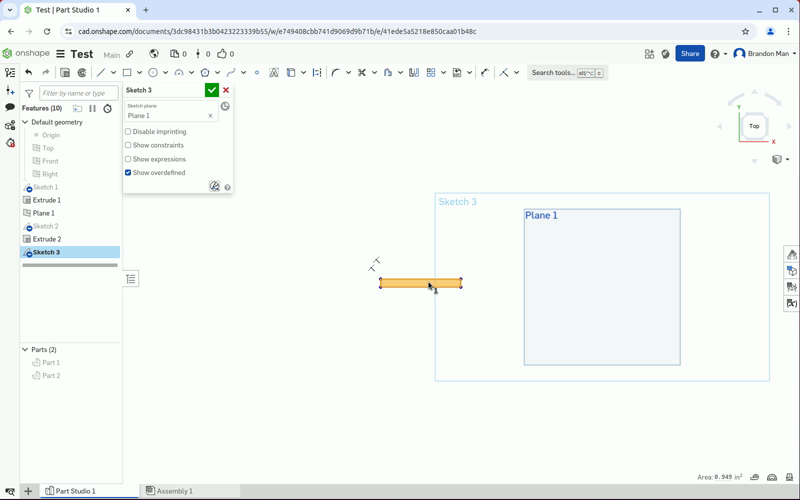
scroll(-6)
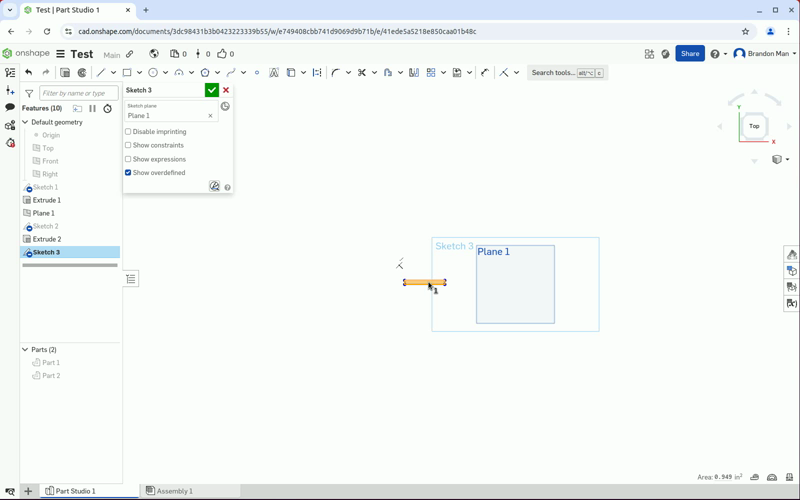
scroll(-6)
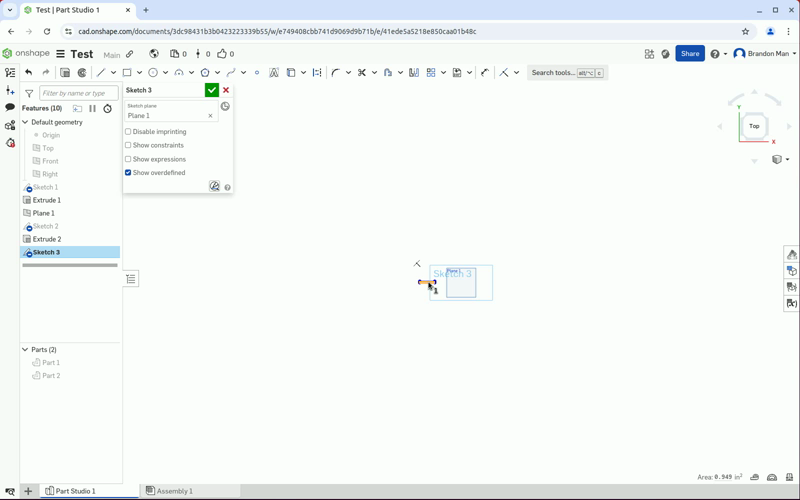
mouse_move(73, 352)
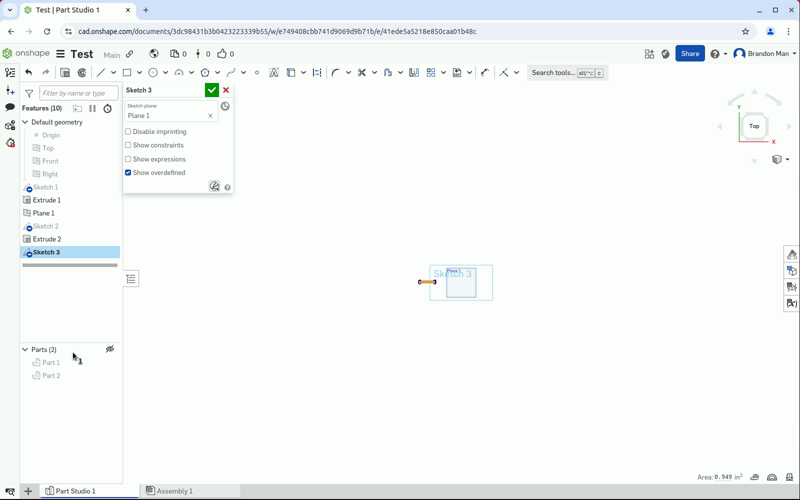
key(shift+y)
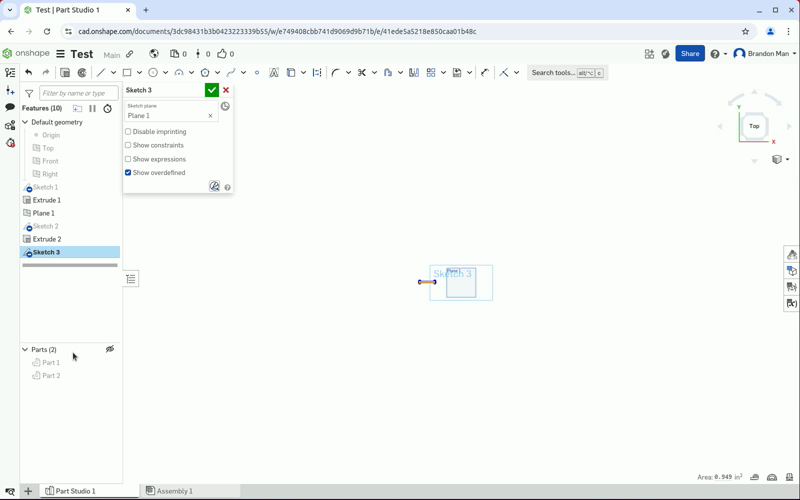
key(shift+e)
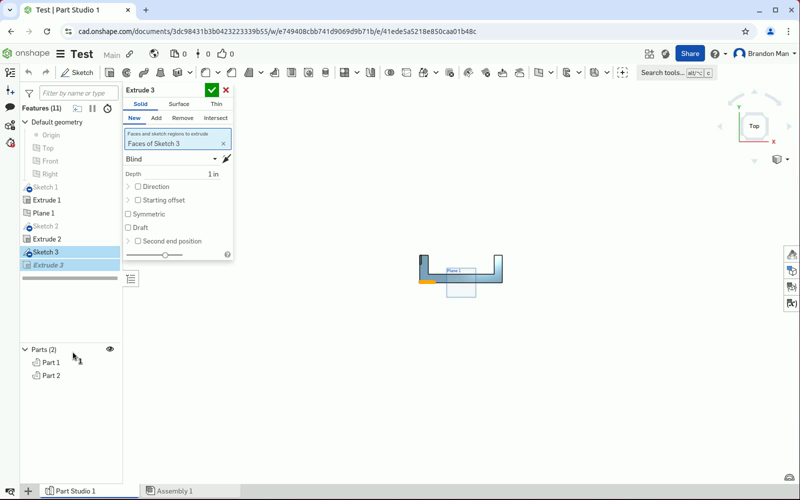
mouse_move(143, 106)
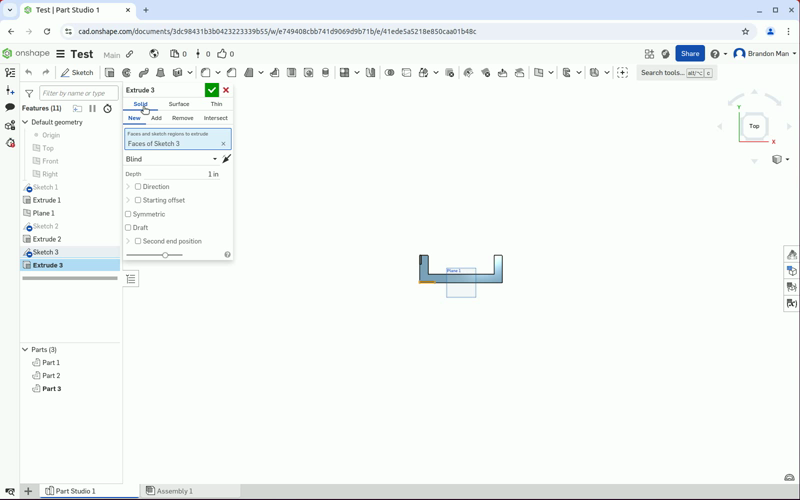
click(143, 106)
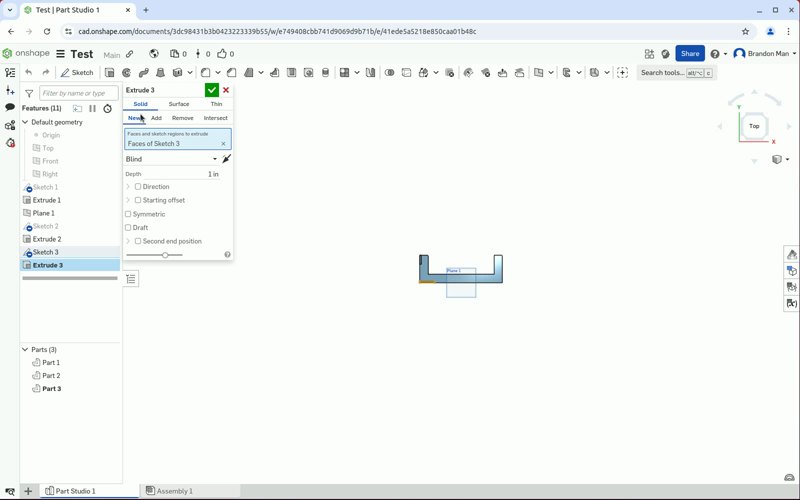
mouse_move(137, 120)
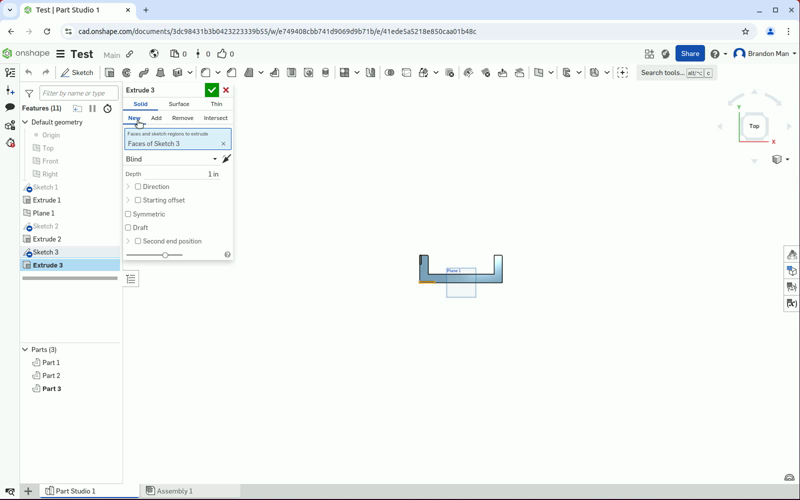
click(137, 120)
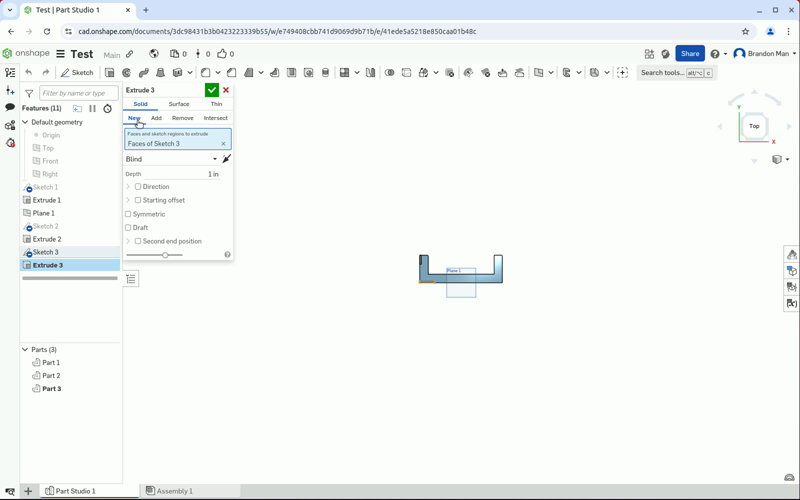
key(tab, 4)
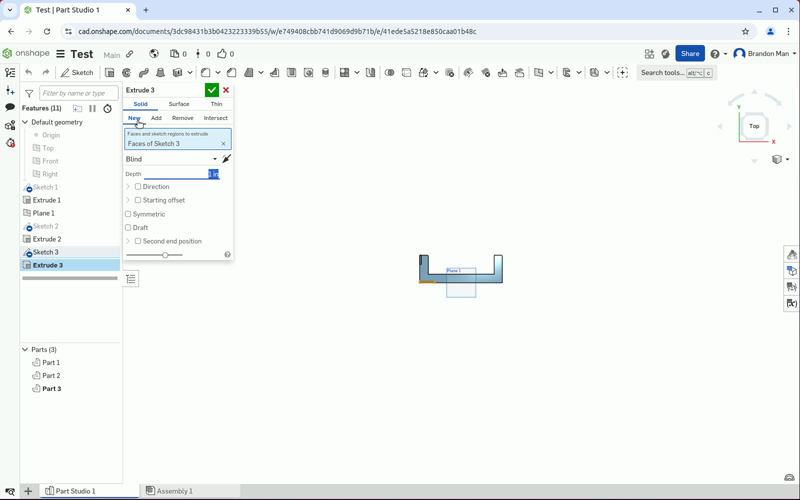
text(1.204)
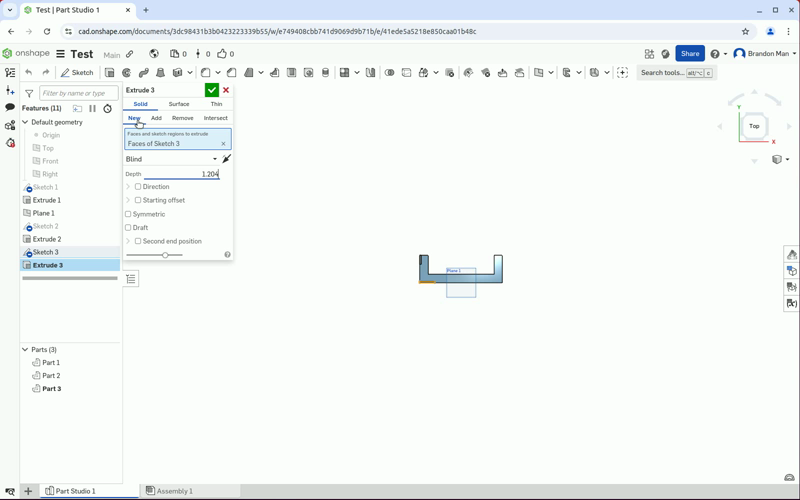
key(enter)
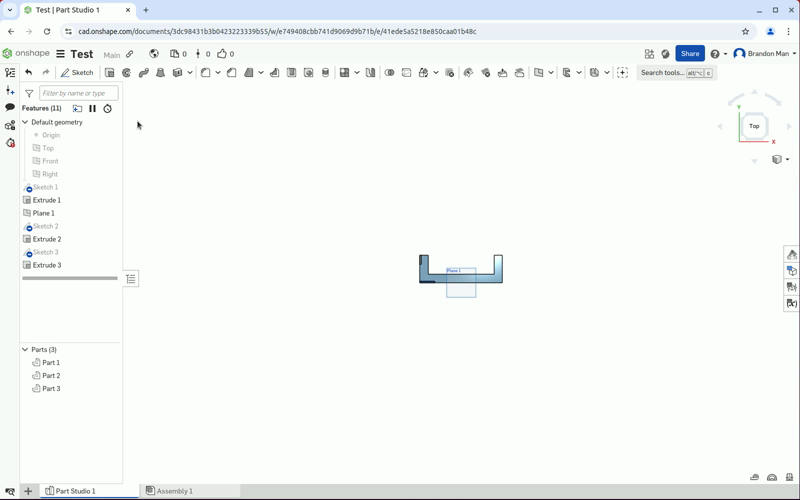
key(shift+h)
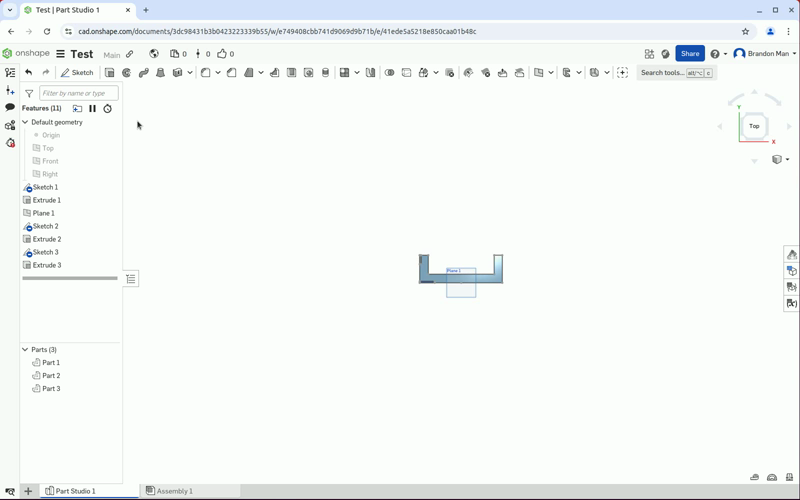
key(shift+h)
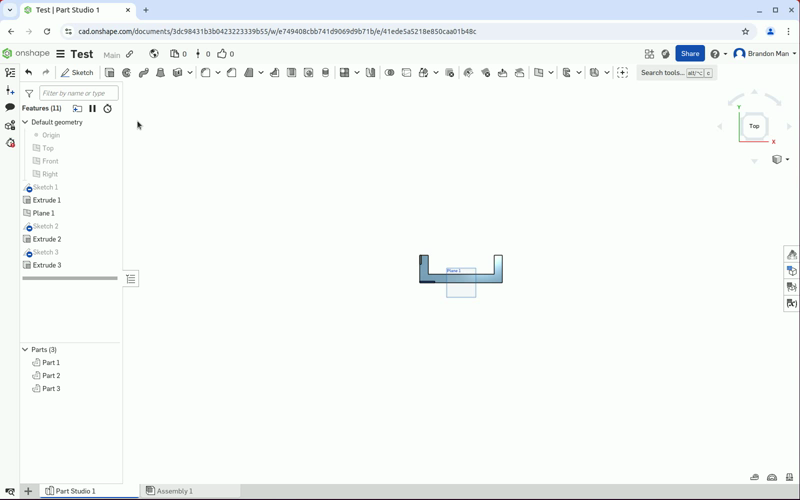
mouse_move(73, 189)
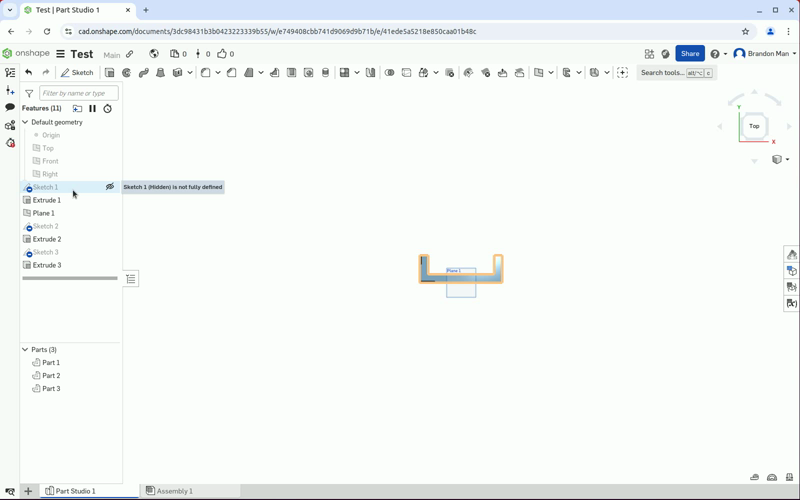
click(73, 189)
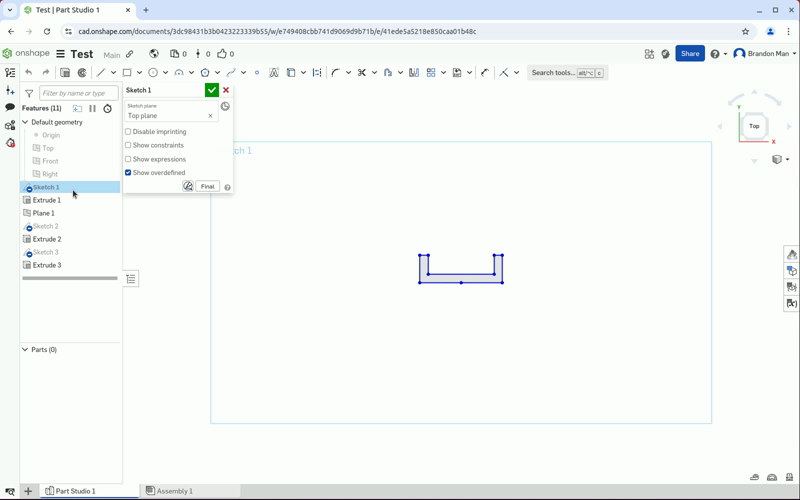
mouse_move(229, 92)
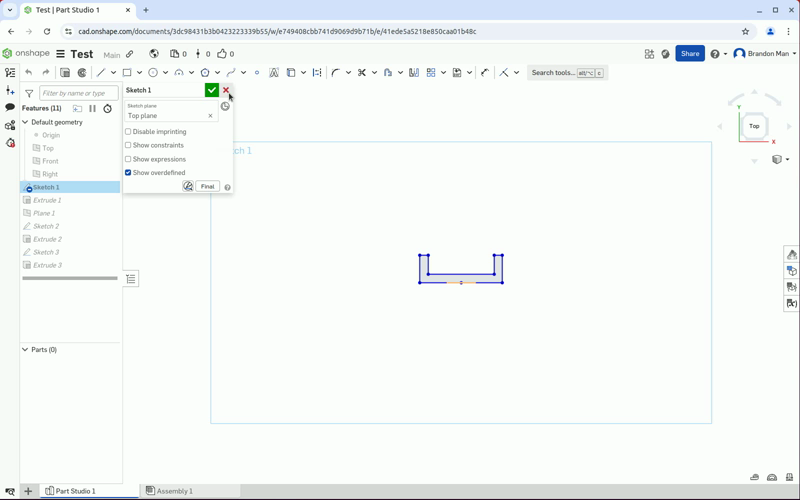
click(229, 92)
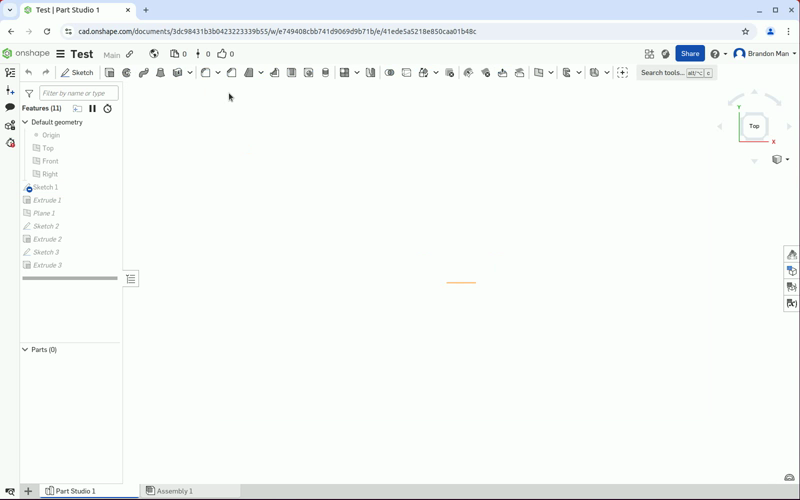
key(shift+s)
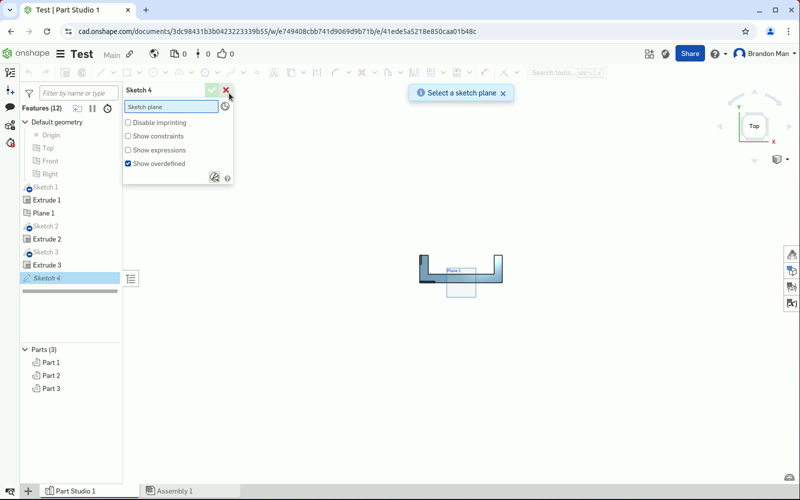
mouse_move(73, 215)
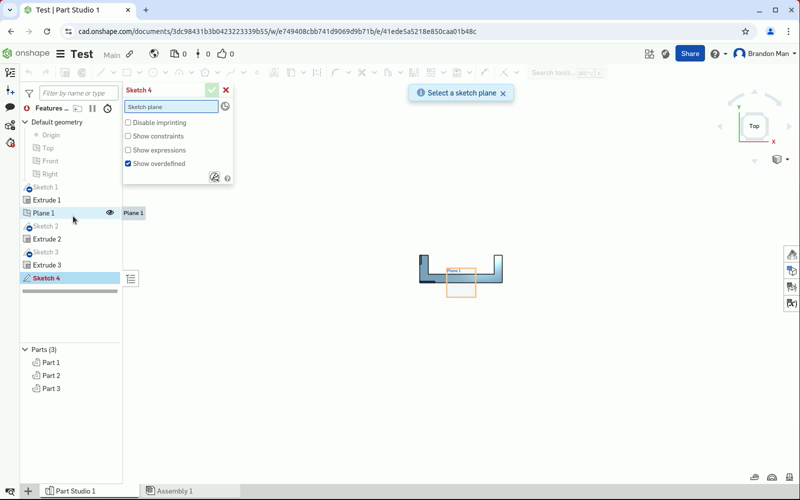
click(73, 215)
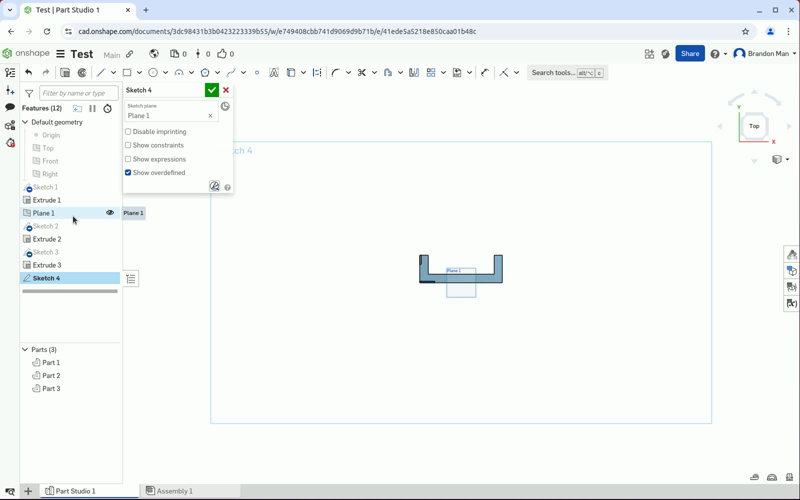
mouse_move(73, 352)
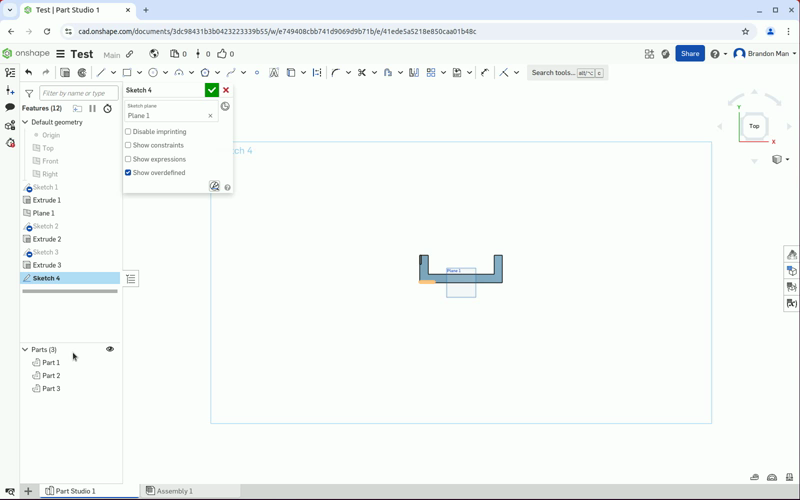
key(y)
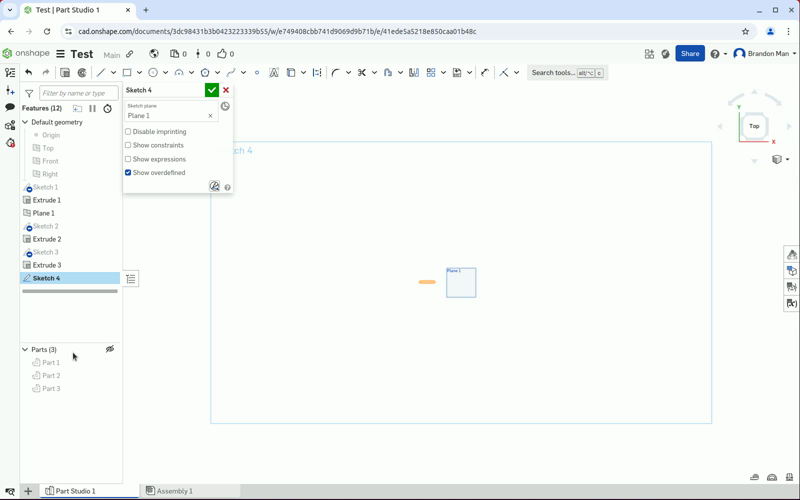
key(l)
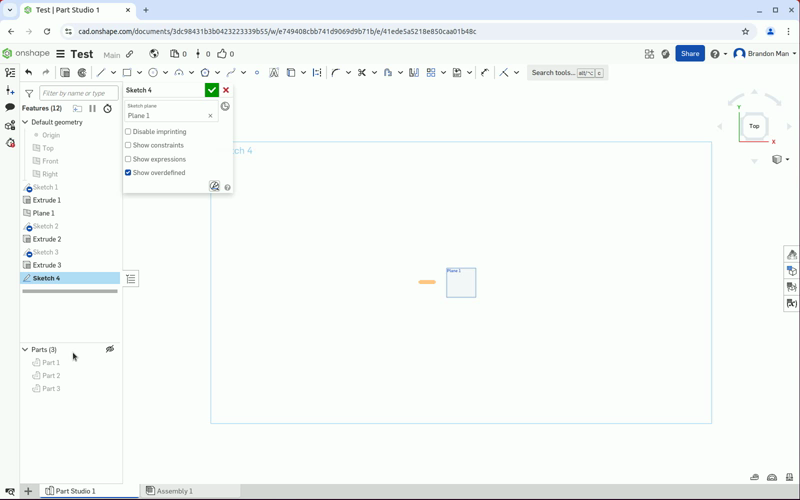
key_down(shift)
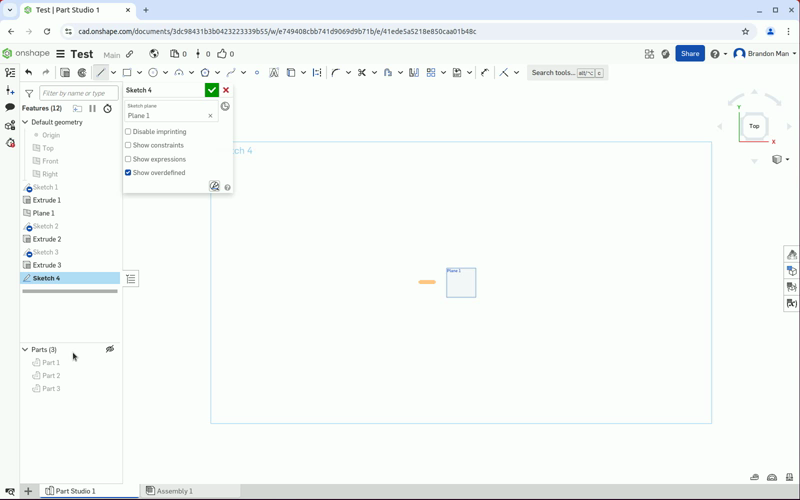
mouse_move(443, 282)
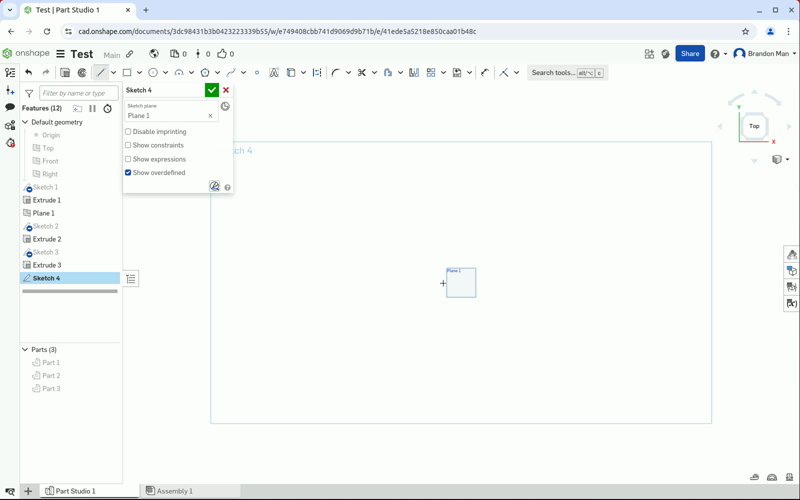
click(443, 282)
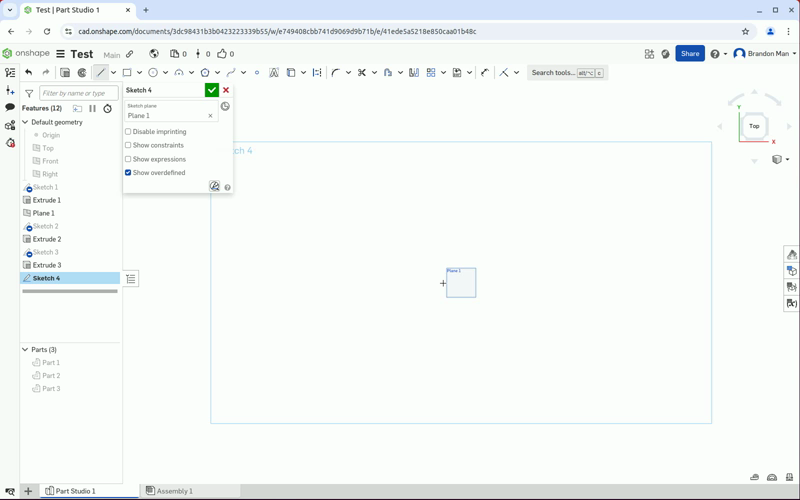
key_up(shift)
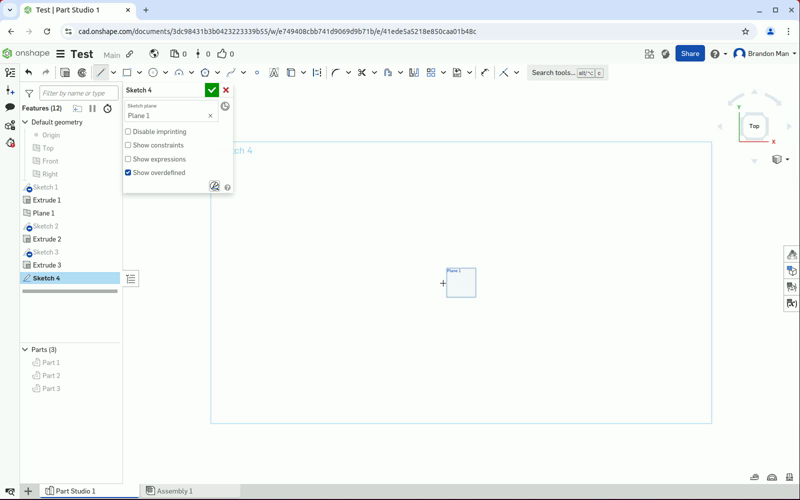
key_down(shift)
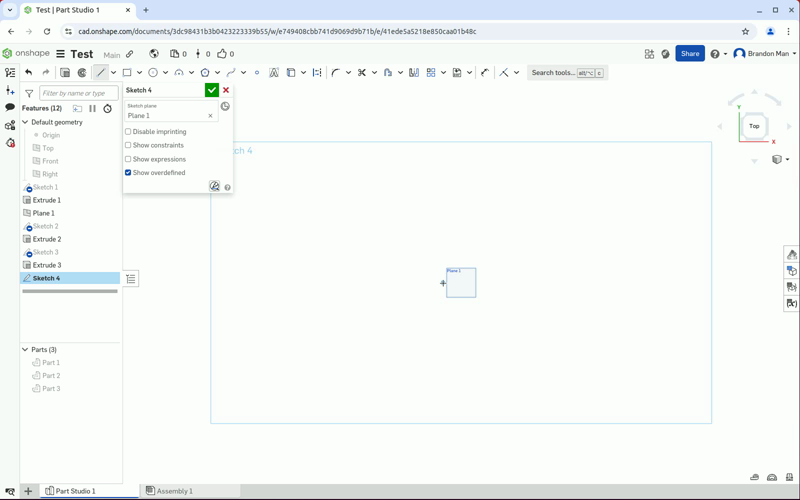
mouse_move(473, 282)
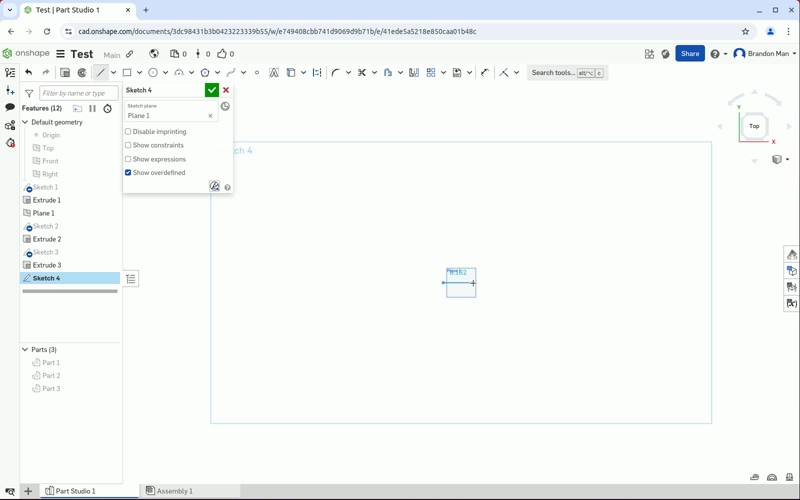
mouse_move(452, 282)
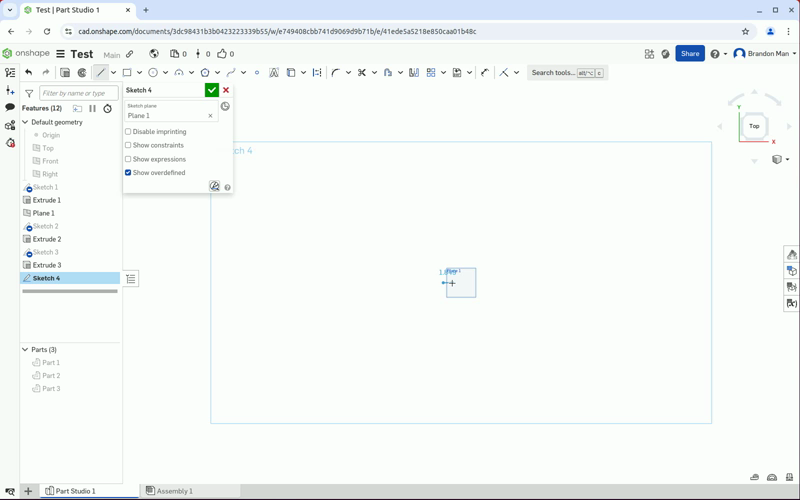
click(452, 282)
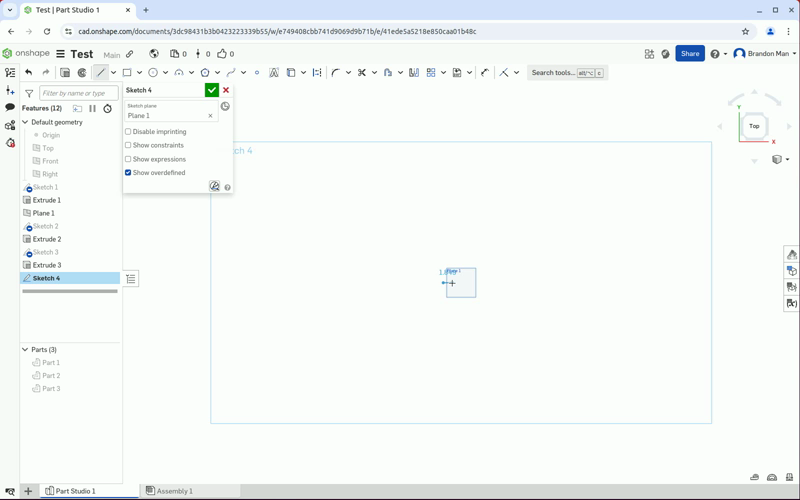
key_up(shift)
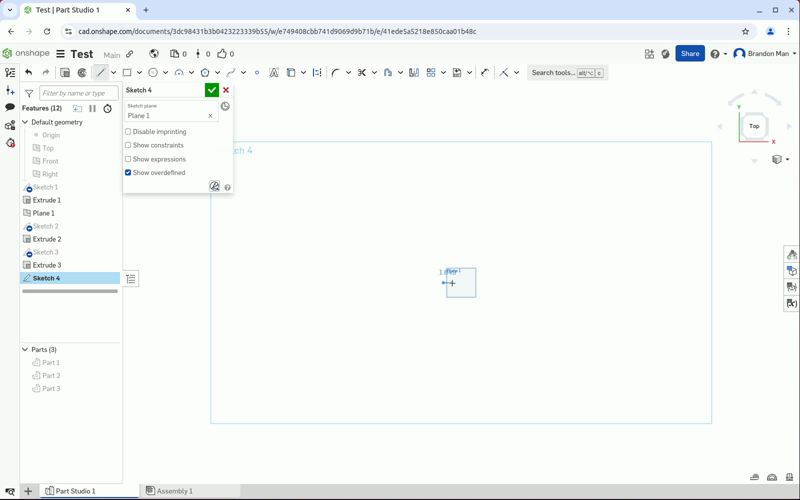
key_down(shift)
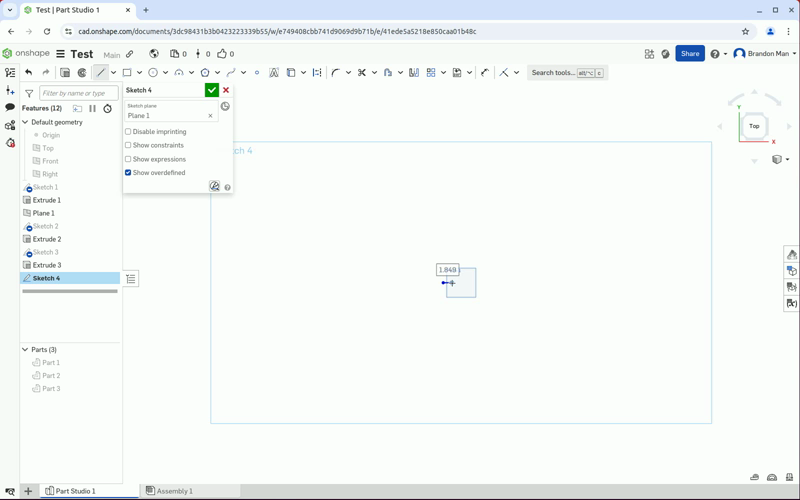
mouse_move(482, 282)
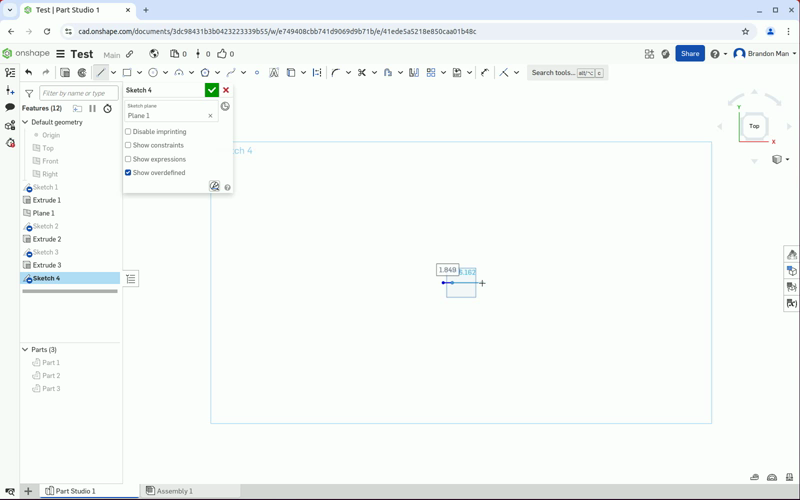
mouse_move(452, 281)
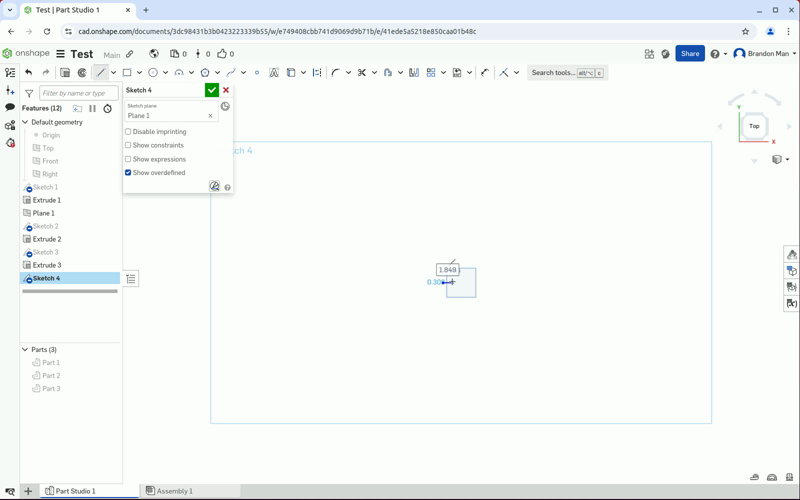
scroll(6)
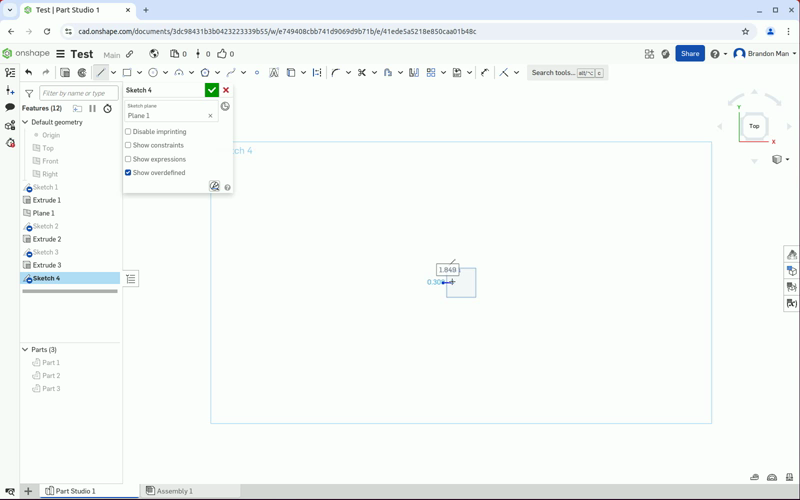
scroll(6)
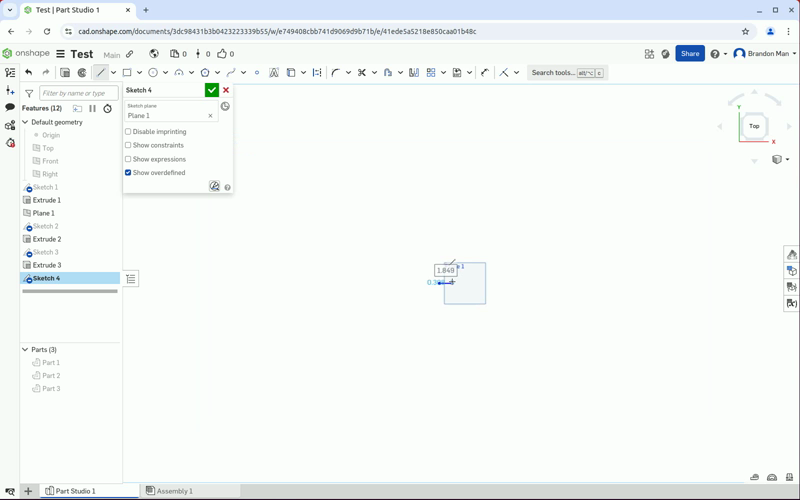
scroll(6)
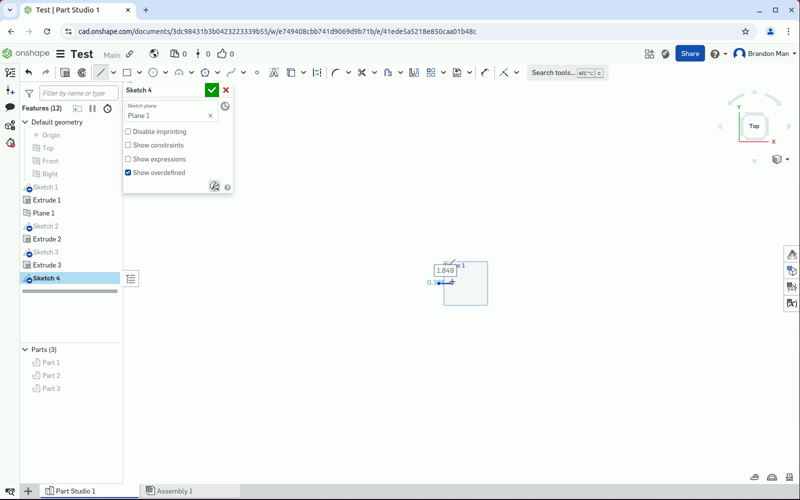
scroll(6)
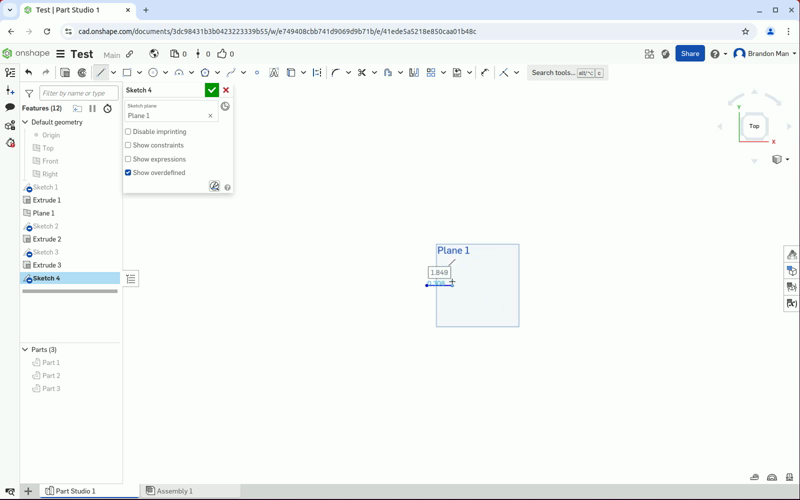
scroll(6)
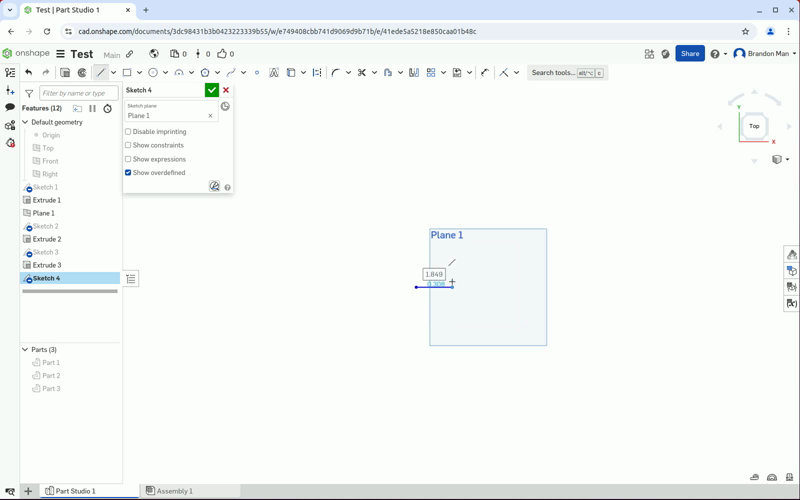
scroll(6)
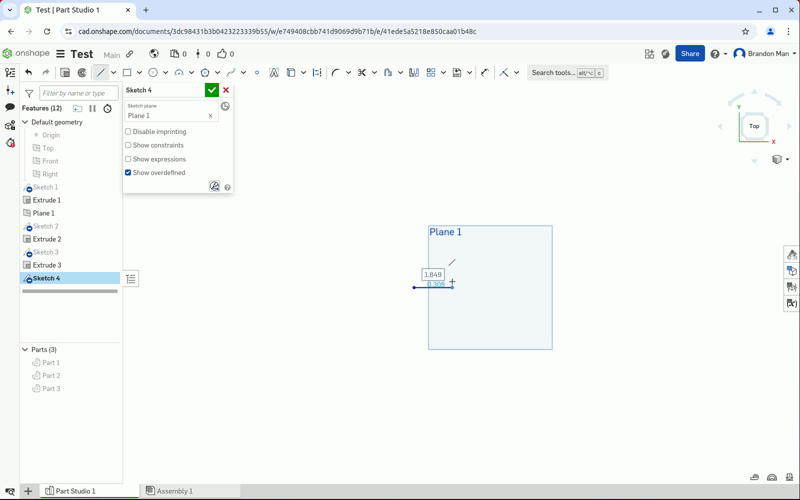
scroll(6)
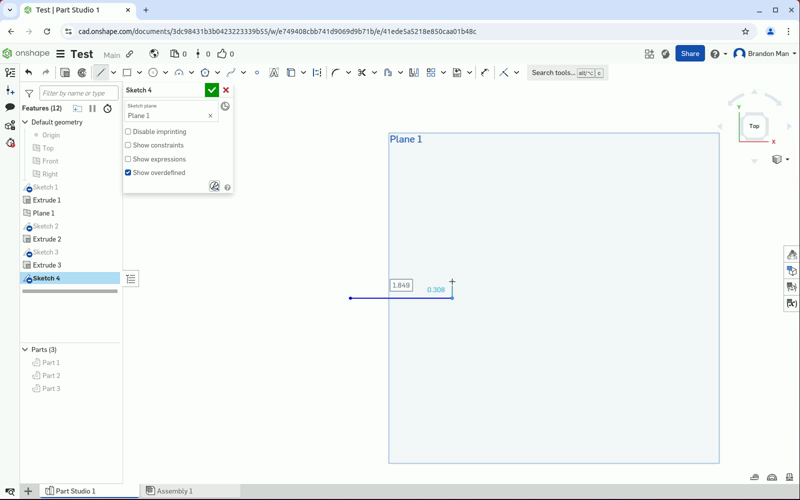
click(452, 281)
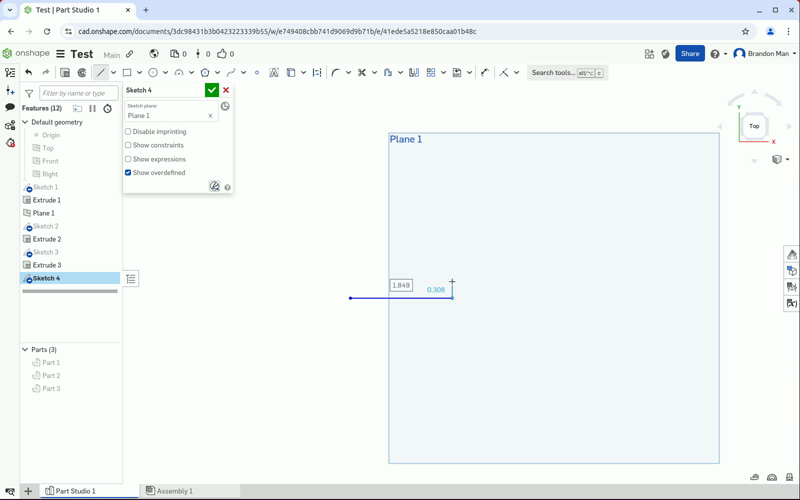
scroll(-6)
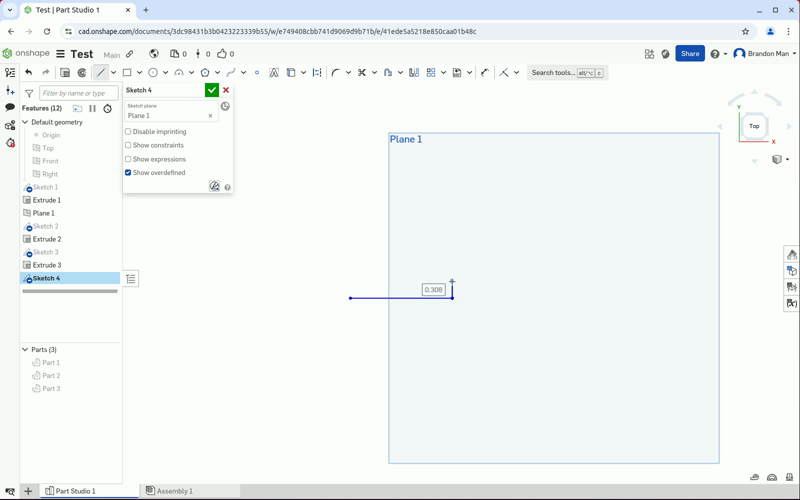
scroll(-6)
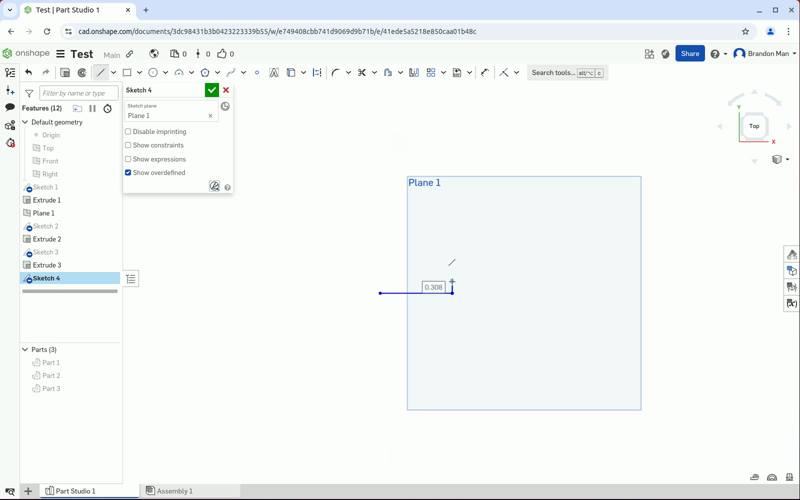
scroll(-6)
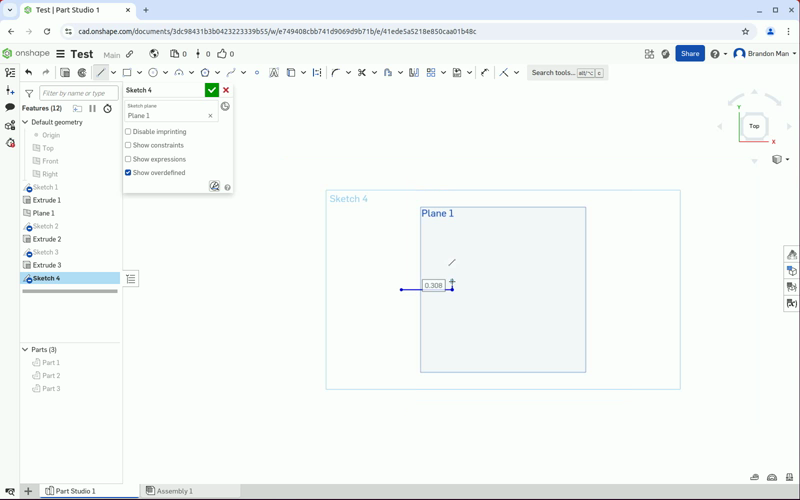
scroll(-6)
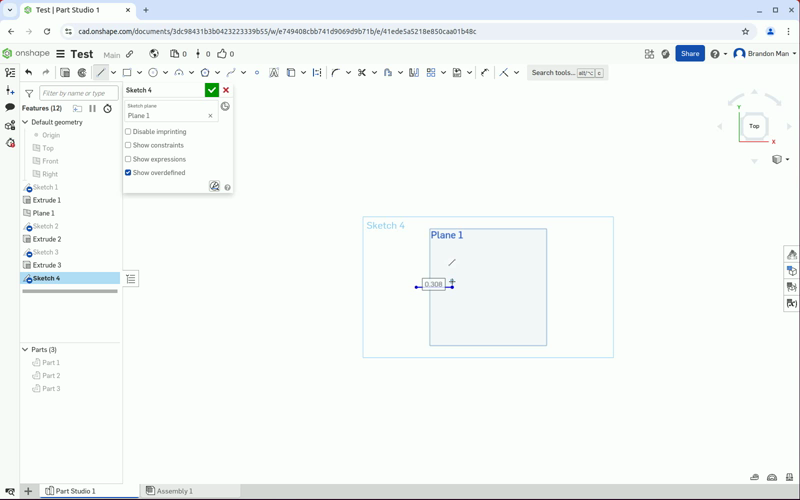
scroll(-6)
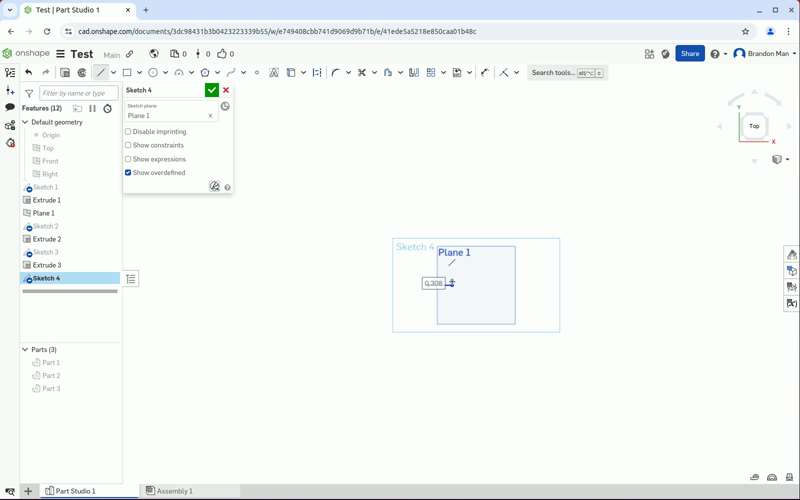
scroll(-6)
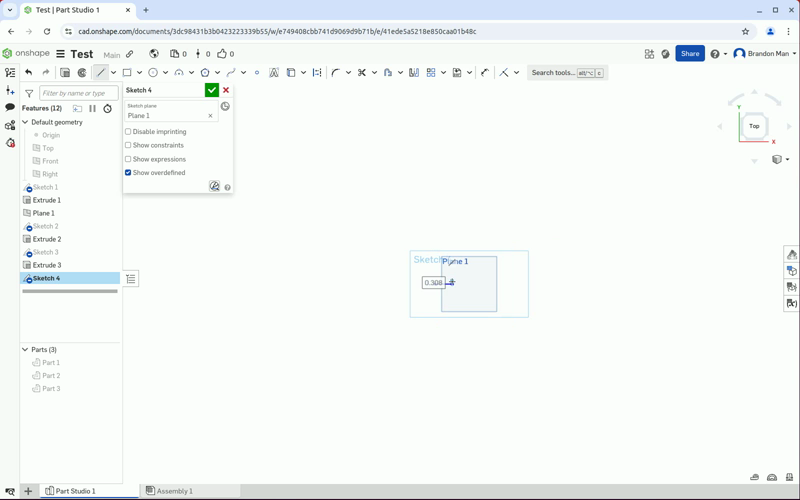
scroll(-6)
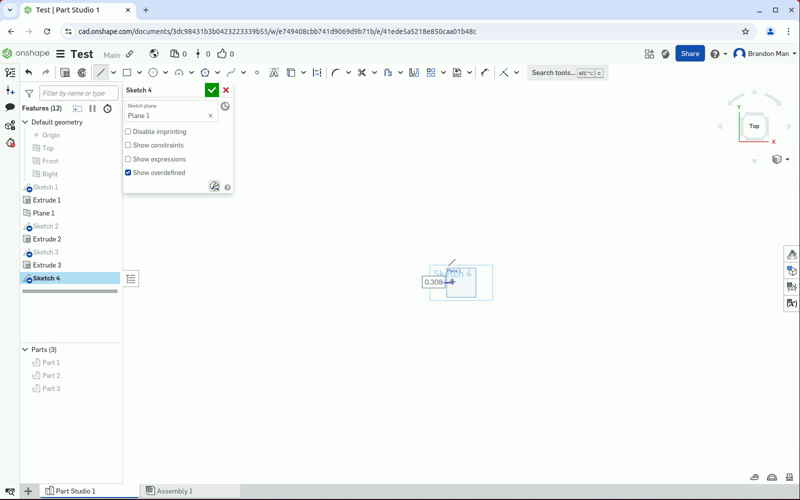
key_up(shift)
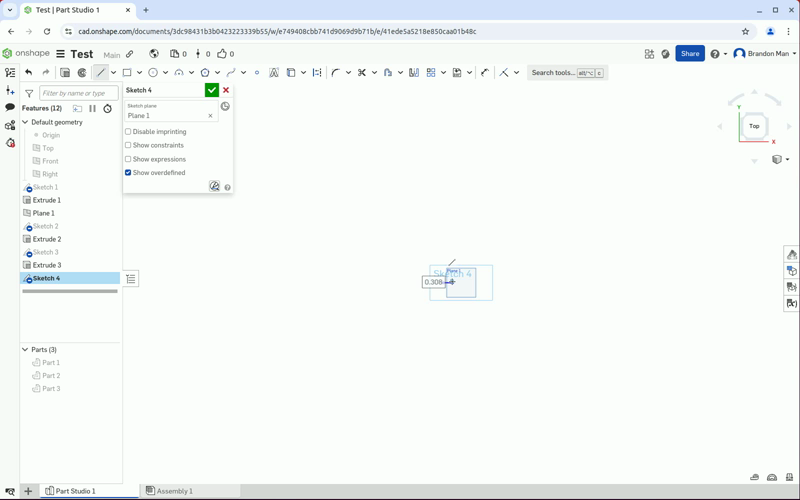
key_down(shift)
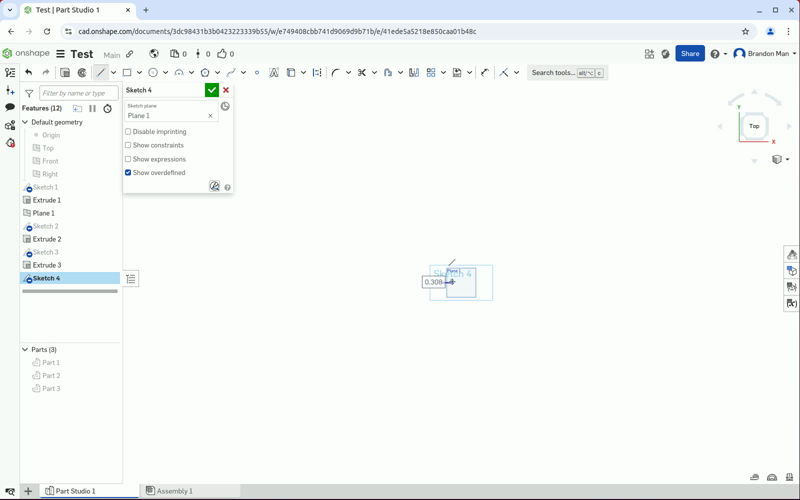
mouse_move(482, 281)
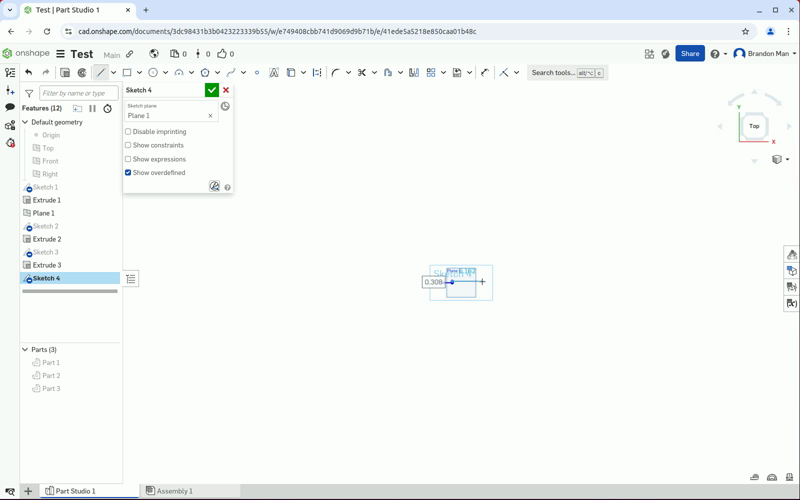
mouse_move(443, 281)
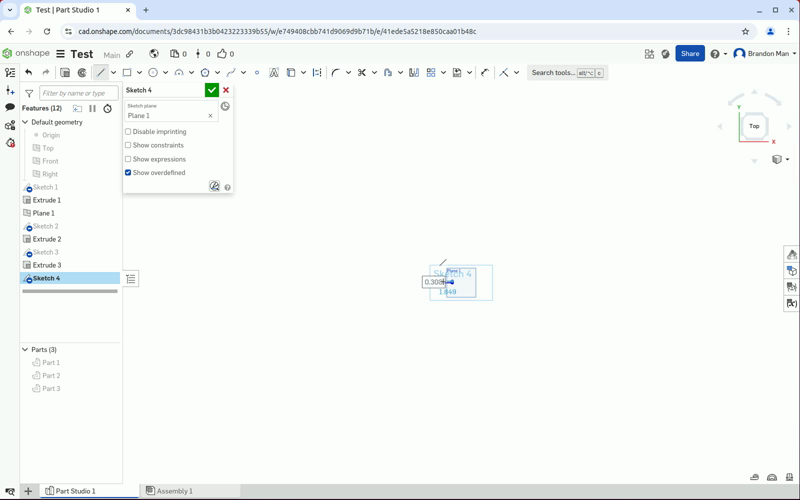
scroll(6)
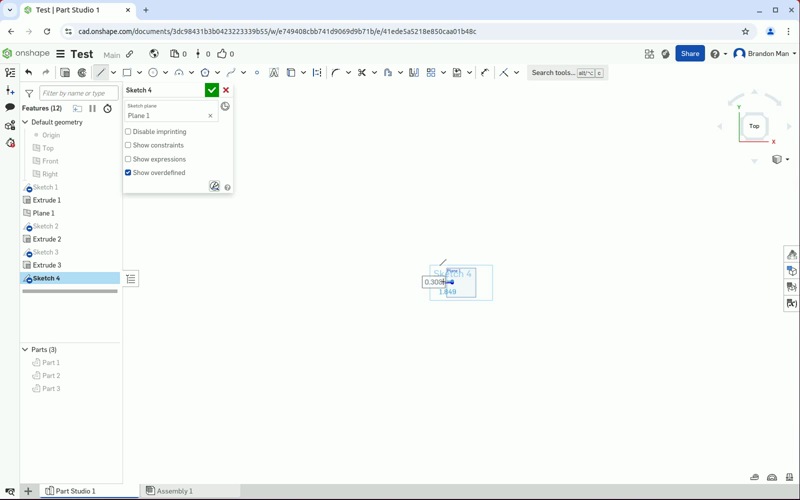
scroll(6)
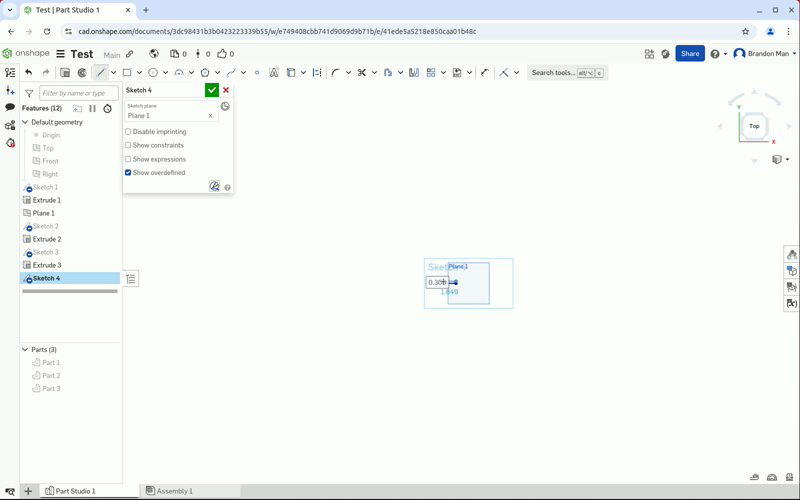
scroll(6)
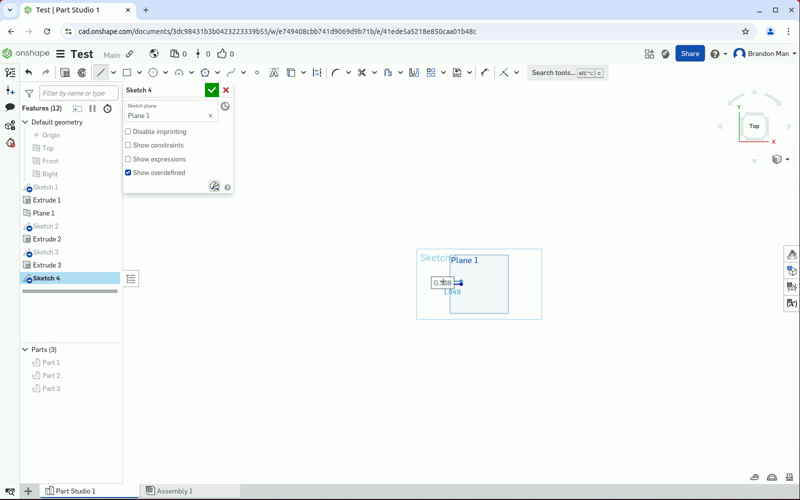
scroll(6)
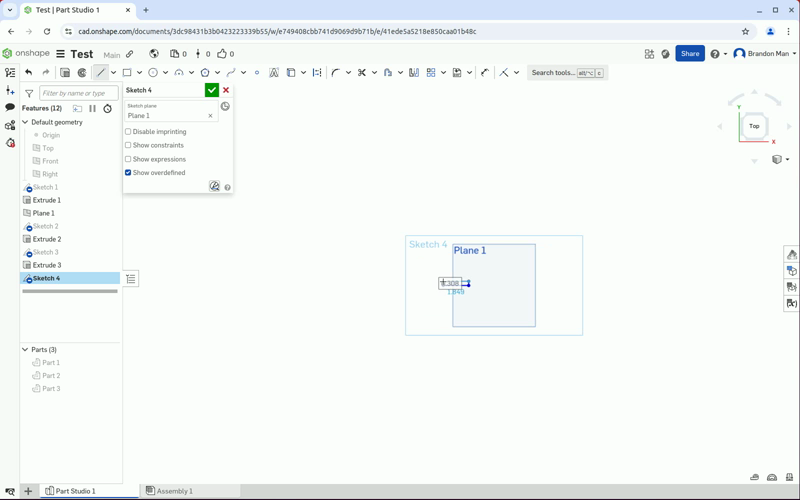
scroll(6)
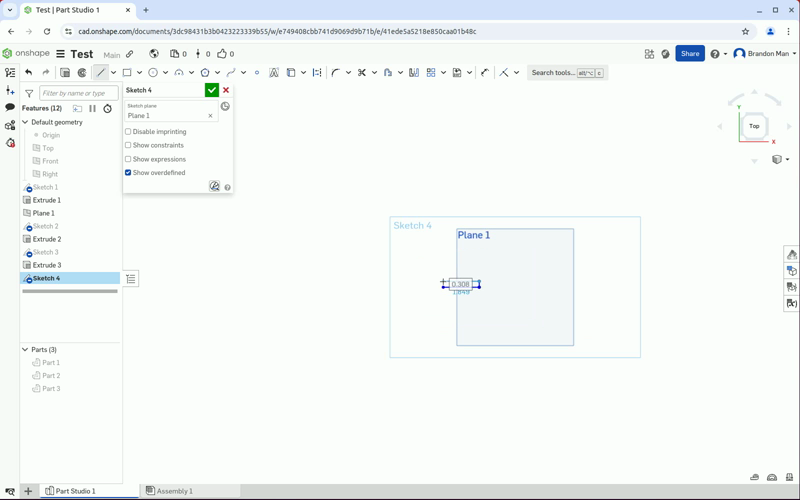
scroll(6)
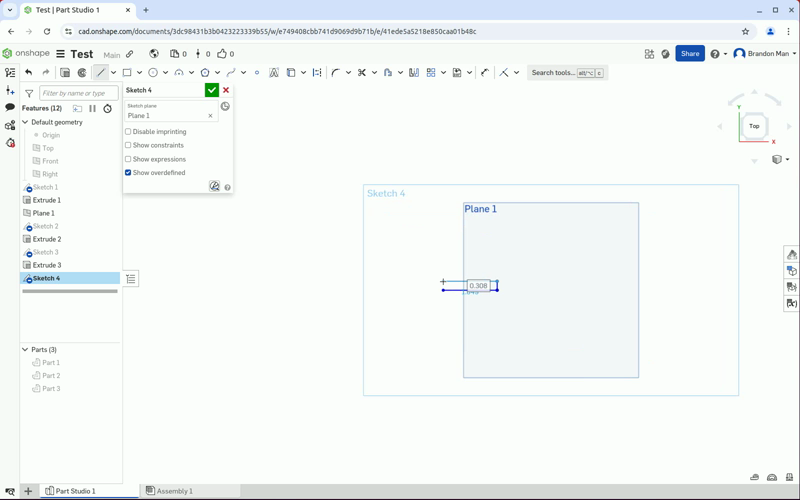
scroll(6)
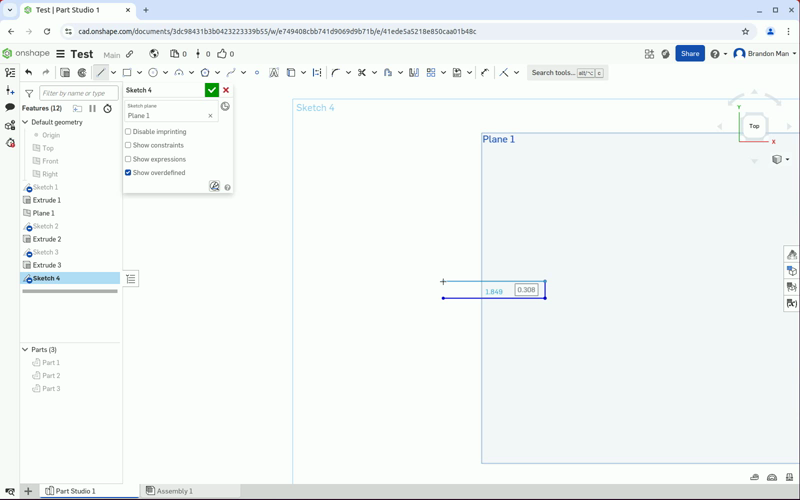
click(443, 281)
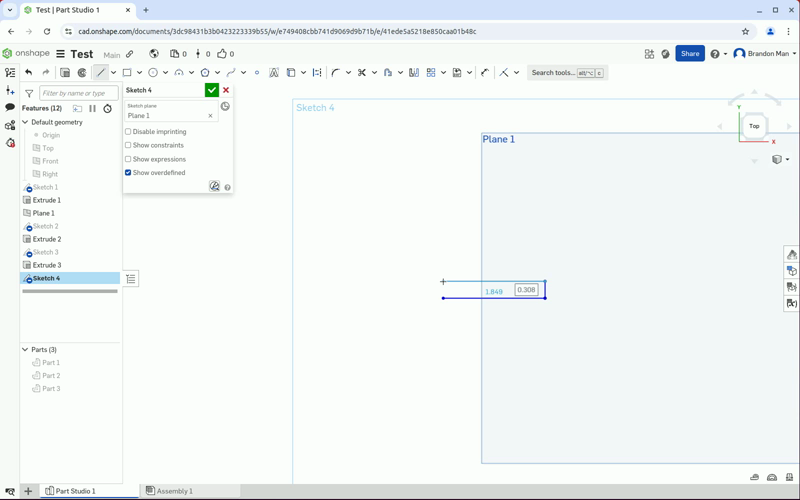
scroll(-6)
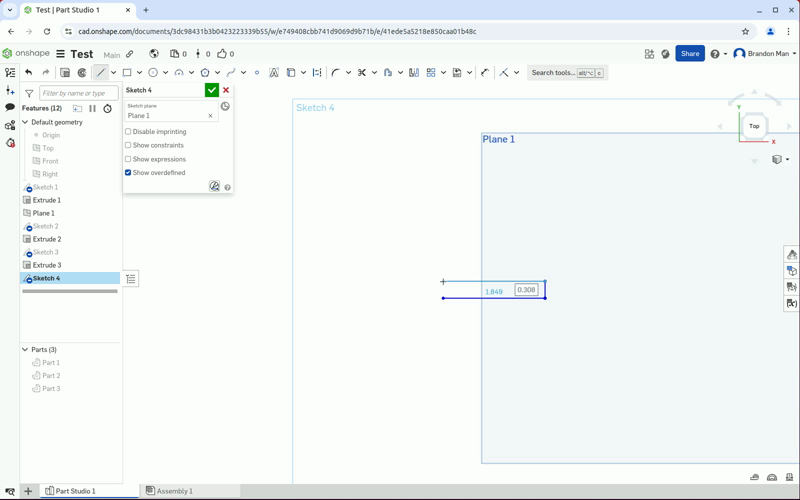
scroll(-6)
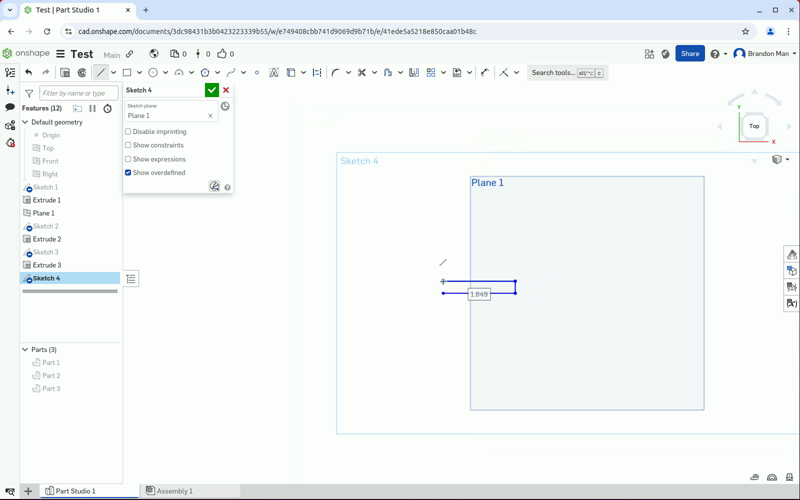
scroll(-6)
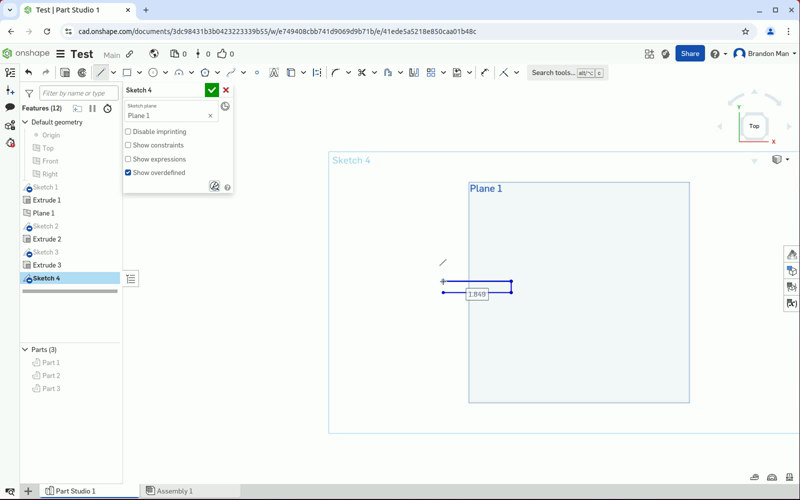
scroll(-6)
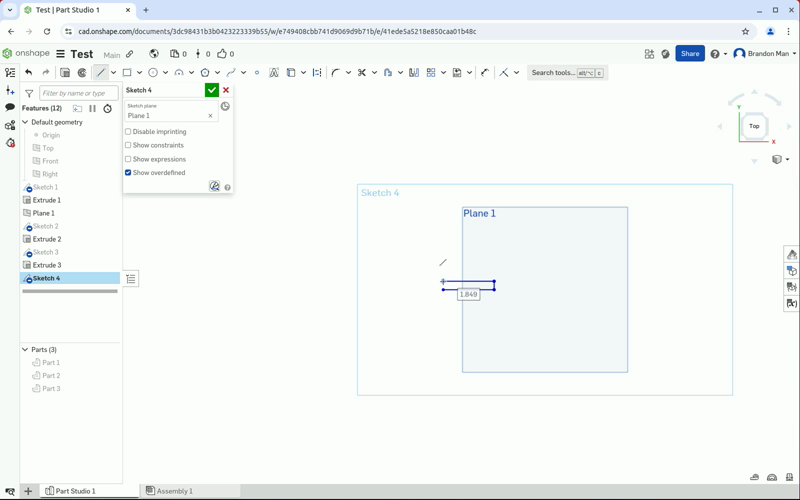
scroll(-6)
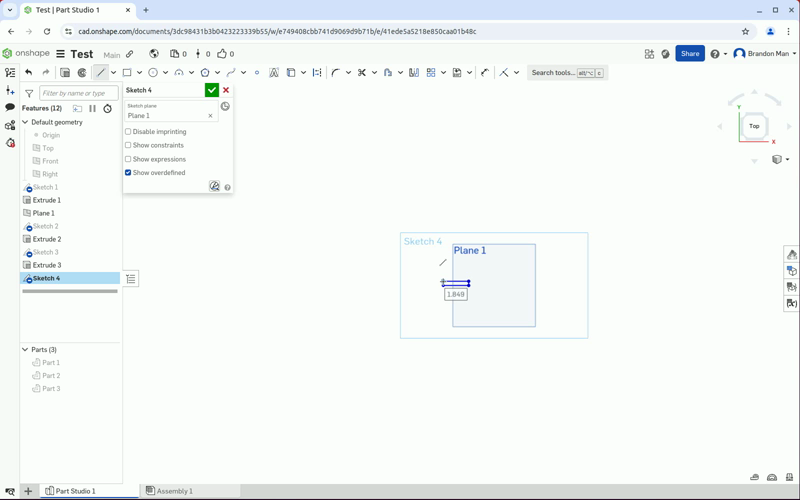
scroll(-6)
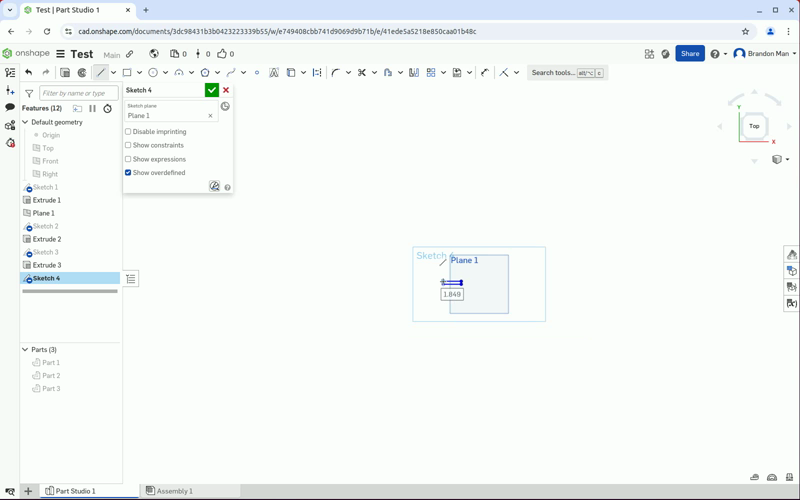
scroll(-6)
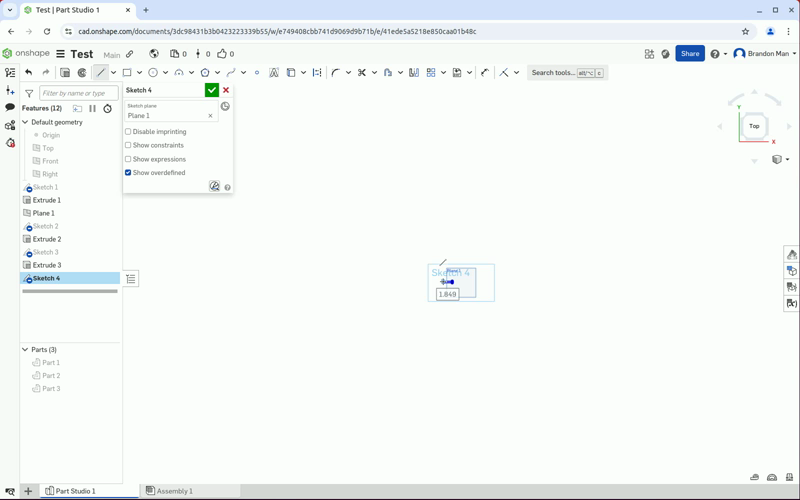
key_up(shift)
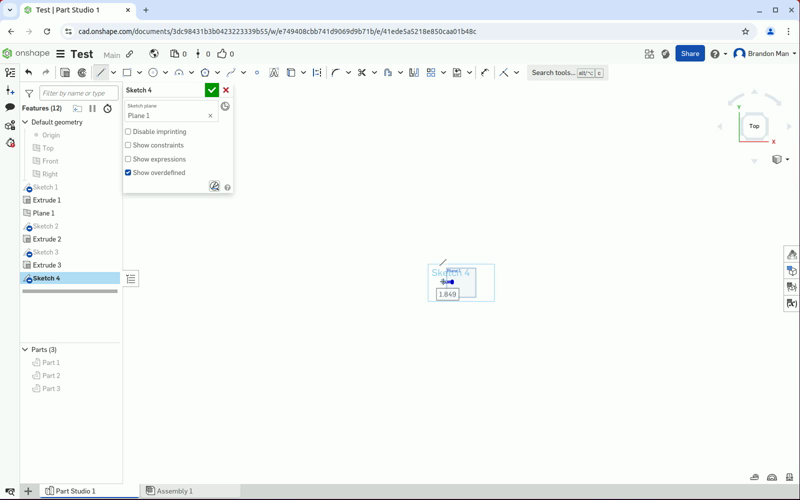
mouse_move(473, 281)
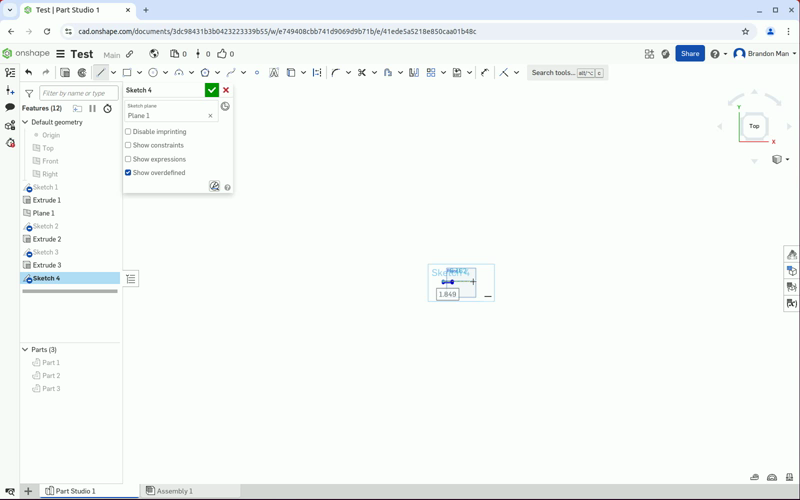
key_down(shift)
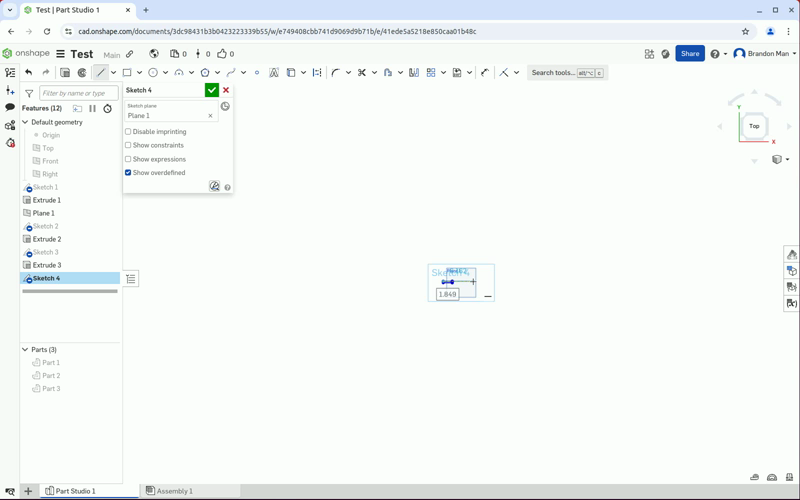
mouse_move(443, 282)
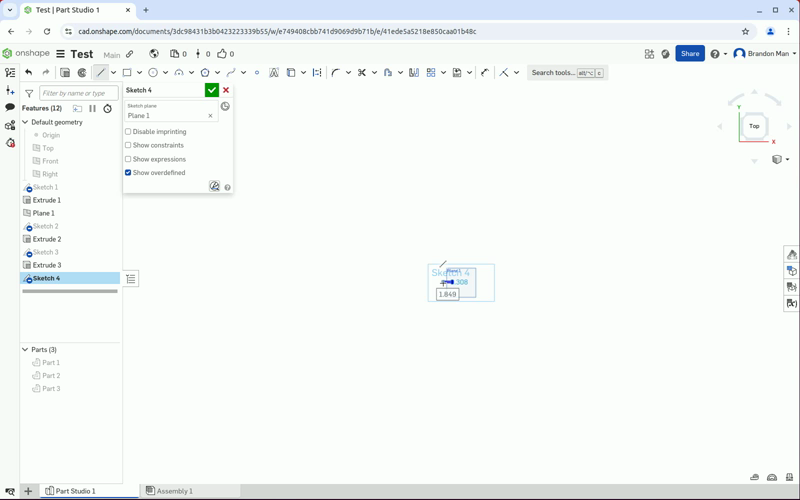
scroll(6)
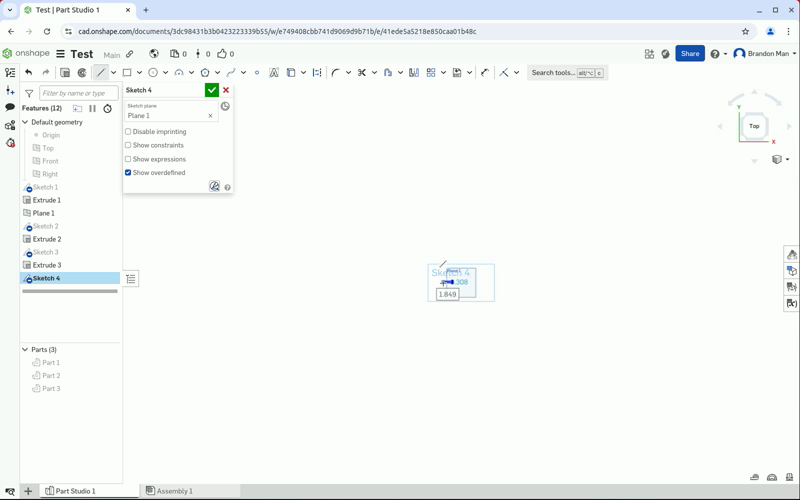
scroll(6)
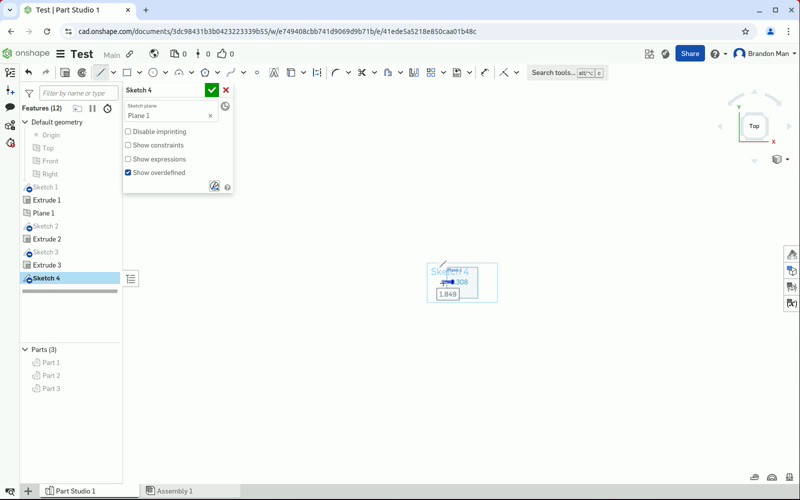
scroll(6)
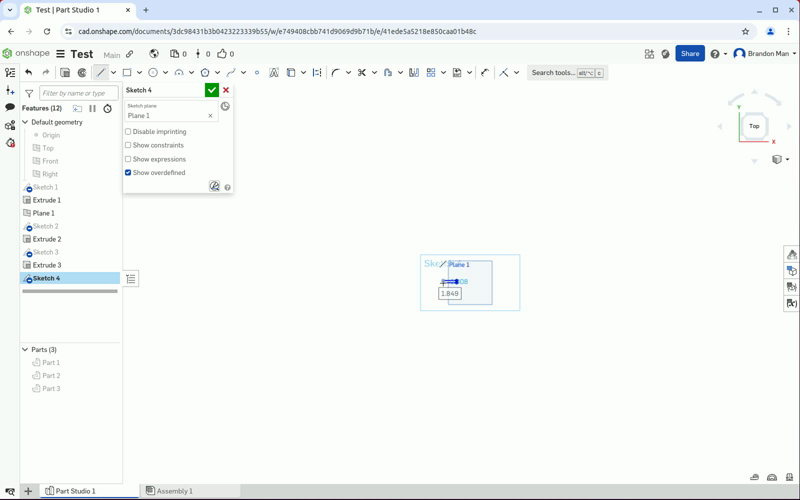
scroll(6)
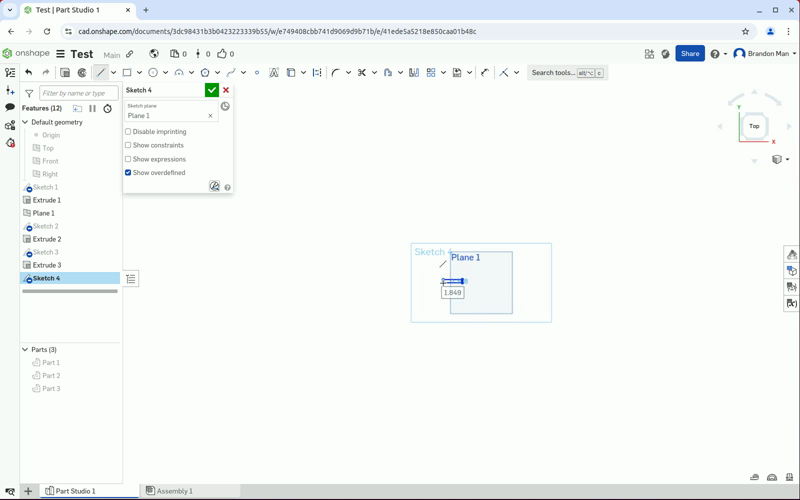
scroll(6)
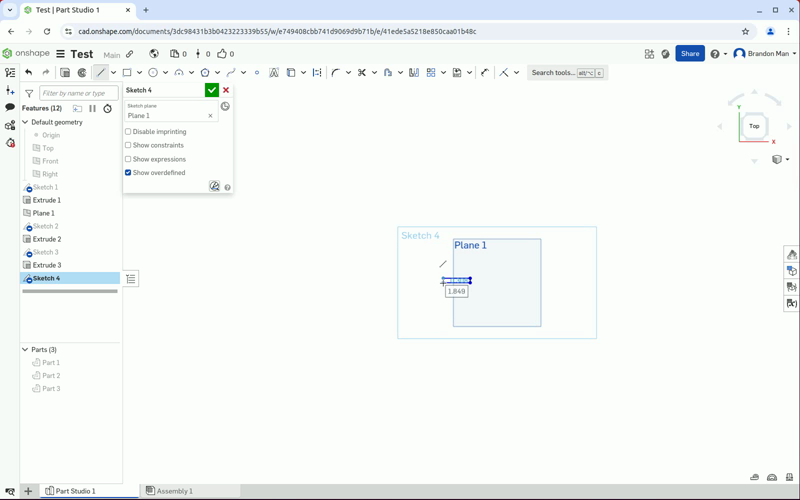
scroll(6)
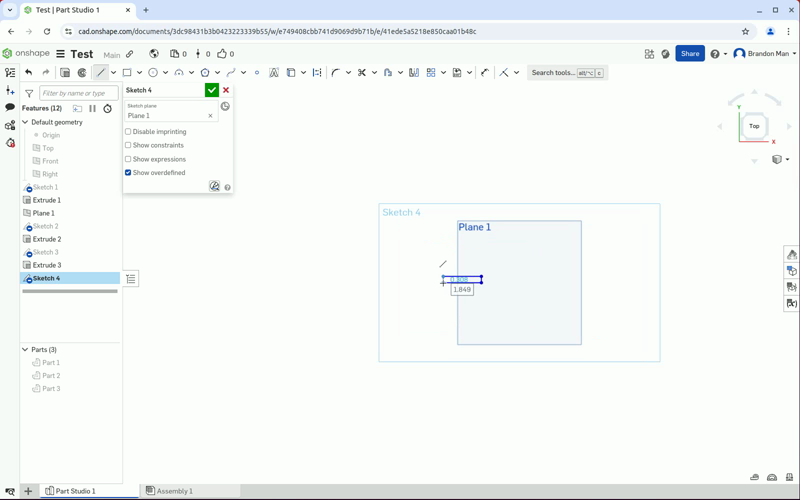
scroll(6)
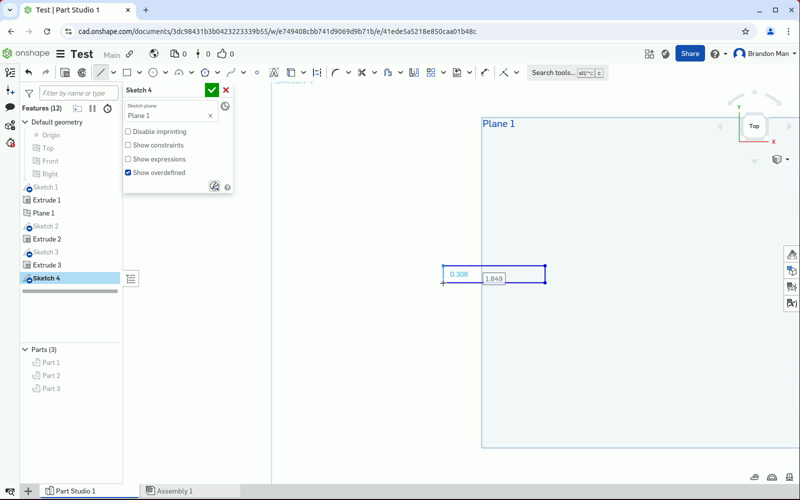
key_up(shift)
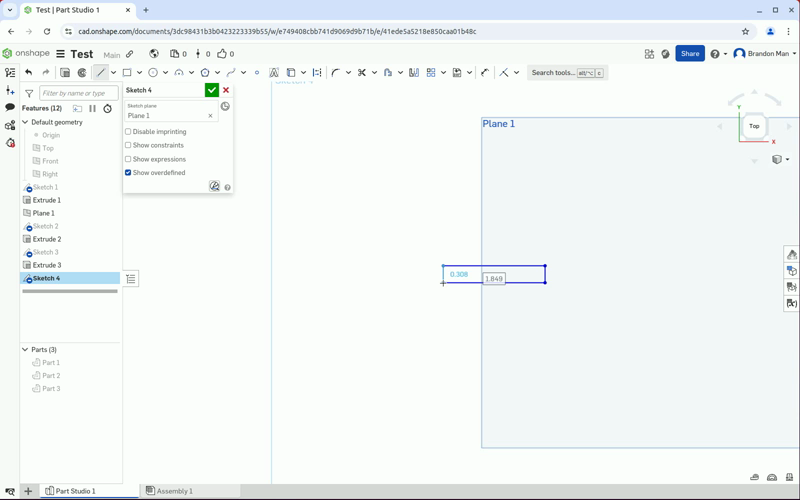
click(443, 282)
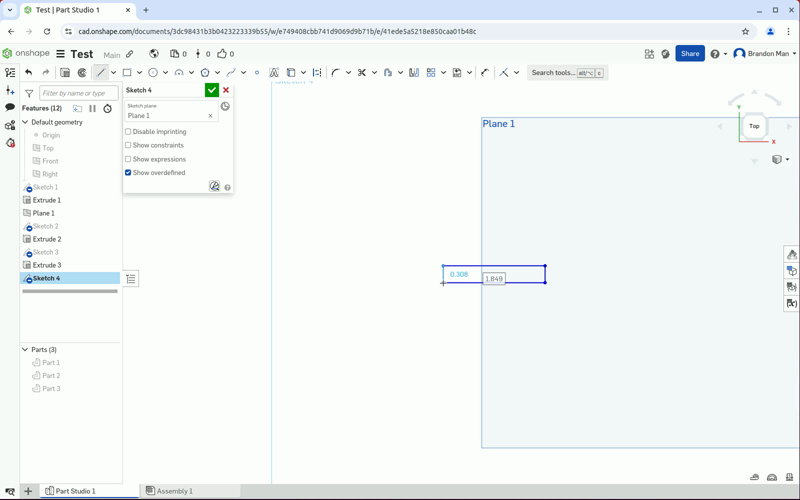
scroll(-6)
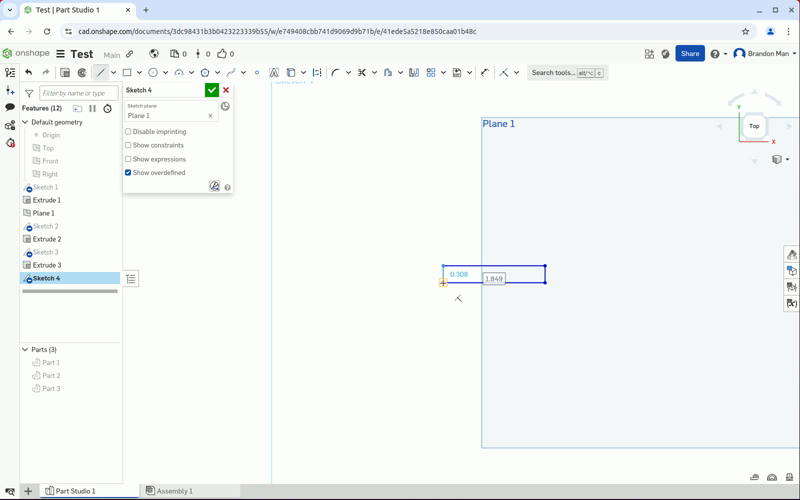
scroll(-6)
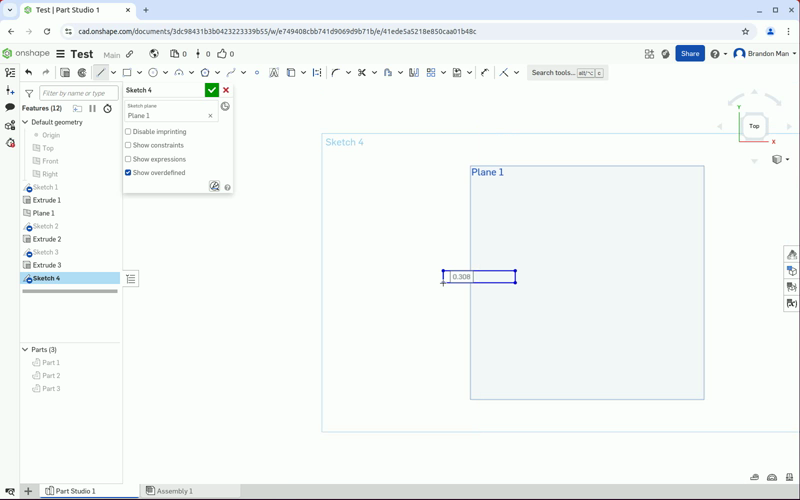
scroll(-6)
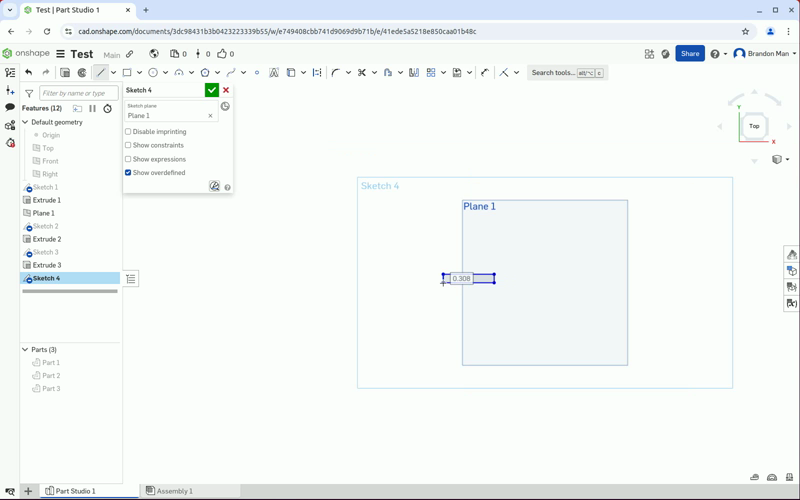
scroll(-6)
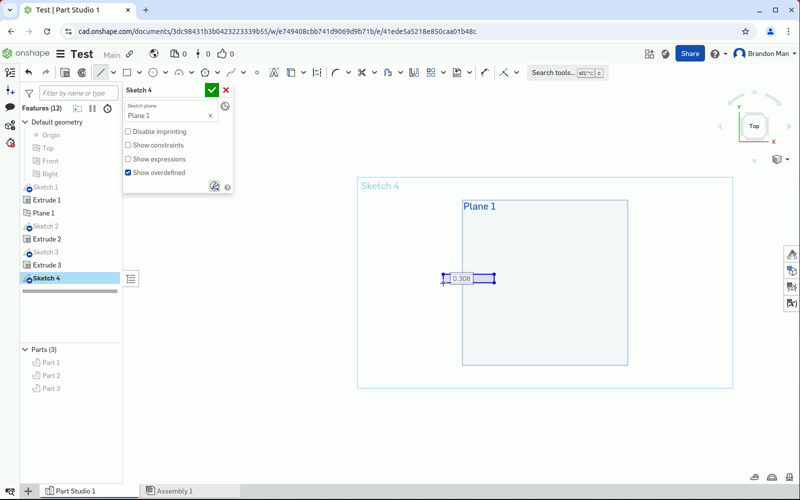
scroll(-6)
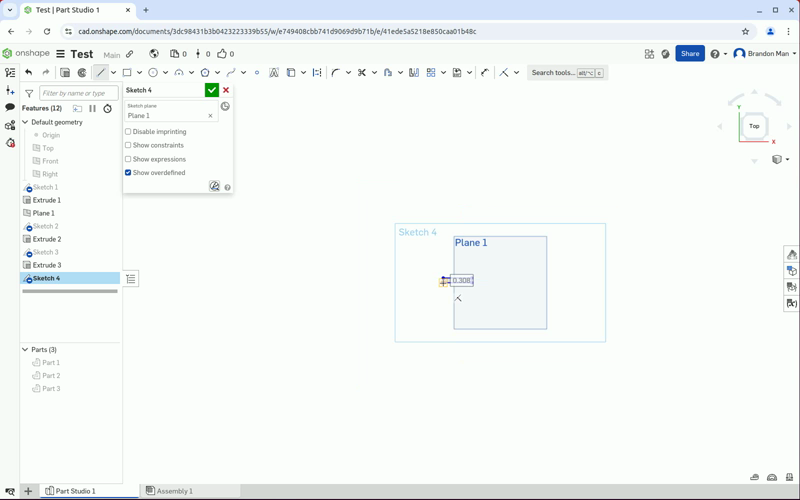
scroll(-6)
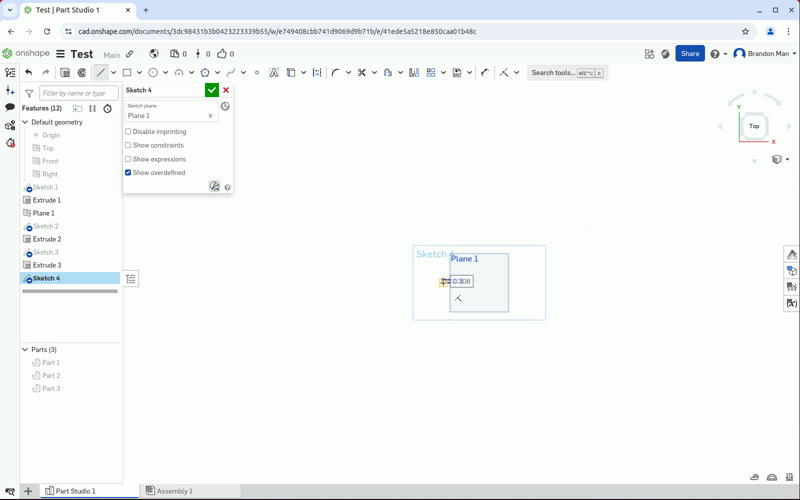
scroll(-6)
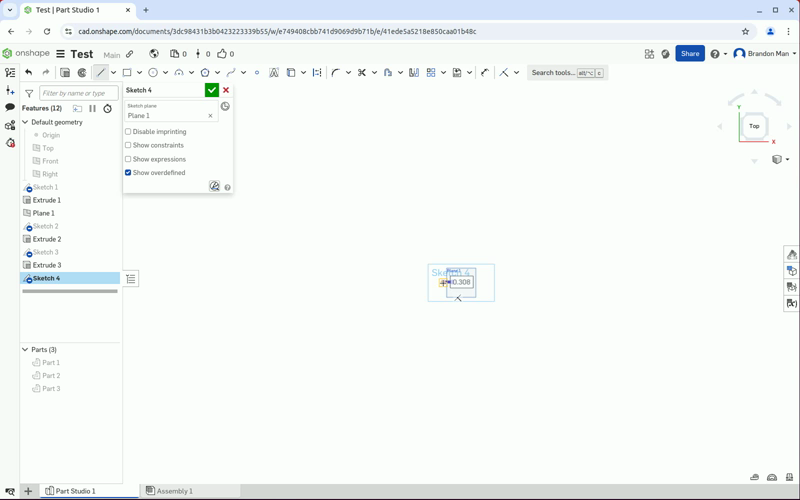
key(esc)
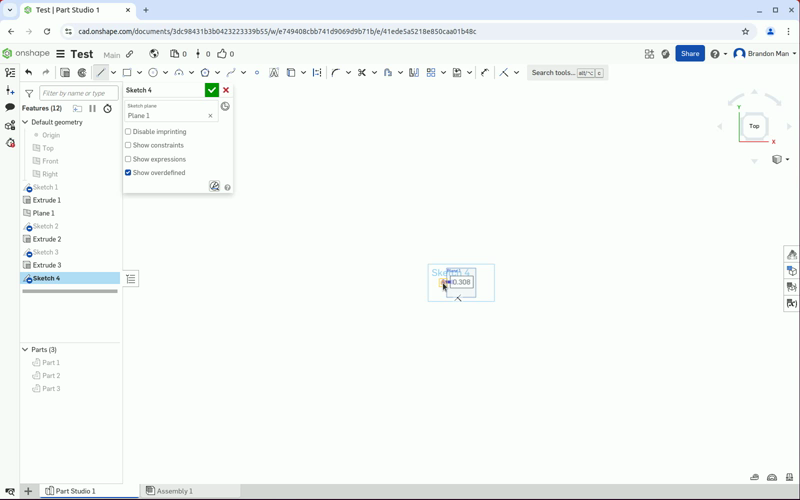
mouse_move(449, 281)
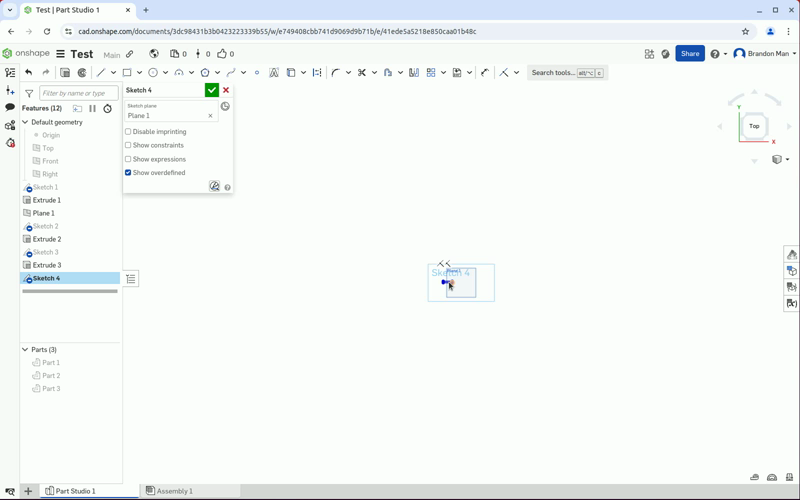
scroll(6)
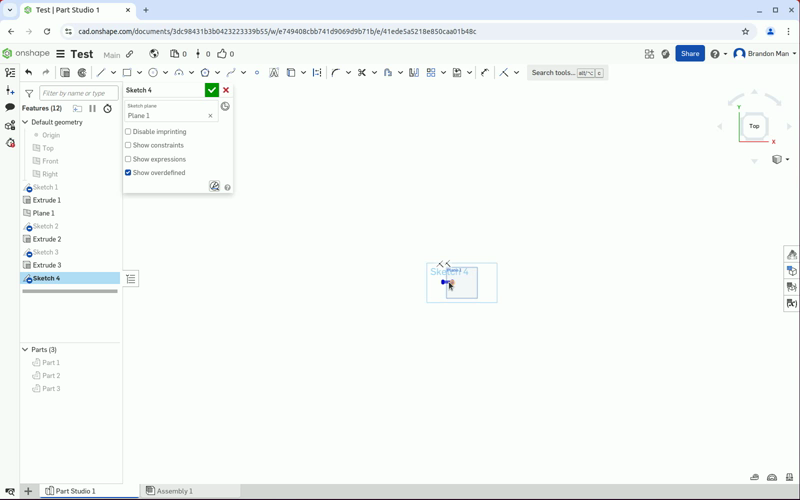
scroll(6)
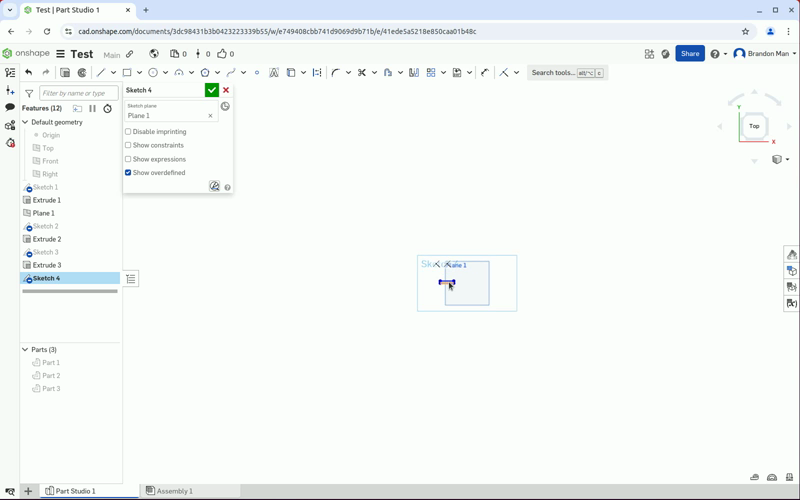
scroll(6)
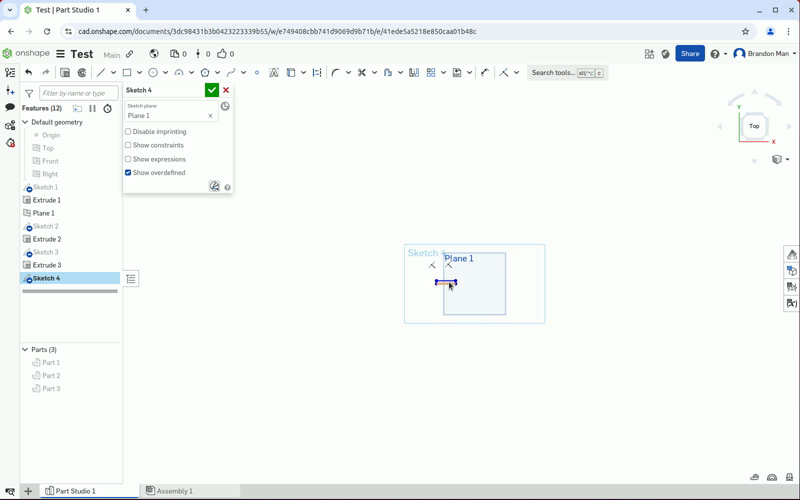
scroll(6)
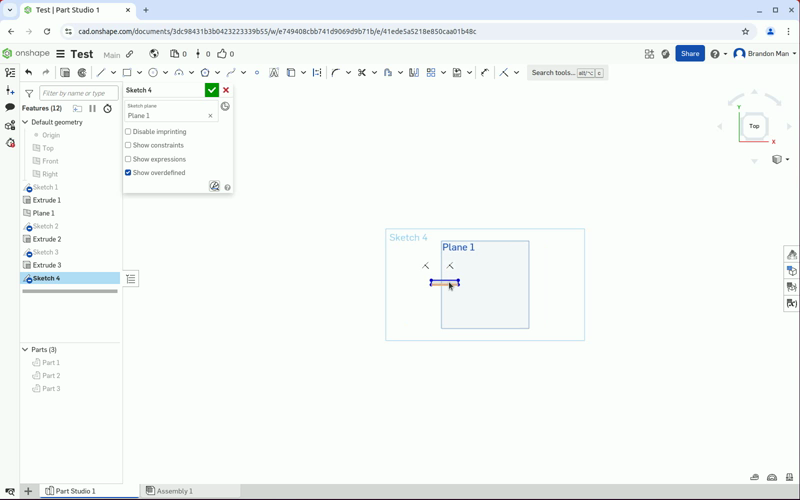
scroll(6)
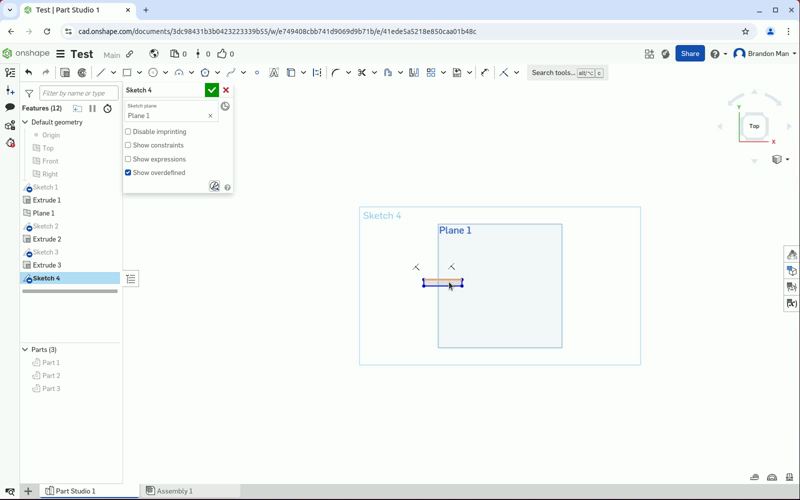
scroll(6)
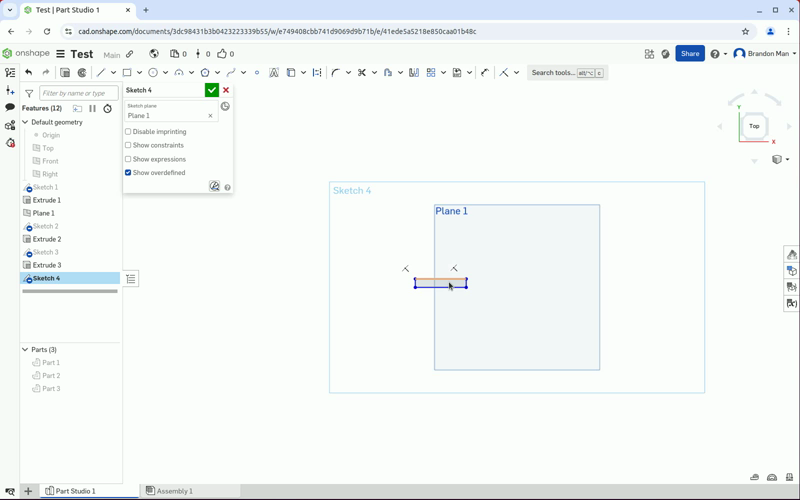
scroll(6)
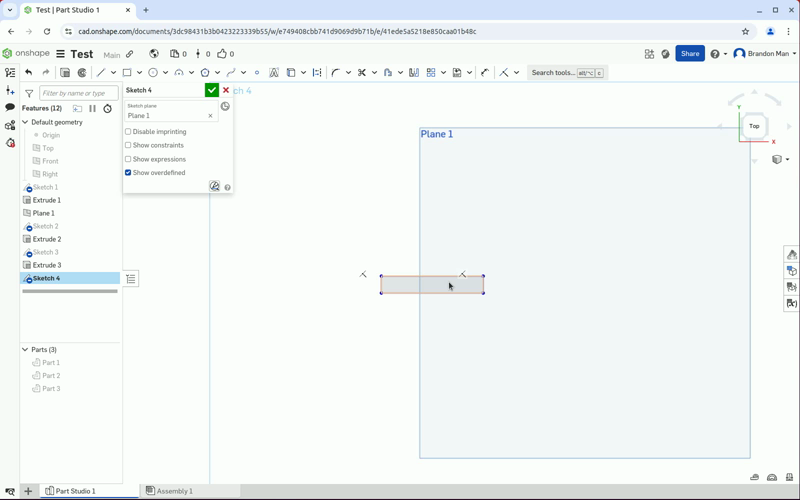
click(449, 281)
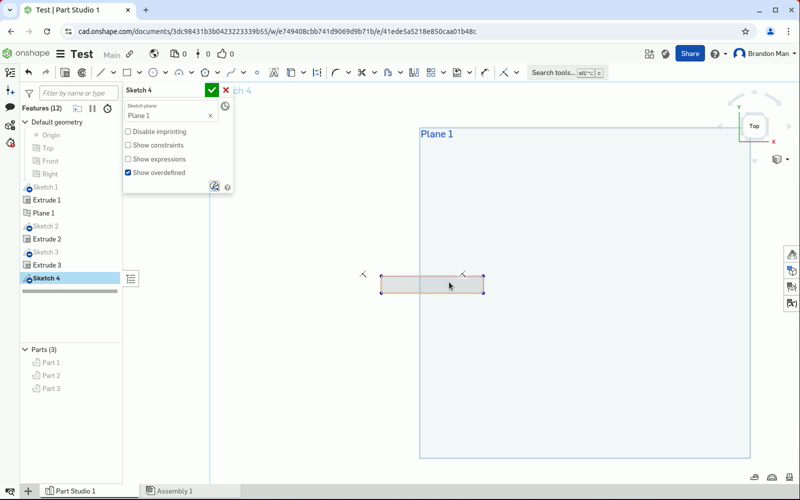
scroll(-6)
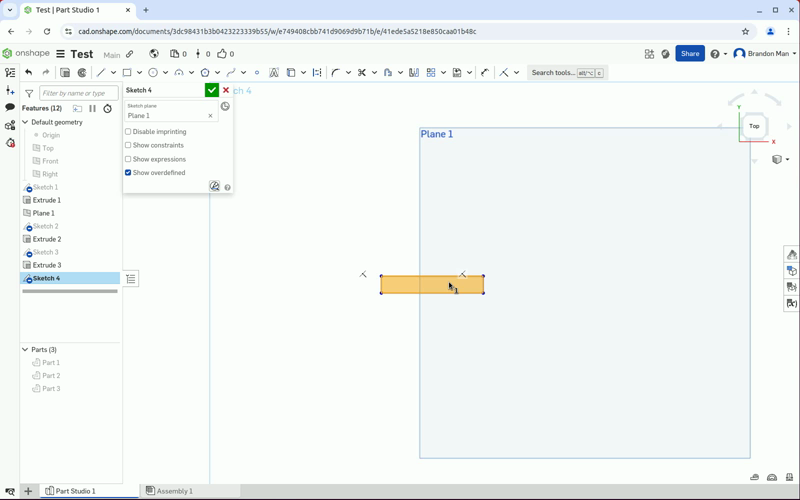
scroll(-6)
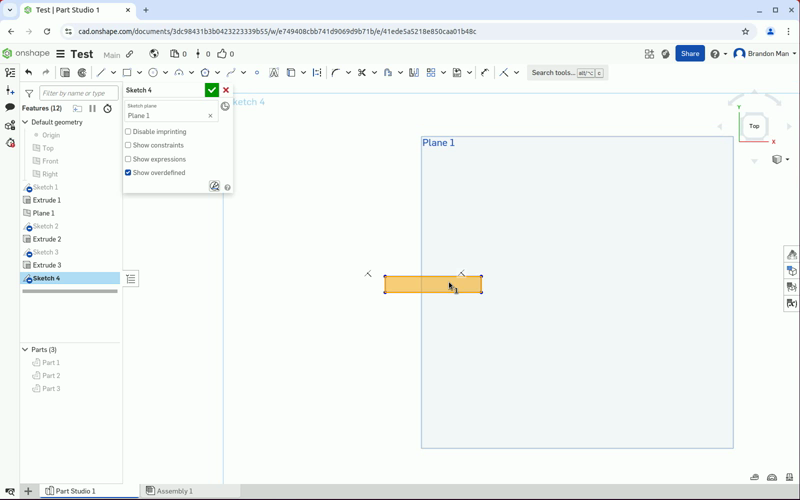
scroll(-6)
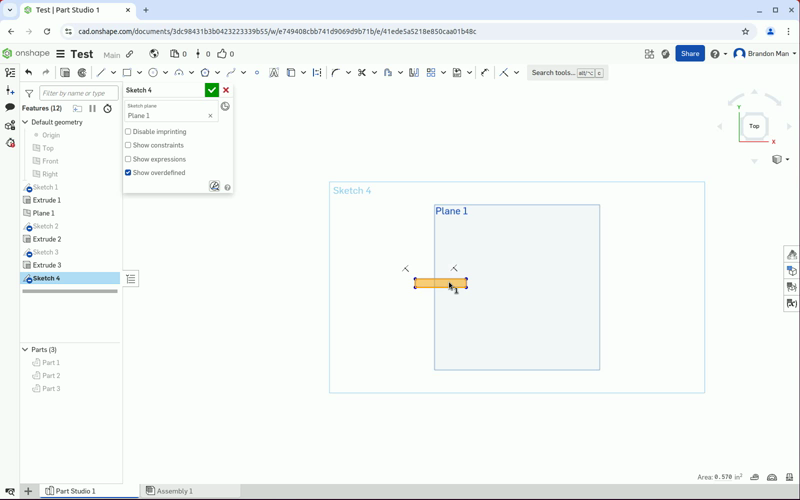
scroll(-6)
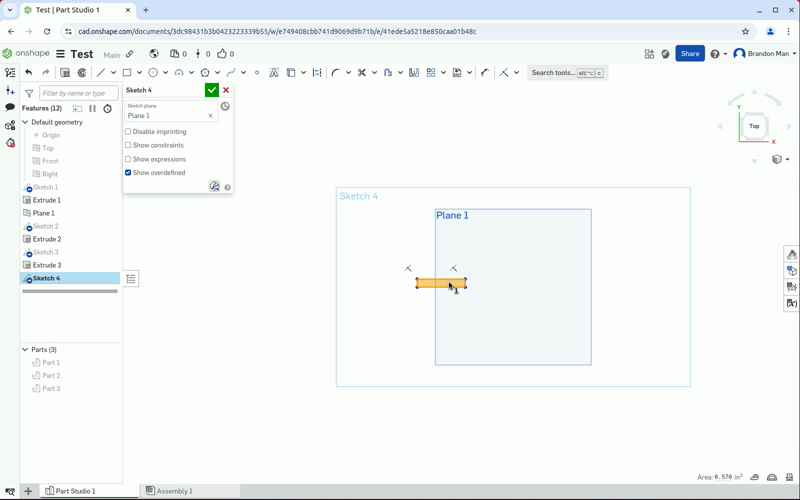
scroll(-6)
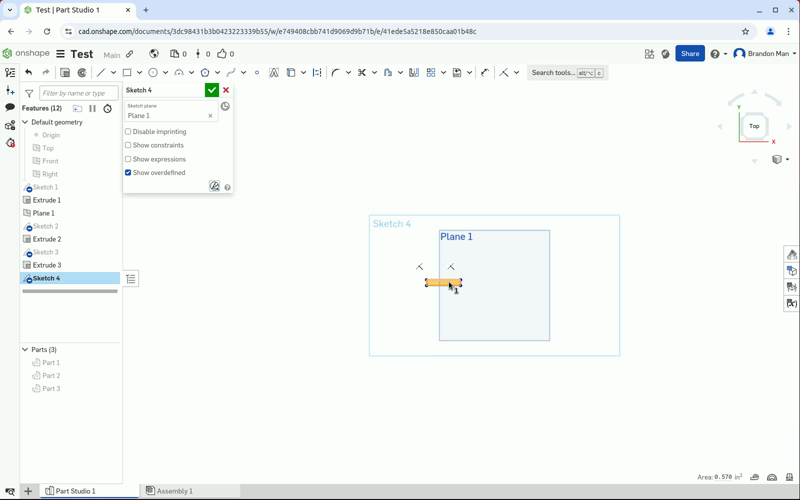
scroll(-6)
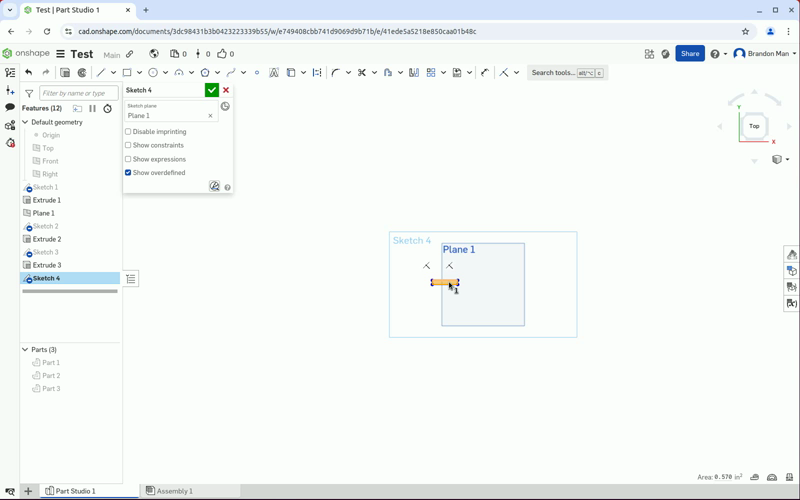
scroll(-6)
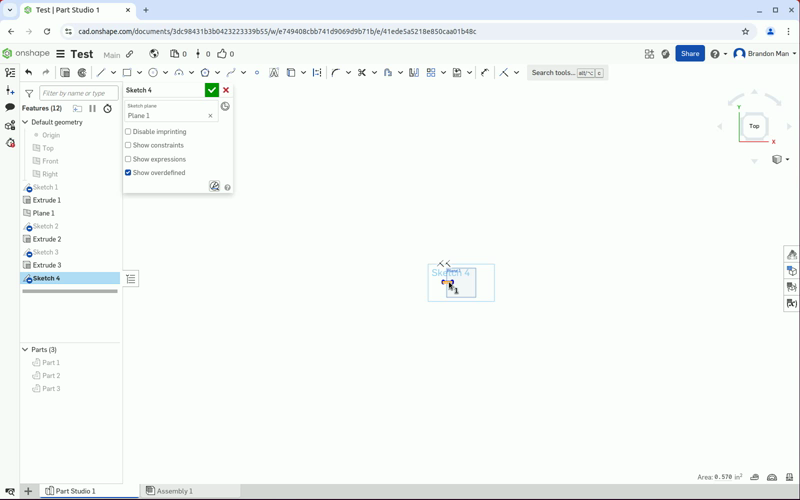
mouse_move(73, 352)
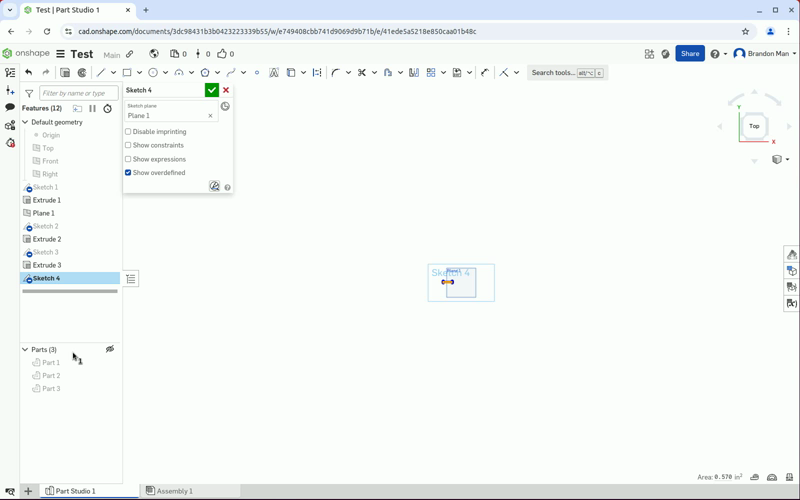
key(shift+y)
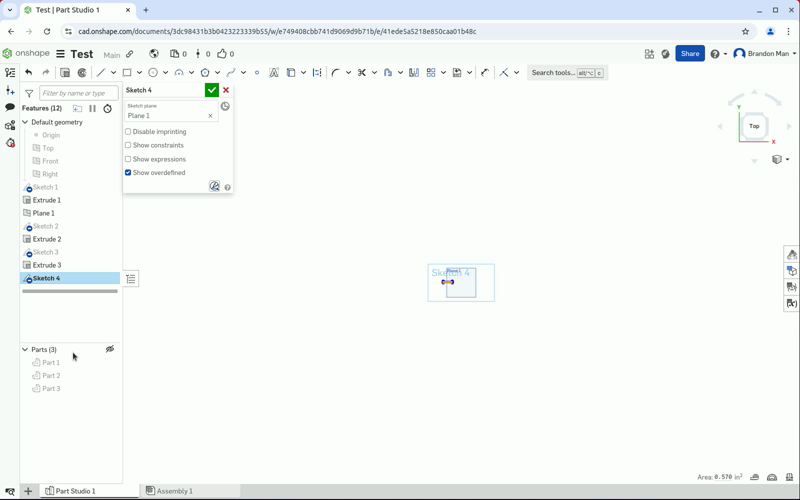
key(shift+e)
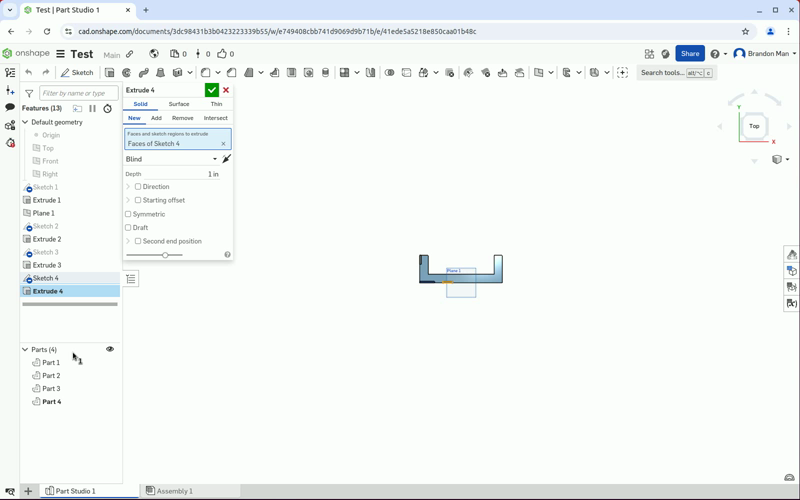
mouse_move(143, 106)
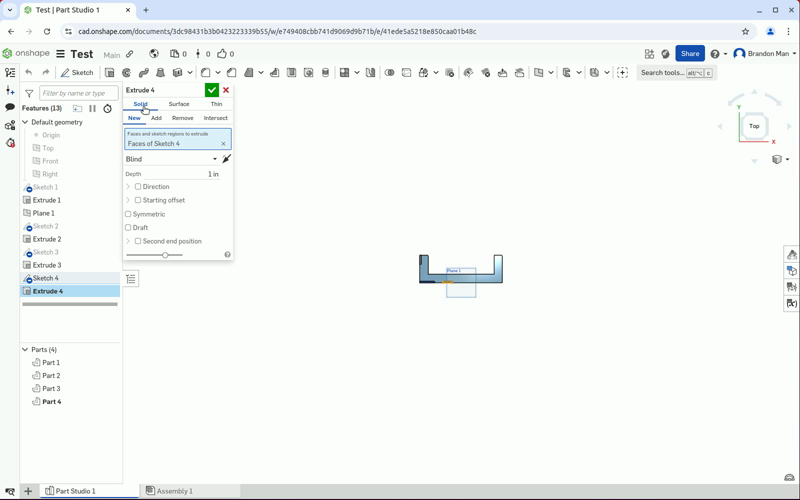
click(143, 106)
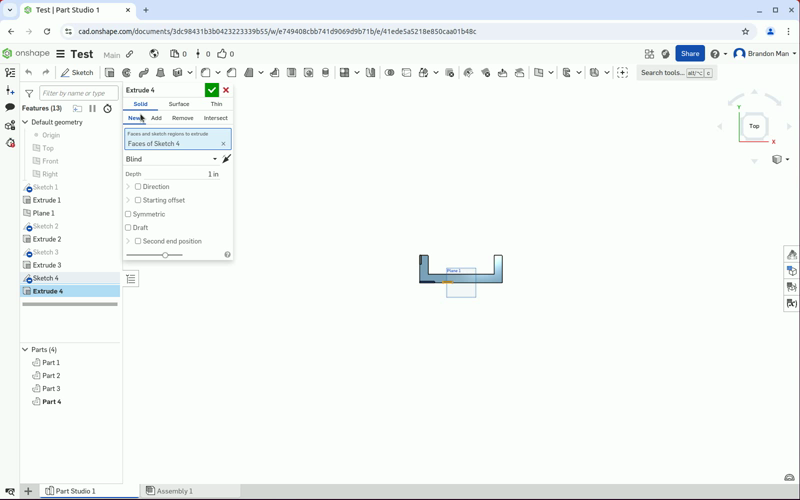
mouse_move(137, 120)
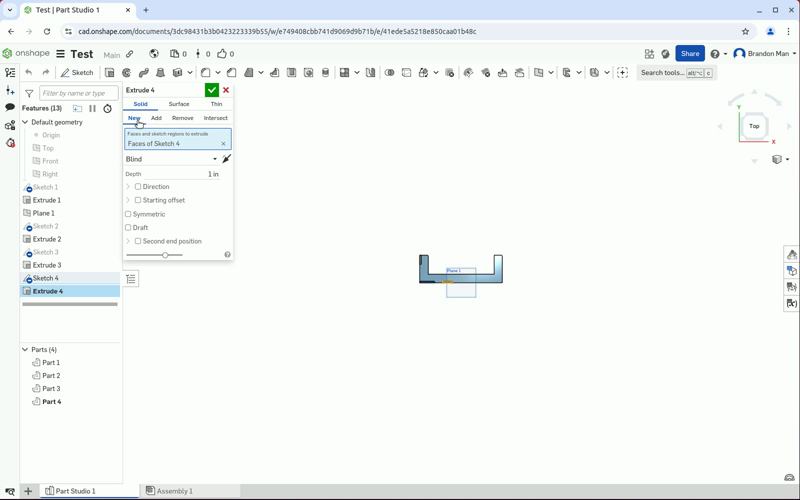
click(137, 120)
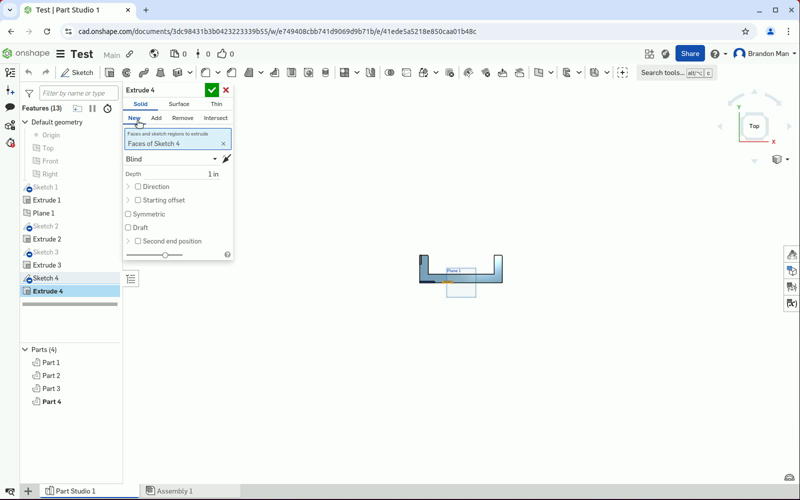
key(tab, 4)
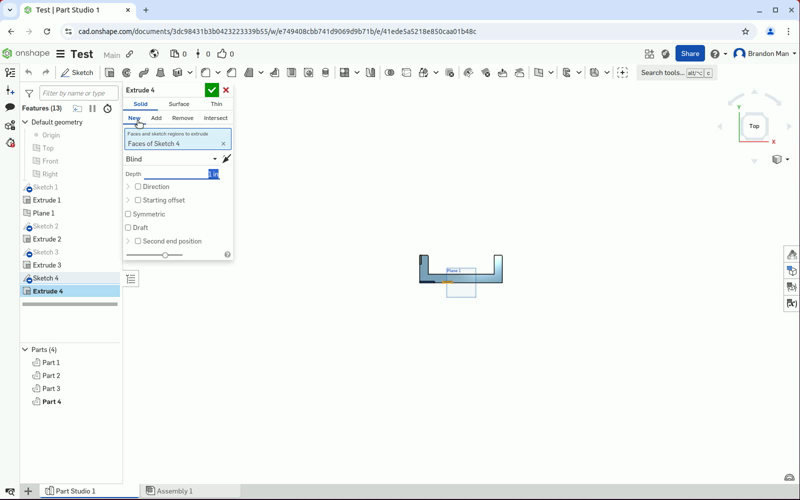
text(1.204)
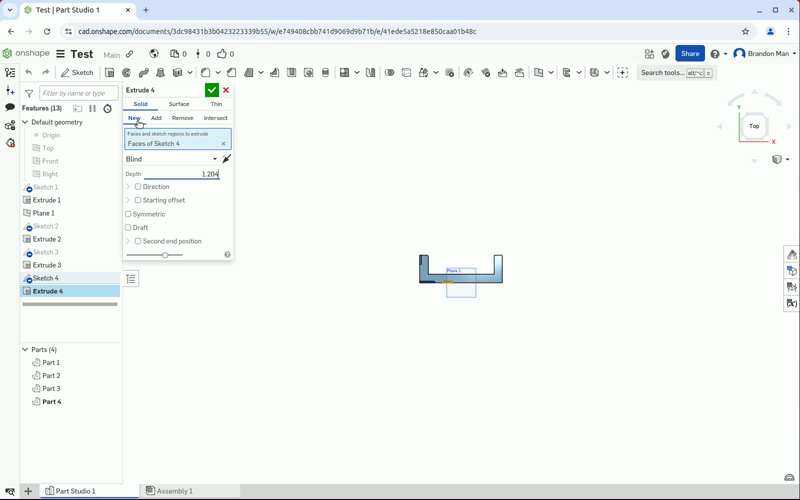
key(enter)
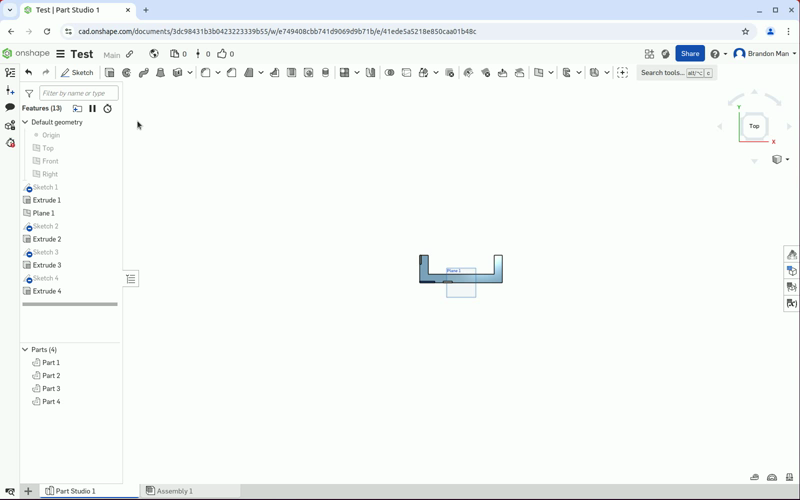
key(shift+h)
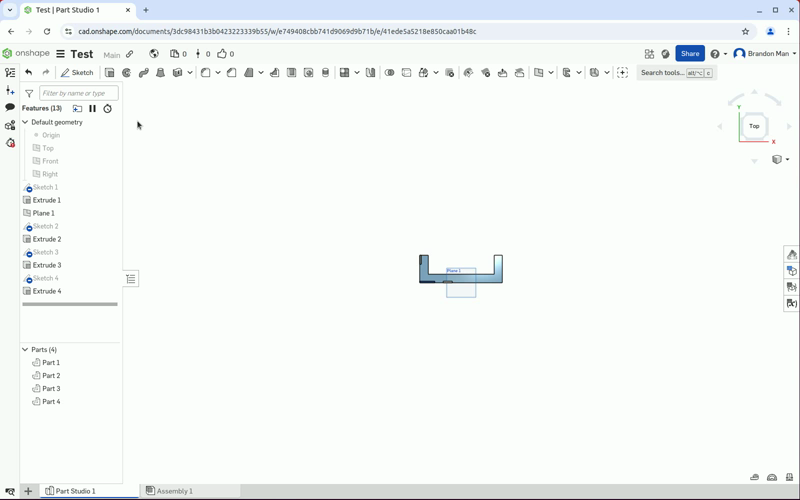
key(shift+h)
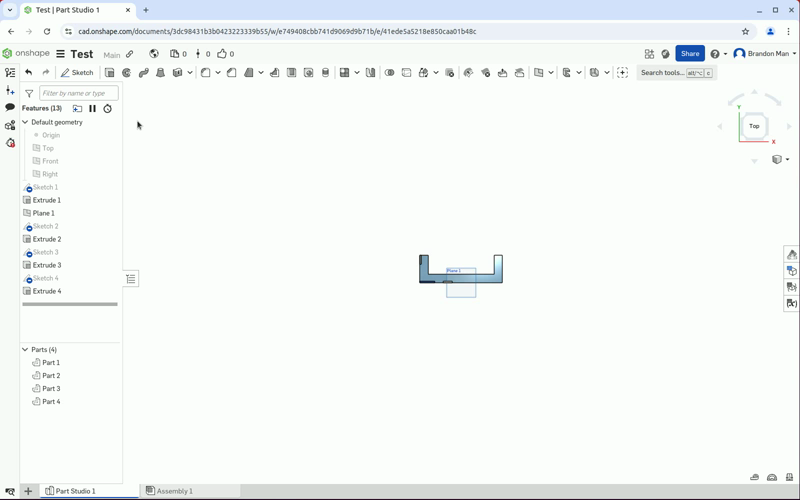
mouse_move(73, 189)
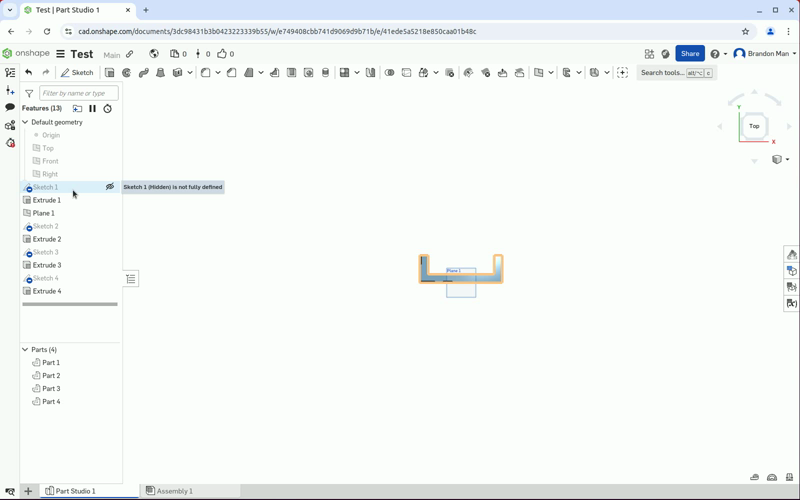
click(73, 189)
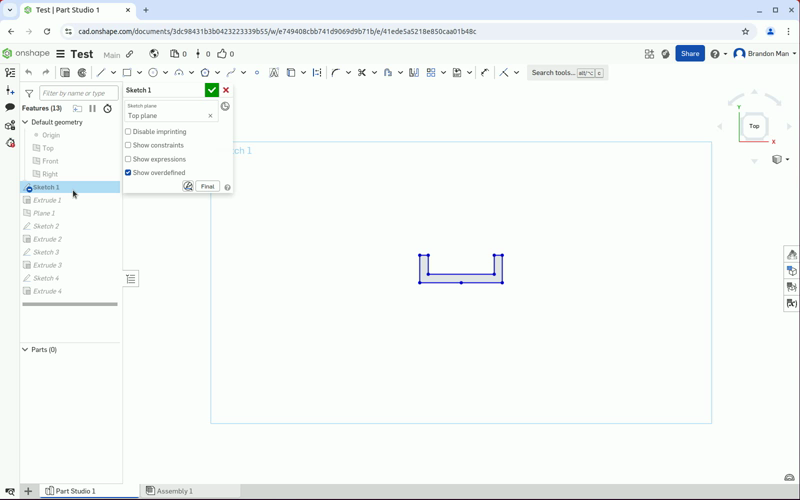
mouse_move(229, 92)
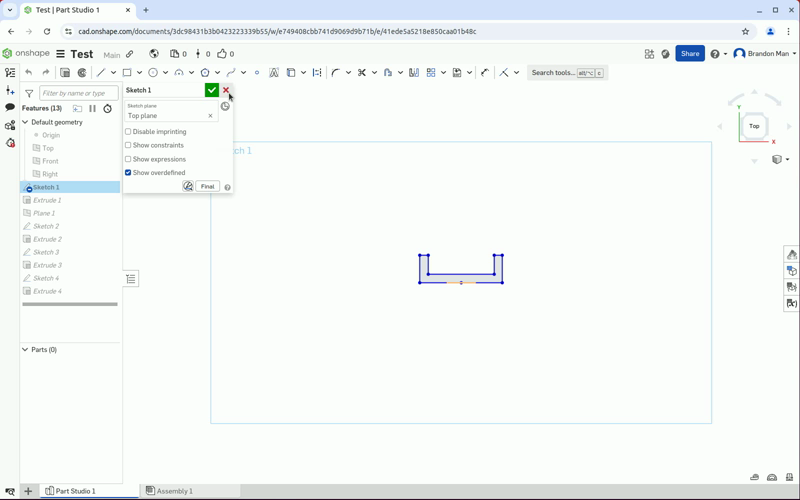
click(229, 92)
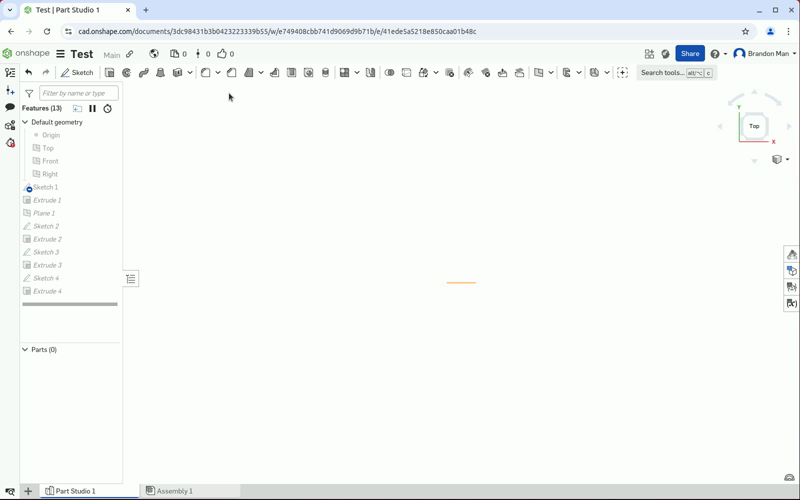
key(shift+s)
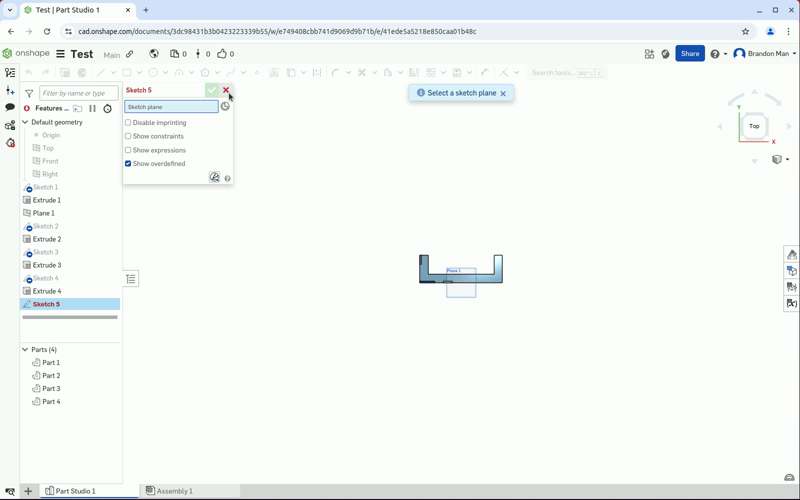
mouse_move(73, 215)
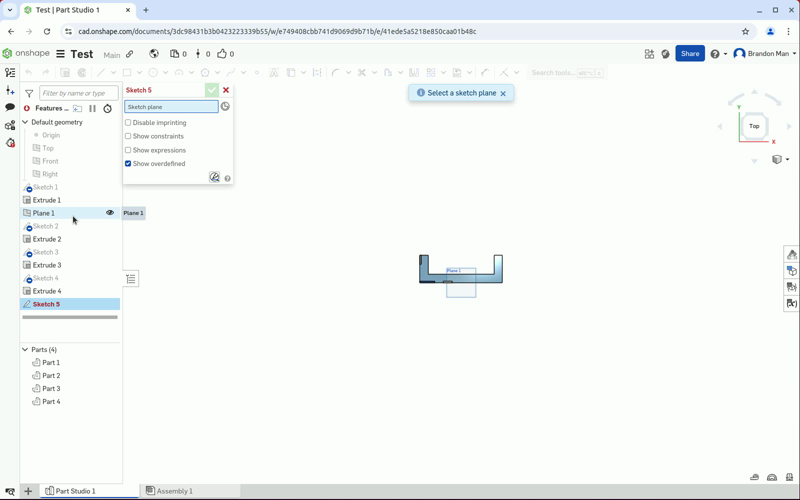
click(73, 215)
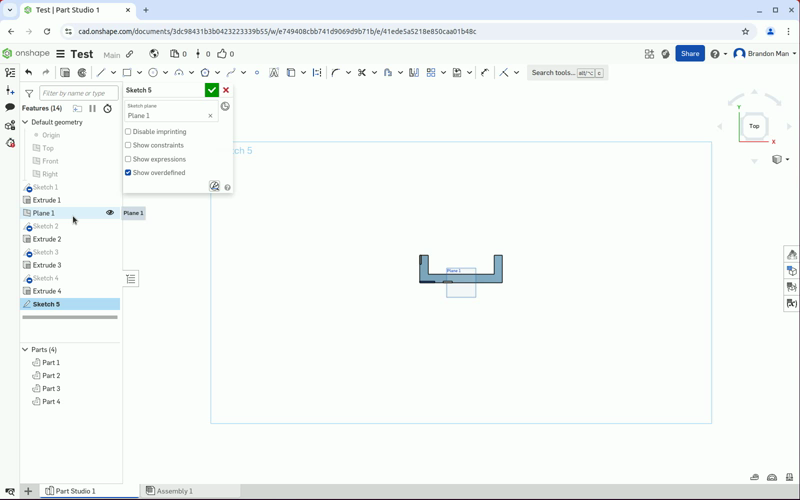
mouse_move(73, 352)
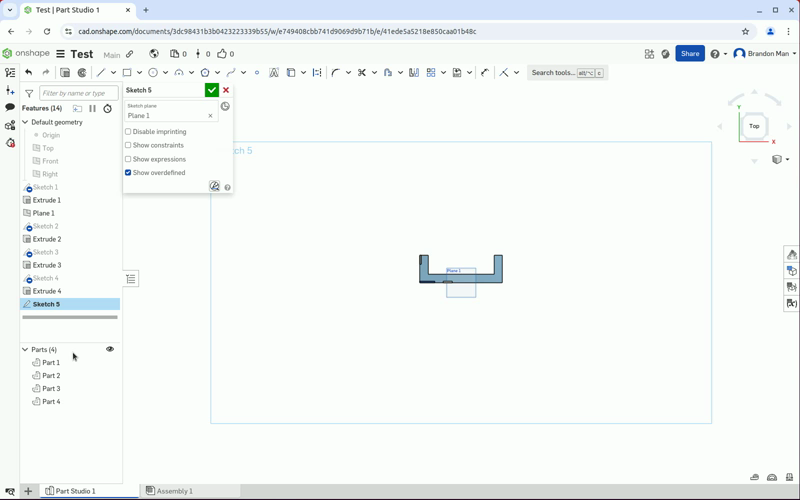
key(y)
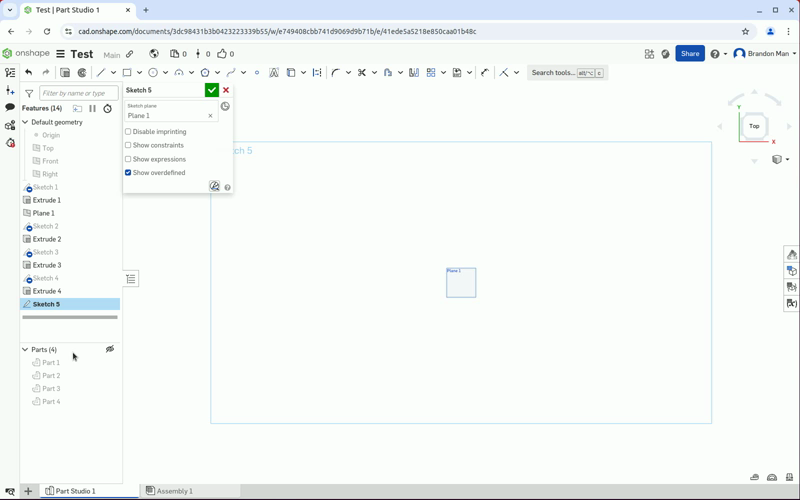
key(l)
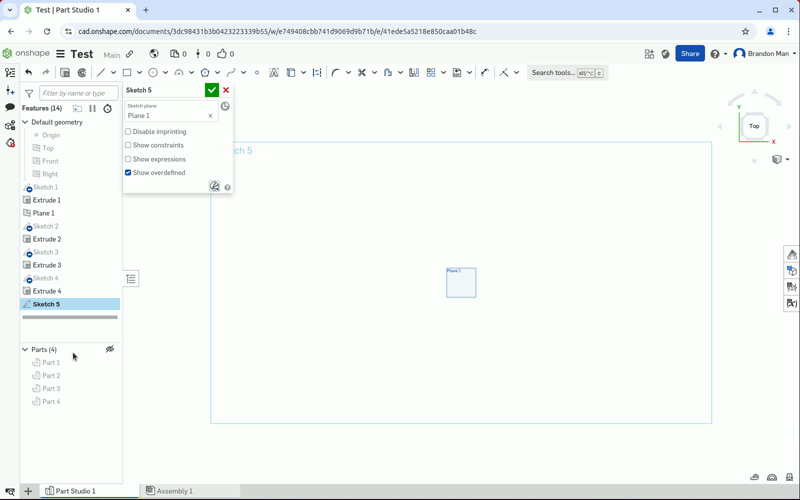
key_down(shift)
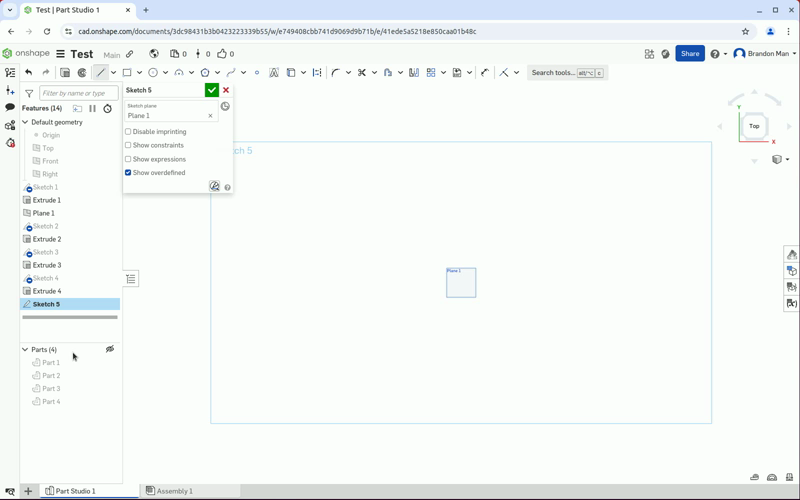
mouse_move(456, 282)
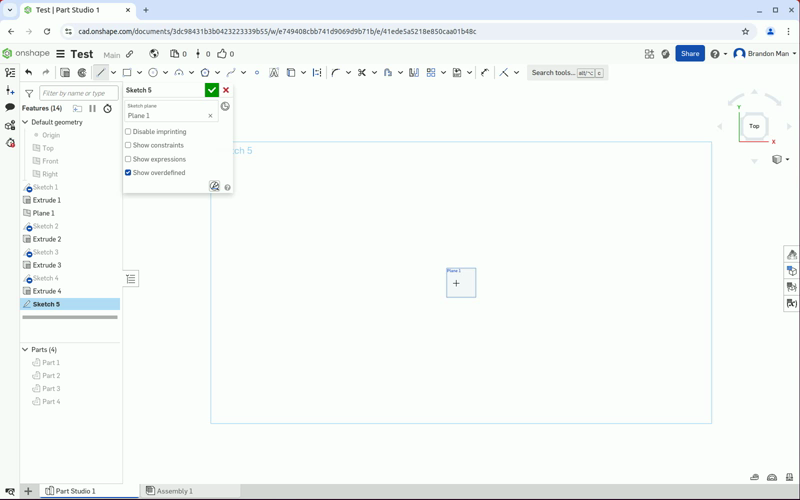
click(456, 282)
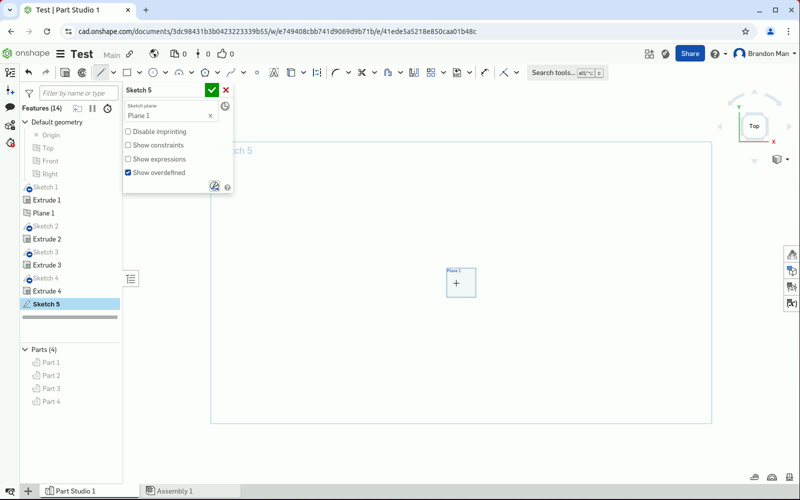
key_up(shift)
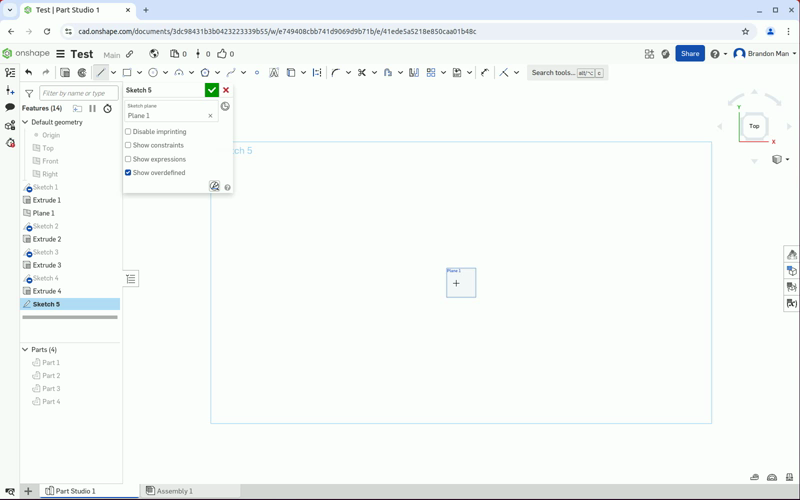
key_down(shift)
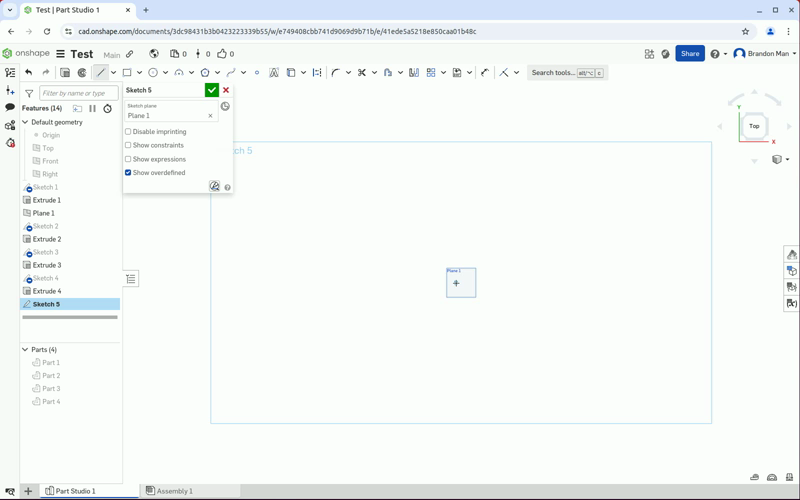
mouse_move(486, 282)
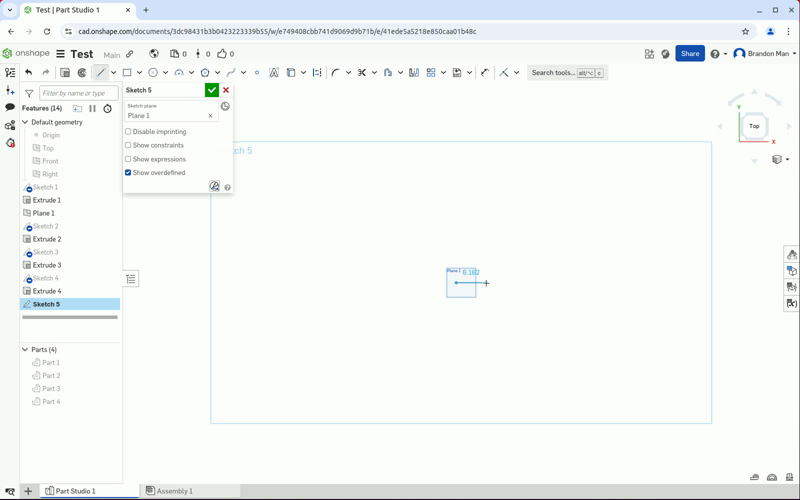
mouse_move(461, 282)
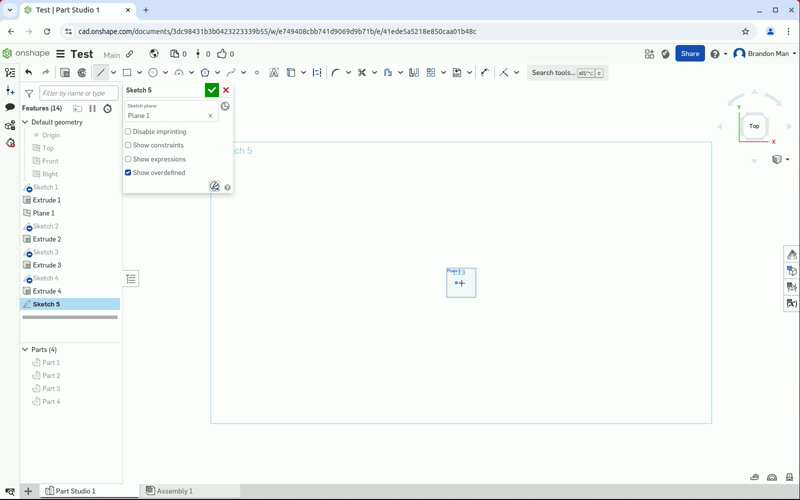
scroll(6)
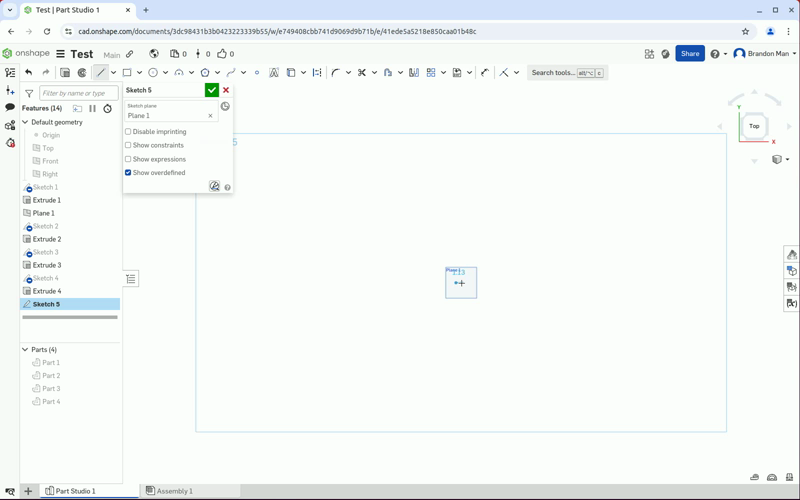
scroll(6)
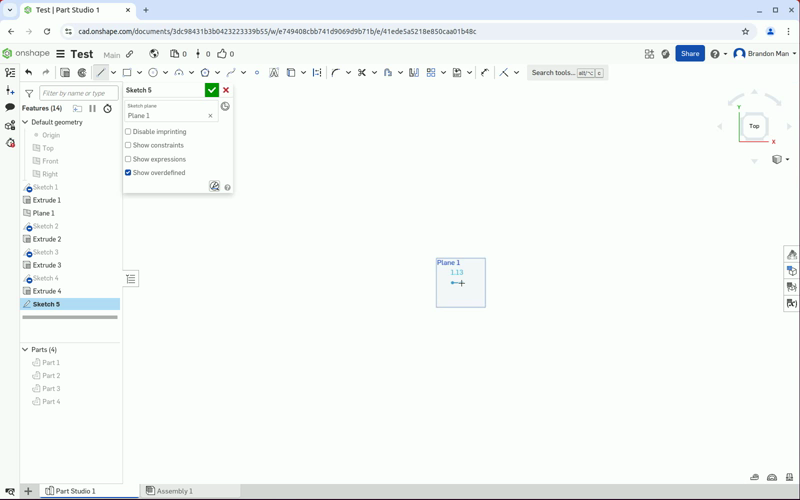
scroll(6)
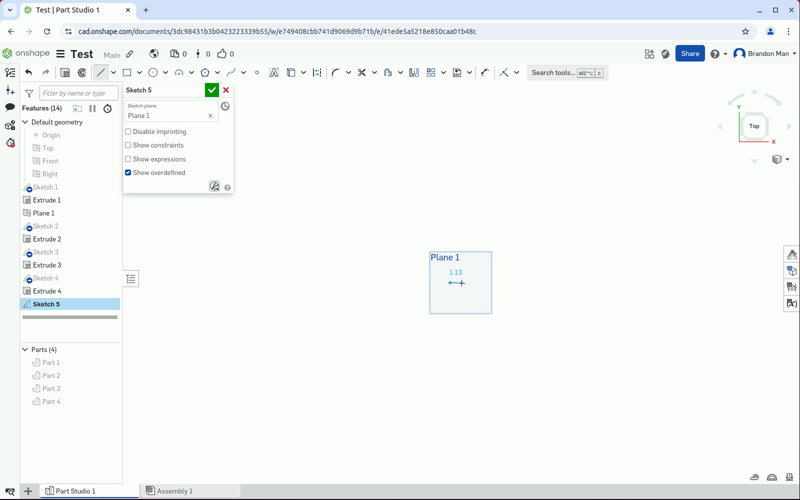
scroll(6)
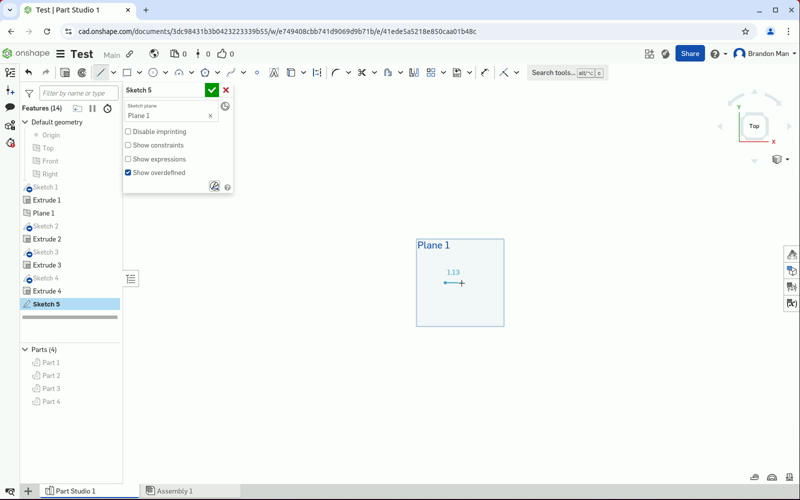
scroll(6)
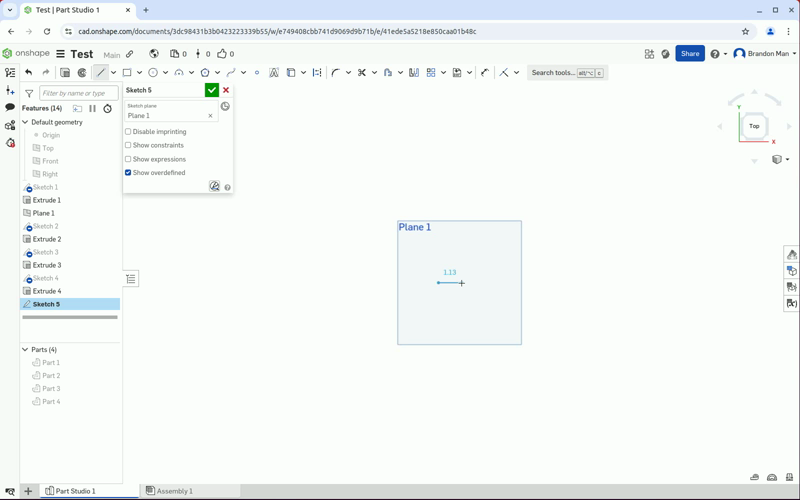
scroll(6)
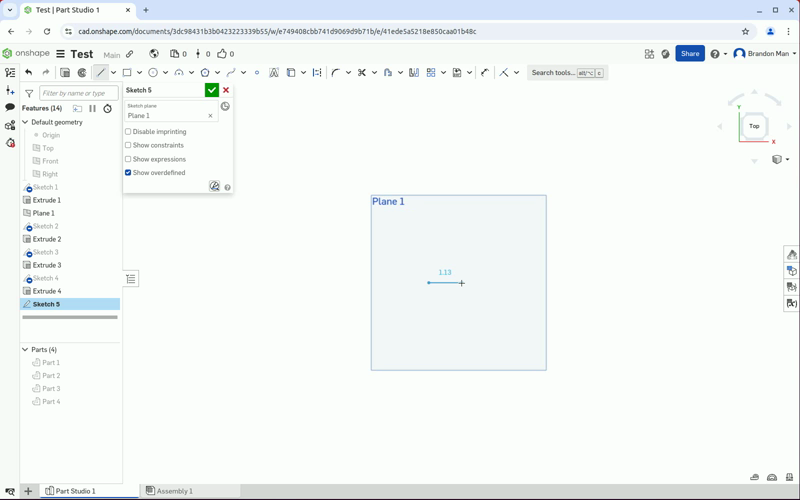
scroll(6)
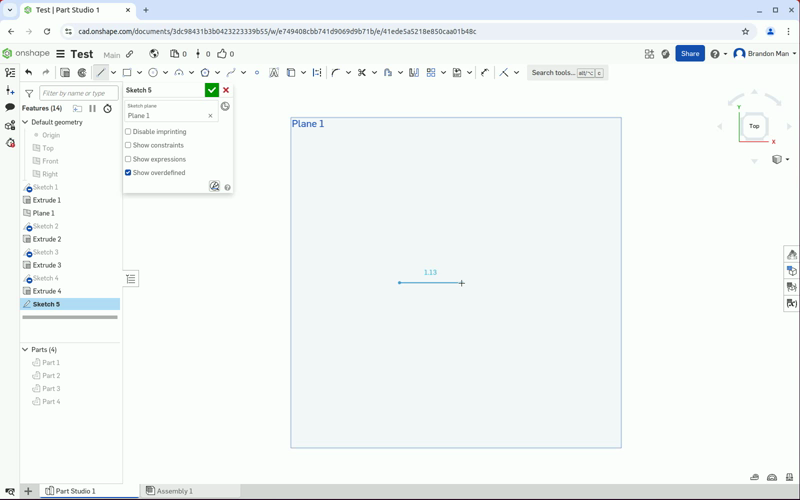
click(461, 282)
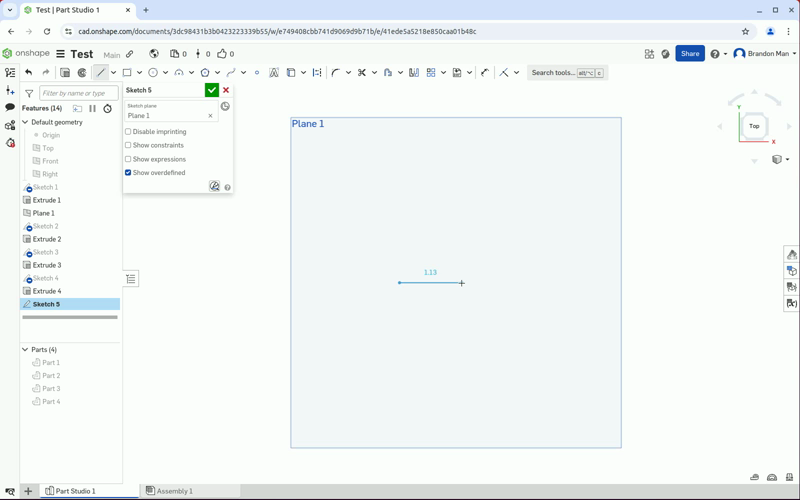
scroll(-6)
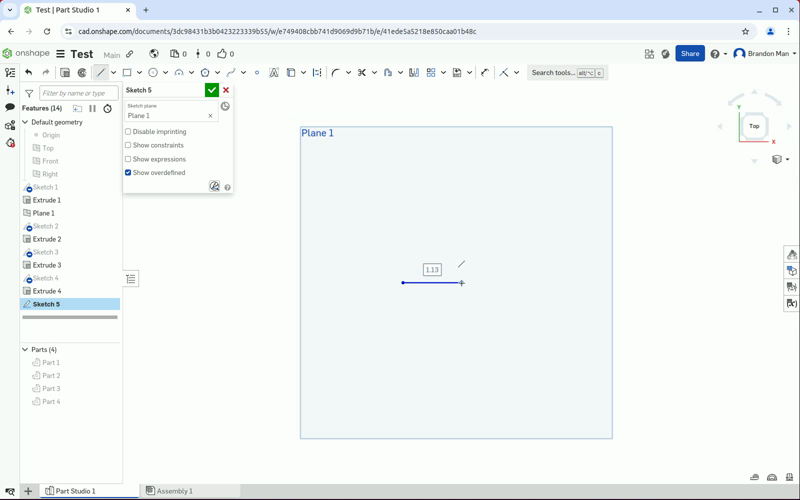
scroll(-6)
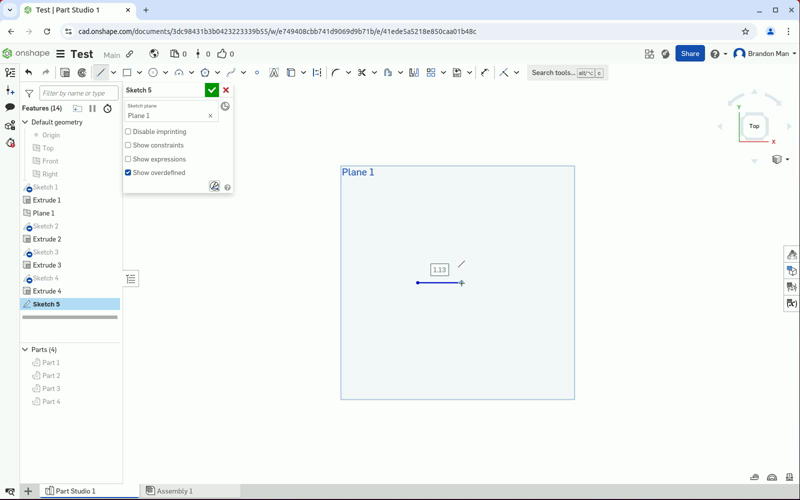
scroll(-6)
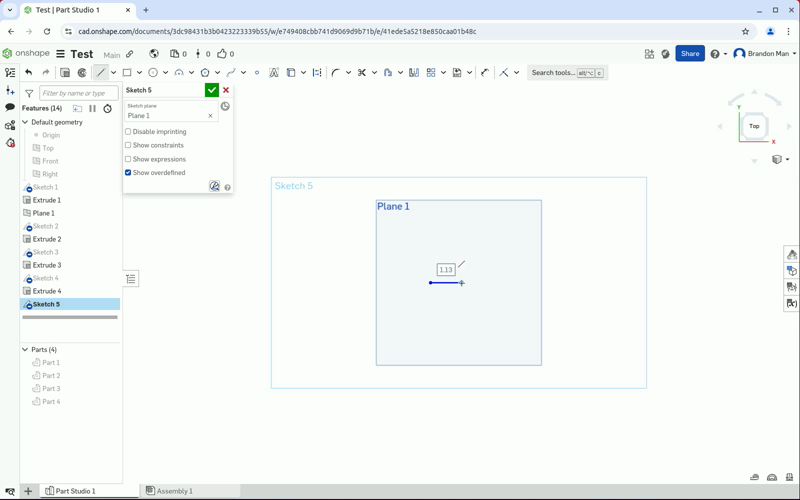
scroll(-6)
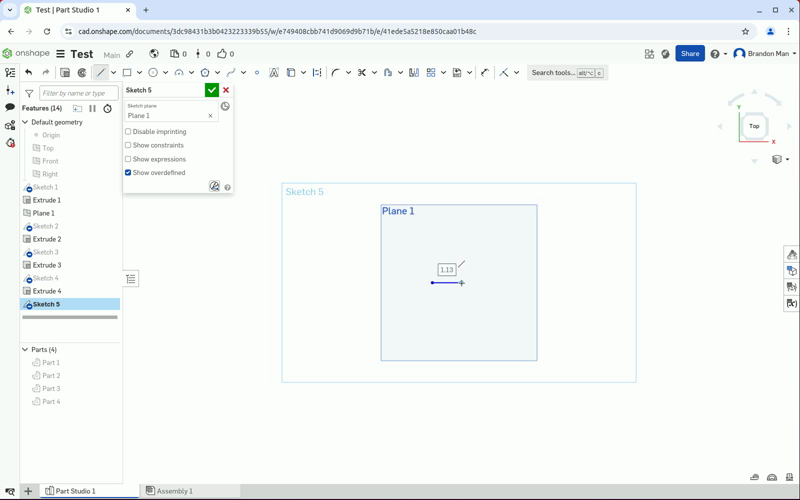
scroll(-6)
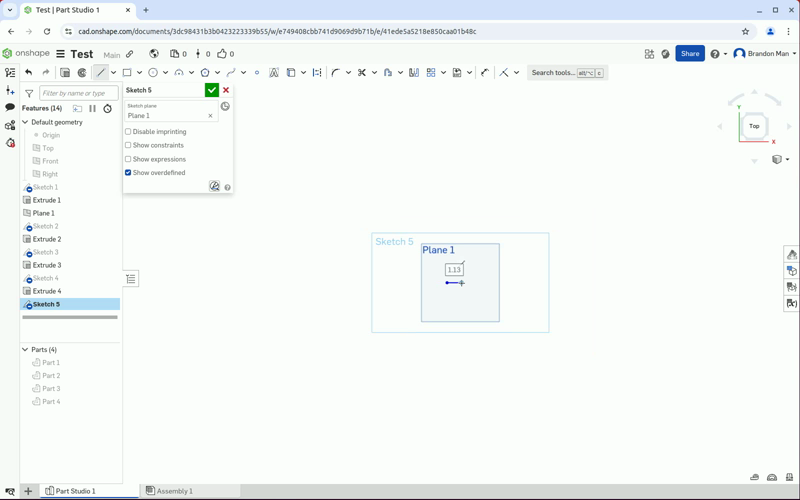
scroll(-6)
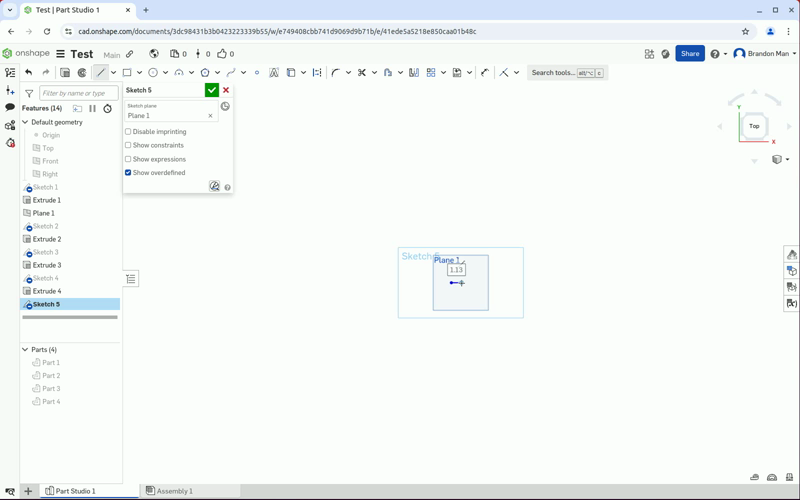
scroll(-6)
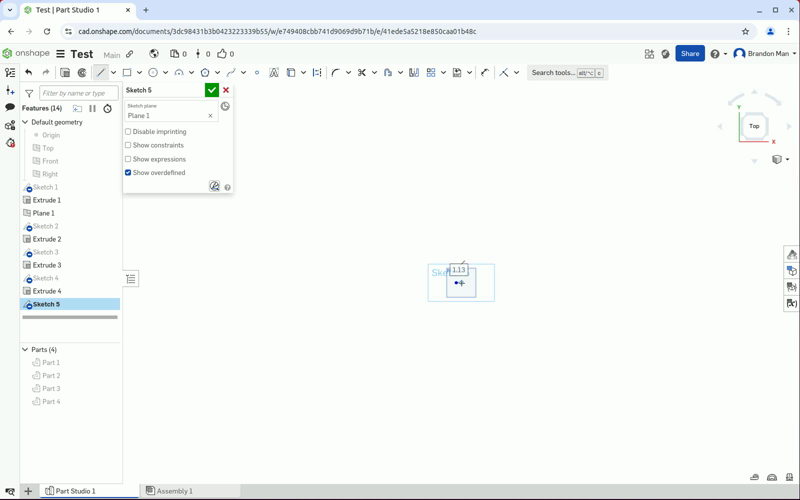
key_up(shift)
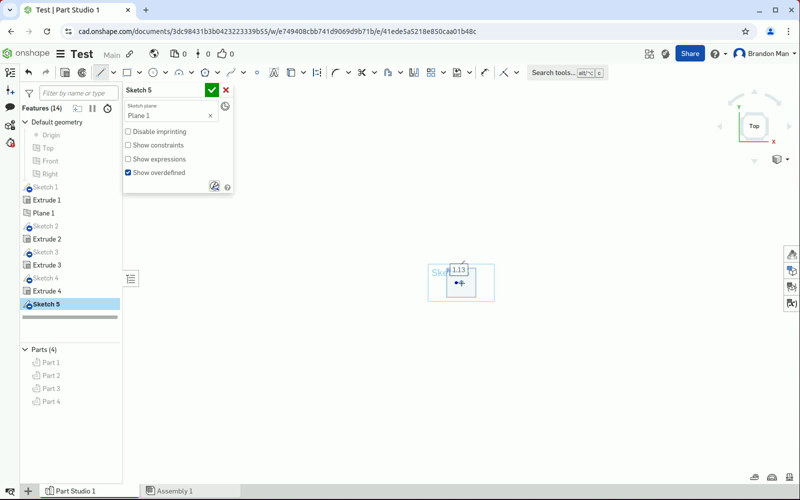
key_down(shift)
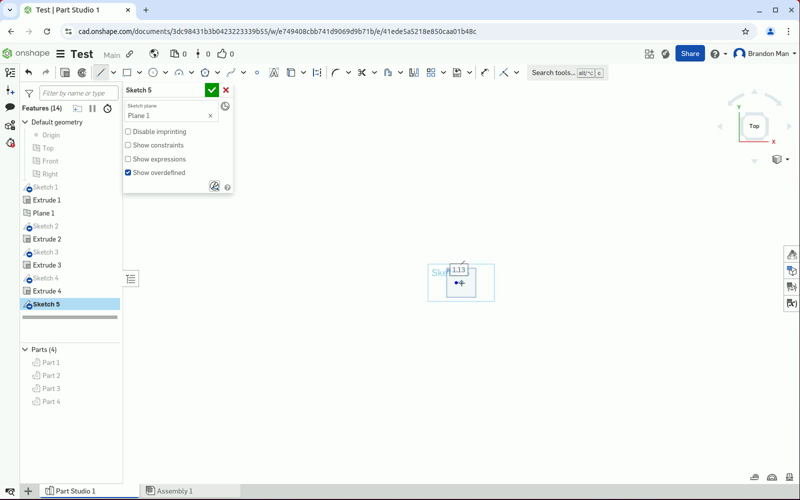
mouse_move(492, 282)
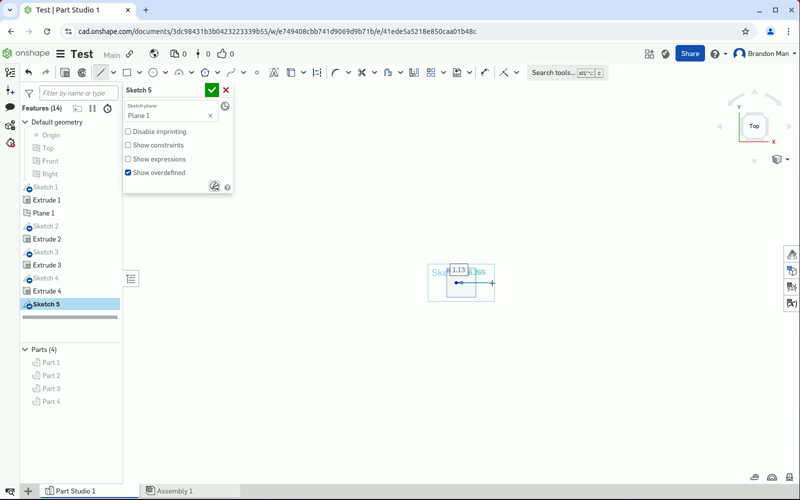
mouse_move(467, 282)
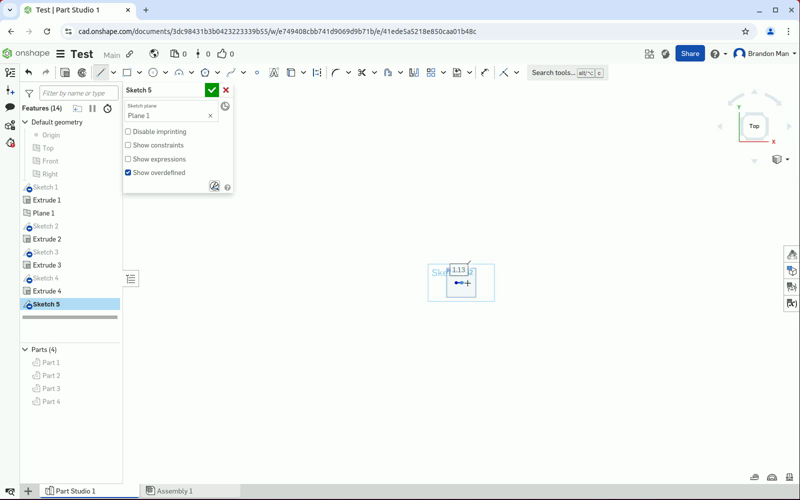
scroll(6)
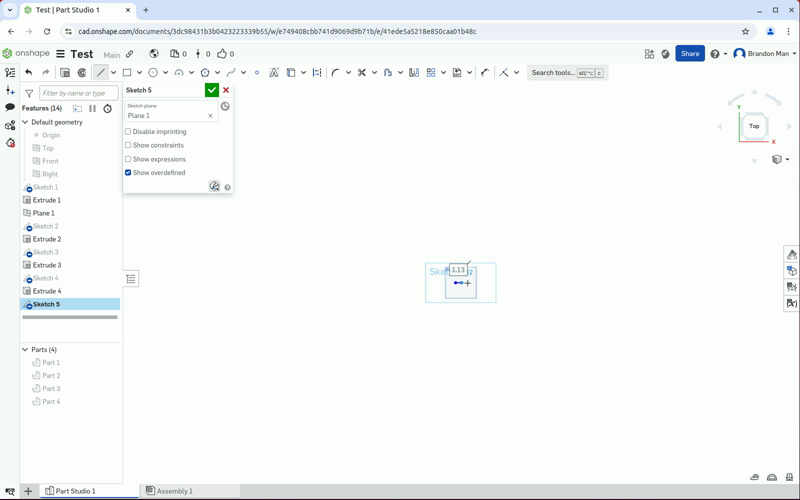
scroll(6)
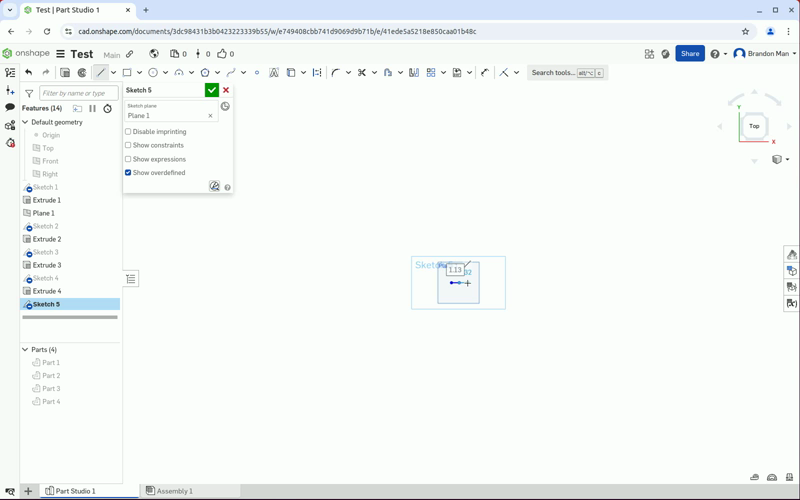
scroll(6)
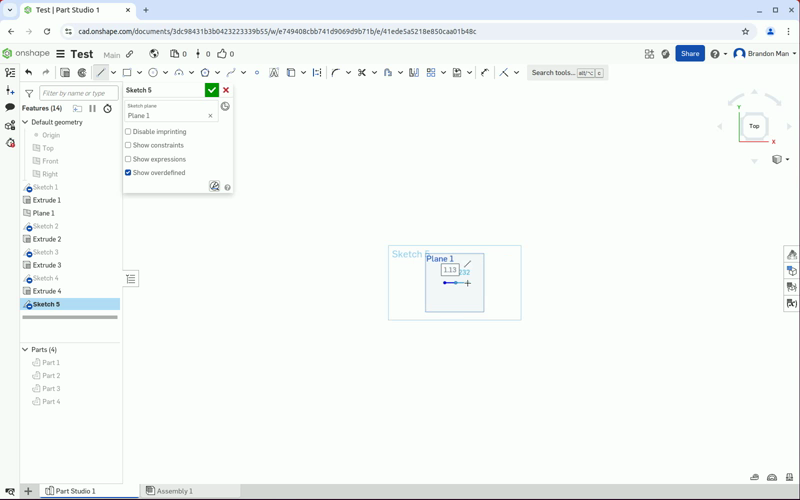
scroll(6)
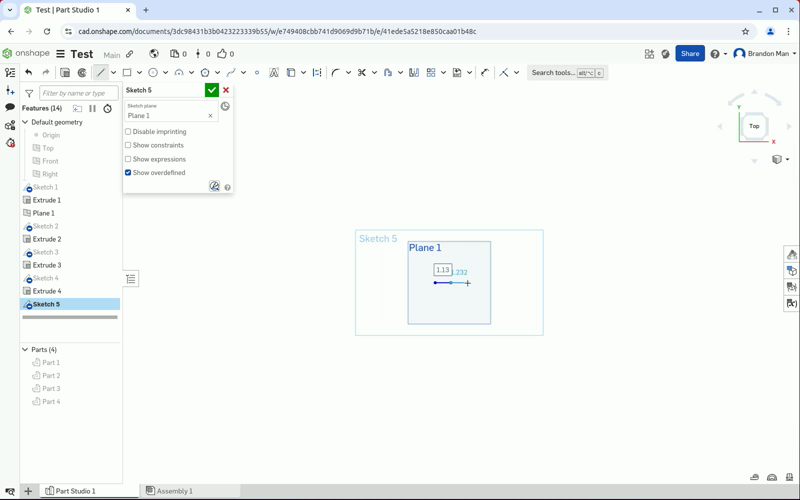
scroll(6)
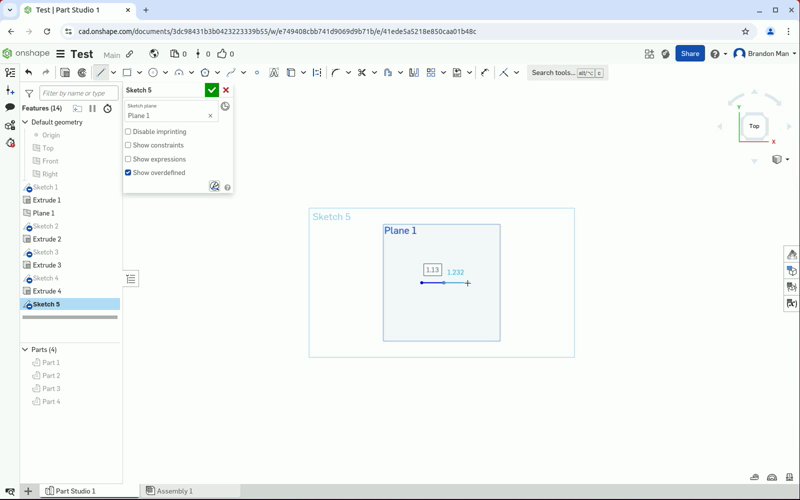
scroll(6)
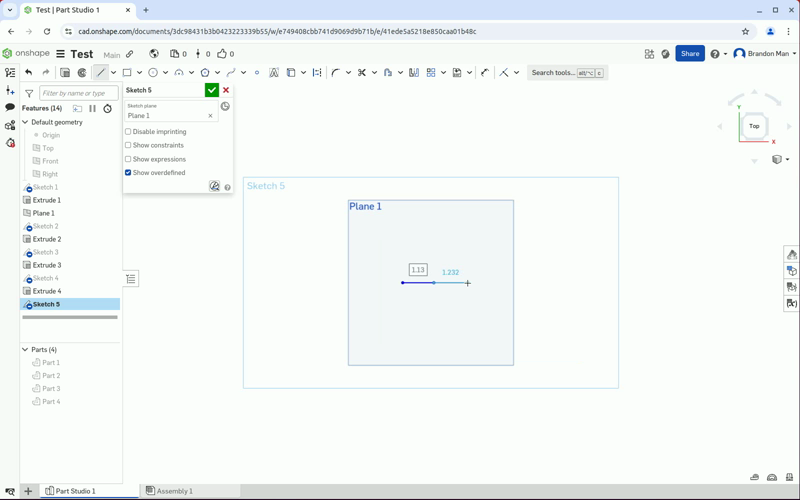
scroll(6)
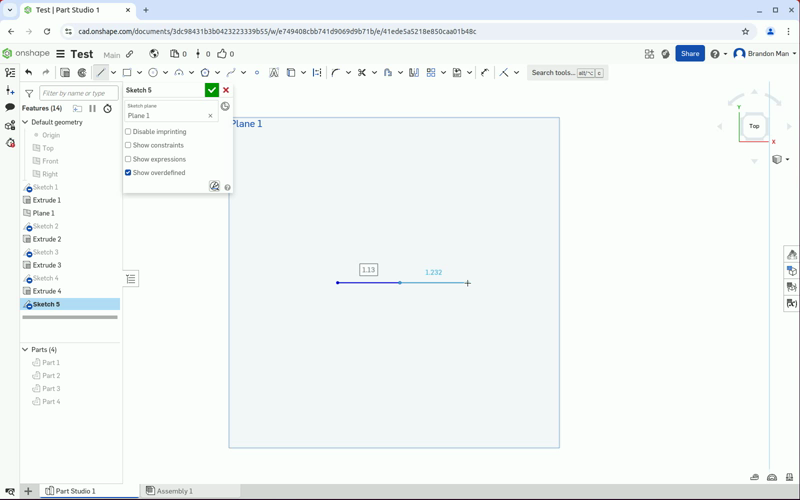
click(467, 282)
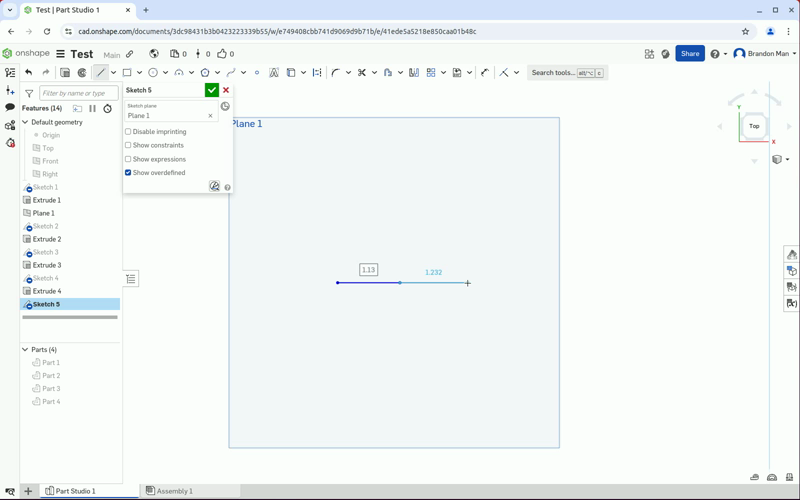
scroll(-6)
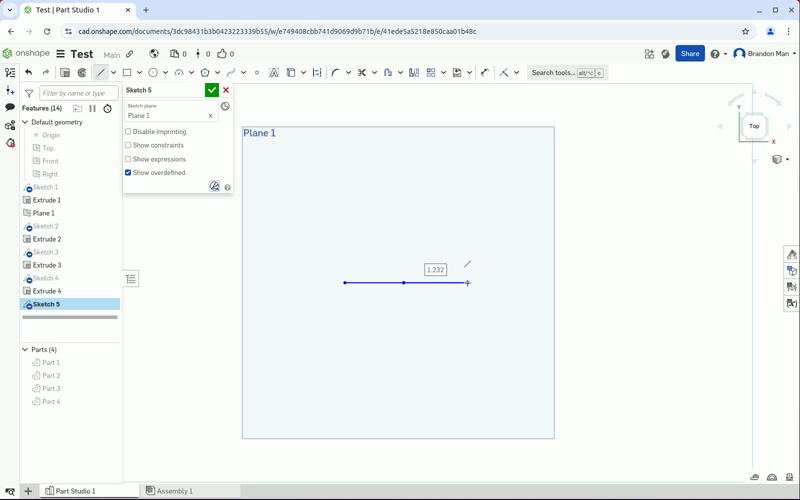
scroll(-6)
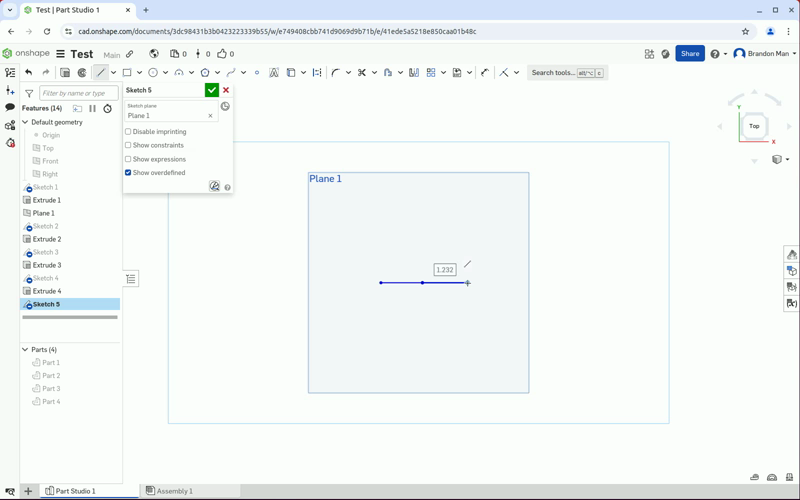
scroll(-6)
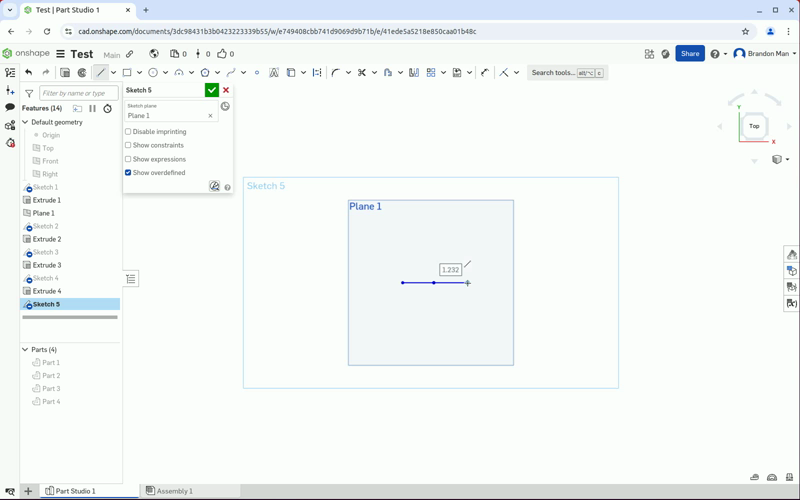
scroll(-6)
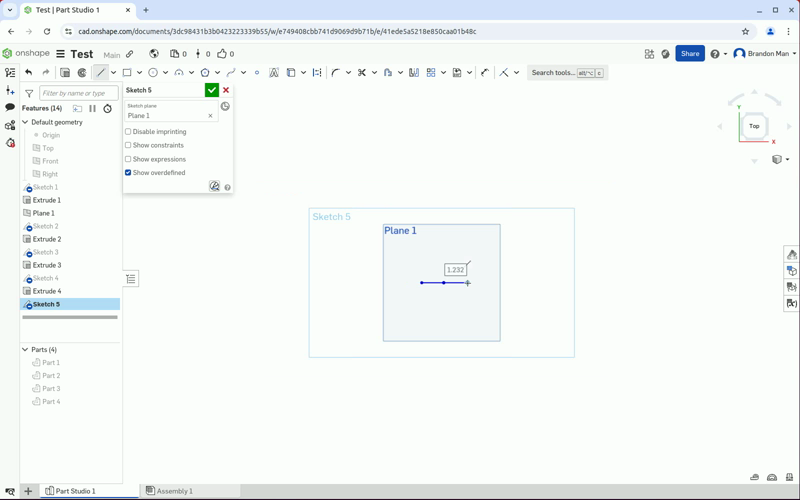
scroll(-6)
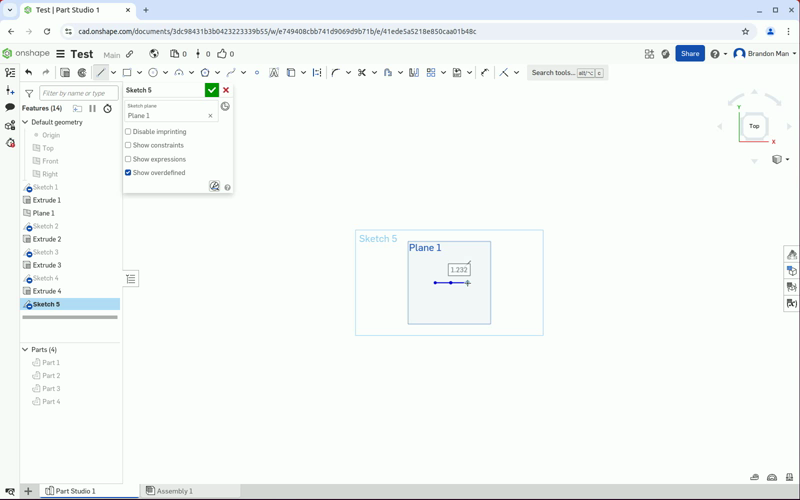
scroll(-6)
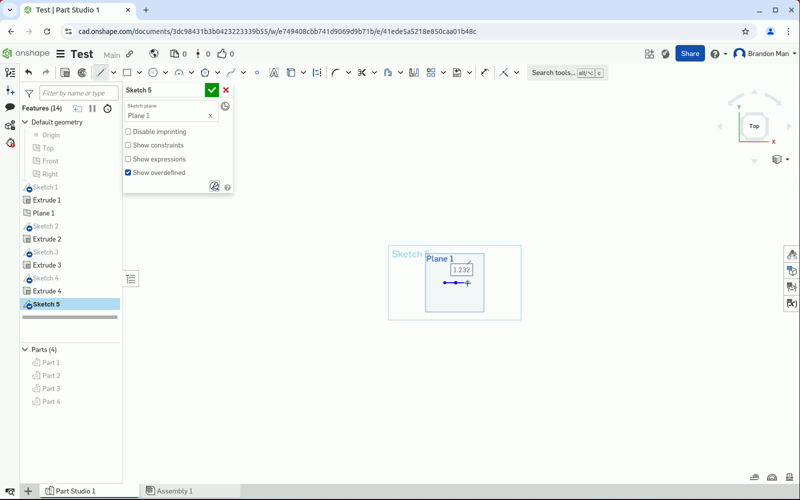
scroll(-6)
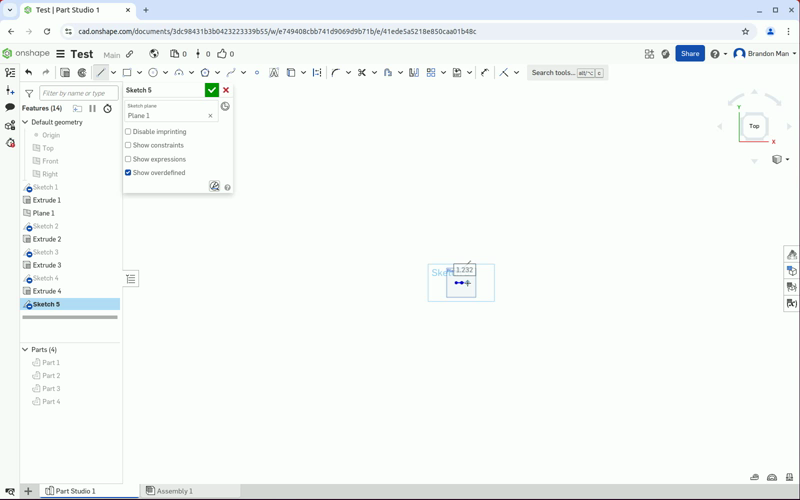
key_up(shift)
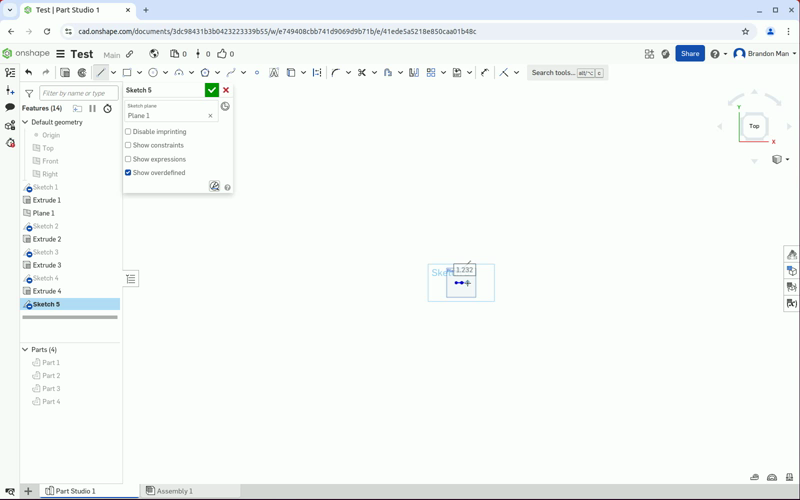
key_down(shift)
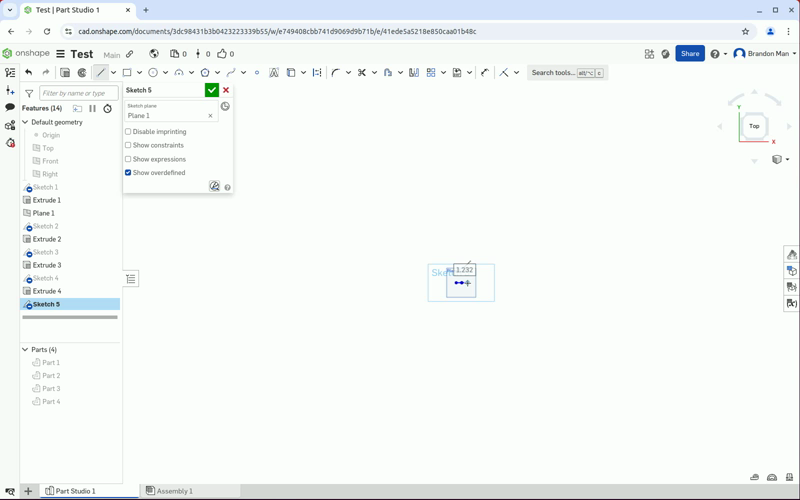
mouse_move(497, 282)
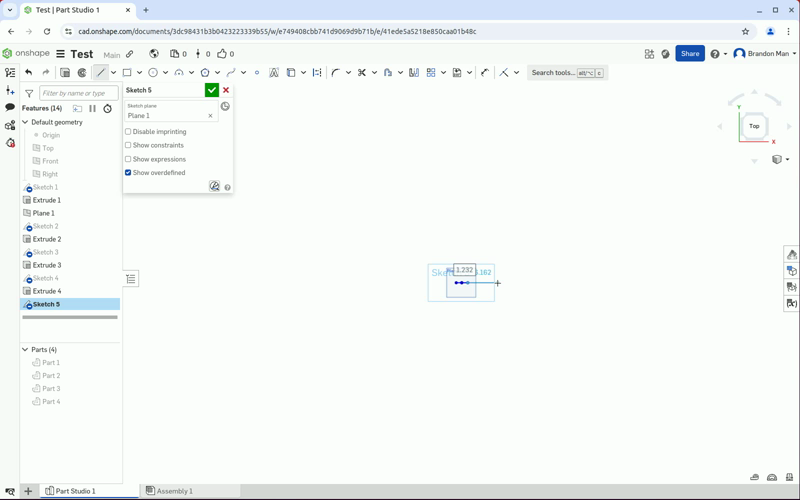
mouse_move(467, 281)
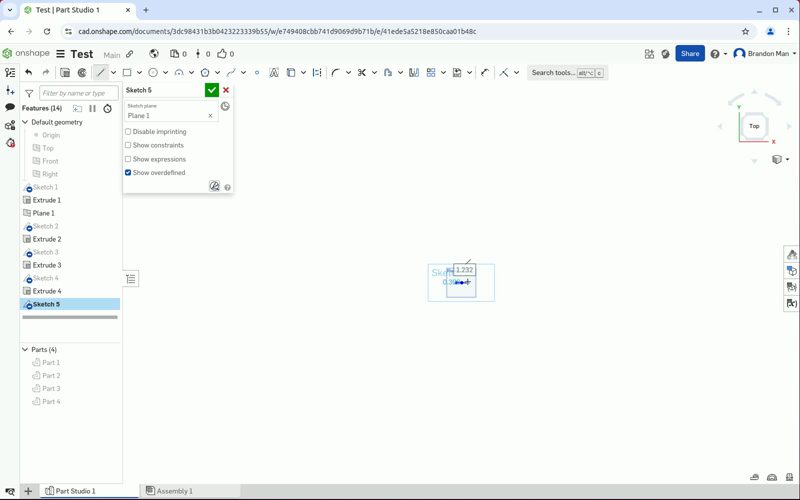
scroll(6)
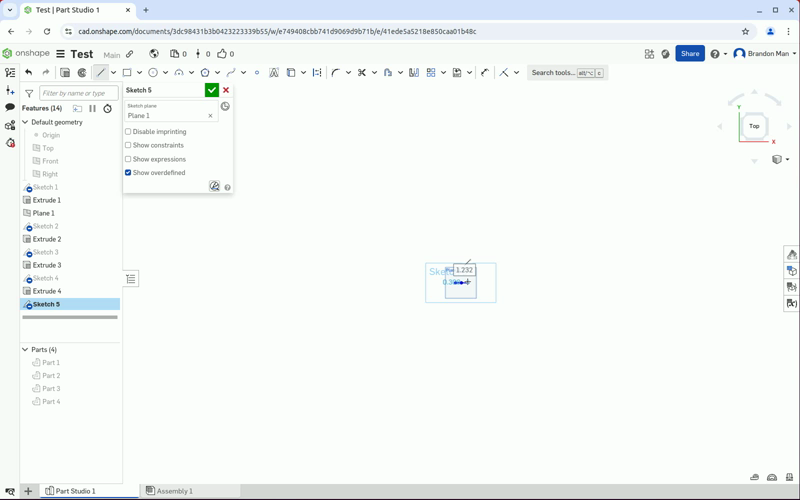
scroll(6)
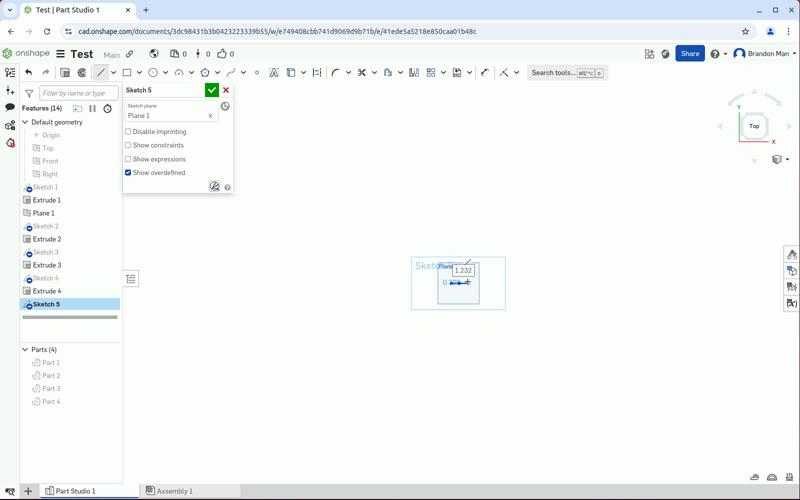
scroll(6)
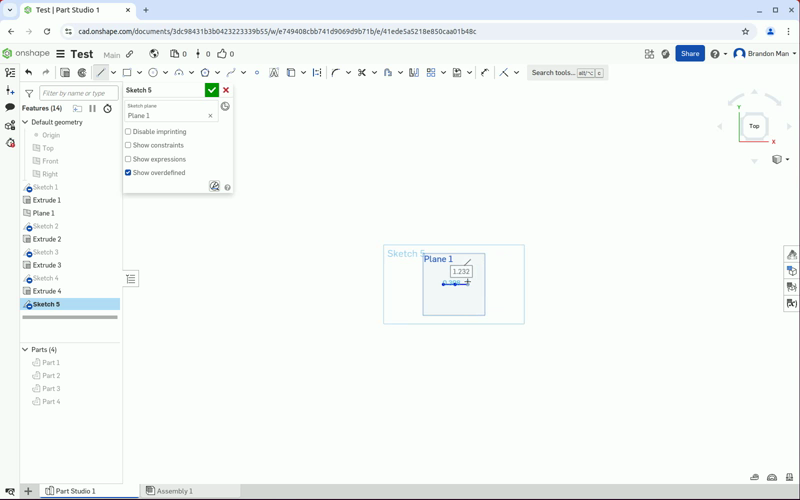
scroll(6)
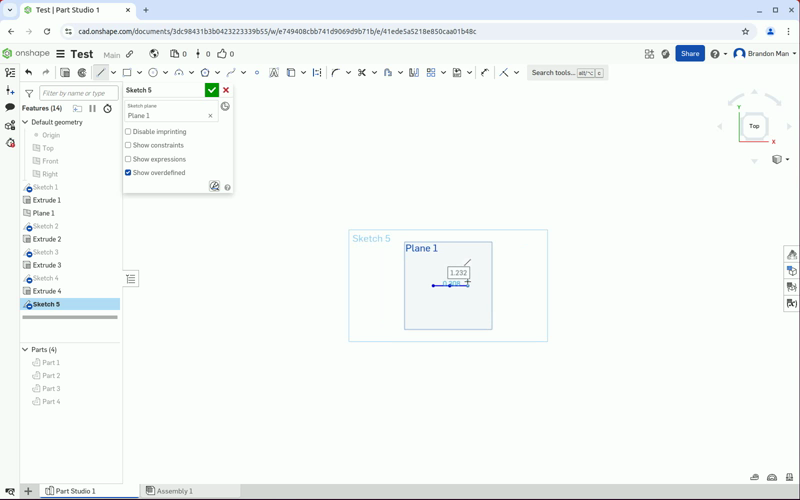
scroll(6)
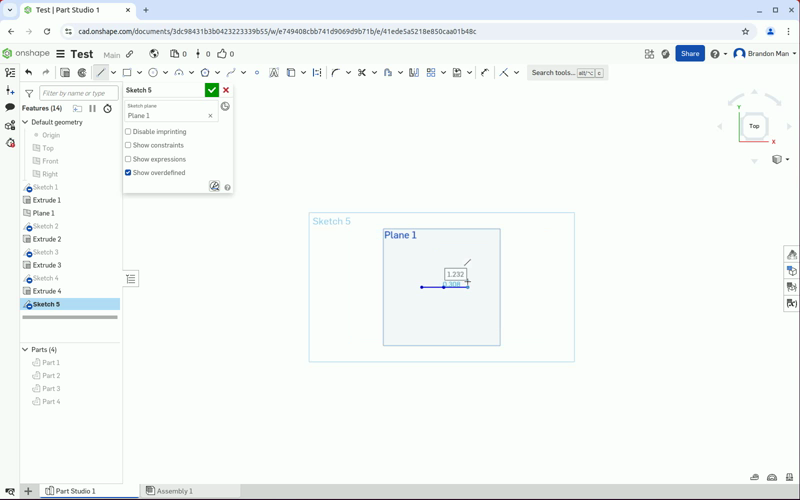
scroll(6)
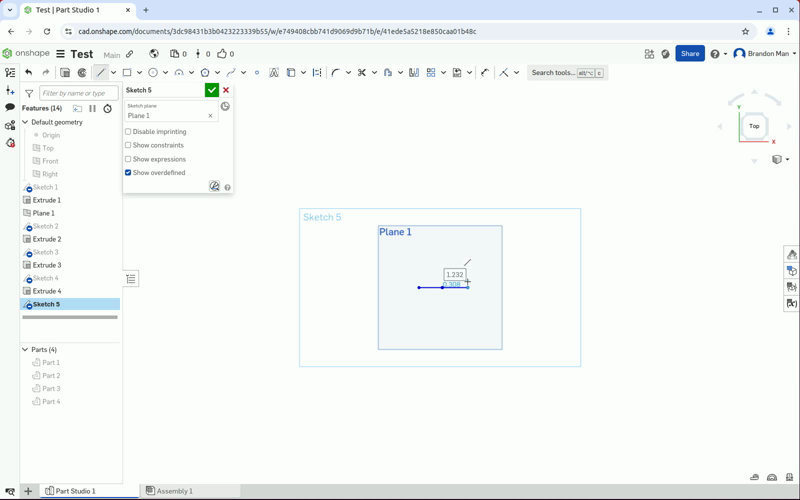
scroll(6)
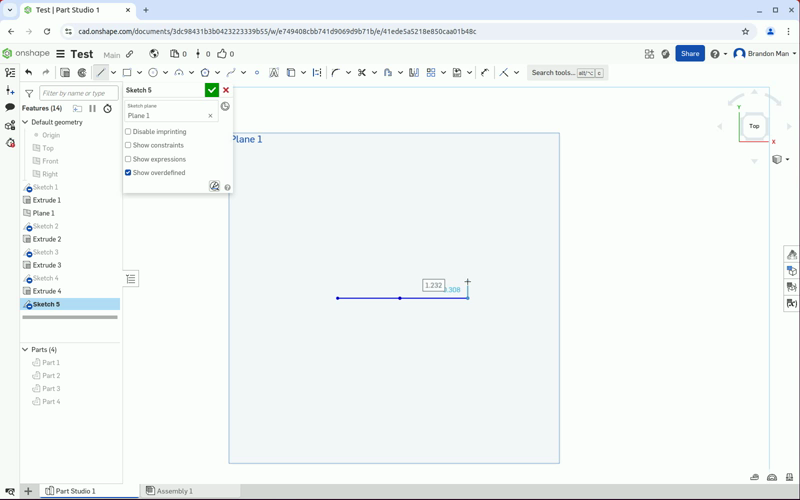
click(467, 281)
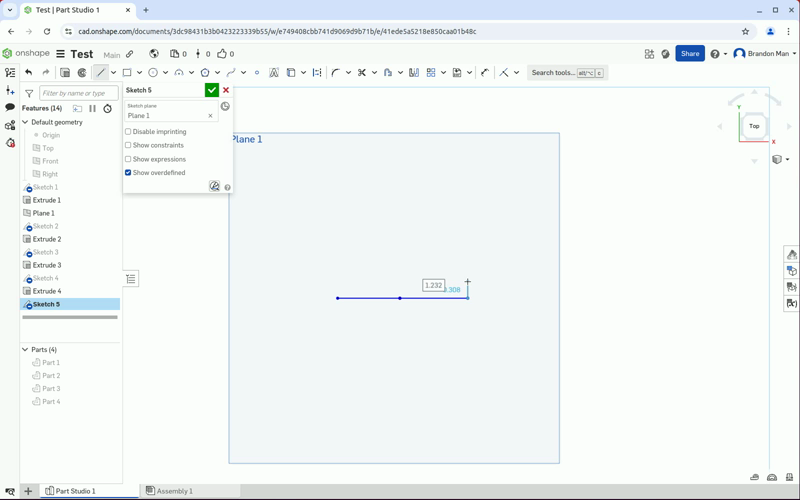
scroll(-6)
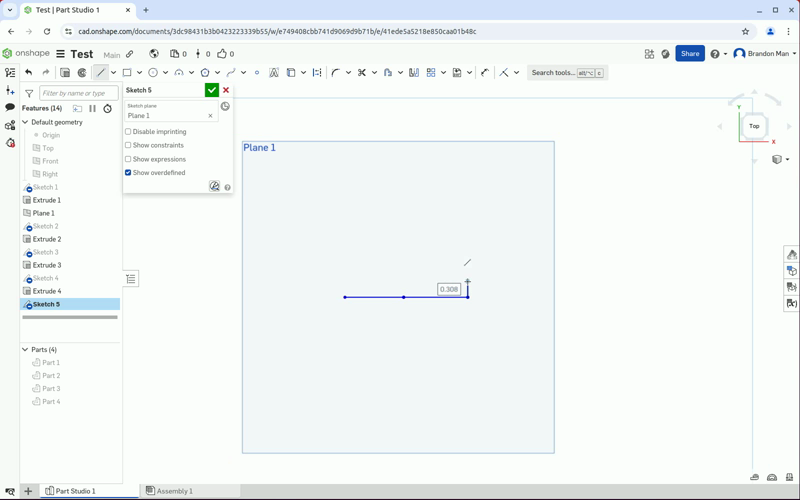
scroll(-6)
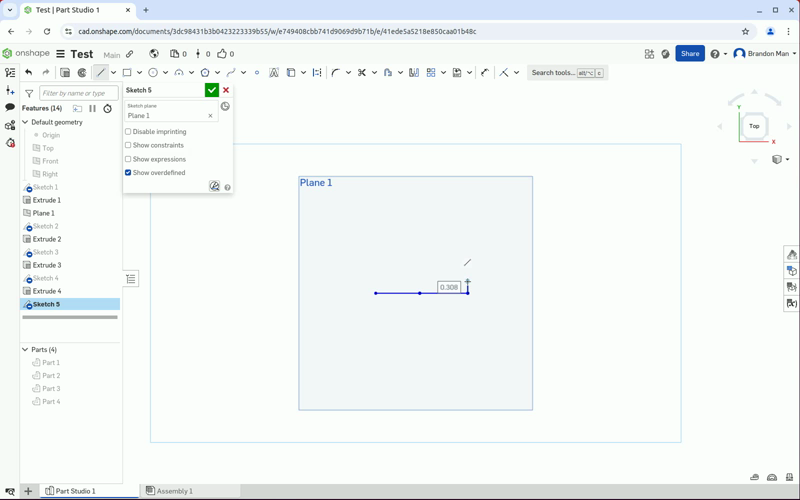
scroll(-6)
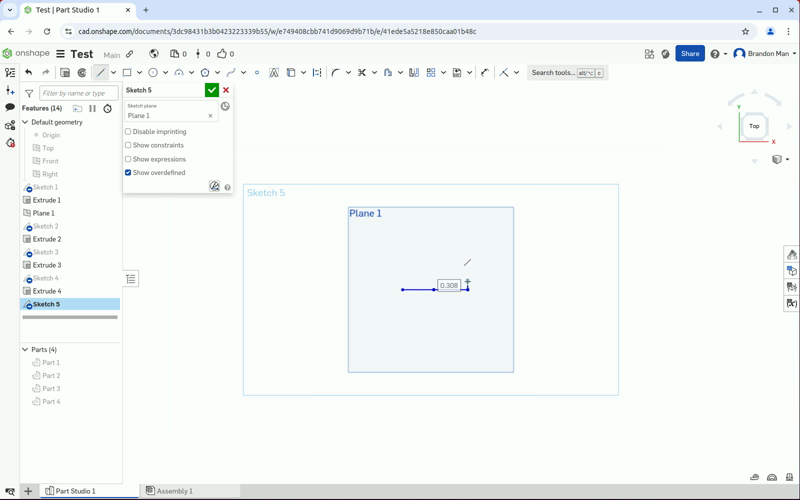
scroll(-6)
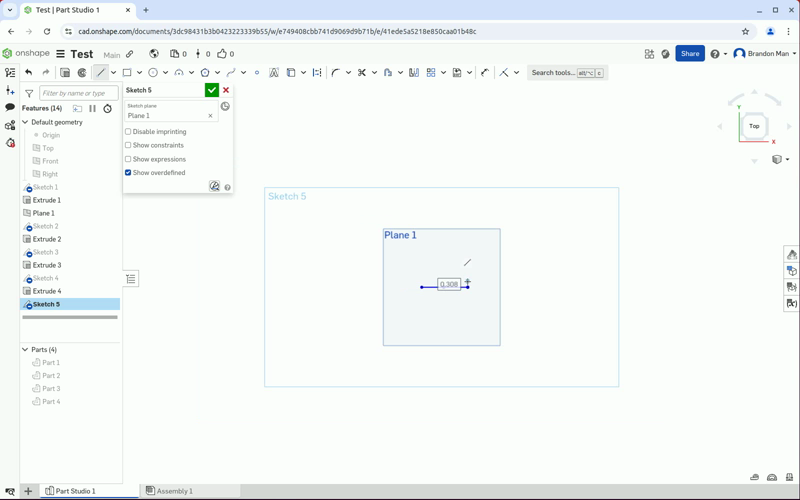
scroll(-6)
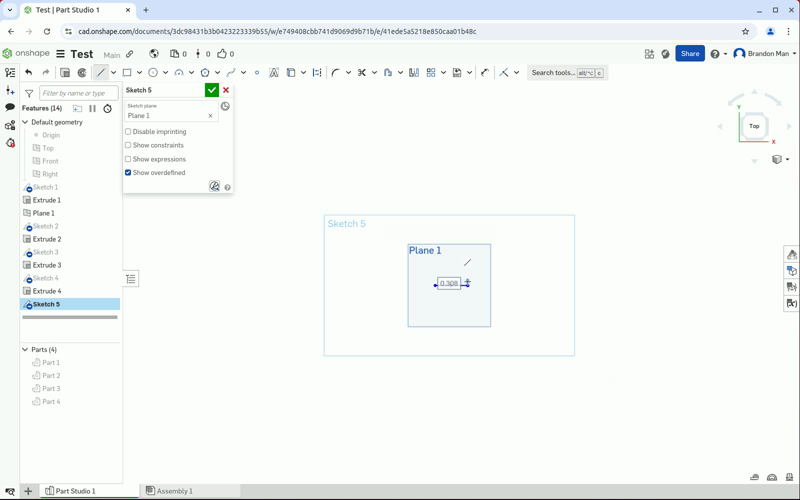
scroll(-6)
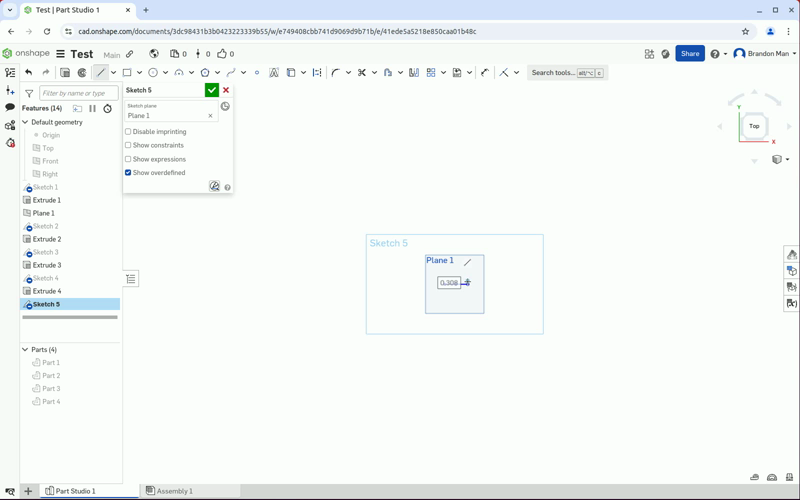
scroll(-6)
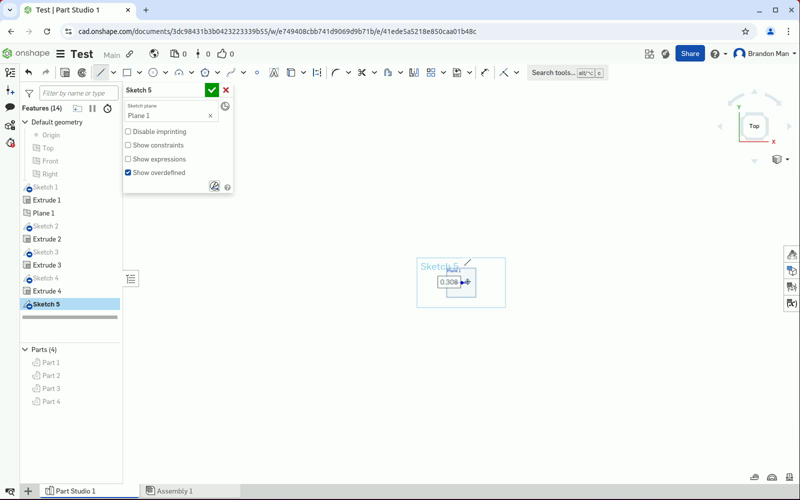
key_up(shift)
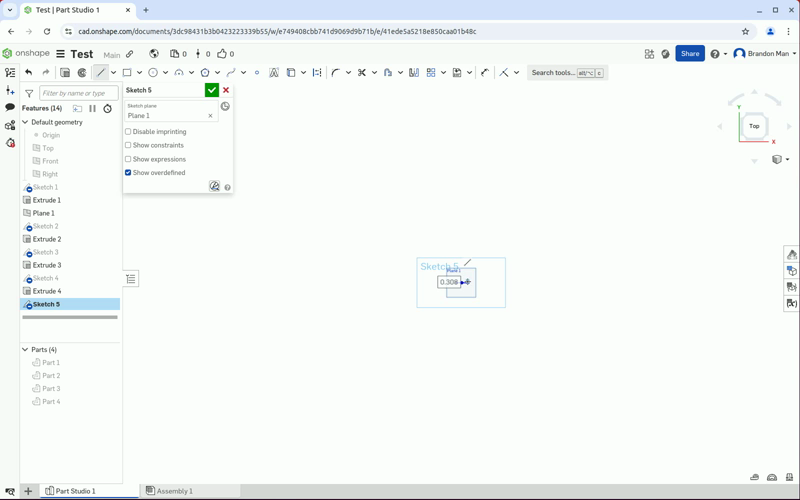
key_down(shift)
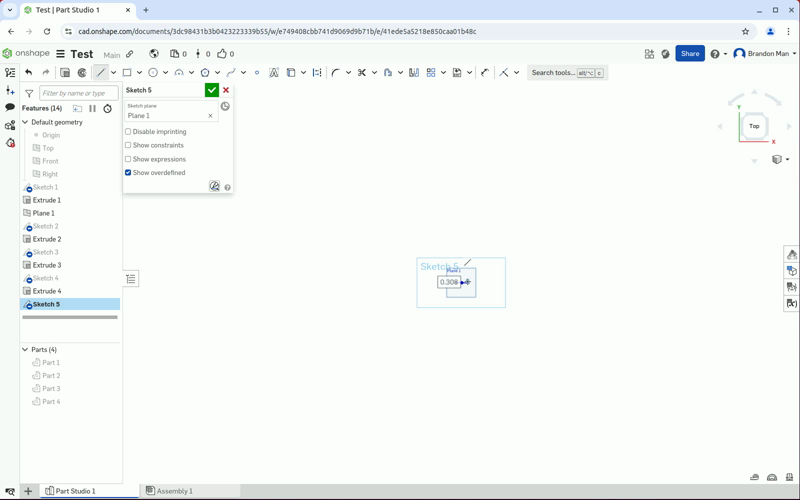
mouse_move(497, 281)
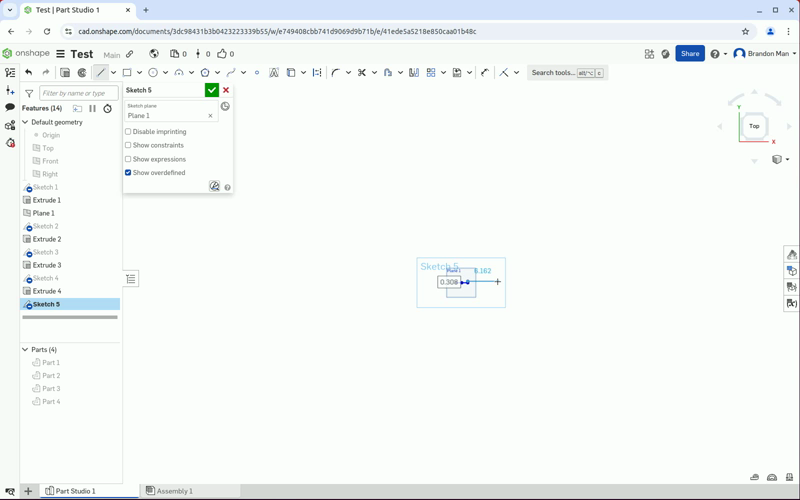
mouse_move(461, 281)
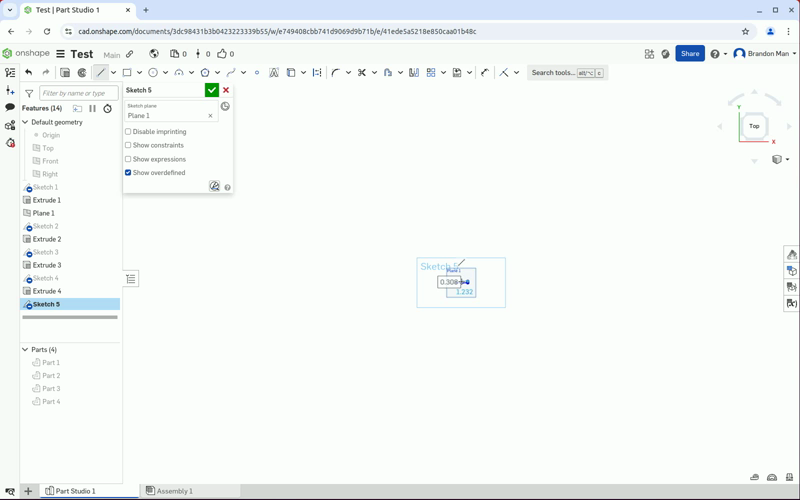
scroll(6)
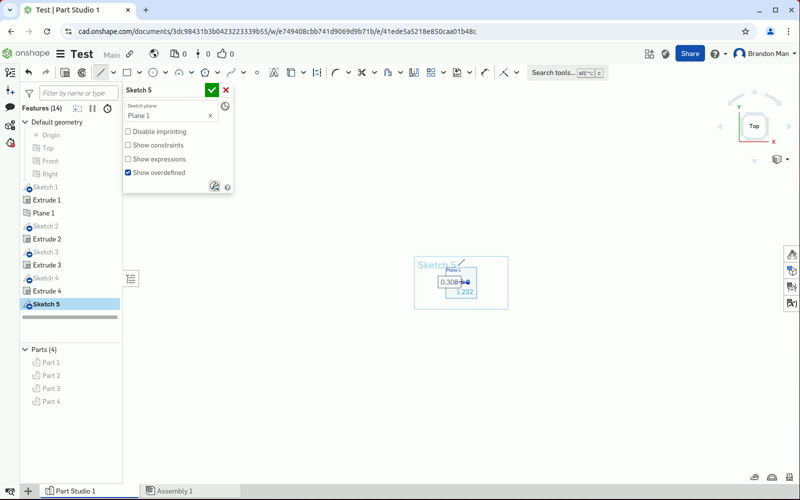
scroll(6)
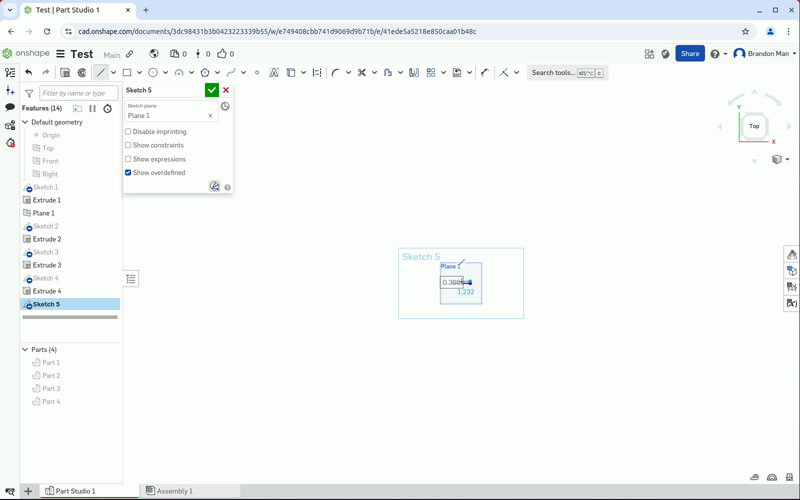
scroll(6)
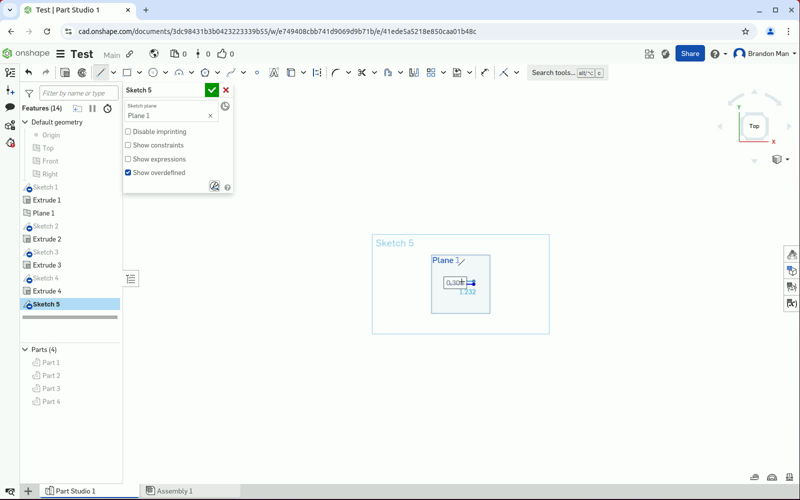
scroll(6)
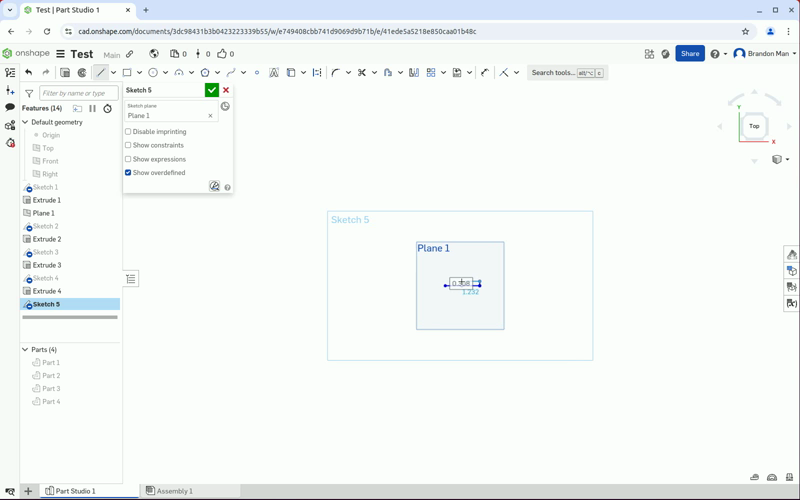
scroll(6)
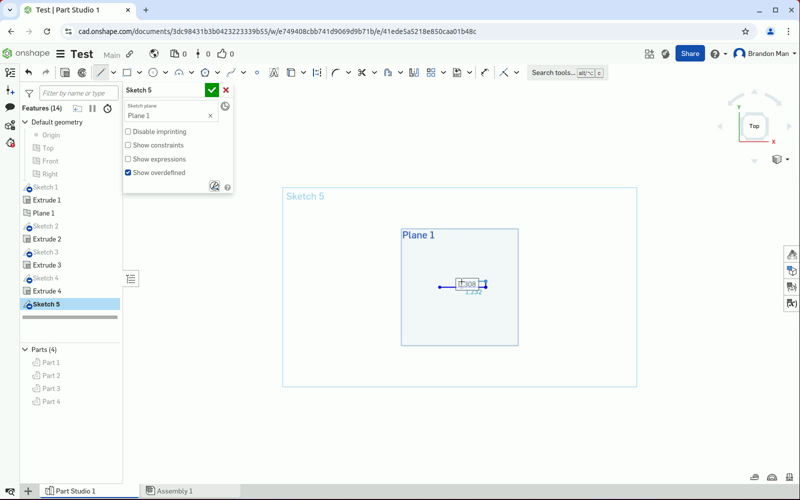
scroll(6)
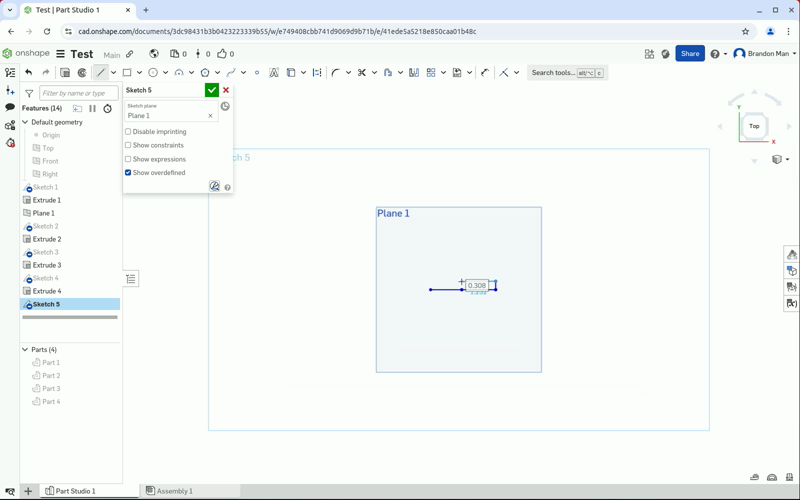
scroll(6)
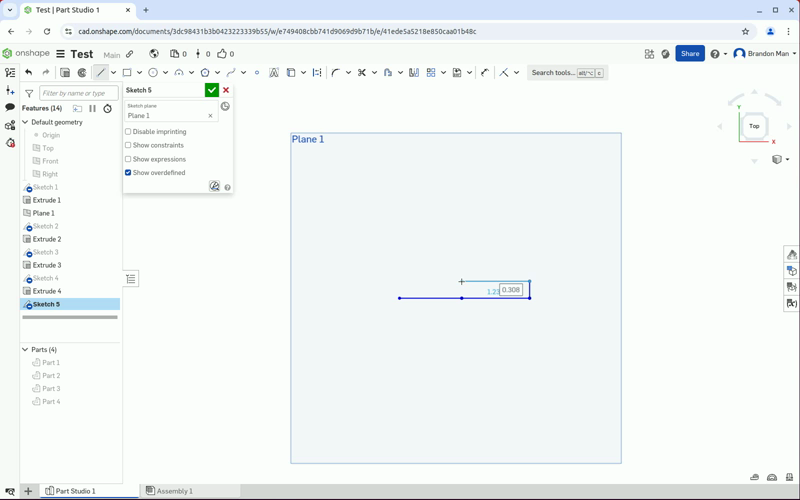
click(461, 281)
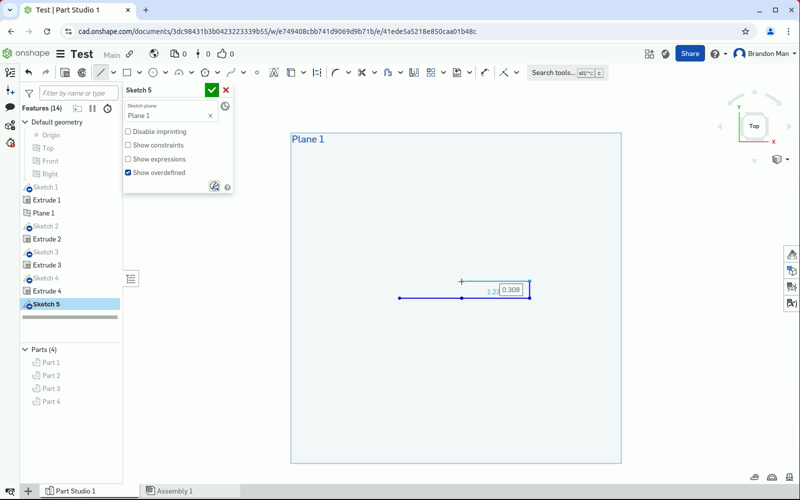
scroll(-6)
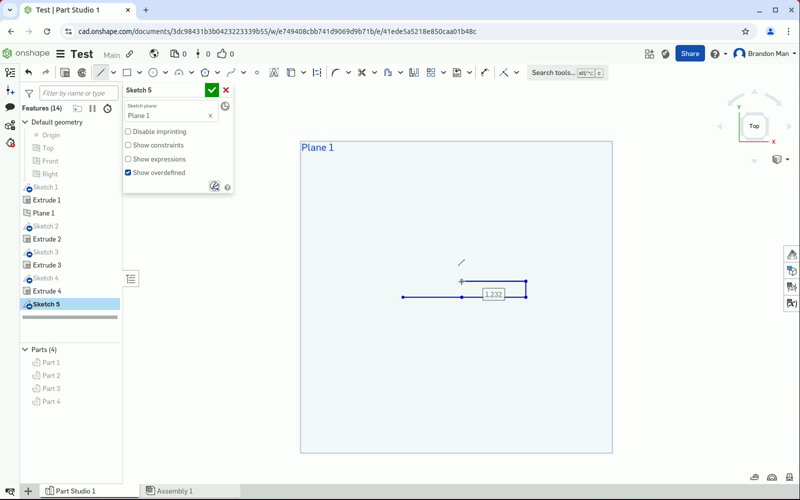
scroll(-6)
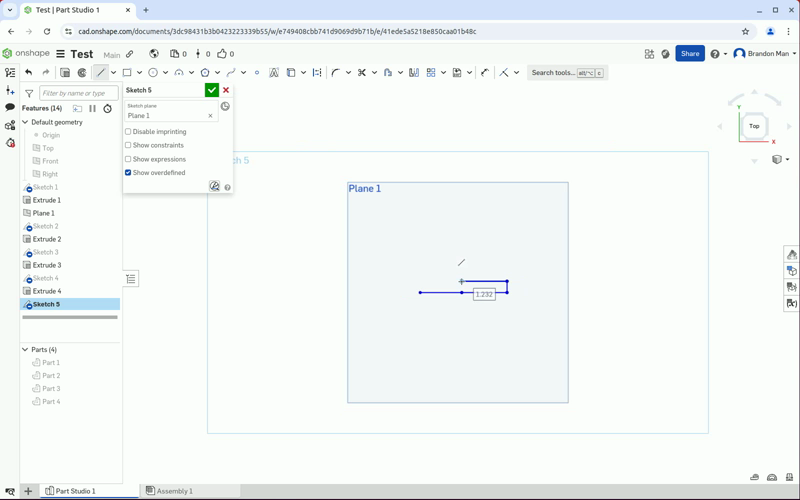
scroll(-6)
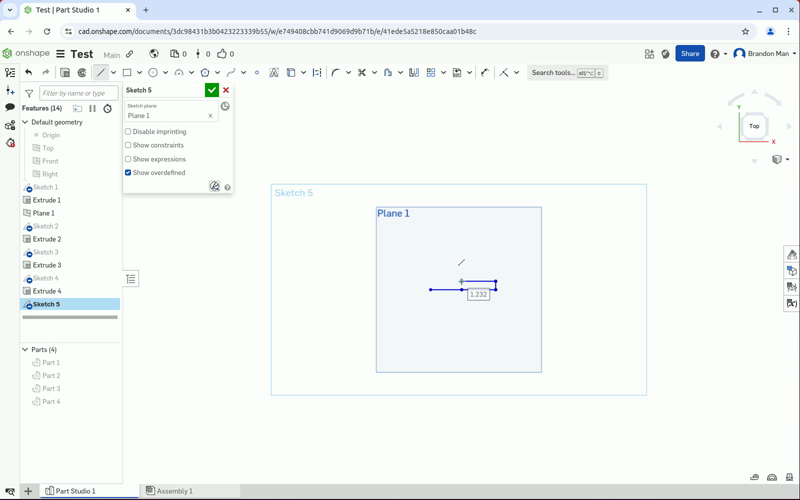
scroll(-6)
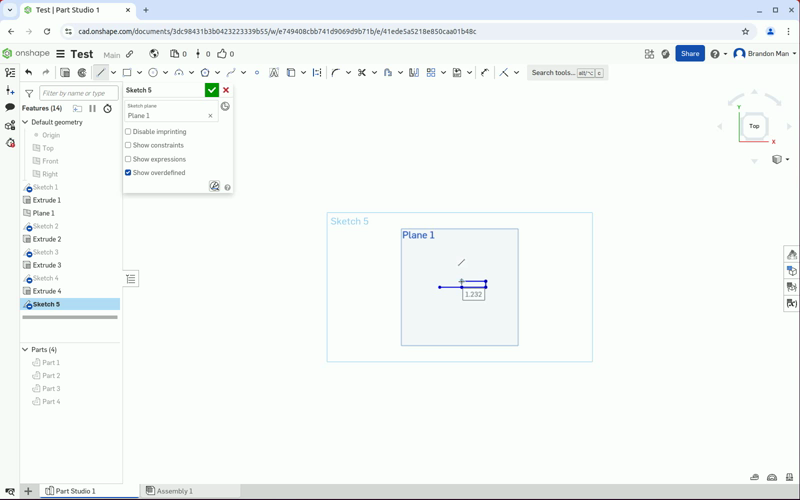
scroll(-6)
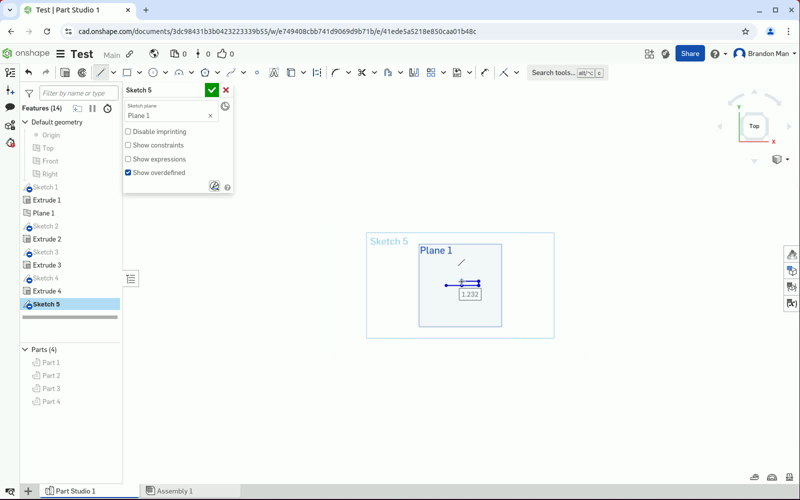
scroll(-6)
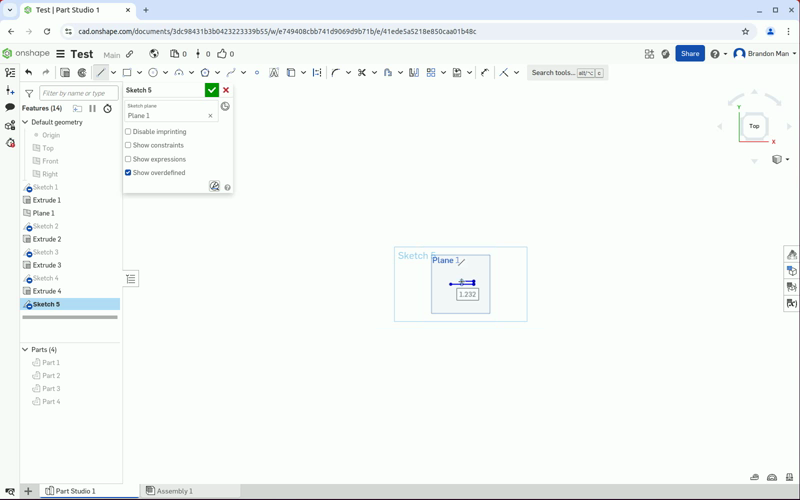
scroll(-6)
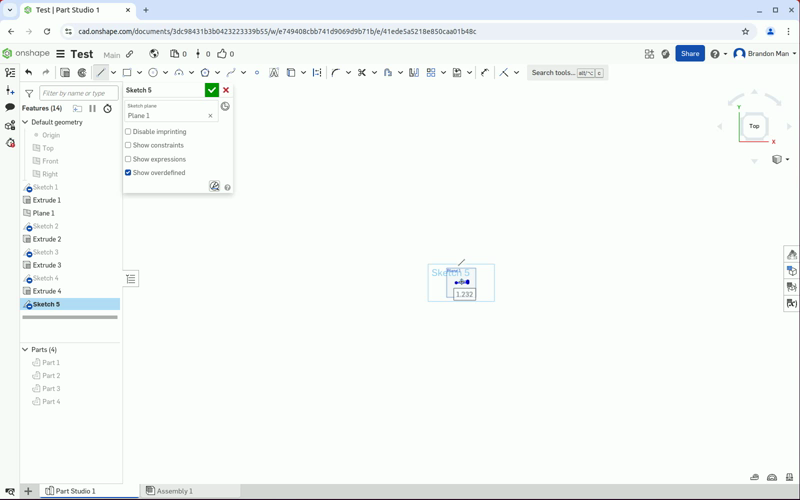
key_up(shift)
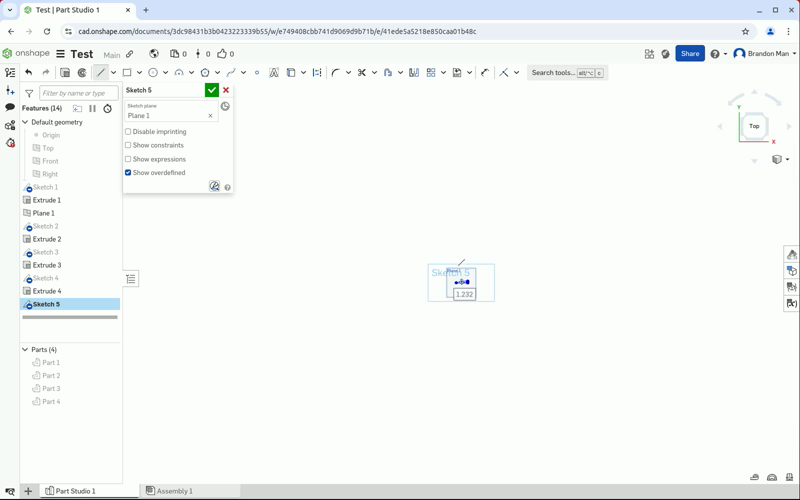
key_down(shift)
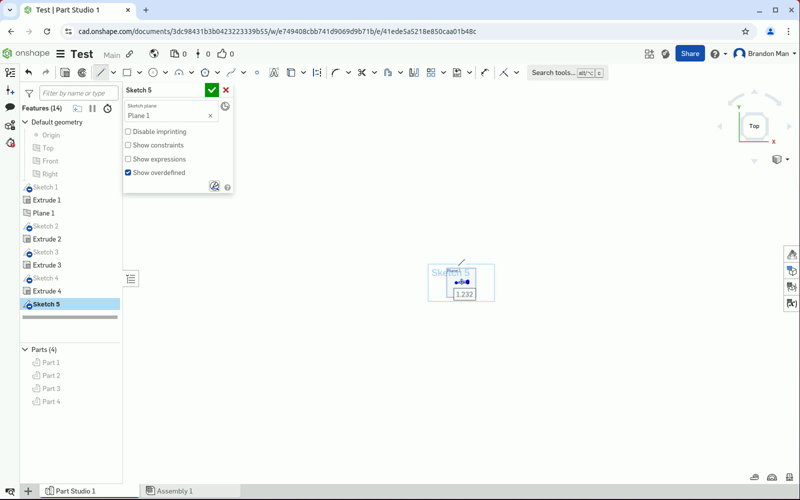
mouse_move(492, 281)
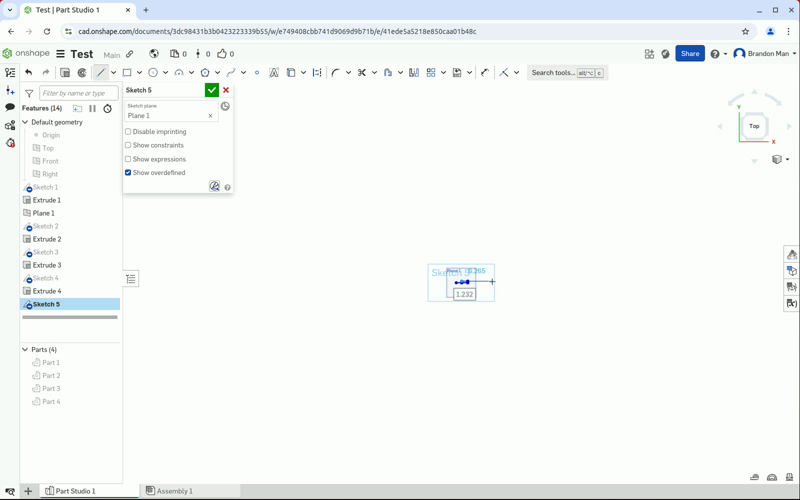
mouse_move(456, 281)
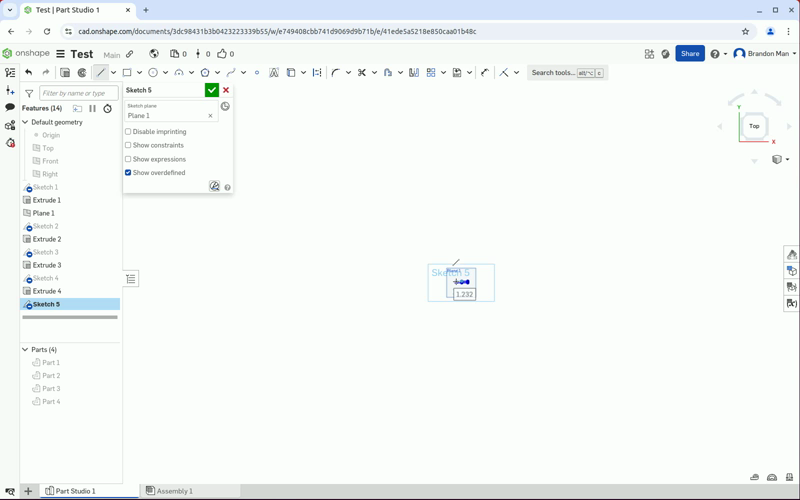
scroll(6)
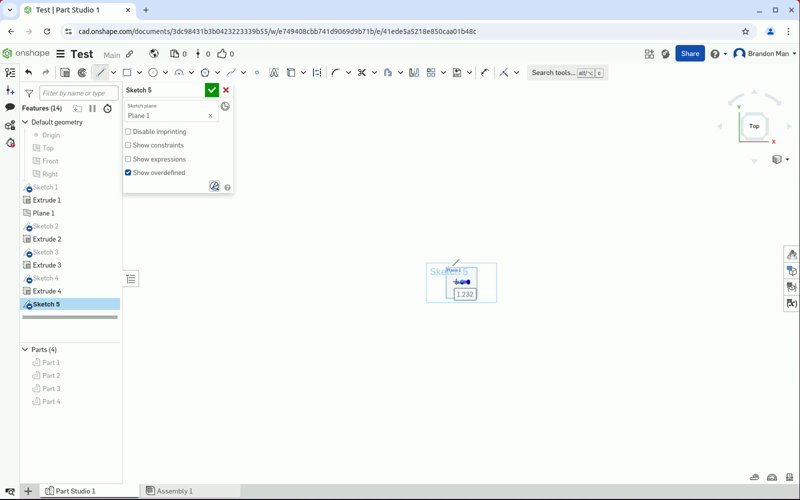
scroll(6)
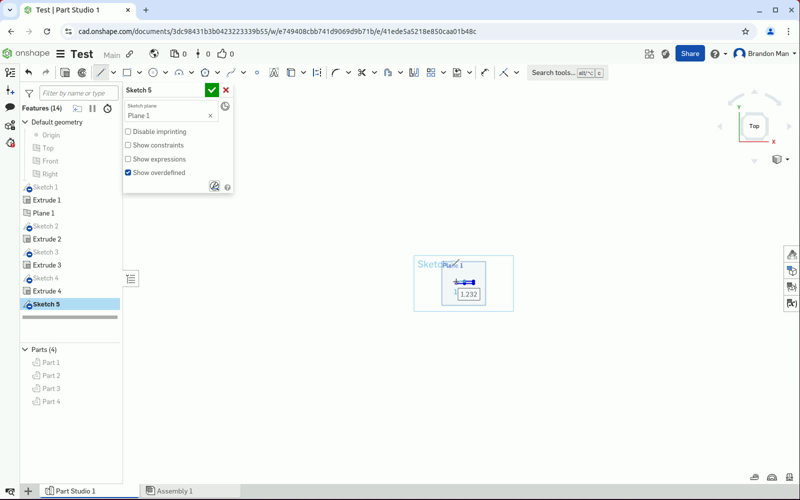
scroll(6)
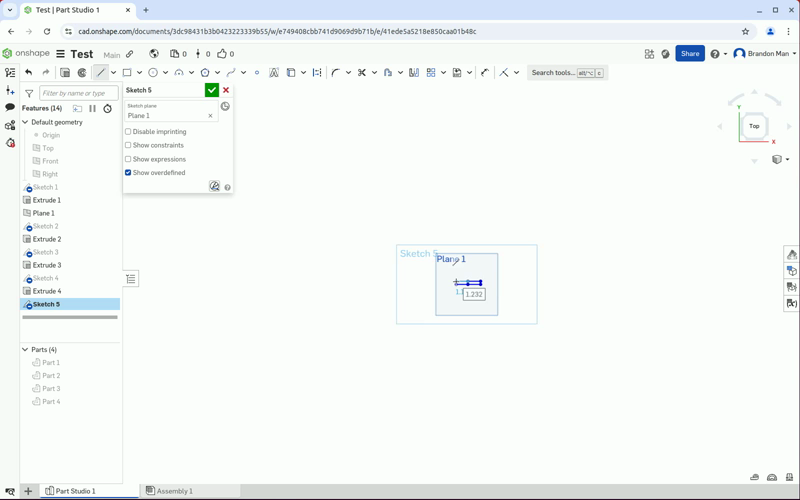
scroll(6)
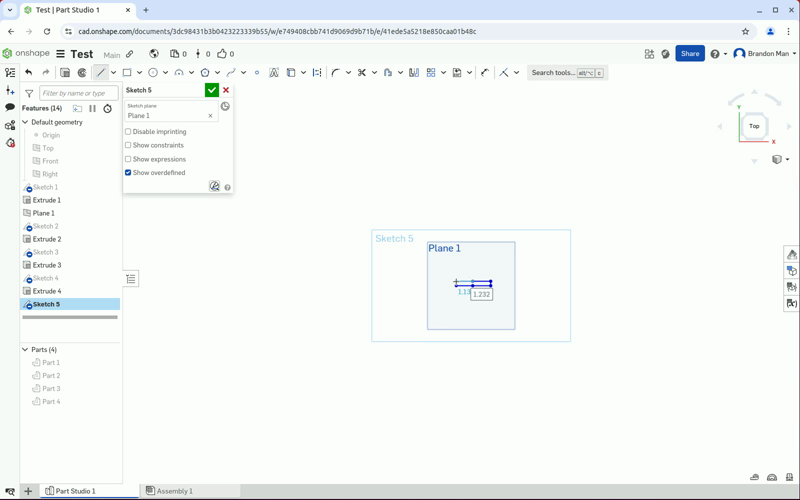
scroll(6)
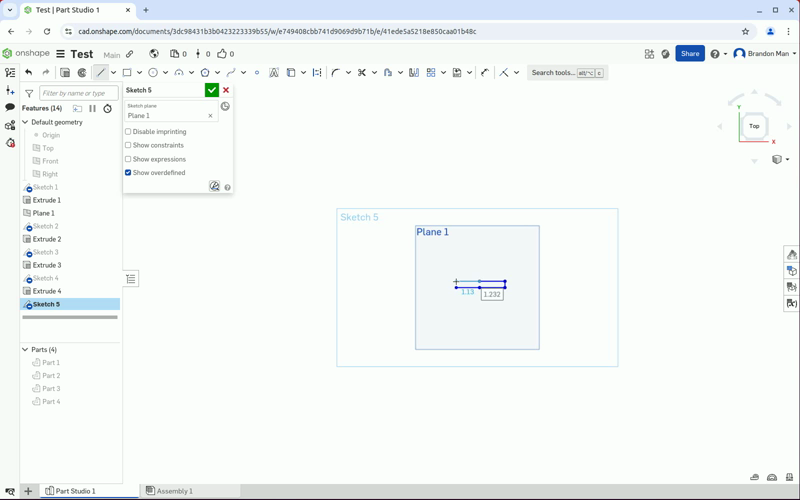
scroll(6)
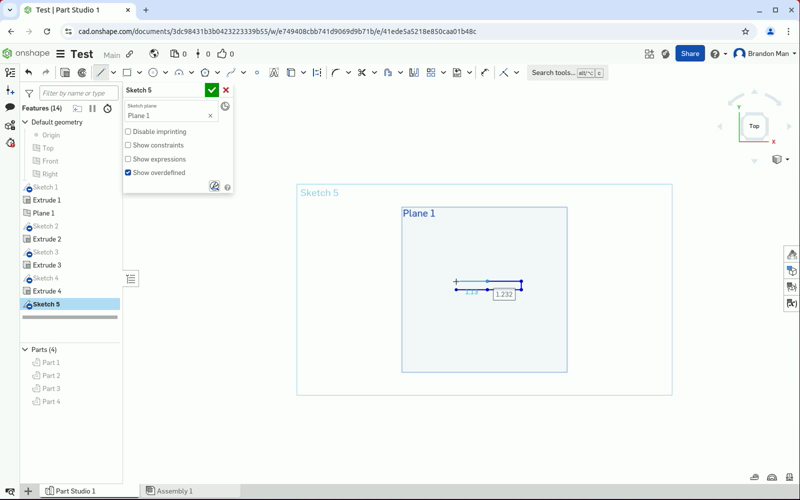
scroll(6)
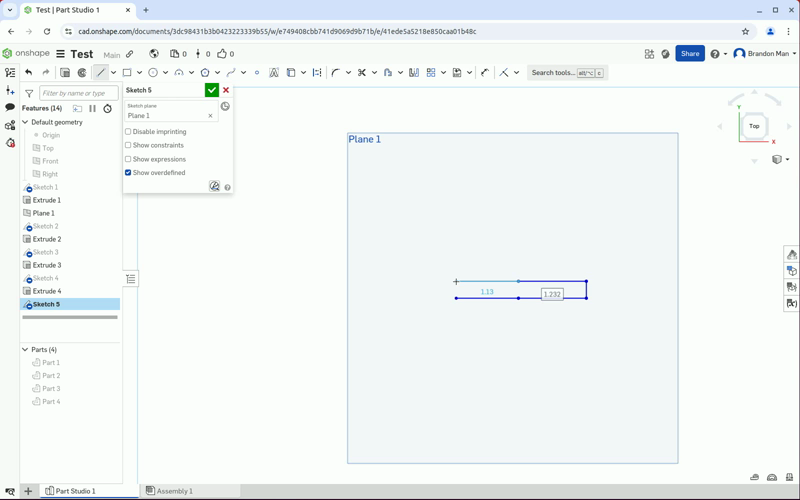
click(456, 281)
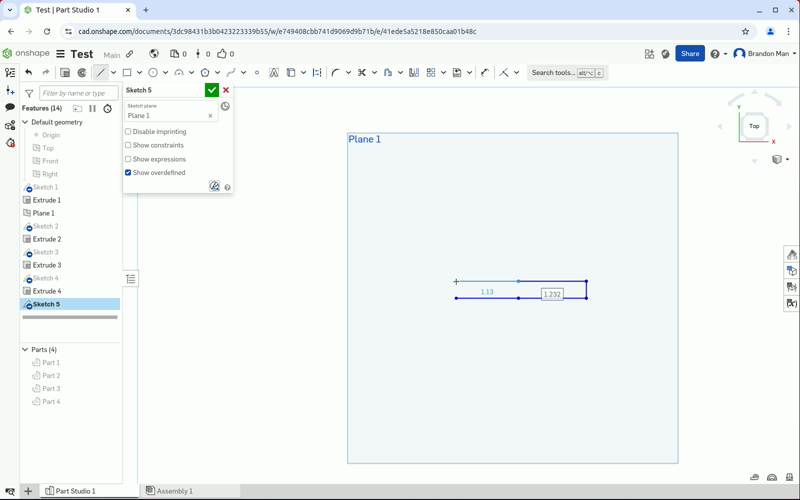
scroll(-6)
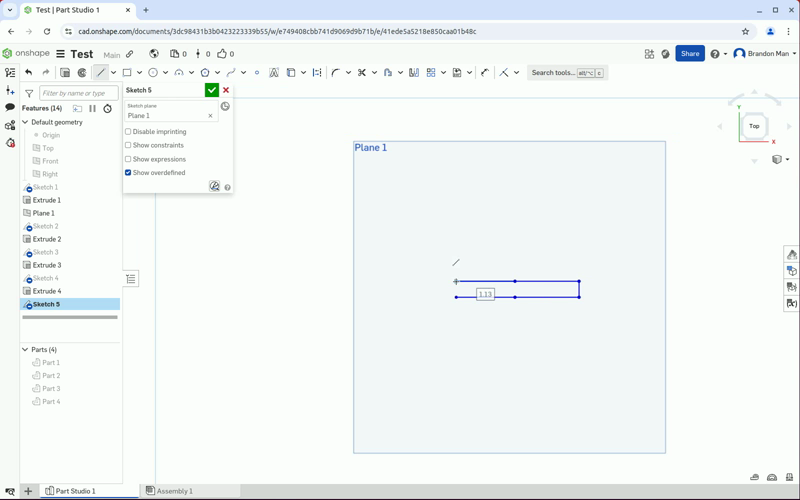
scroll(-6)
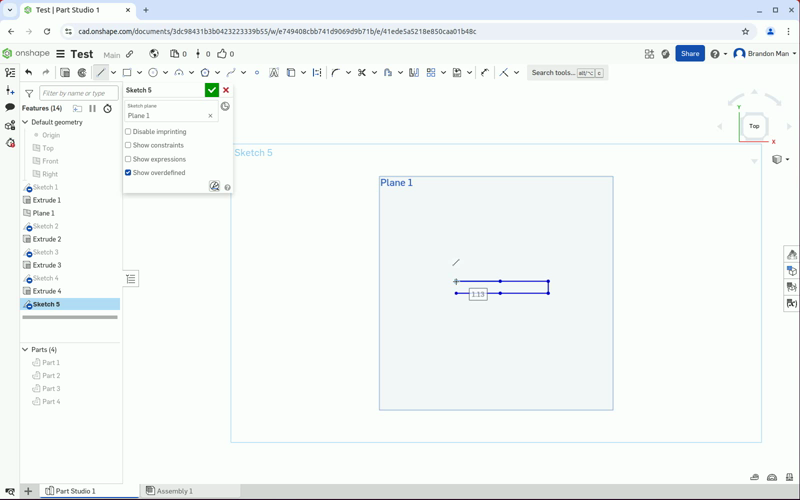
scroll(-6)
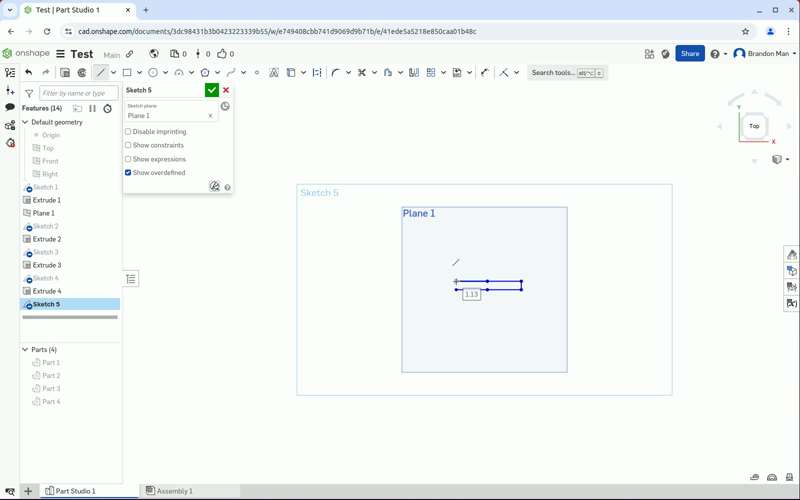
scroll(-6)
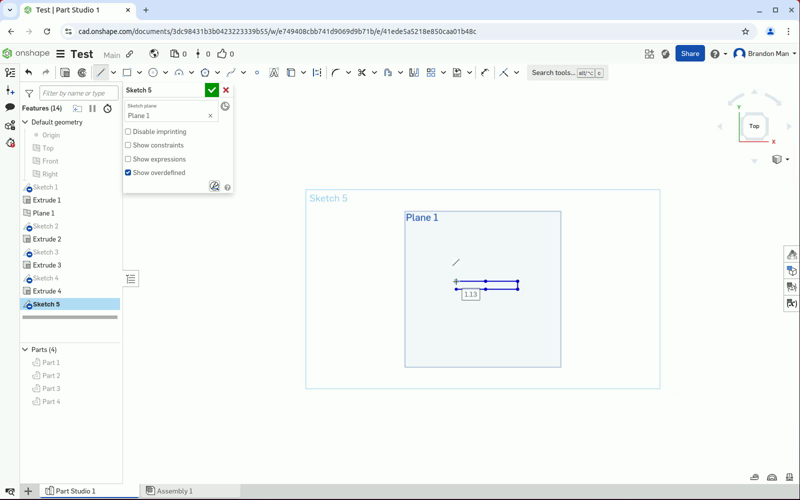
scroll(-6)
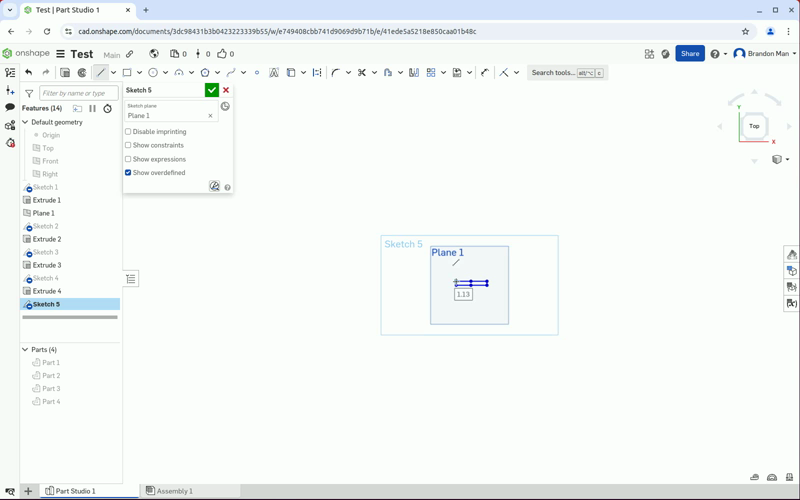
scroll(-6)
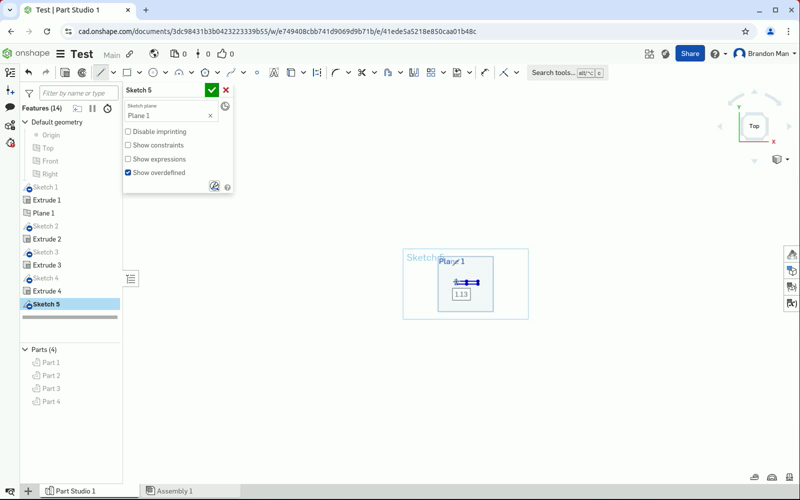
scroll(-6)
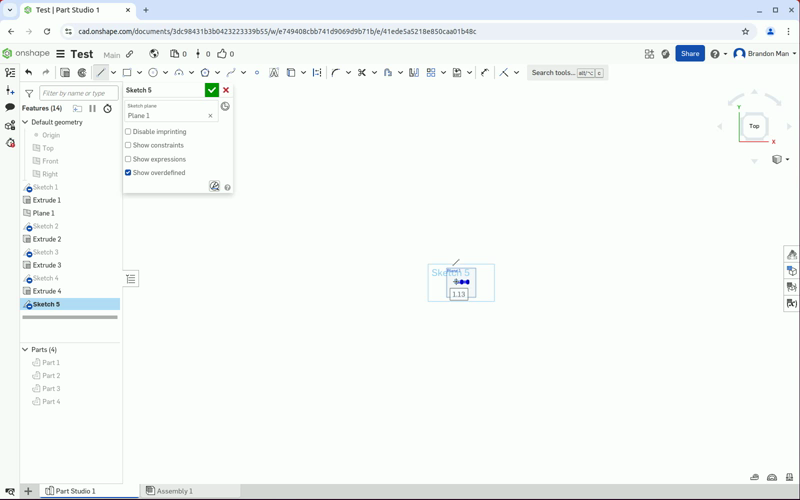
key_up(shift)
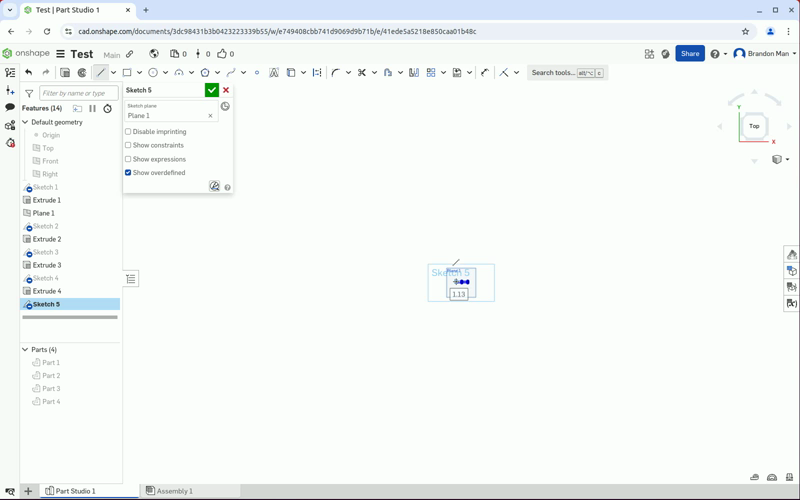
mouse_move(486, 281)
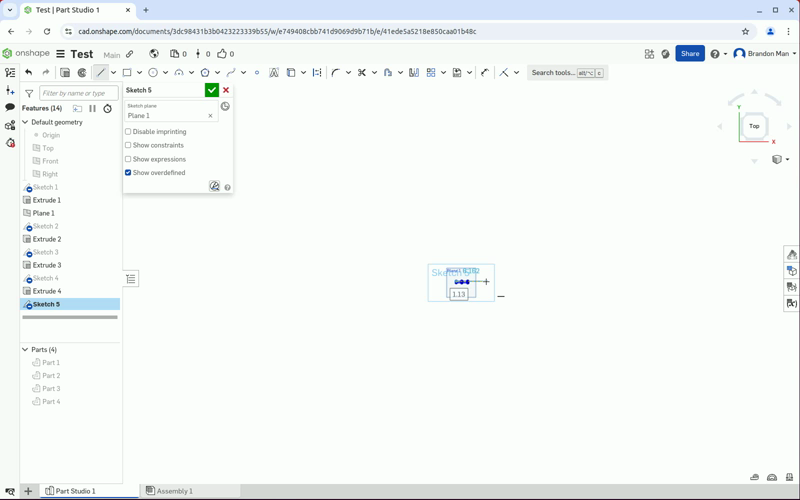
key_down(shift)
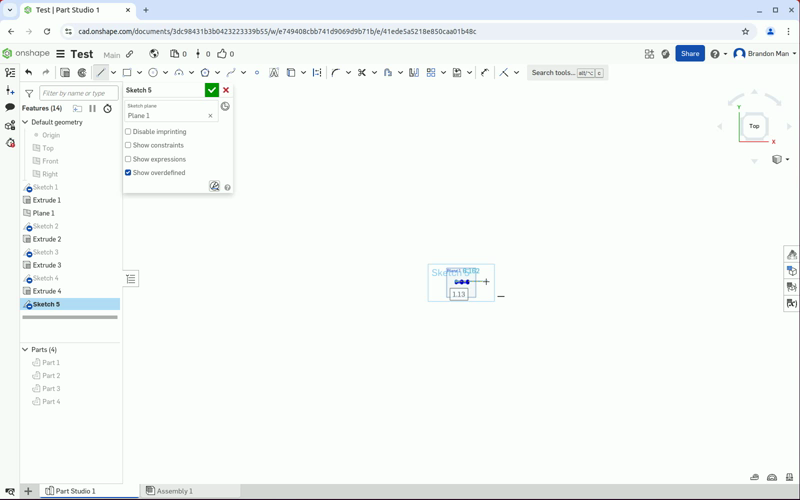
mouse_move(456, 282)
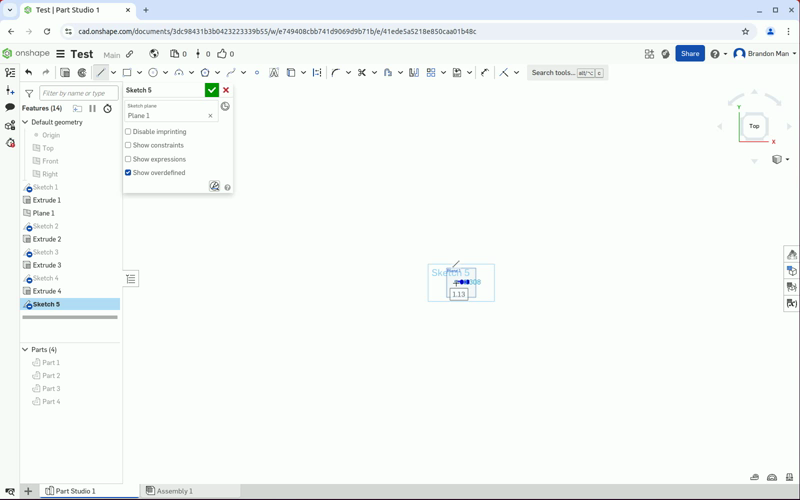
scroll(6)
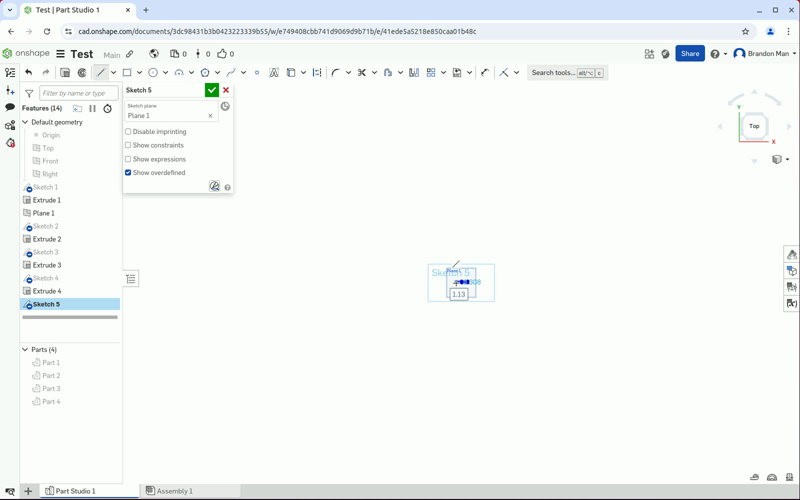
scroll(6)
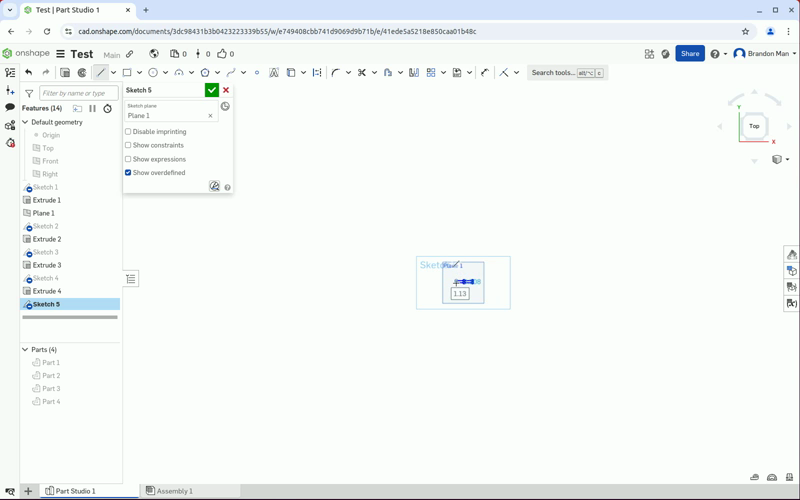
scroll(6)
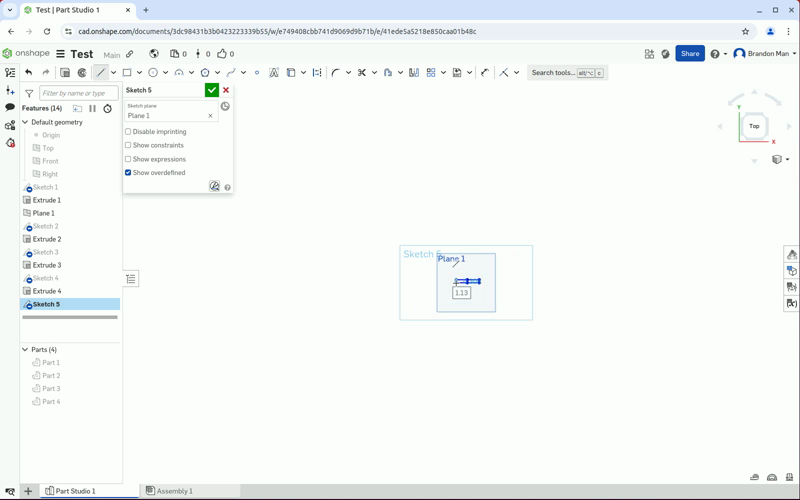
scroll(6)
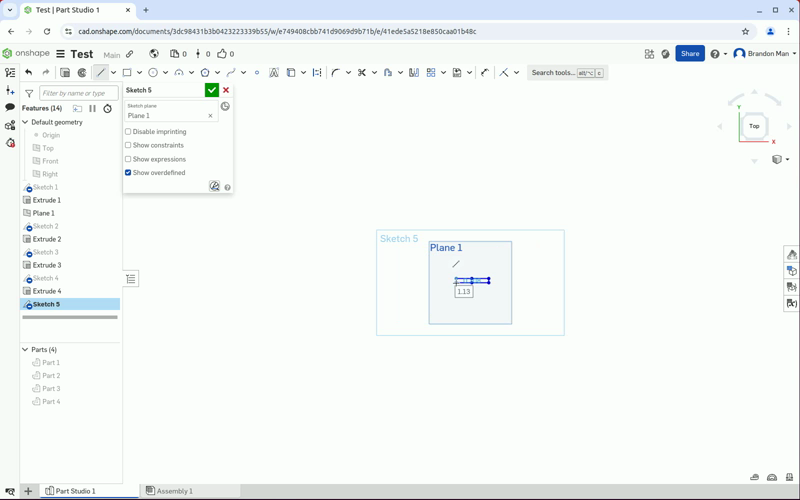
scroll(6)
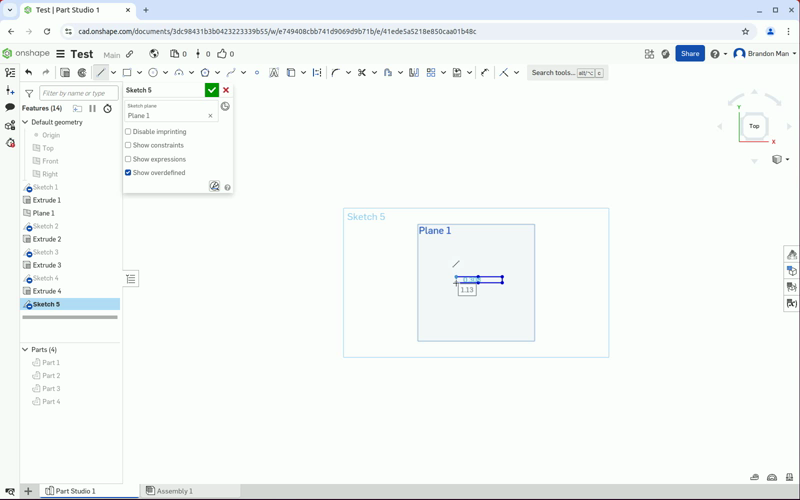
scroll(6)
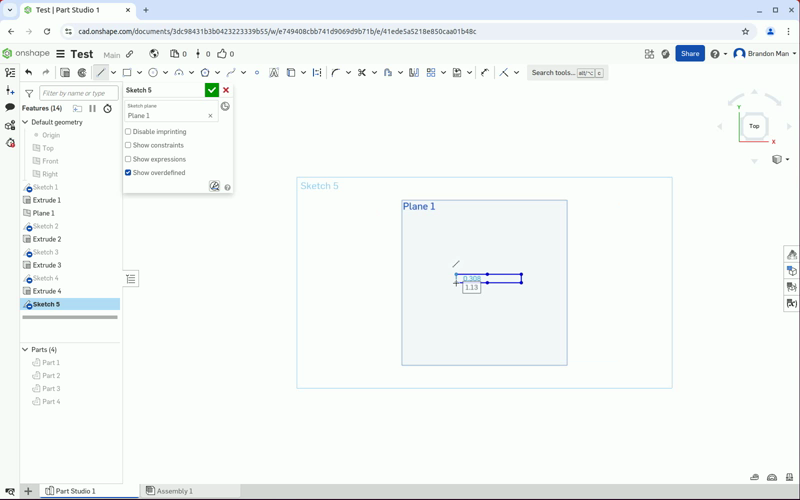
scroll(6)
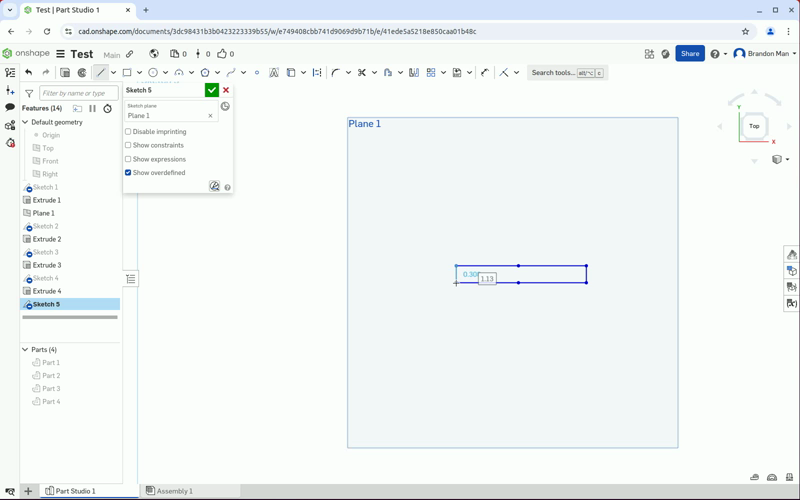
key_up(shift)
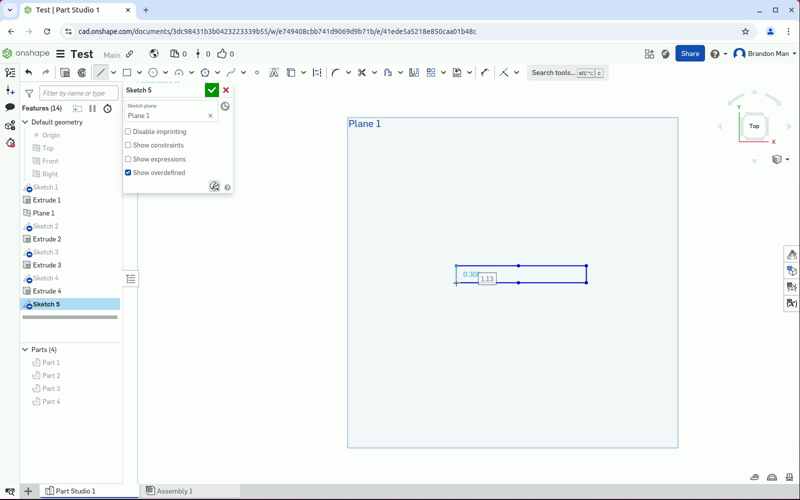
click(456, 282)
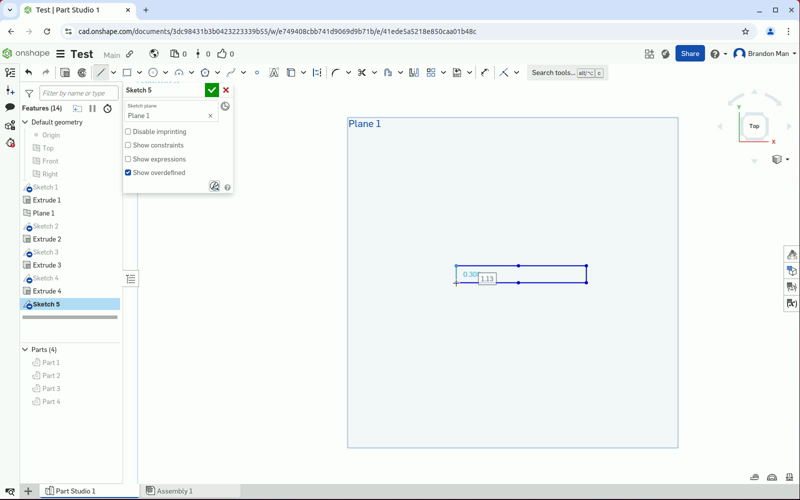
scroll(-6)
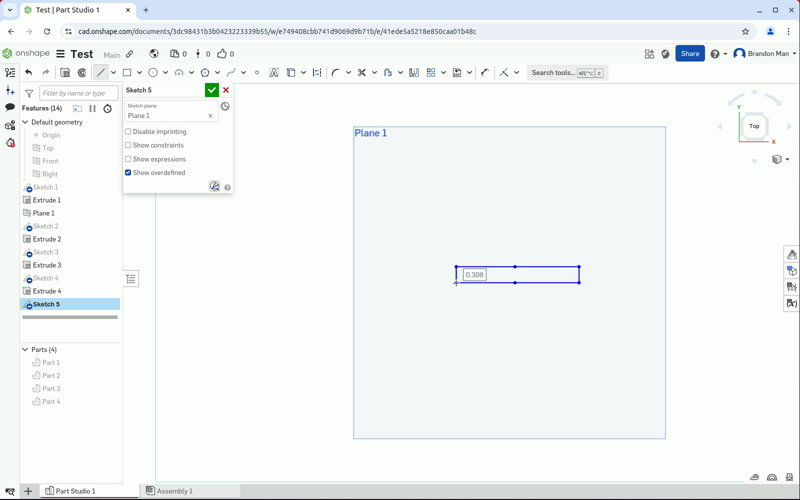
scroll(-6)
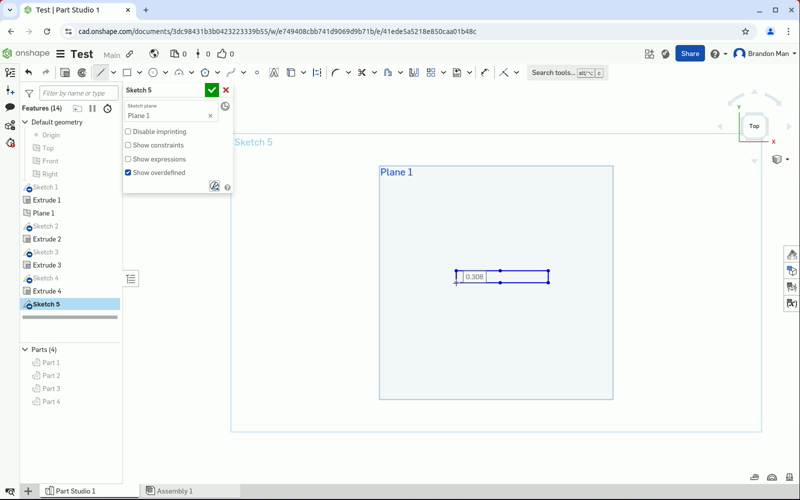
scroll(-6)
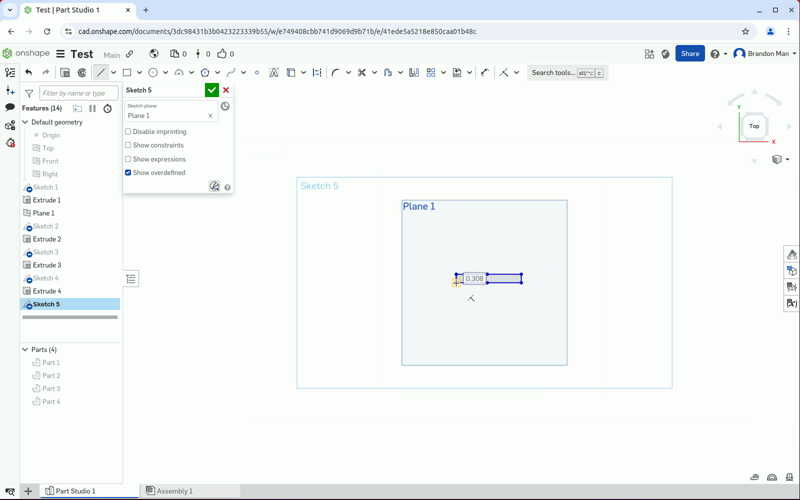
scroll(-6)
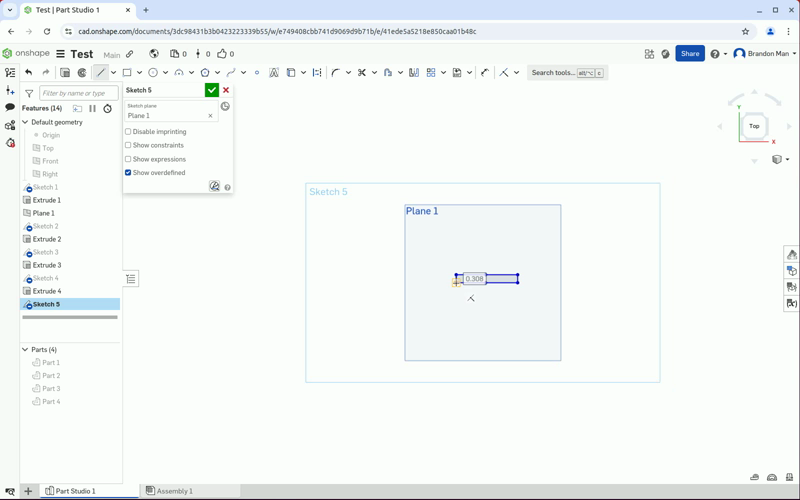
scroll(-6)
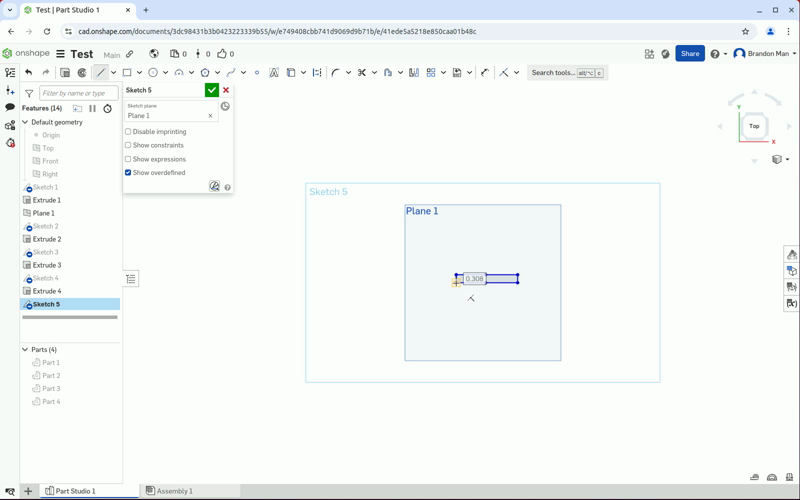
scroll(-6)
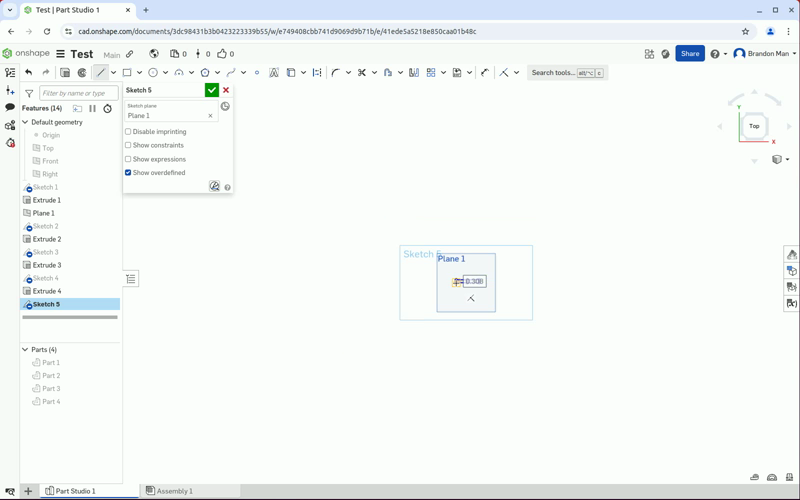
scroll(-6)
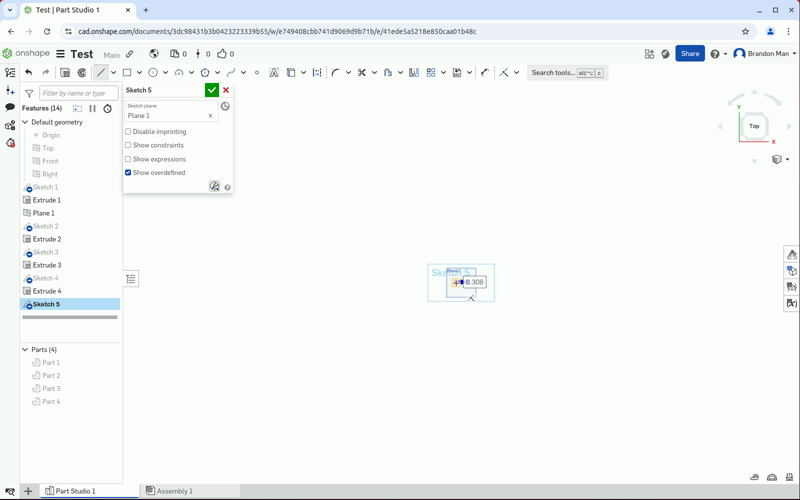
key(esc)
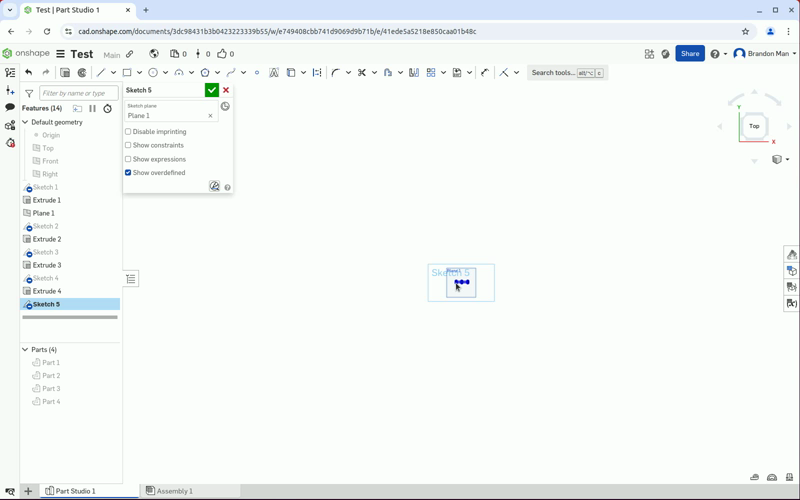
mouse_move(463, 282)
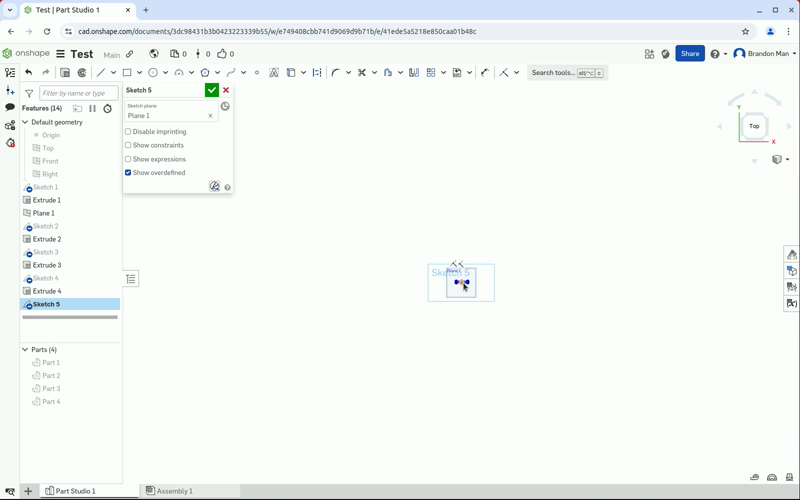
scroll(6)
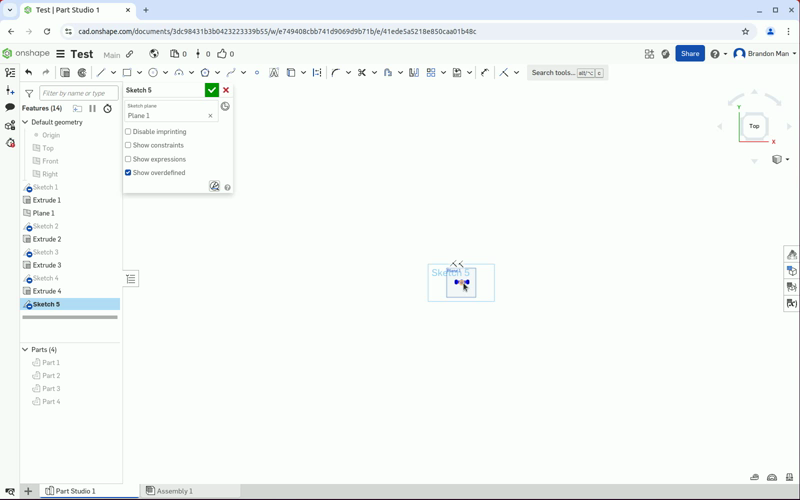
scroll(6)
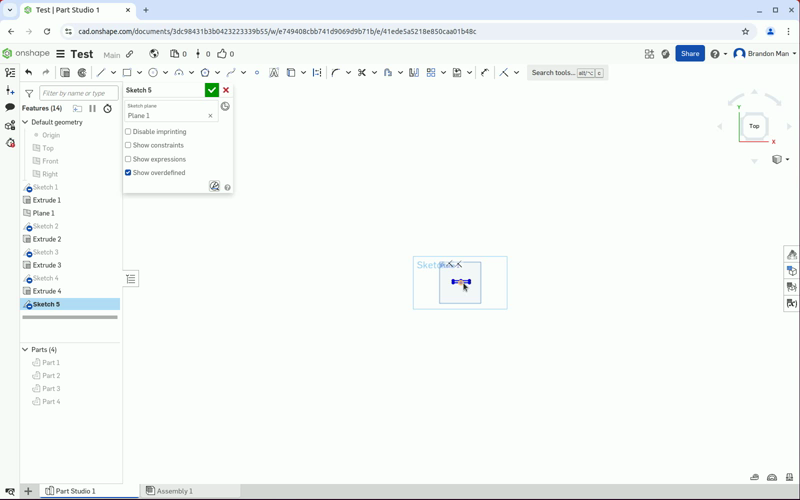
scroll(6)
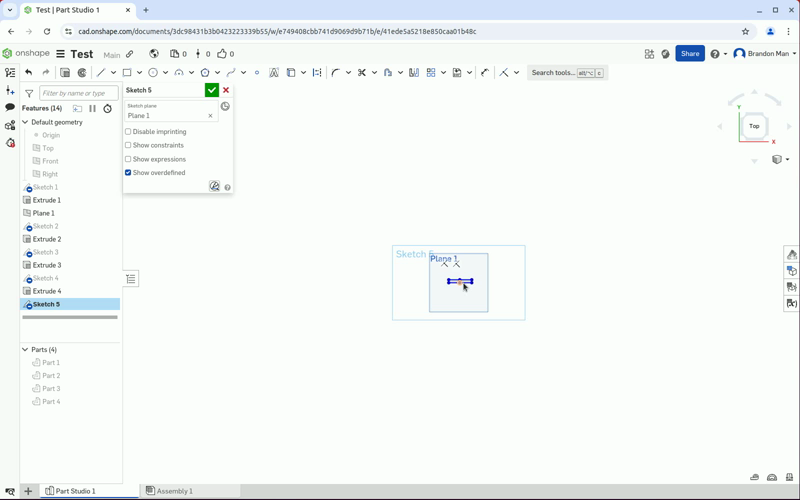
scroll(6)
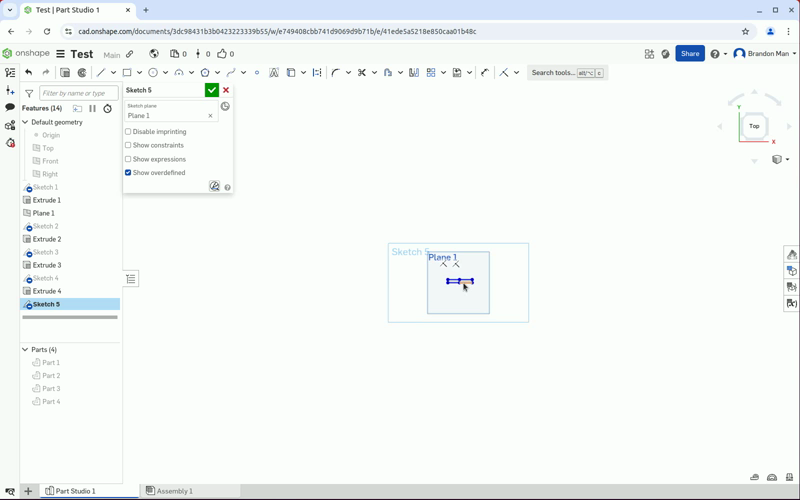
scroll(6)
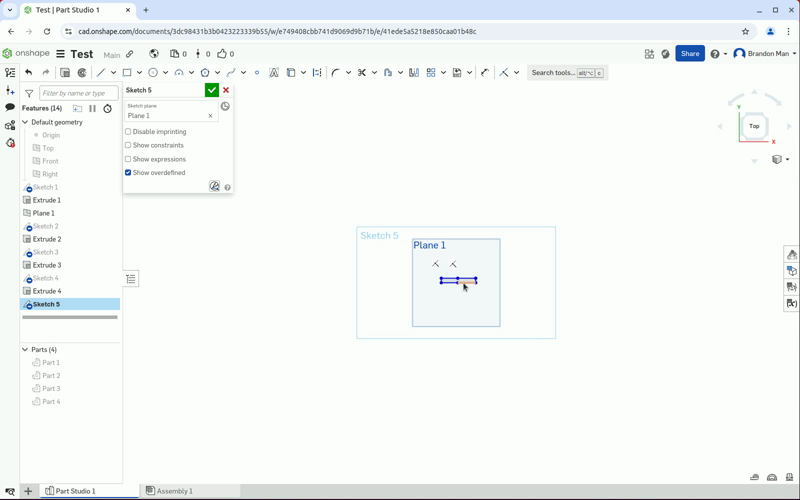
scroll(6)
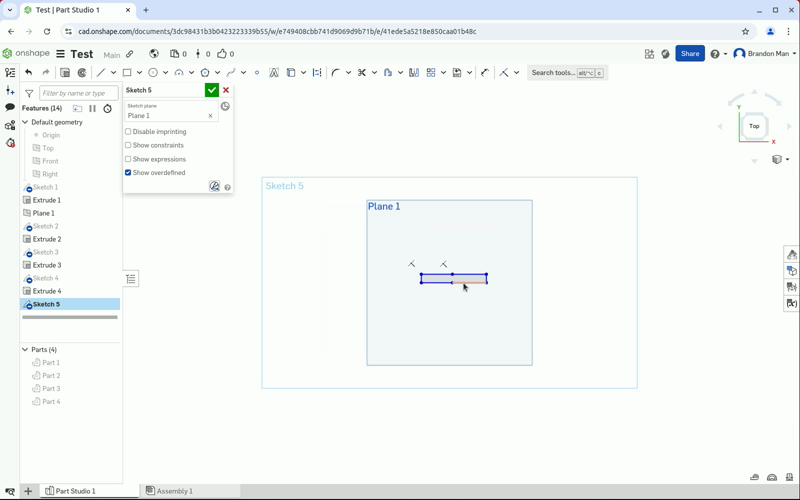
scroll(6)
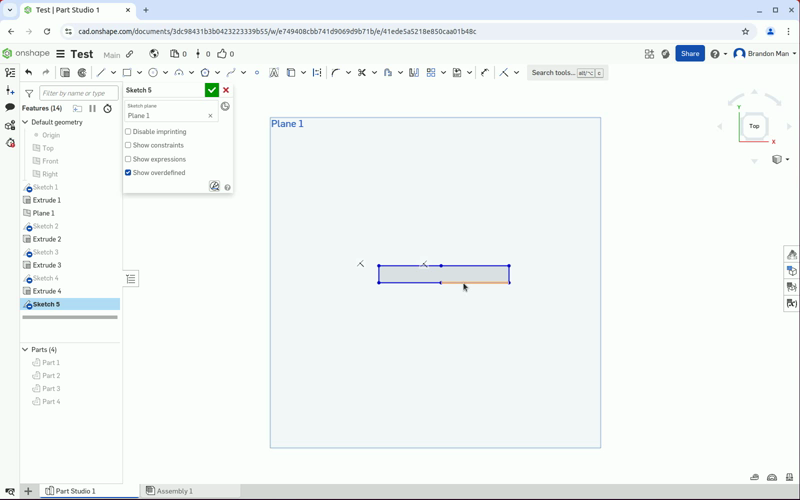
click(463, 282)
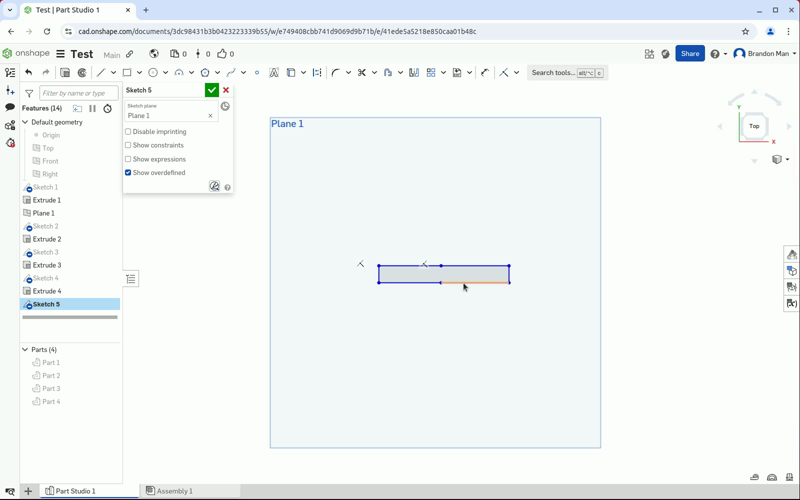
scroll(-6)
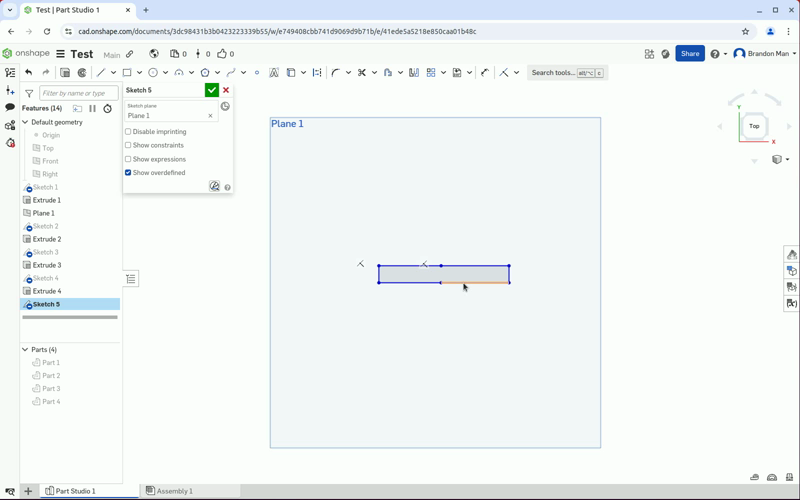
scroll(-6)
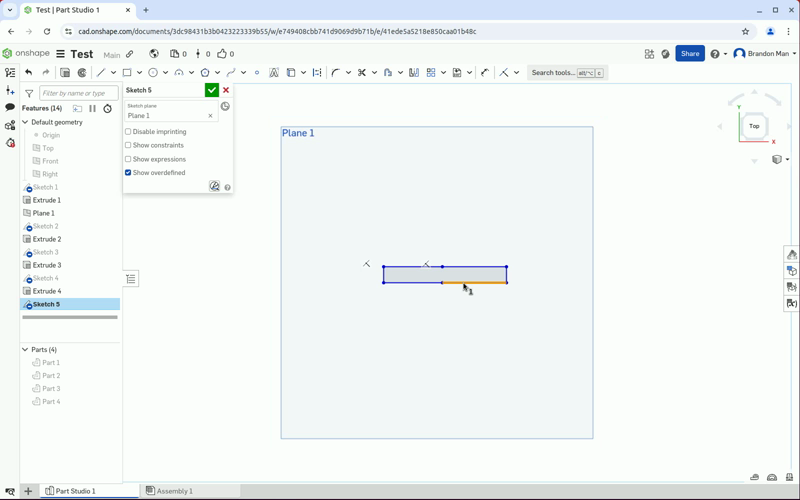
scroll(-6)
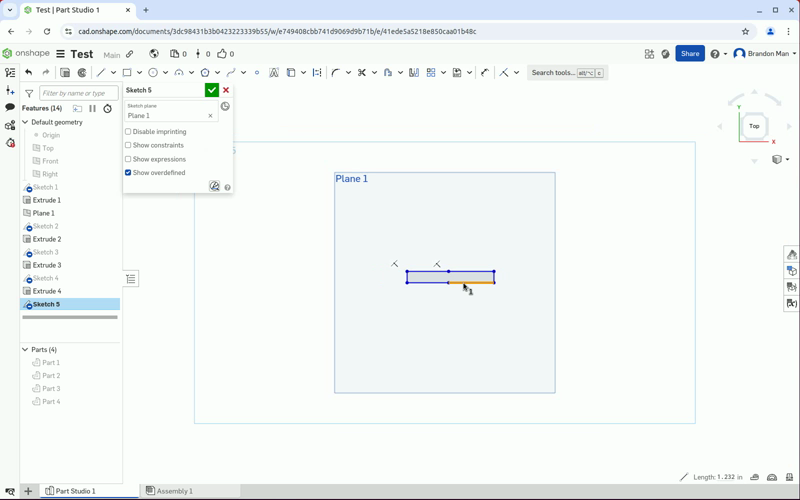
scroll(-6)
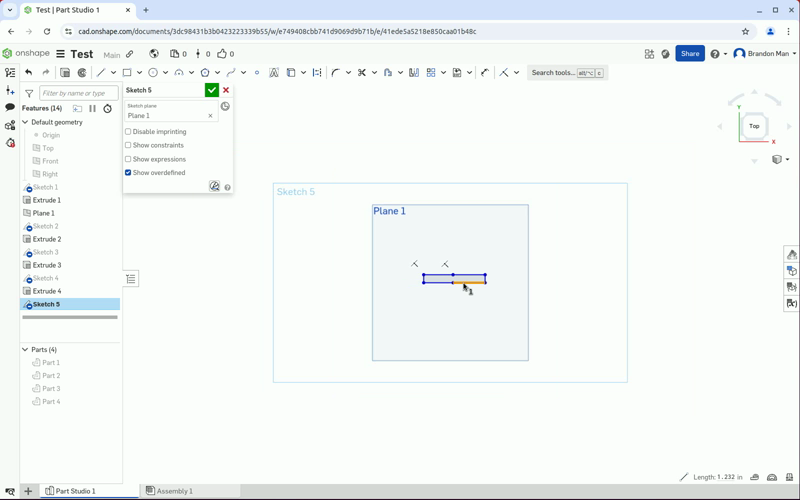
scroll(-6)
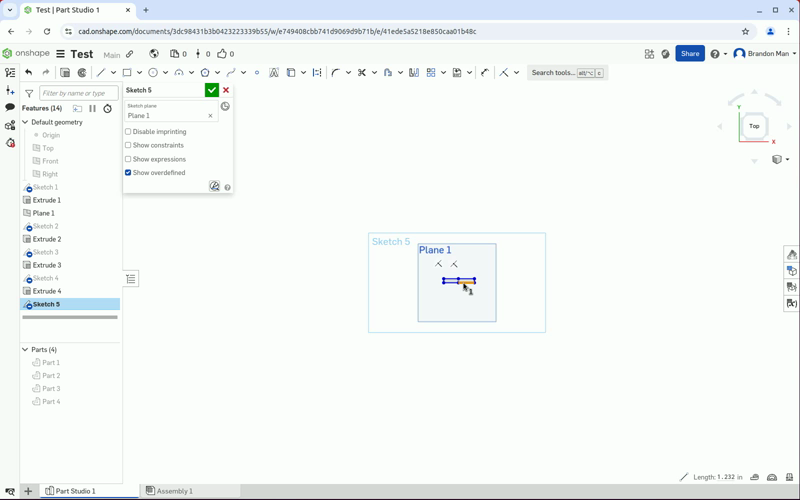
scroll(-6)
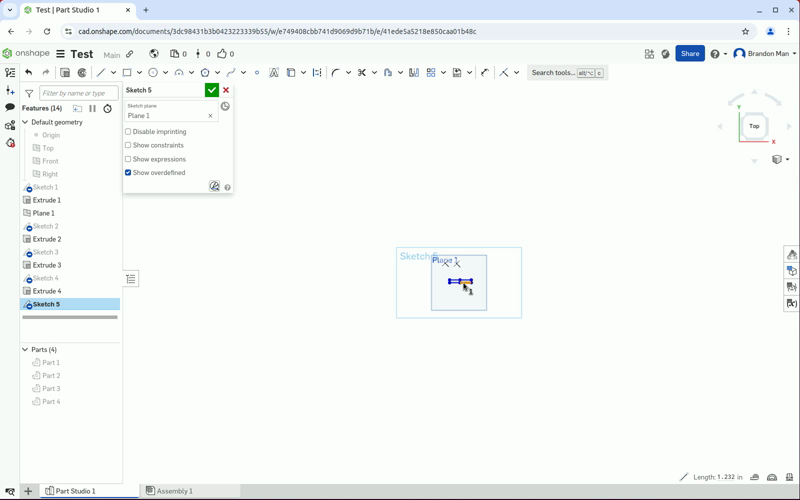
scroll(-6)
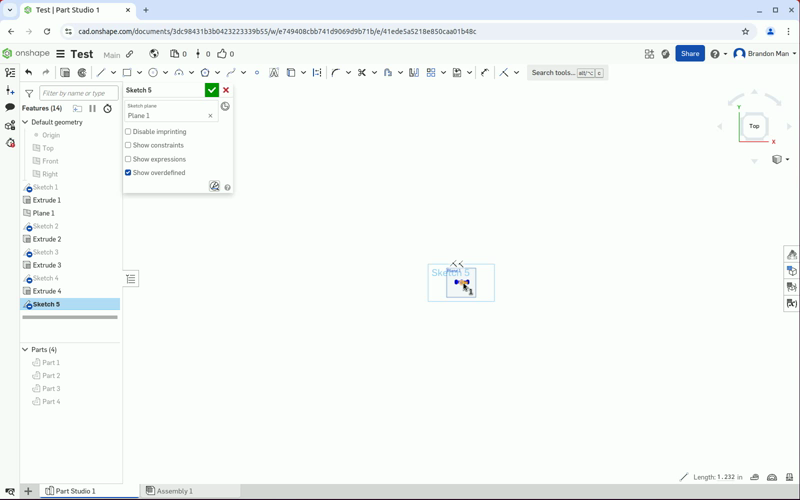
mouse_move(73, 352)
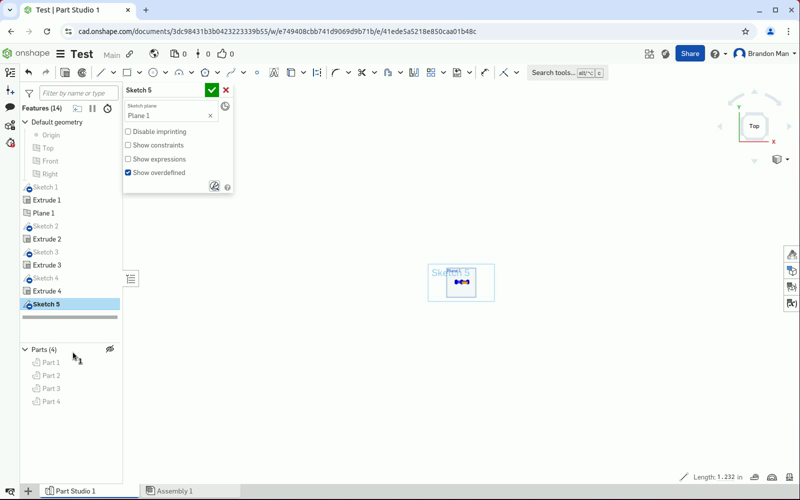
key(shift+y)
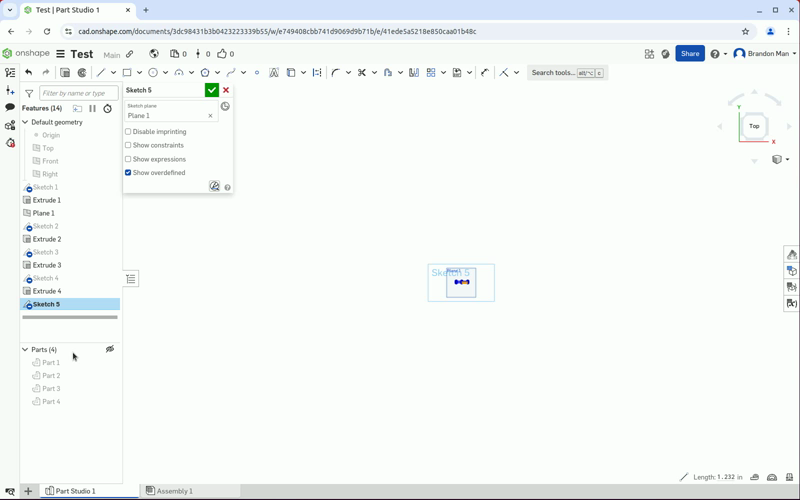
key(shift+e)
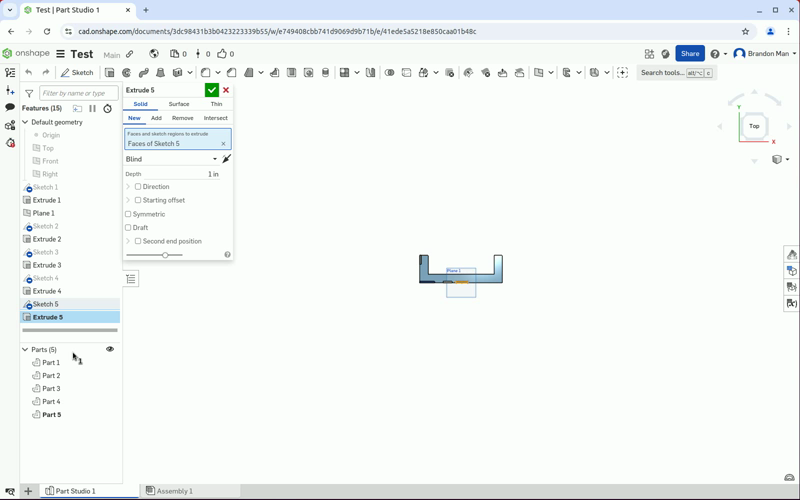
mouse_move(143, 106)
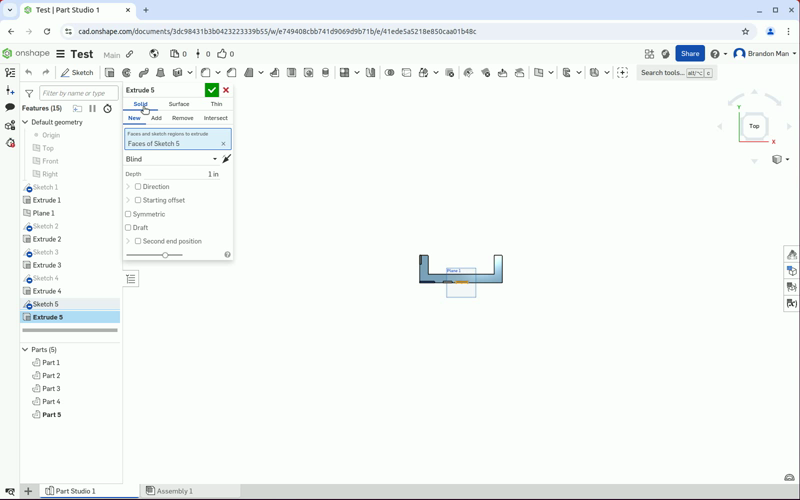
click(143, 106)
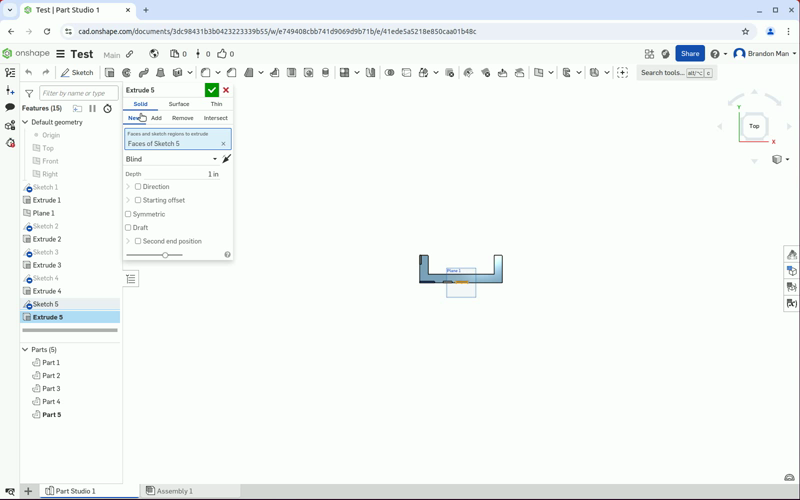
mouse_move(137, 120)
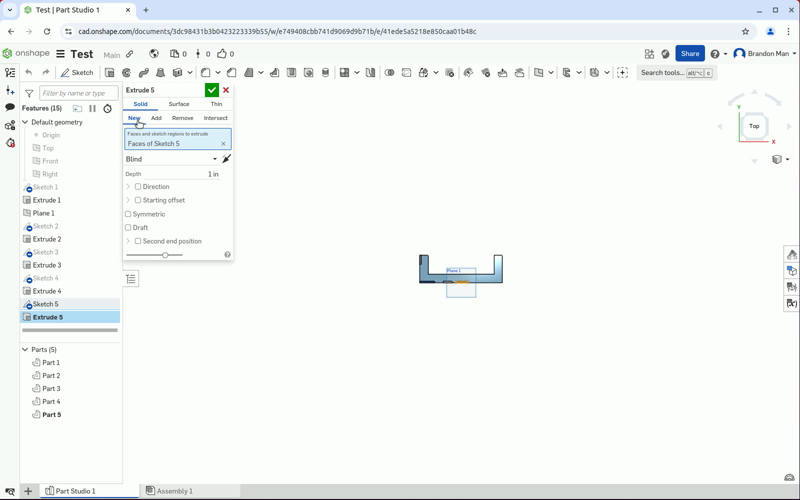
click(137, 120)
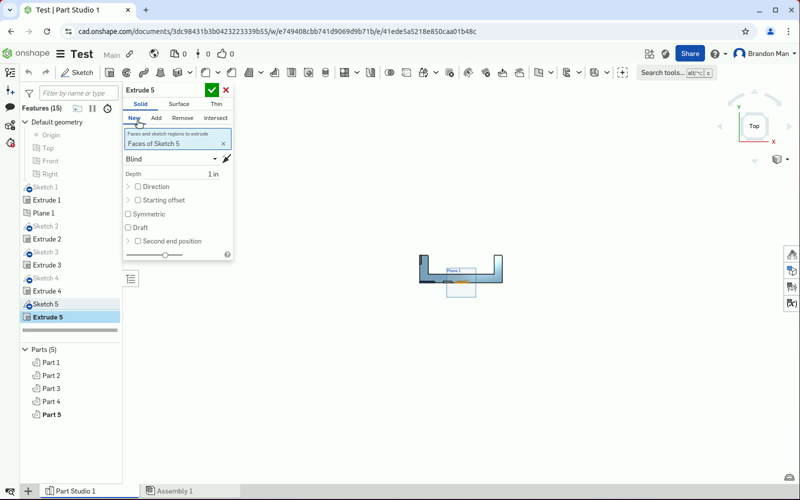
key(tab, 4)
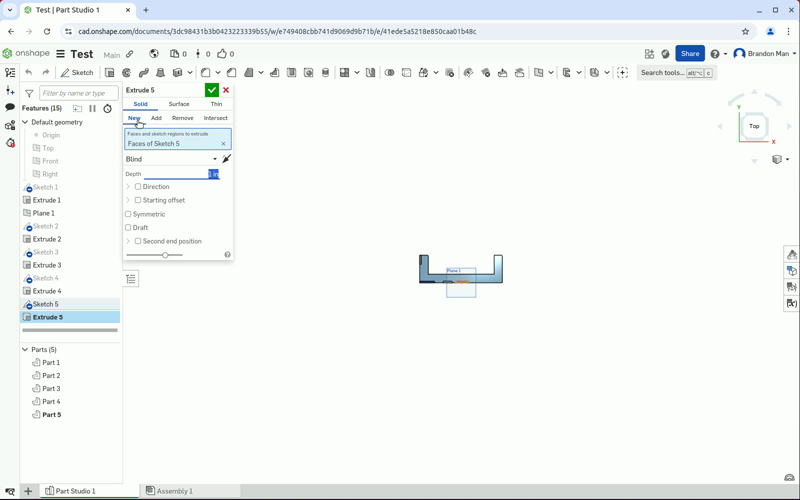
text(1.204)
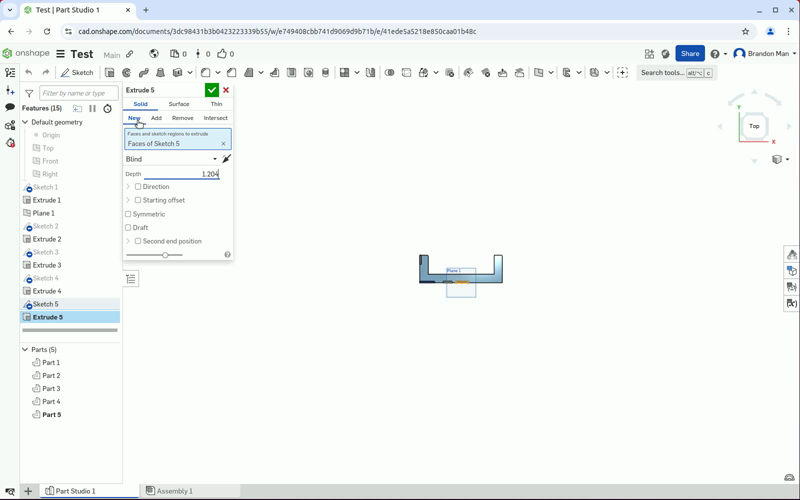
key(enter)
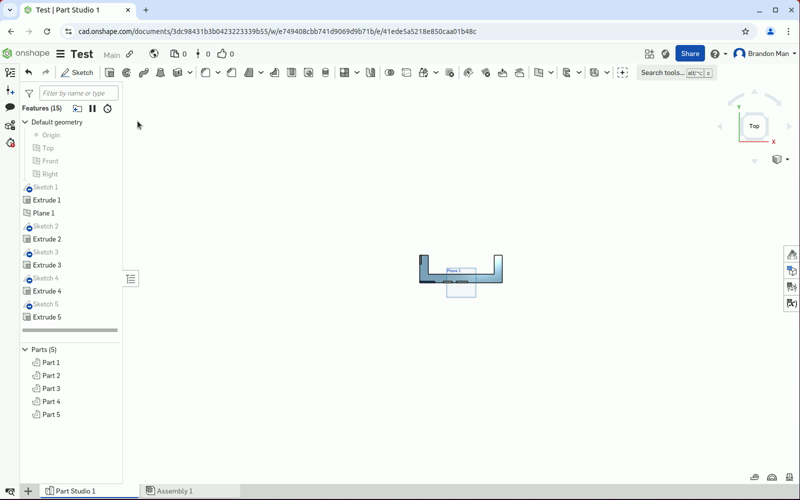
key(shift+h)
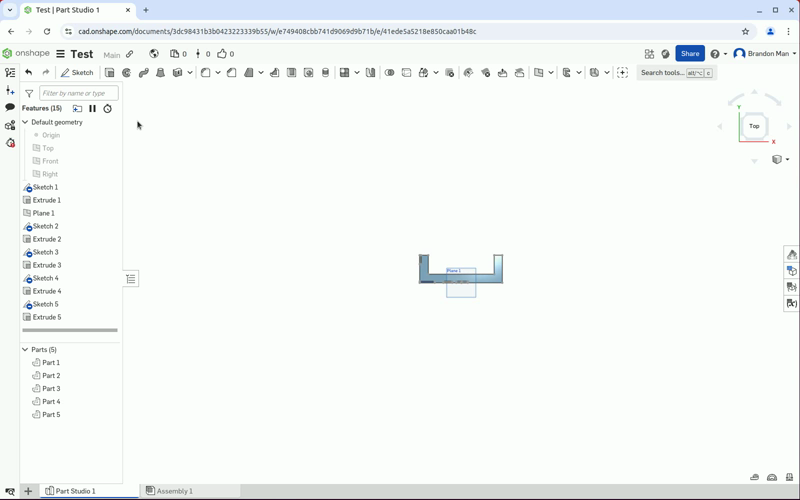
key(shift+h)
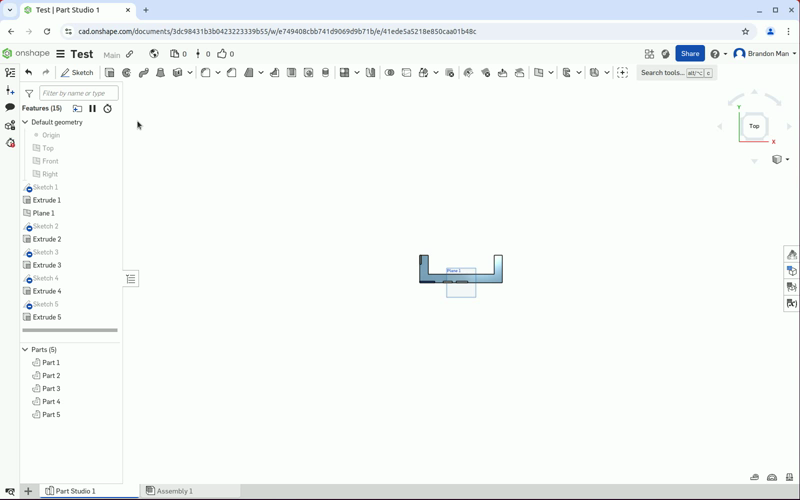
mouse_move(73, 189)
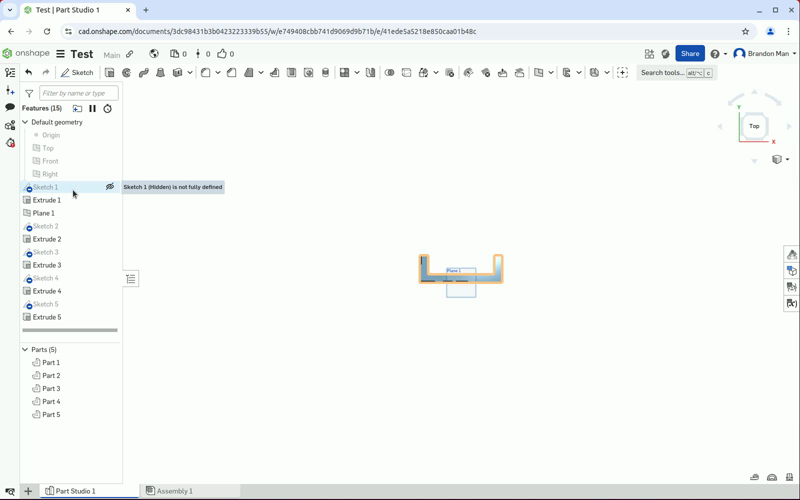
click(73, 189)
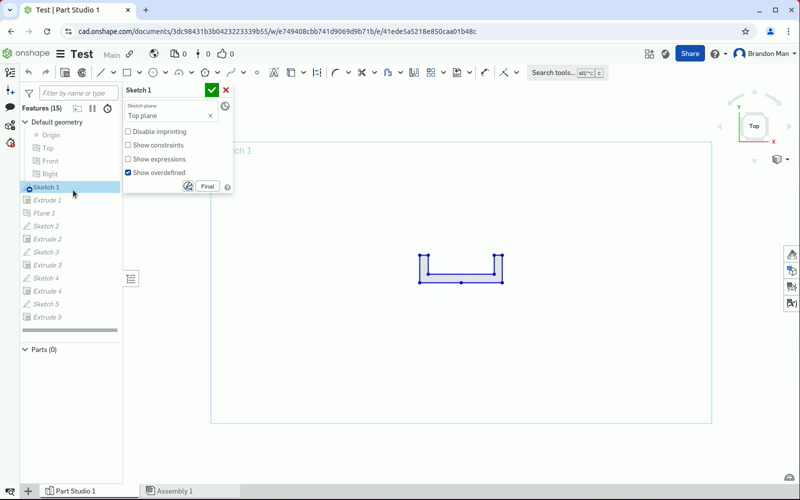
mouse_move(229, 92)
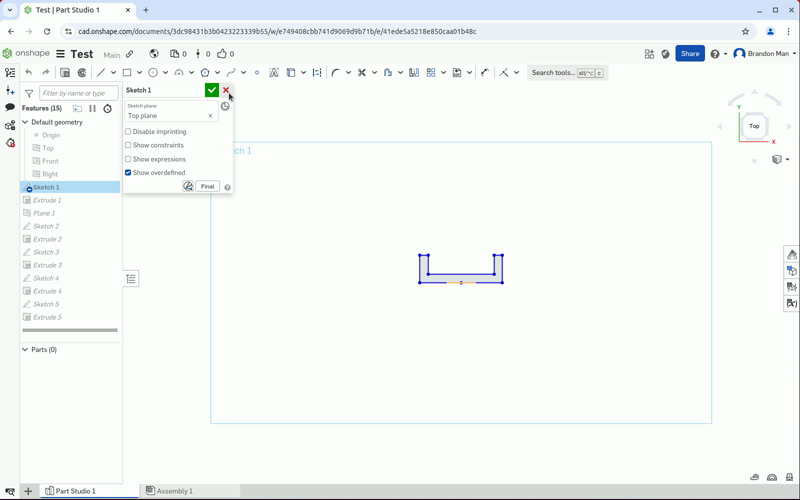
click(229, 92)
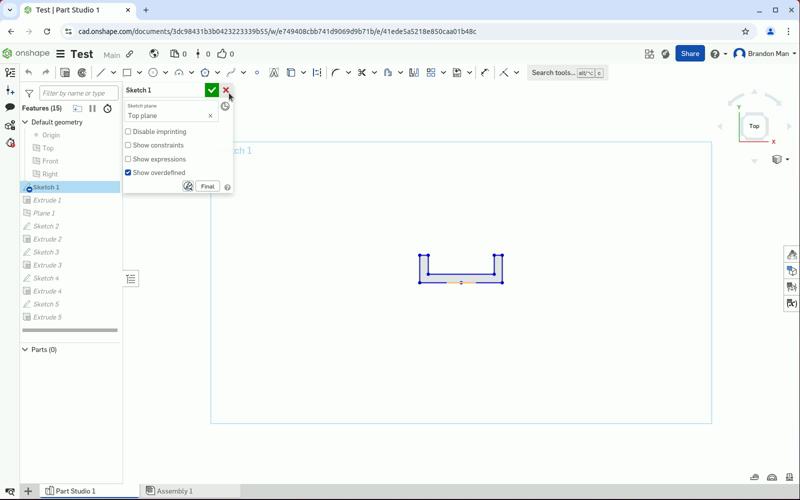
key(shift+s)
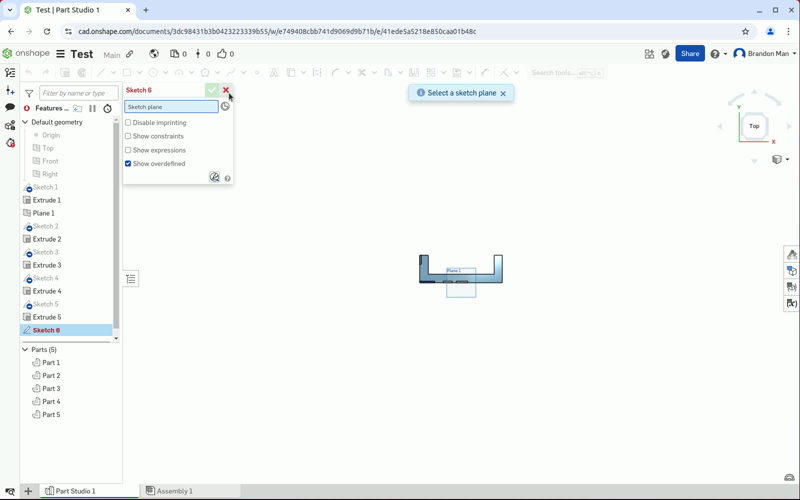
mouse_move(69, 215)
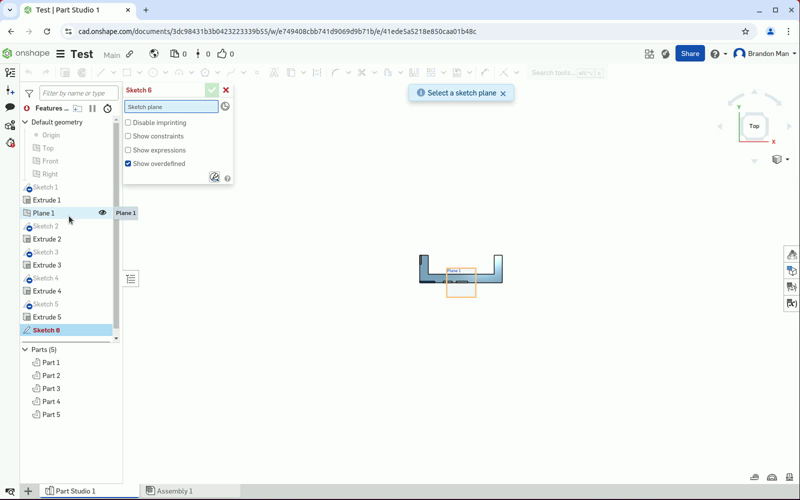
click(69, 215)
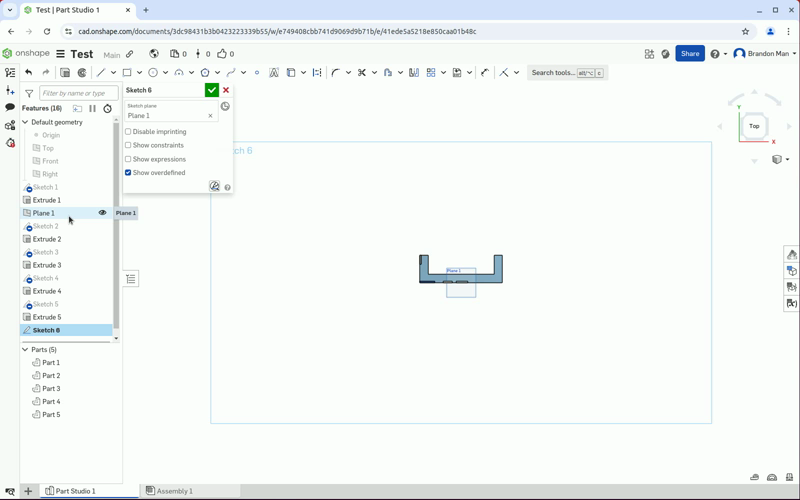
mouse_move(73, 352)
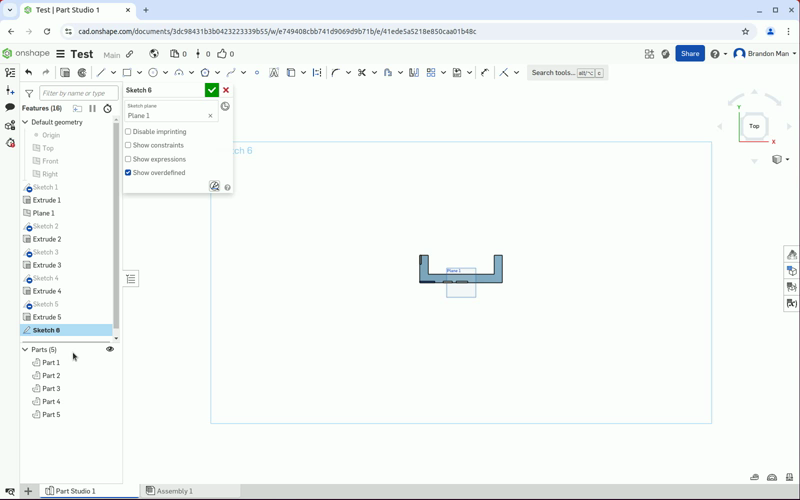
key(y)
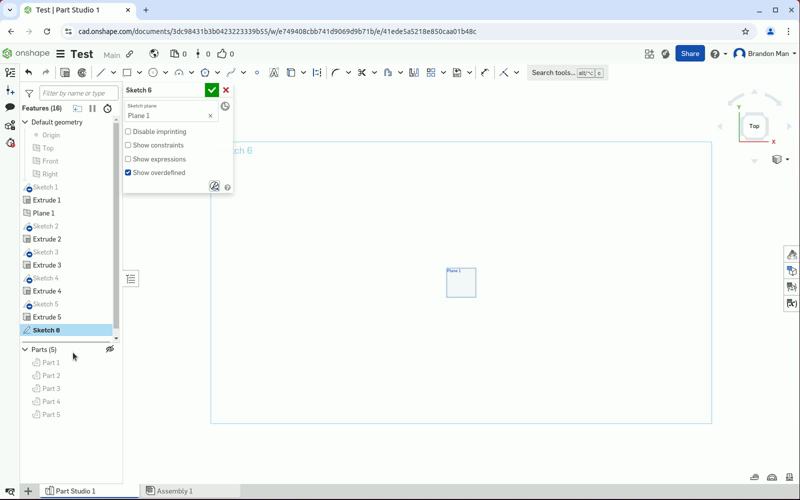
key(l)
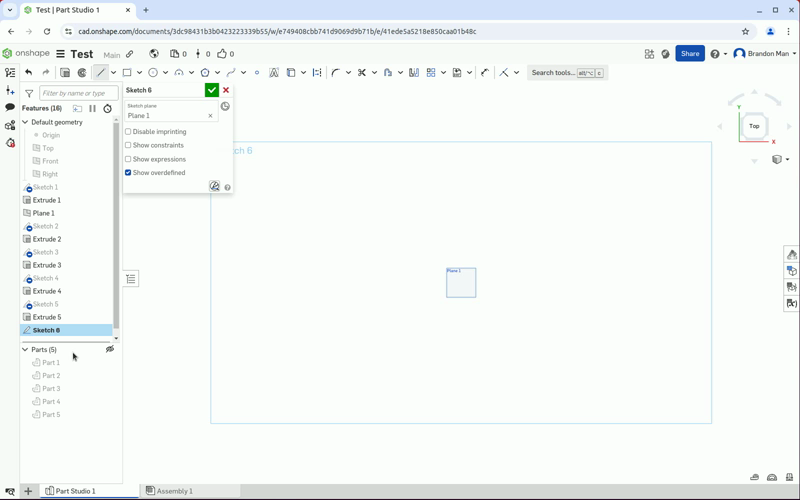
key_down(shift)
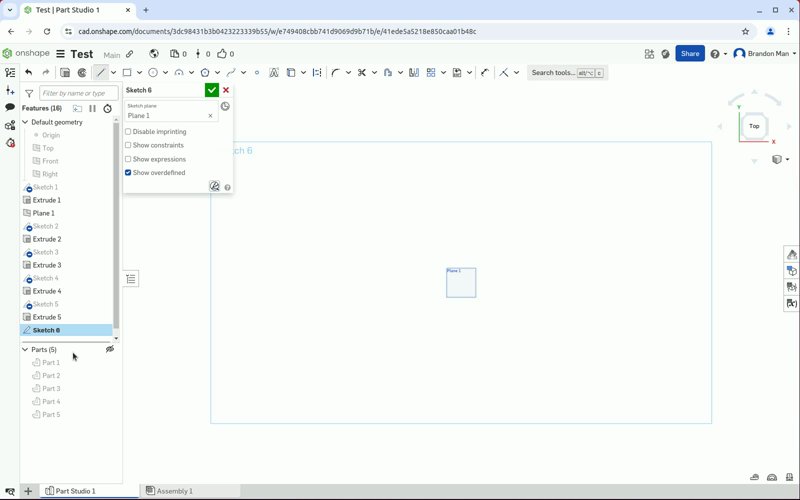
mouse_move(470, 282)
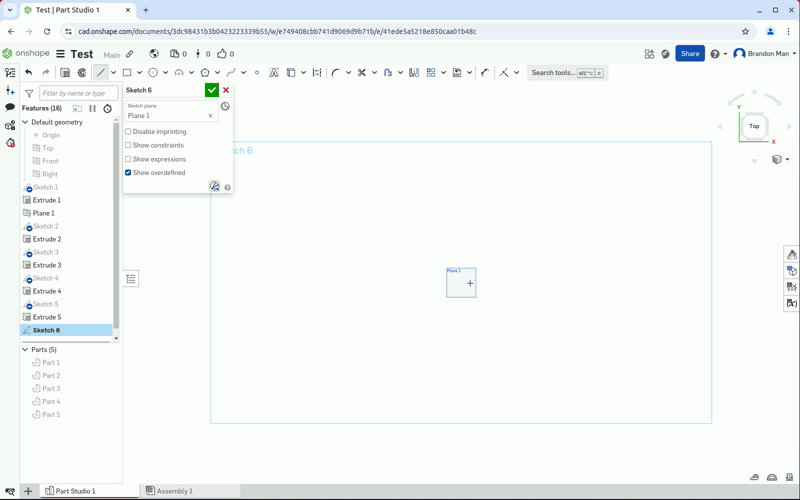
click(470, 282)
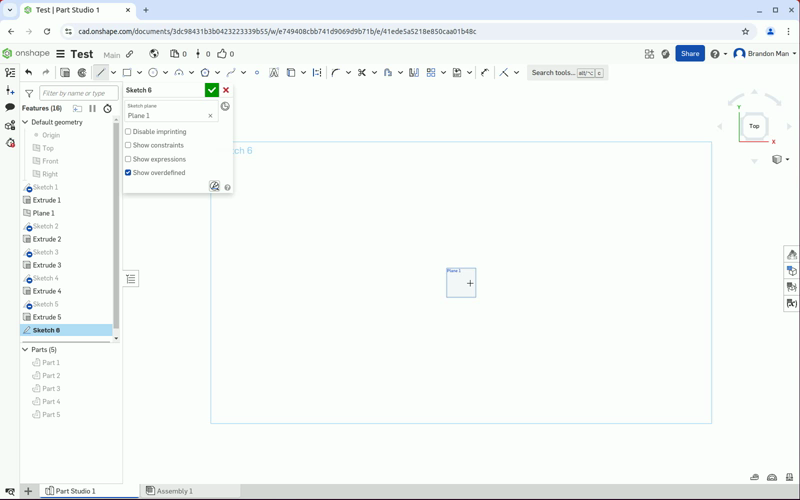
key_up(shift)
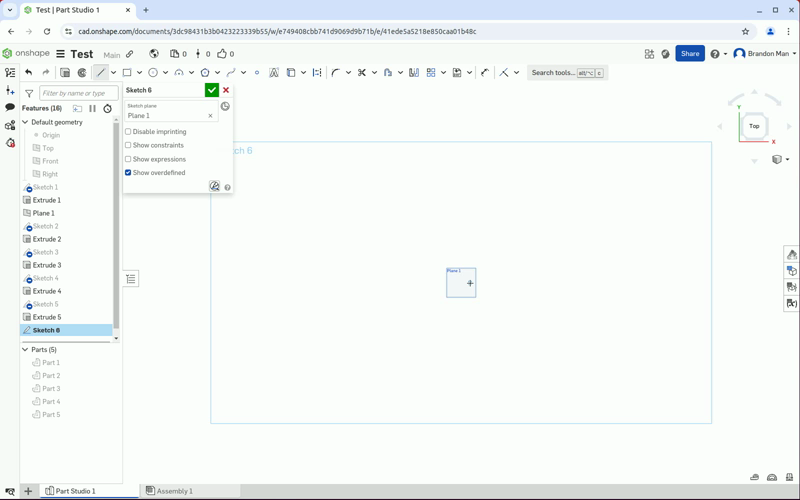
key_down(shift)
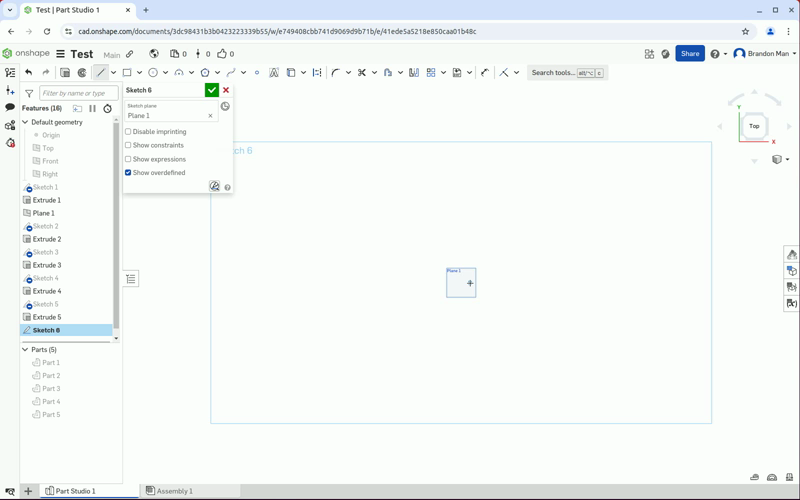
mouse_move(500, 282)
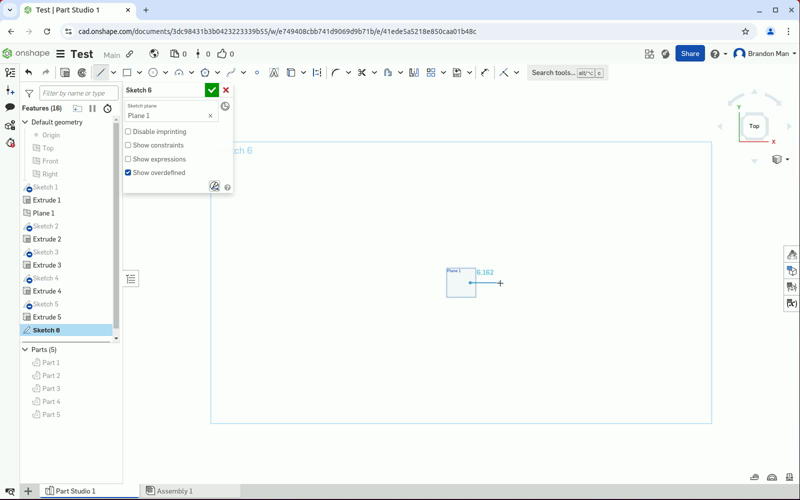
mouse_move(479, 282)
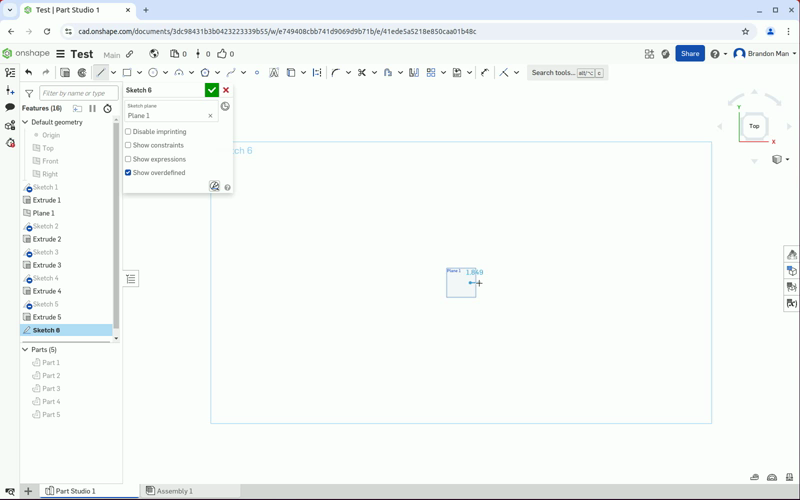
click(479, 282)
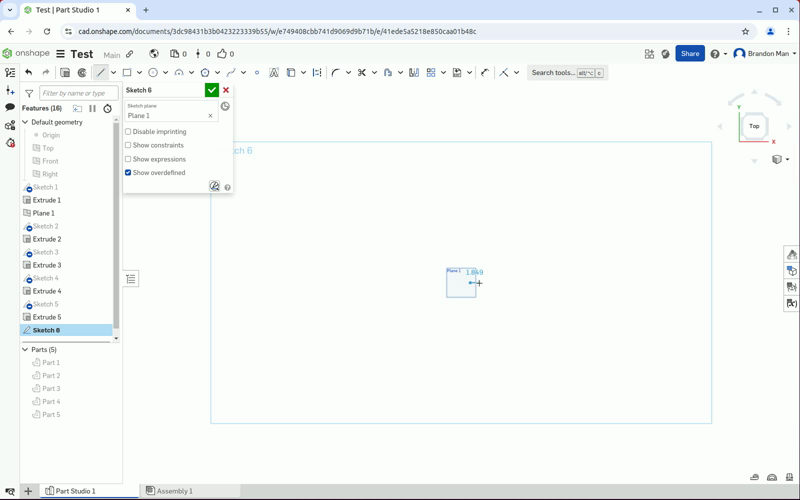
key_up(shift)
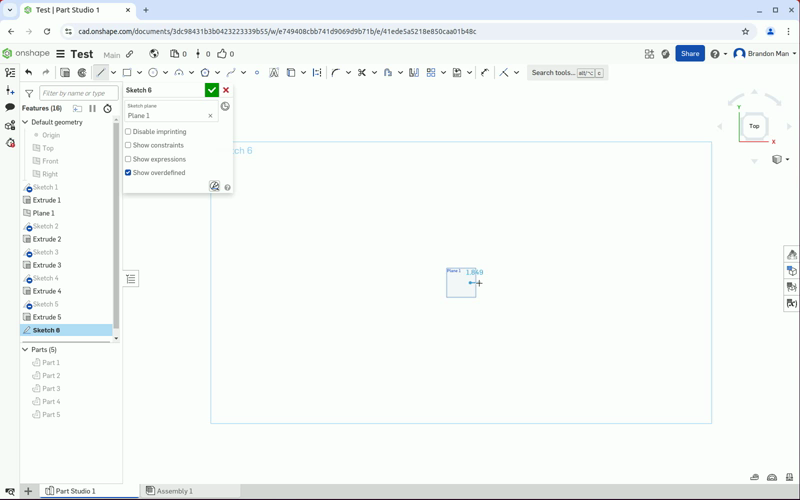
key_down(shift)
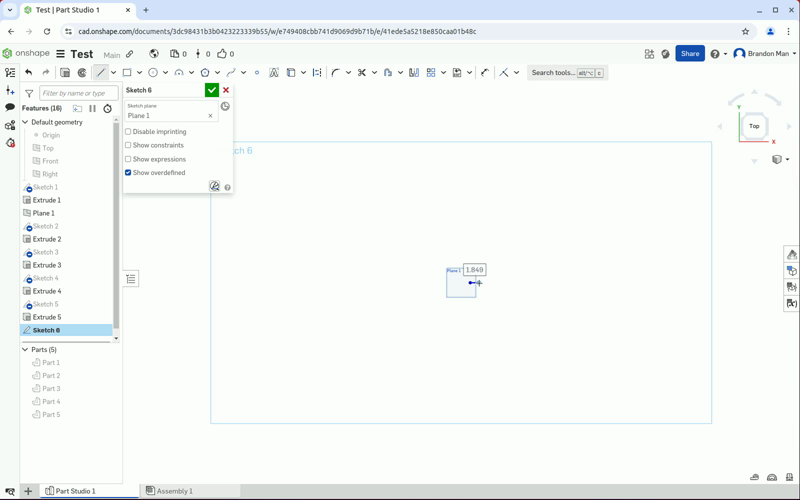
mouse_move(509, 282)
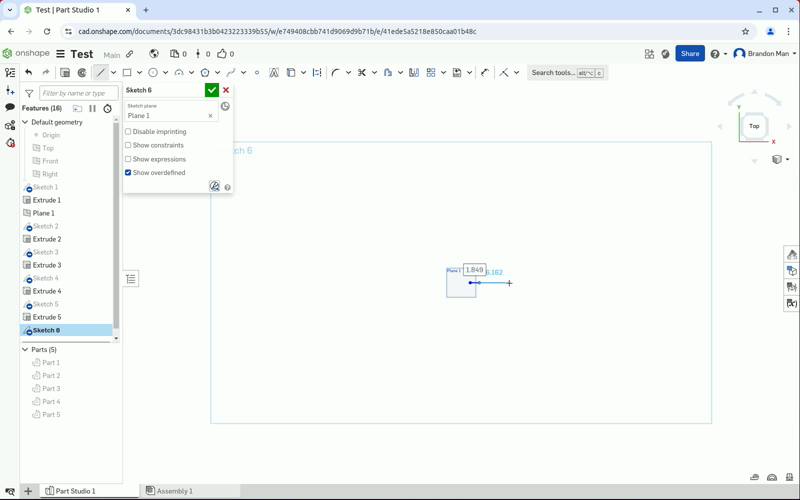
mouse_move(479, 281)
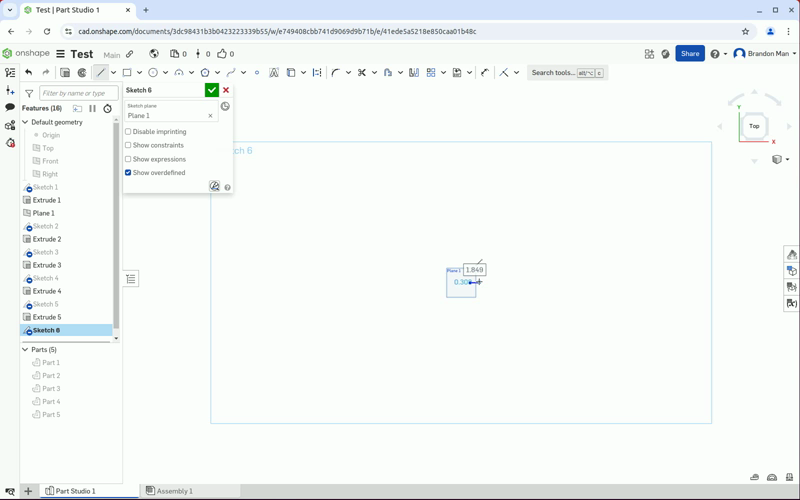
scroll(6)
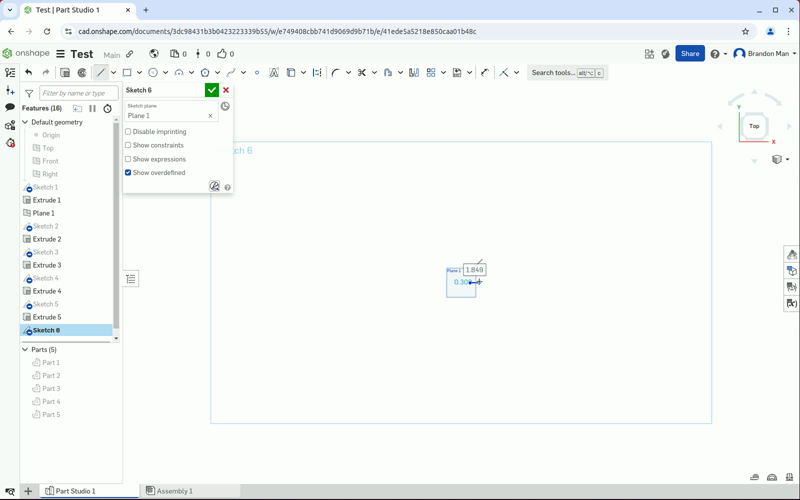
scroll(6)
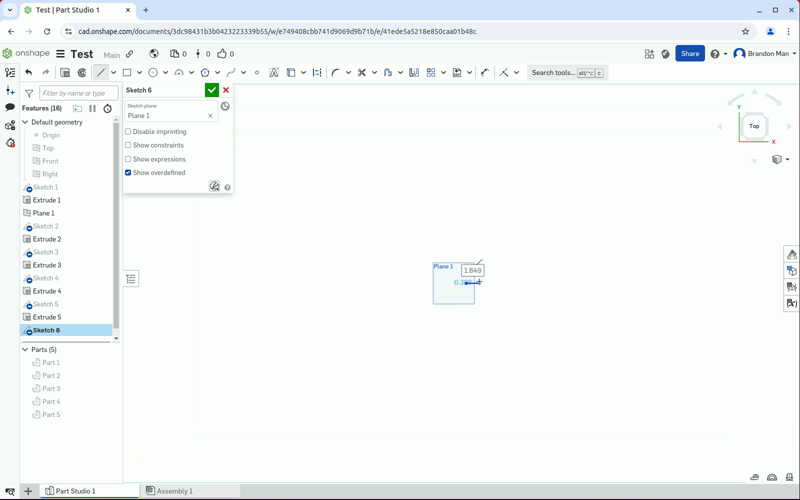
scroll(6)
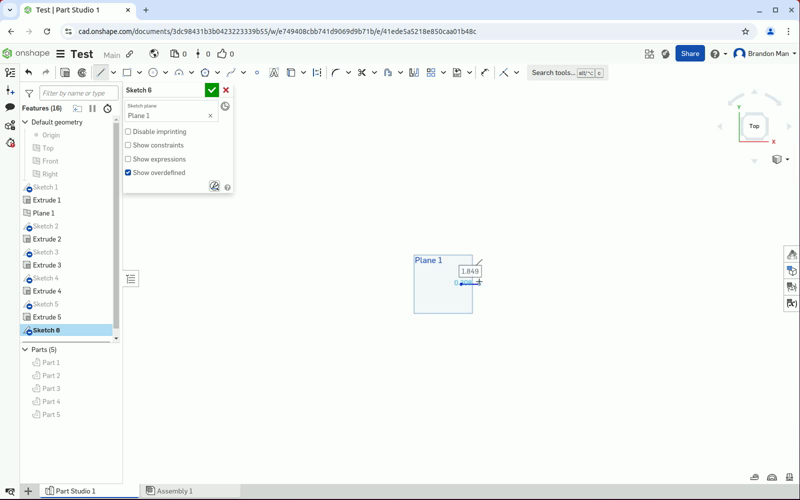
scroll(6)
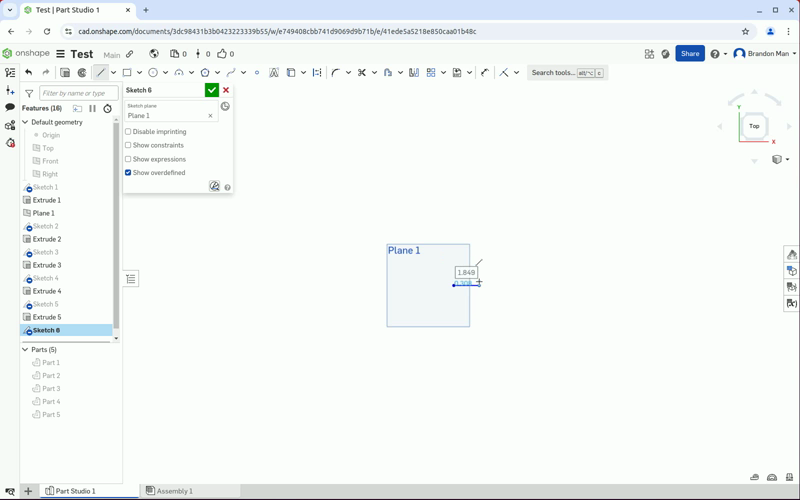
scroll(6)
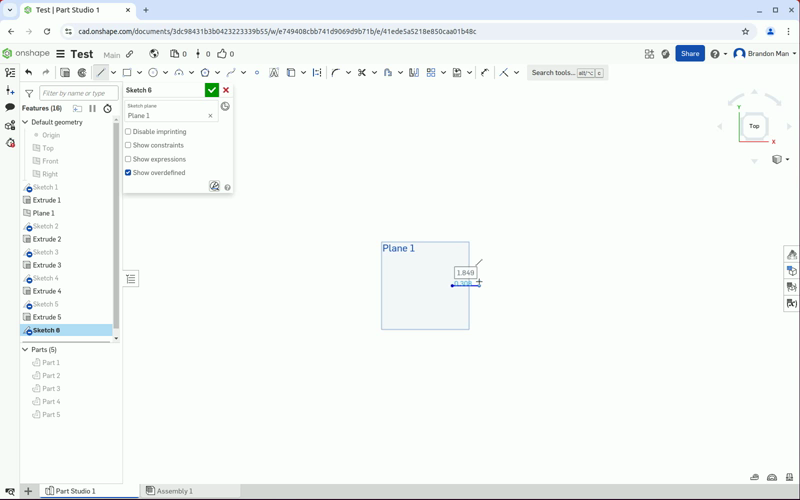
scroll(6)
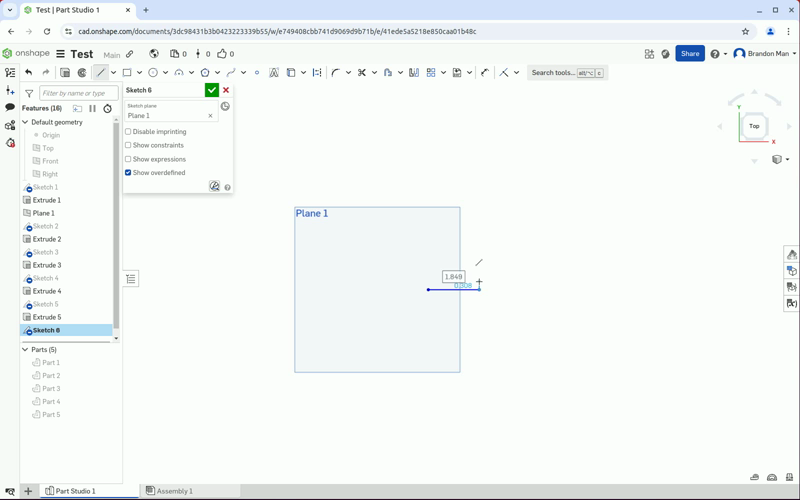
scroll(6)
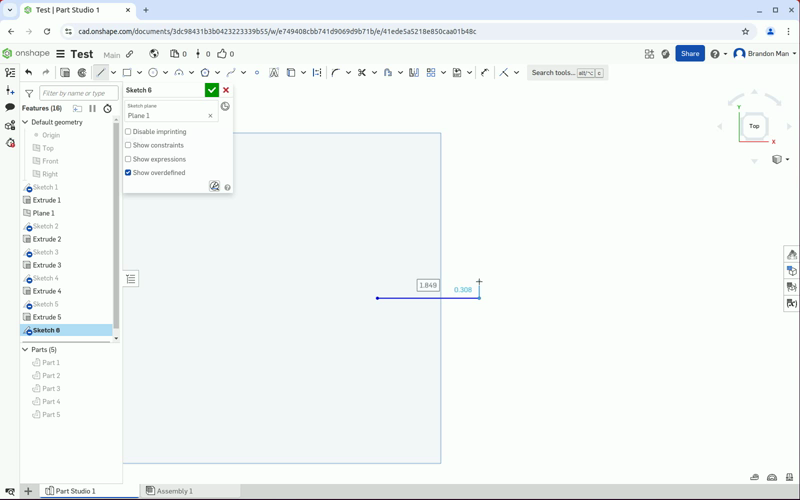
click(479, 281)
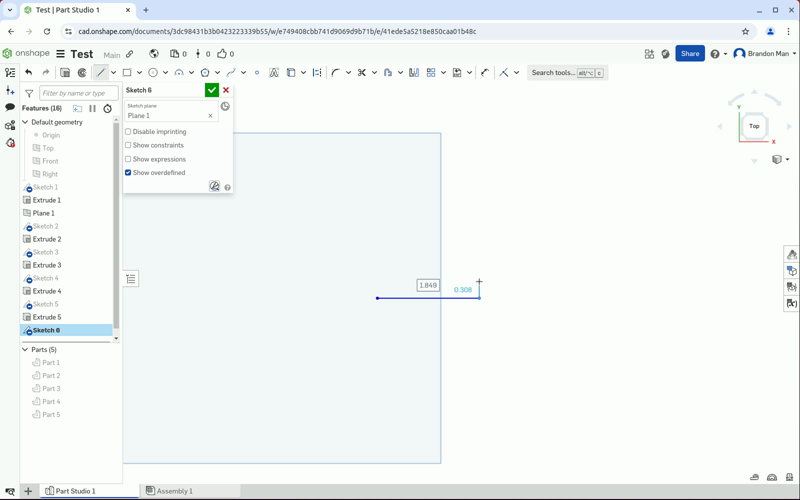
scroll(-6)
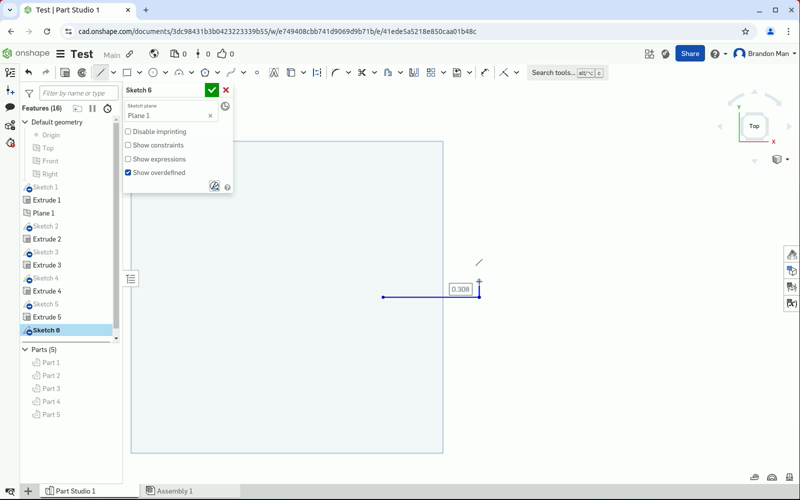
scroll(-6)
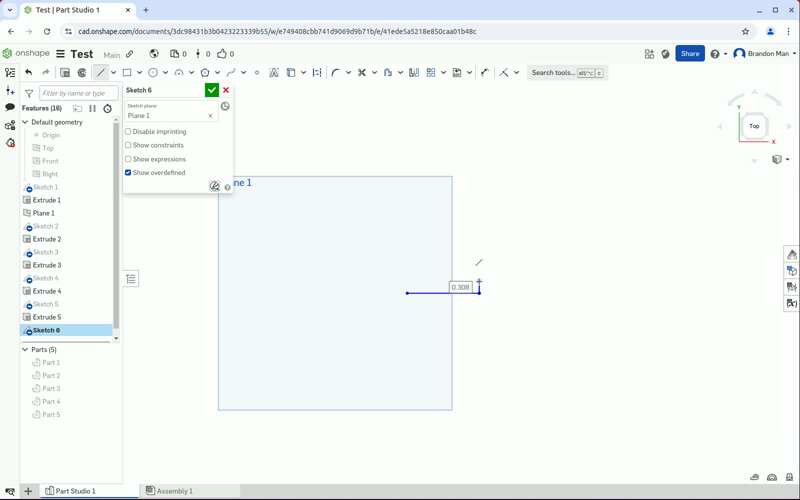
scroll(-6)
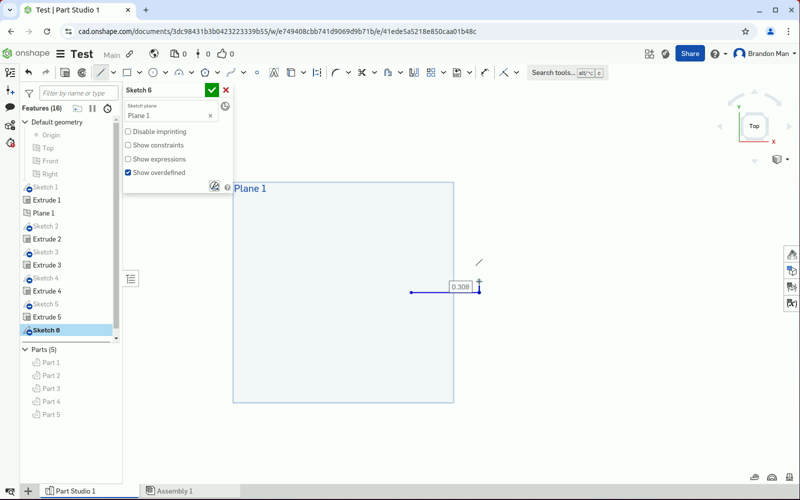
scroll(-6)
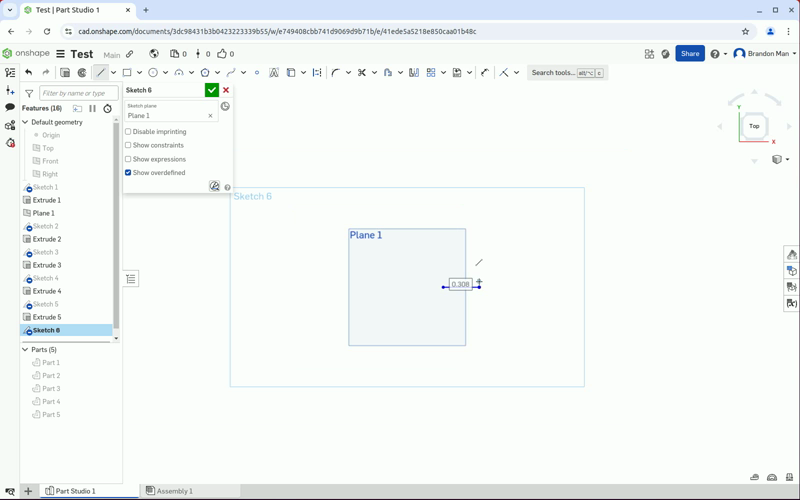
scroll(-6)
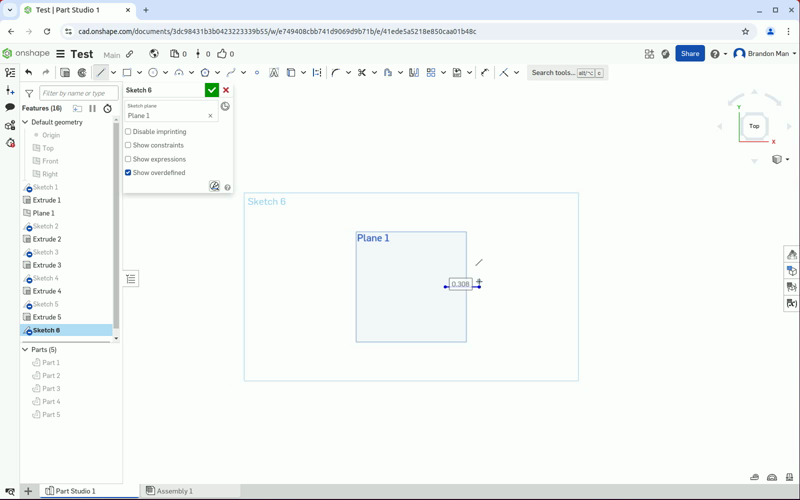
scroll(-6)
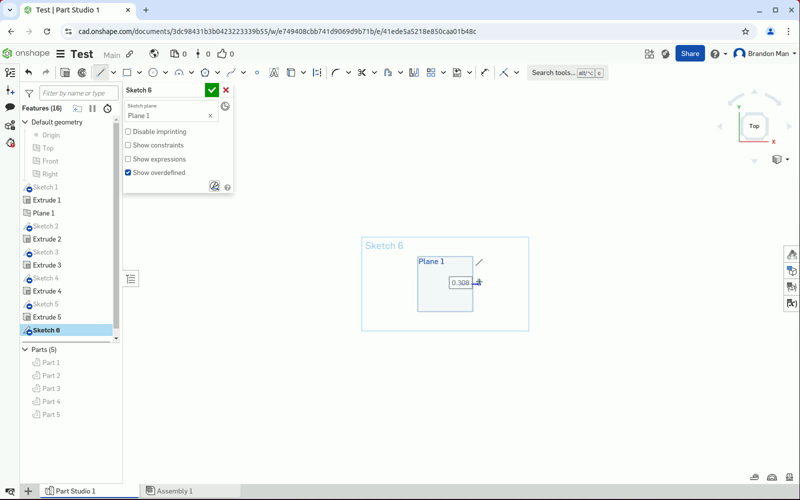
scroll(-6)
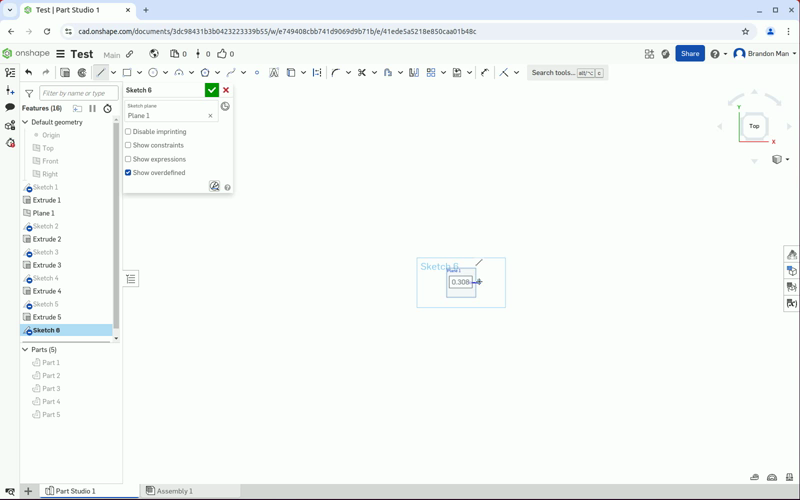
key_up(shift)
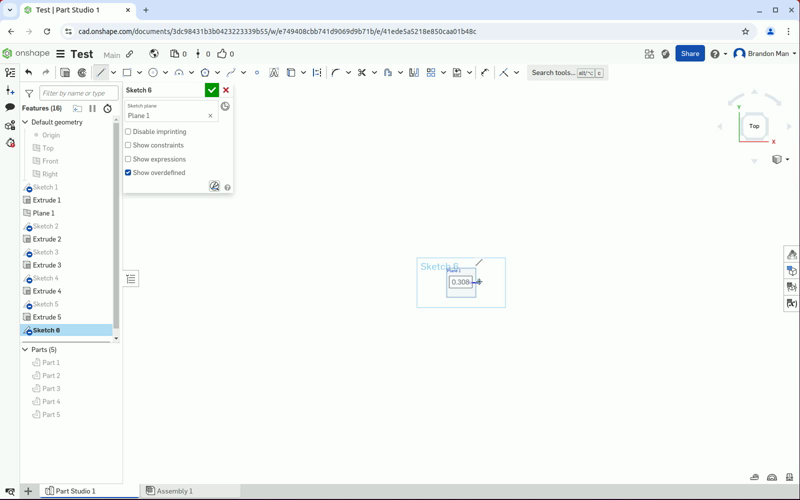
key_down(shift)
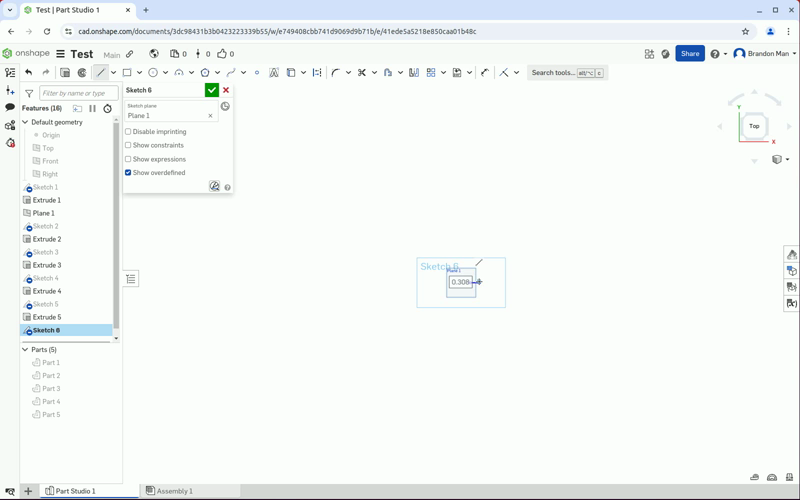
mouse_move(509, 281)
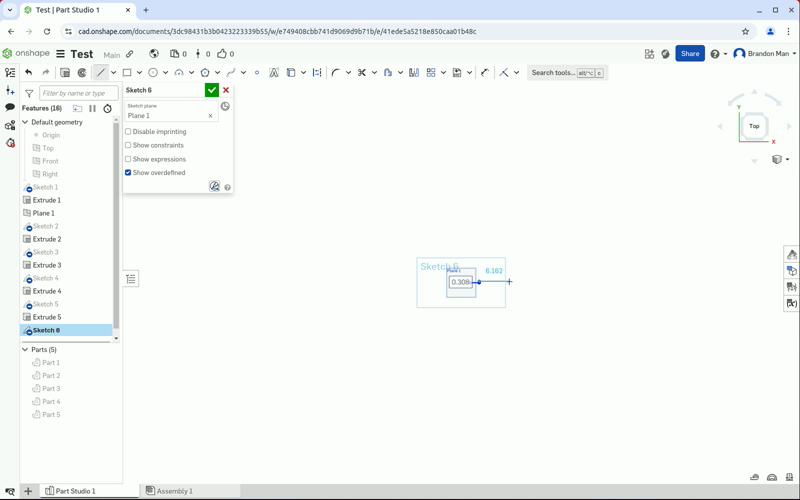
mouse_move(470, 281)
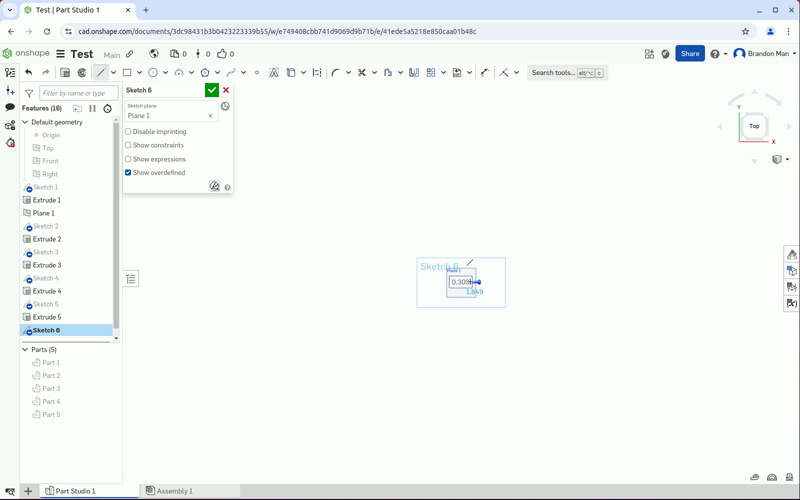
scroll(6)
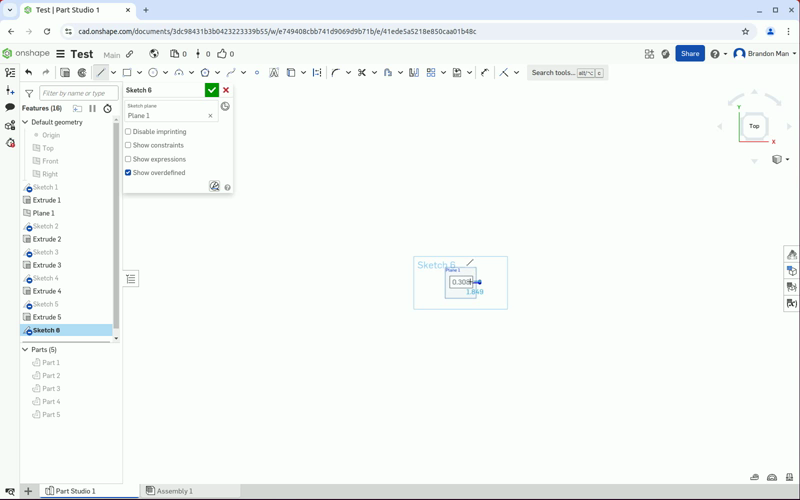
scroll(6)
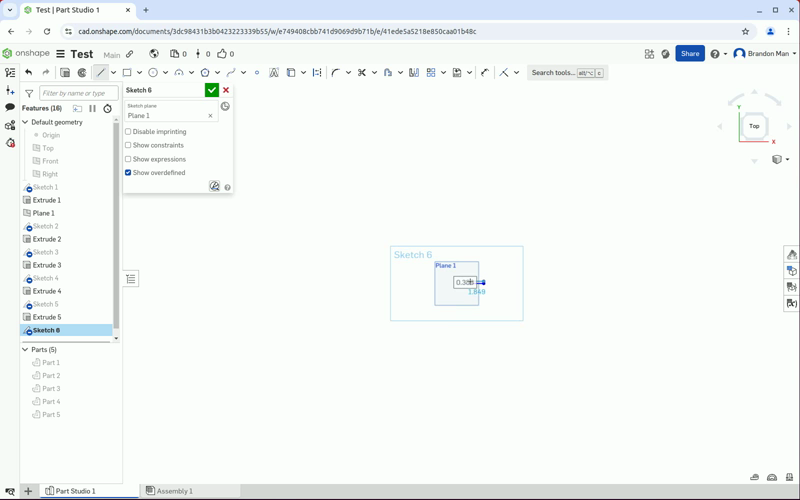
scroll(6)
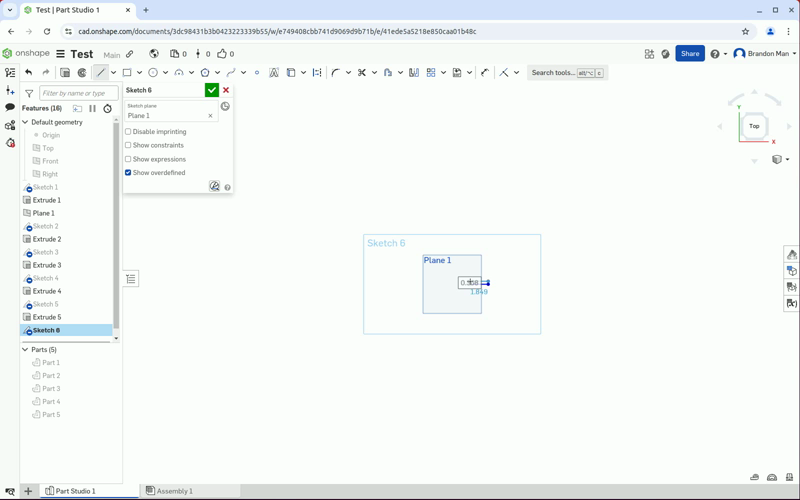
scroll(6)
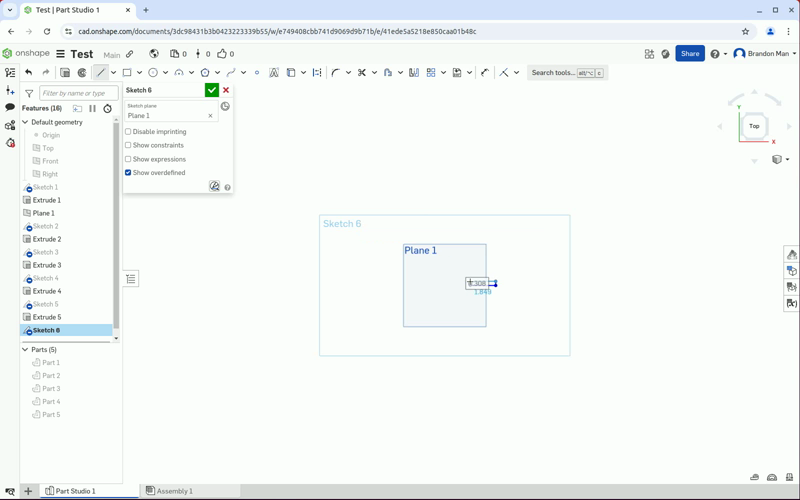
scroll(6)
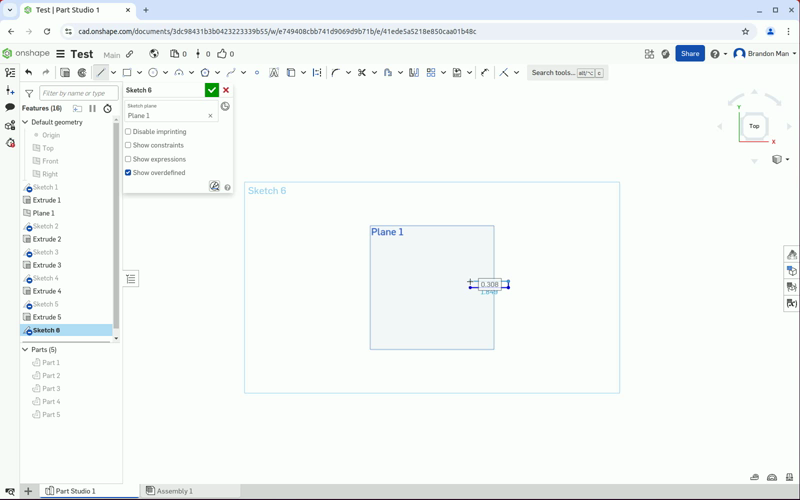
scroll(6)
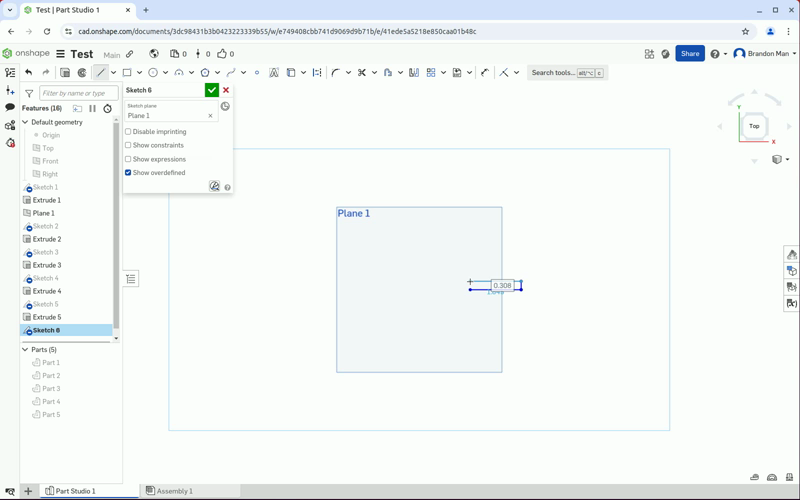
scroll(6)
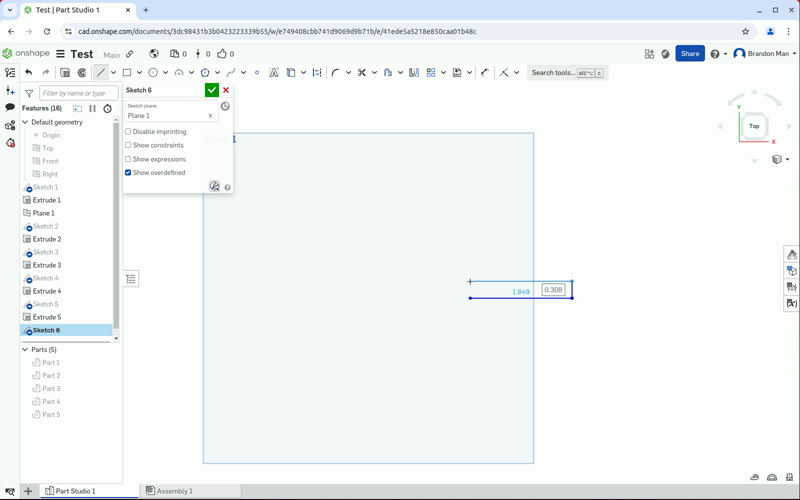
click(470, 281)
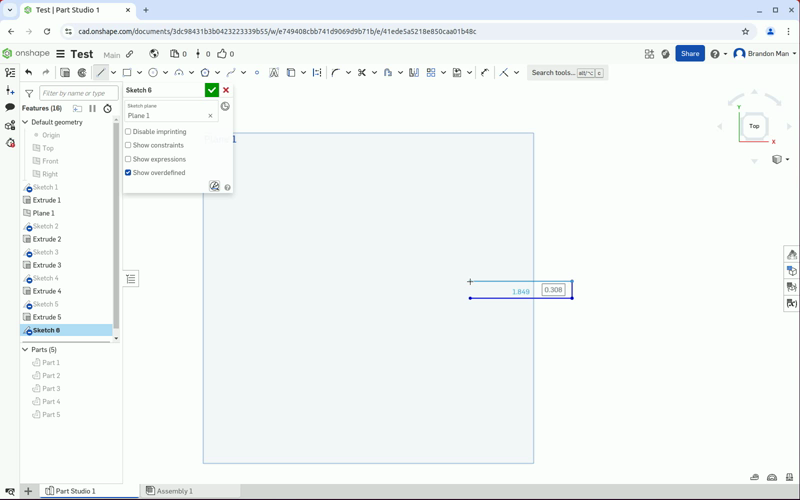
scroll(-6)
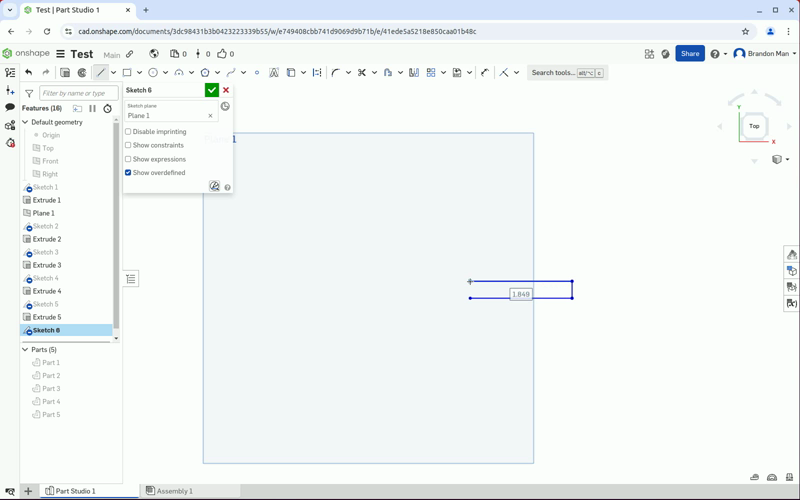
scroll(-6)
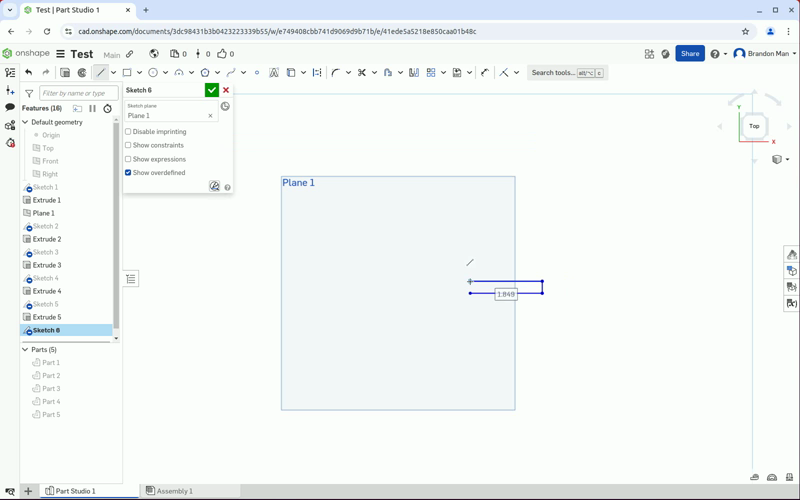
scroll(-6)
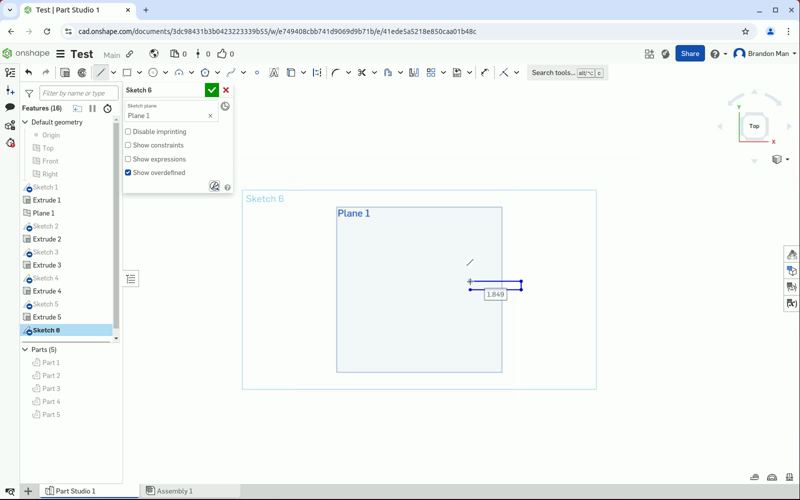
scroll(-6)
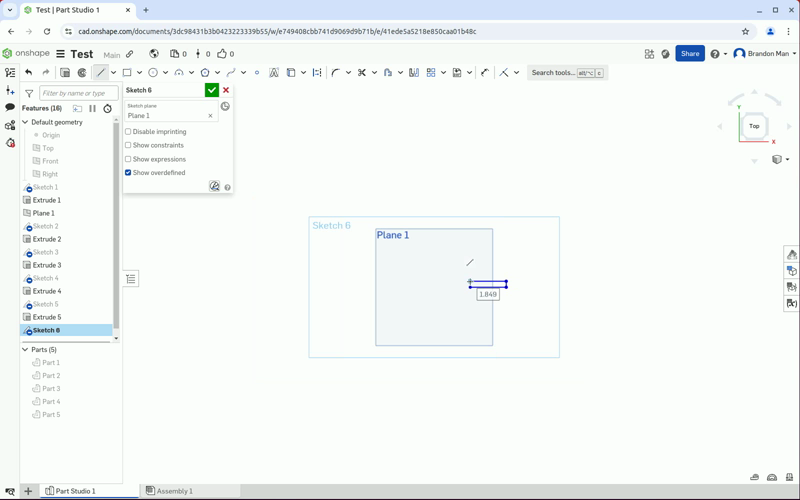
scroll(-6)
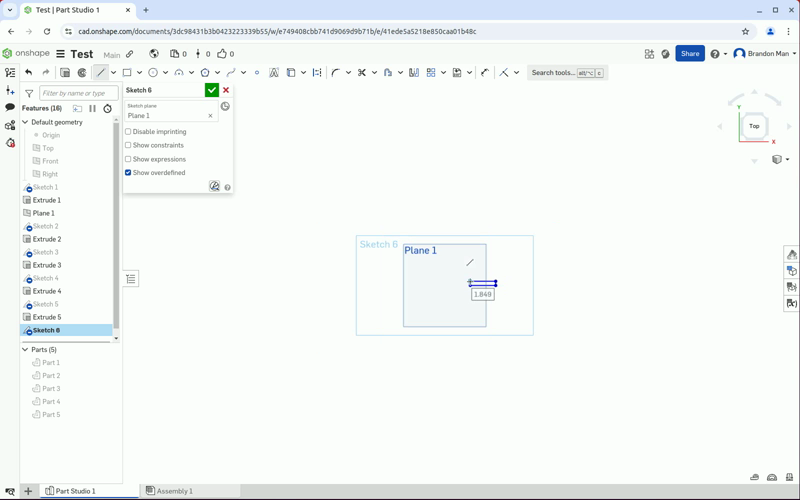
scroll(-6)
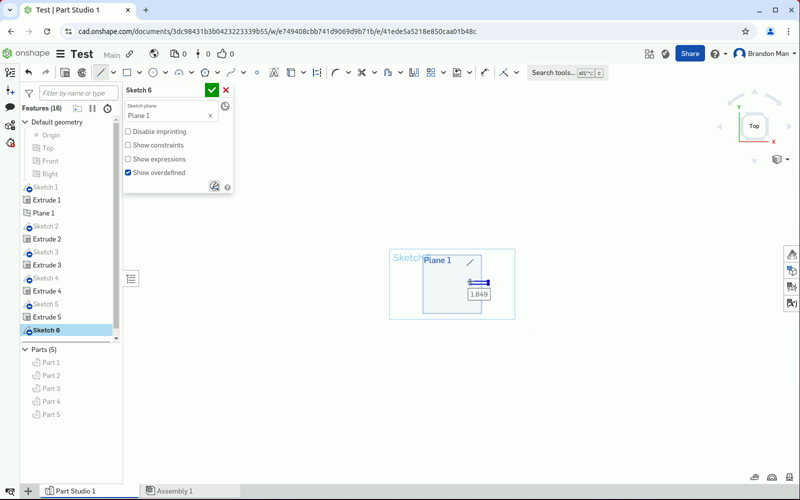
scroll(-6)
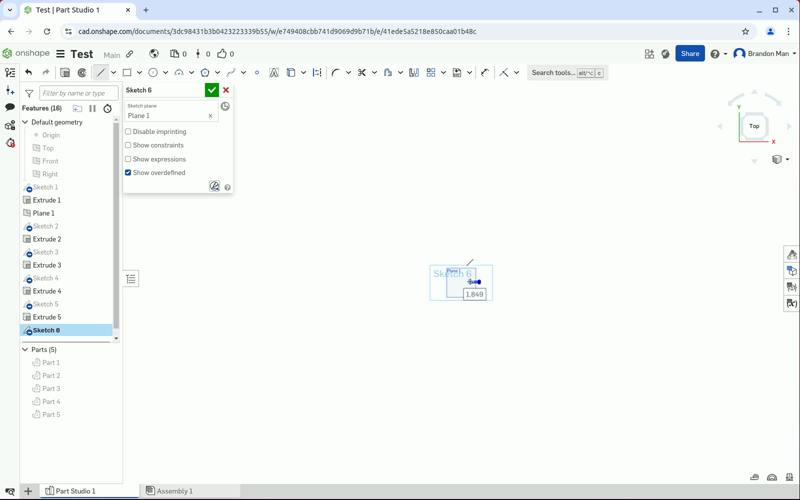
key_up(shift)
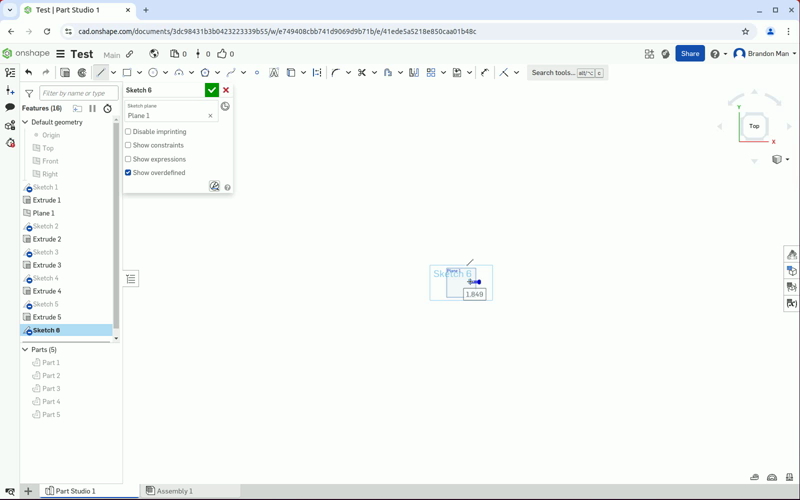
mouse_move(500, 281)
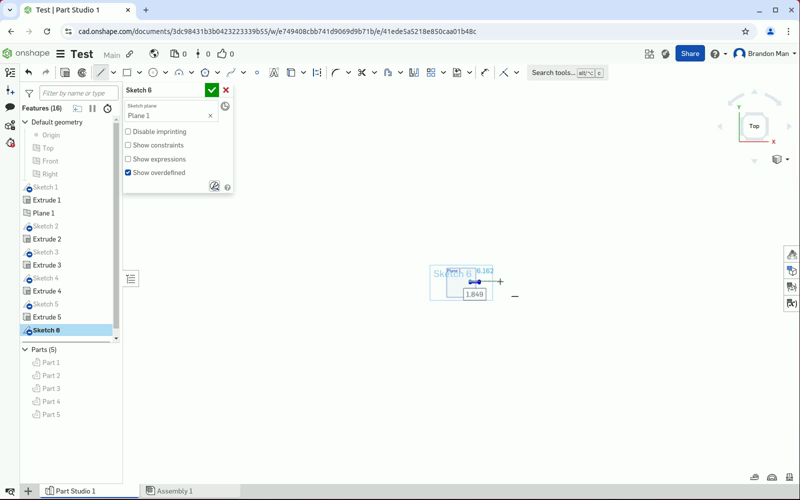
key_down(shift)
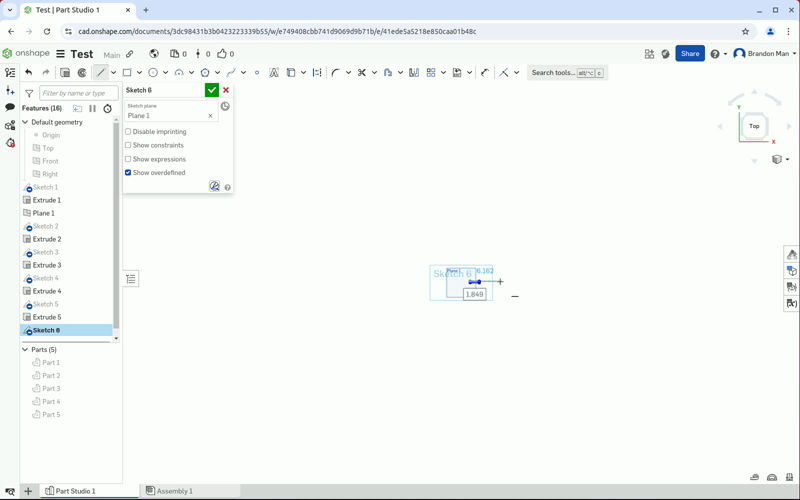
mouse_move(470, 282)
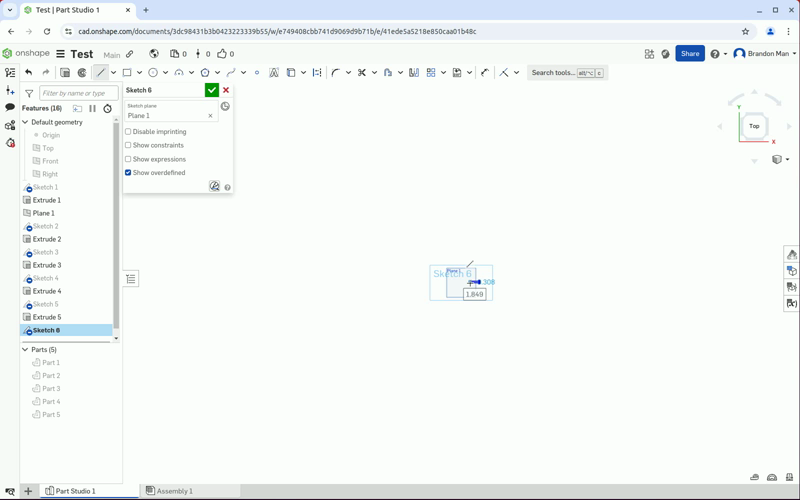
scroll(6)
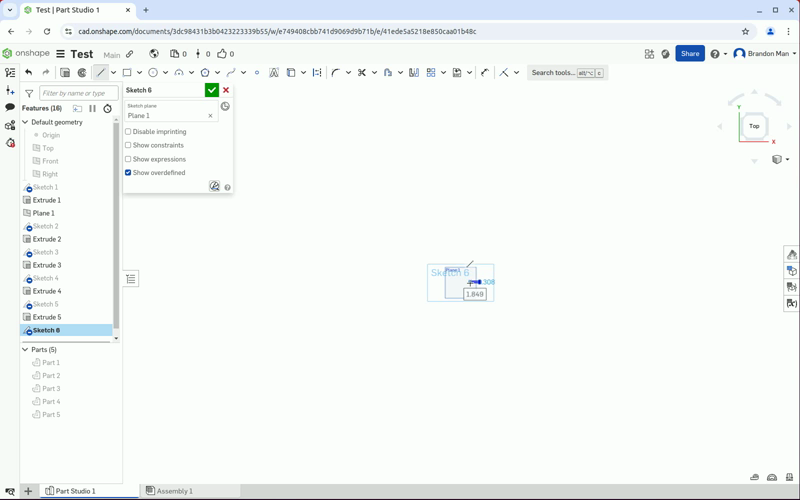
scroll(6)
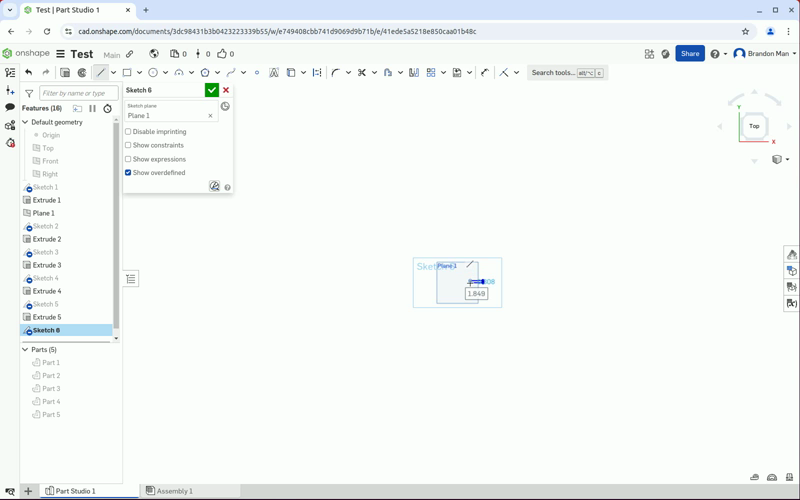
scroll(6)
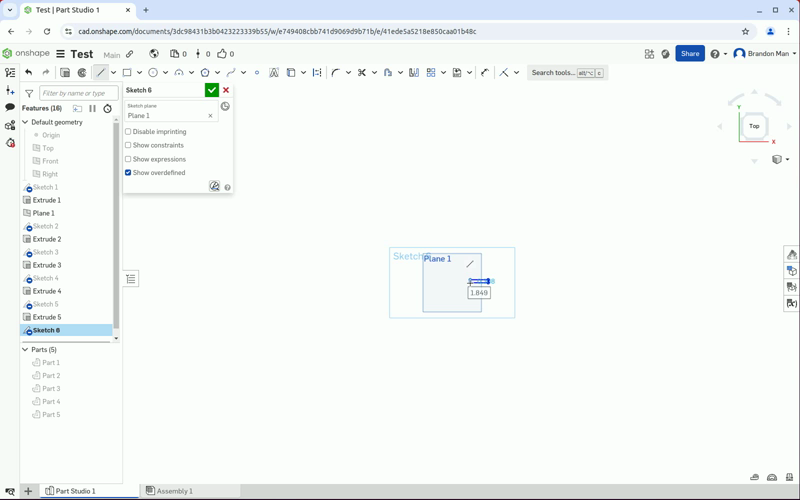
scroll(6)
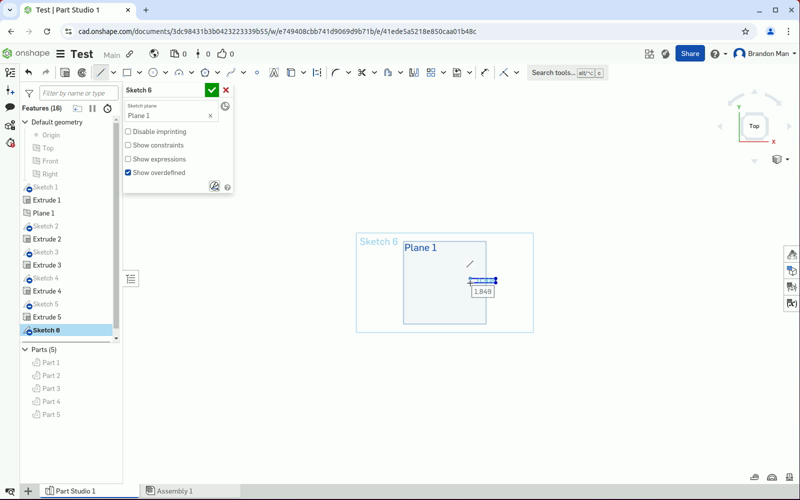
scroll(6)
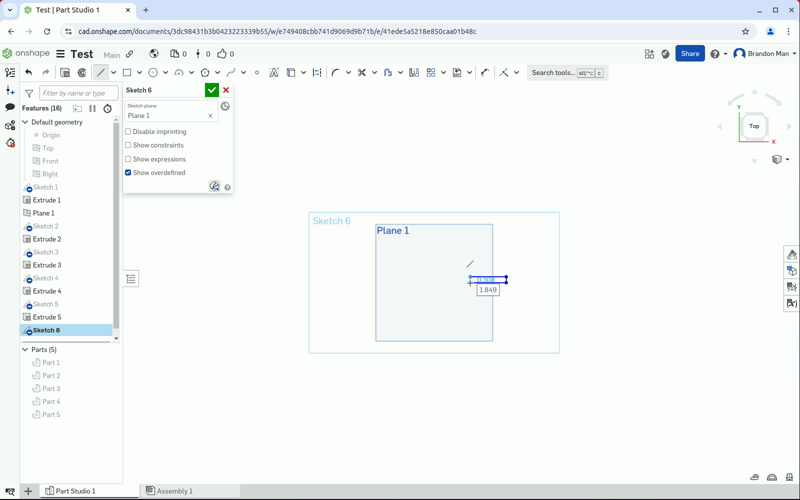
scroll(6)
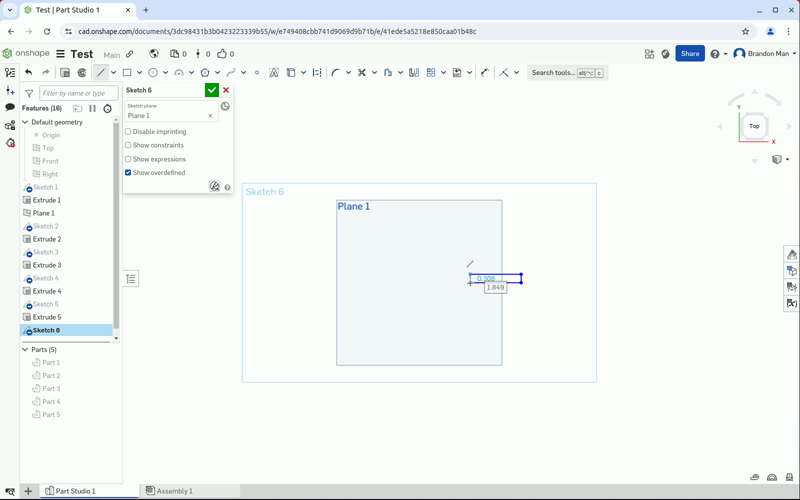
scroll(6)
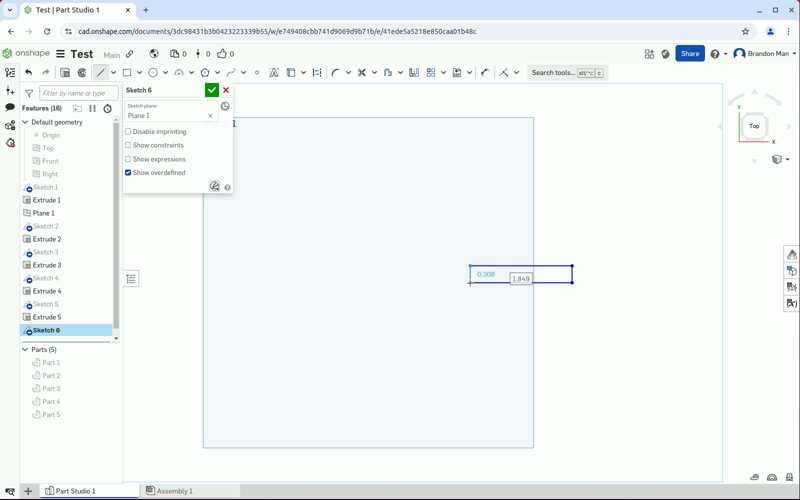
key_up(shift)
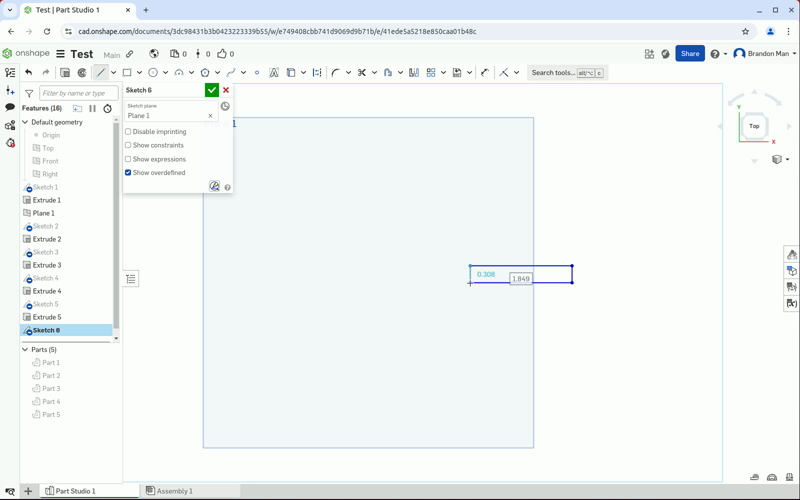
click(470, 282)
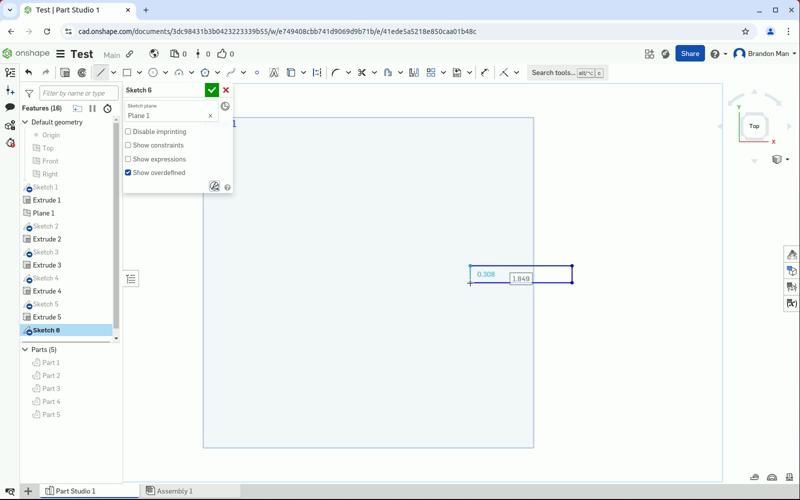
scroll(-6)
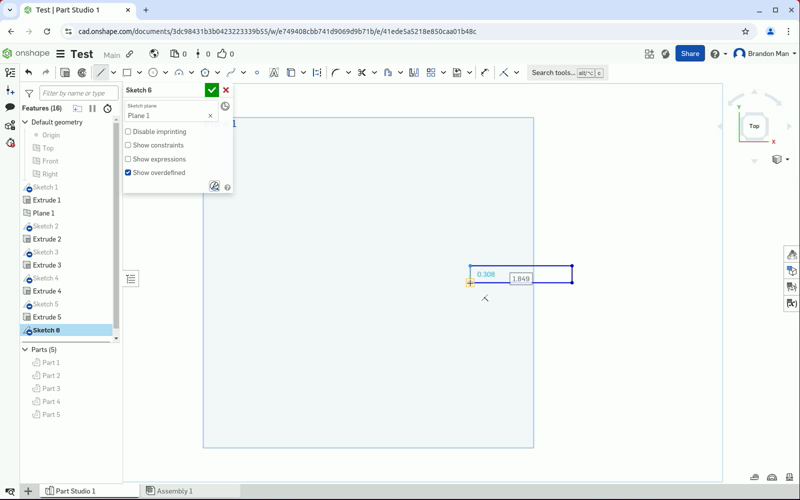
scroll(-6)
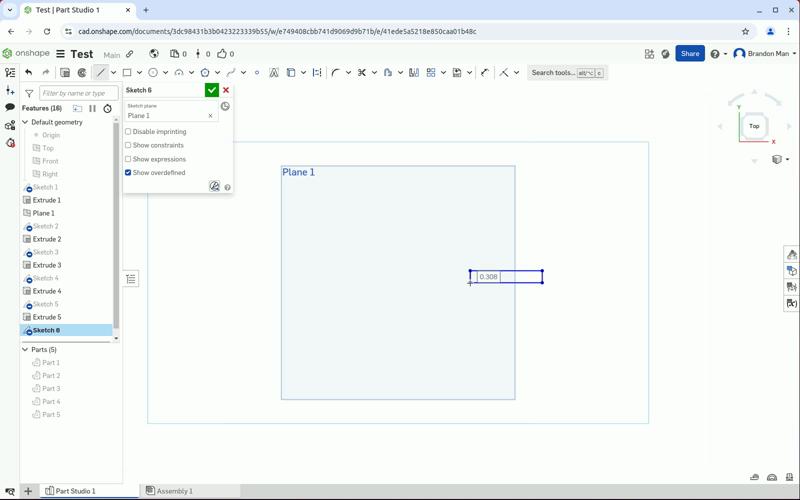
scroll(-6)
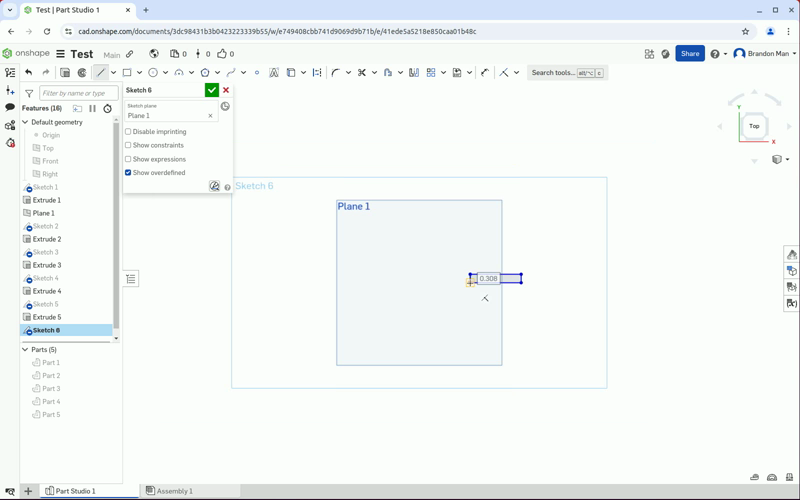
scroll(-6)
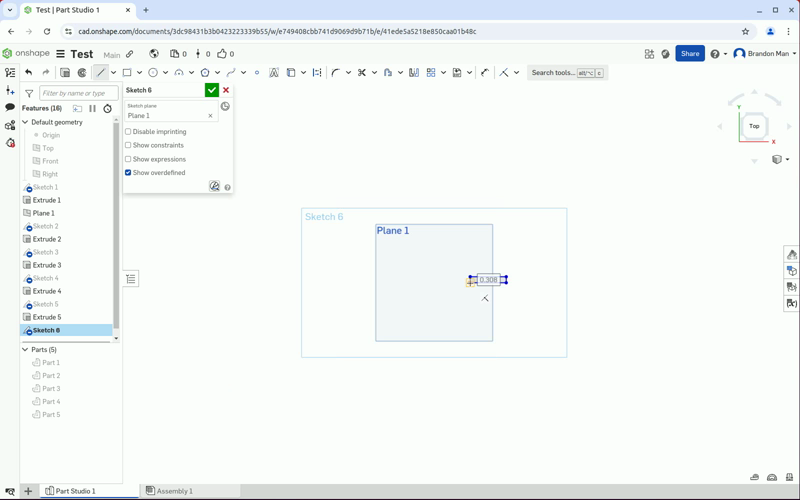
scroll(-6)
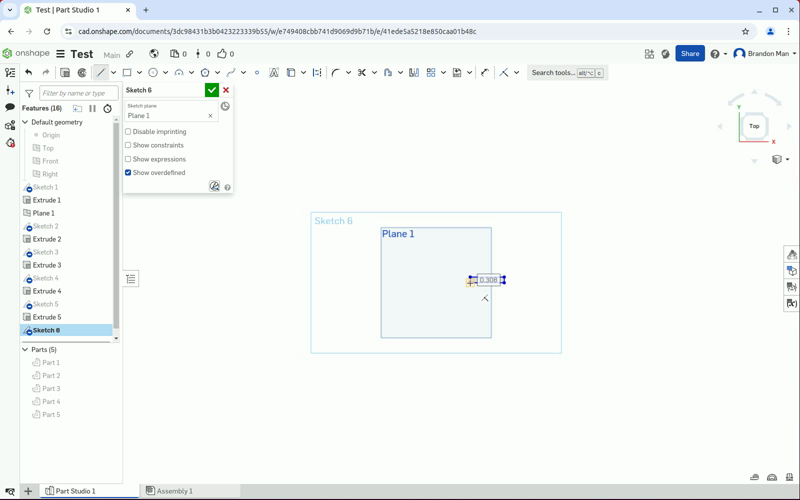
scroll(-6)
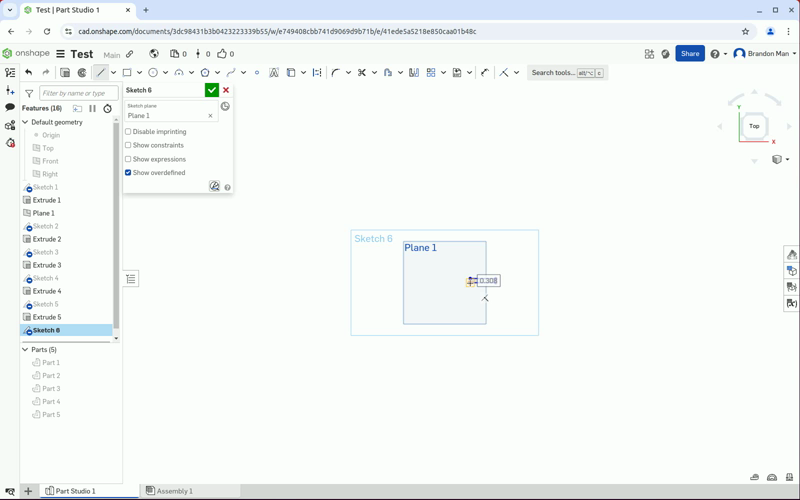
scroll(-6)
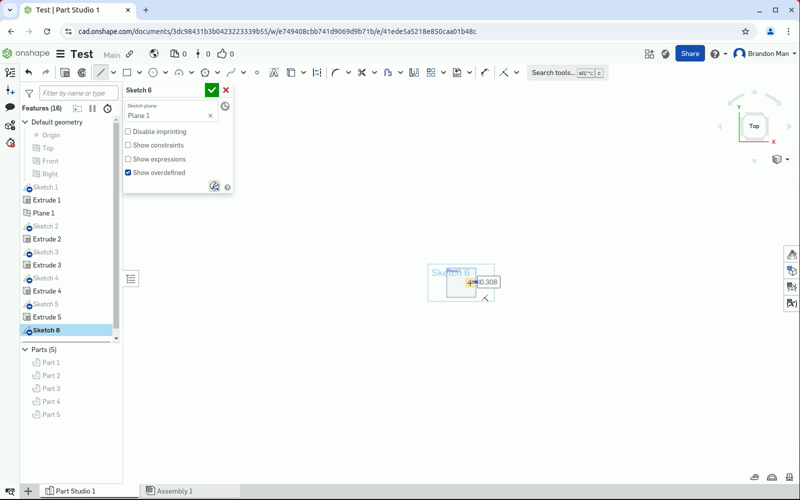
key(esc)
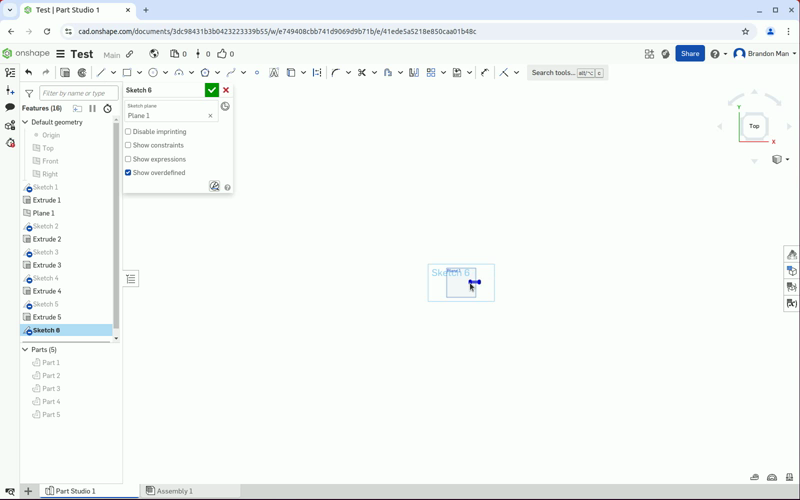
mouse_move(475, 282)
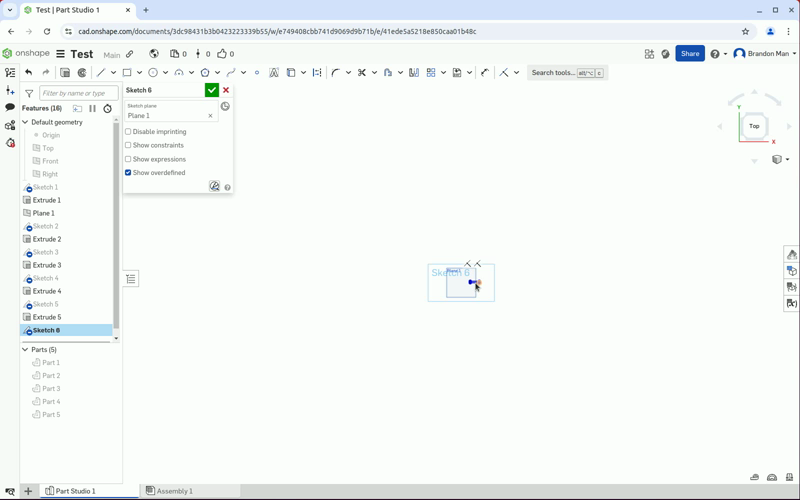
scroll(6)
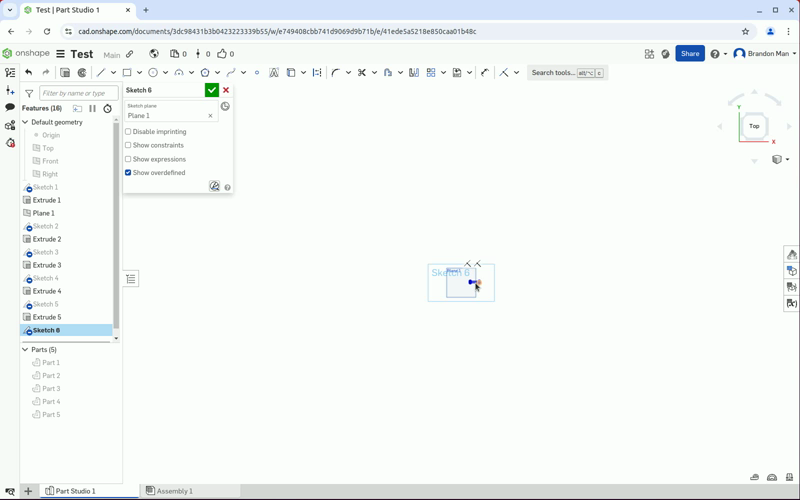
scroll(6)
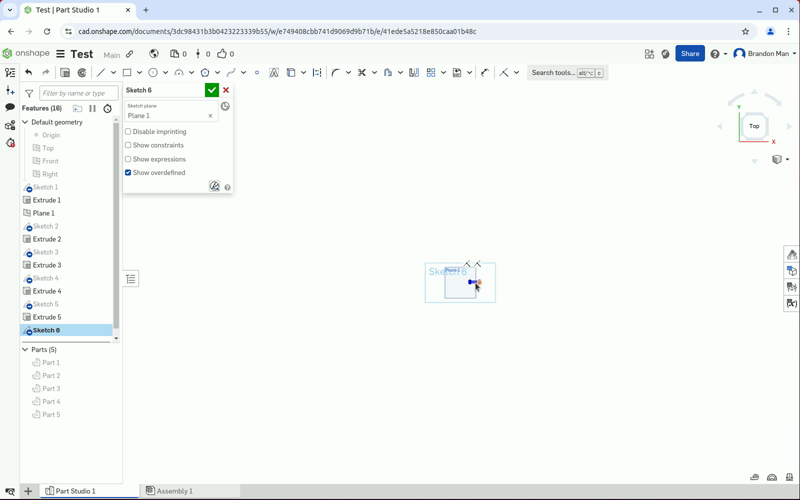
scroll(6)
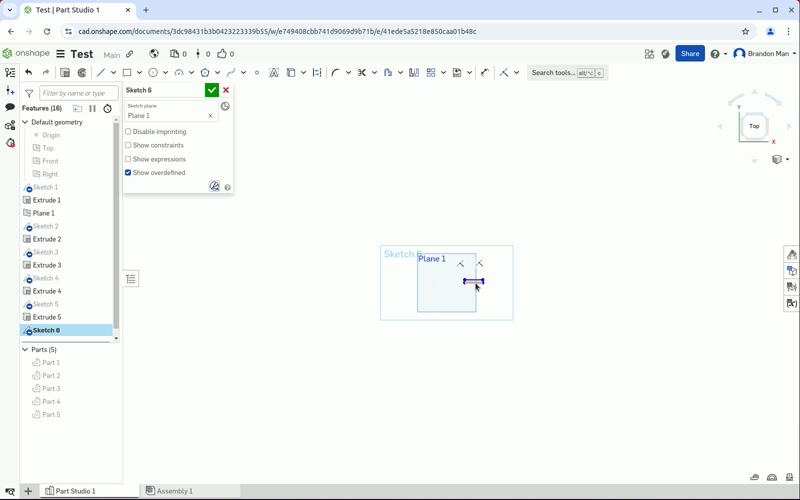
scroll(6)
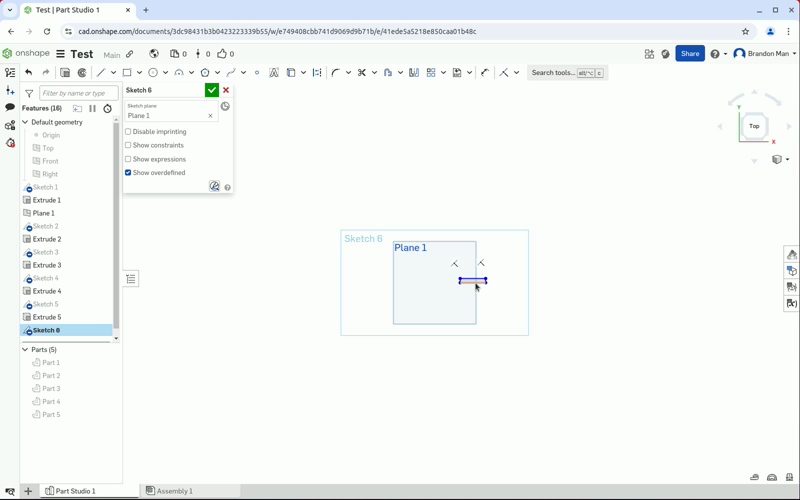
scroll(6)
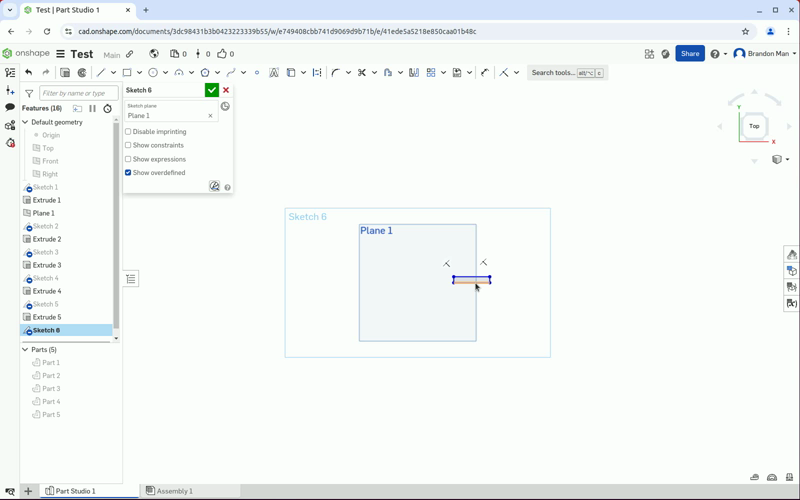
scroll(6)
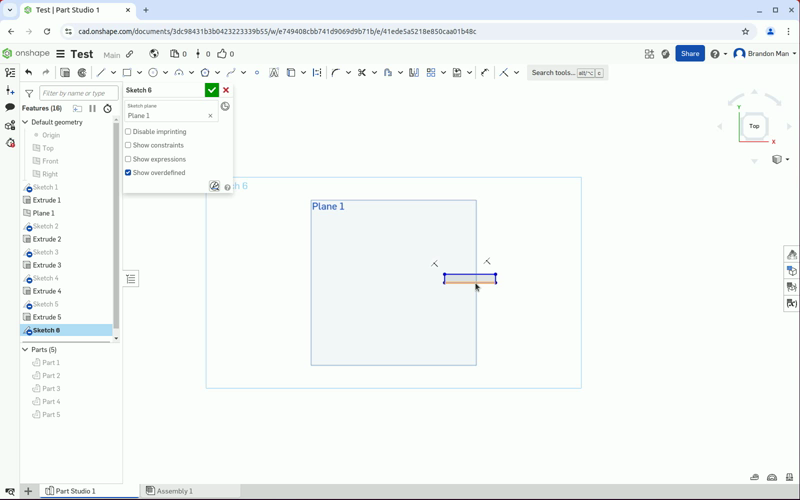
scroll(6)
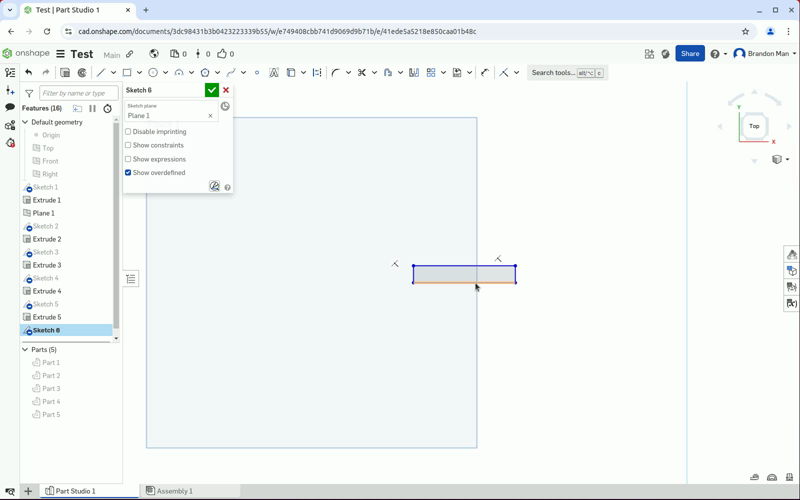
click(475, 282)
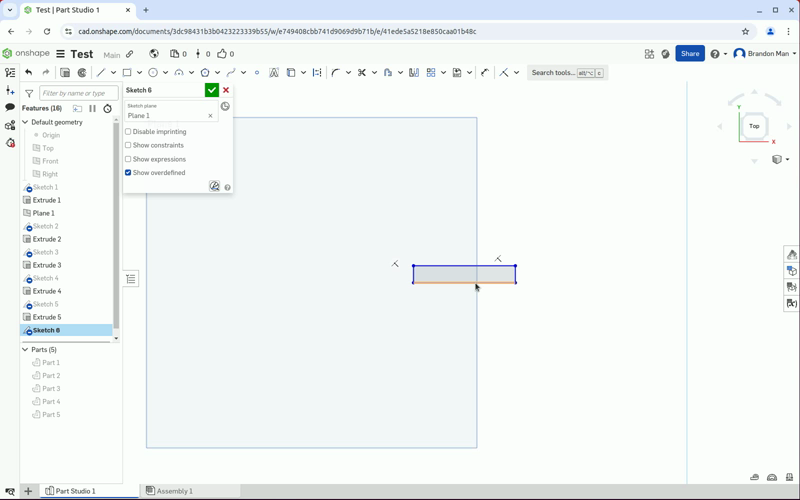
scroll(-6)
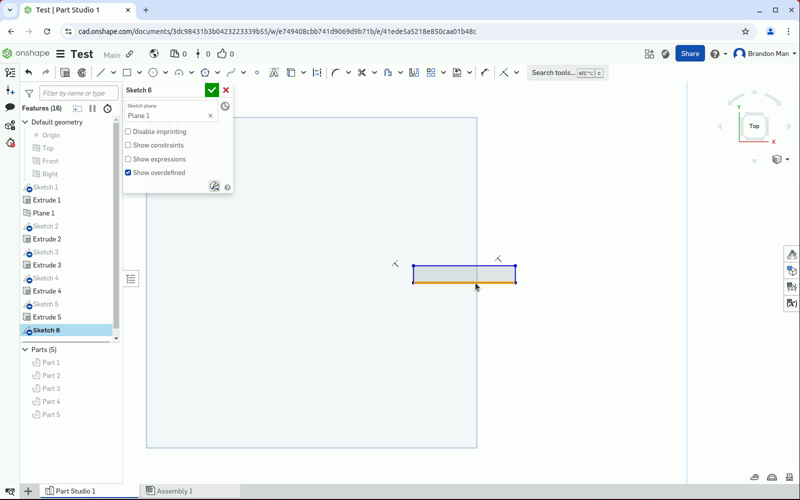
scroll(-6)
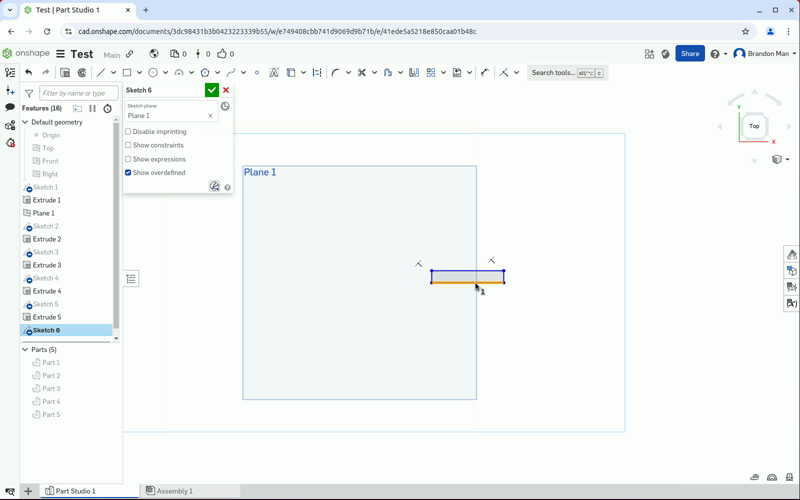
scroll(-6)
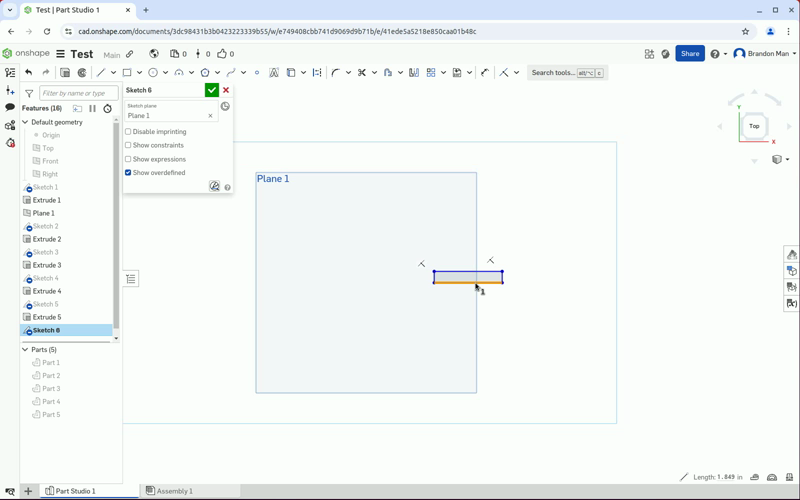
scroll(-6)
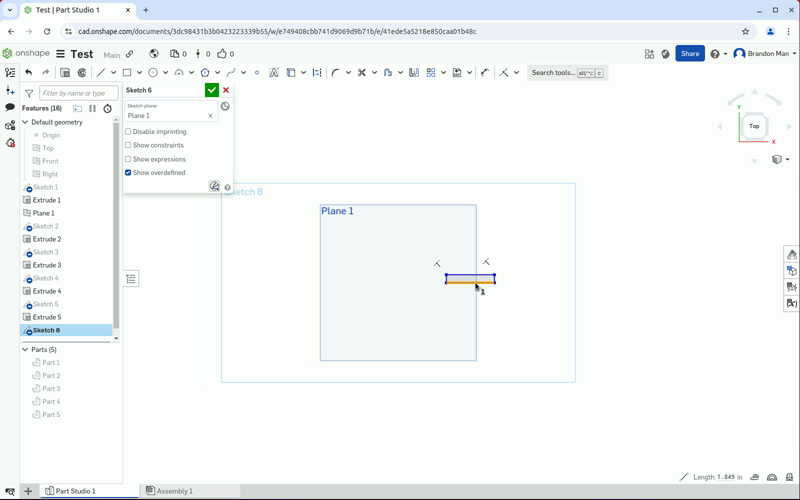
scroll(-6)
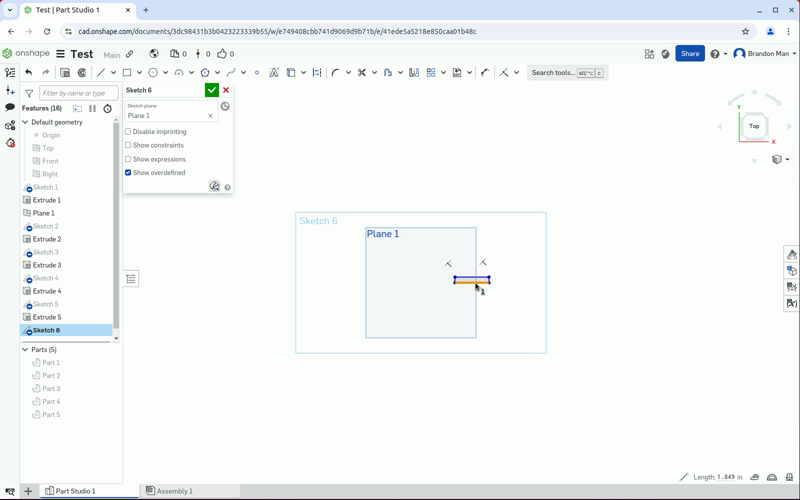
scroll(-6)
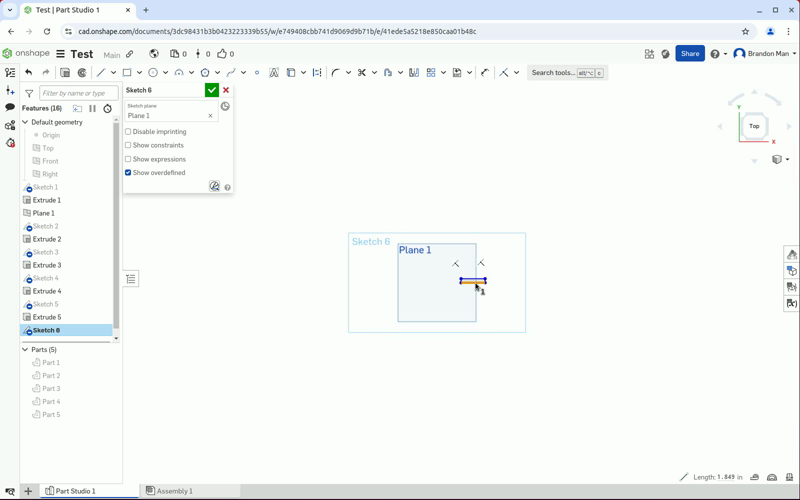
scroll(-6)
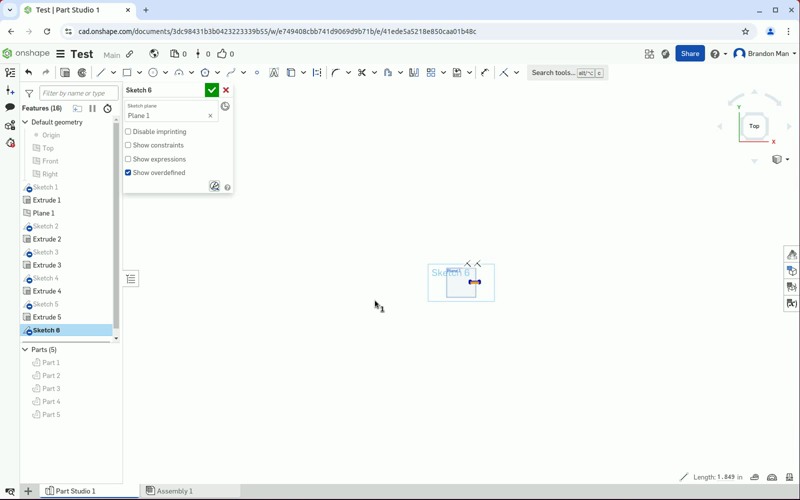
mouse_move(73, 352)
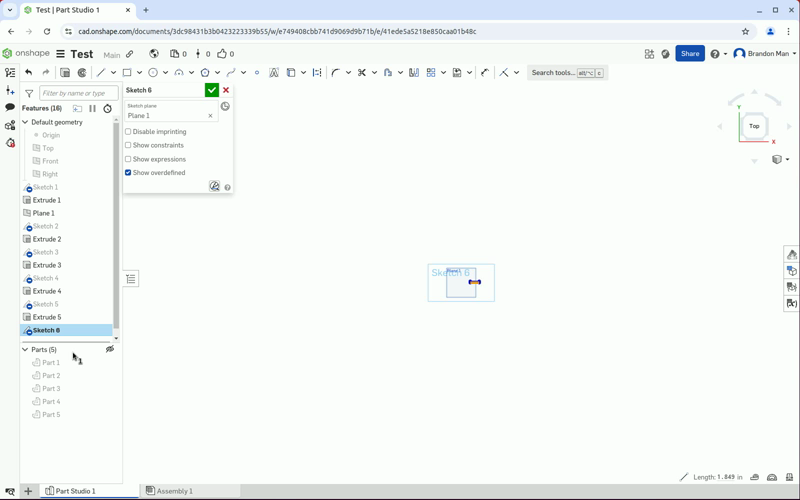
key(shift+y)
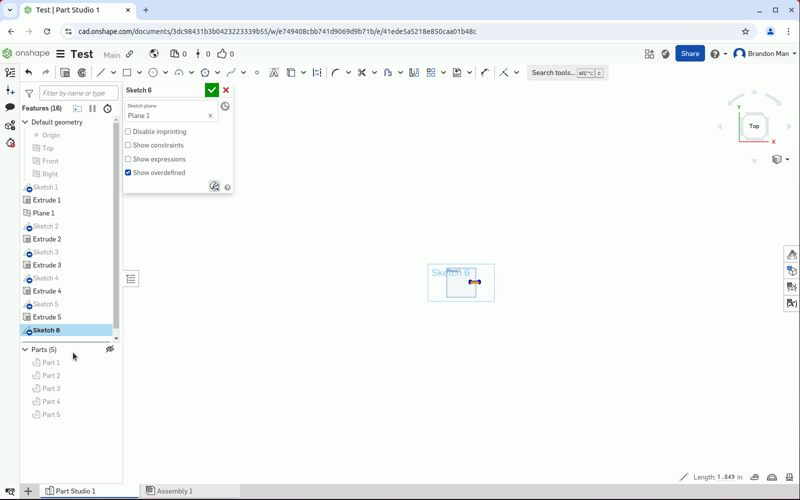
key(shift+e)
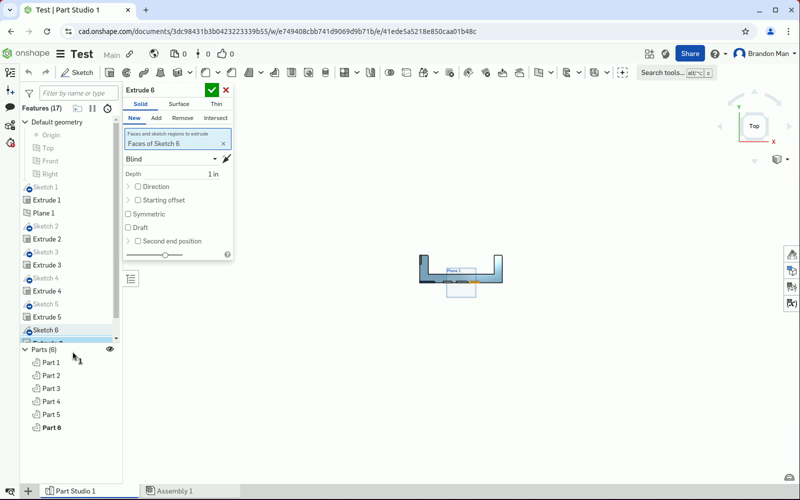
mouse_move(143, 106)
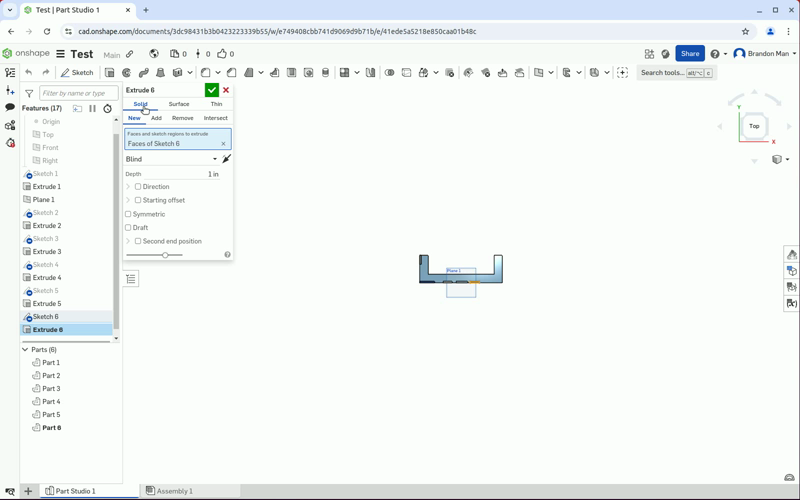
click(143, 106)
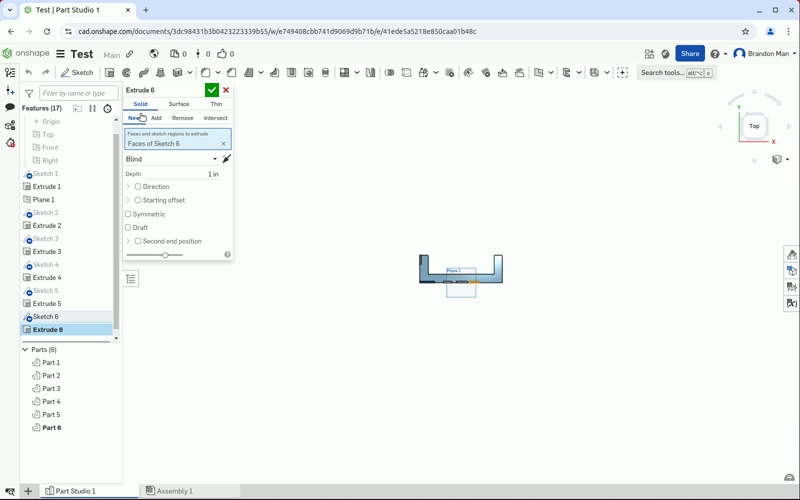
mouse_move(137, 120)
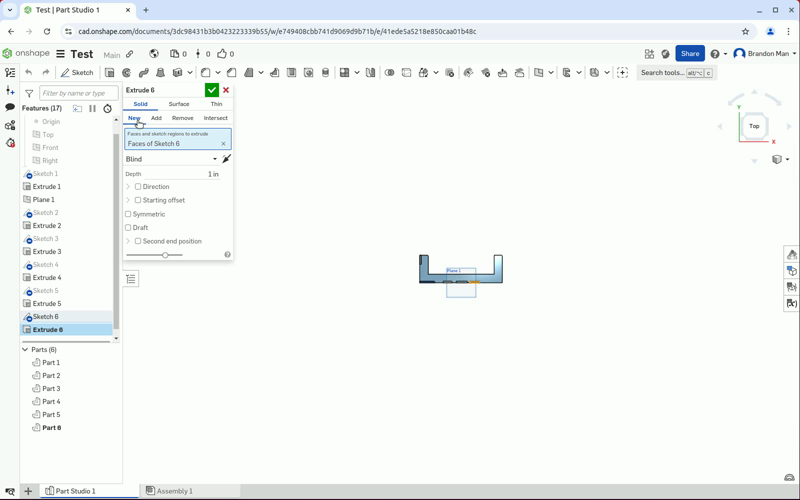
click(137, 120)
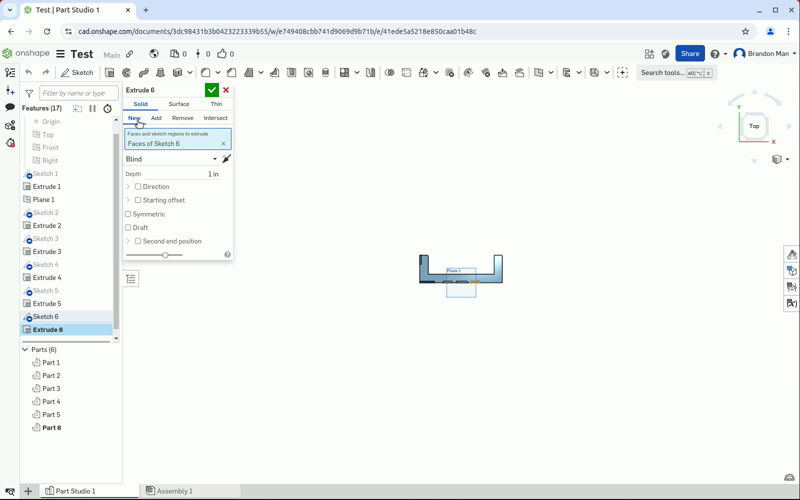
key(tab, 4)
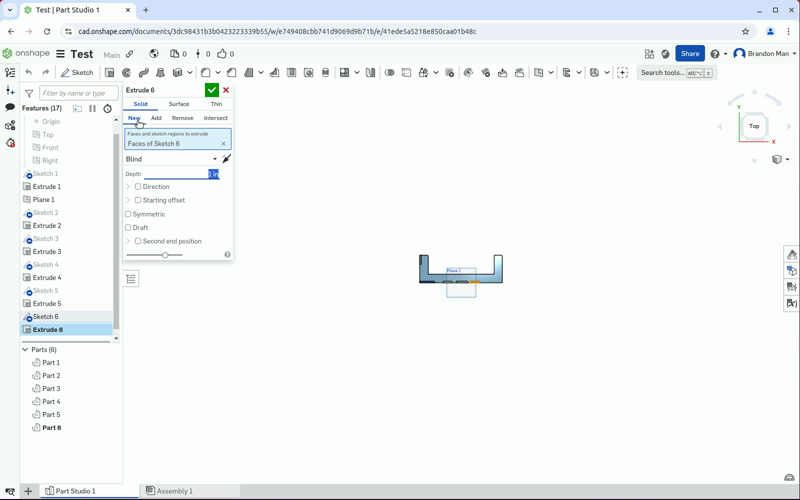
text(1.204)
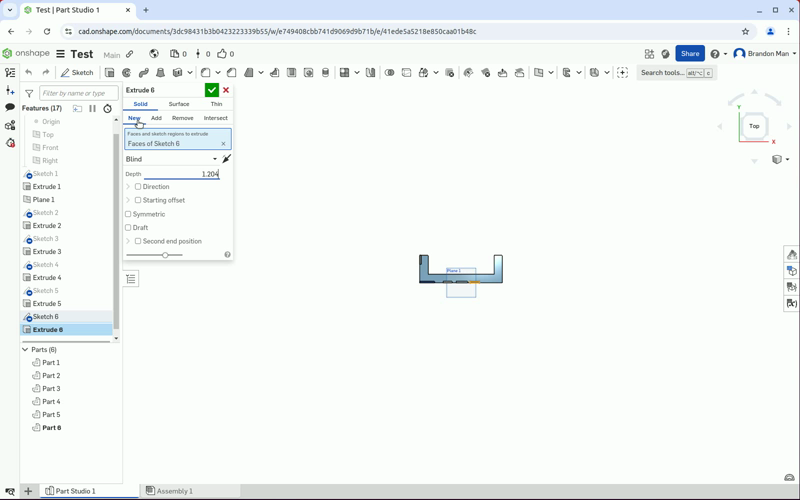
key(enter)
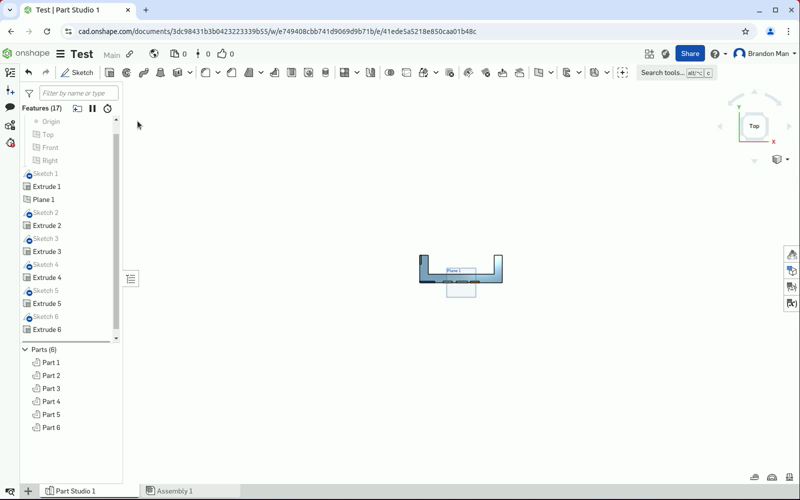
key(shift+h)
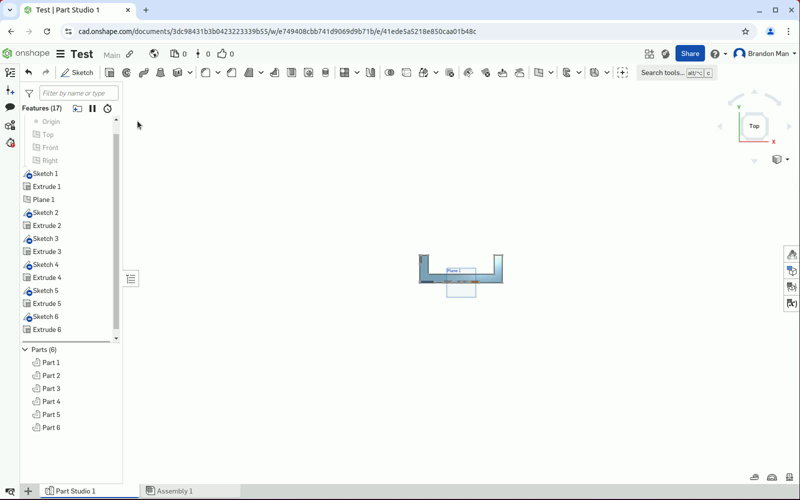
key(shift+h)
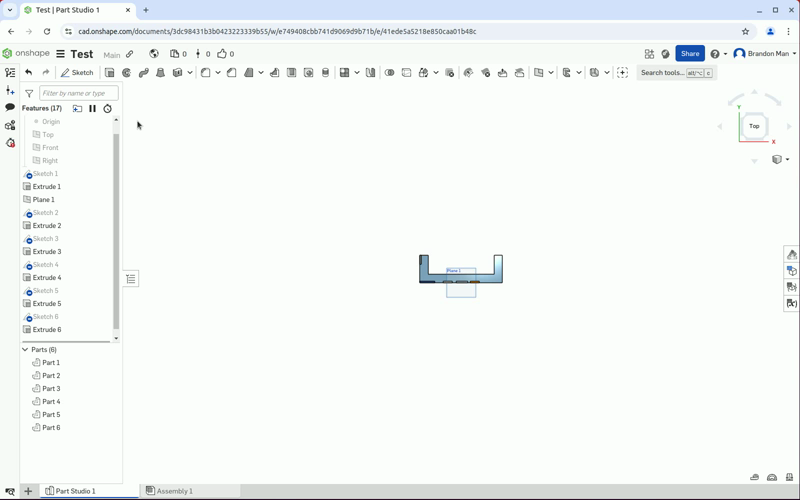
mouse_move(69, 176)
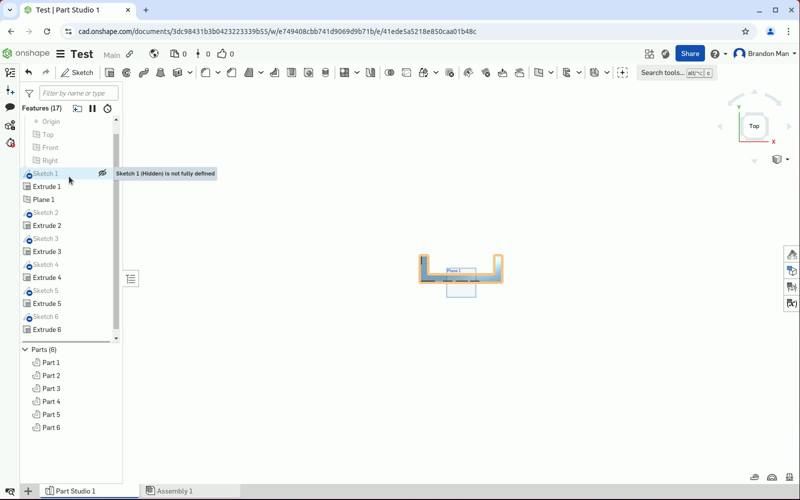
click(69, 176)
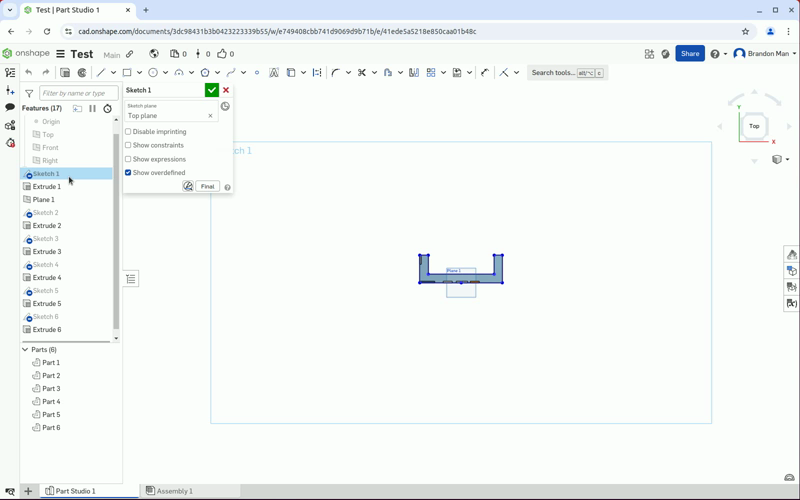
mouse_move(229, 92)
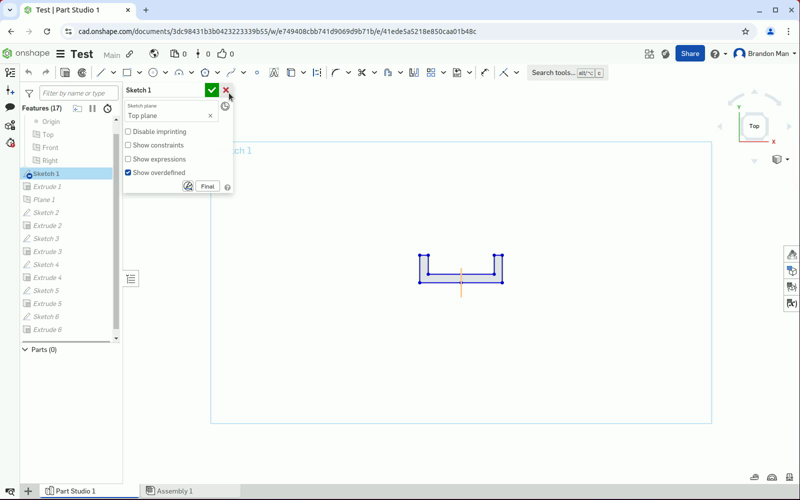
click(229, 92)
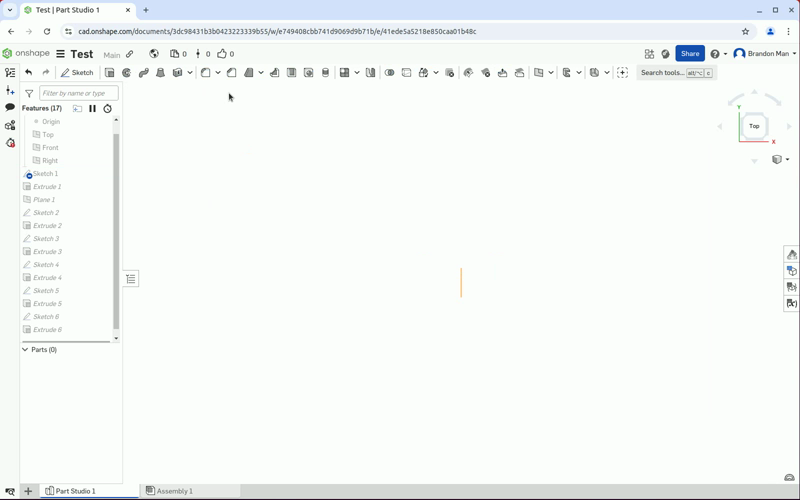
key(shift+s)
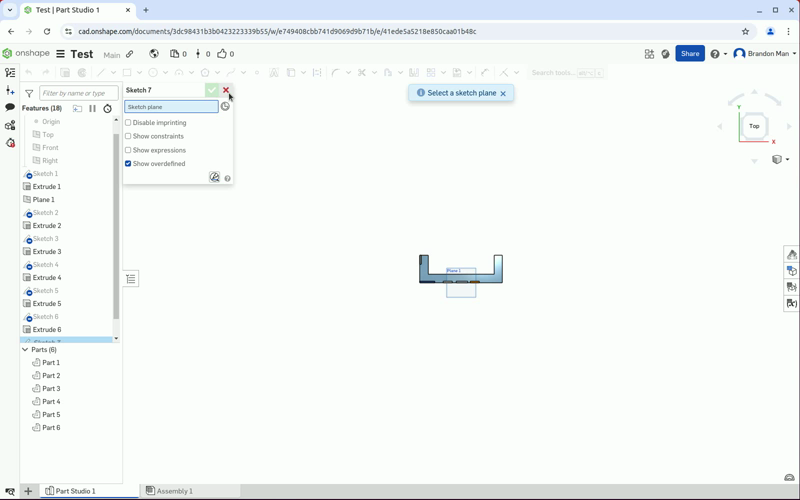
mouse_move(69, 189)
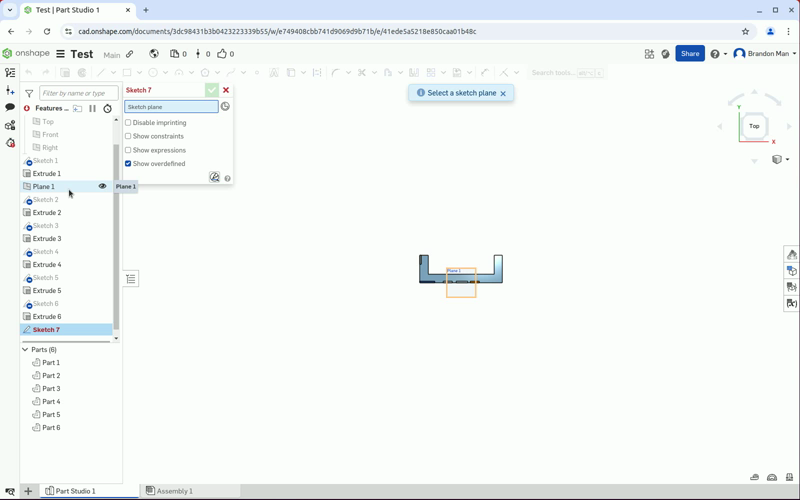
click(69, 189)
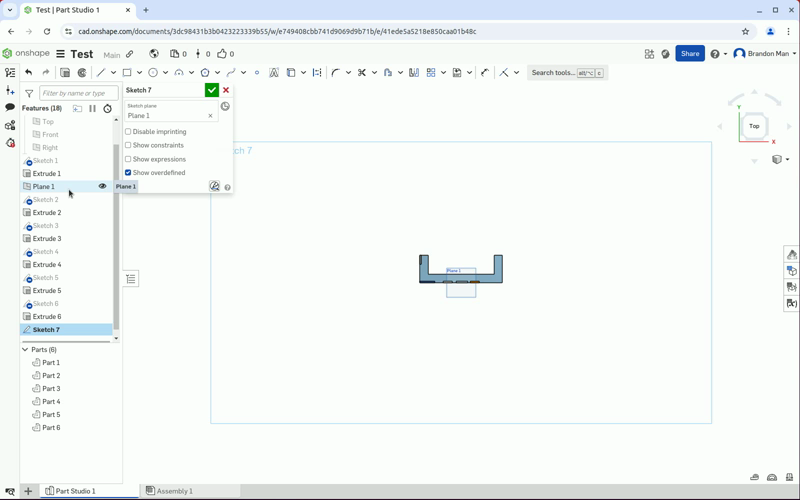
mouse_move(73, 352)
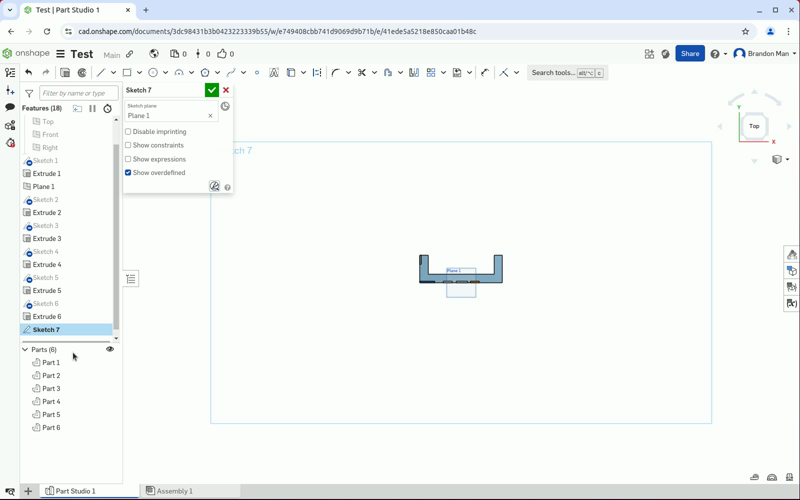
key(y)
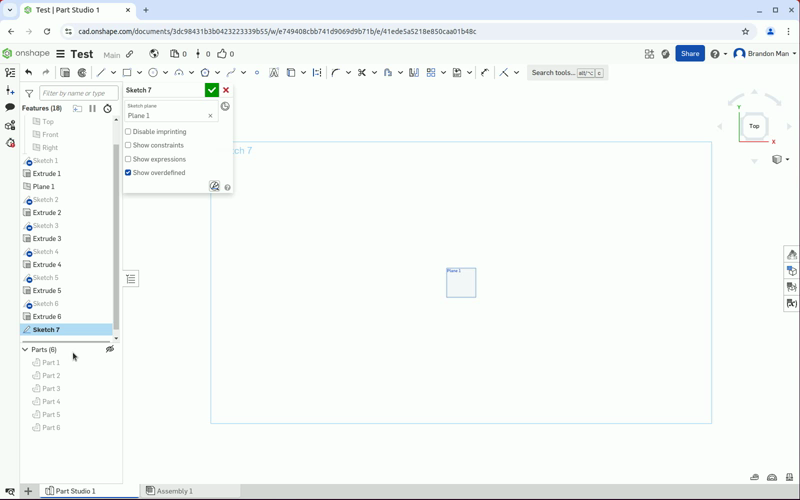
key(l)
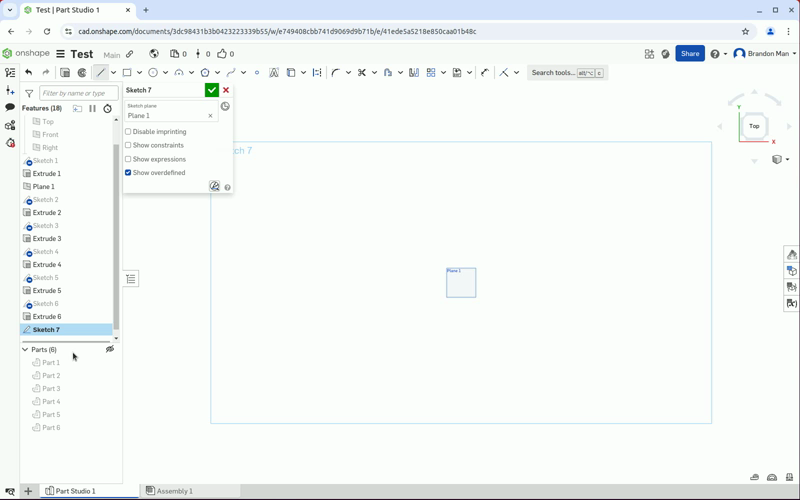
key_down(shift)
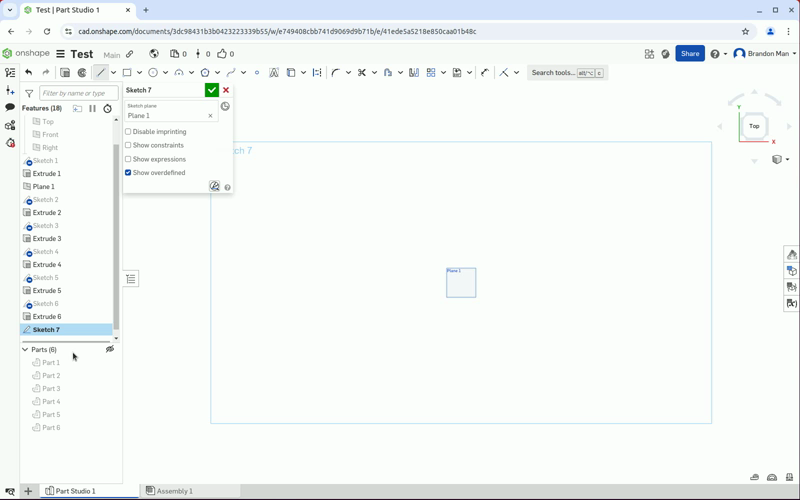
mouse_move(487, 282)
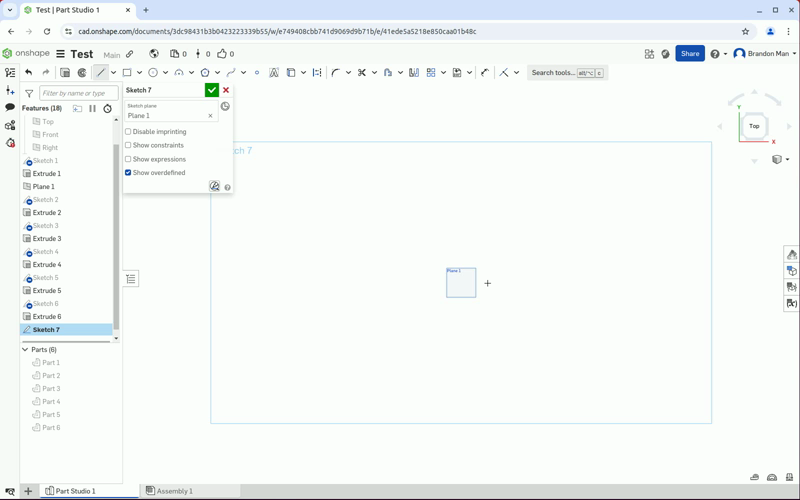
click(487, 282)
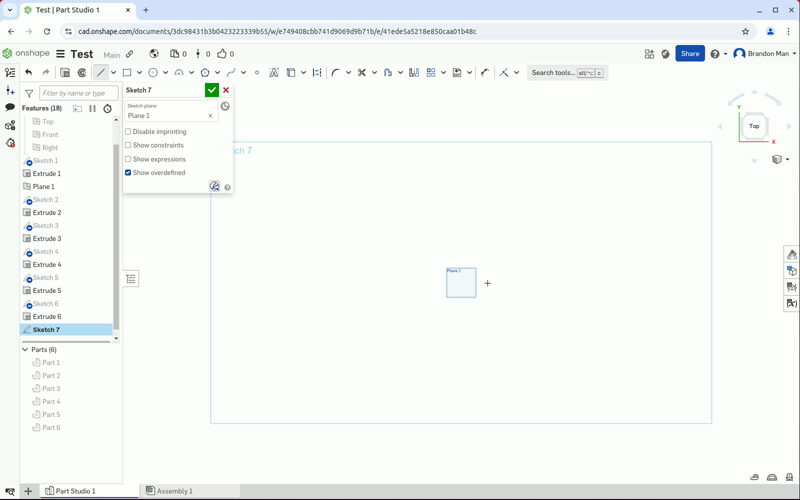
key_up(shift)
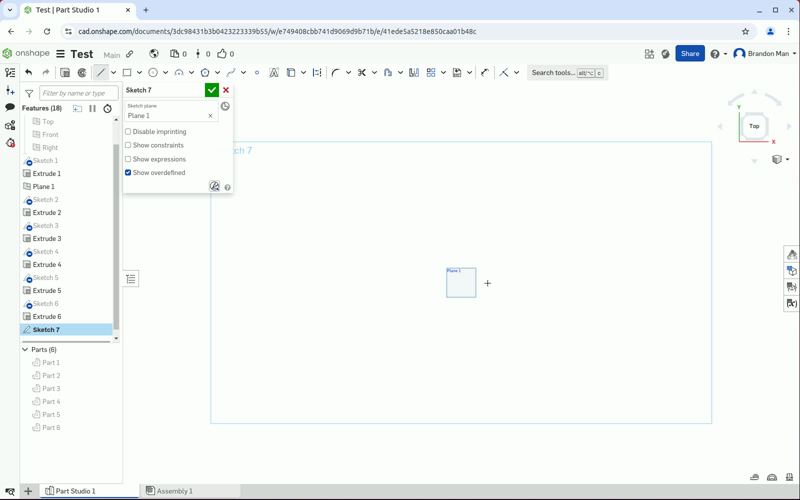
key_down(shift)
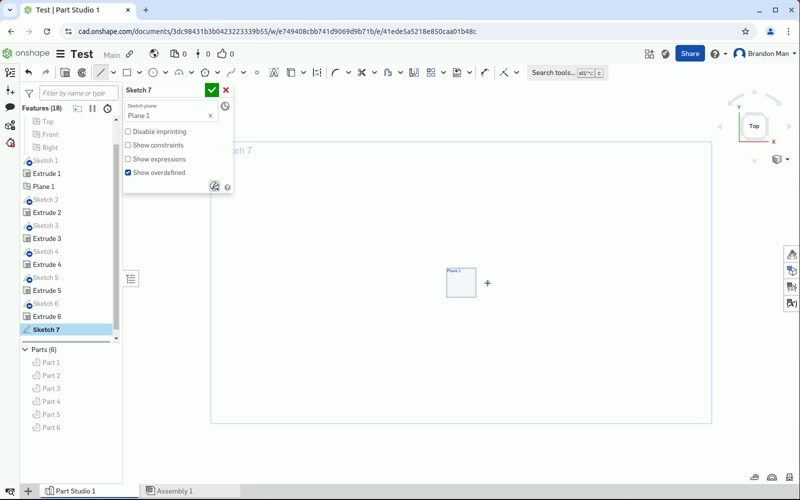
mouse_move(517, 282)
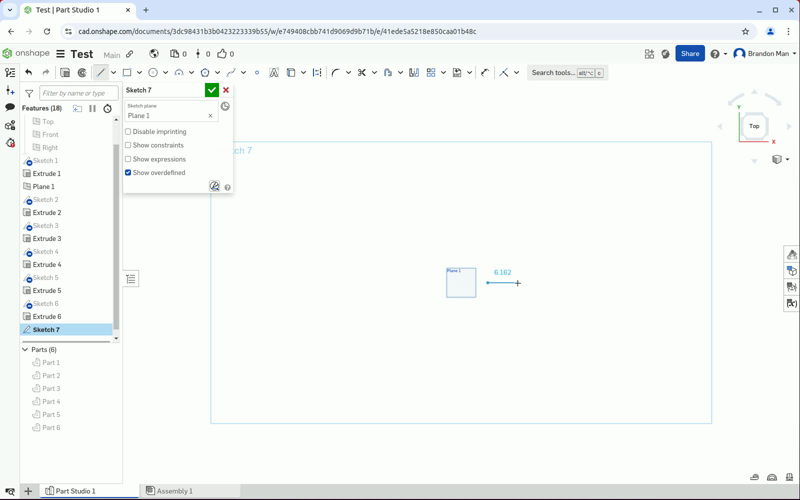
mouse_move(502, 282)
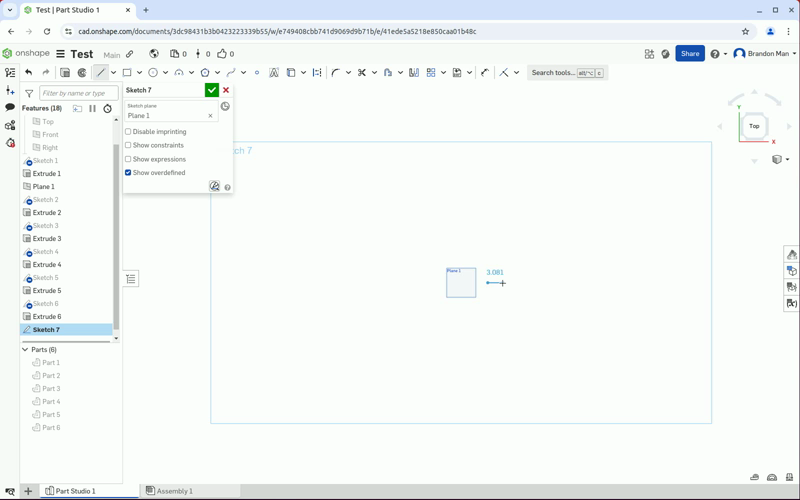
click(502, 282)
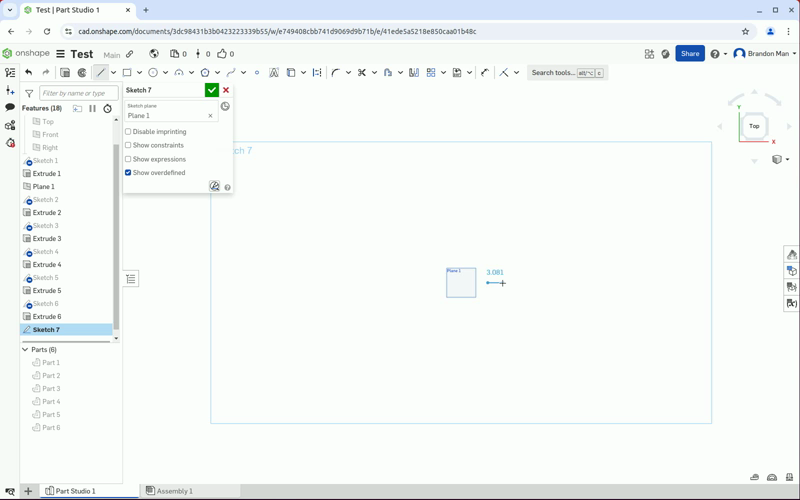
key_up(shift)
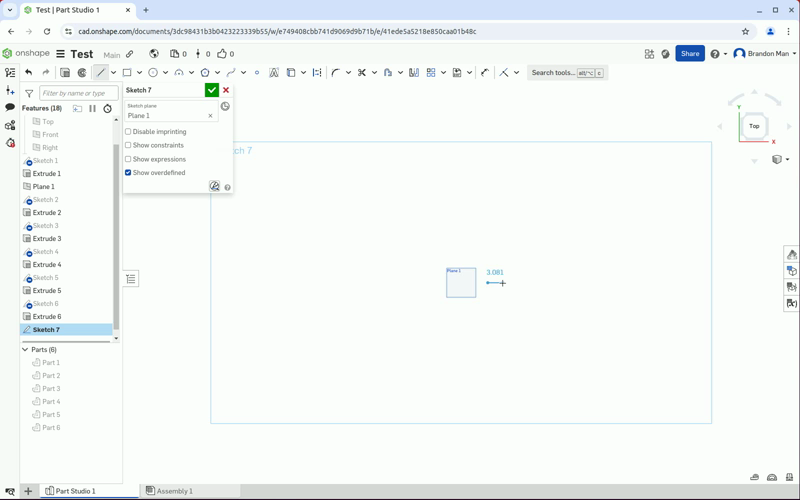
key_down(shift)
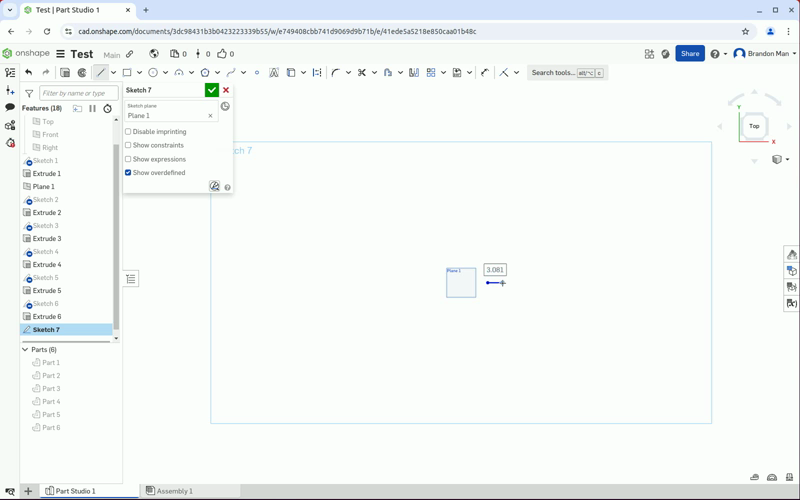
mouse_move(532, 282)
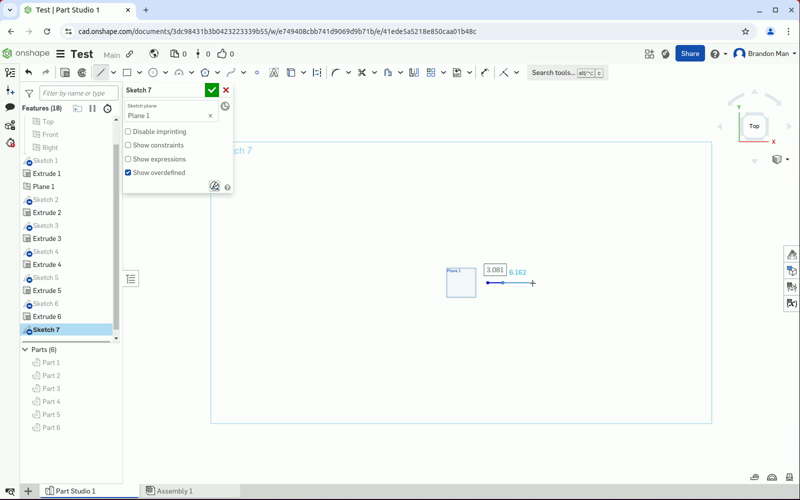
mouse_move(502, 281)
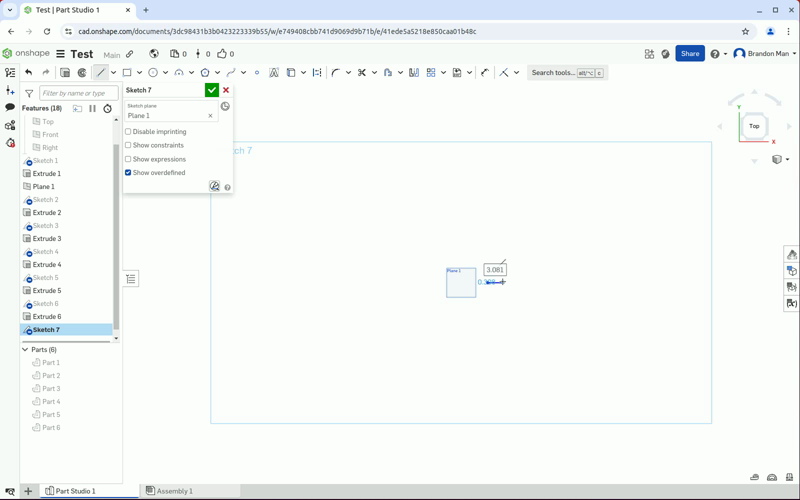
scroll(6)
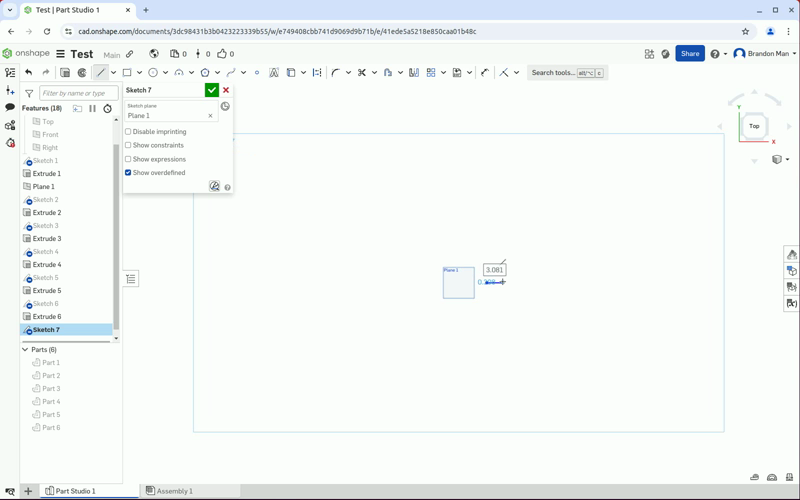
scroll(6)
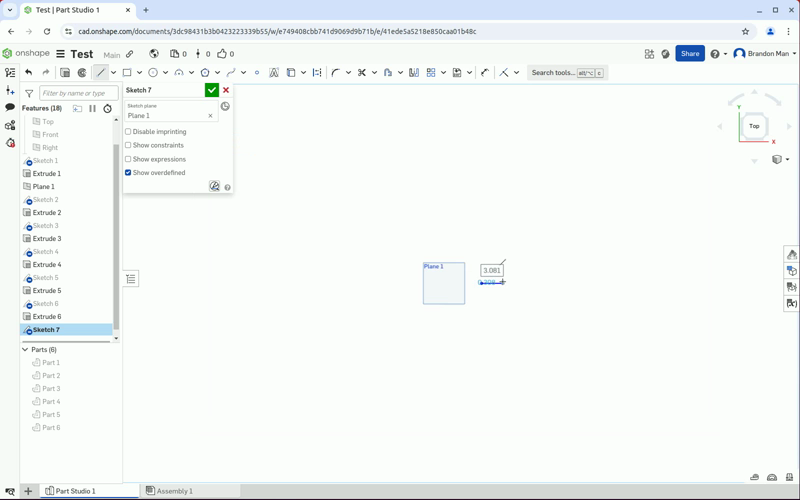
scroll(6)
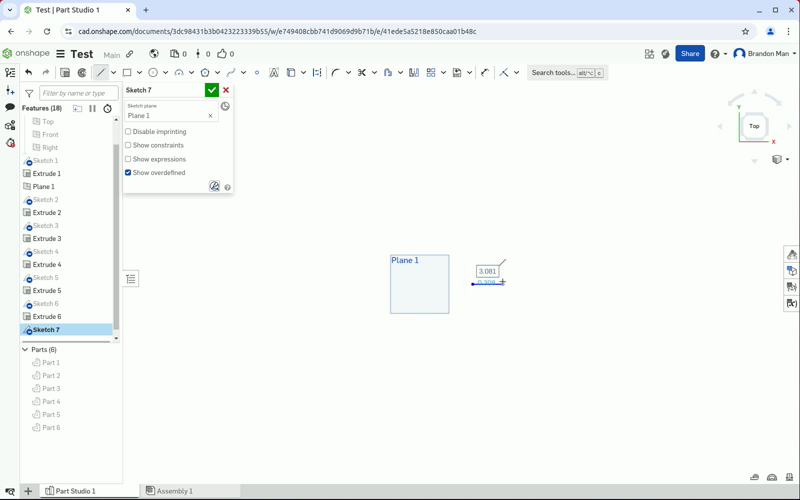
scroll(6)
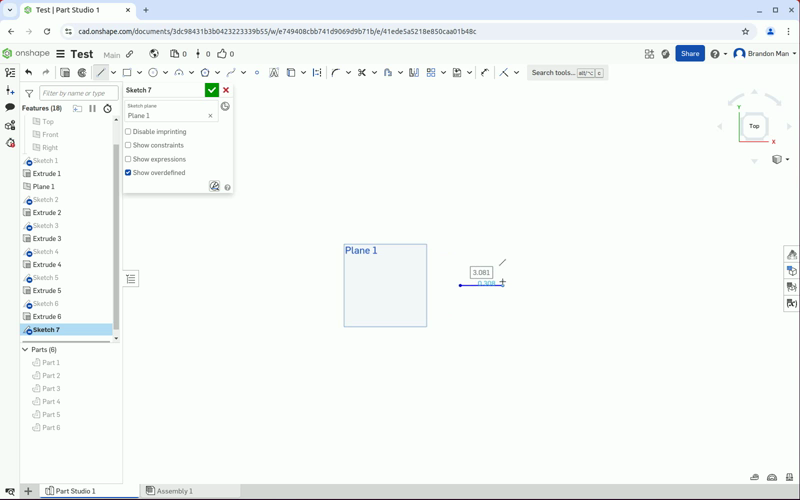
scroll(6)
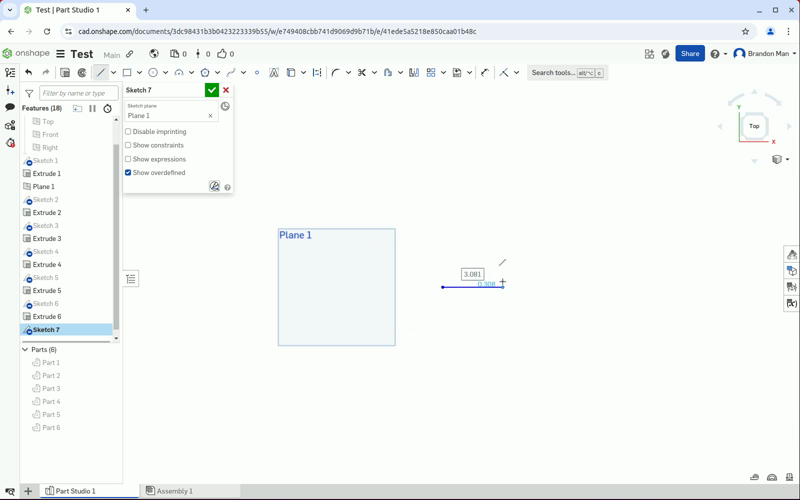
scroll(6)
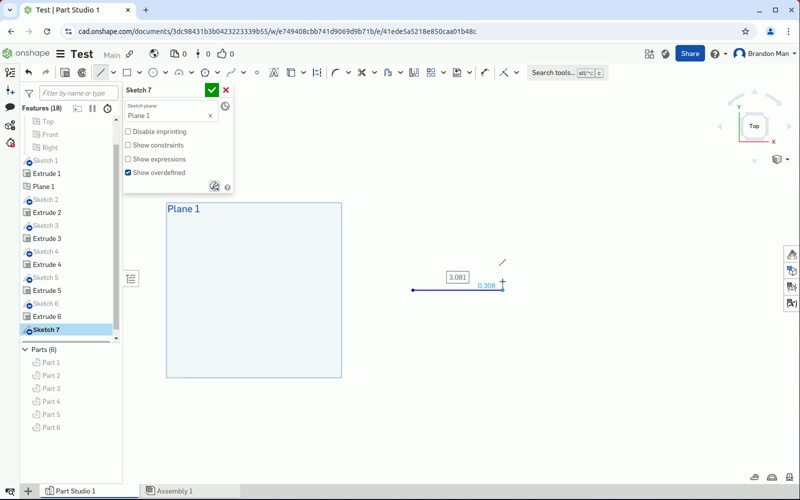
scroll(6)
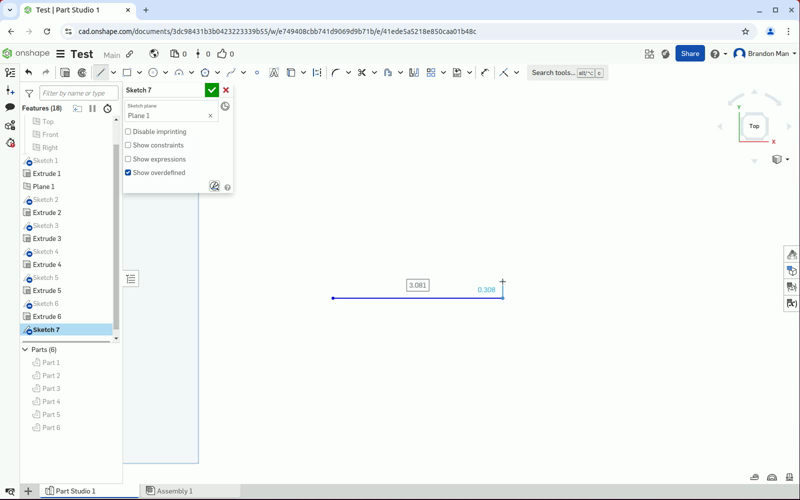
click(502, 281)
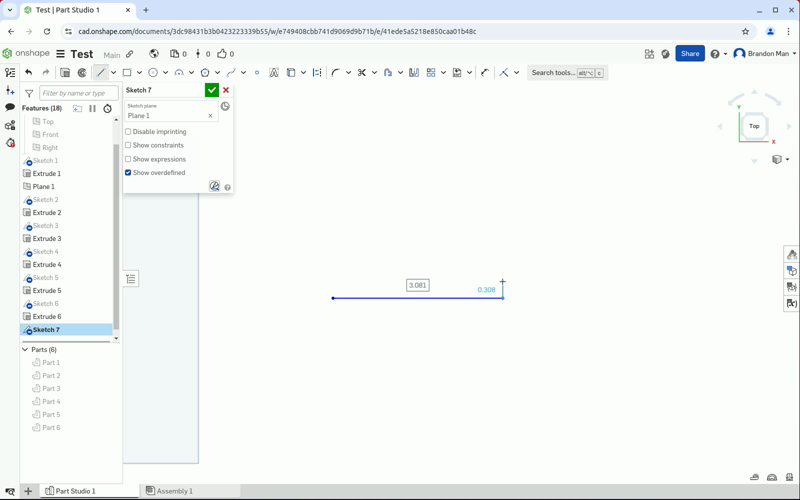
scroll(-6)
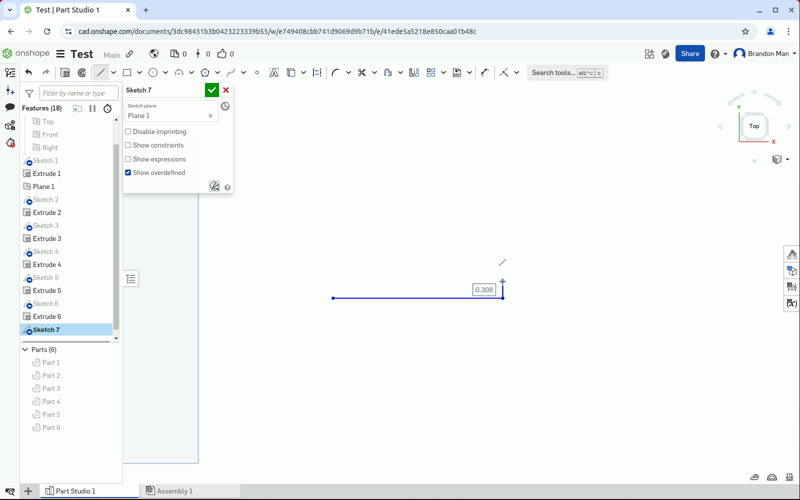
scroll(-6)
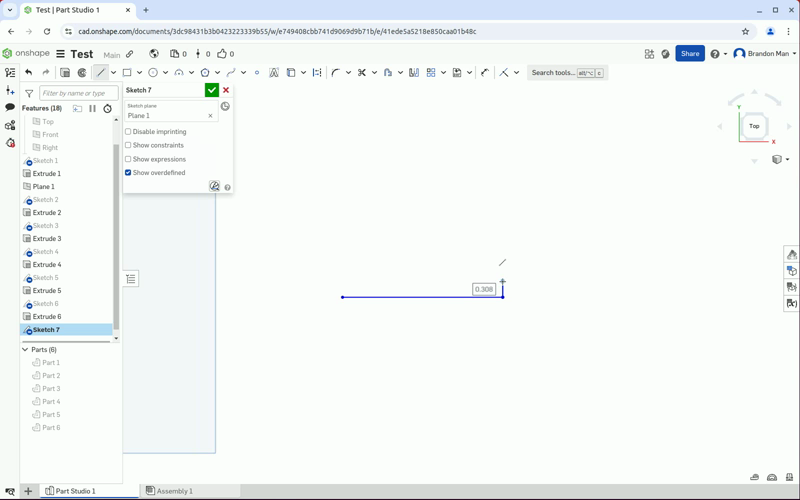
scroll(-6)
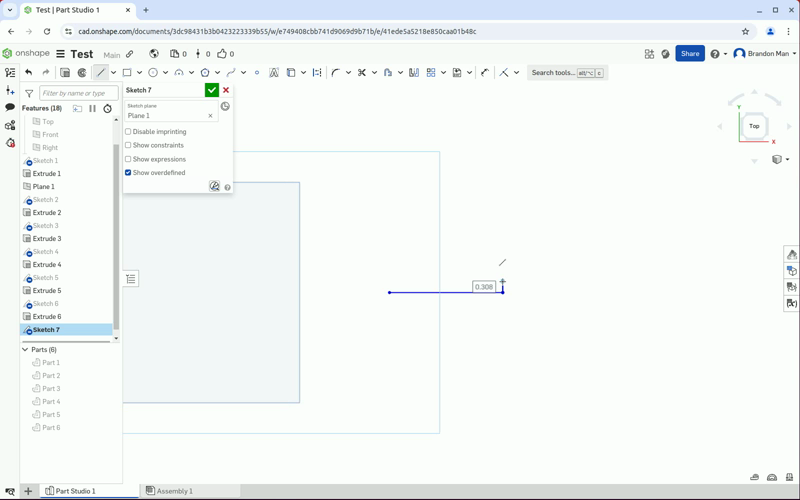
scroll(-6)
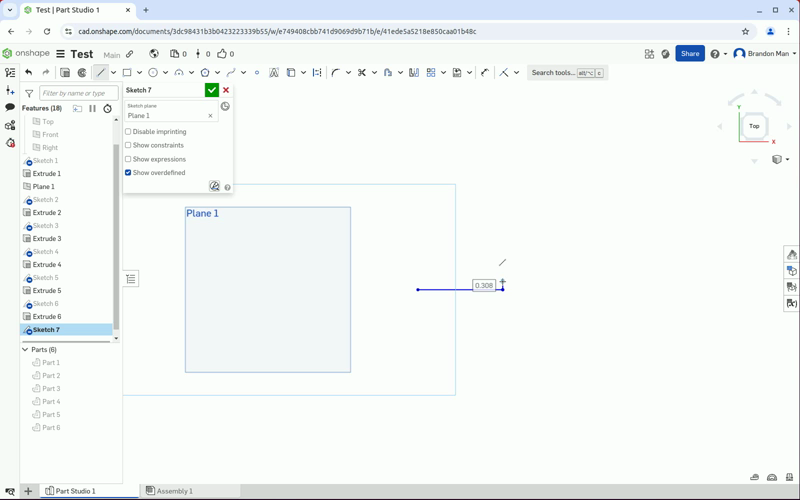
scroll(-6)
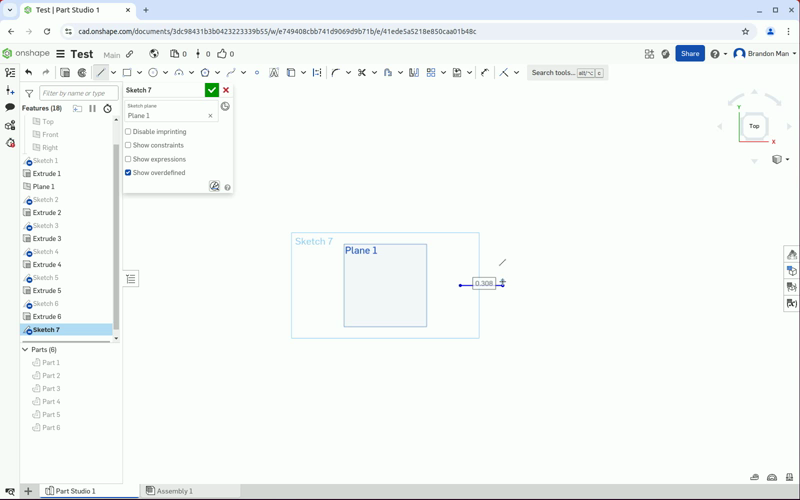
scroll(-6)
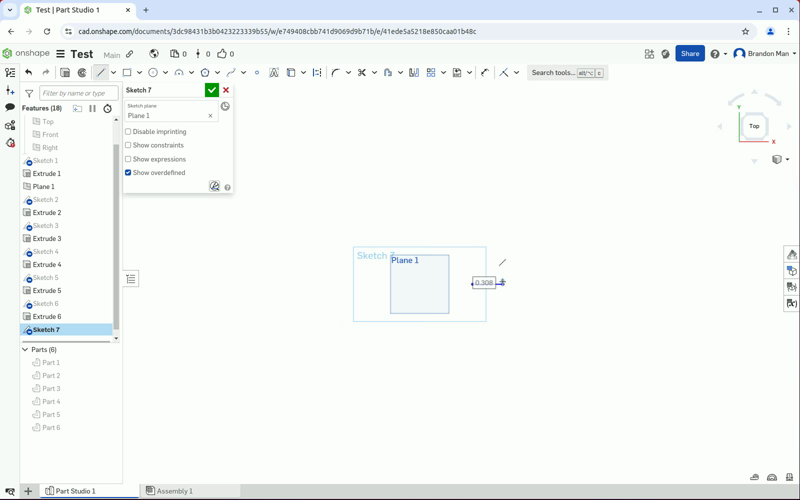
scroll(-6)
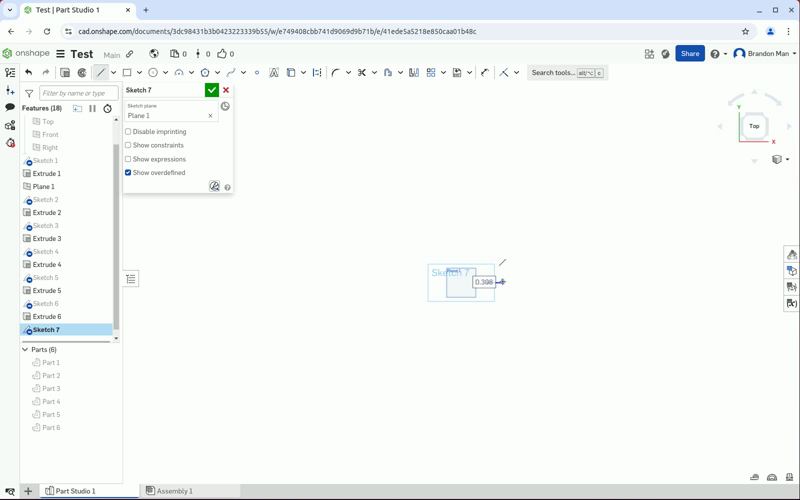
key_up(shift)
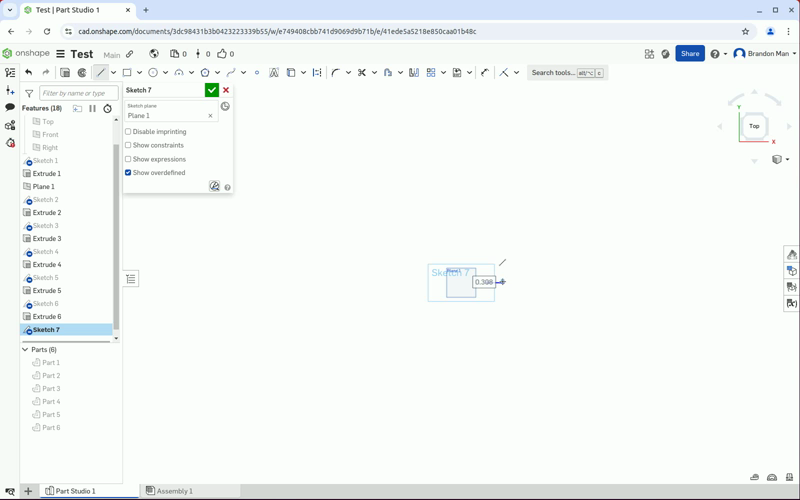
key_down(shift)
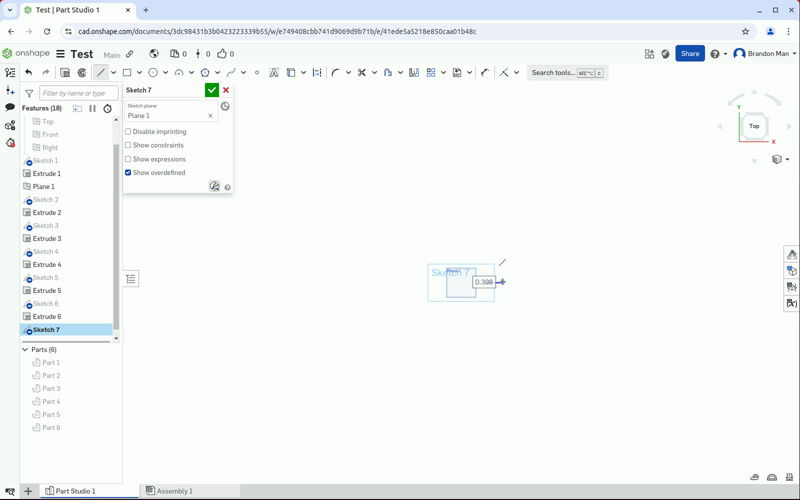
mouse_move(532, 281)
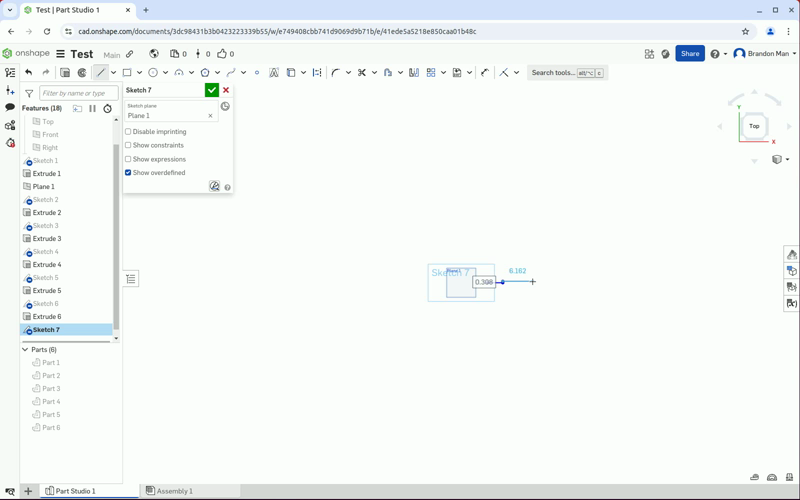
mouse_move(487, 281)
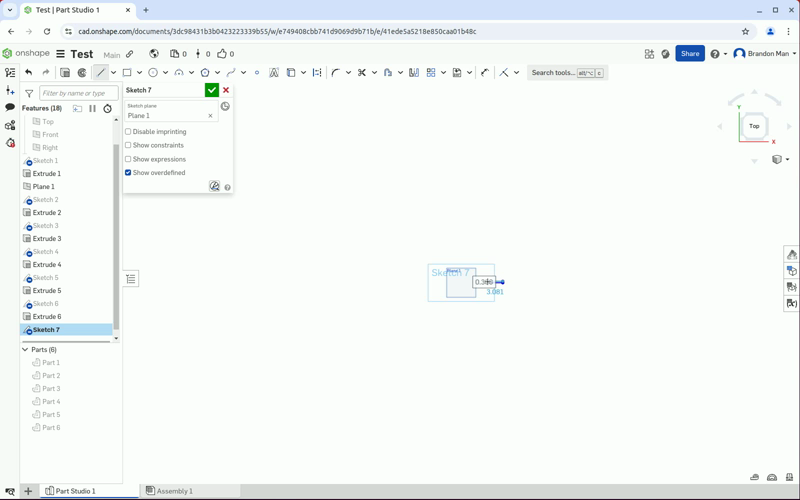
scroll(6)
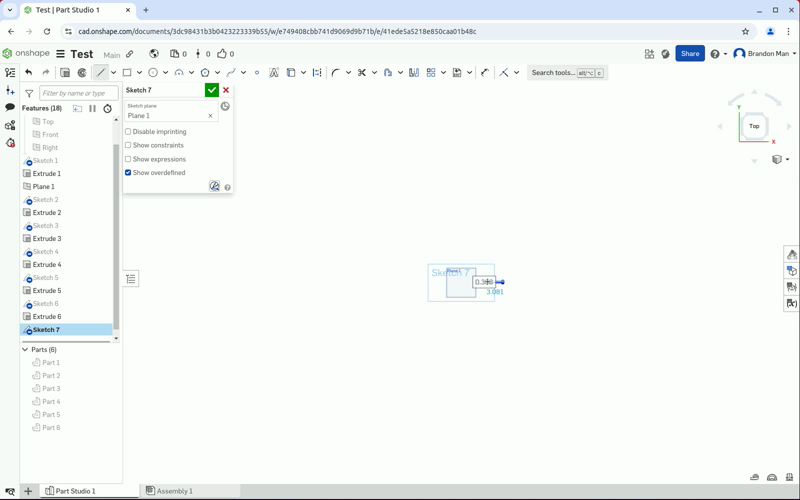
scroll(6)
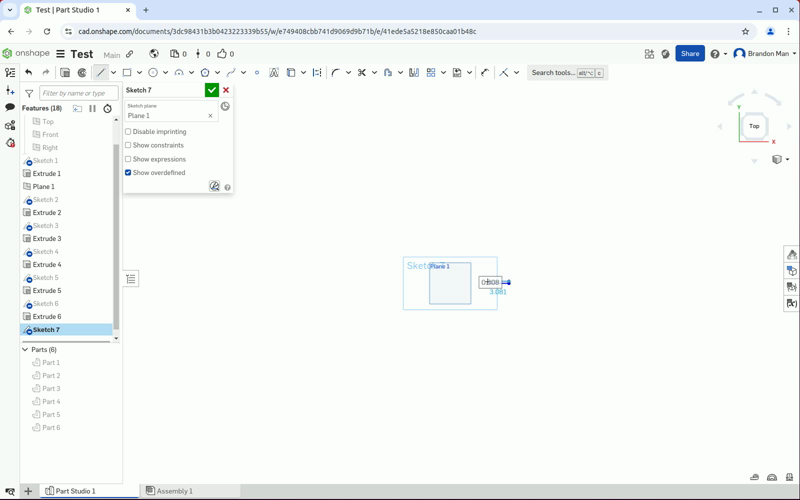
scroll(6)
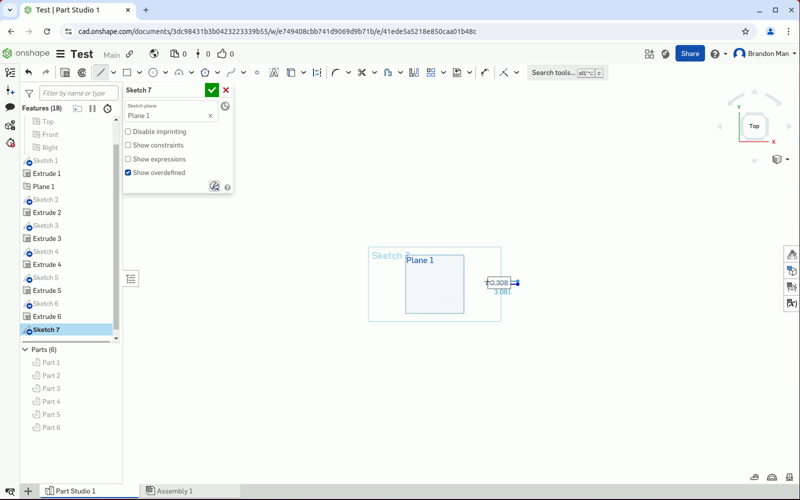
scroll(6)
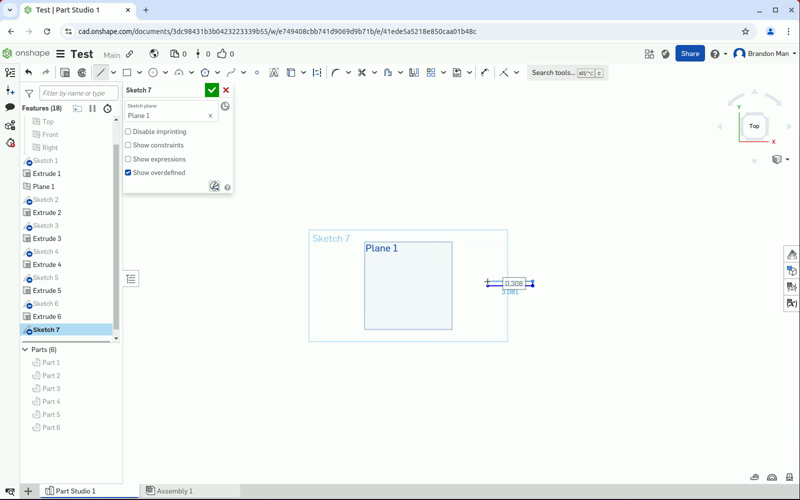
scroll(6)
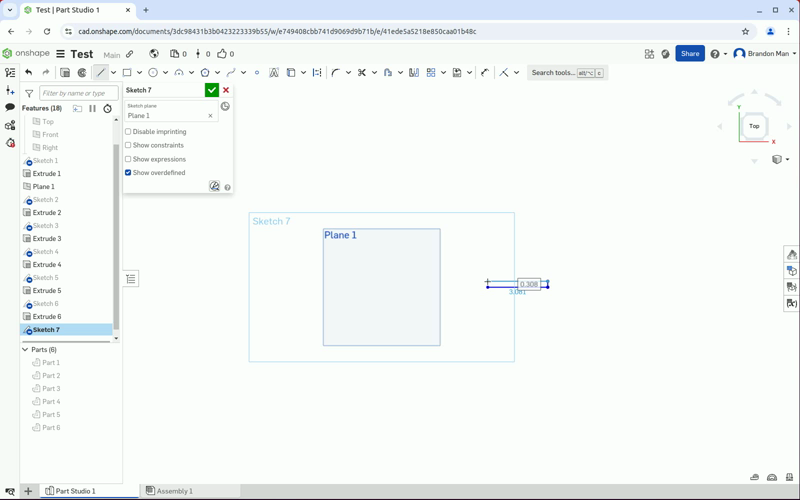
scroll(6)
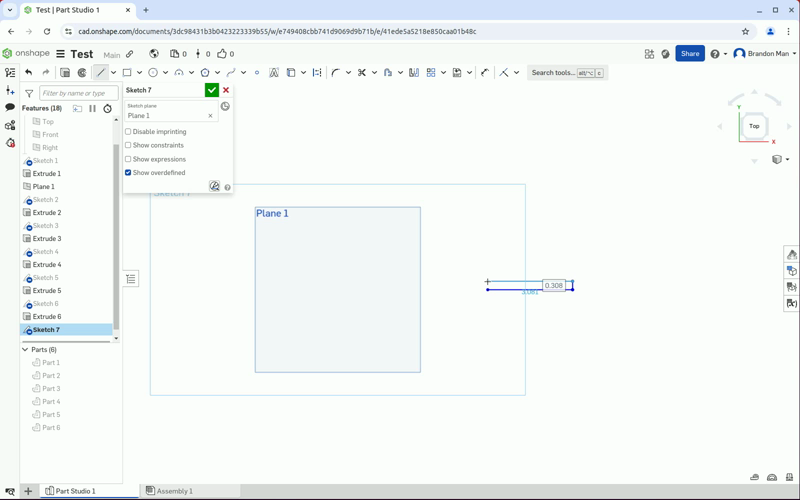
scroll(6)
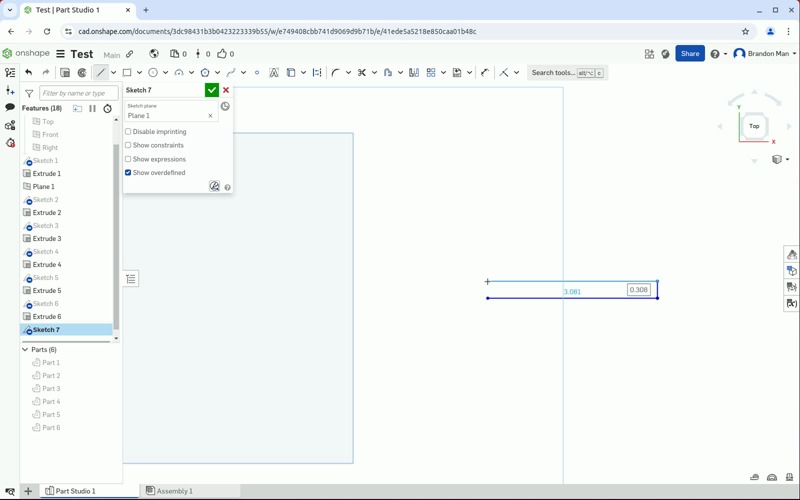
click(487, 281)
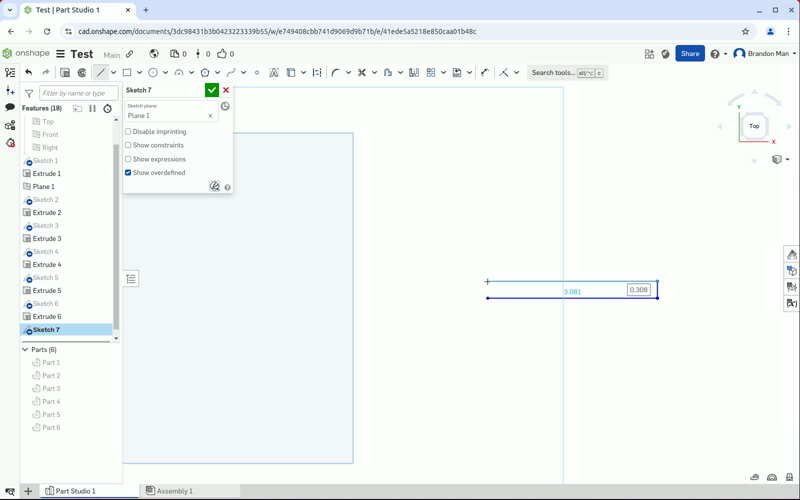
scroll(-6)
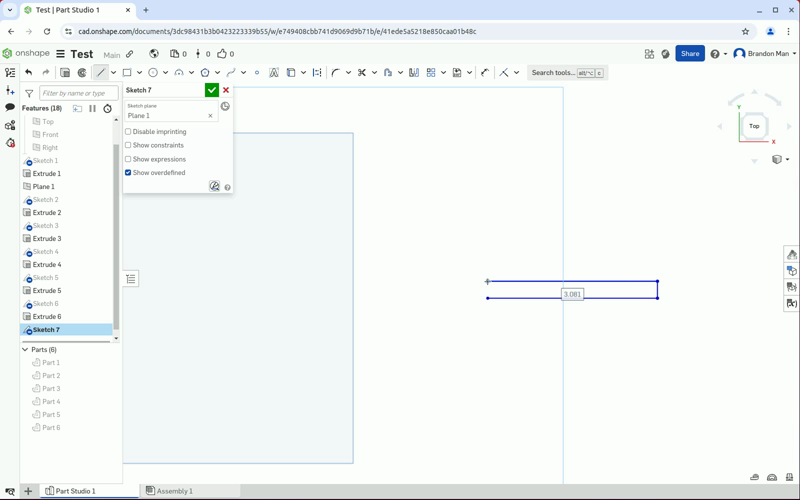
scroll(-6)
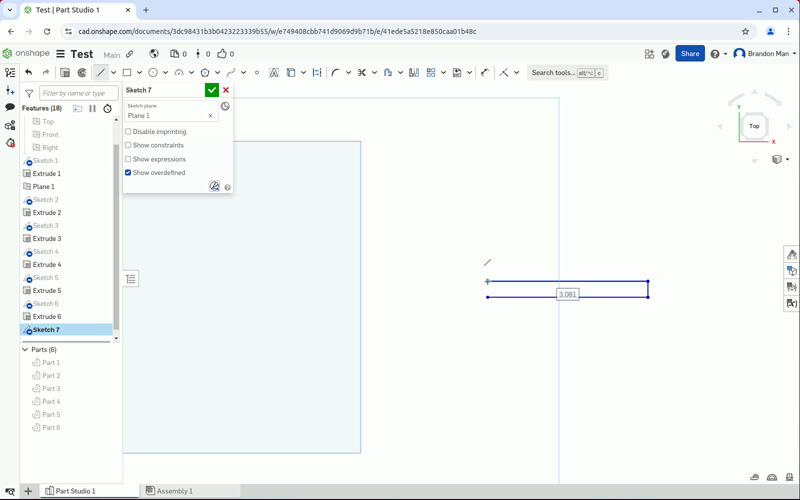
scroll(-6)
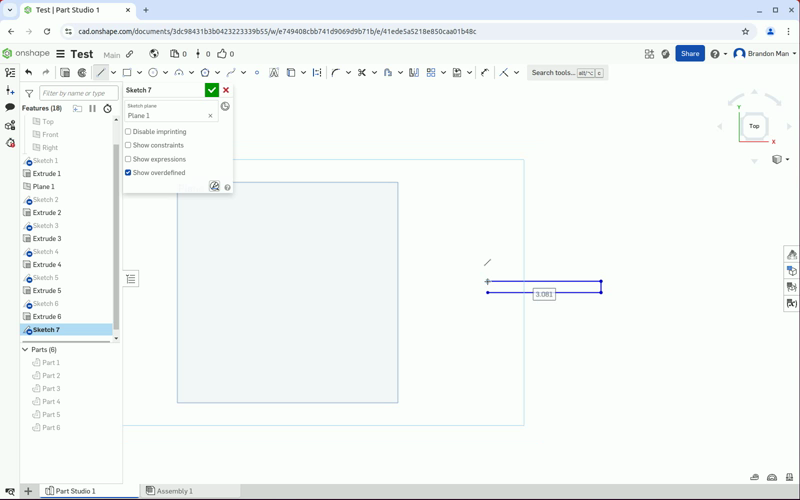
scroll(-6)
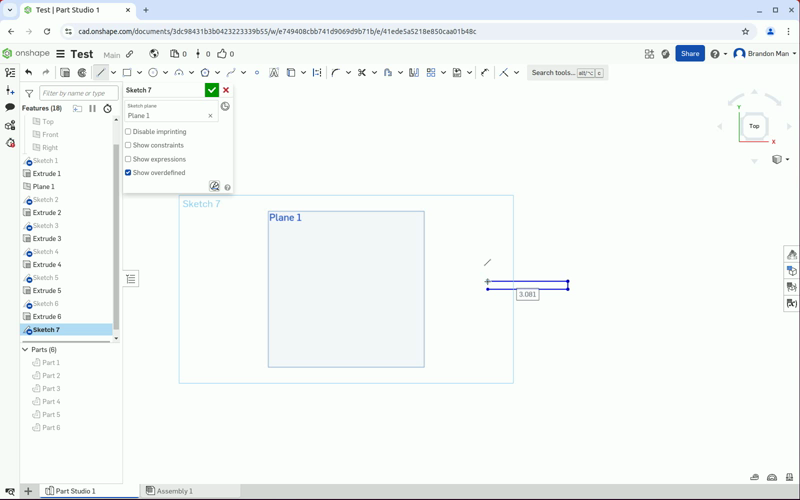
scroll(-6)
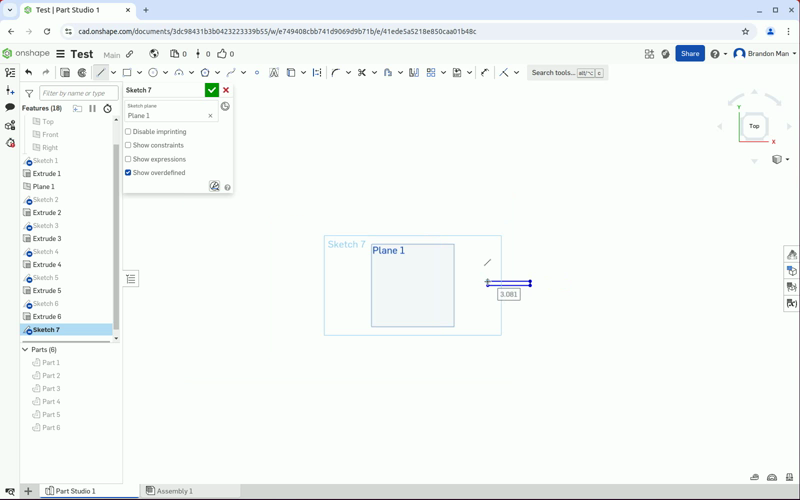
scroll(-6)
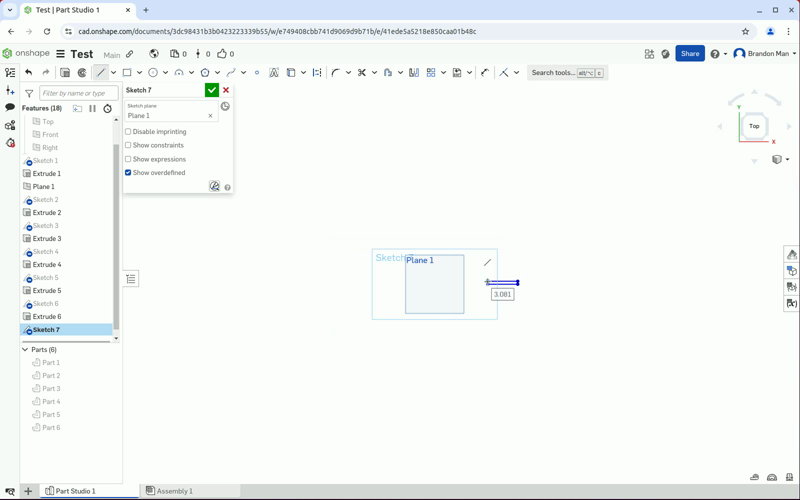
scroll(-6)
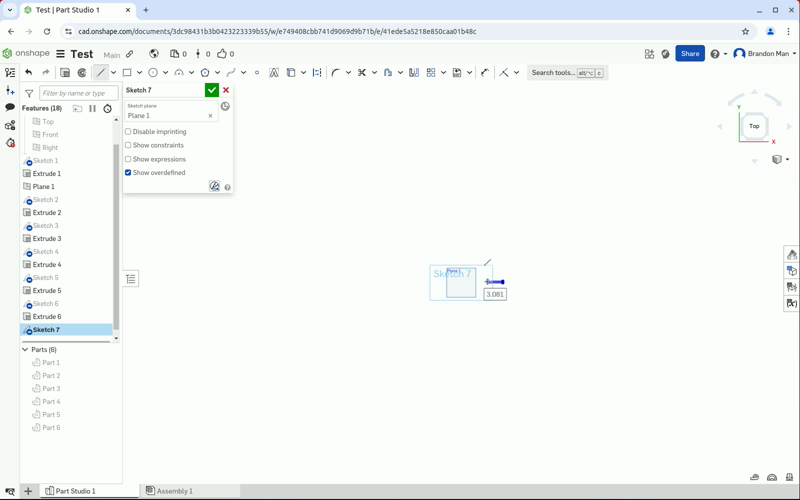
key_up(shift)
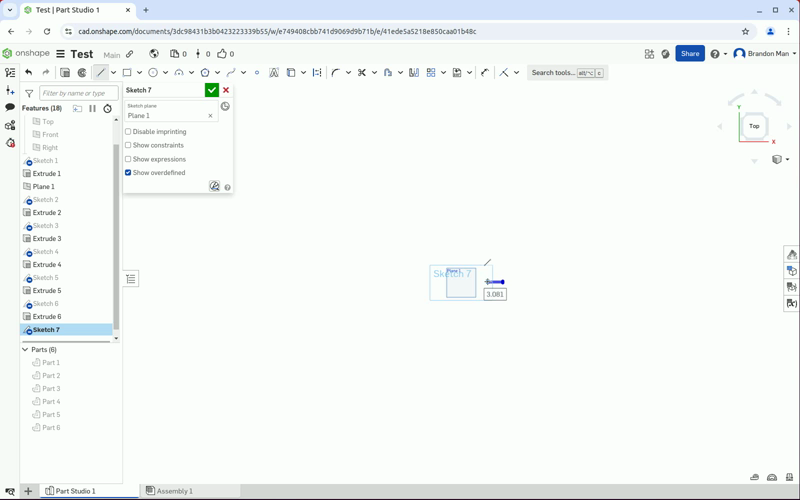
mouse_move(517, 281)
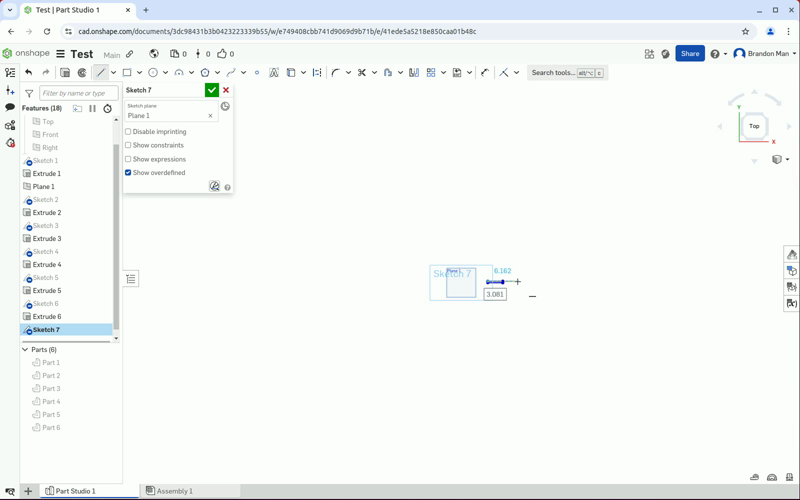
key_down(shift)
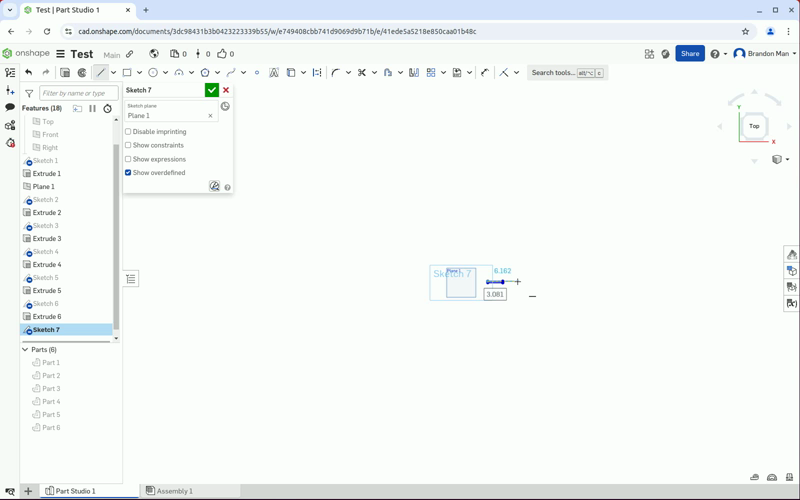
mouse_move(487, 282)
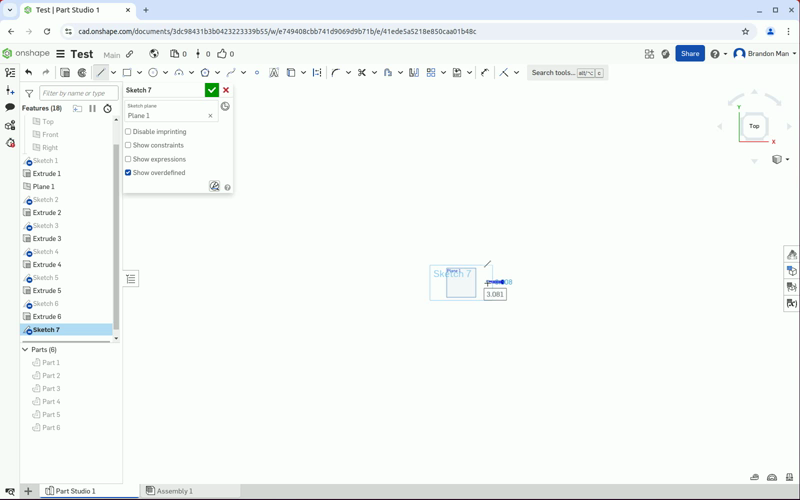
scroll(6)
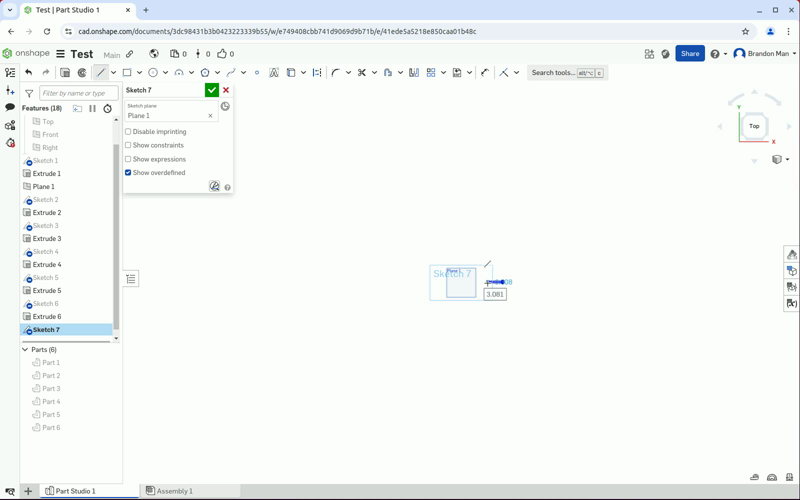
scroll(6)
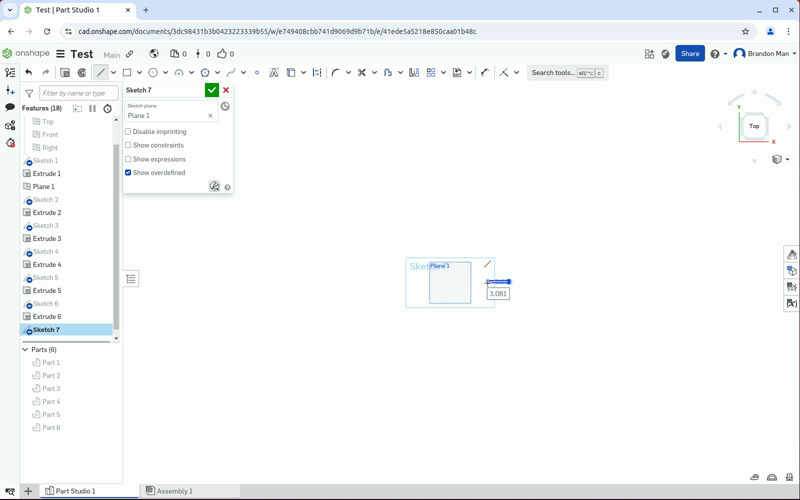
scroll(6)
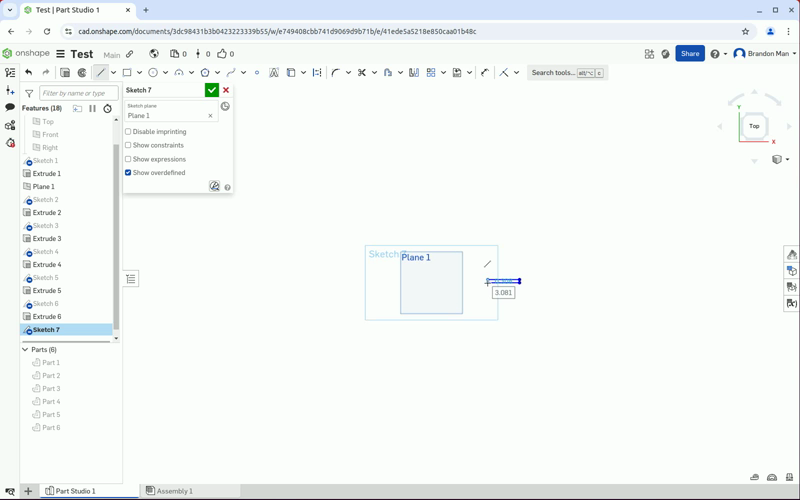
scroll(6)
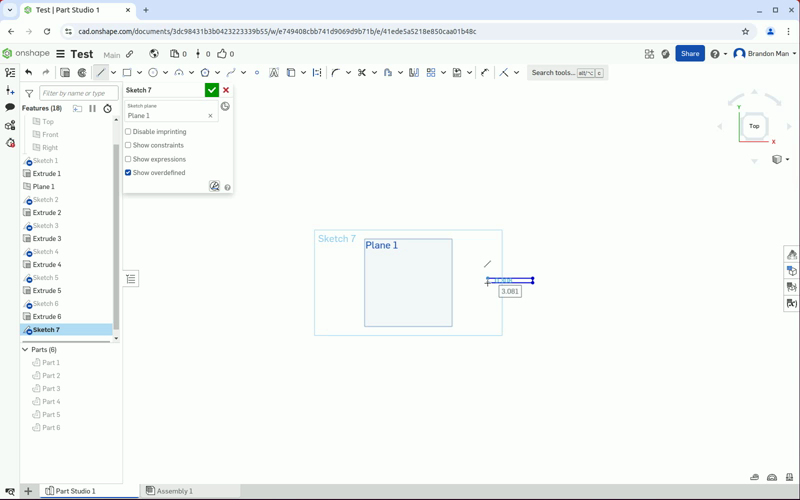
scroll(6)
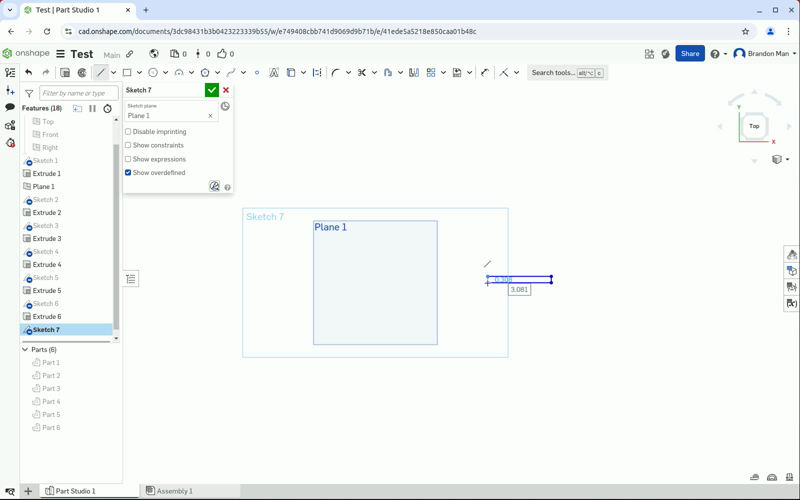
scroll(6)
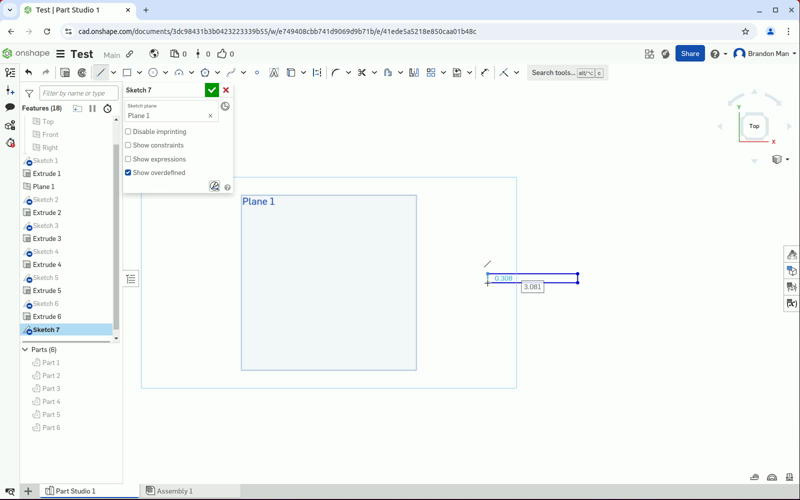
scroll(6)
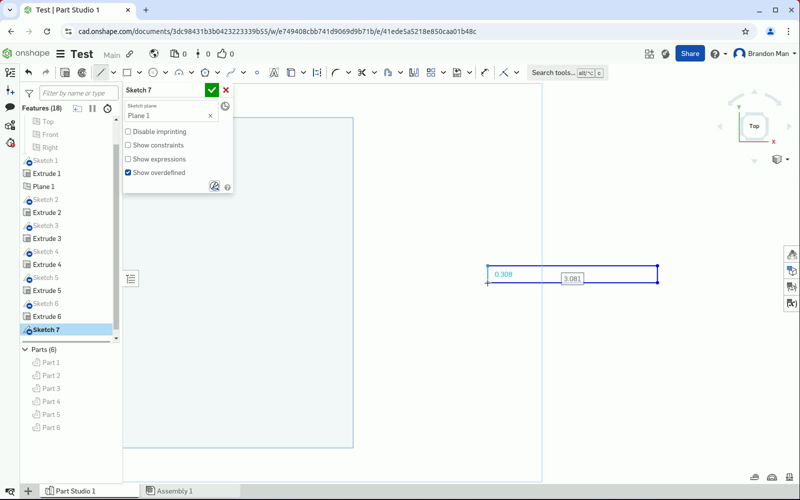
key_up(shift)
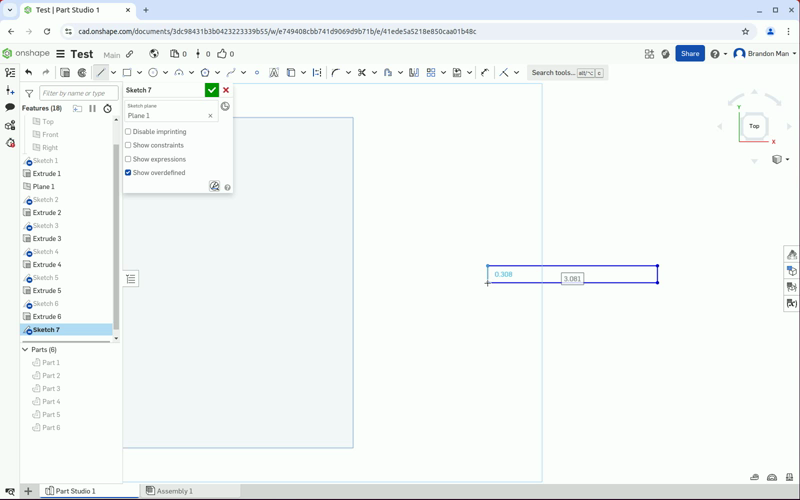
click(487, 282)
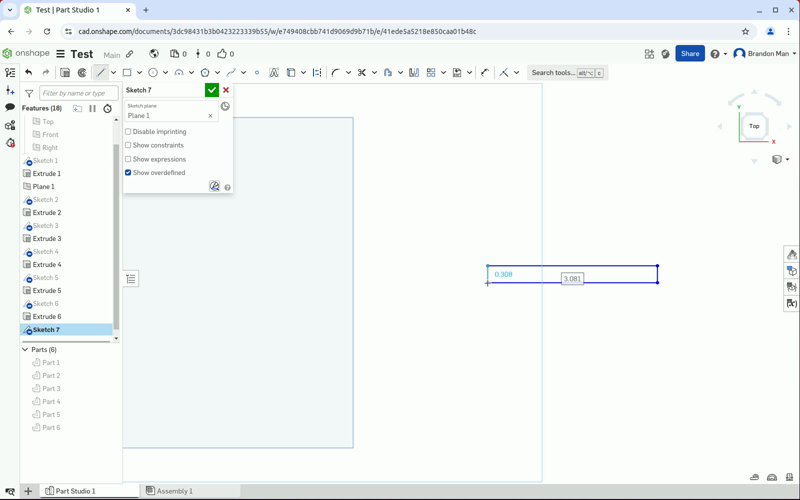
scroll(-6)
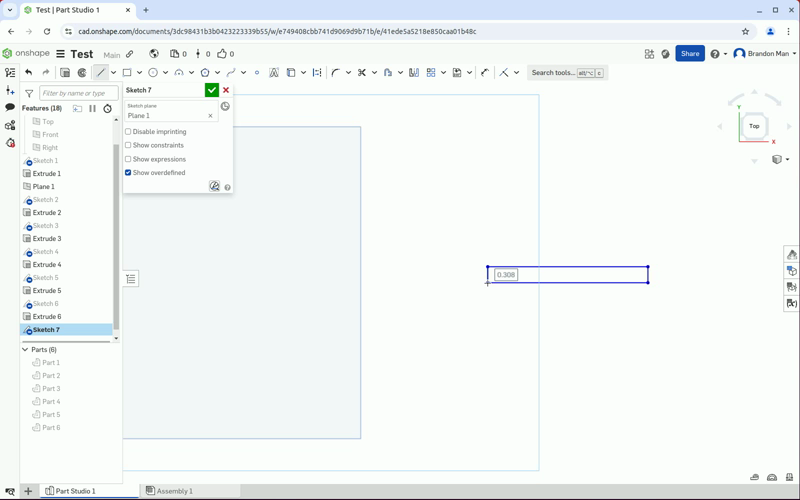
scroll(-6)
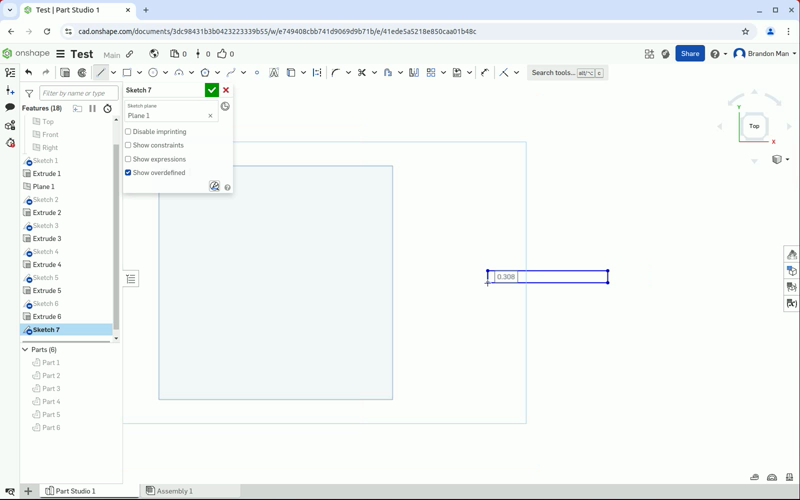
scroll(-6)
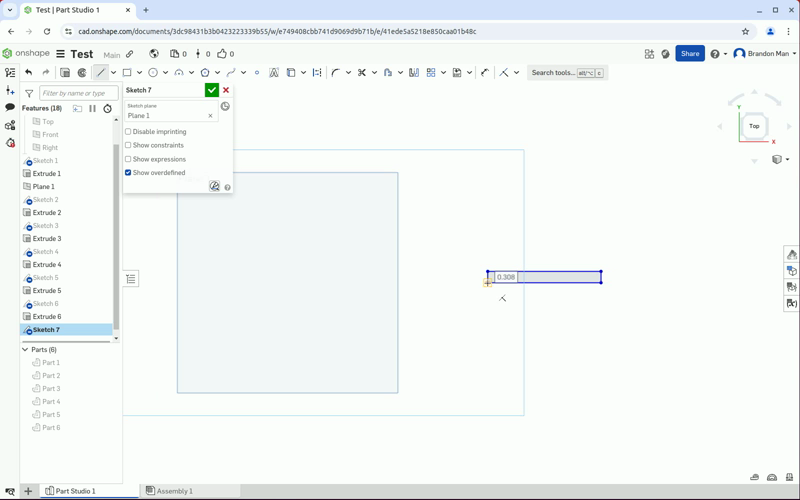
scroll(-6)
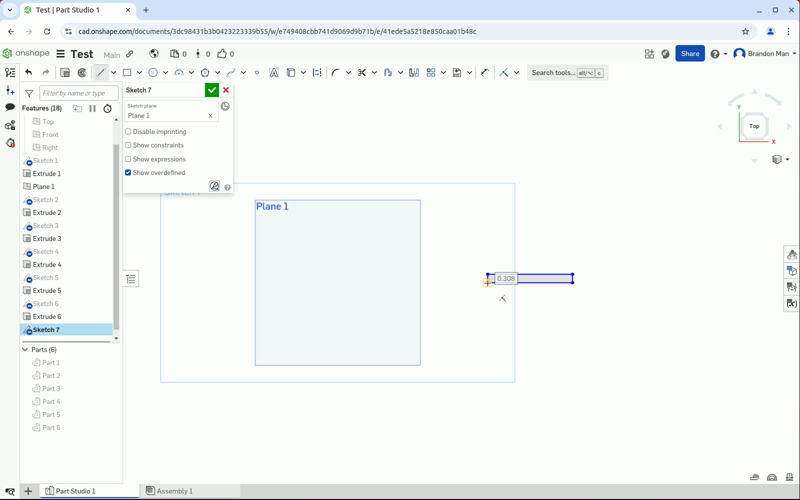
scroll(-6)
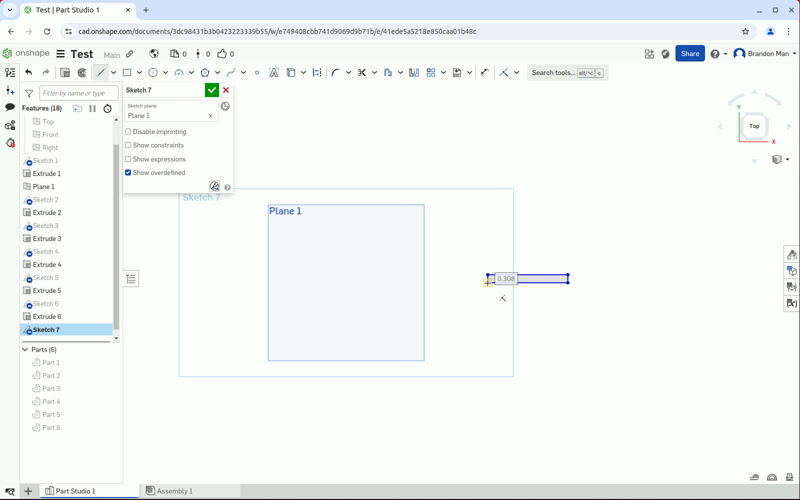
scroll(-6)
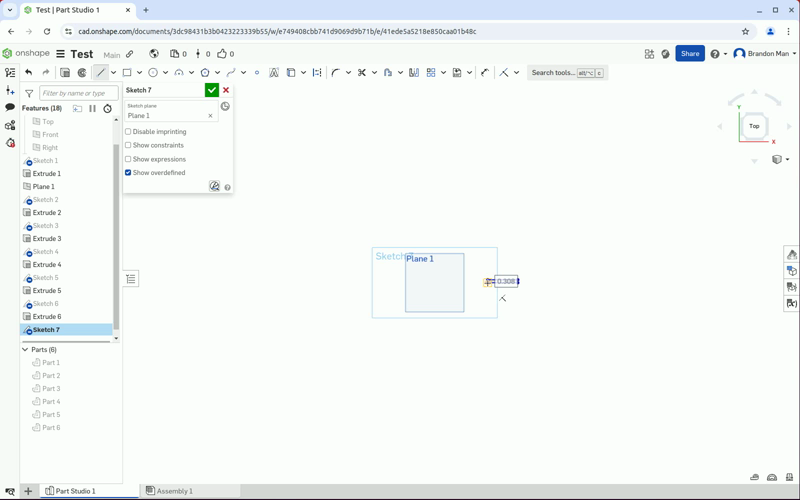
scroll(-6)
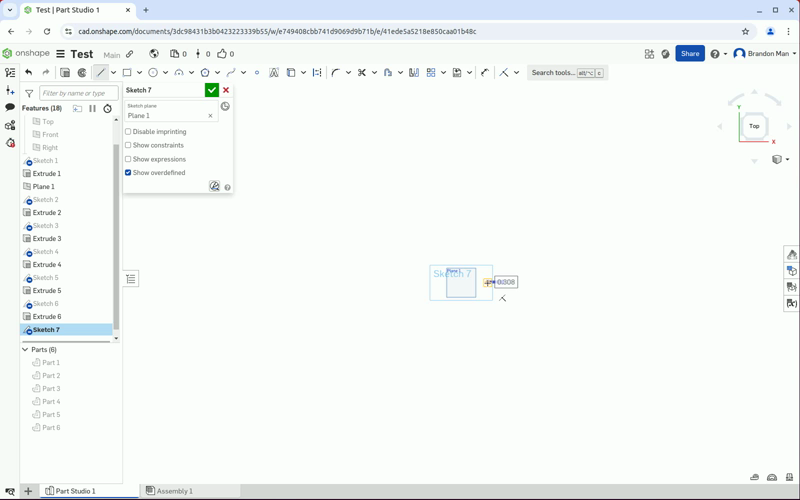
key(esc)
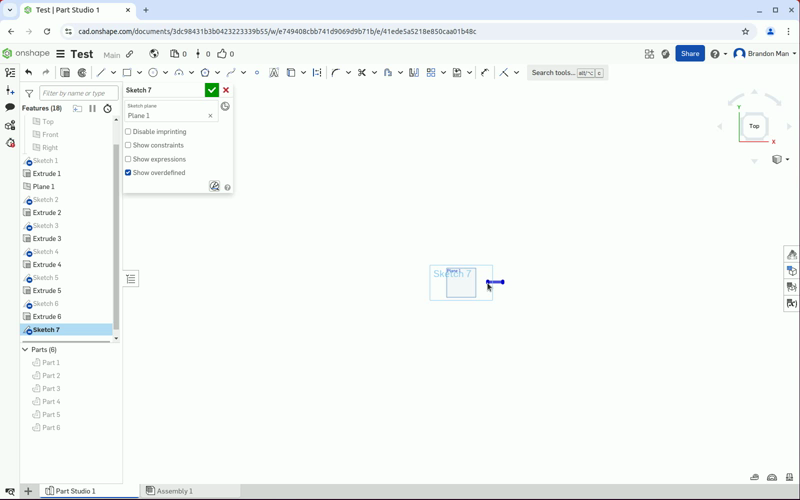
mouse_move(494, 281)
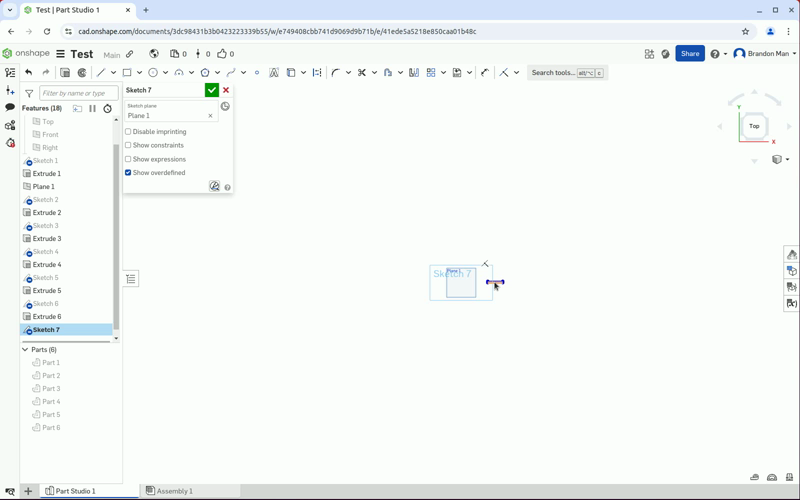
scroll(6)
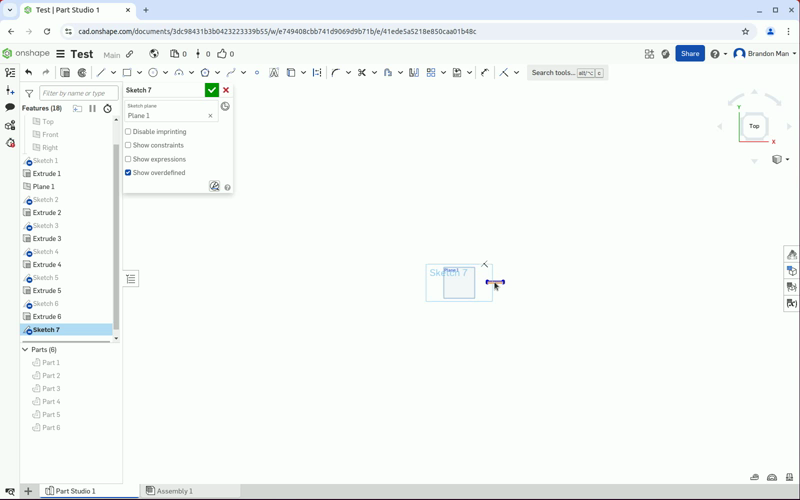
scroll(6)
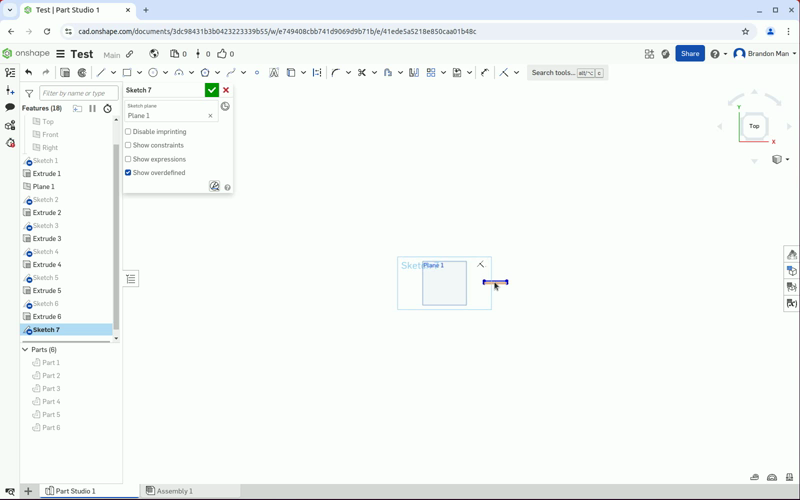
scroll(6)
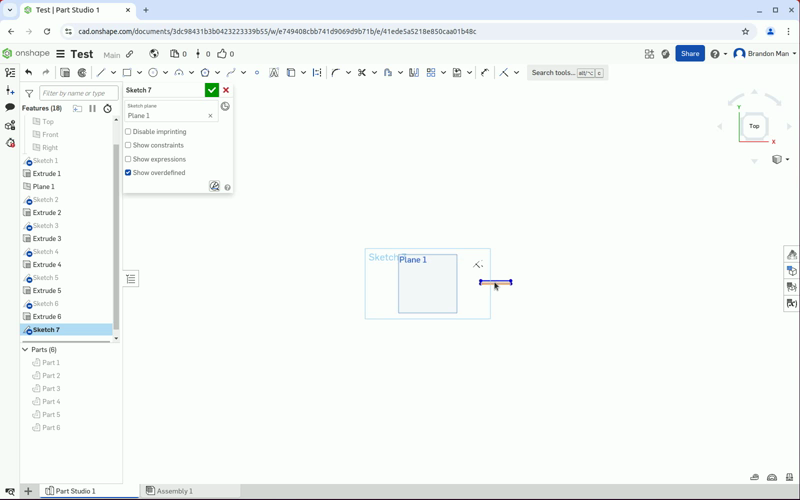
scroll(6)
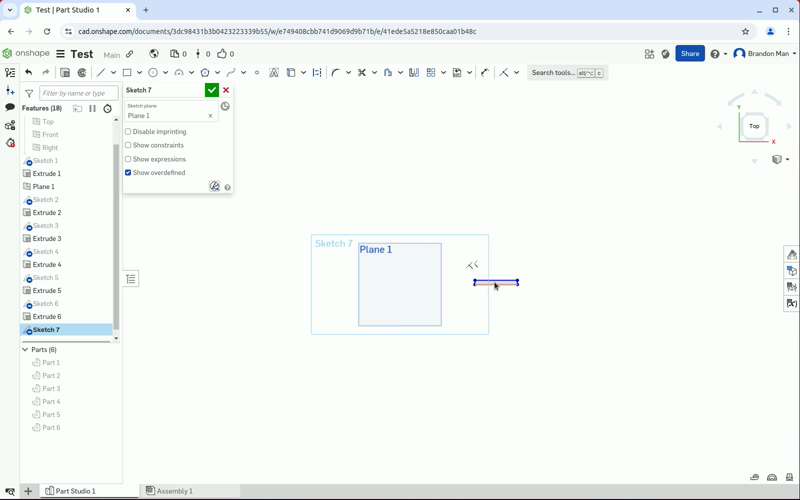
scroll(6)
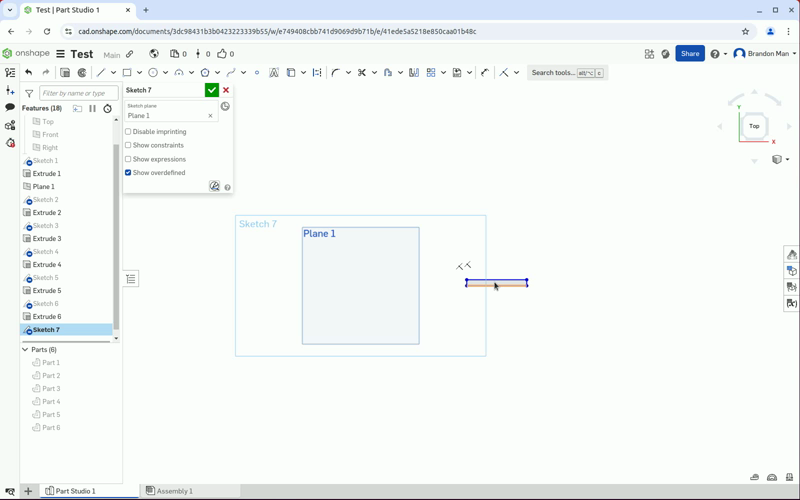
scroll(6)
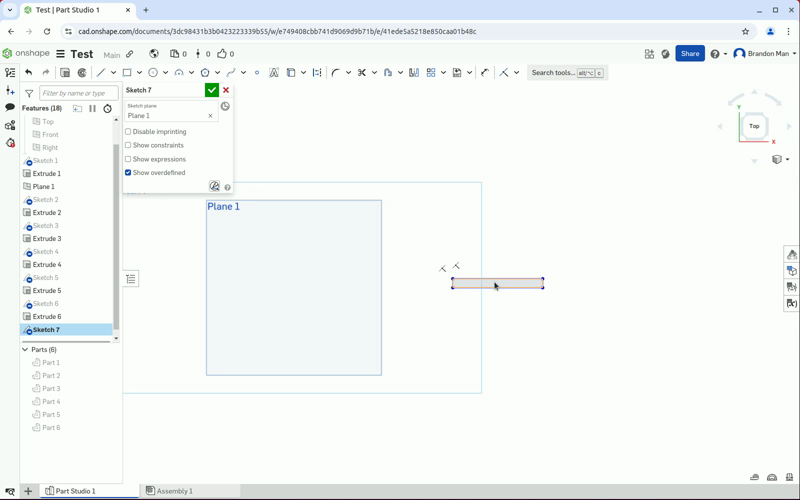
scroll(6)
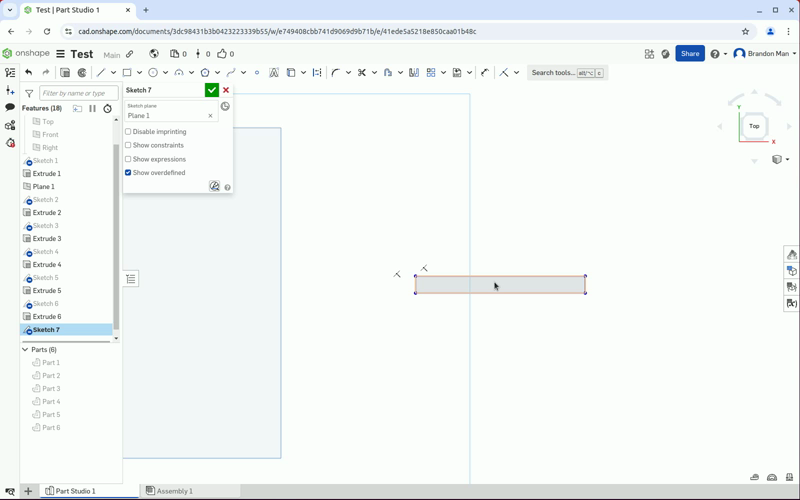
click(494, 281)
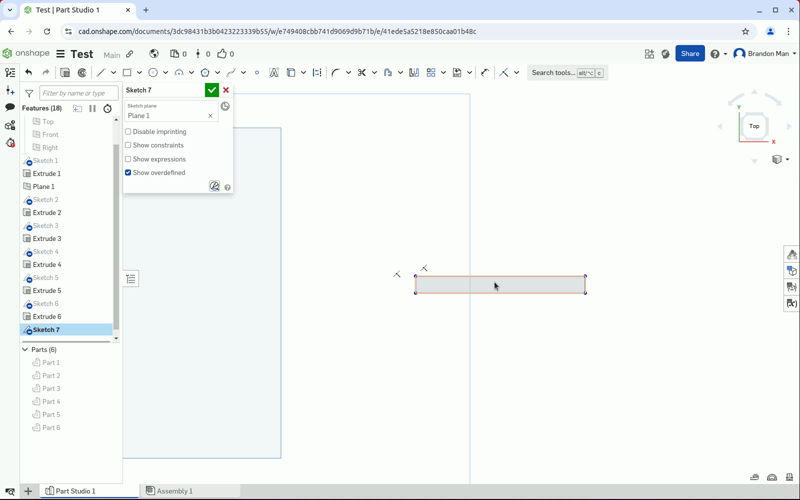
scroll(-6)
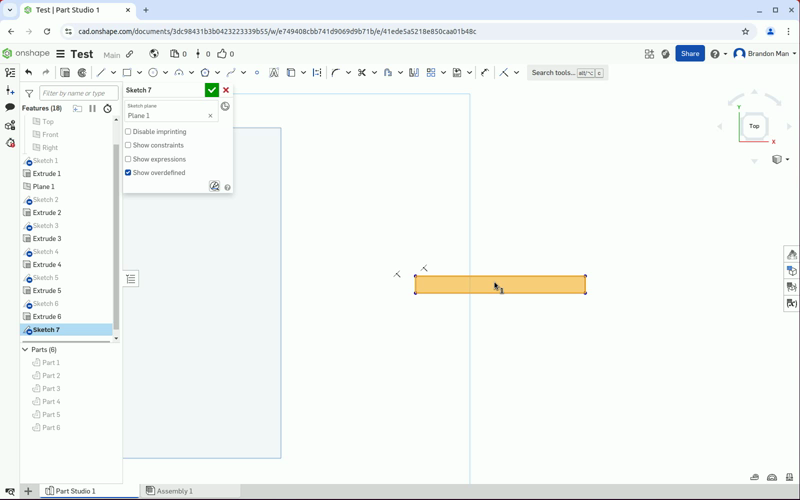
scroll(-6)
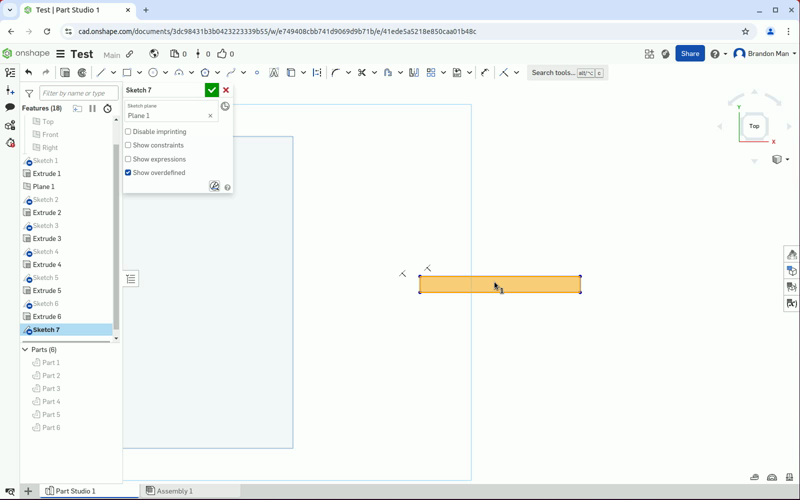
scroll(-6)
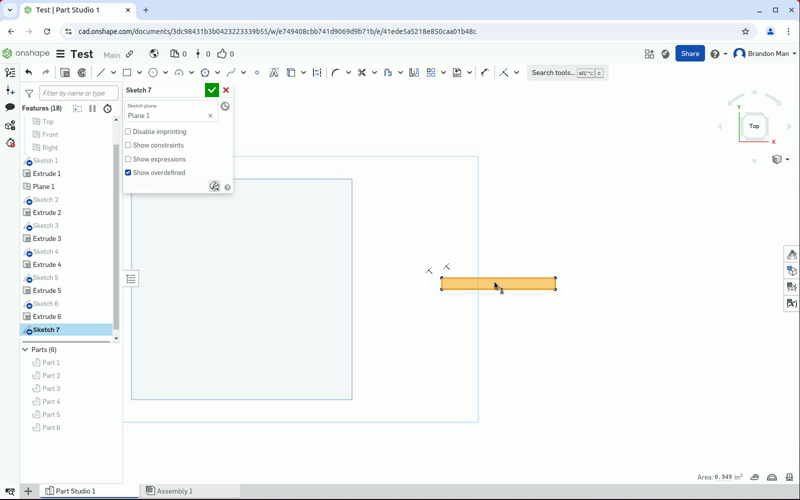
scroll(-6)
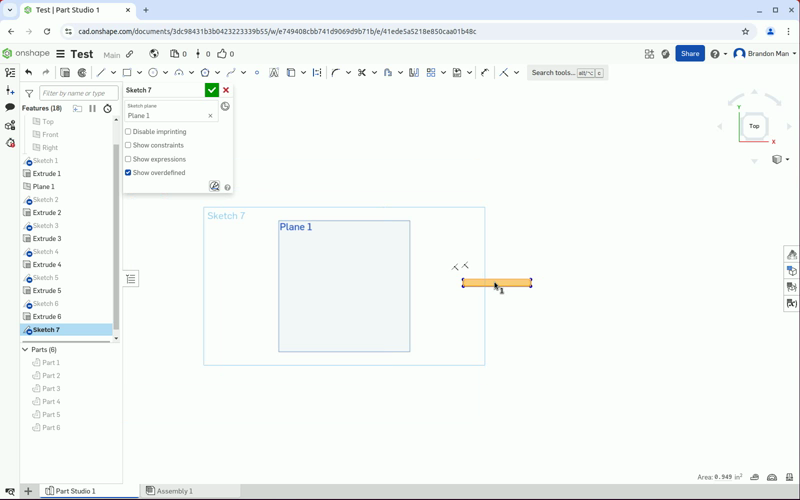
scroll(-6)
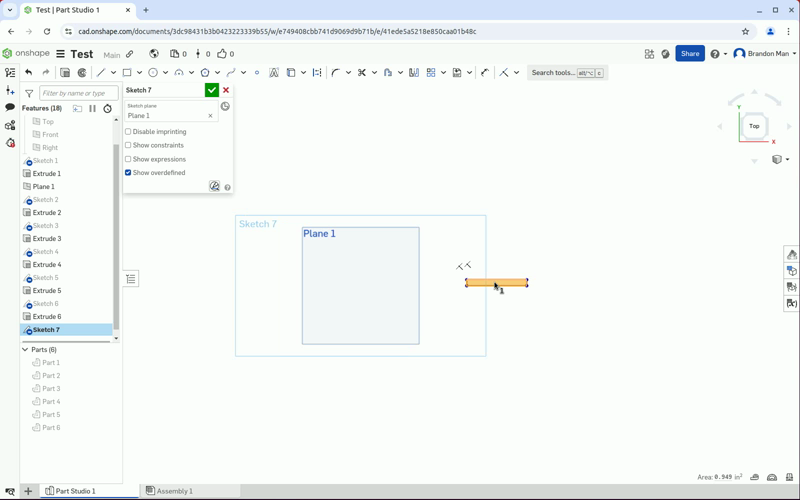
scroll(-6)
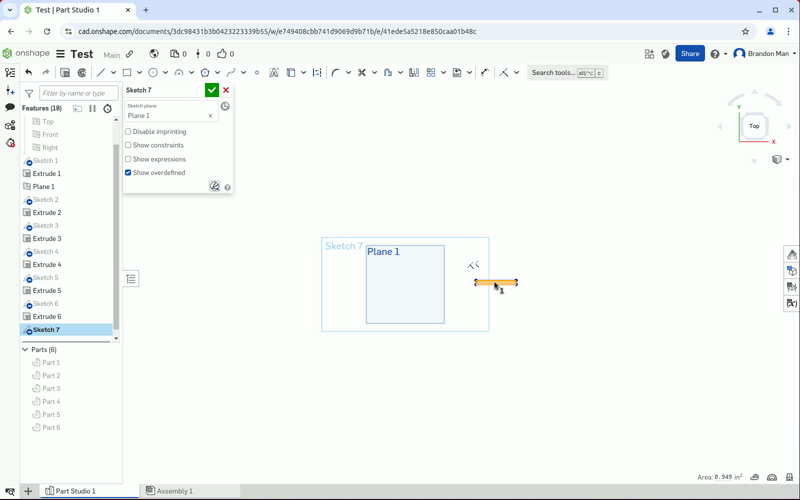
scroll(-6)
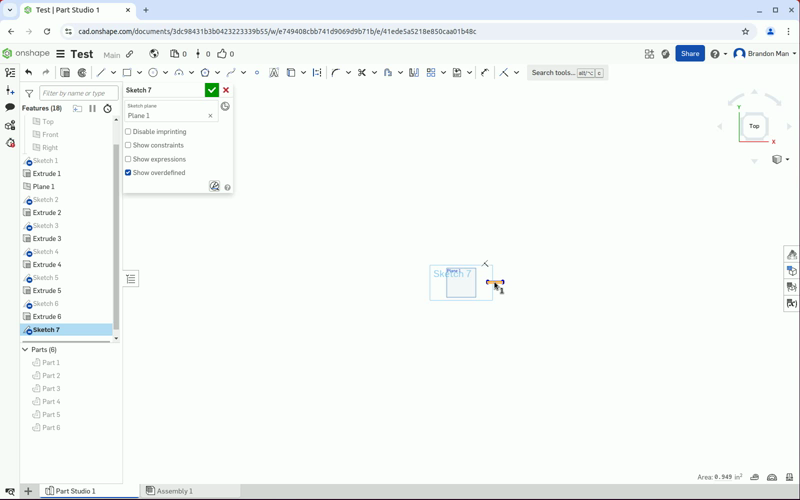
mouse_move(73, 352)
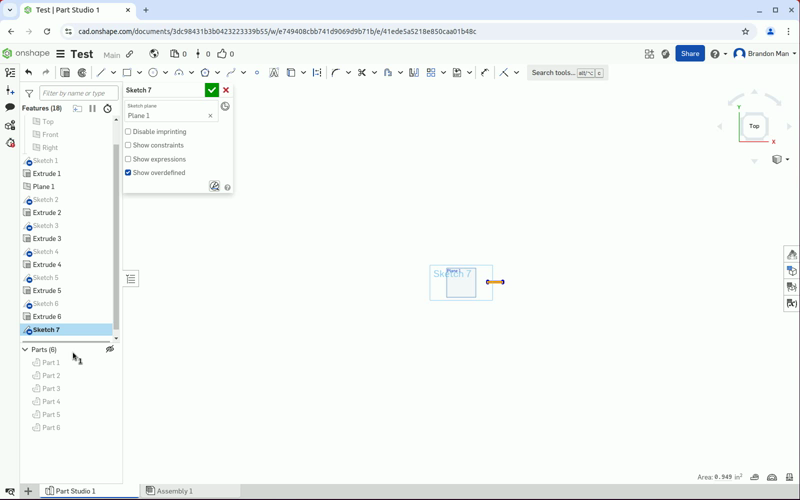
key(shift+y)
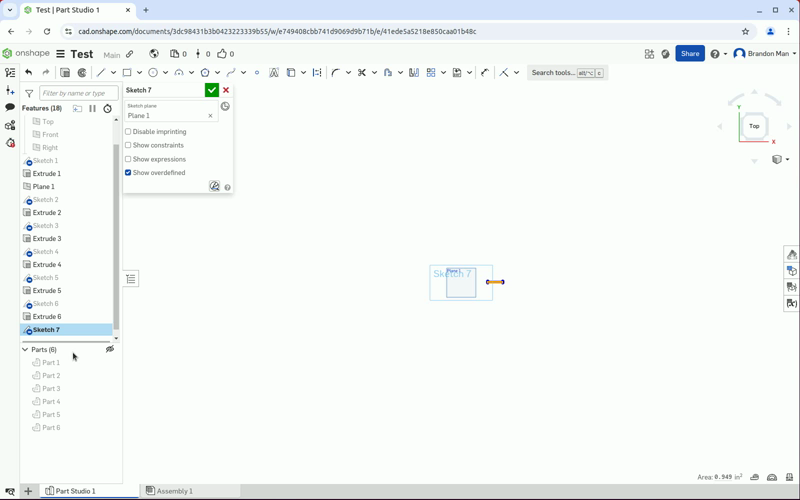
key(shift+e)
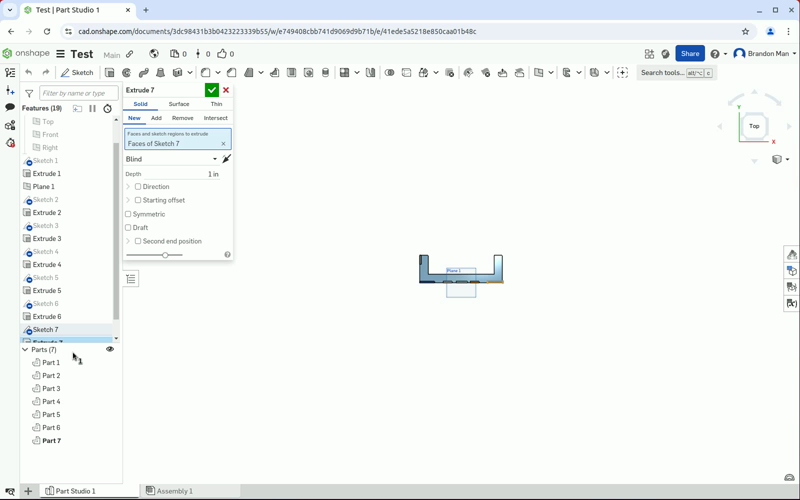
mouse_move(143, 106)
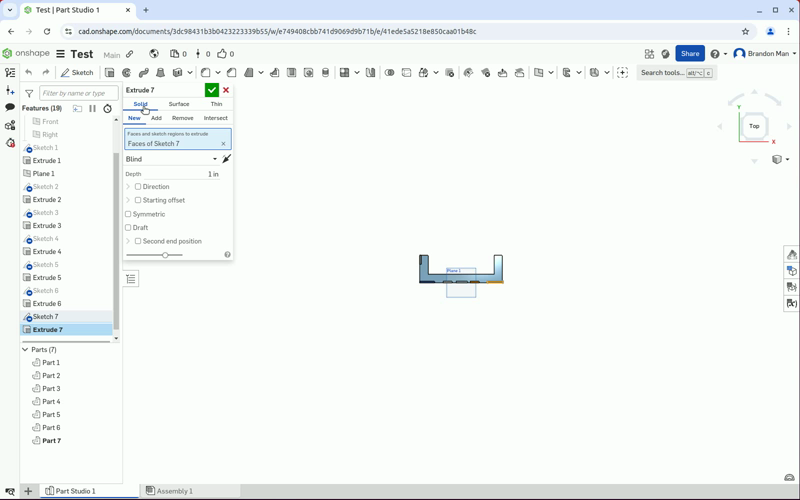
click(143, 106)
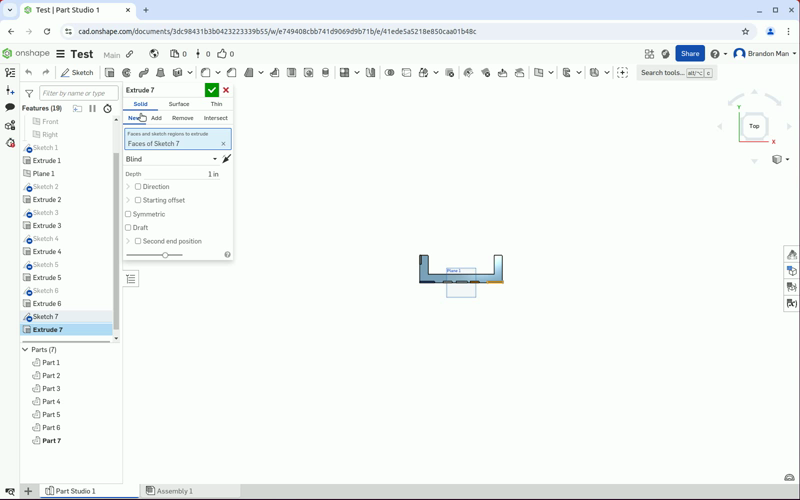
mouse_move(137, 120)
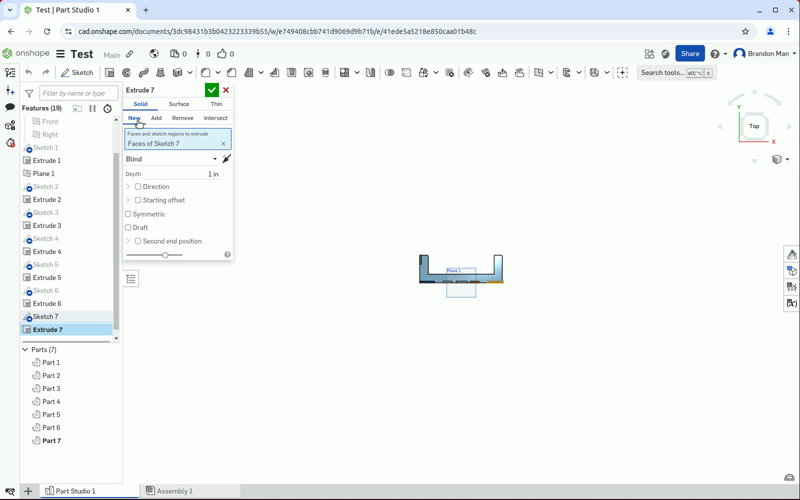
click(137, 120)
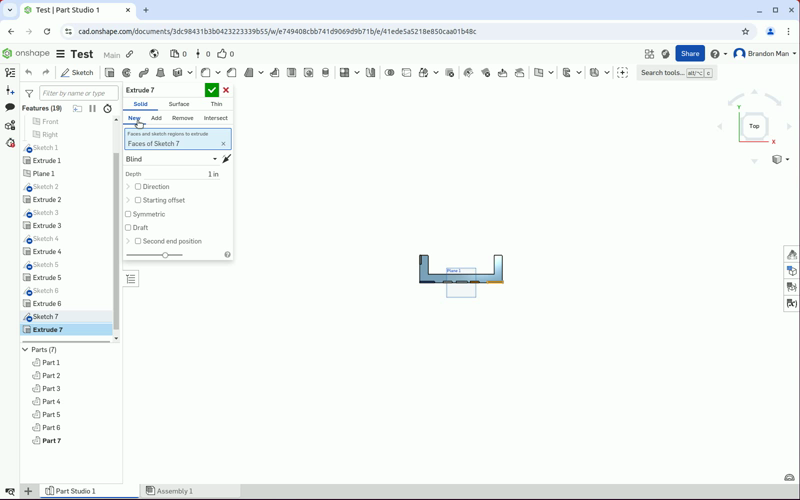
key(tab, 4)
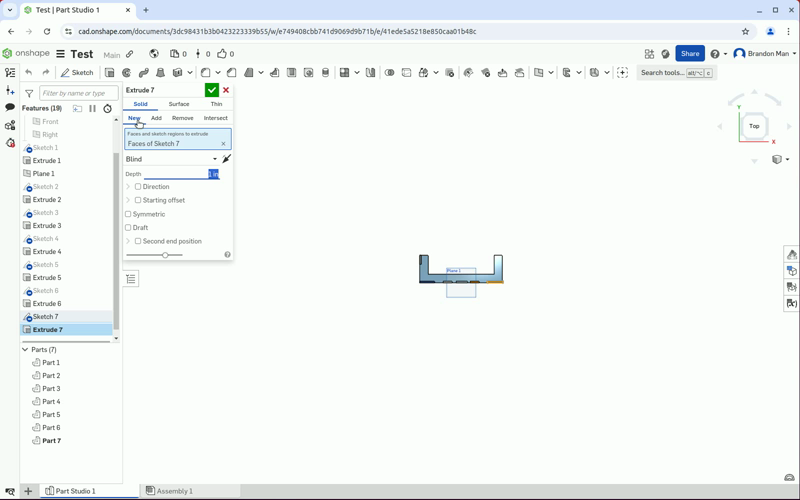
text(1.204)
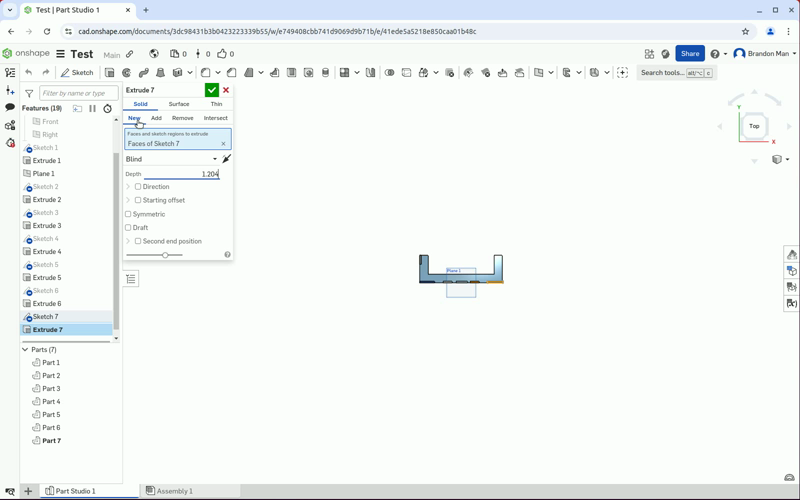
key(enter)
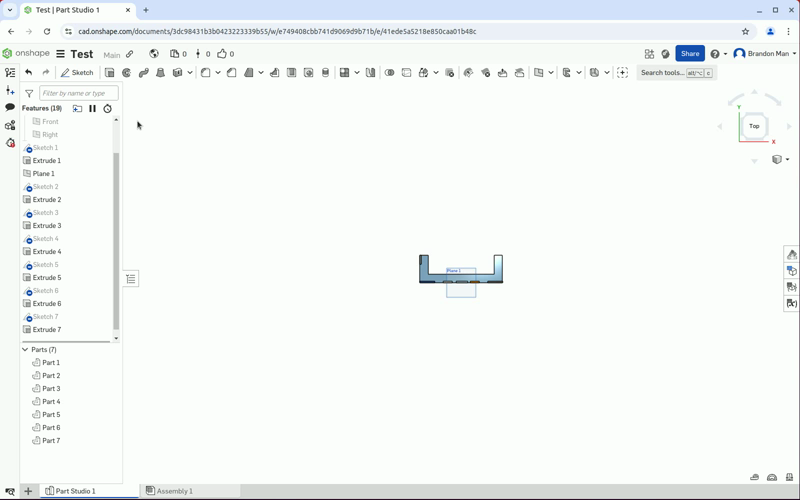
key(shift+h)
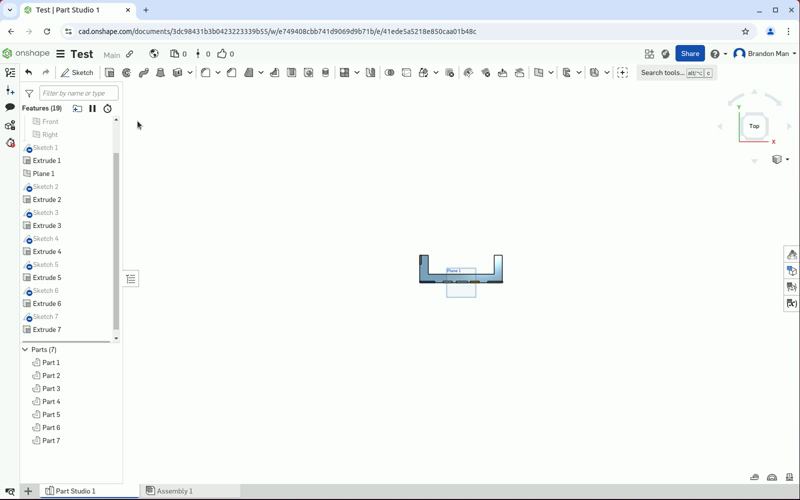
key(shift+h)
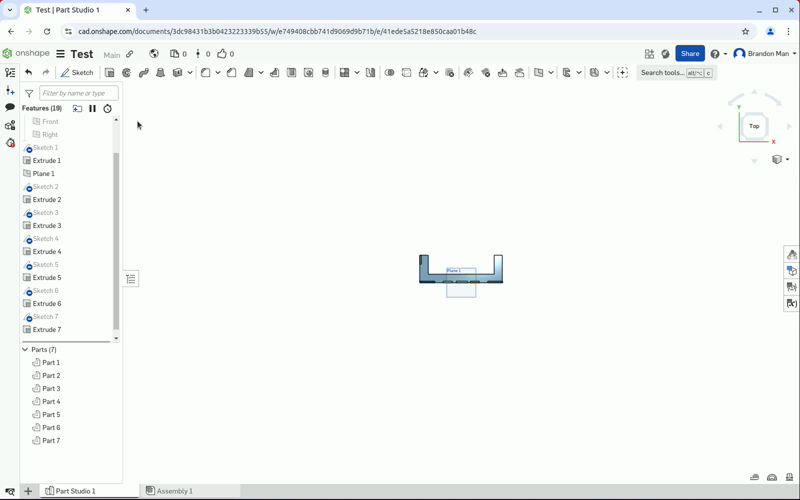
mouse_move(69, 150)
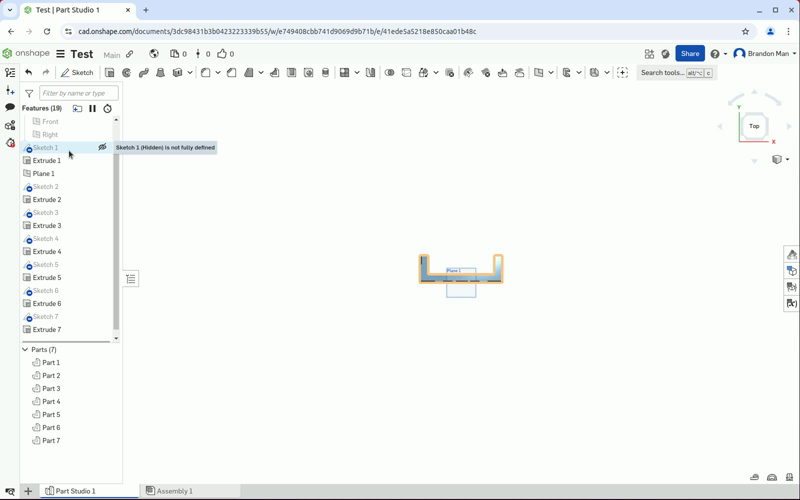
click(69, 150)
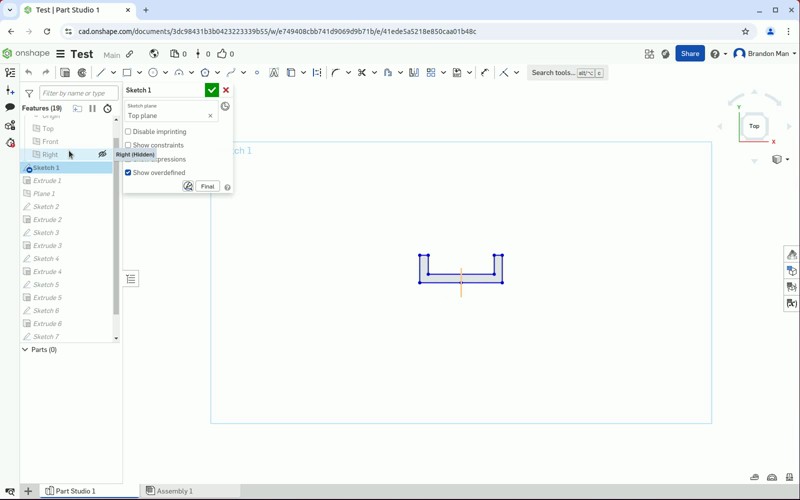
mouse_move(229, 92)
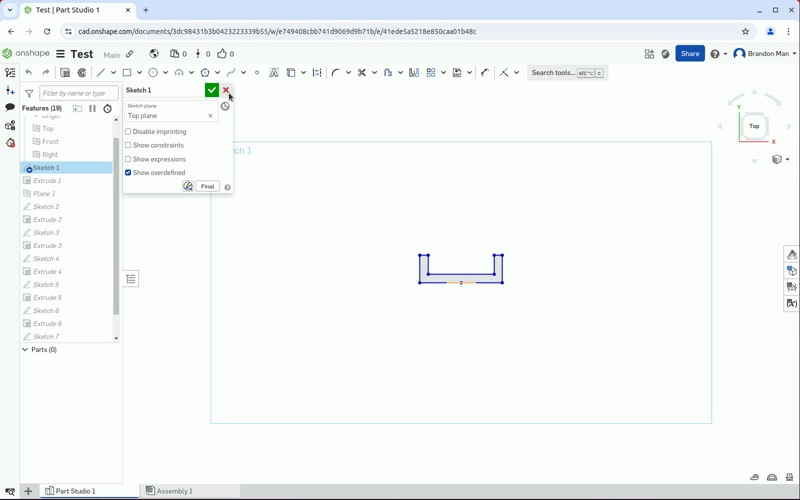
click(229, 92)
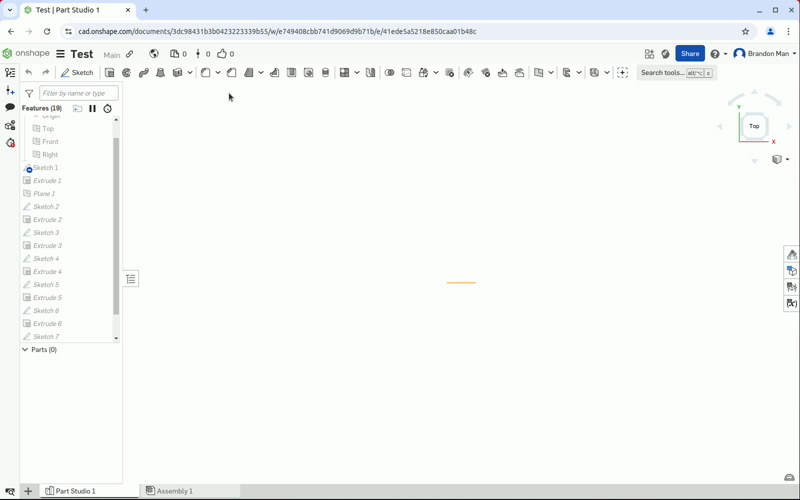
key(shift+s)
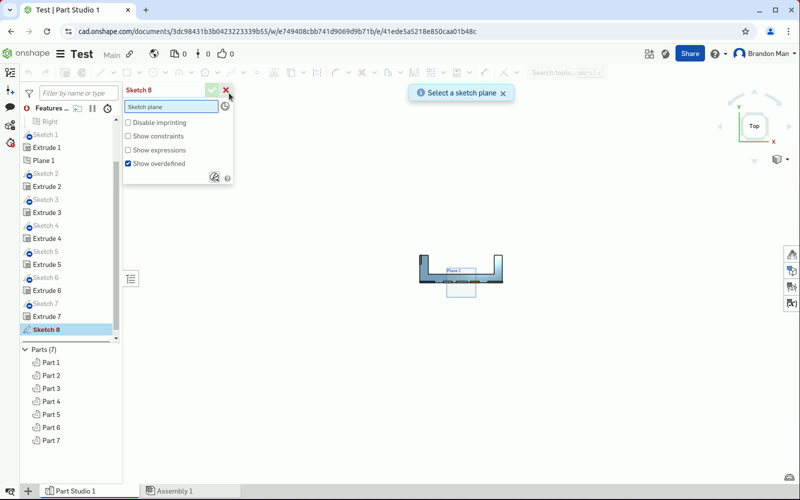
mouse_move(69, 163)
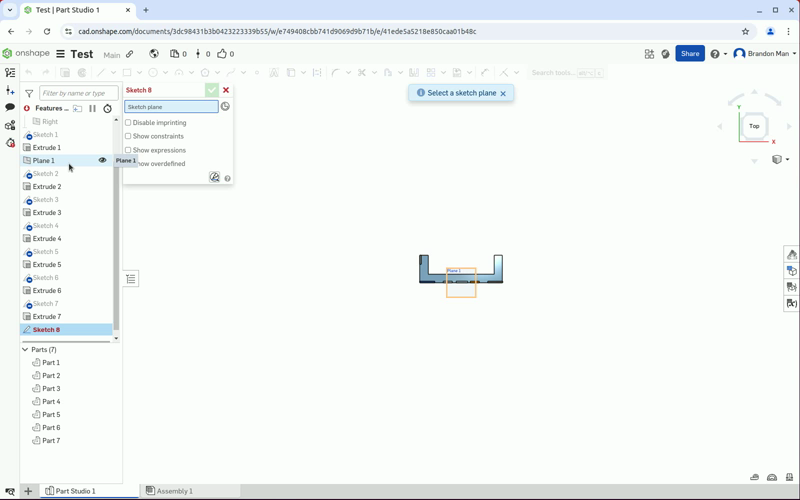
click(69, 163)
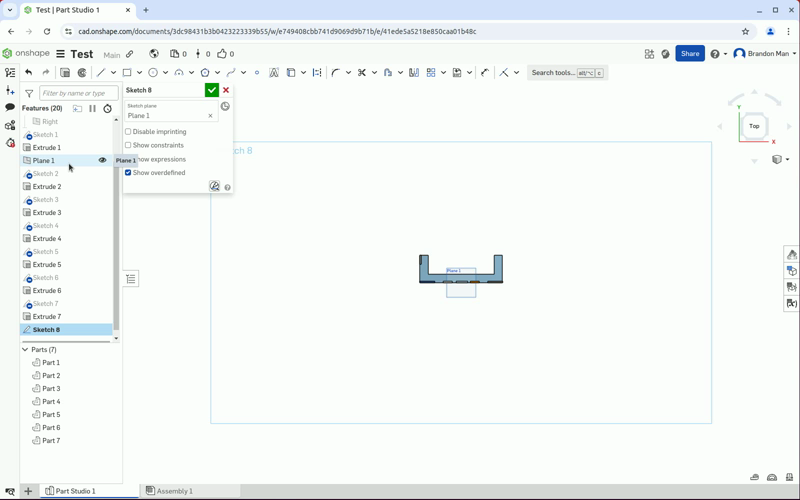
mouse_move(73, 352)
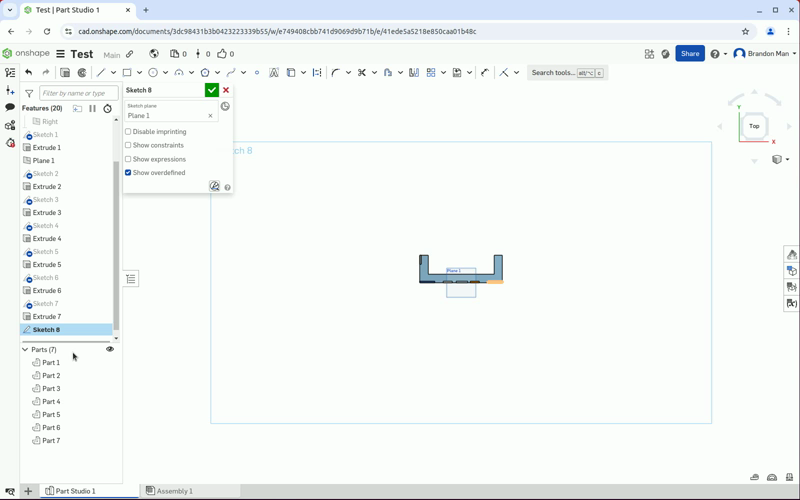
key(y)
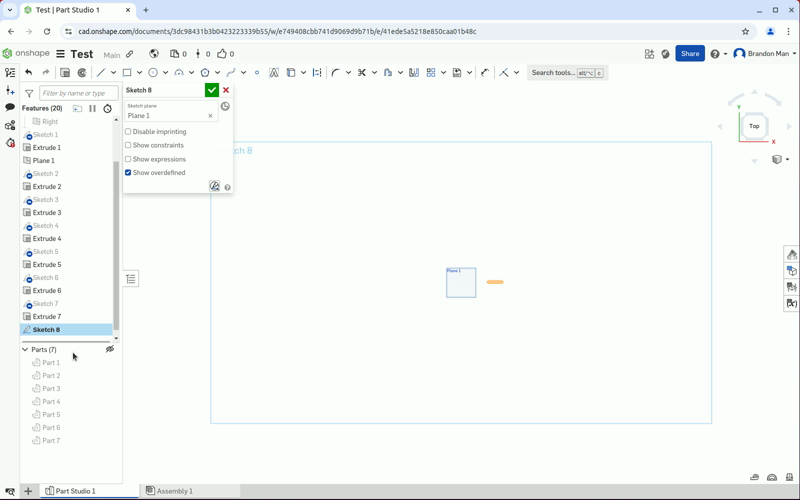
key(l)
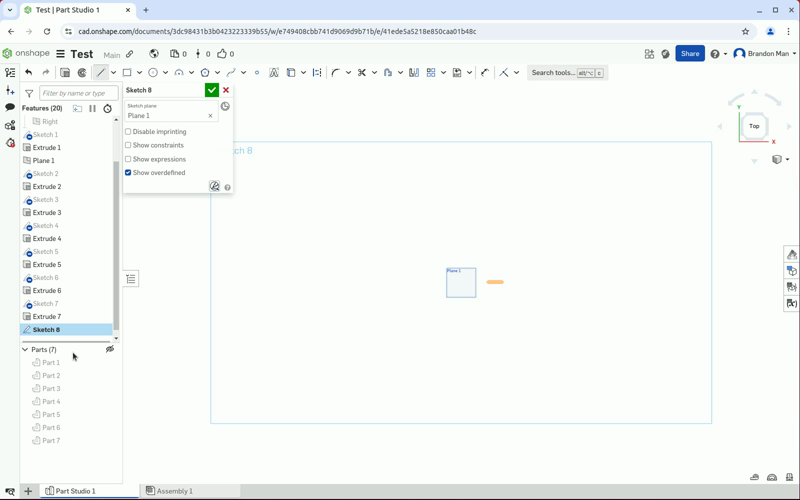
key_down(shift)
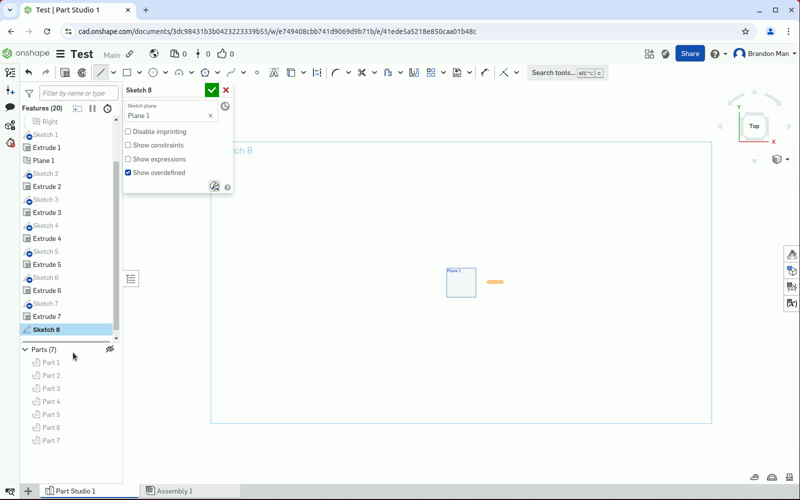
mouse_move(500, 264)
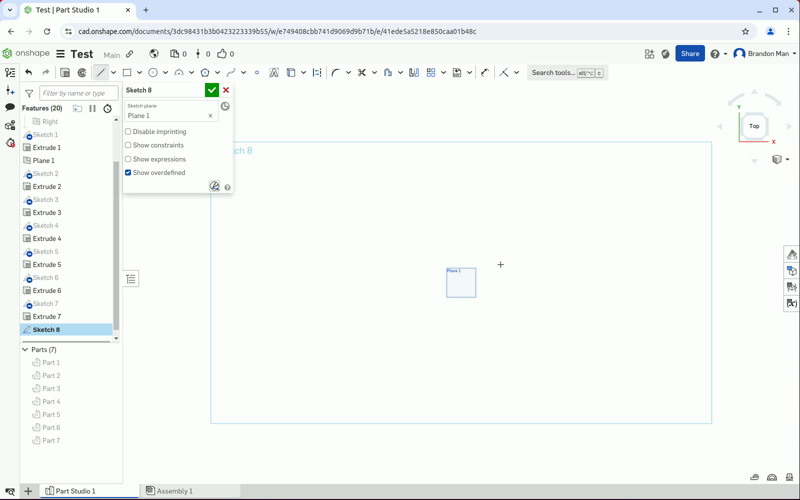
click(500, 264)
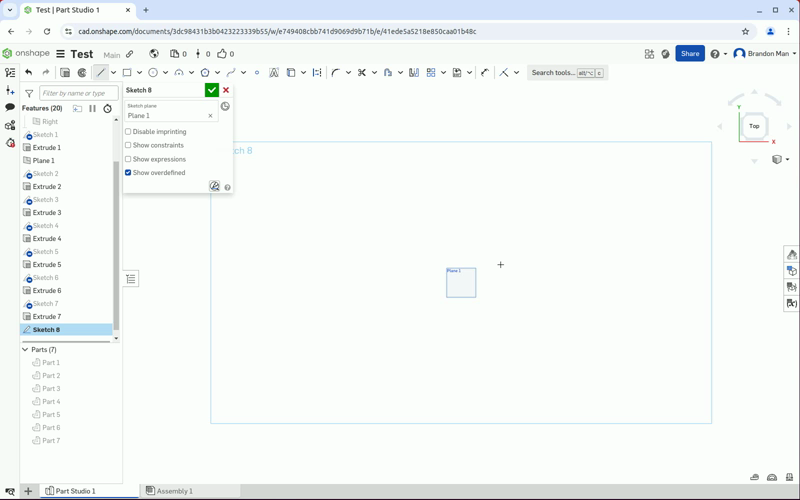
key_up(shift)
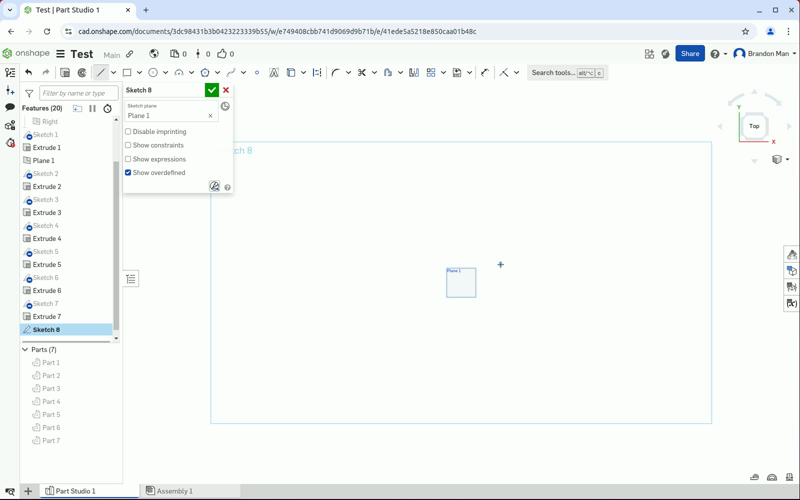
key_down(shift)
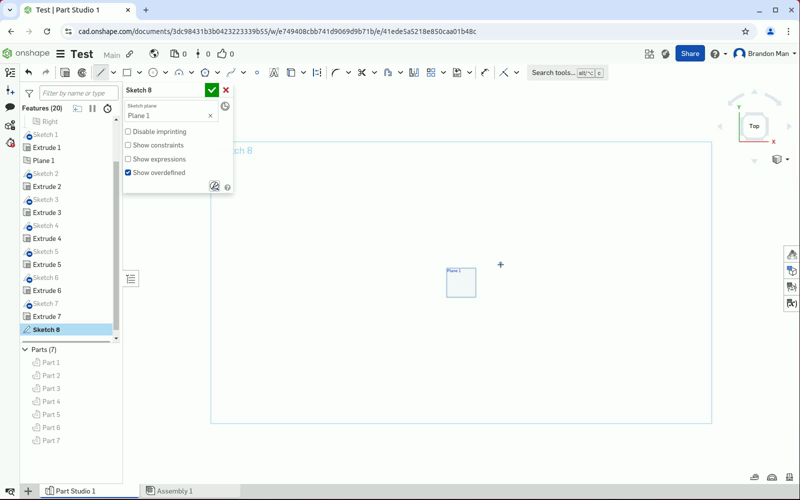
mouse_move(530, 264)
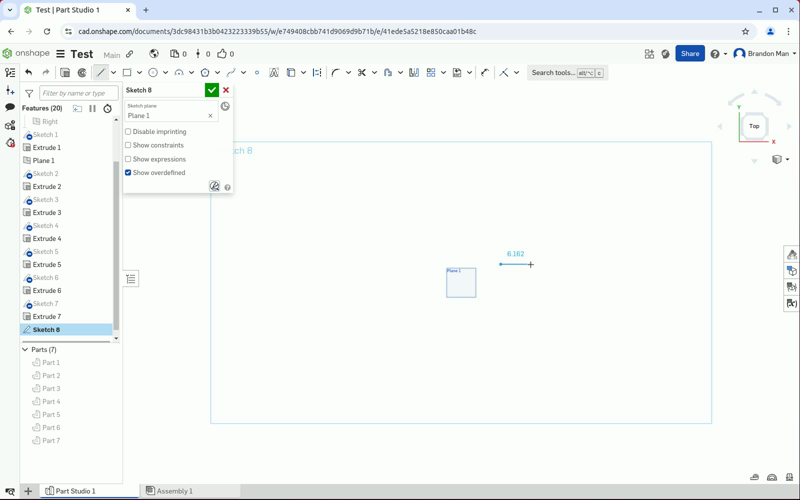
mouse_move(502, 264)
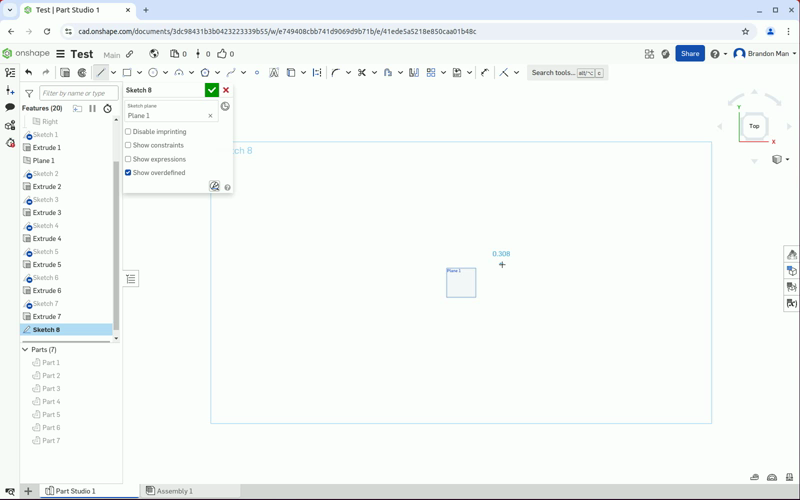
scroll(6)
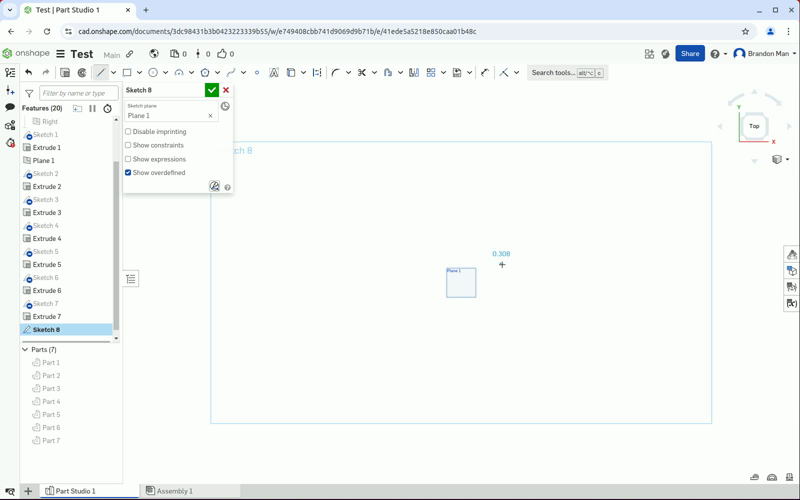
scroll(6)
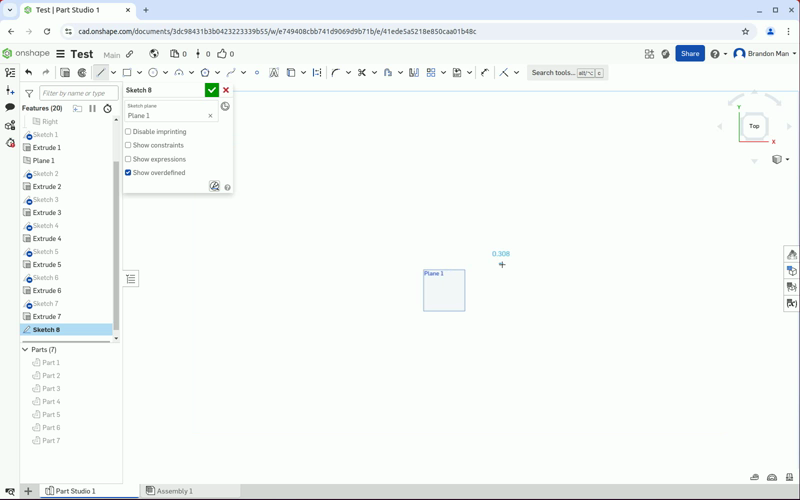
scroll(6)
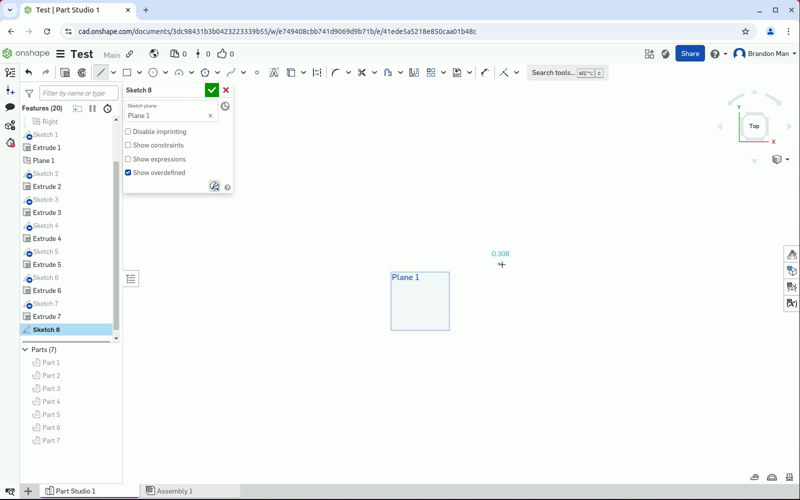
scroll(6)
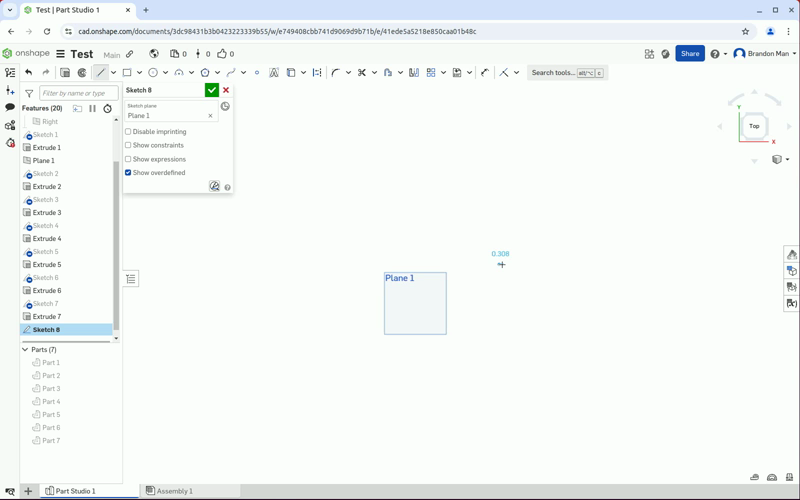
scroll(6)
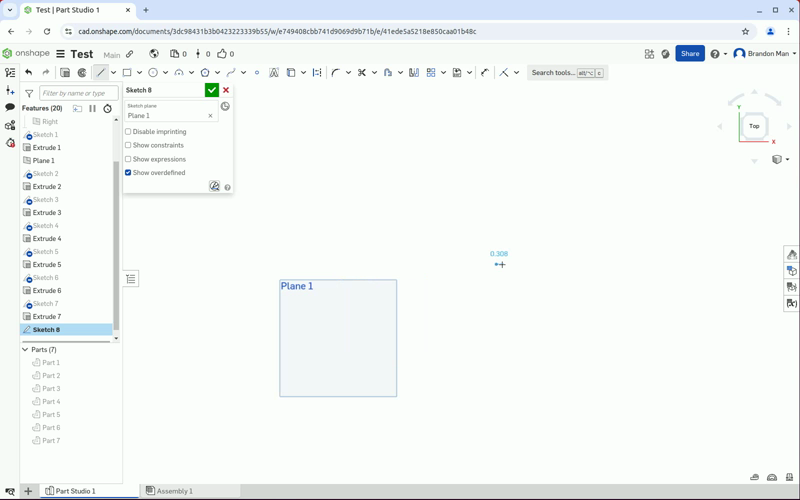
scroll(6)
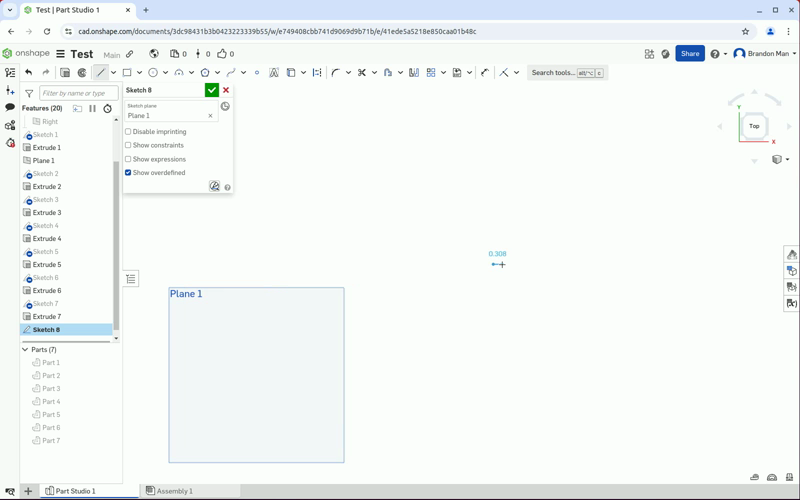
scroll(6)
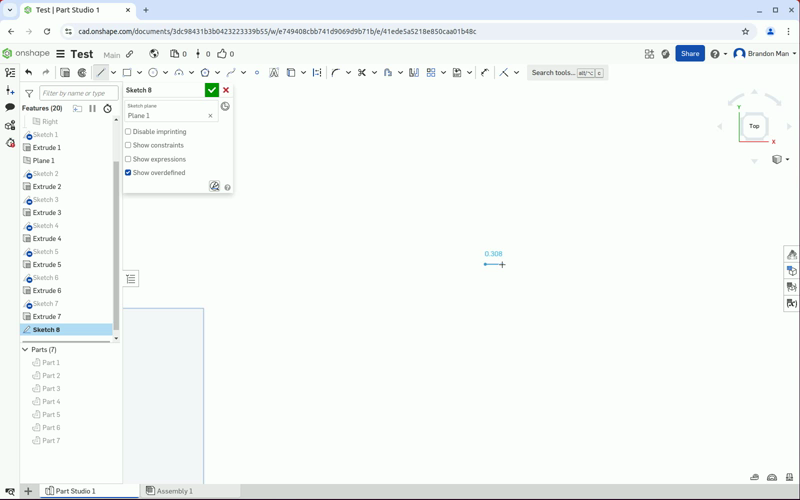
click(502, 264)
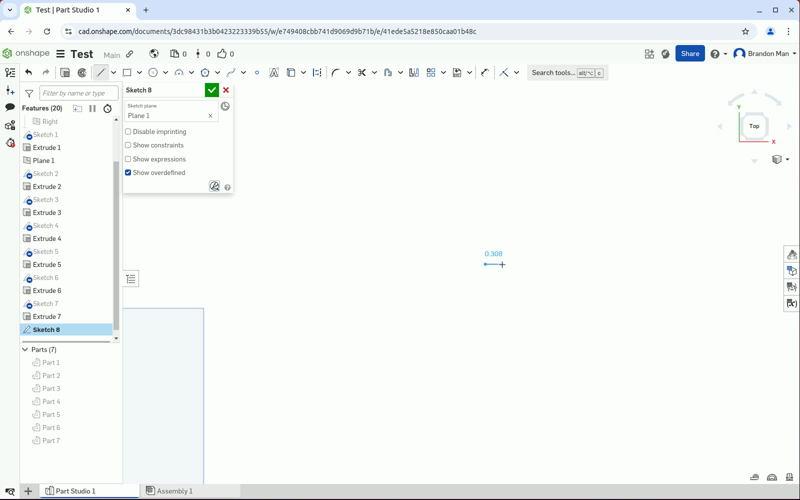
scroll(-6)
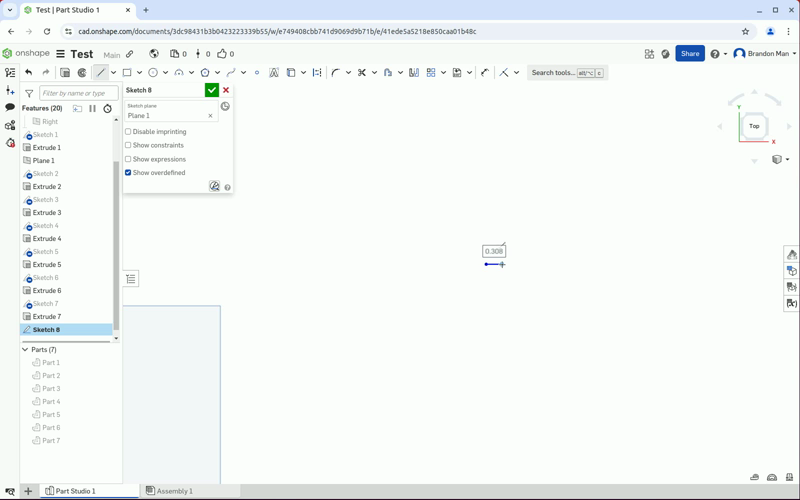
scroll(-6)
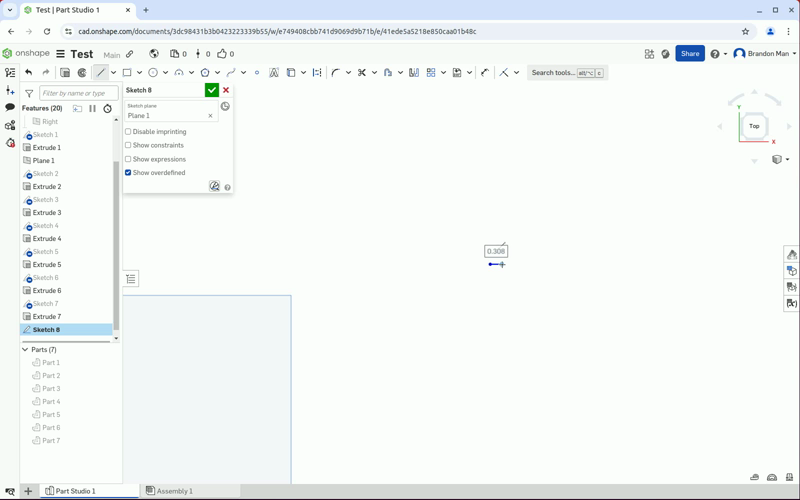
scroll(-6)
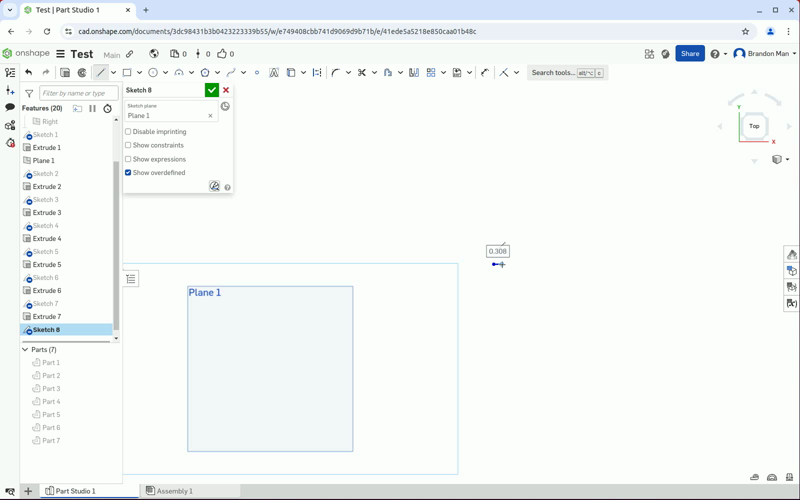
scroll(-6)
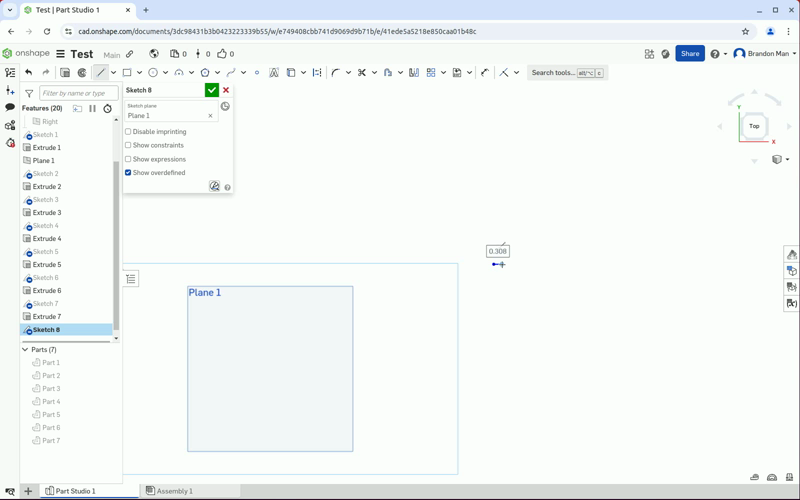
scroll(-6)
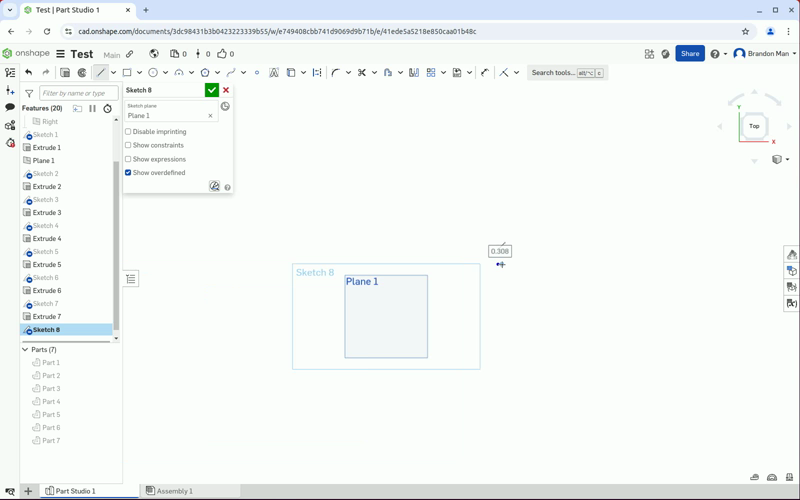
scroll(-6)
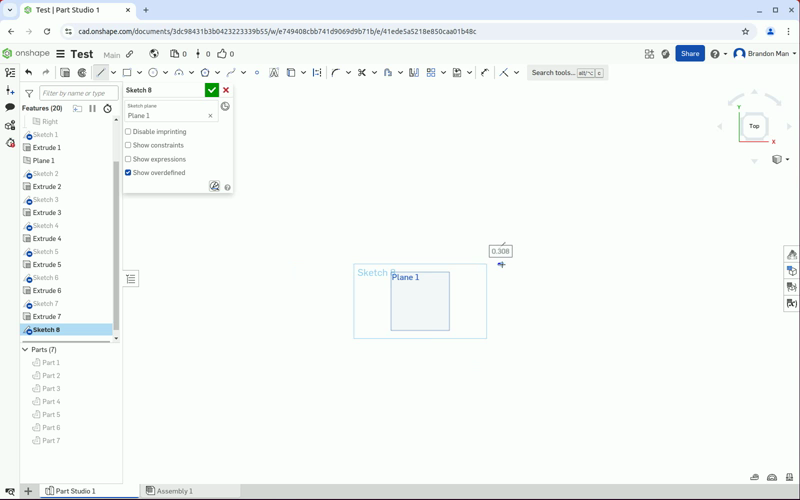
scroll(-6)
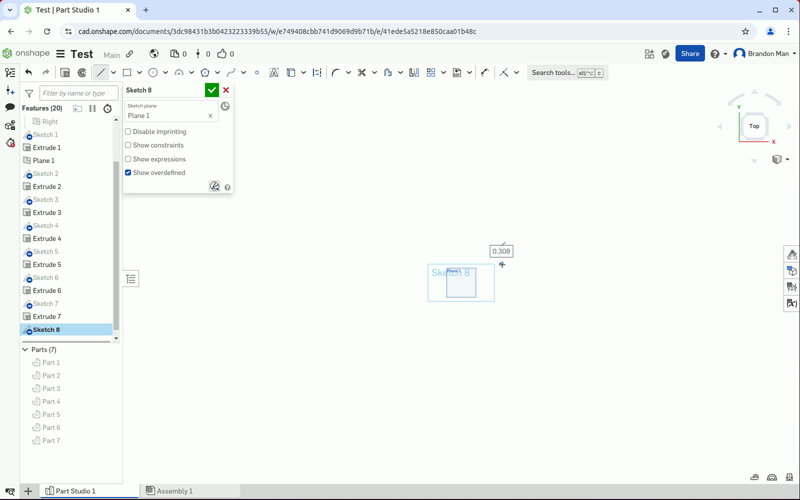
key_up(shift)
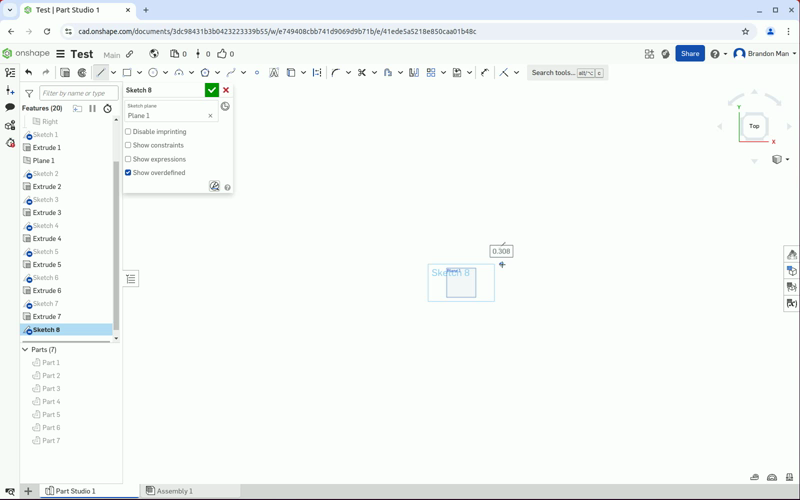
key_down(shift)
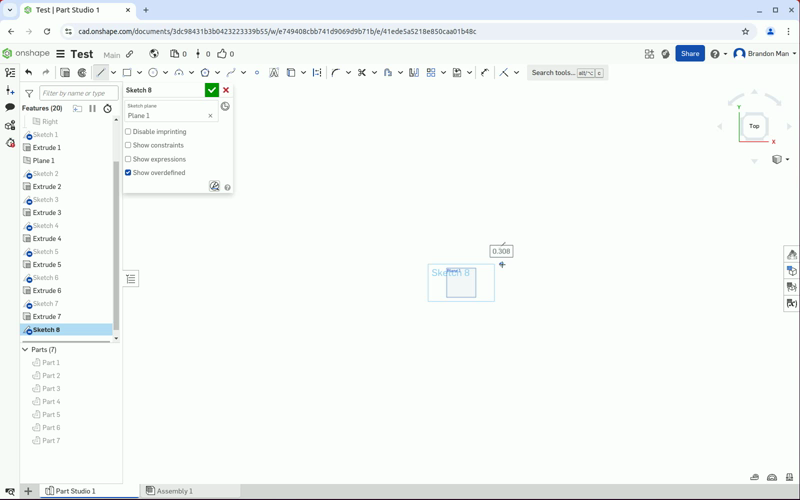
mouse_move(532, 264)
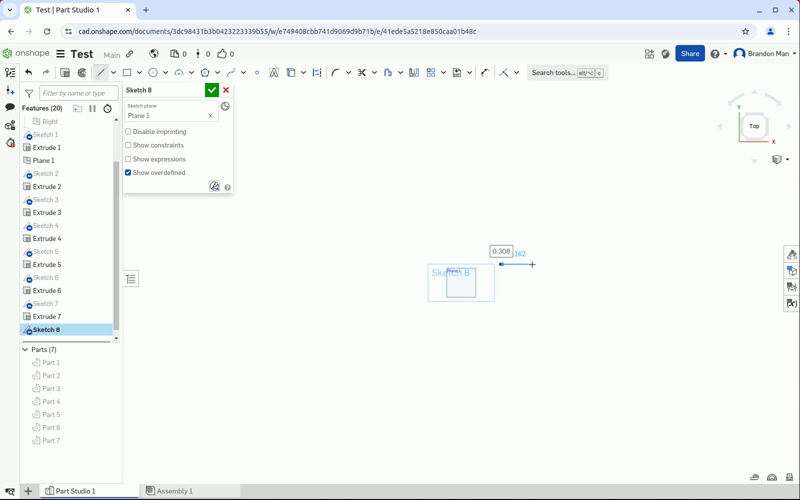
mouse_move(502, 255)
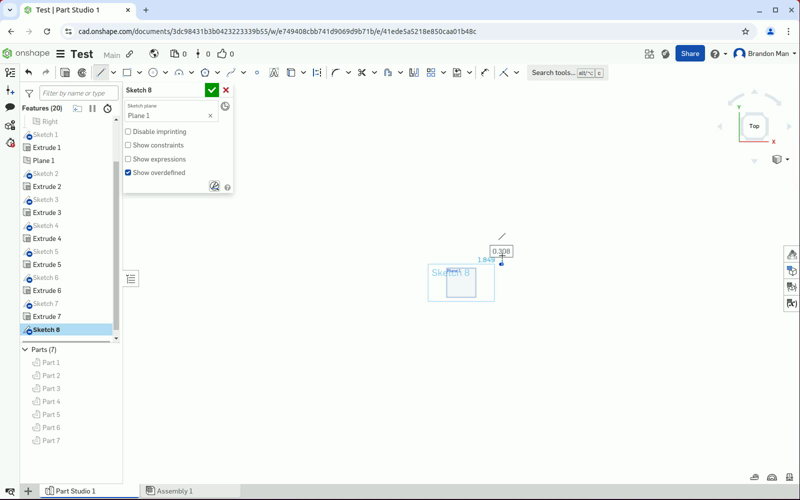
click(502, 255)
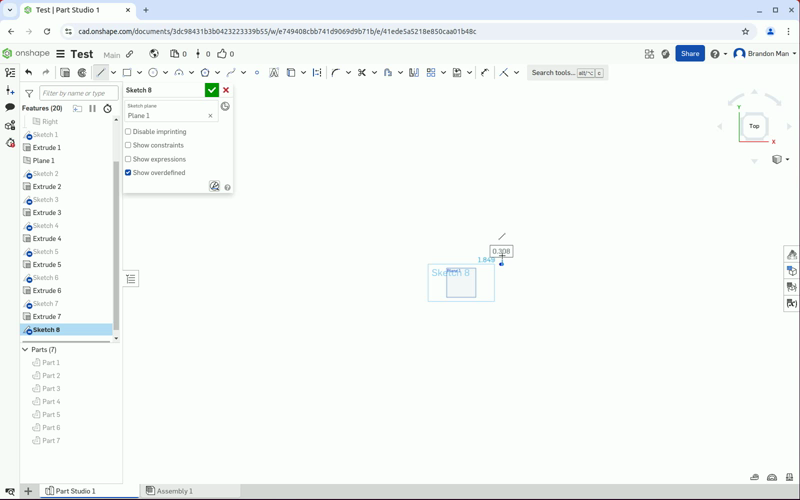
key_up(shift)
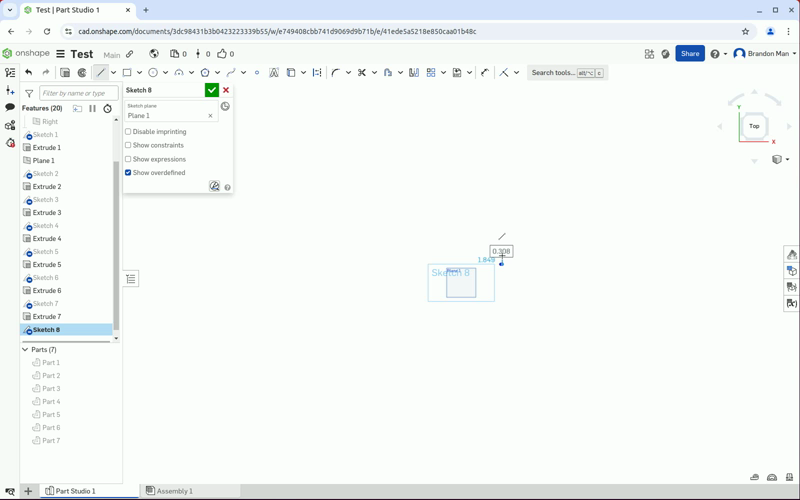
key_down(shift)
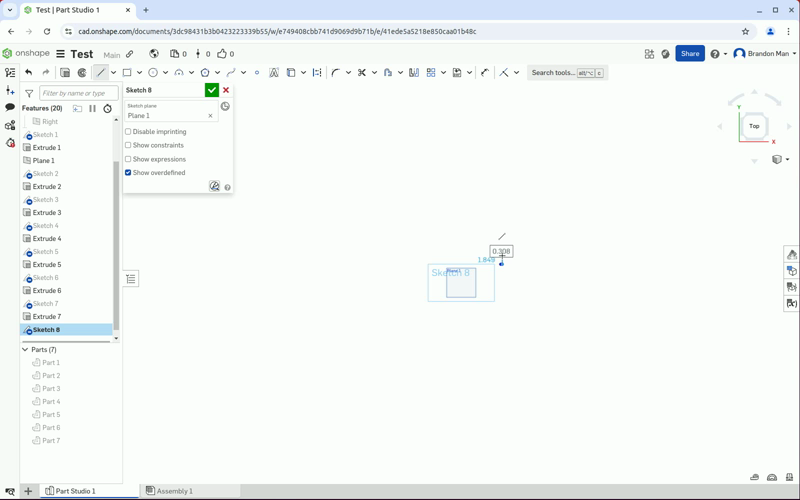
mouse_move(532, 255)
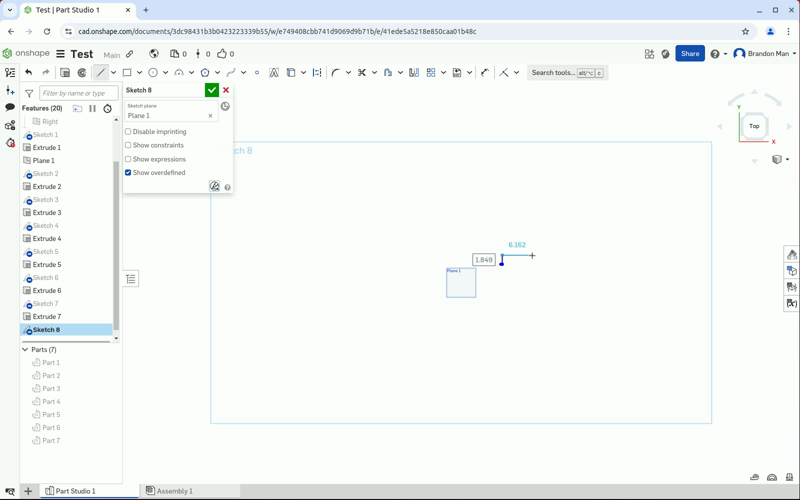
mouse_move(500, 255)
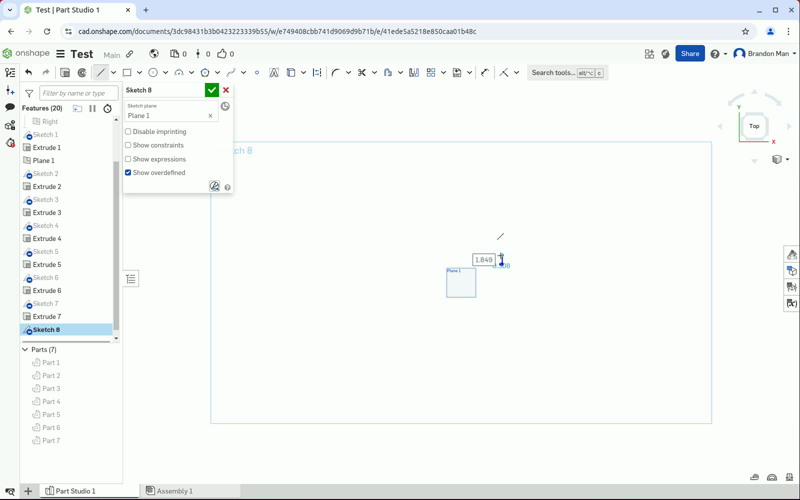
scroll(6)
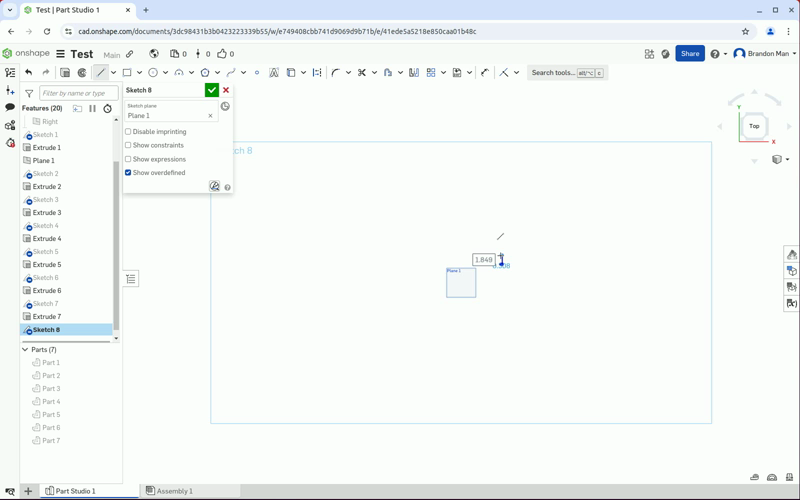
scroll(6)
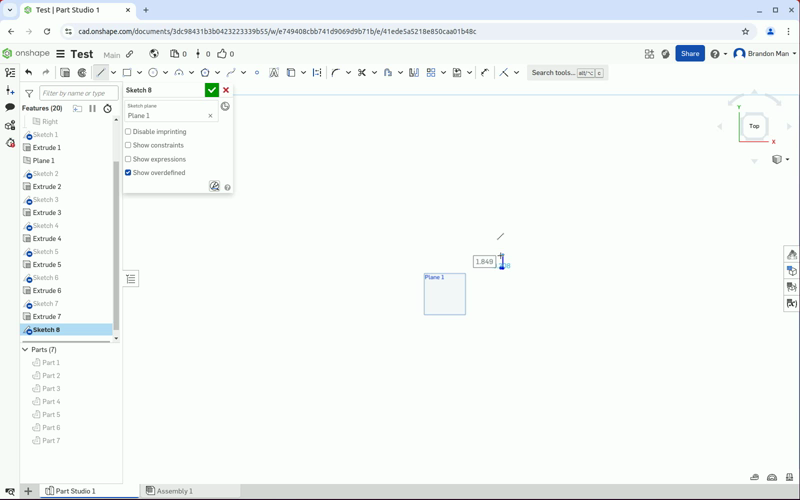
scroll(6)
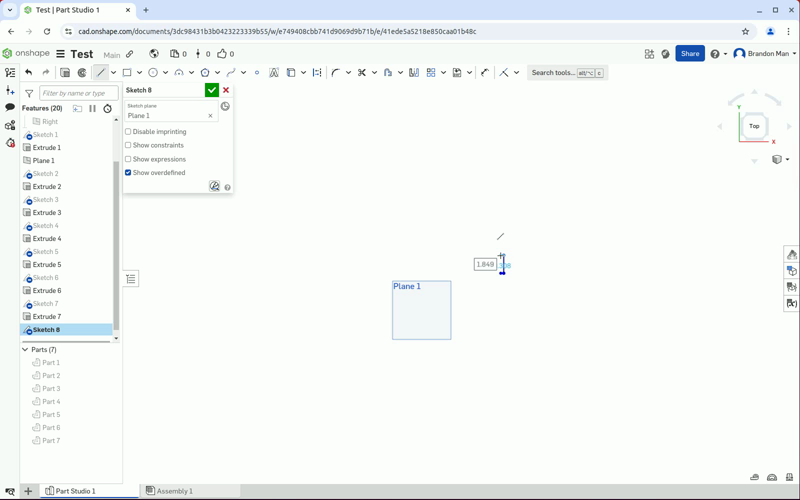
scroll(6)
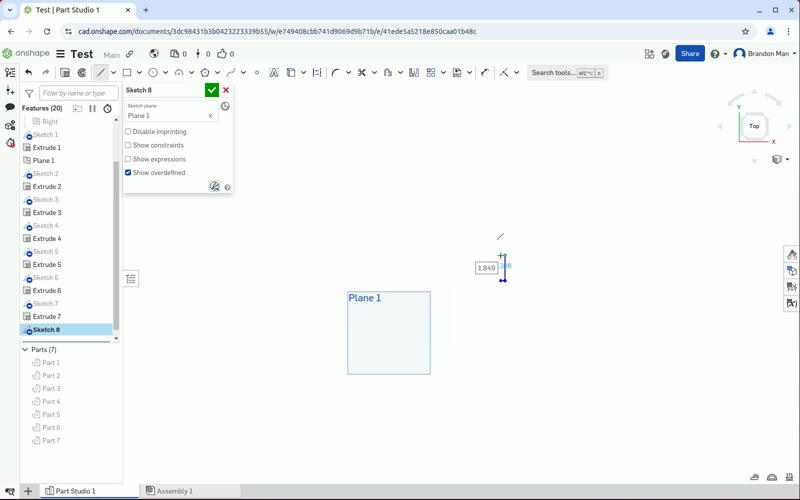
scroll(6)
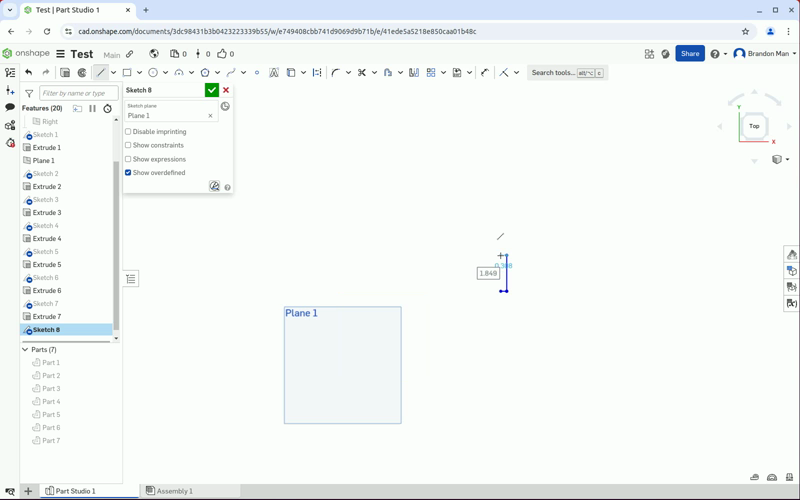
scroll(6)
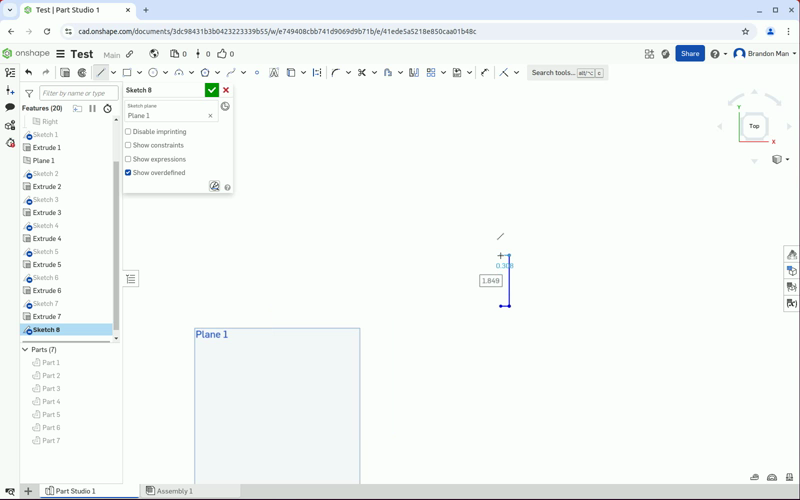
scroll(6)
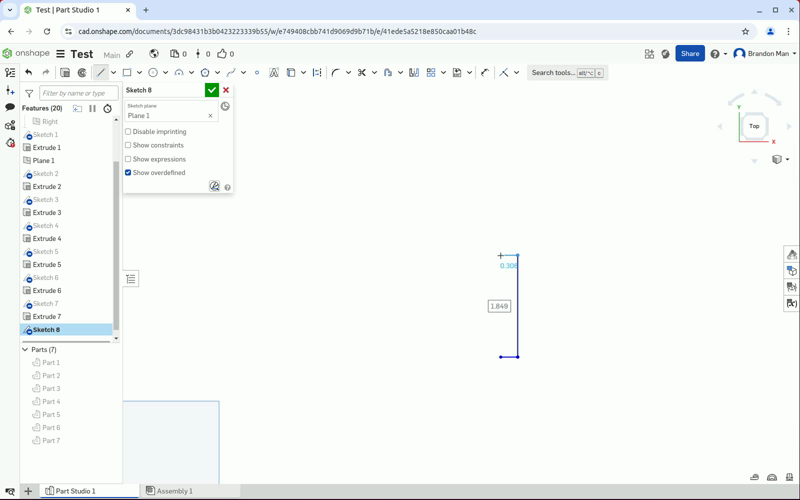
click(500, 255)
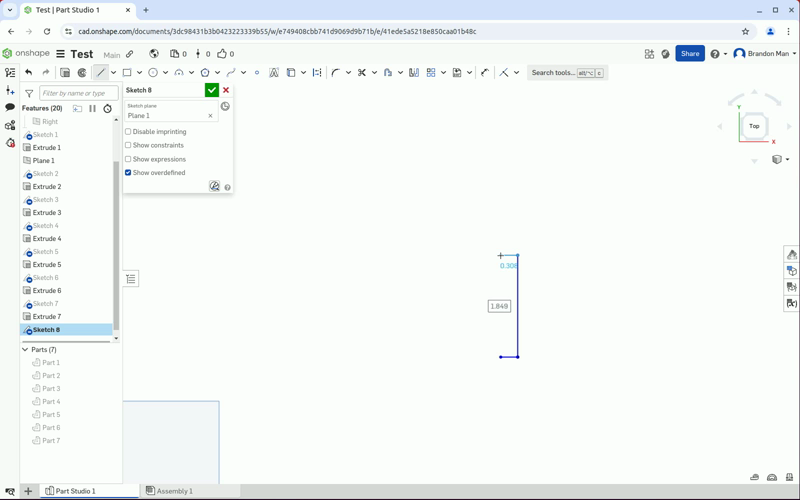
scroll(-6)
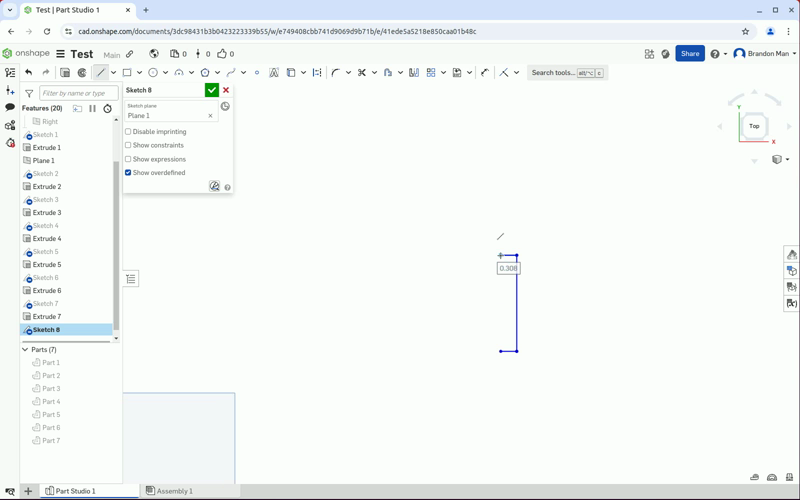
scroll(-6)
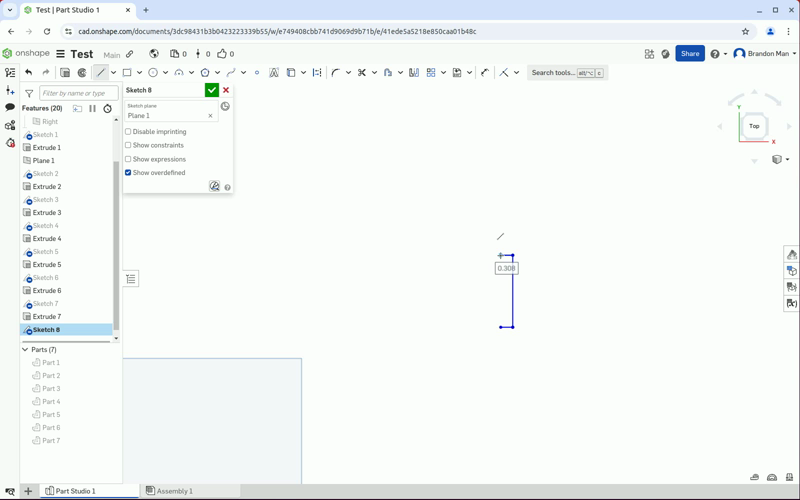
scroll(-6)
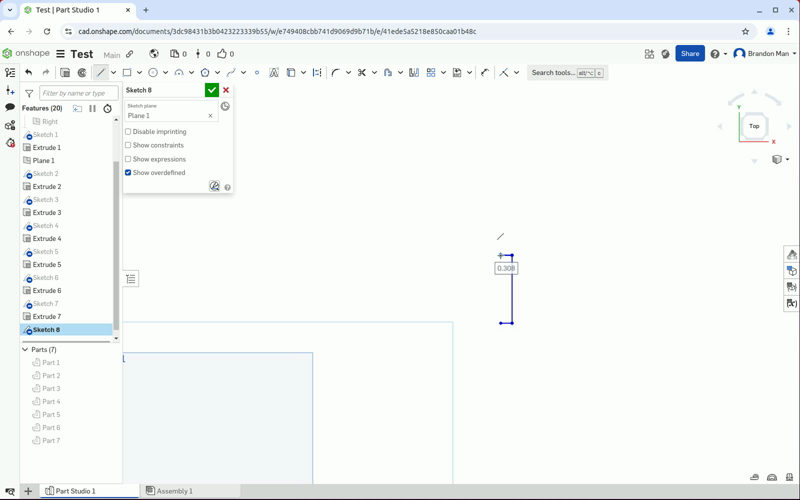
scroll(-6)
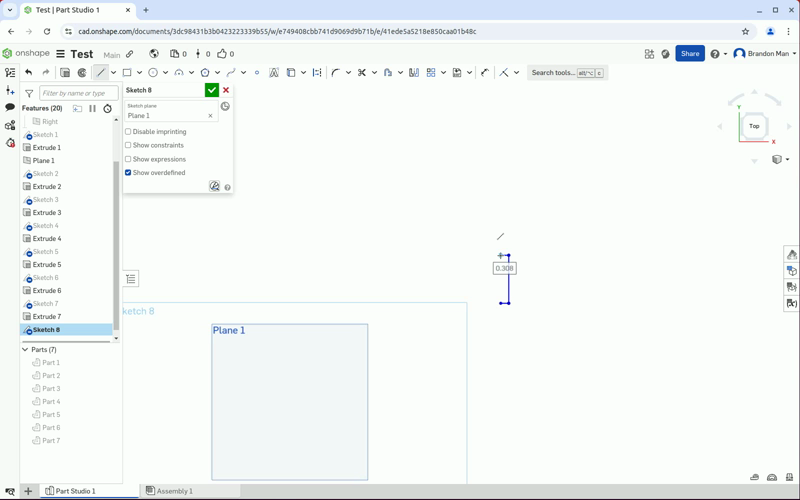
scroll(-6)
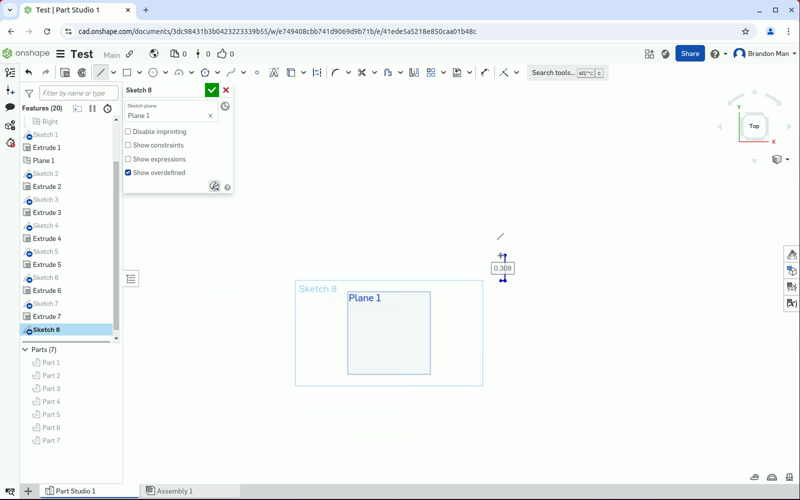
scroll(-6)
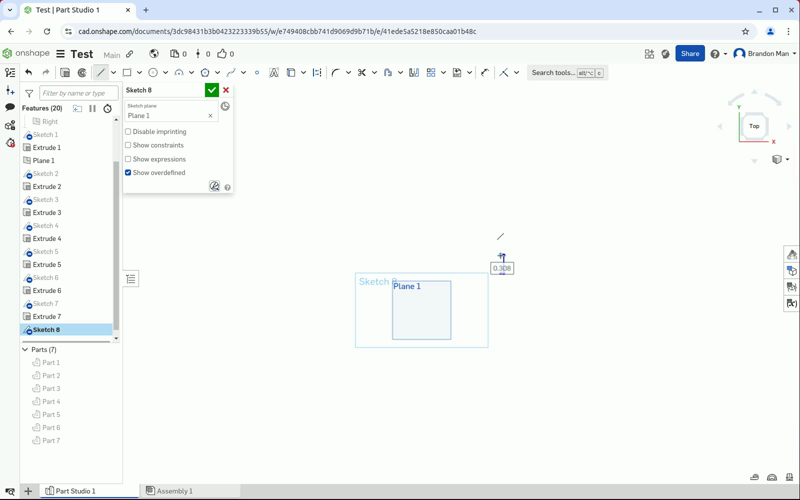
scroll(-6)
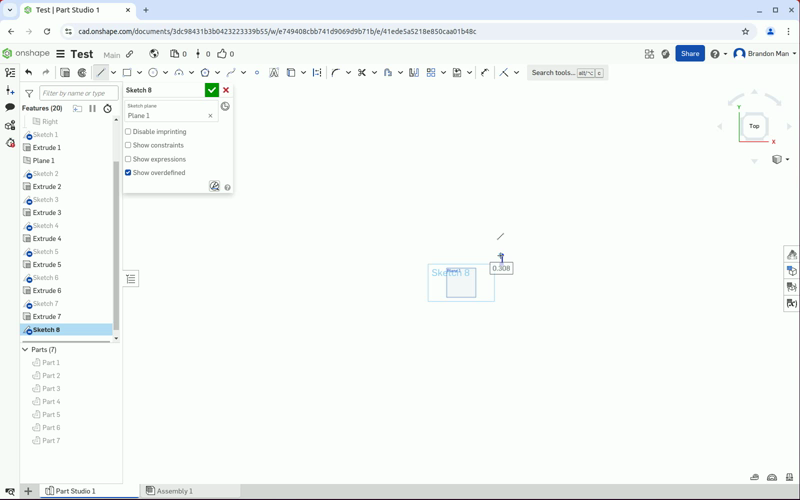
key_up(shift)
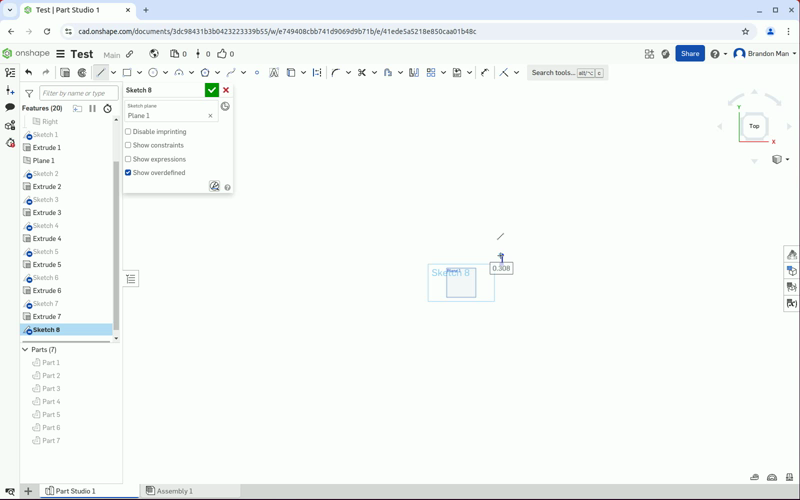
mouse_move(530, 255)
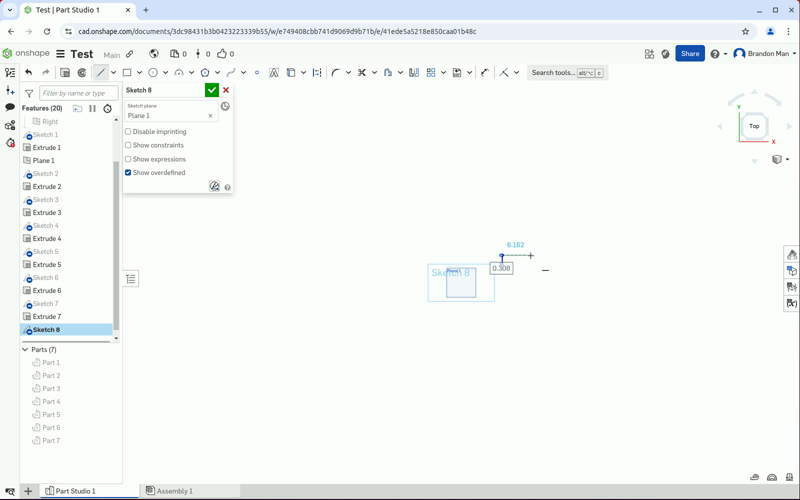
key_down(shift)
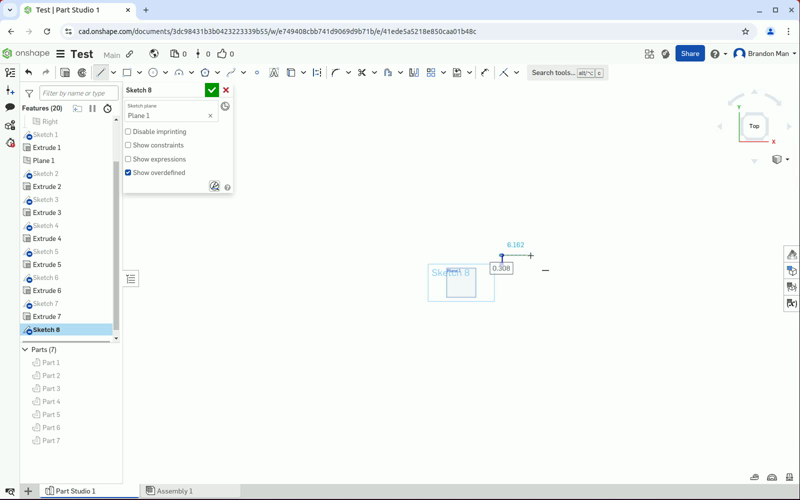
mouse_move(500, 264)
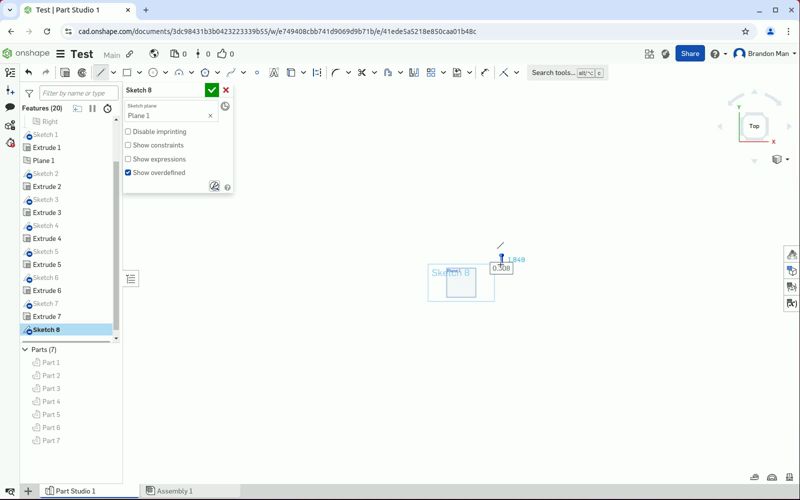
scroll(6)
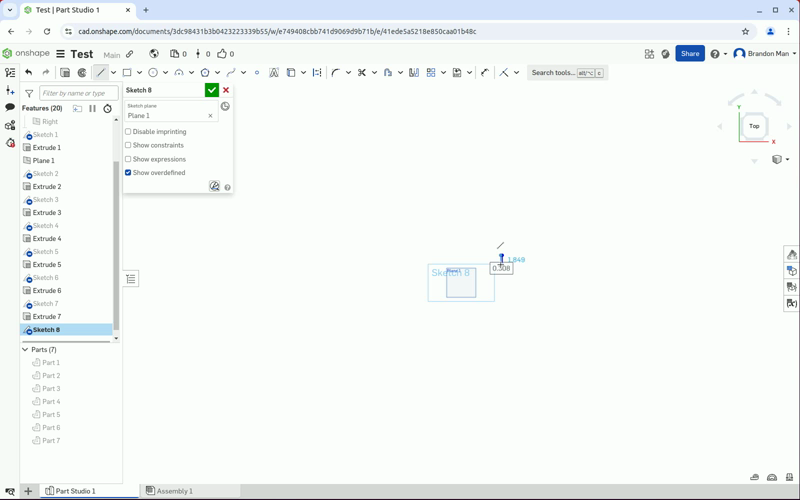
scroll(6)
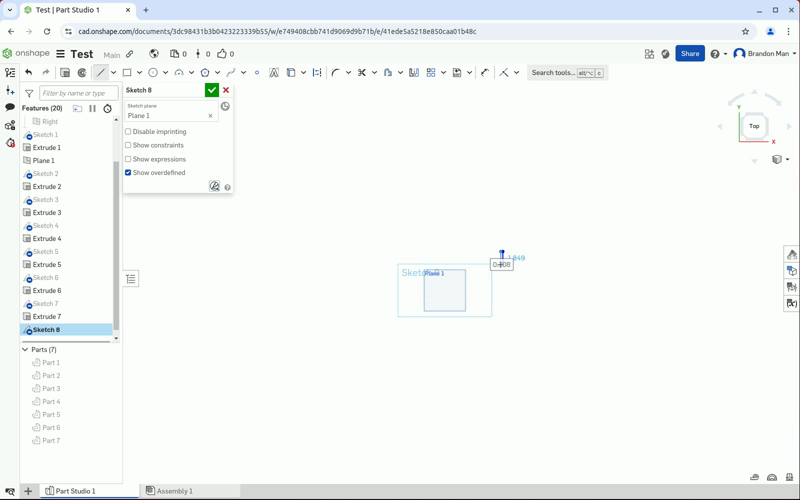
scroll(6)
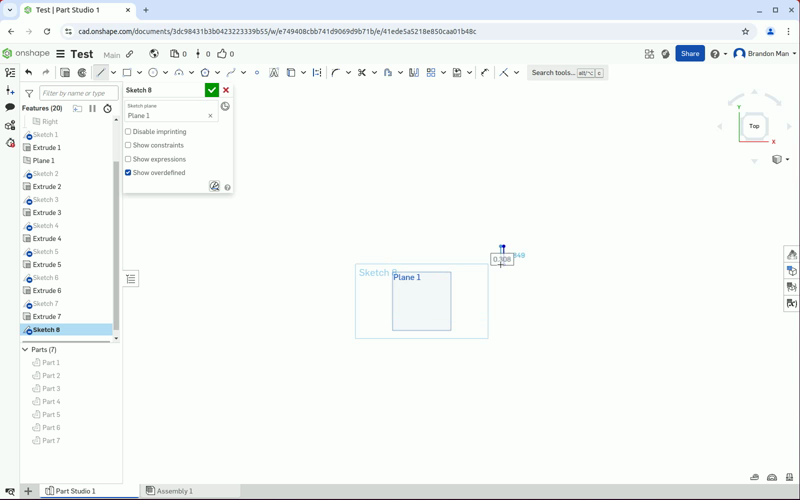
scroll(6)
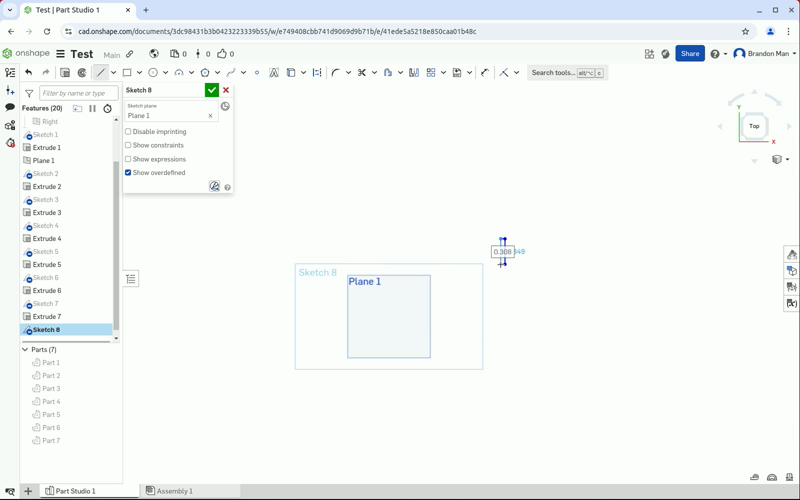
scroll(6)
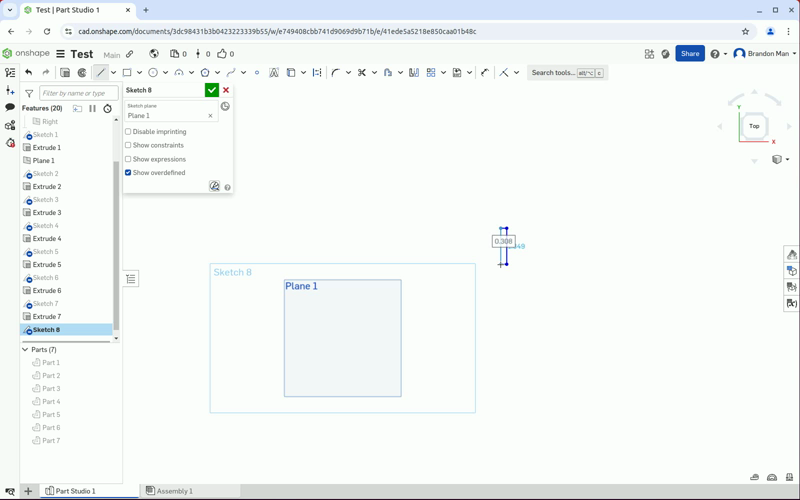
scroll(6)
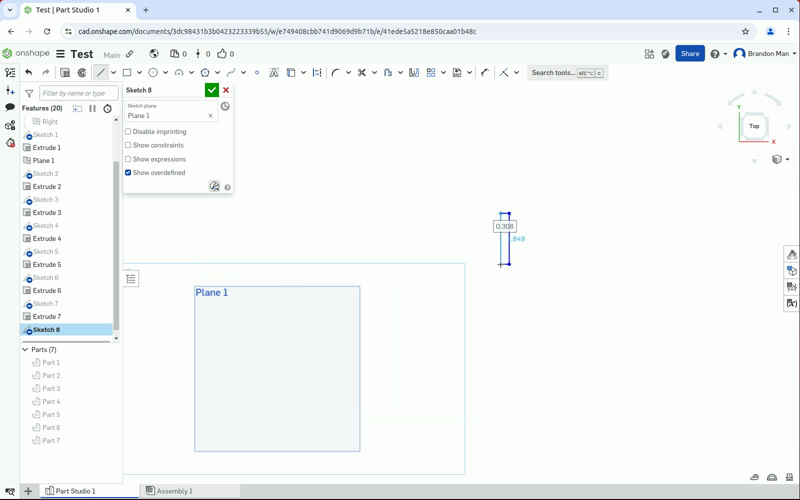
scroll(6)
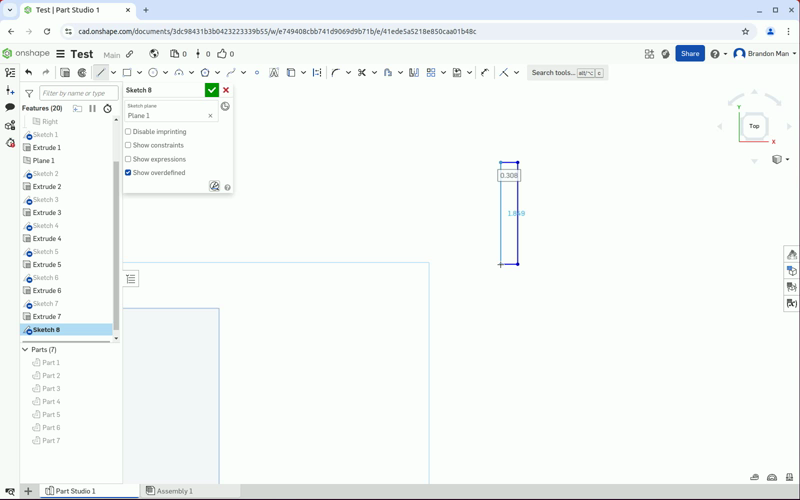
key_up(shift)
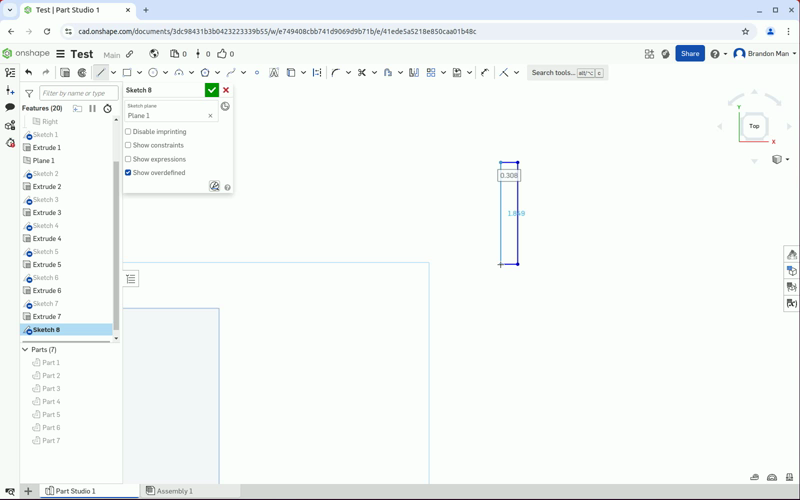
click(500, 264)
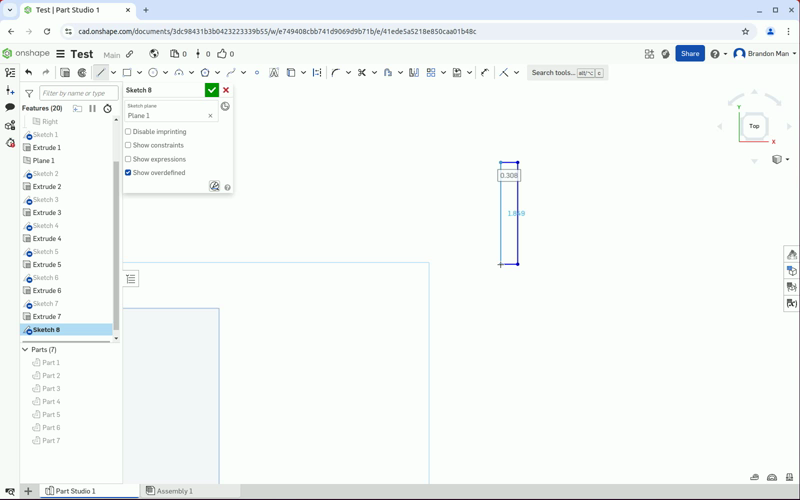
scroll(-6)
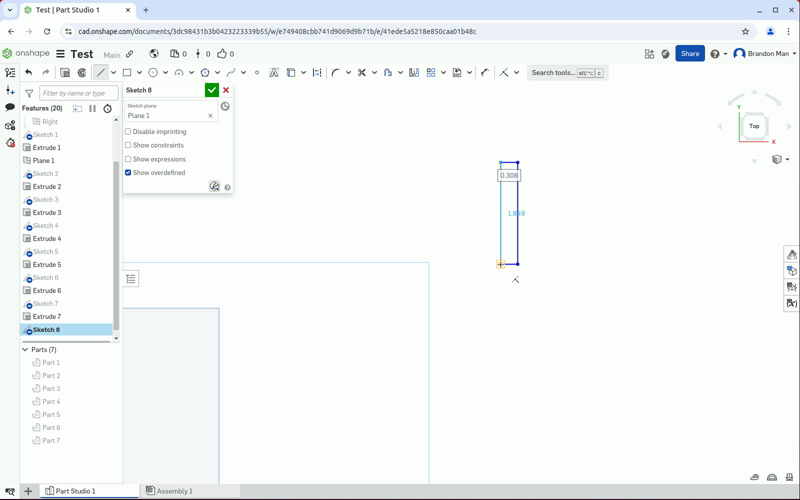
scroll(-6)
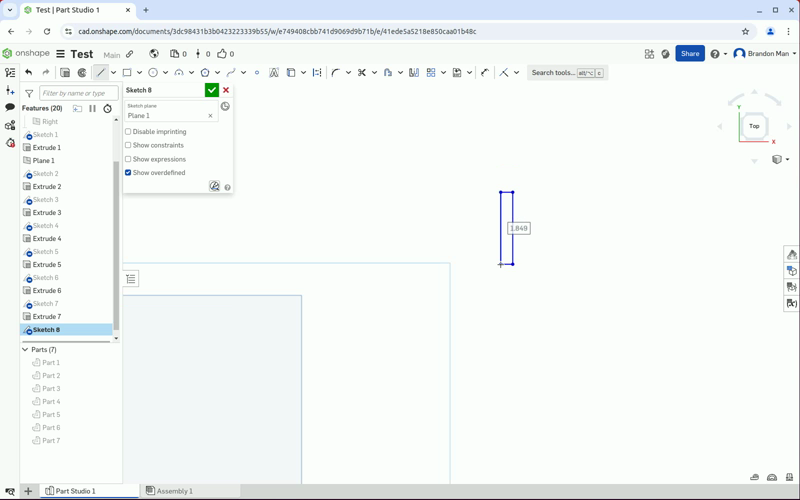
scroll(-6)
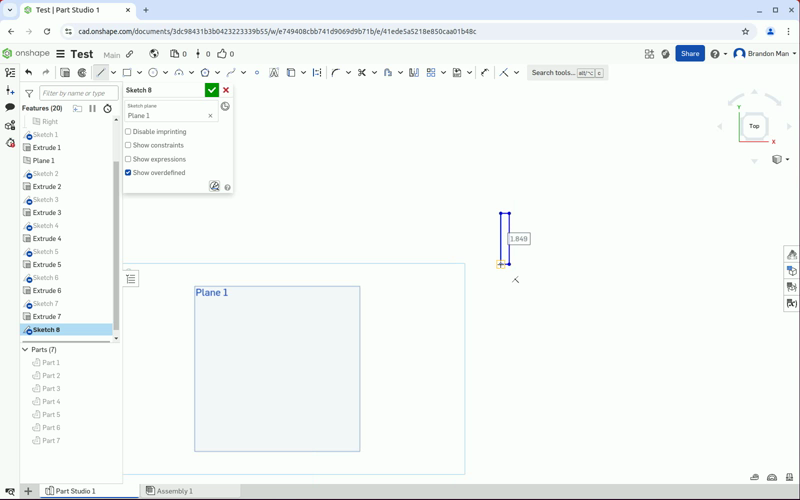
scroll(-6)
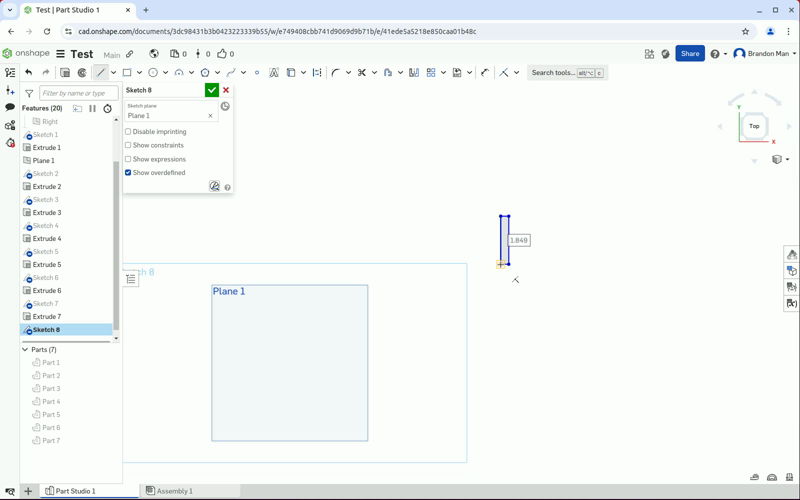
scroll(-6)
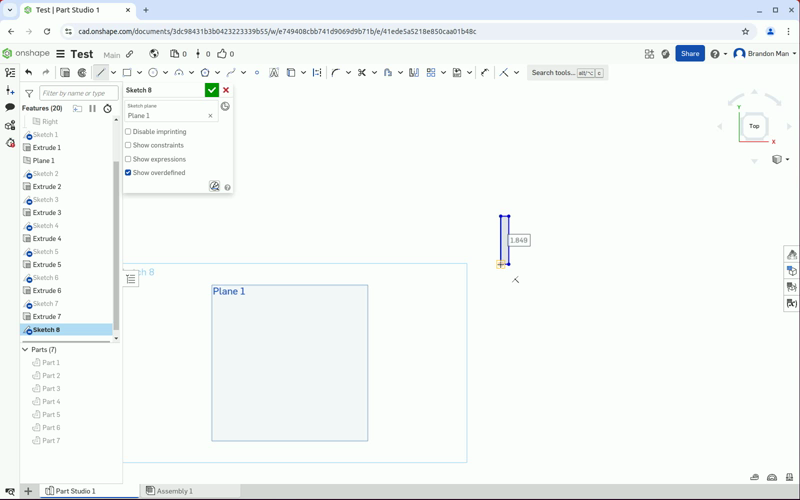
scroll(-6)
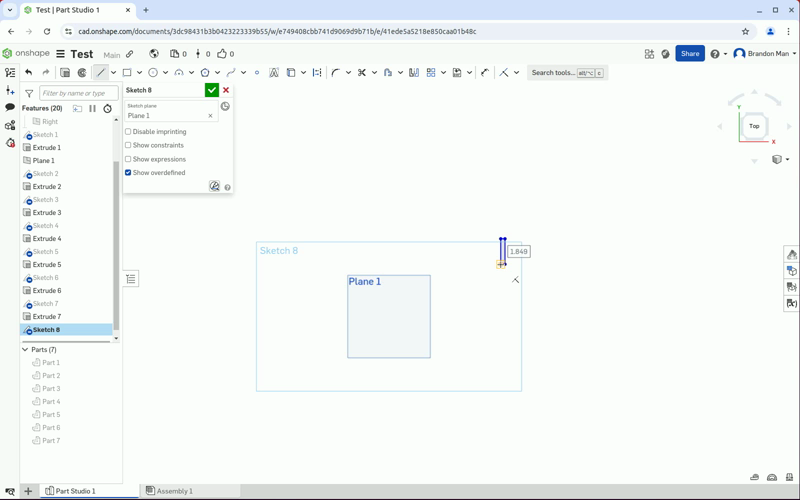
scroll(-6)
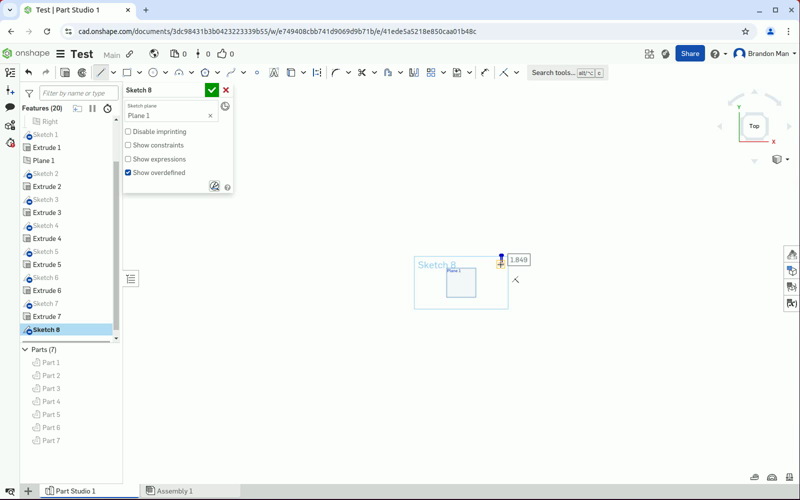
key(esc)
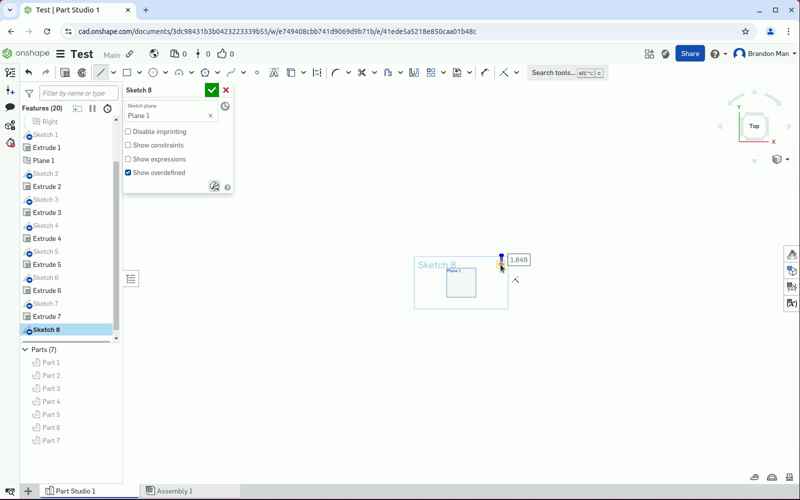
mouse_move(500, 256)
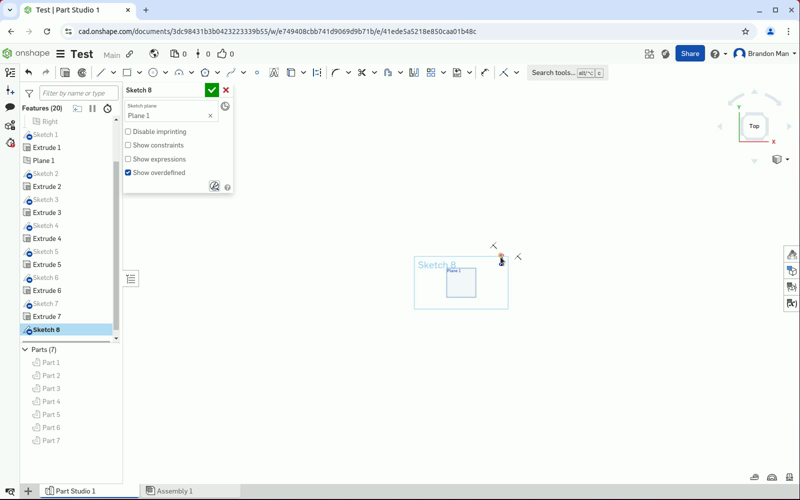
scroll(6)
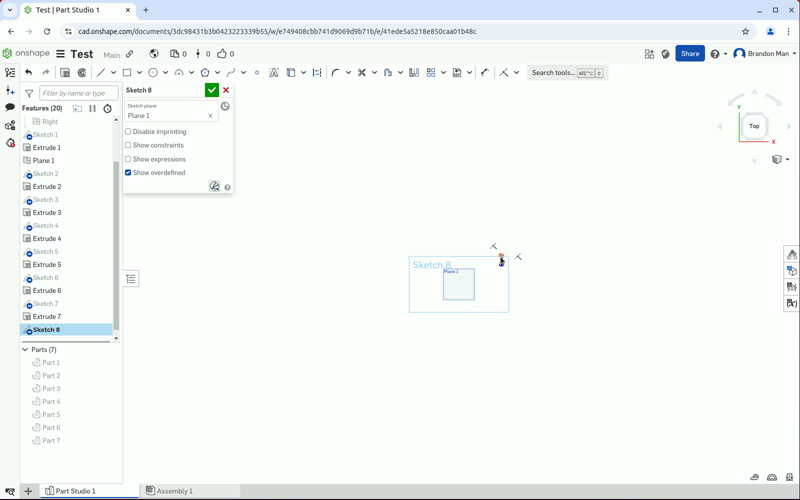
scroll(6)
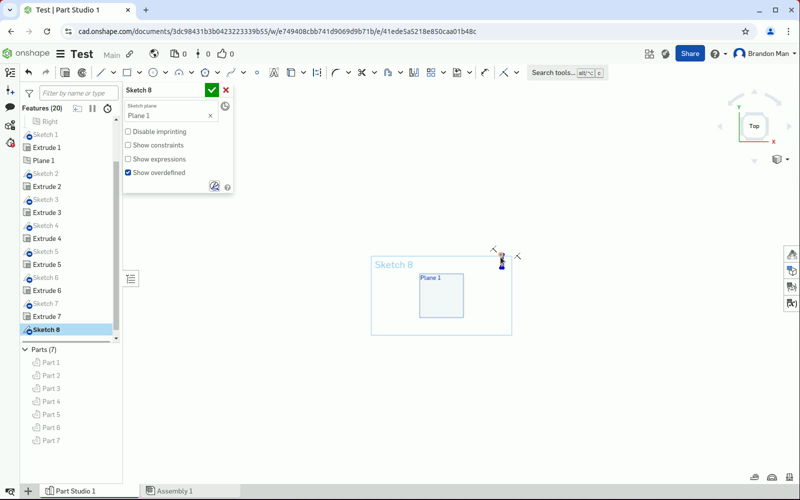
scroll(6)
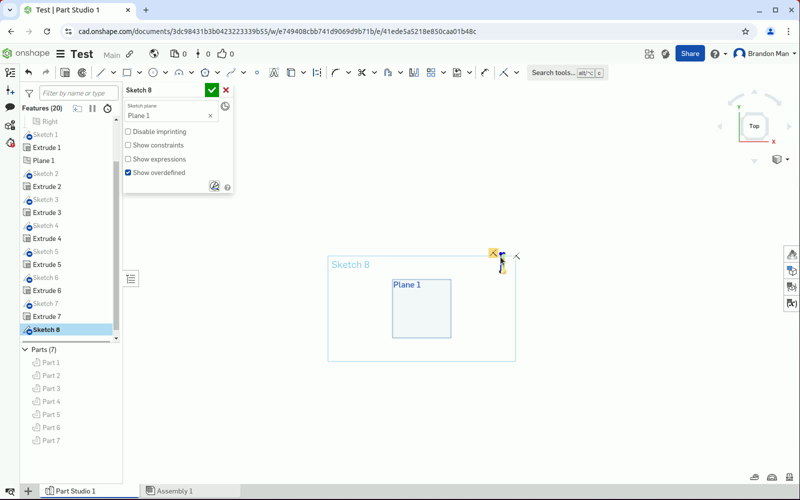
scroll(6)
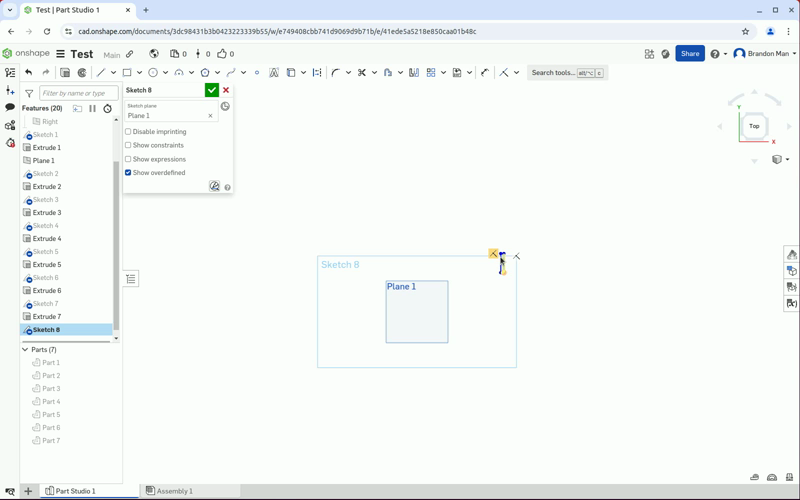
scroll(6)
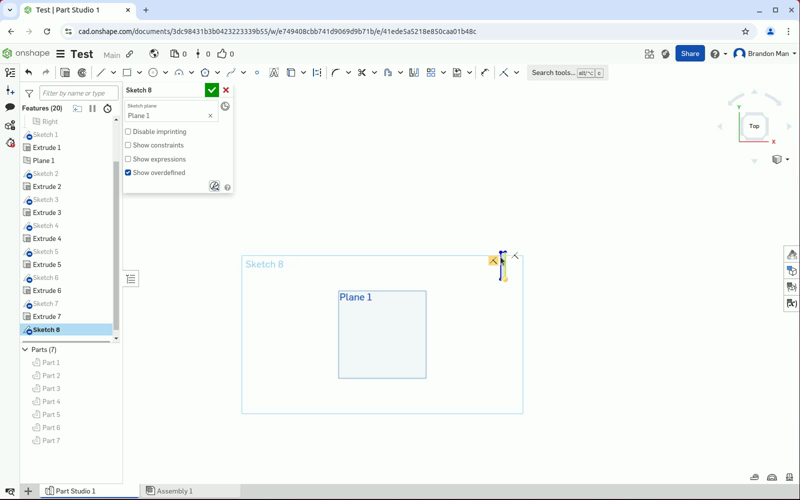
scroll(6)
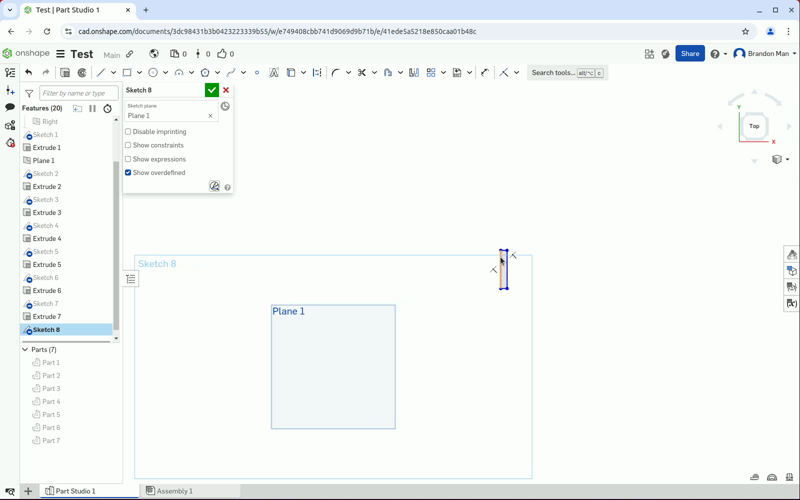
scroll(6)
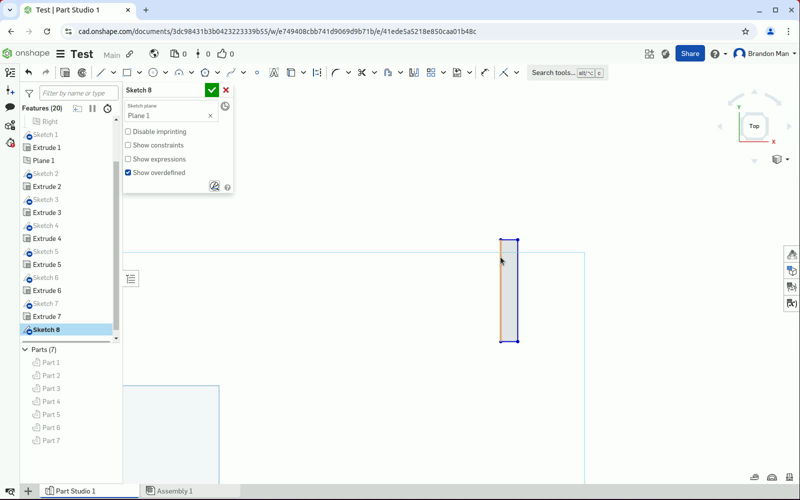
click(500, 256)
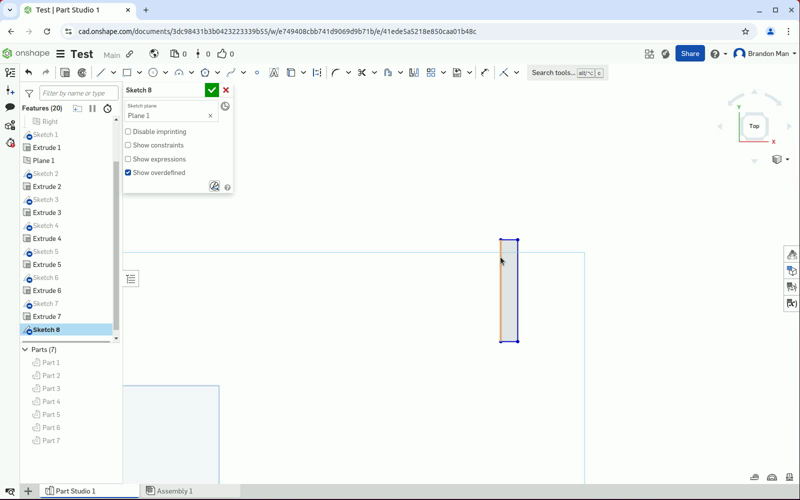
scroll(-6)
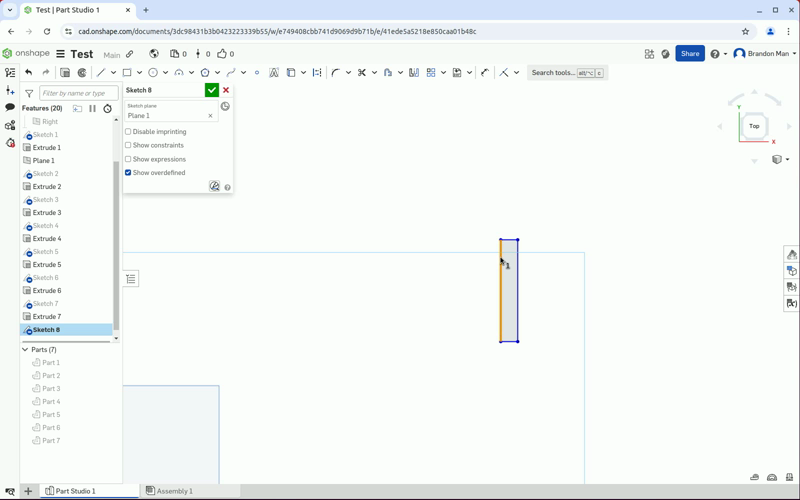
scroll(-6)
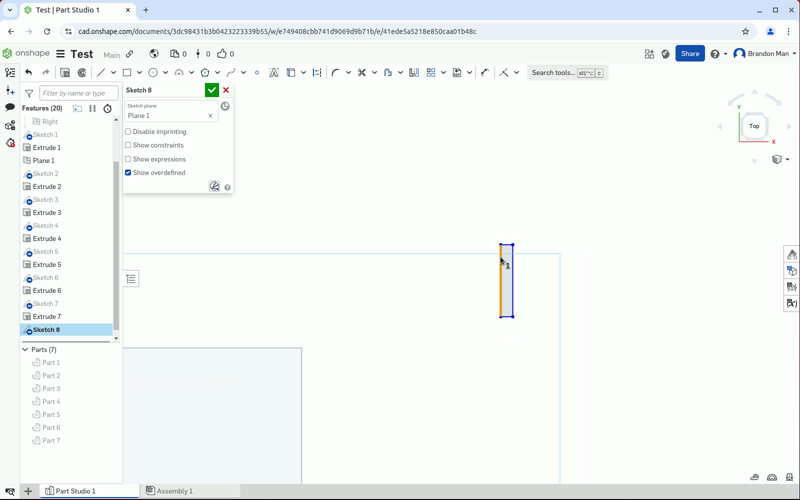
scroll(-6)
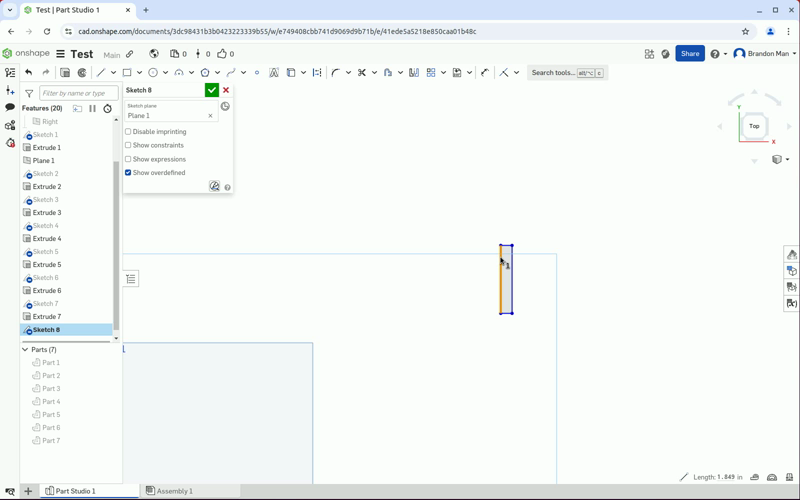
scroll(-6)
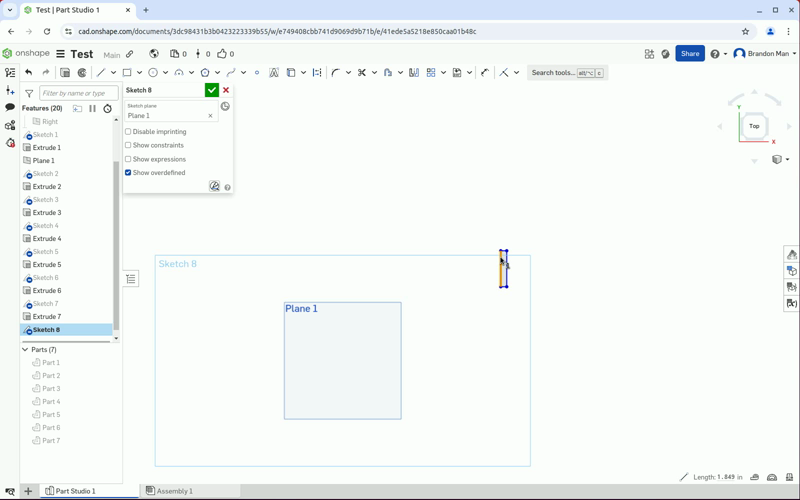
scroll(-6)
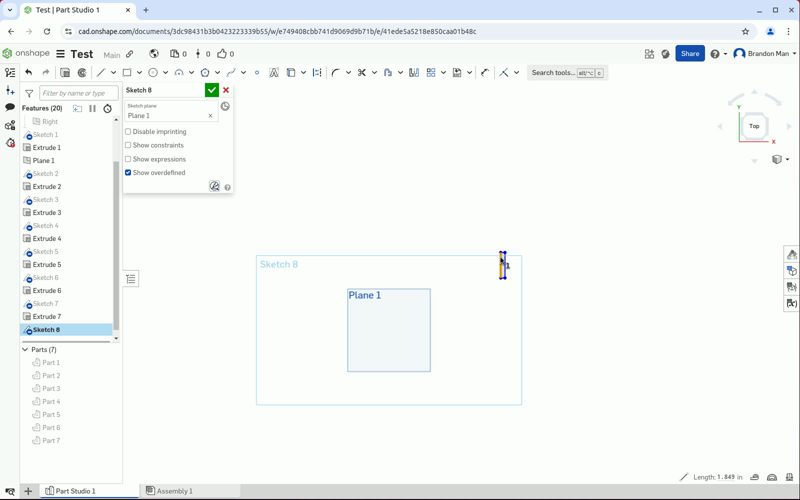
scroll(-6)
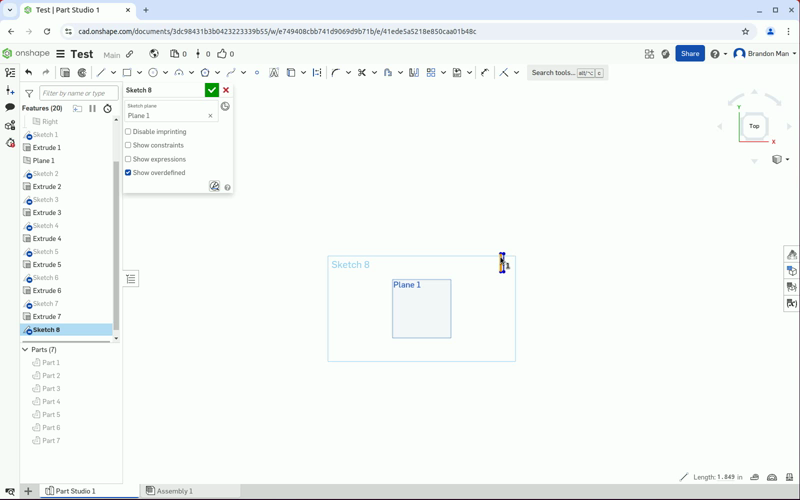
scroll(-6)
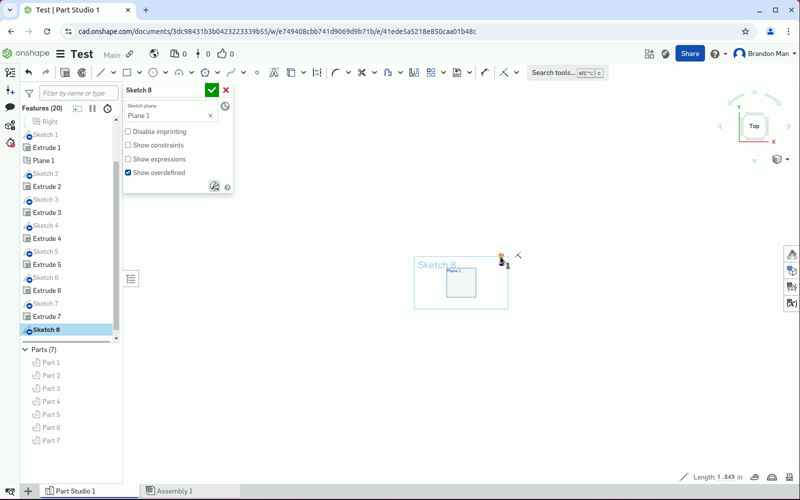
mouse_move(73, 352)
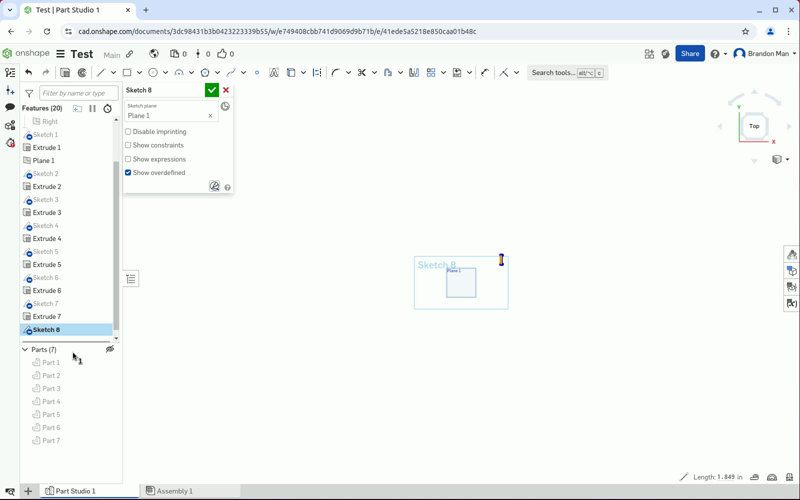
key(shift+y)
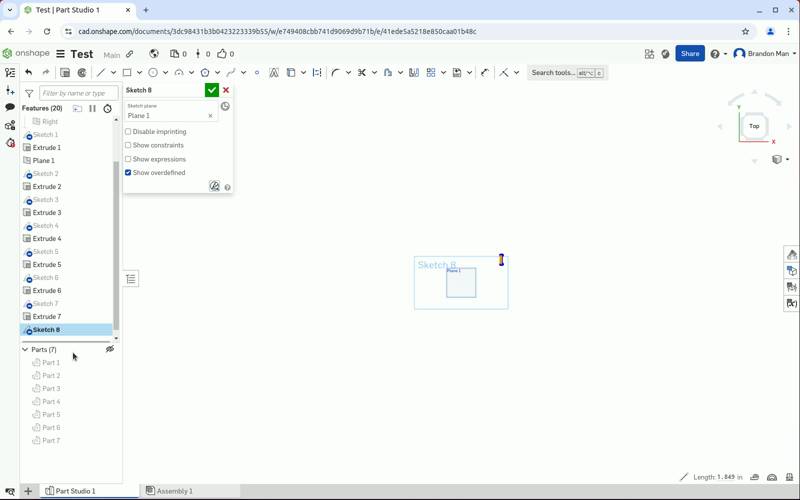
key(shift+e)
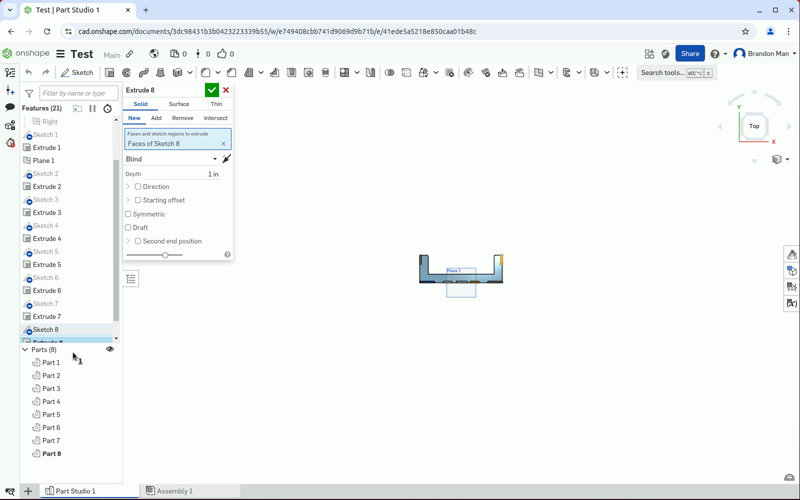
mouse_move(143, 106)
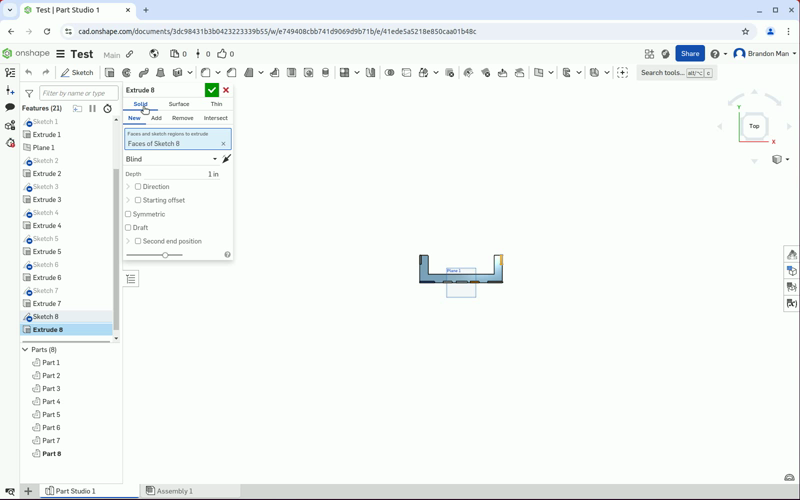
click(143, 106)
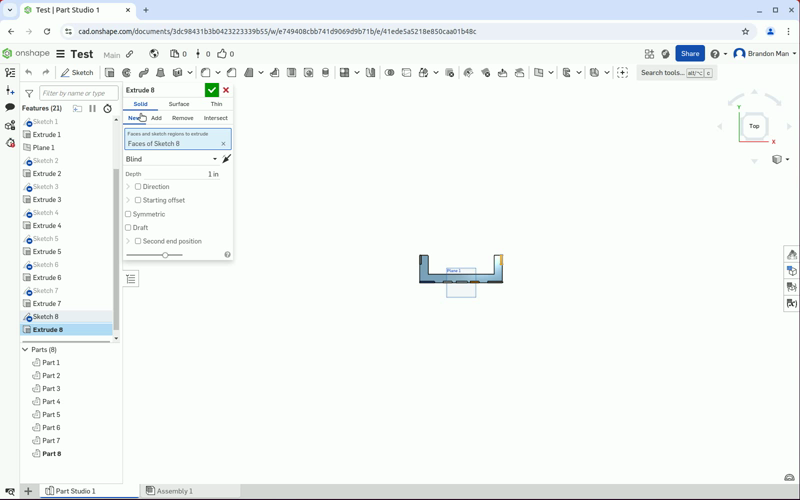
mouse_move(137, 120)
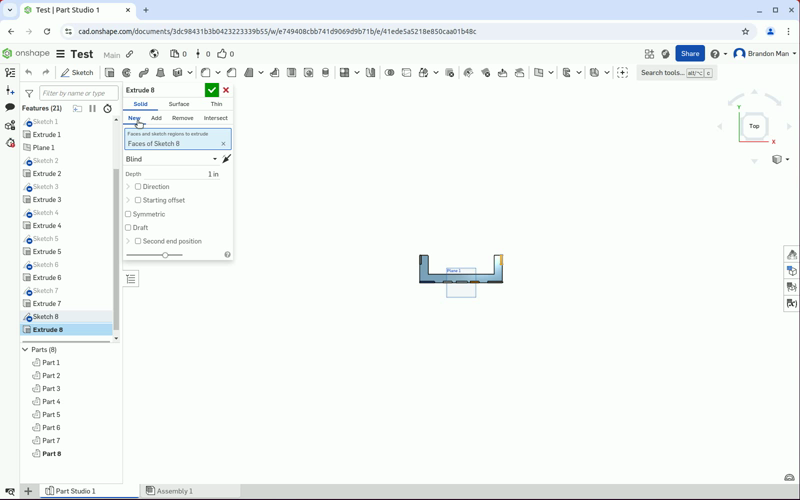
click(137, 120)
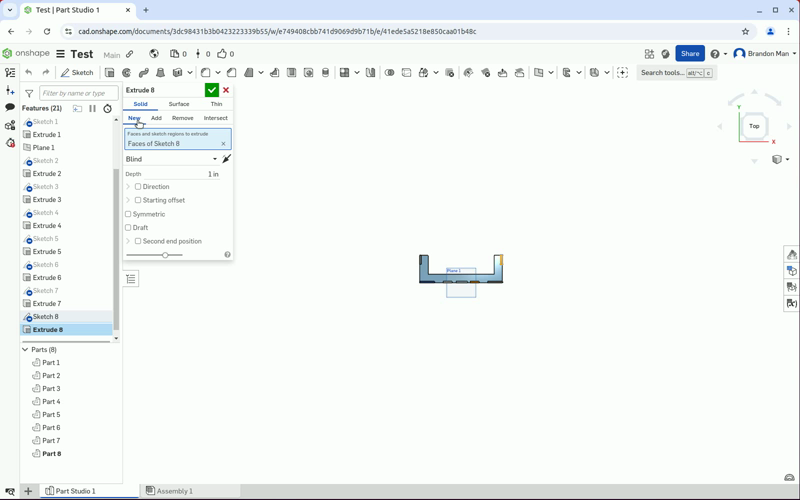
key(tab, 4)
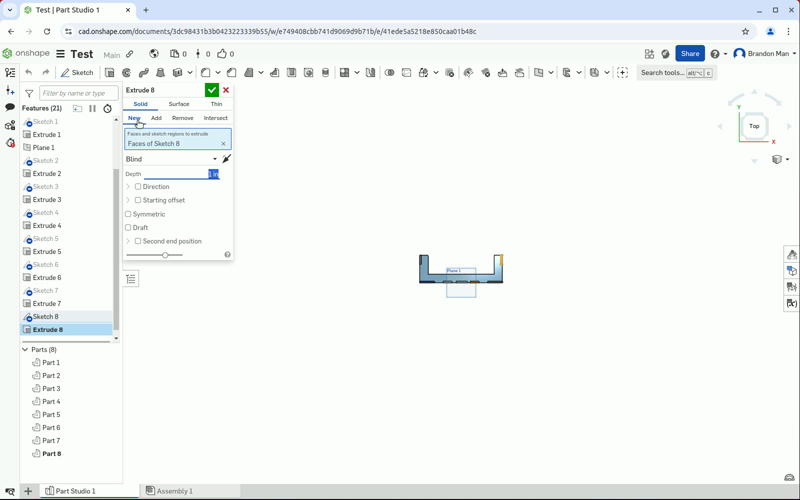
text(1.204)
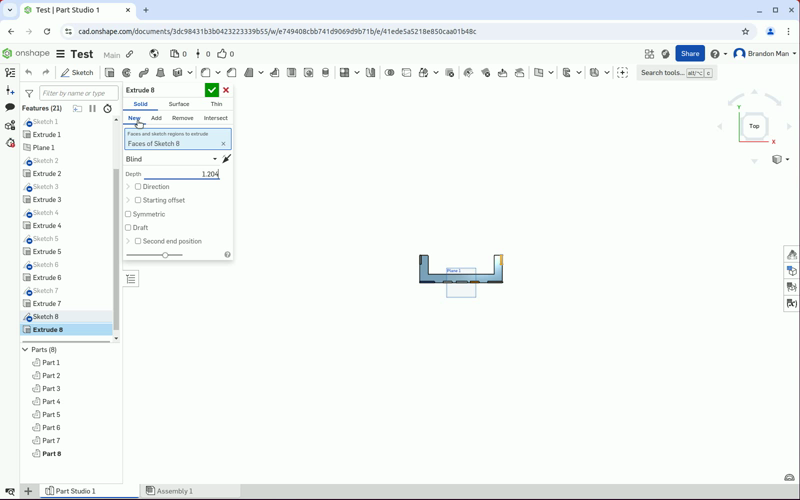
key(enter)
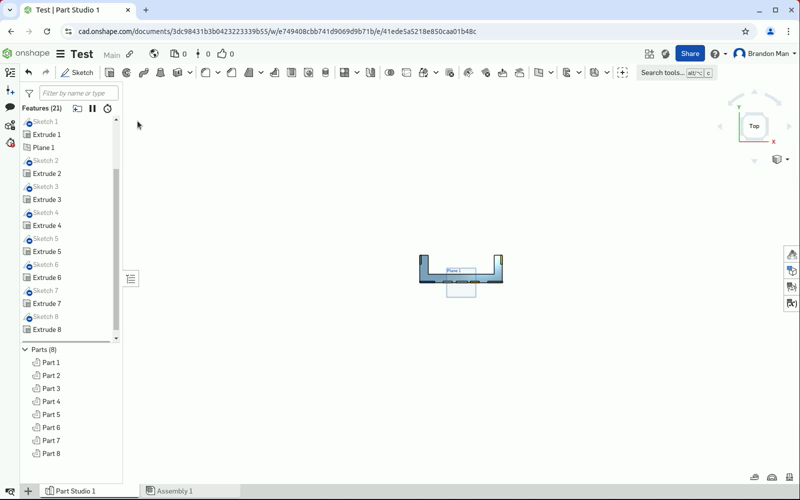
key(shift+h)
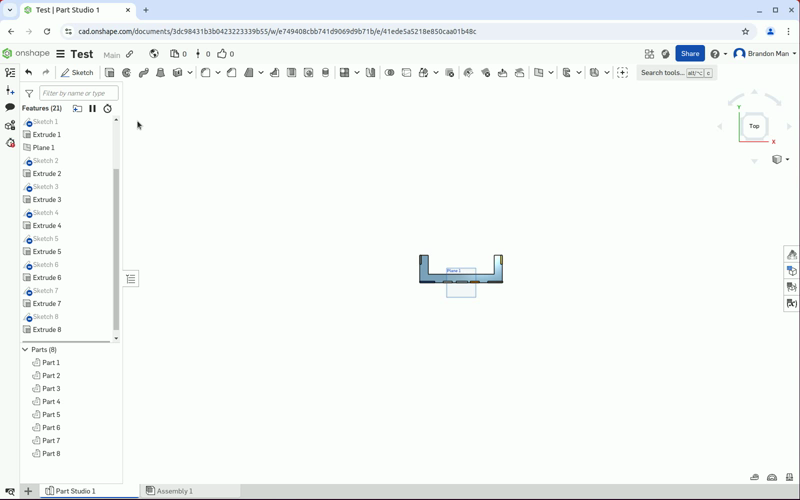
key(shift+h)
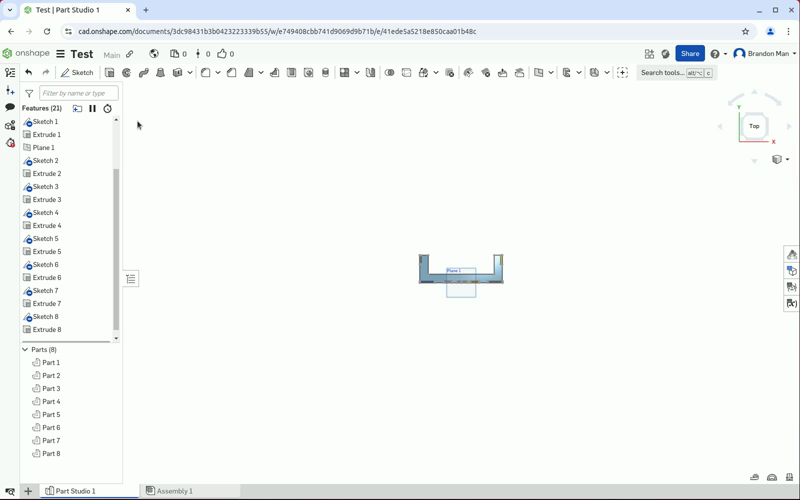
key(shift+7)
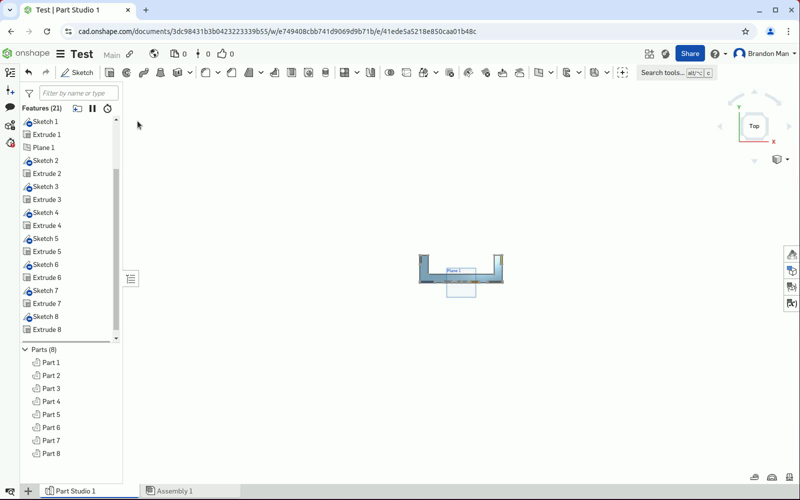
key(up, 3)
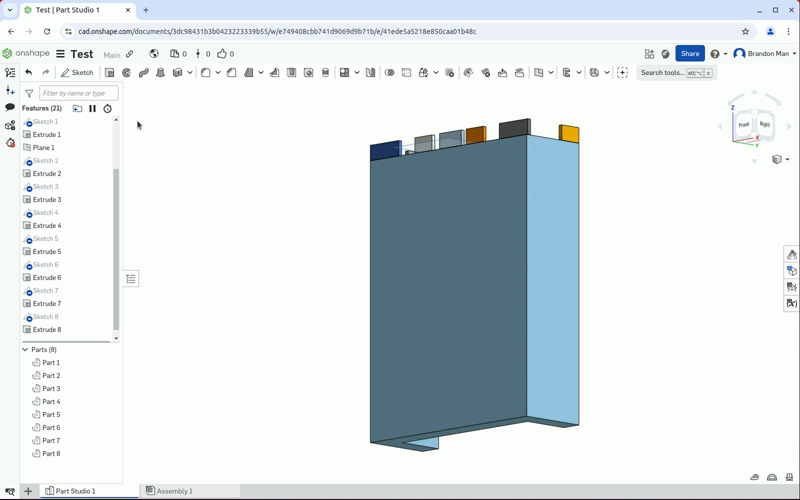
key(left, 3)
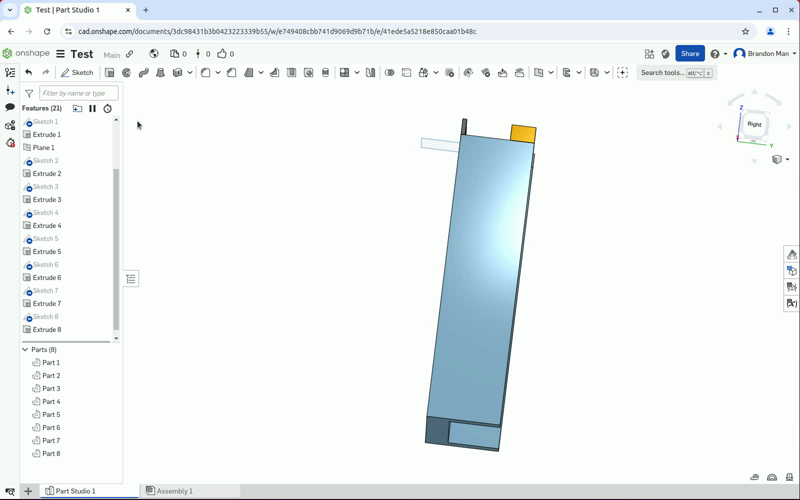
key(right, 3)
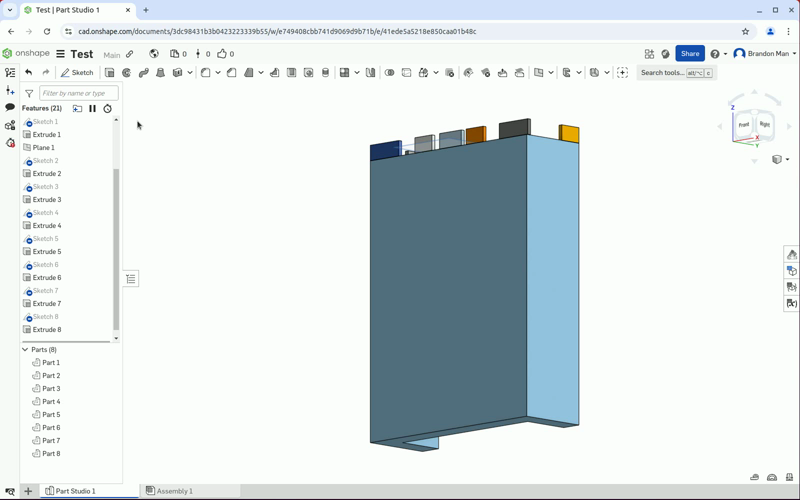
key(down, 3)
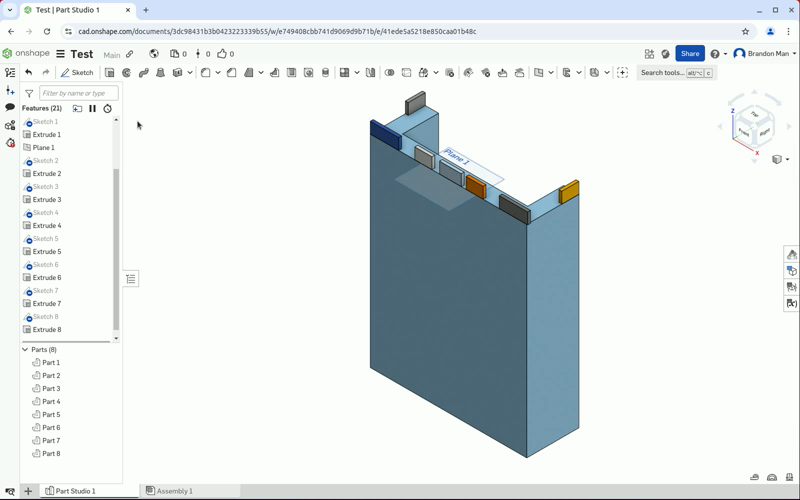
mouse_move(69, 124)
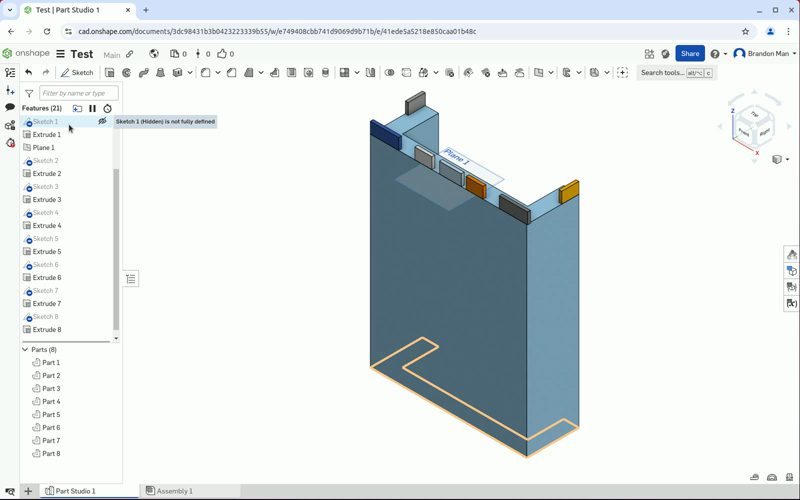
click(69, 124)